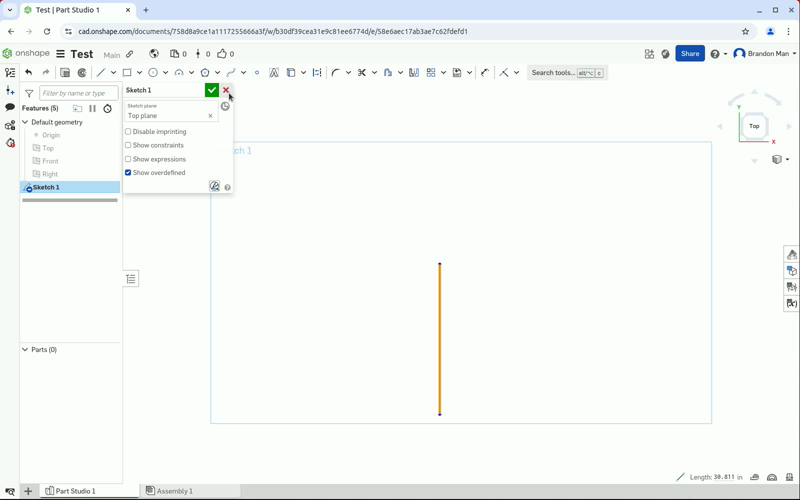
key(shift+h)
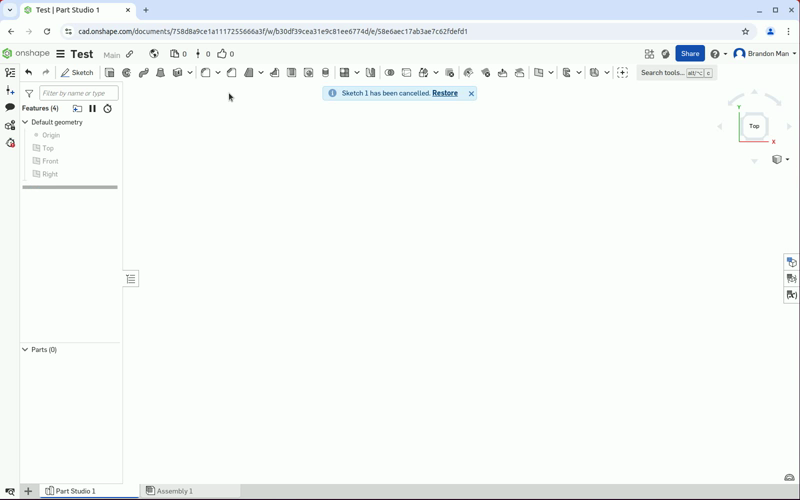
mouse_move(73, 352)
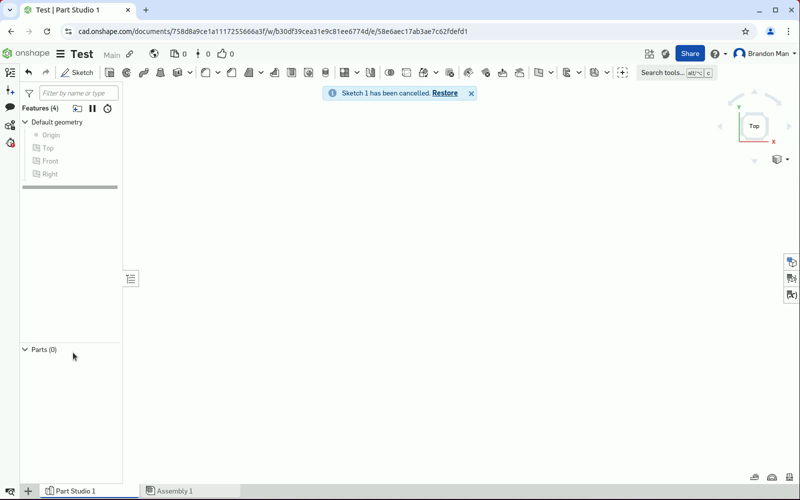
key(y)
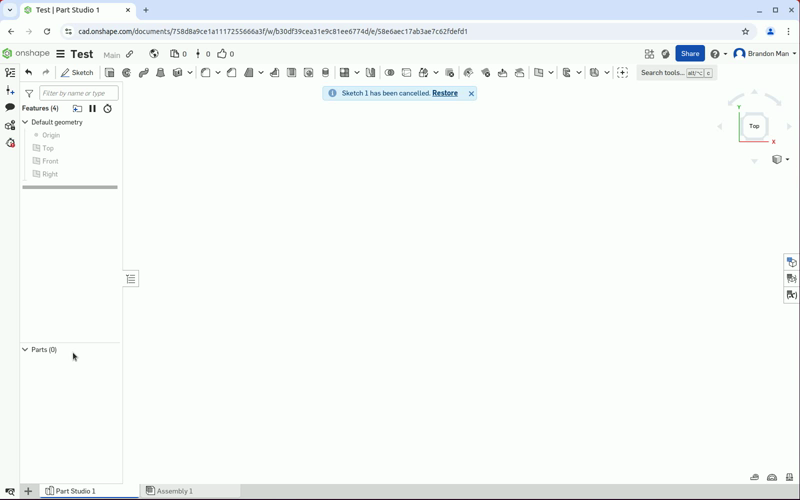
key(shift+p)
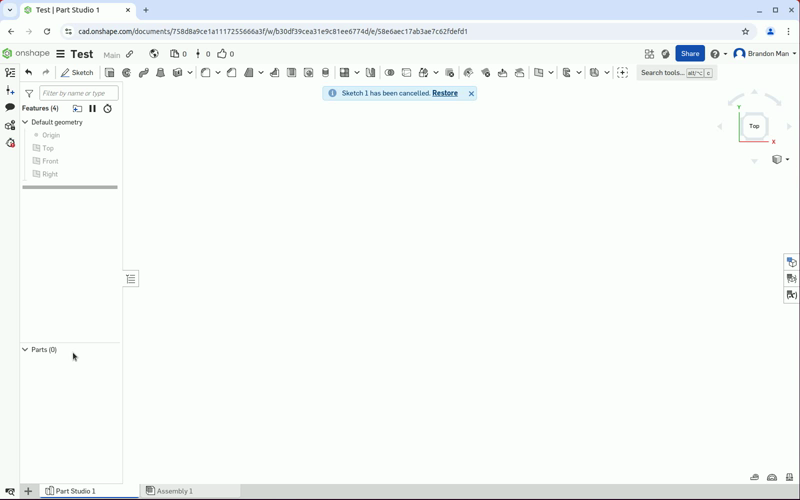
key(space)
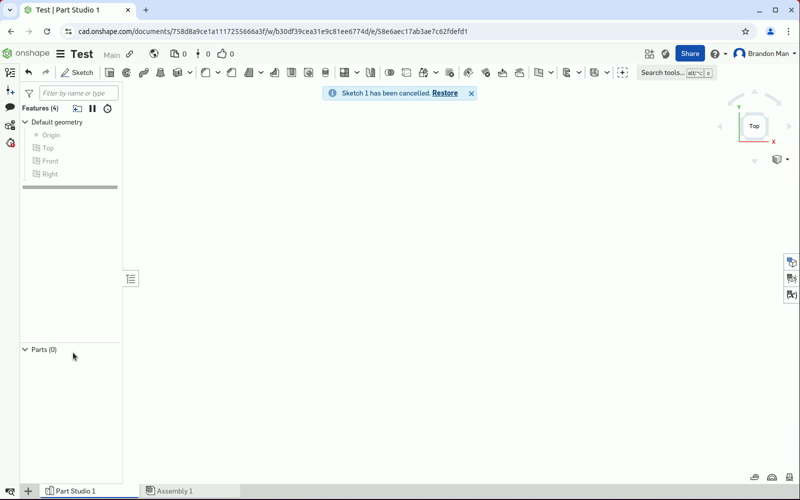
key_down(shift)
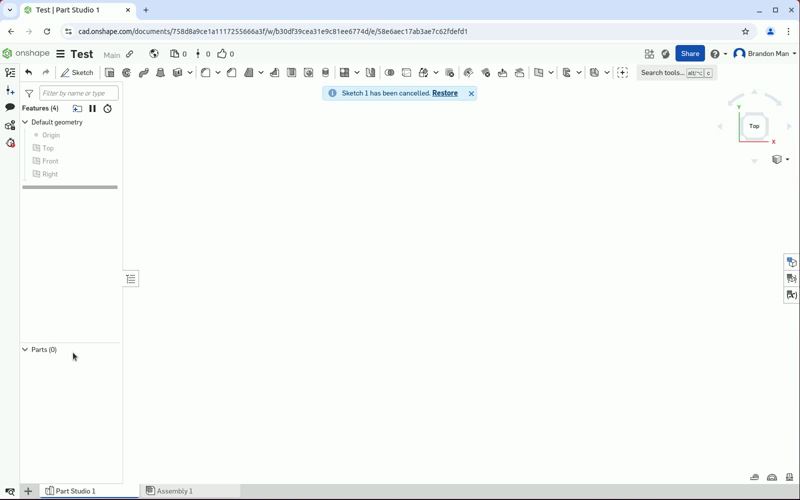
key(up)
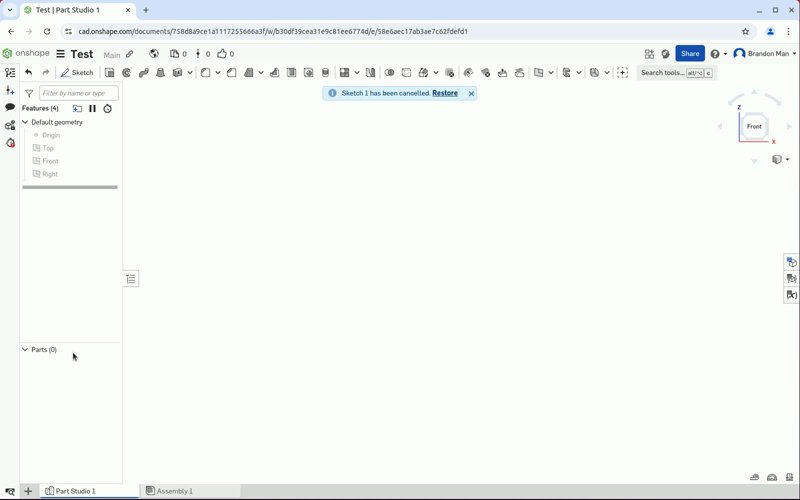
key_up(shift)
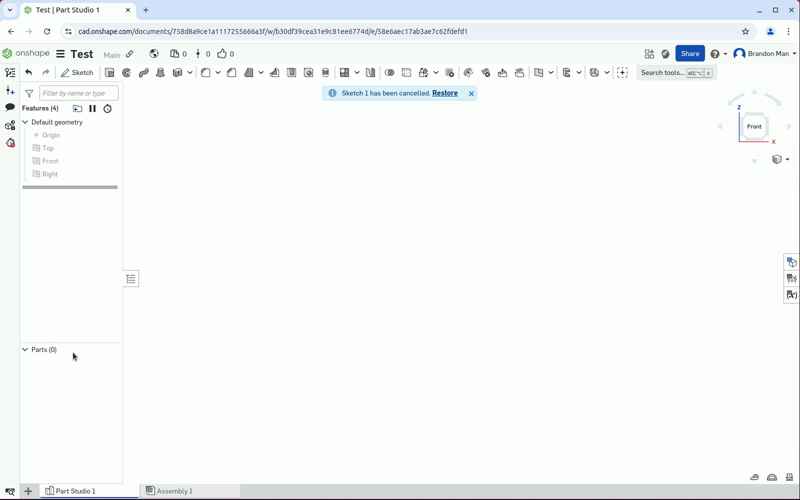
mouse_move(73, 352)
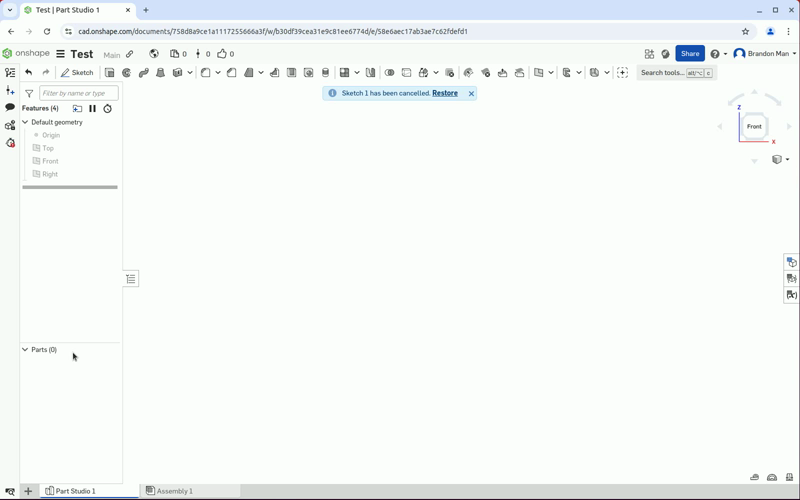
key(shift+y)
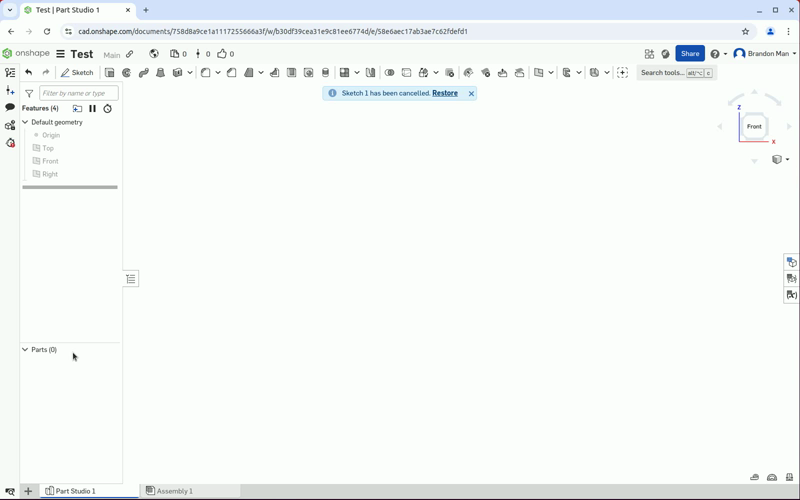
key(shift+s)
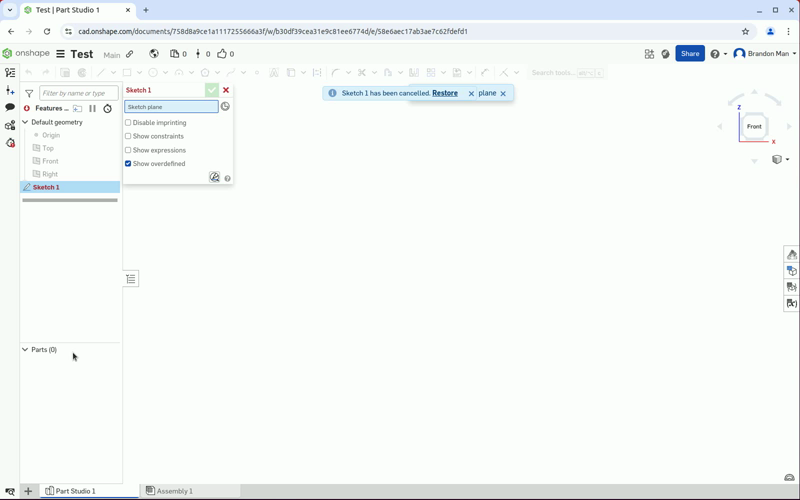
mouse_move(73, 163)
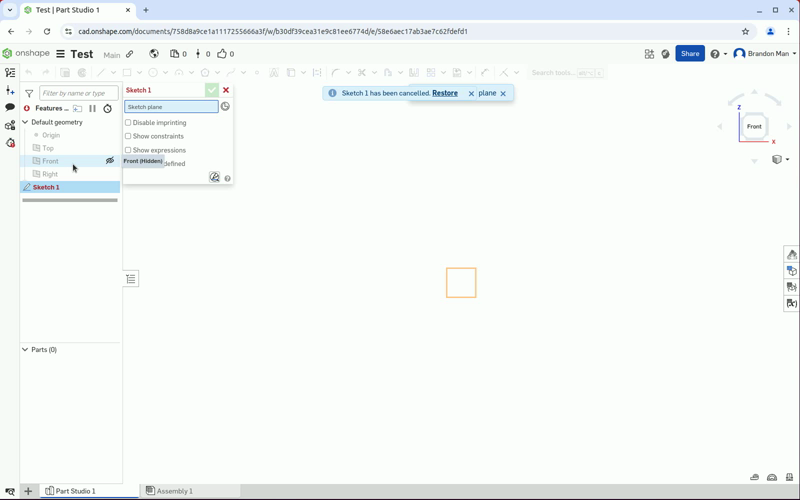
click(73, 163)
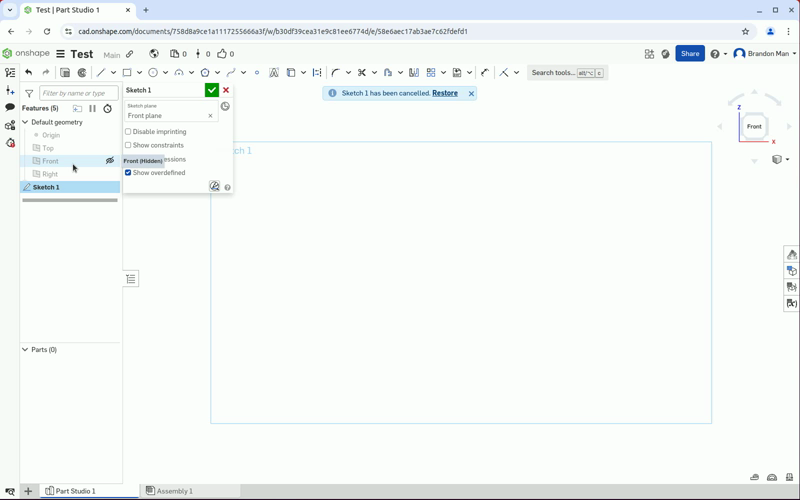
mouse_move(73, 352)
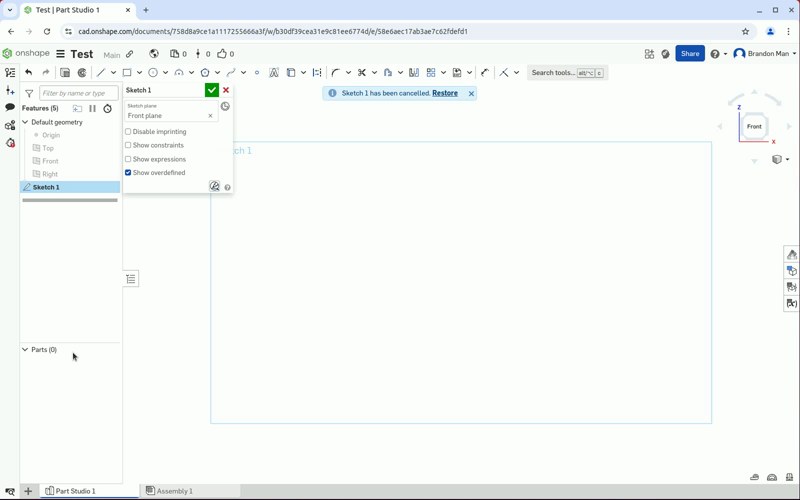
key(y)
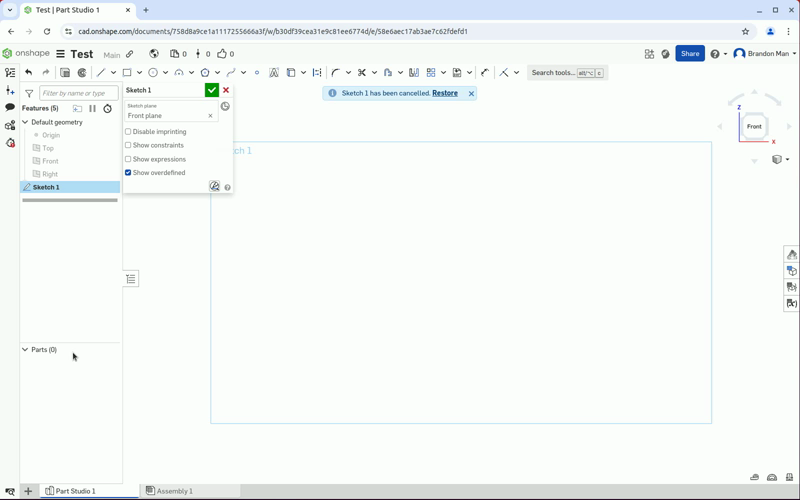
key(l)
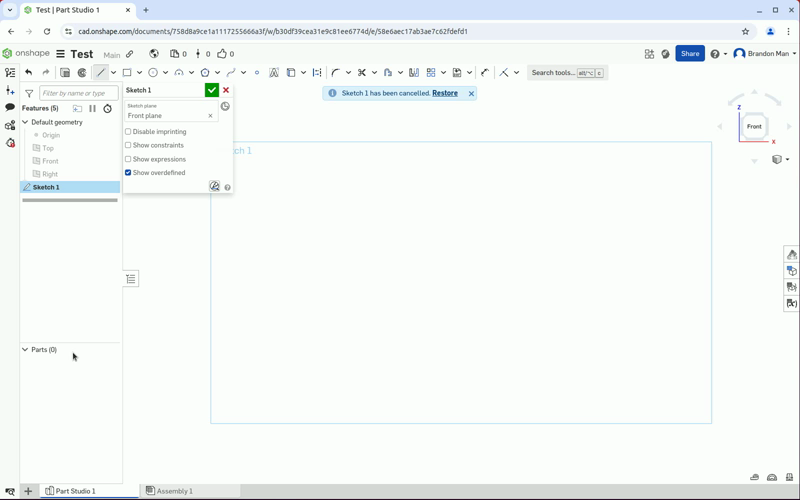
key_down(shift)
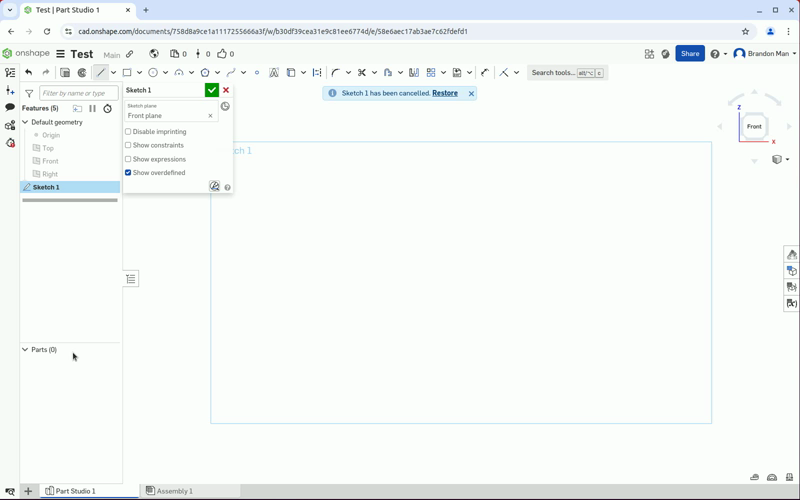
mouse_move(460, 282)
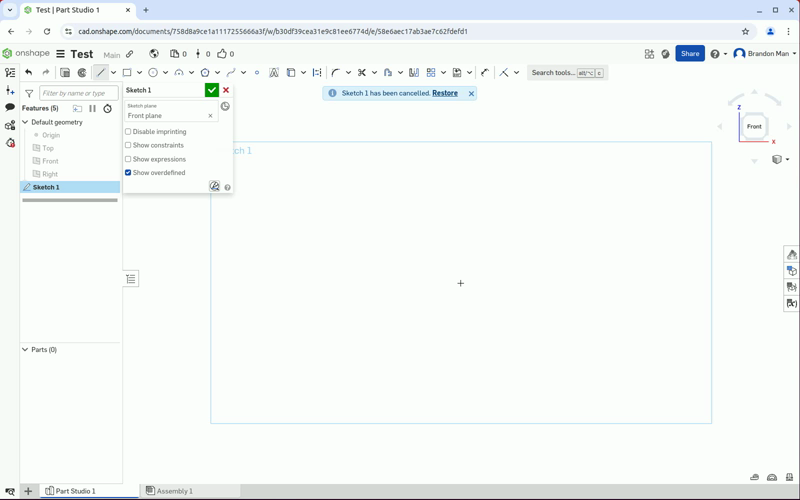
click(460, 282)
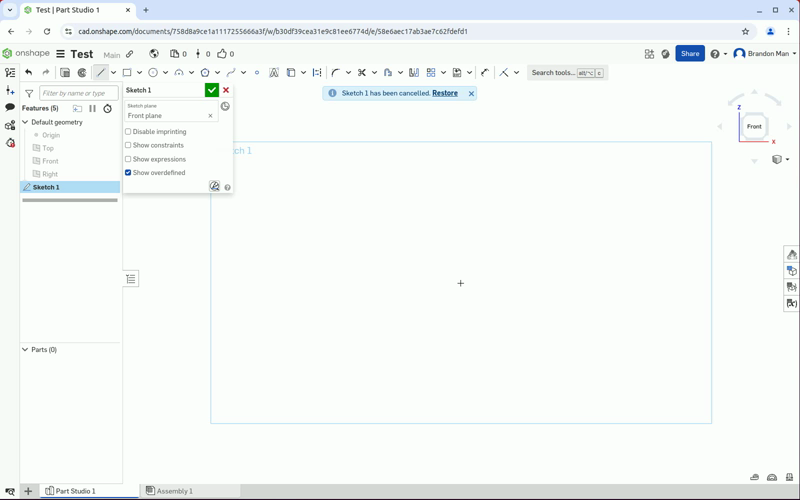
key_up(shift)
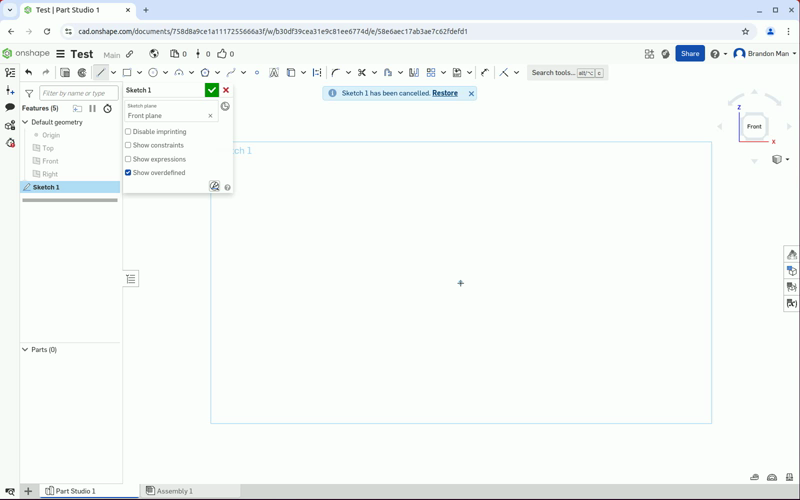
key_down(shift)
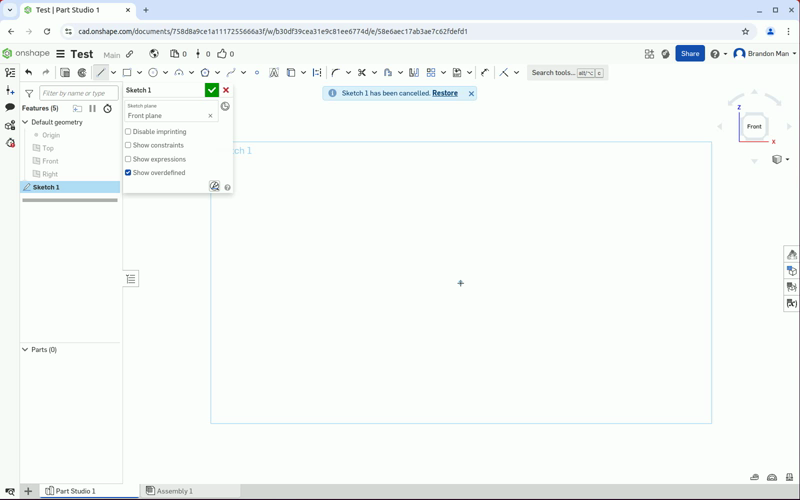
mouse_move(490, 282)
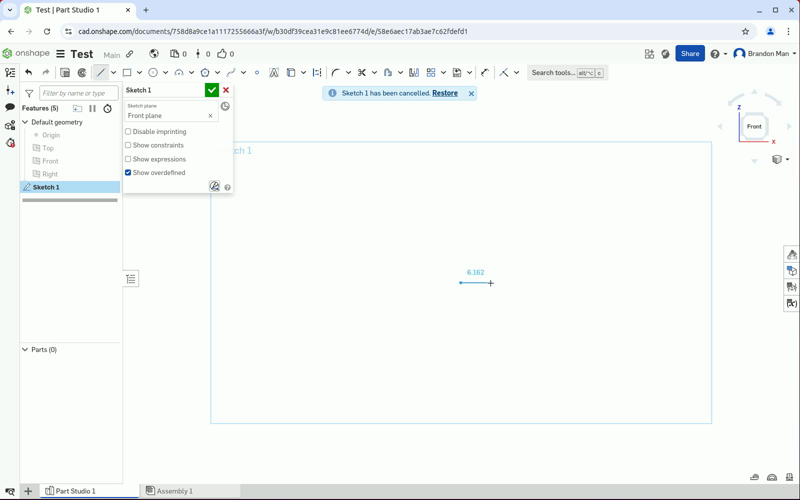
mouse_move(460, 278)
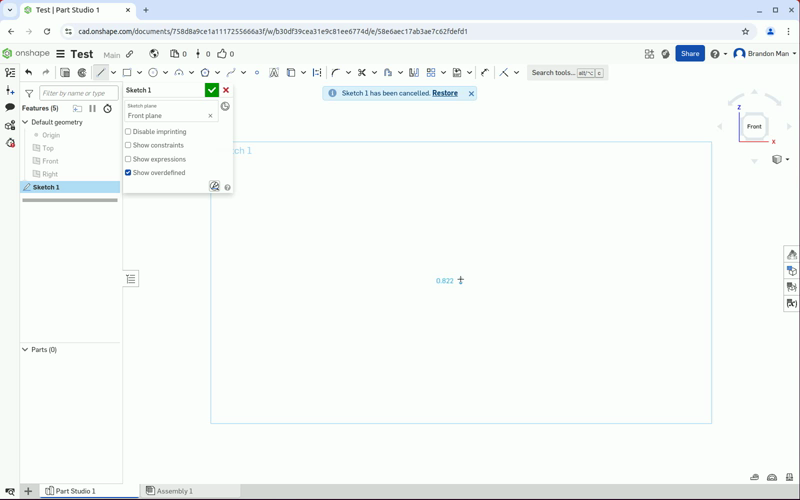
scroll(6)
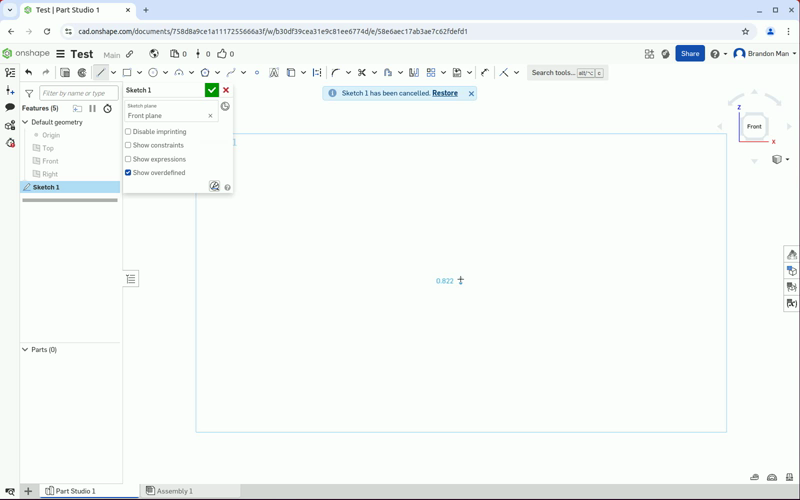
scroll(6)
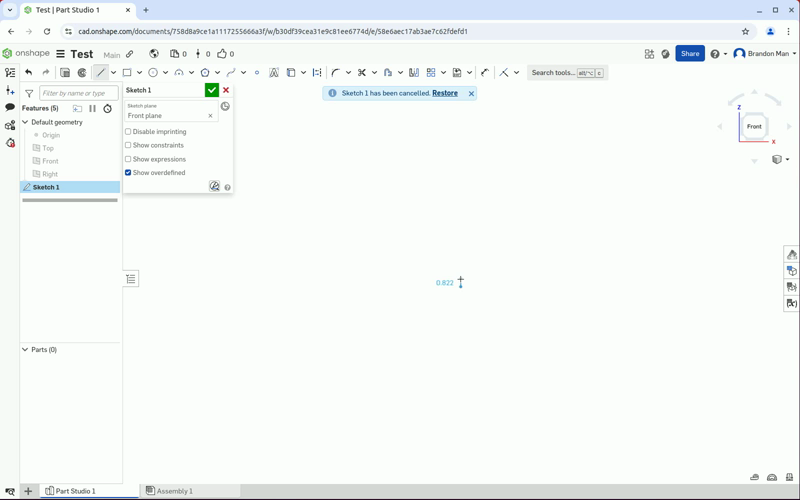
scroll(6)
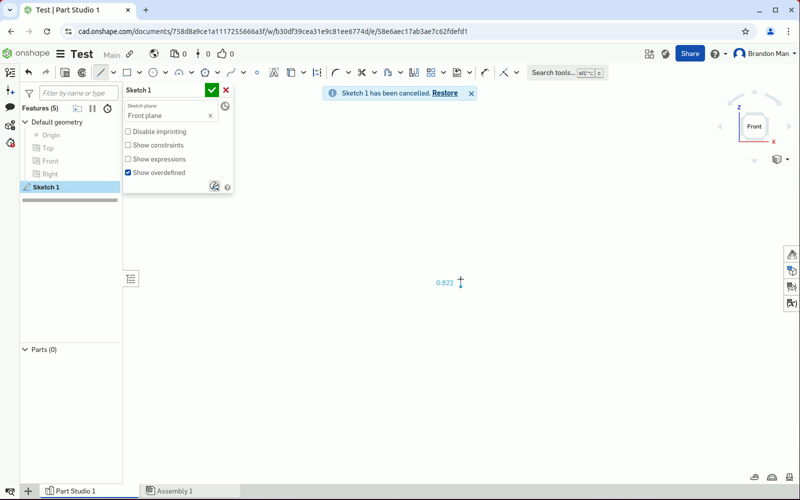
scroll(6)
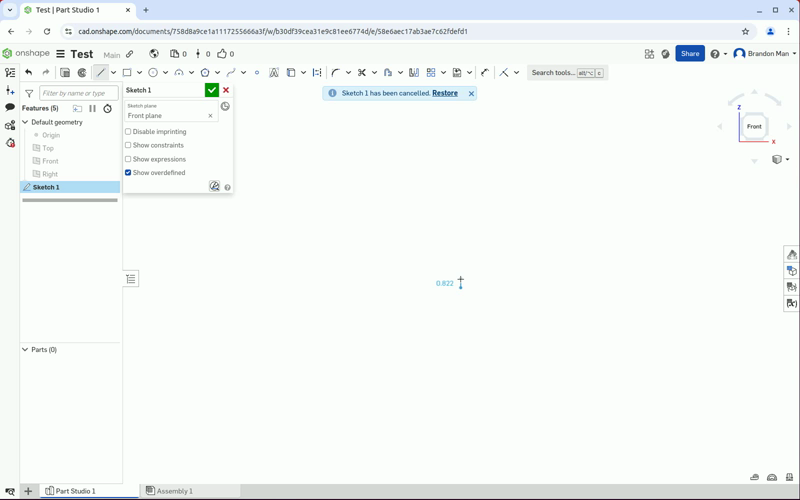
scroll(6)
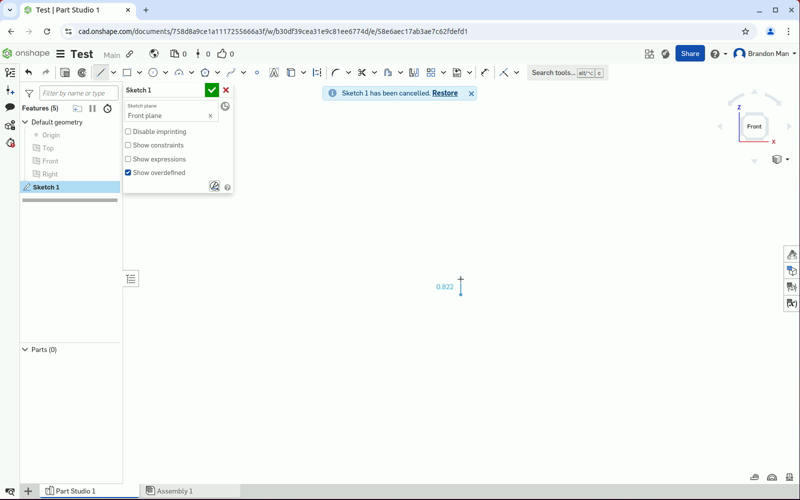
scroll(6)
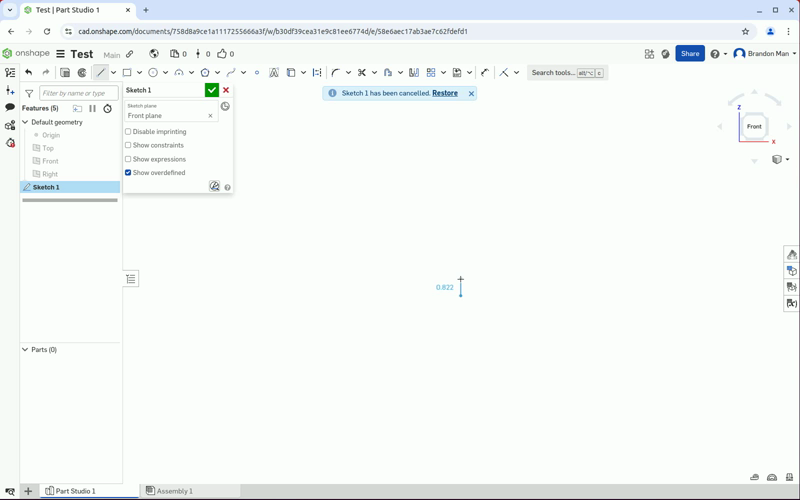
scroll(6)
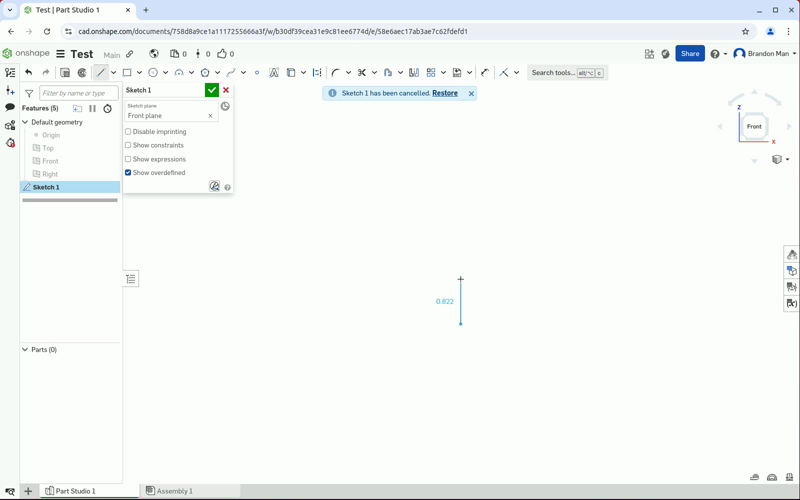
click(460, 278)
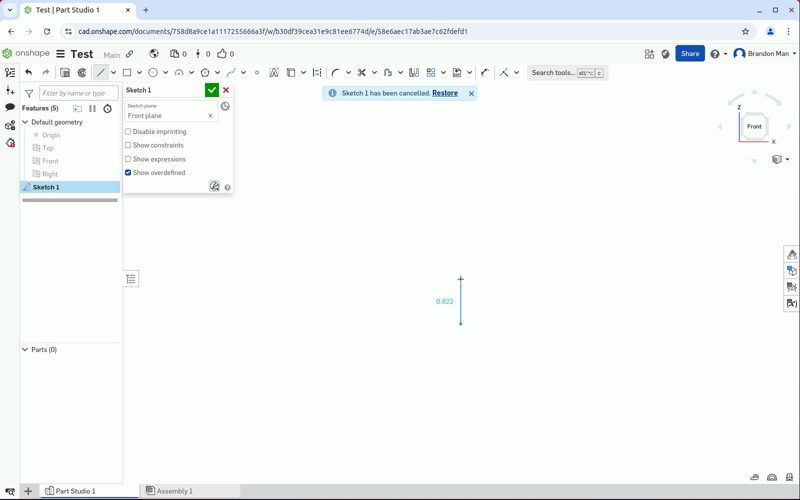
scroll(-6)
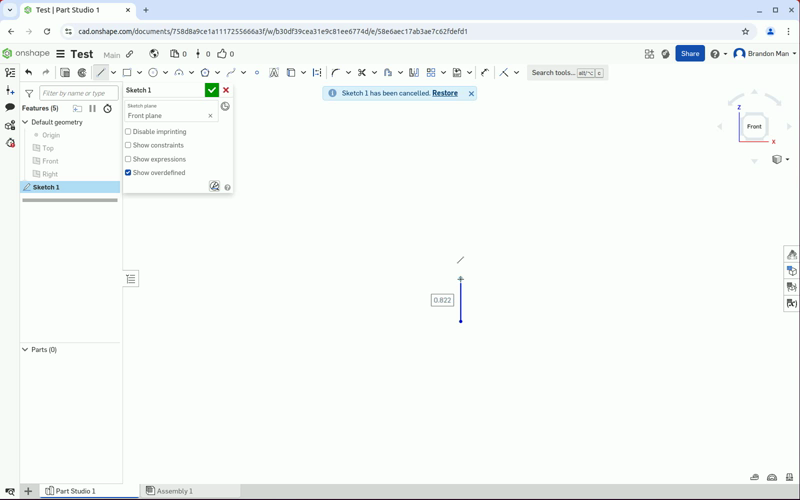
scroll(-6)
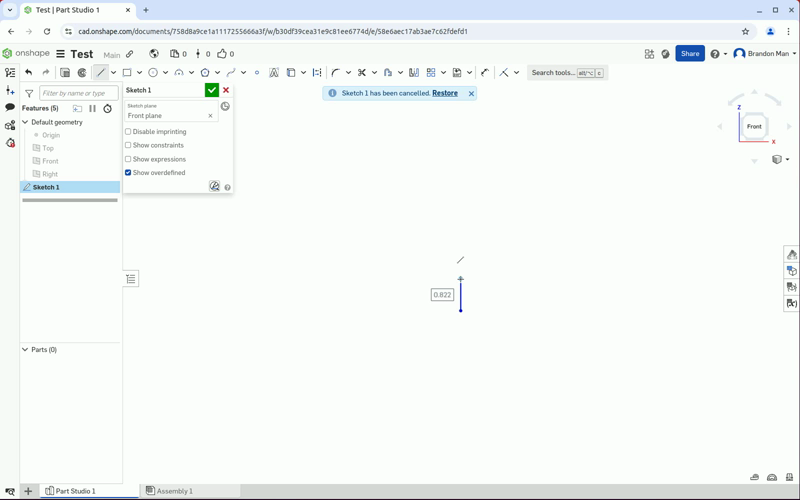
scroll(-6)
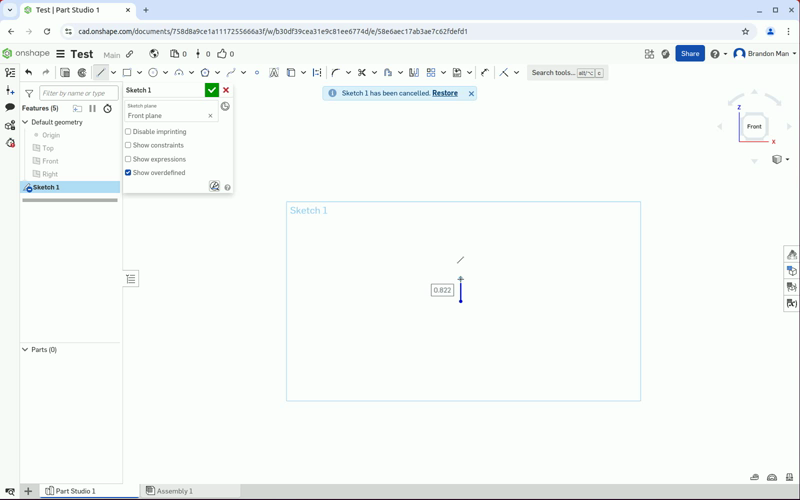
scroll(-6)
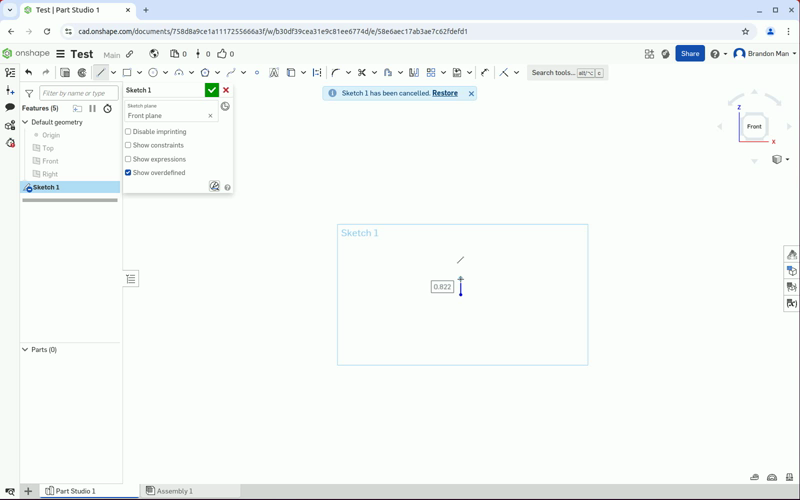
scroll(-6)
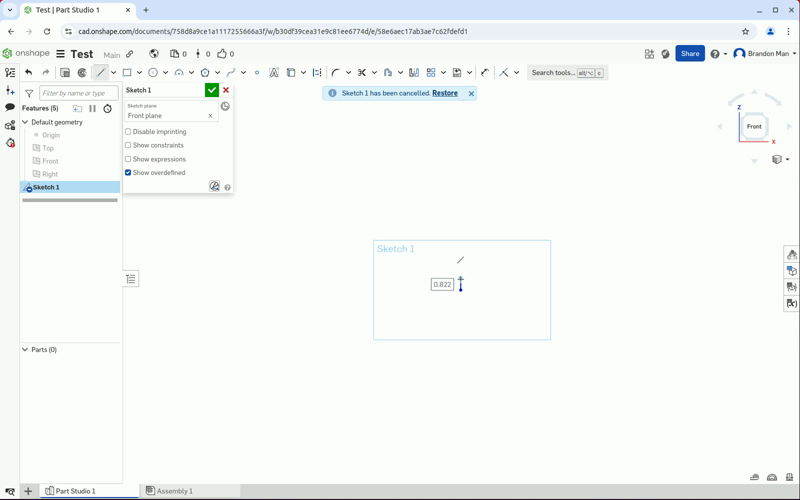
scroll(-6)
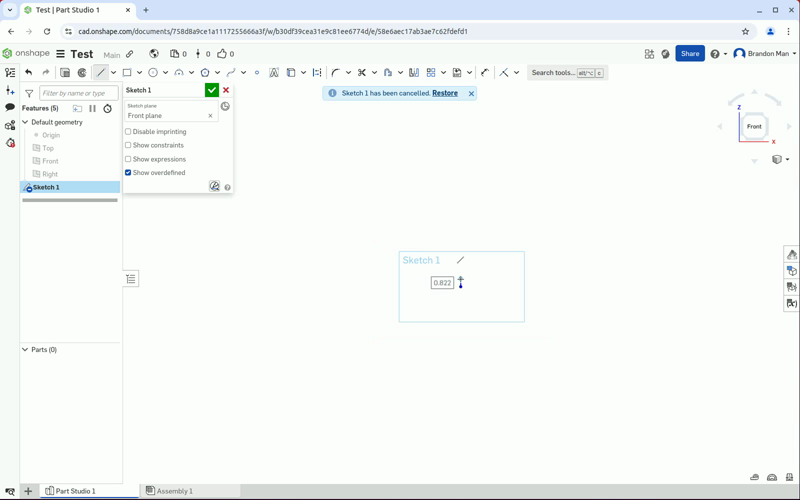
scroll(-6)
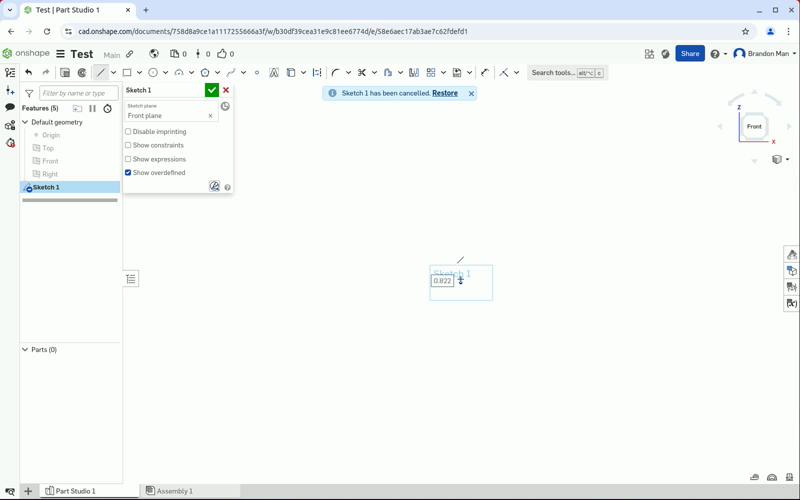
key_up(shift)
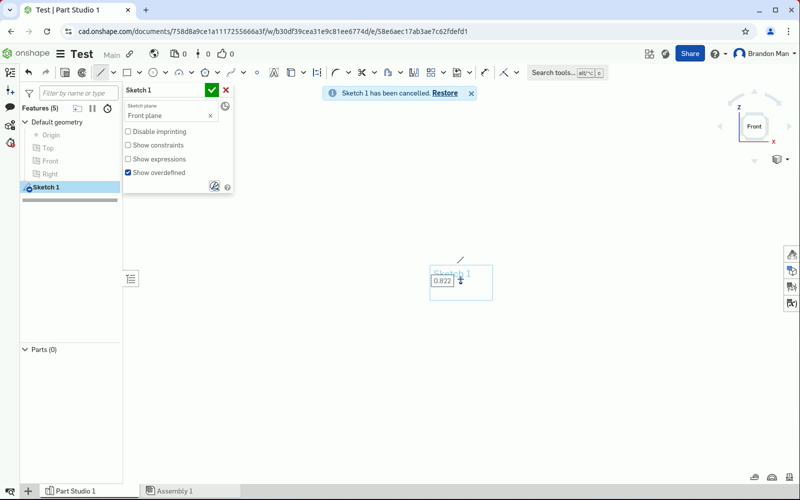
key(esc)
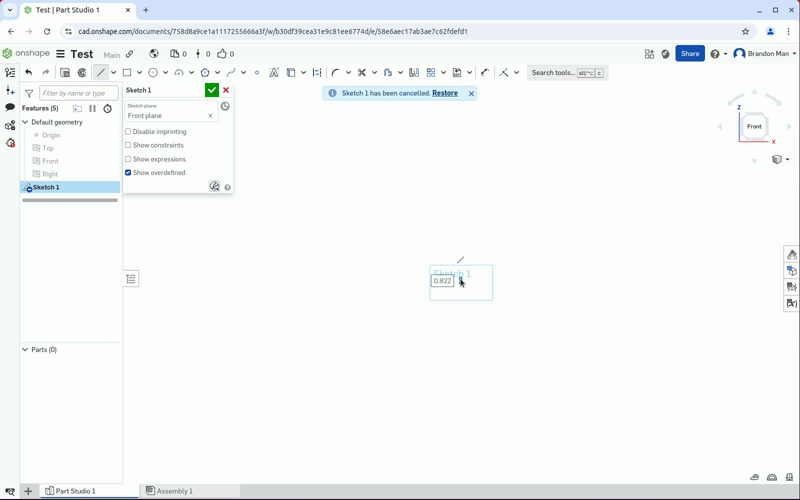
key(a)
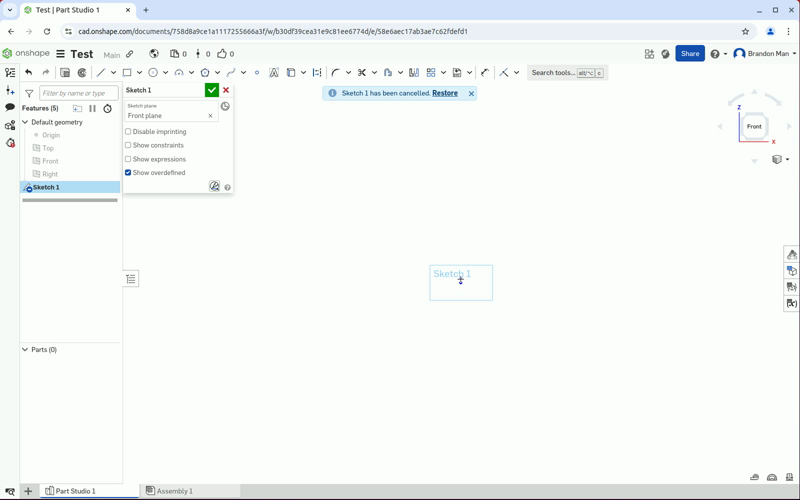
mouse_move(460, 278)
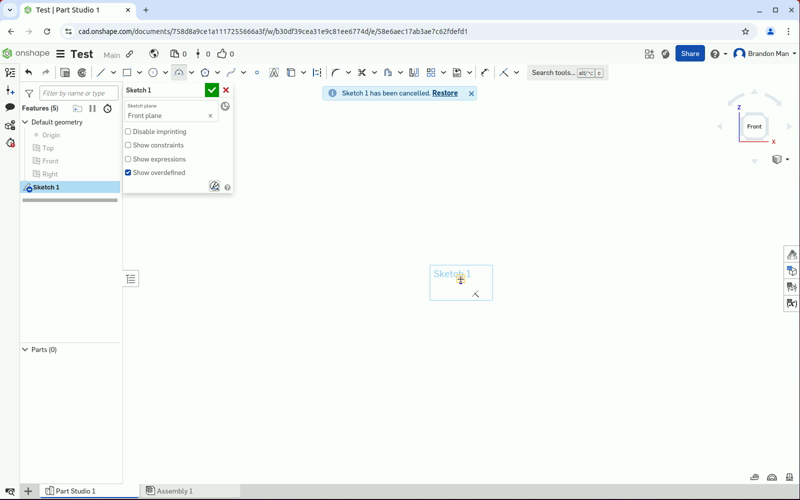
scroll(6)
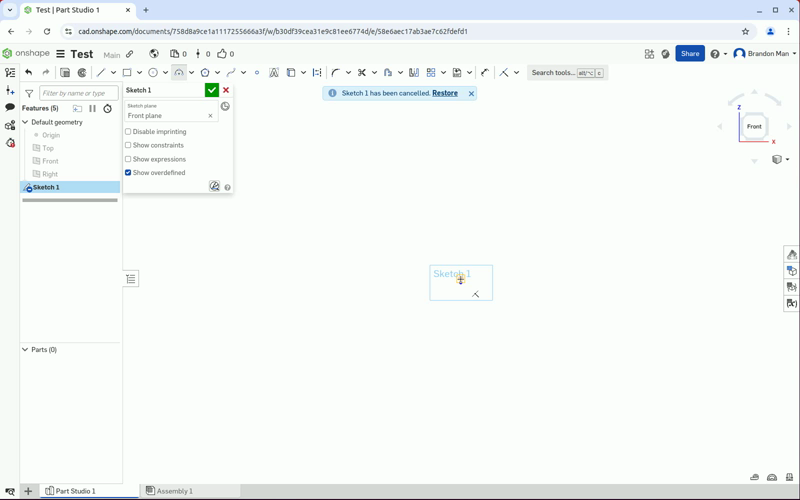
scroll(6)
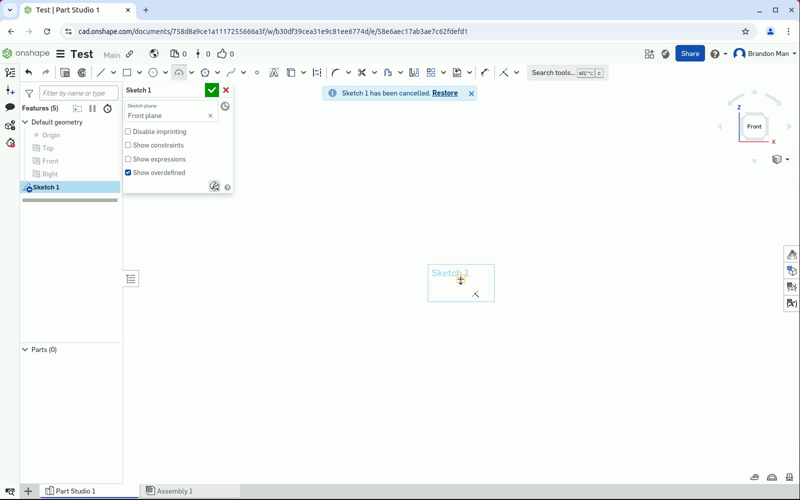
scroll(6)
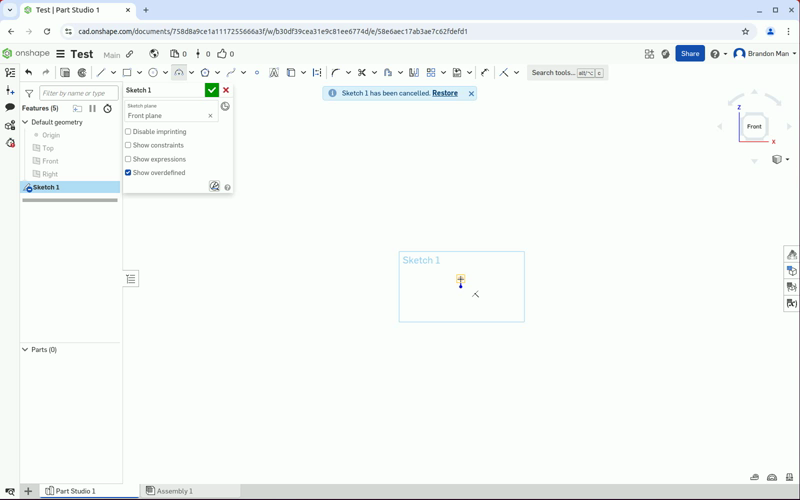
scroll(6)
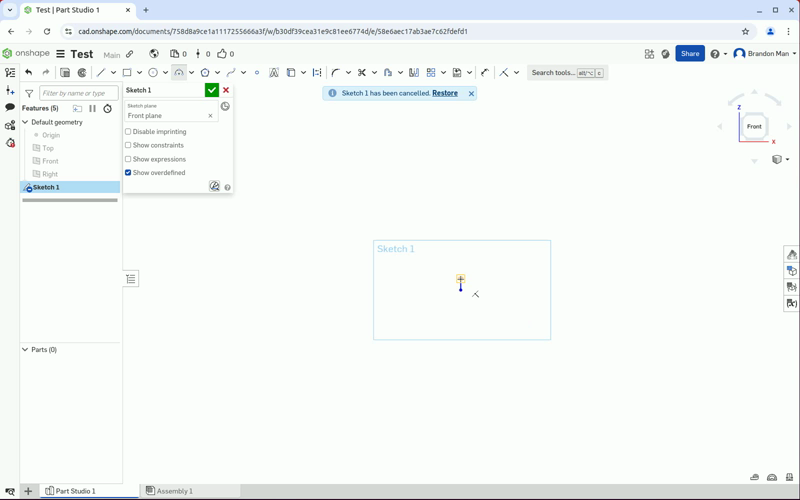
scroll(6)
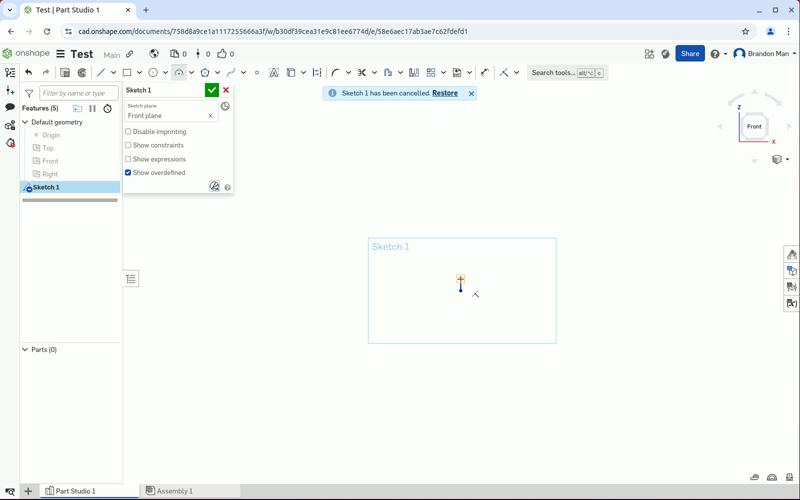
scroll(6)
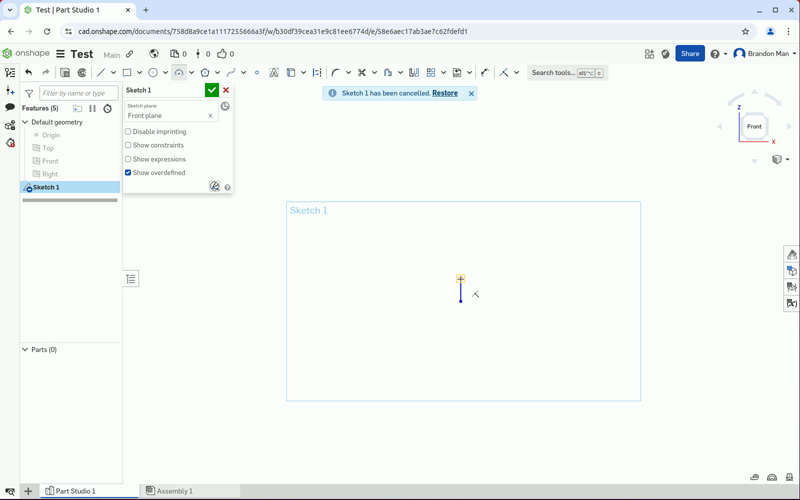
scroll(6)
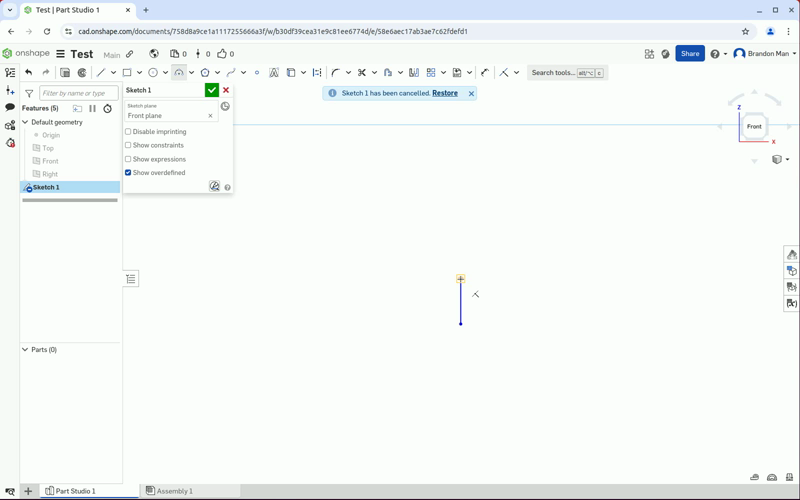
click(460, 278)
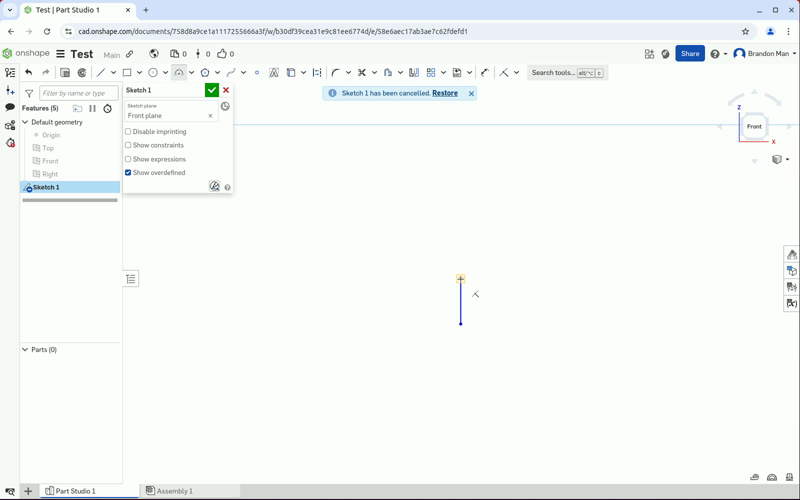
scroll(-6)
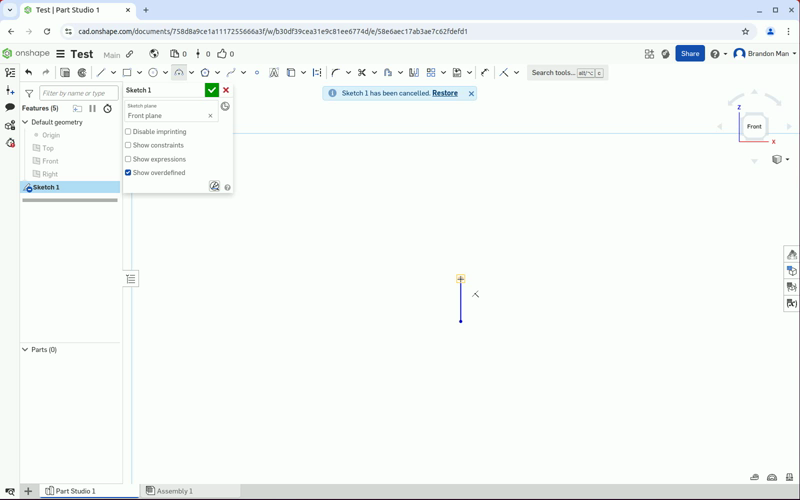
scroll(-6)
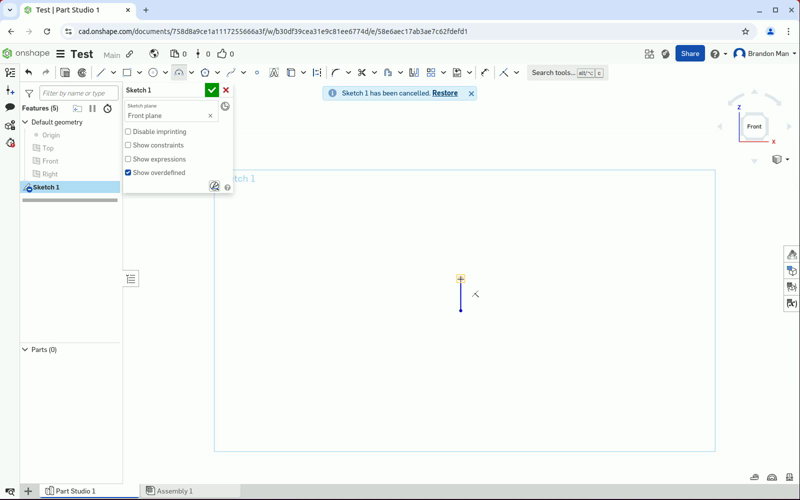
scroll(-6)
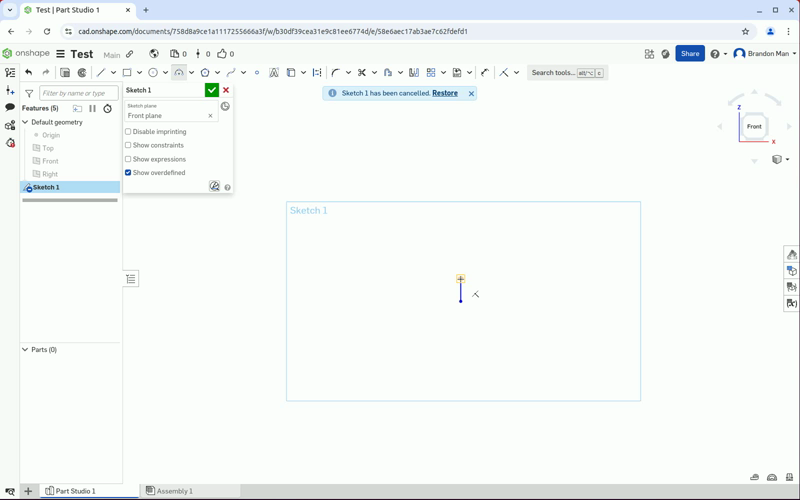
scroll(-6)
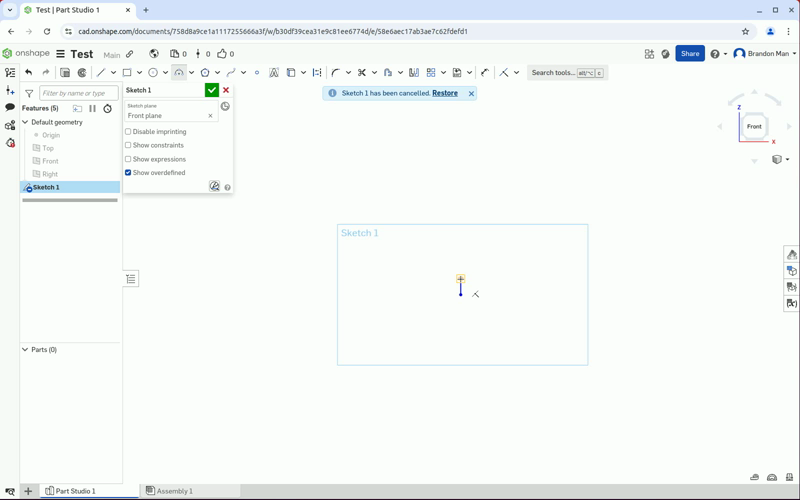
scroll(-6)
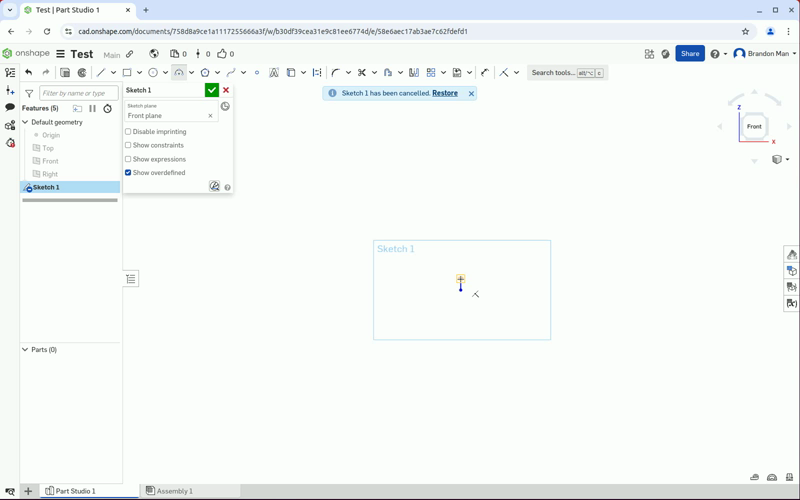
scroll(-6)
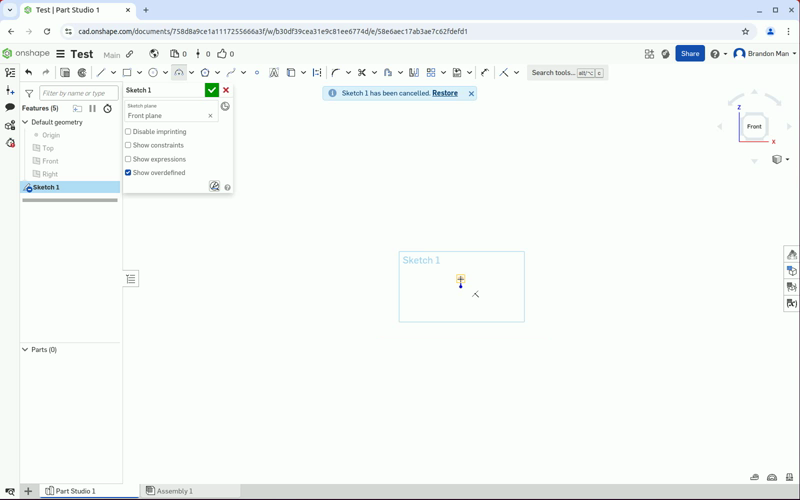
scroll(-6)
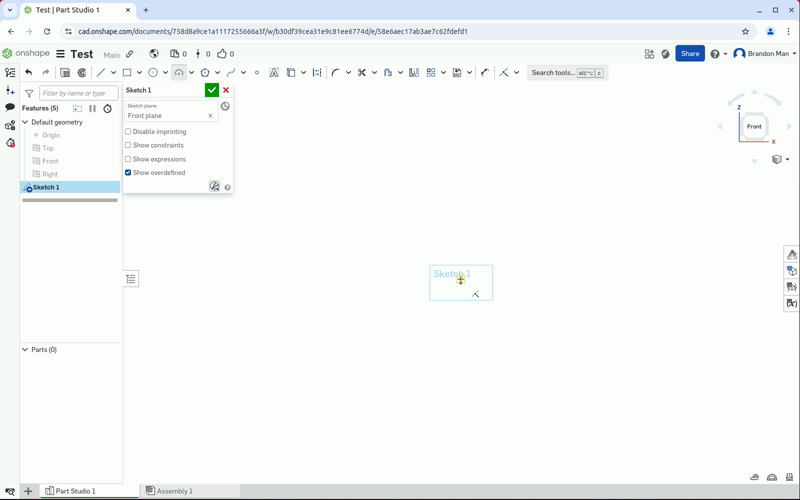
key_down(shift)
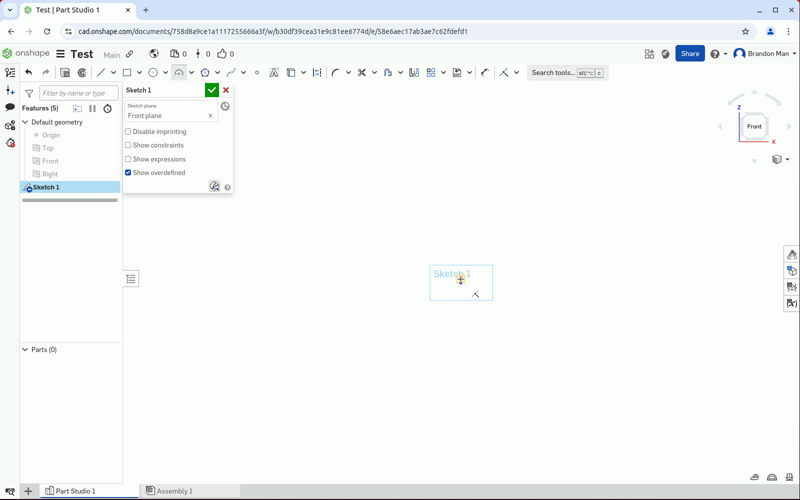
mouse_move(461, 278)
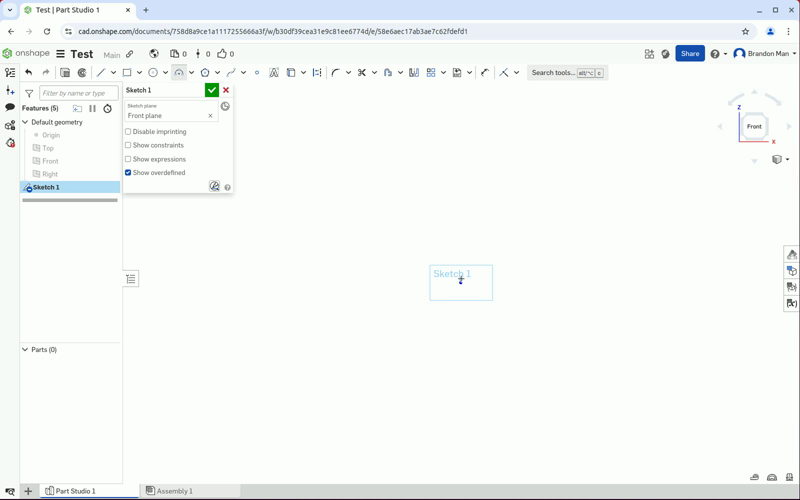
scroll(6)
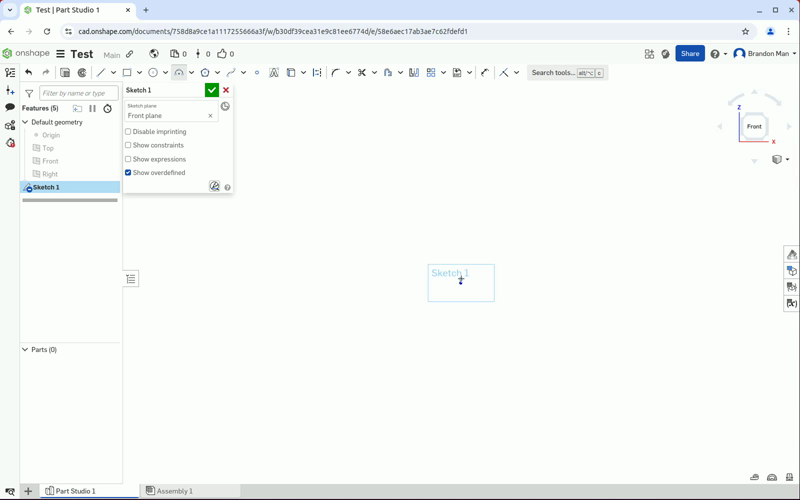
scroll(6)
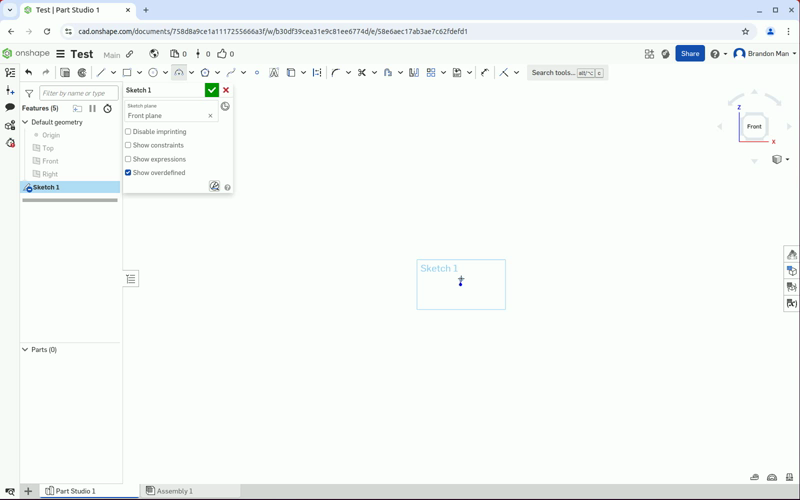
scroll(6)
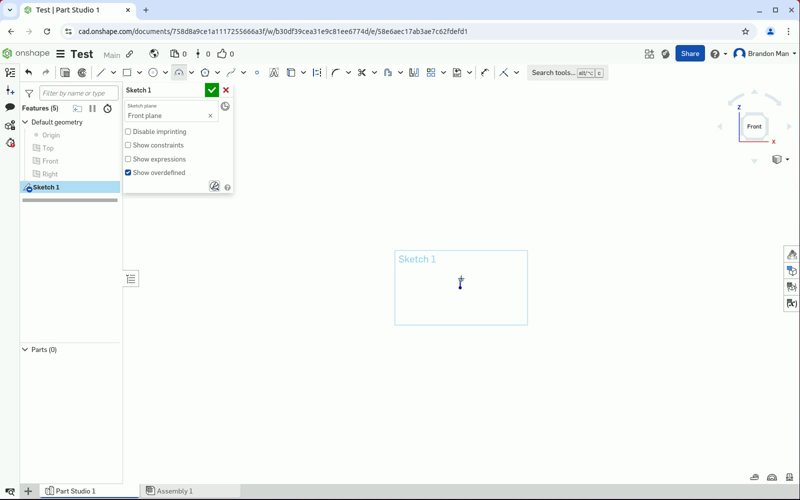
scroll(6)
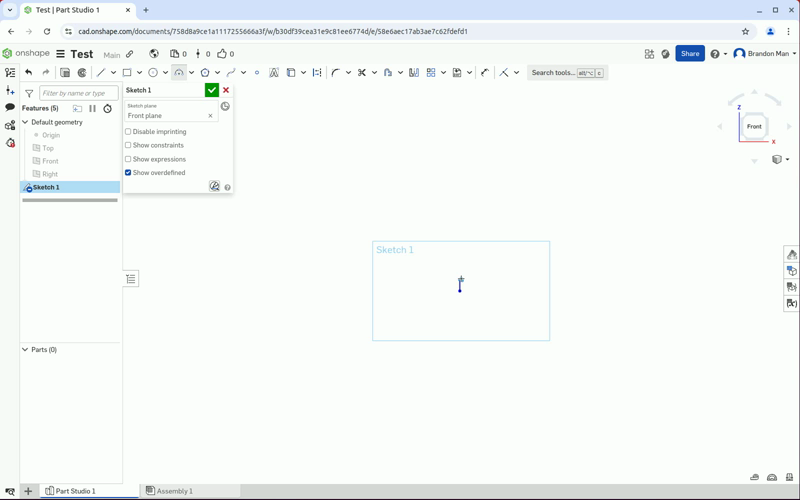
scroll(6)
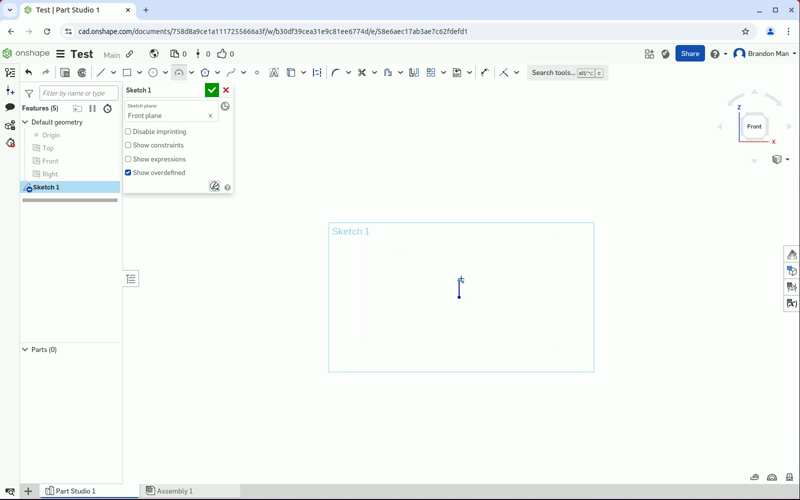
scroll(6)
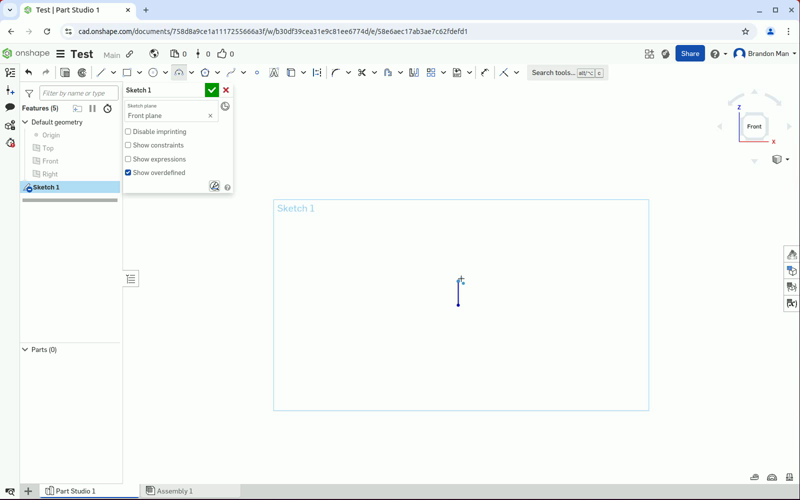
scroll(6)
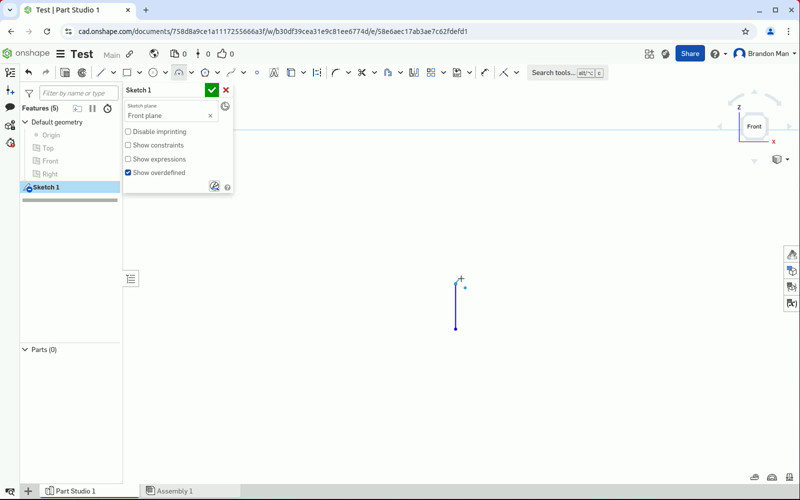
click(461, 278)
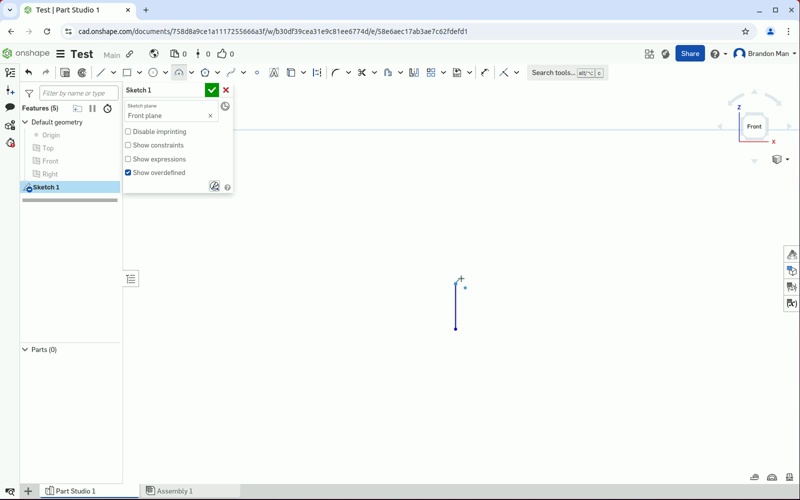
scroll(-6)
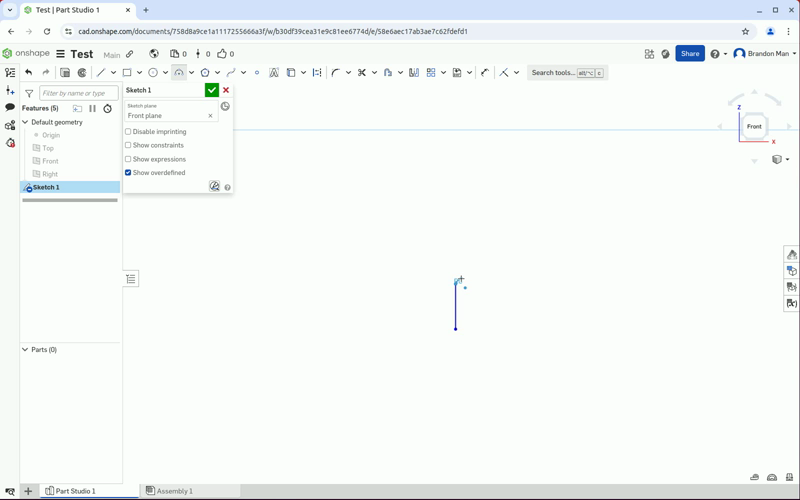
scroll(-6)
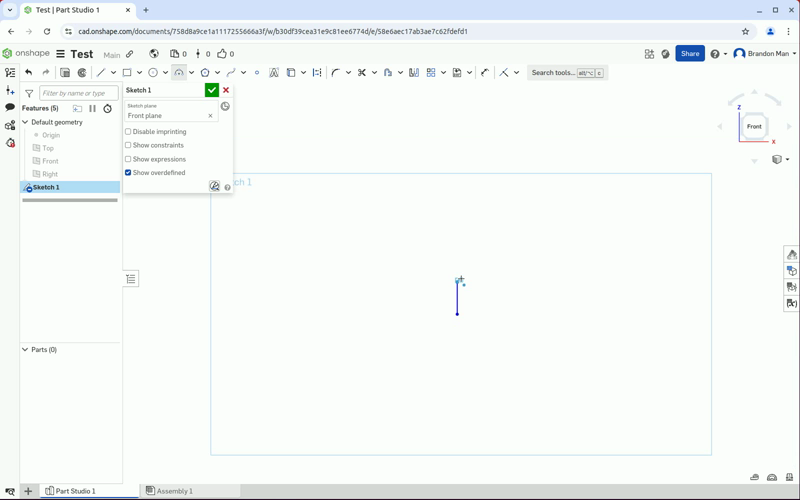
scroll(-6)
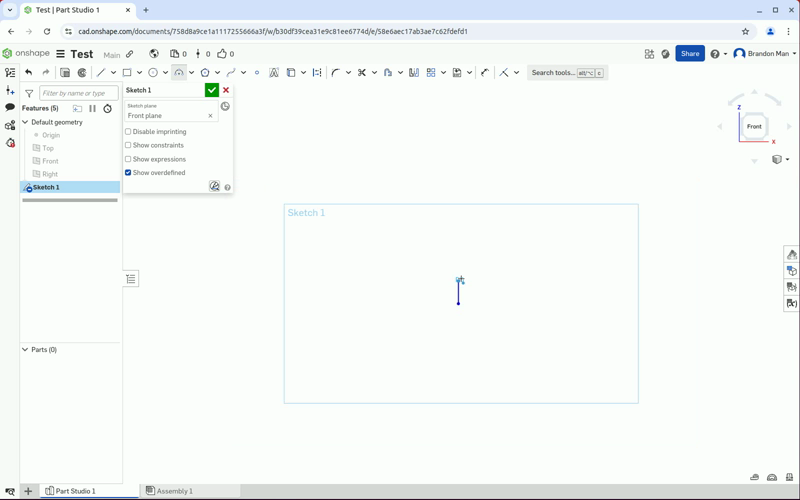
scroll(-6)
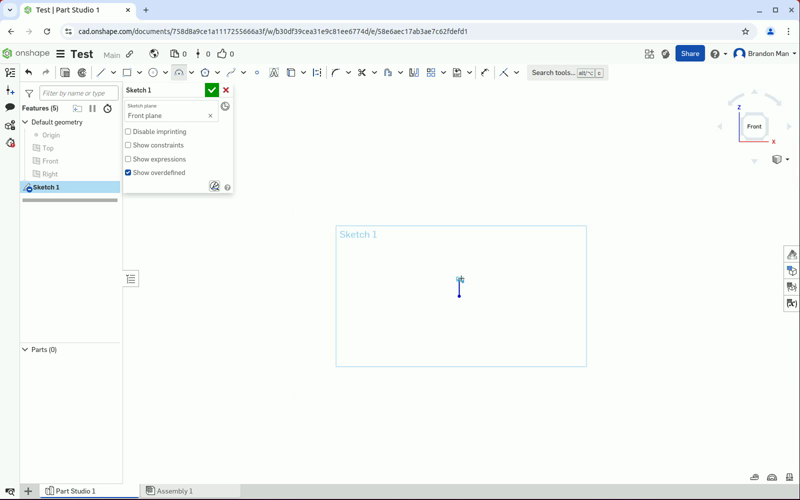
scroll(-6)
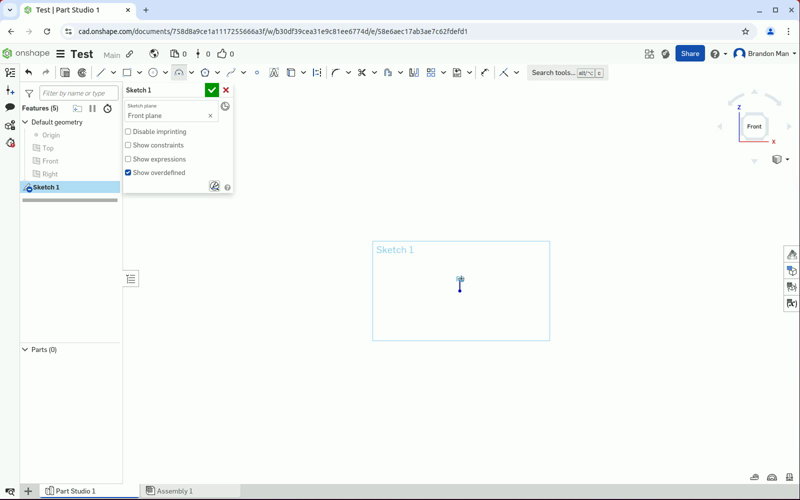
scroll(-6)
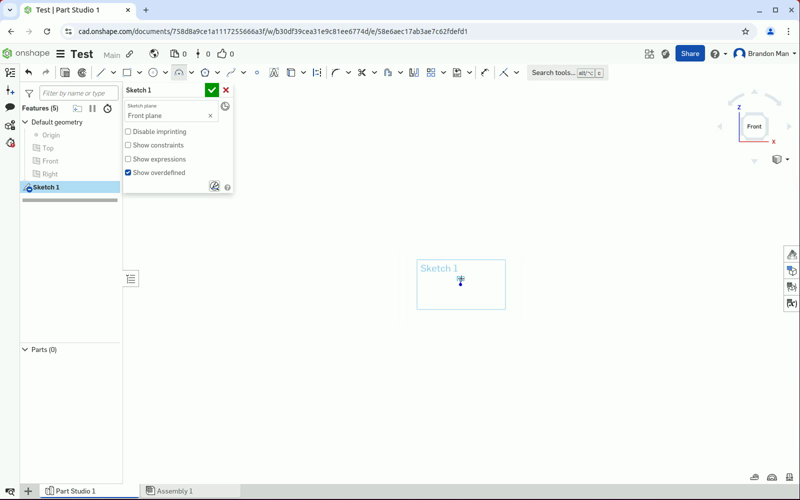
scroll(-6)
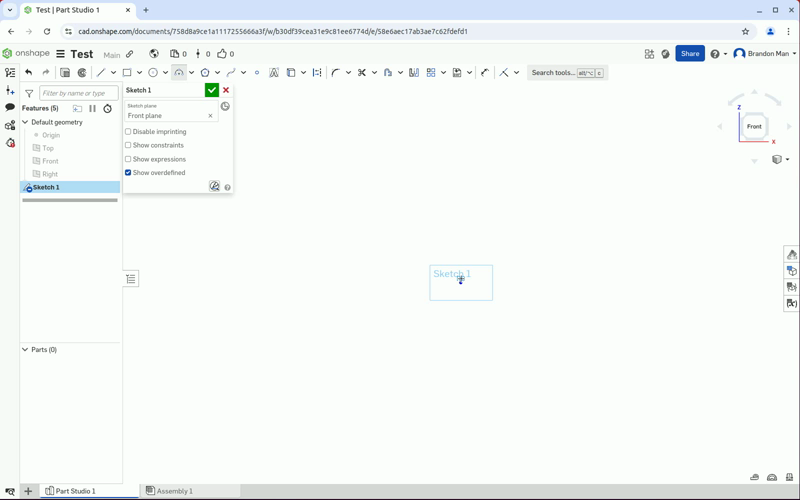
mouse_move(460, 278)
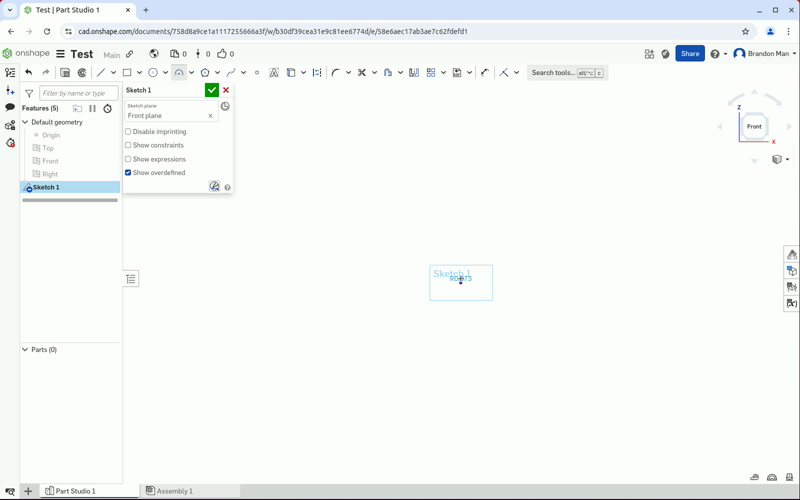
scroll(6)
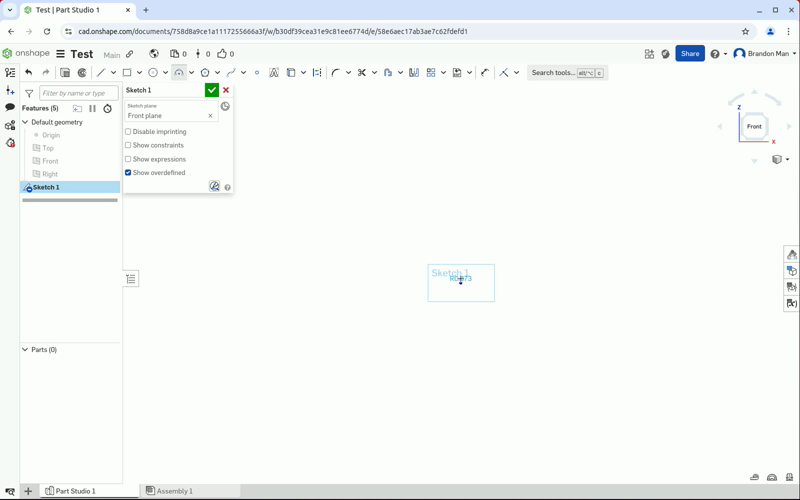
scroll(6)
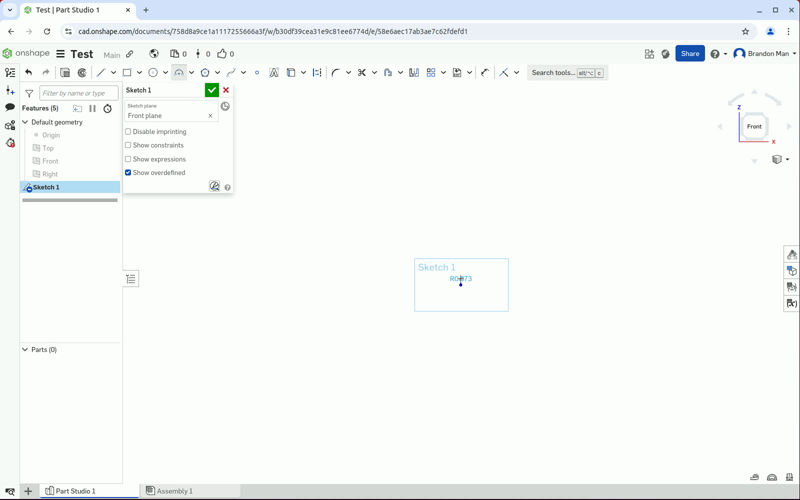
scroll(6)
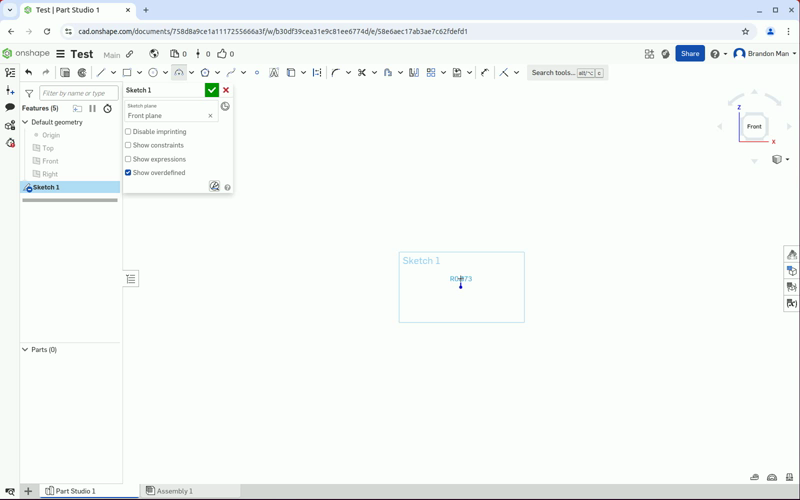
scroll(6)
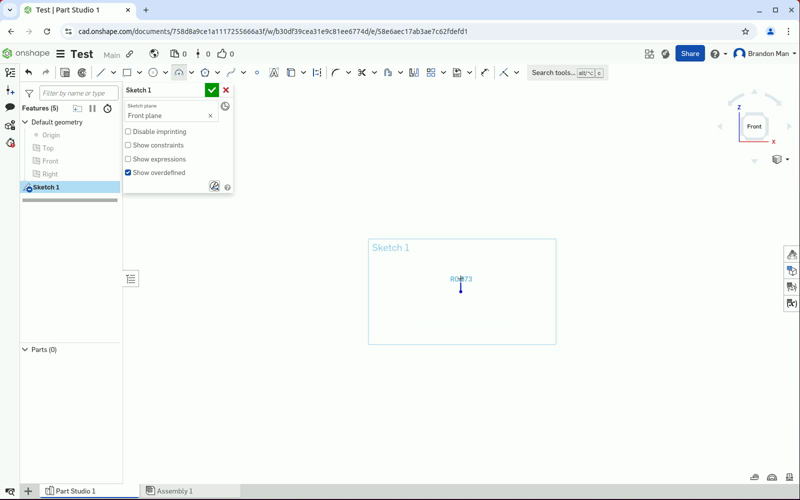
scroll(6)
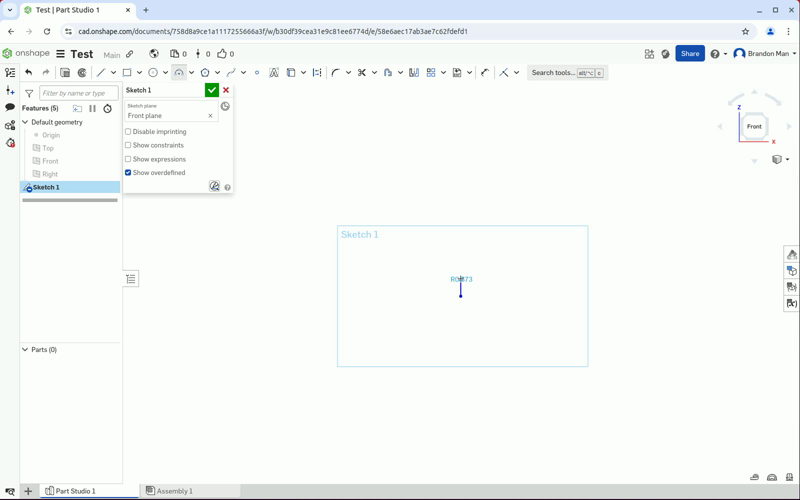
scroll(6)
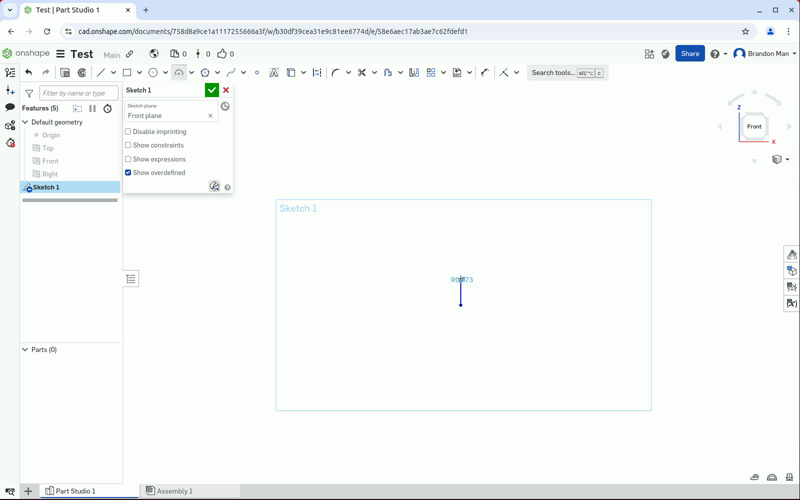
scroll(6)
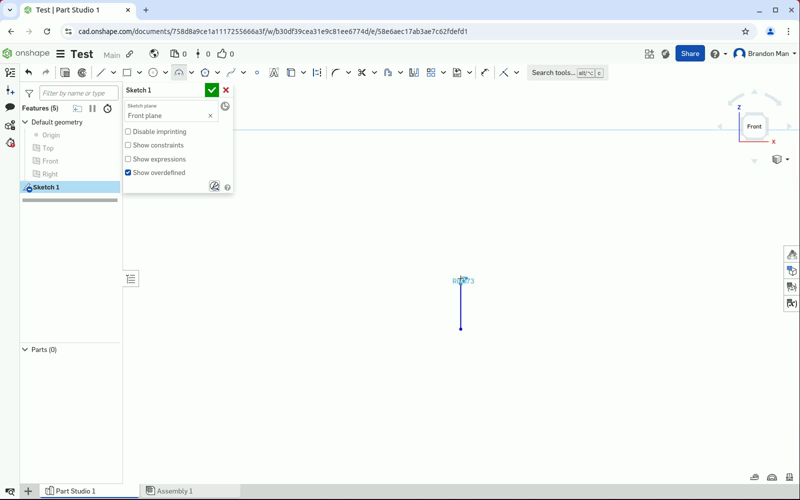
click(460, 278)
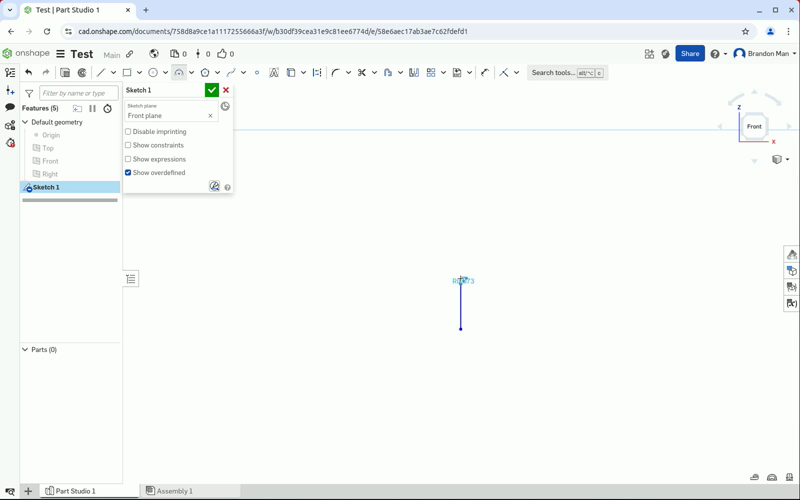
scroll(-6)
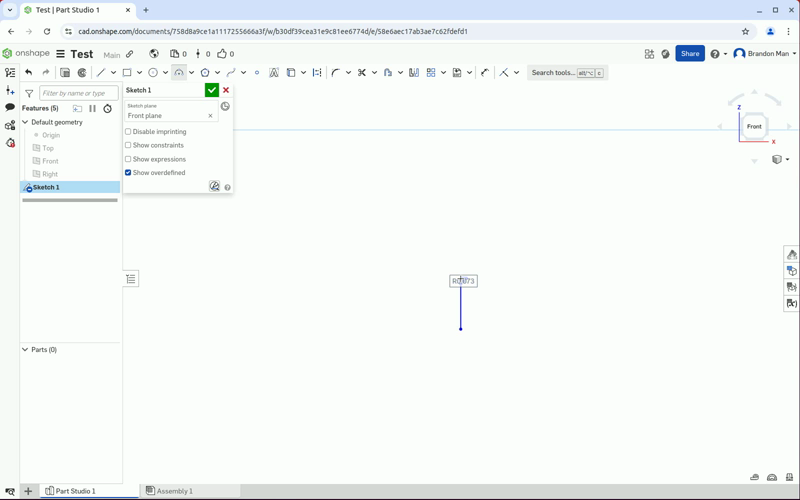
scroll(-6)
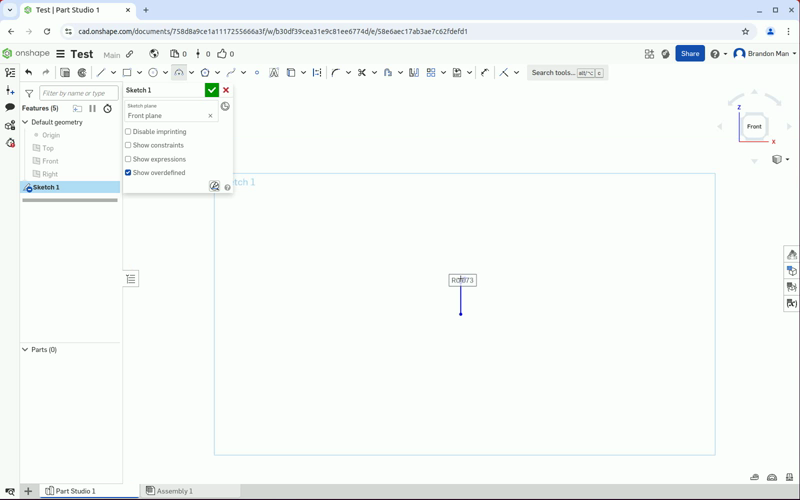
scroll(-6)
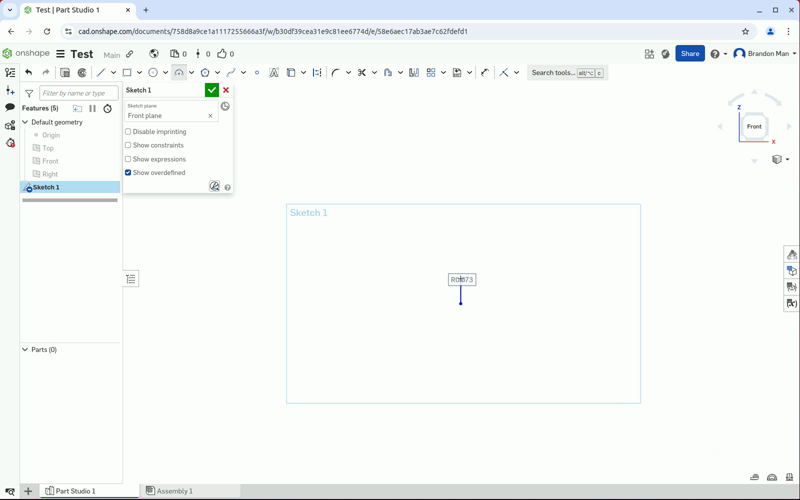
scroll(-6)
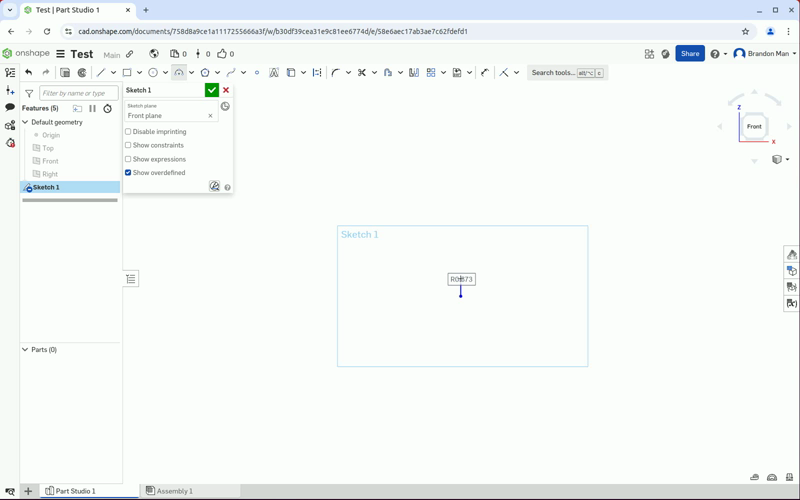
scroll(-6)
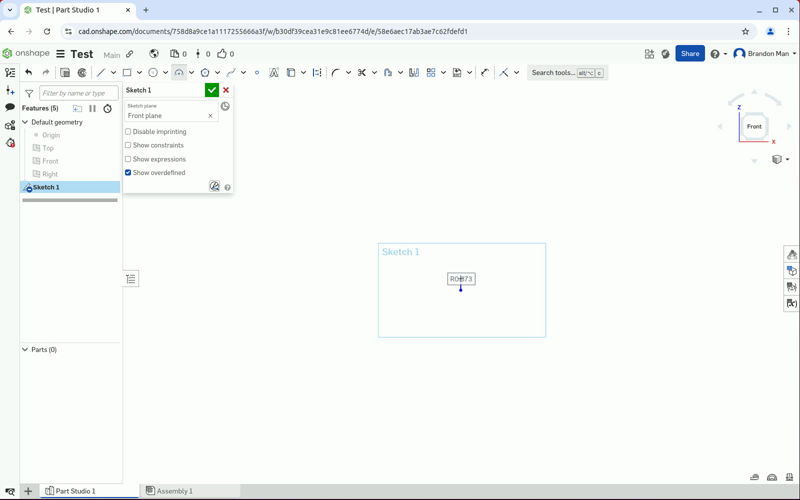
scroll(-6)
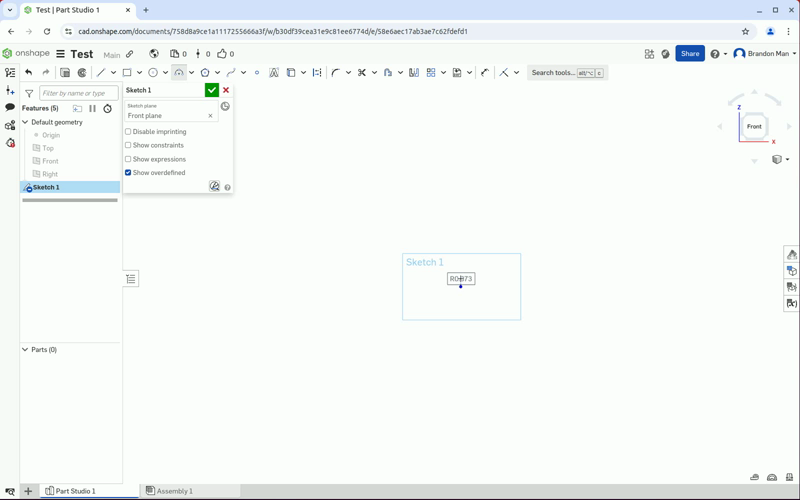
scroll(-6)
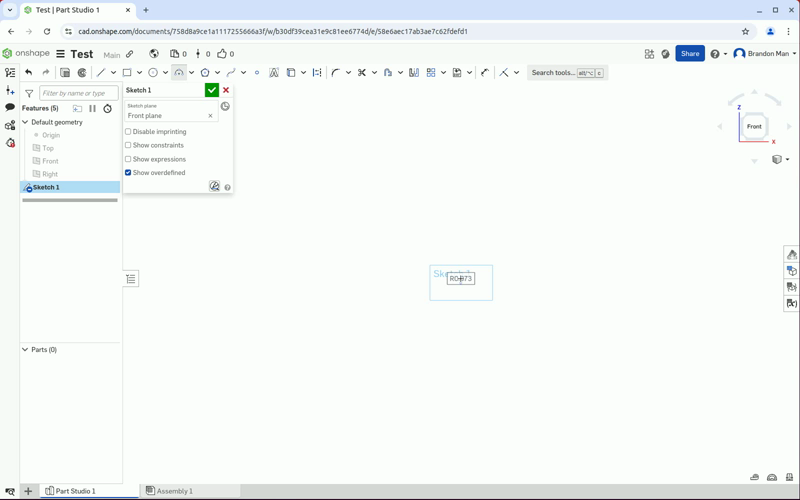
key_up(shift)
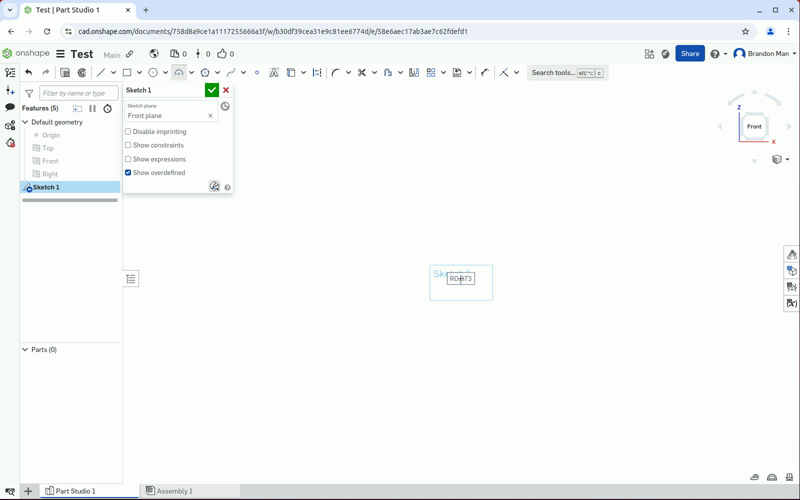
key(esc)
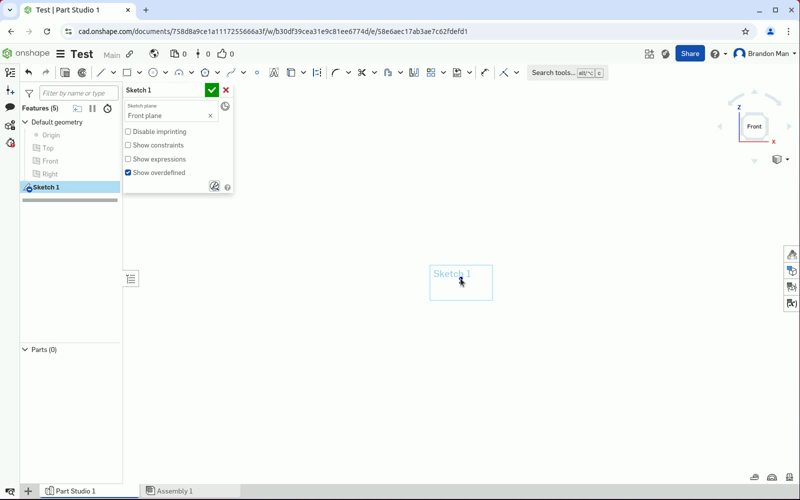
key(l)
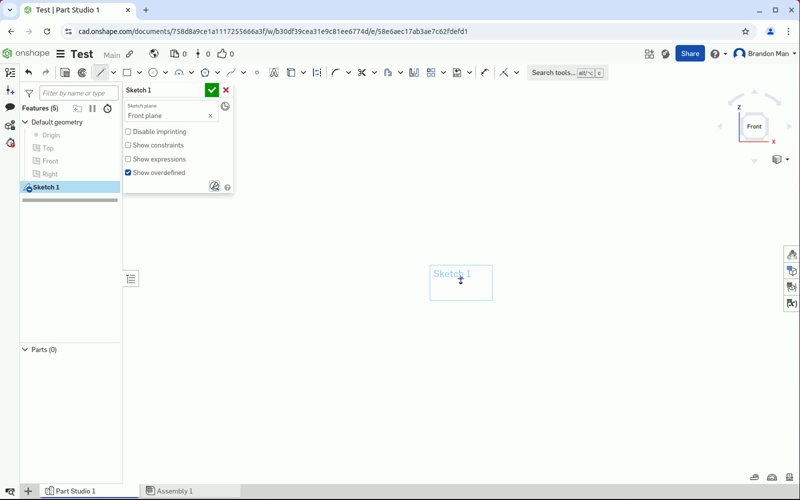
mouse_move(461, 278)
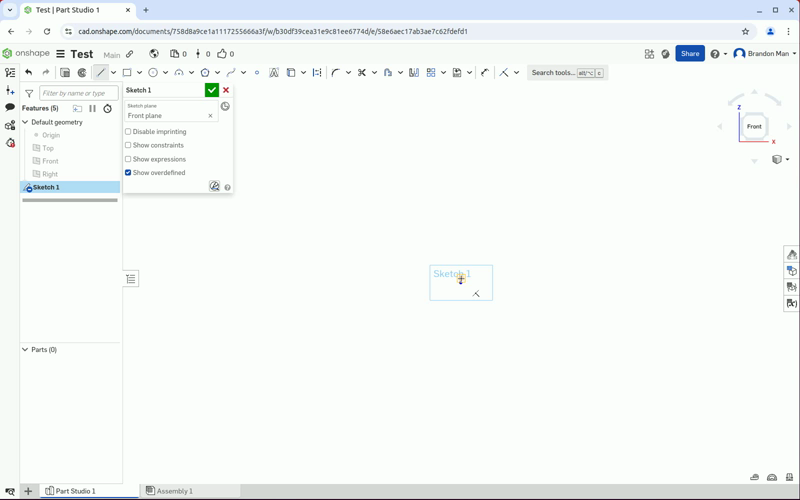
scroll(6)
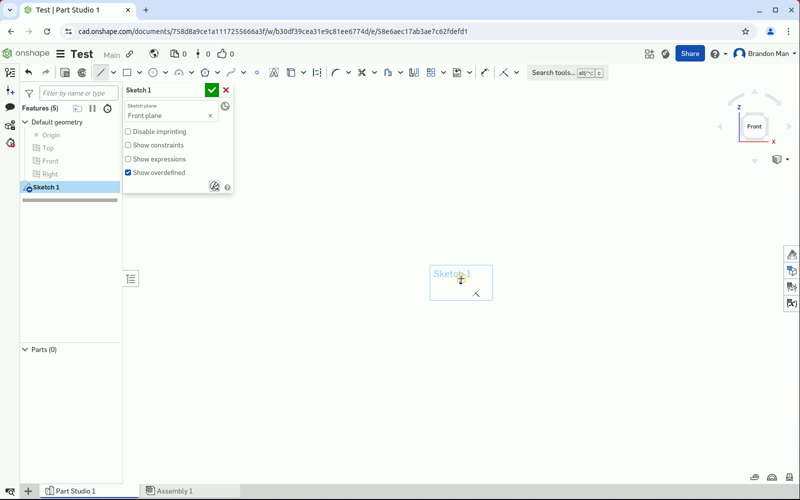
scroll(6)
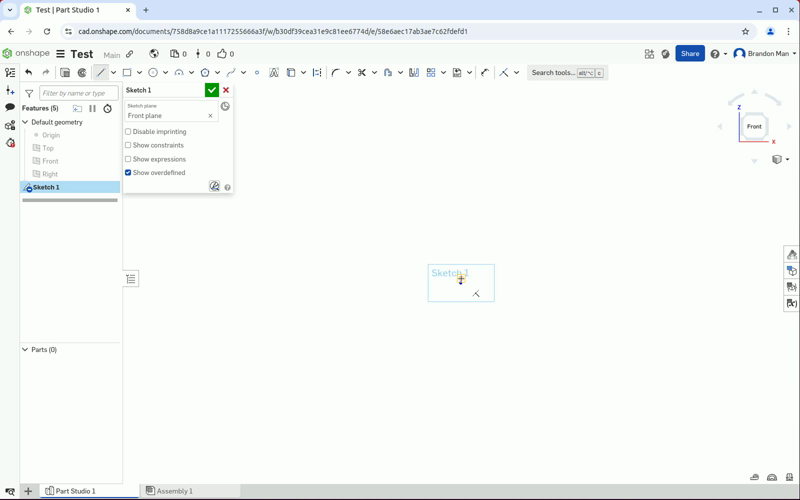
scroll(6)
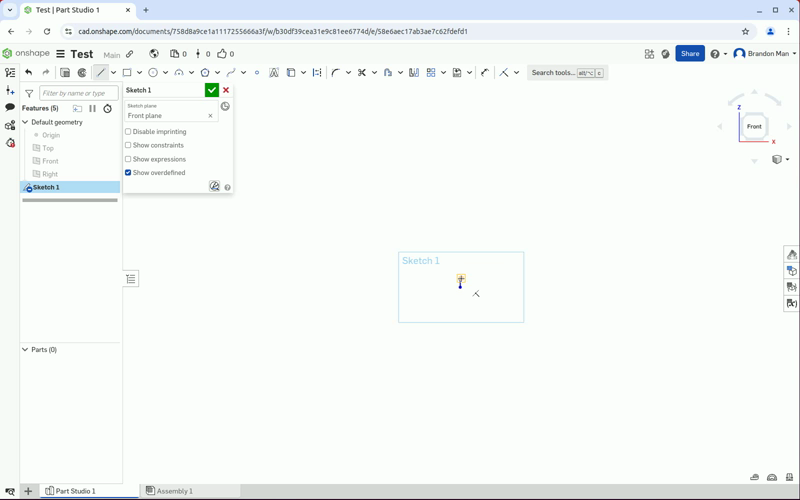
scroll(6)
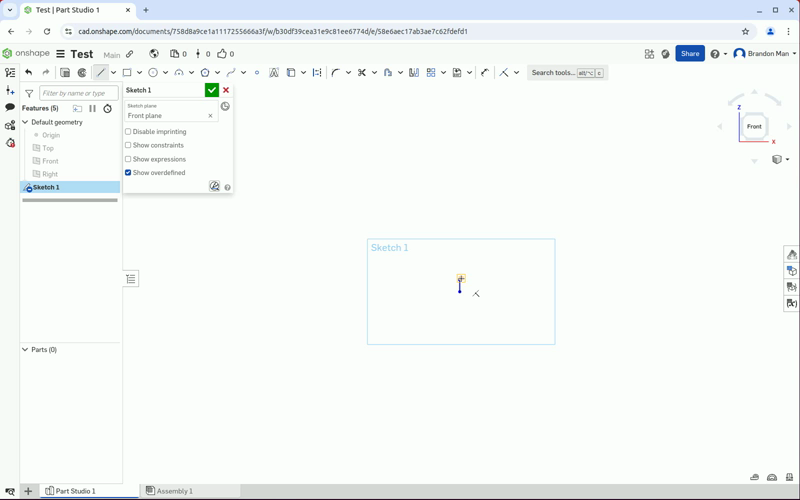
scroll(6)
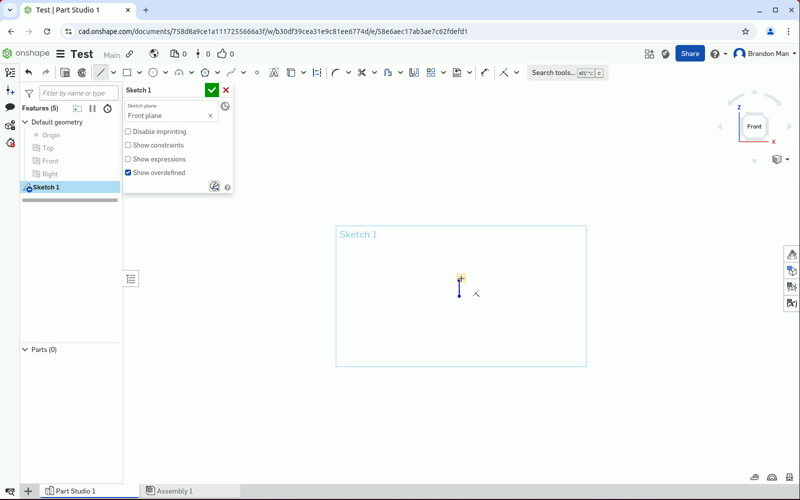
scroll(6)
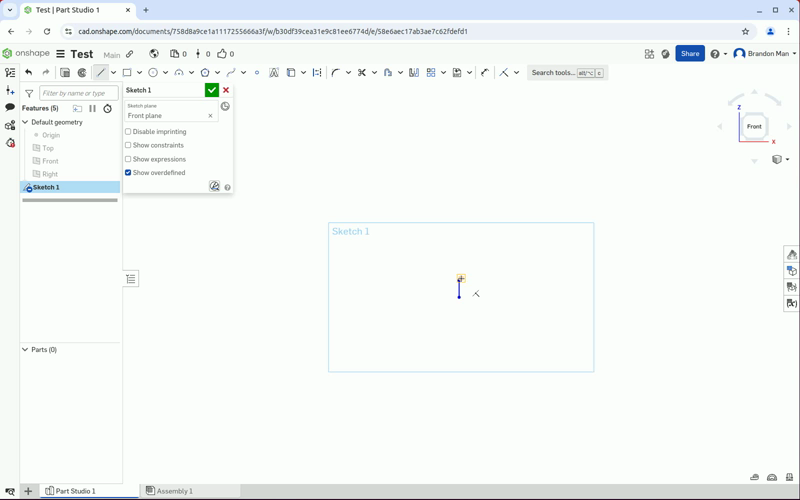
scroll(6)
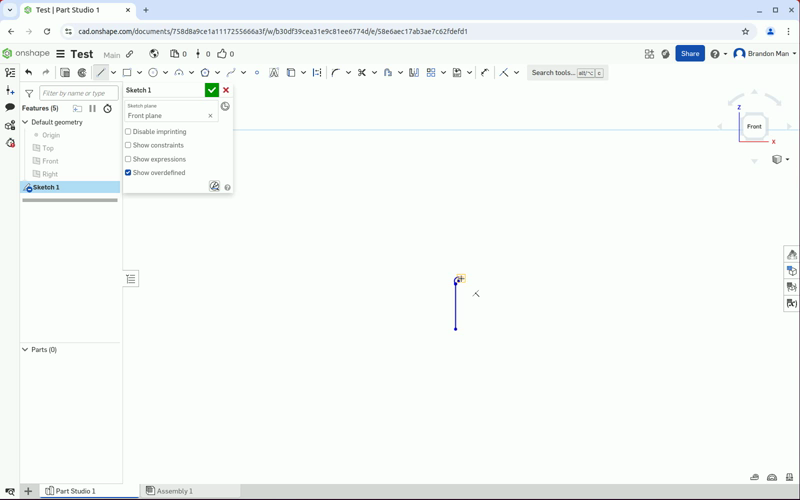
click(461, 278)
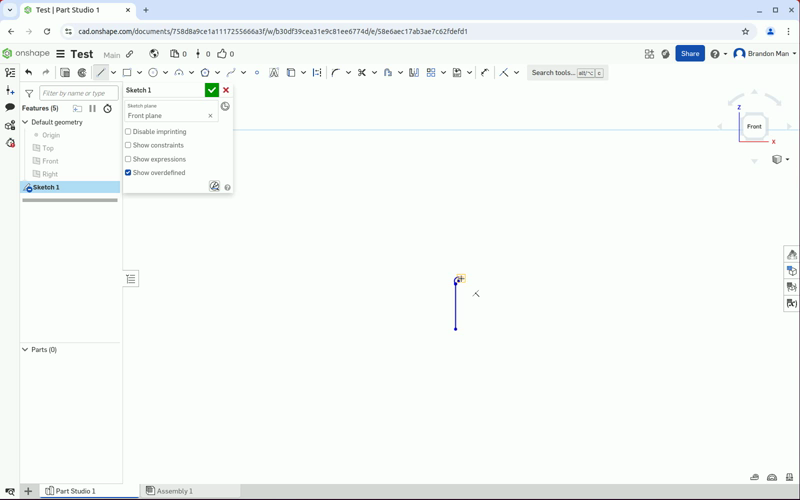
scroll(-6)
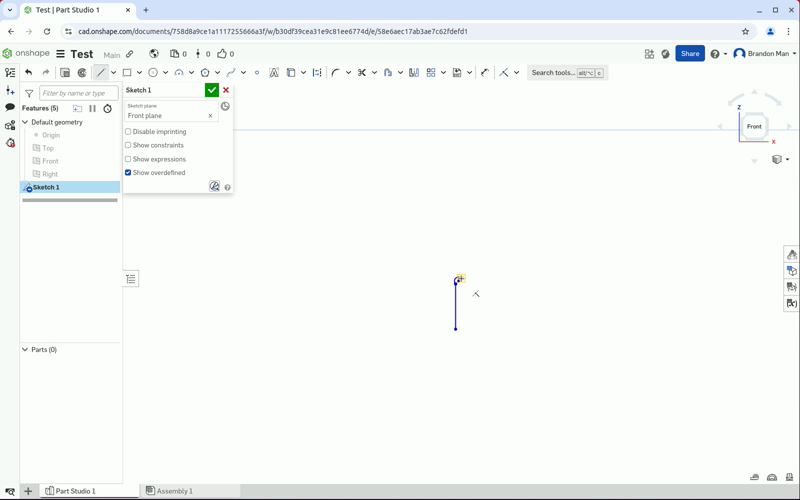
scroll(-6)
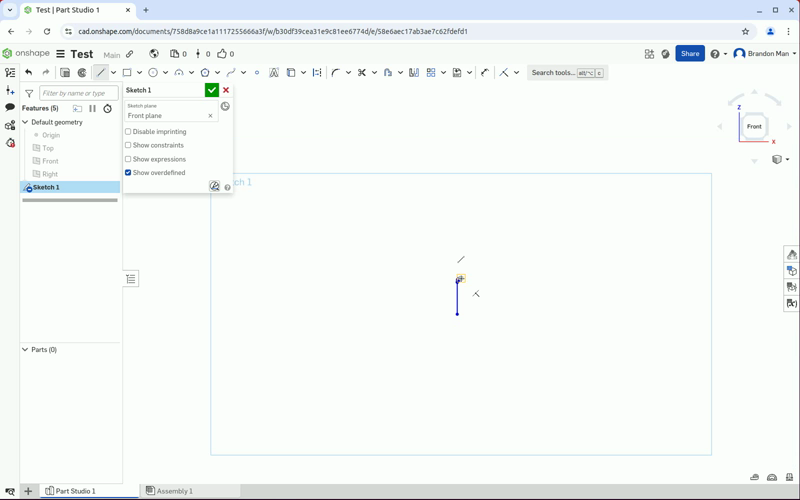
scroll(-6)
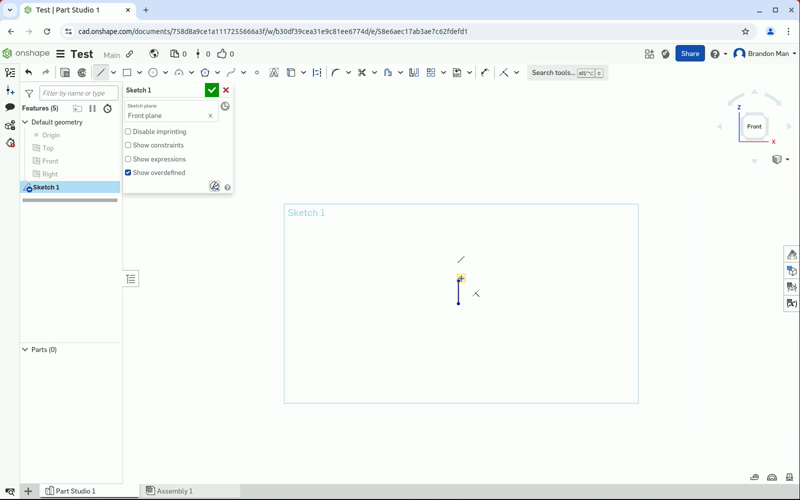
scroll(-6)
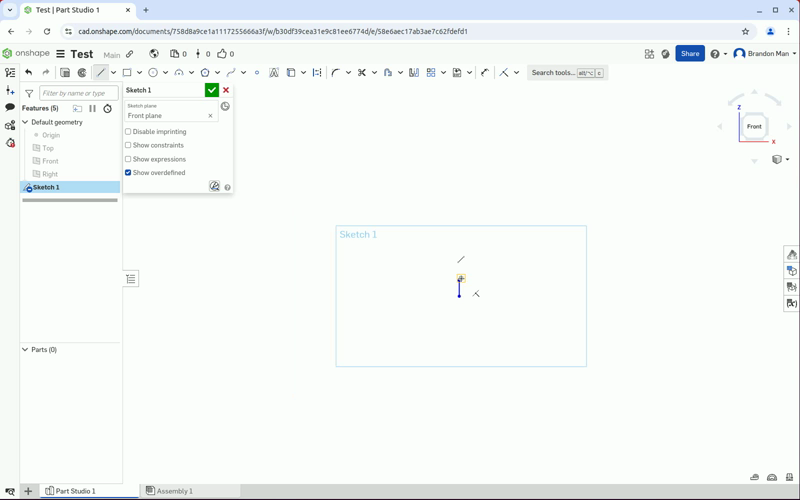
scroll(-6)
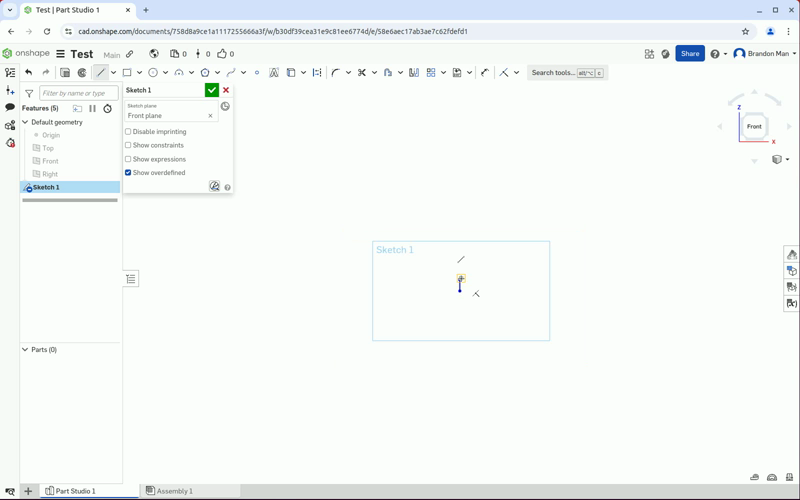
scroll(-6)
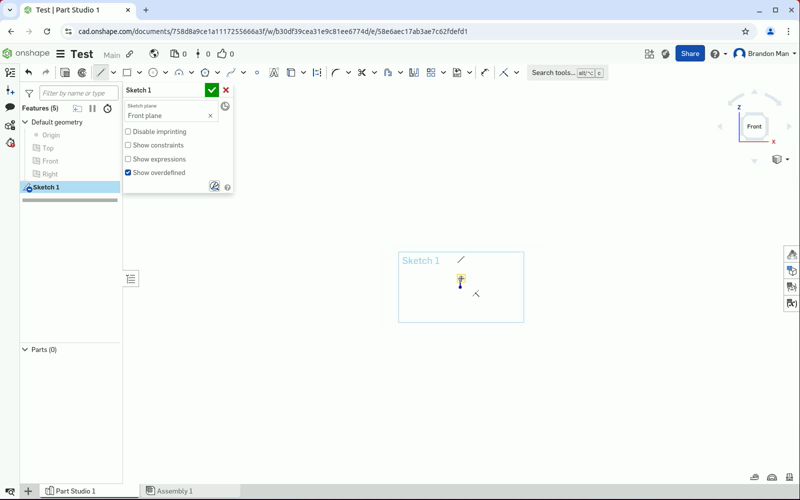
scroll(-6)
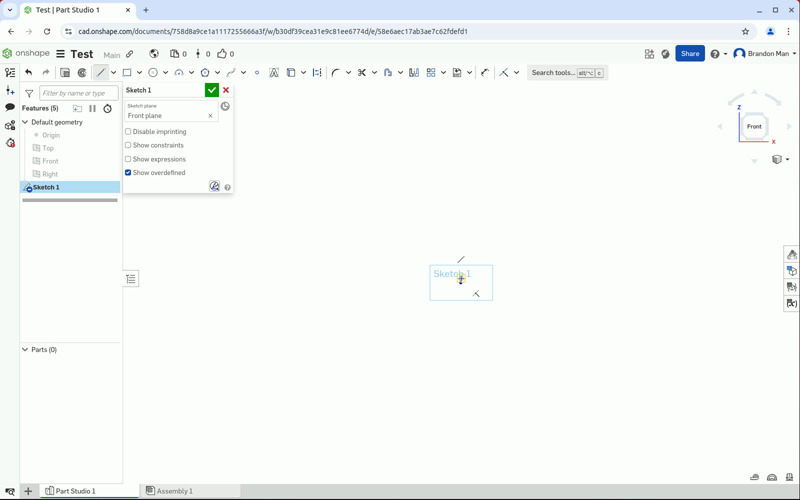
key_down(shift)
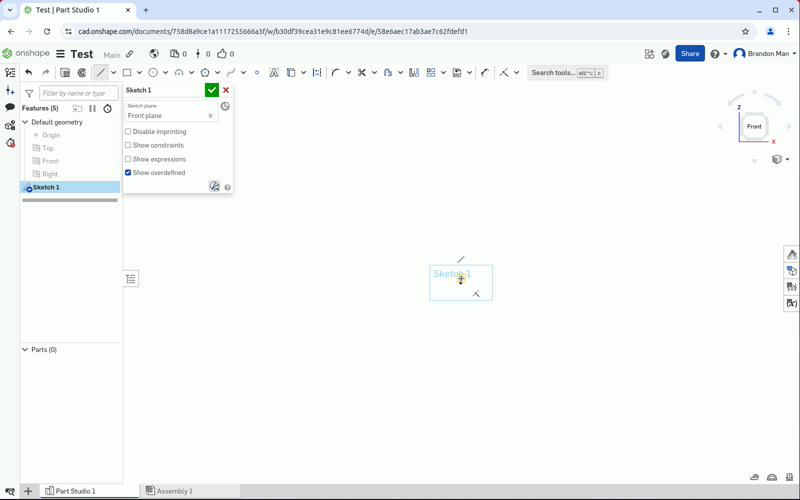
mouse_move(491, 278)
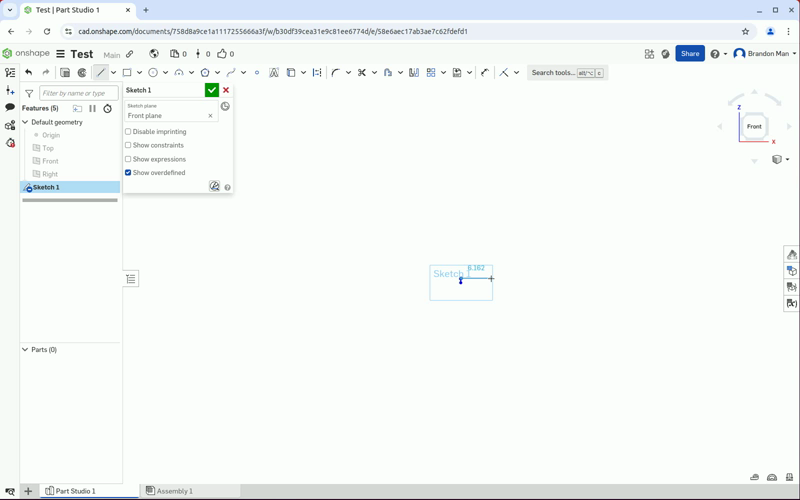
mouse_move(465, 278)
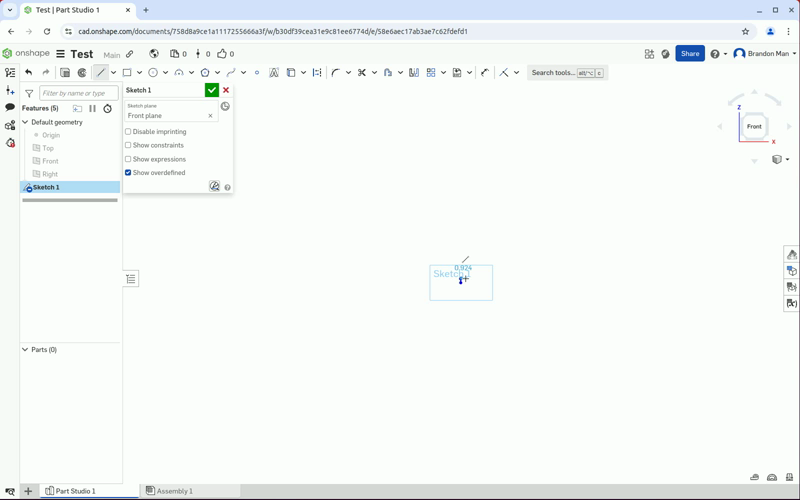
scroll(6)
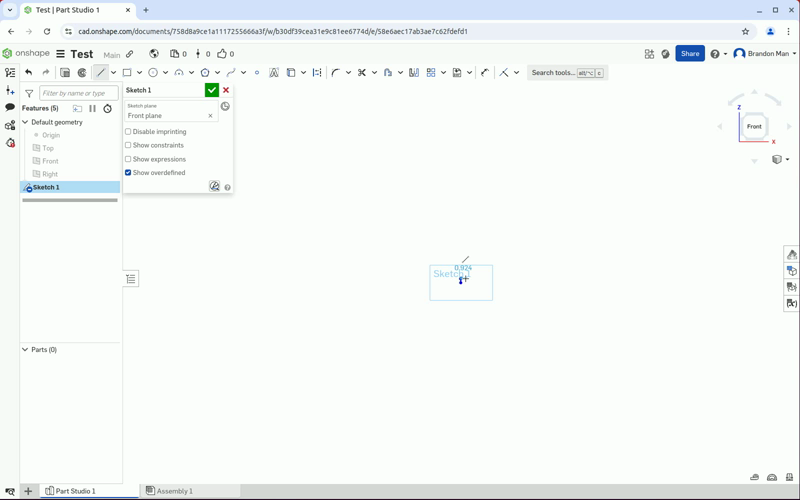
scroll(6)
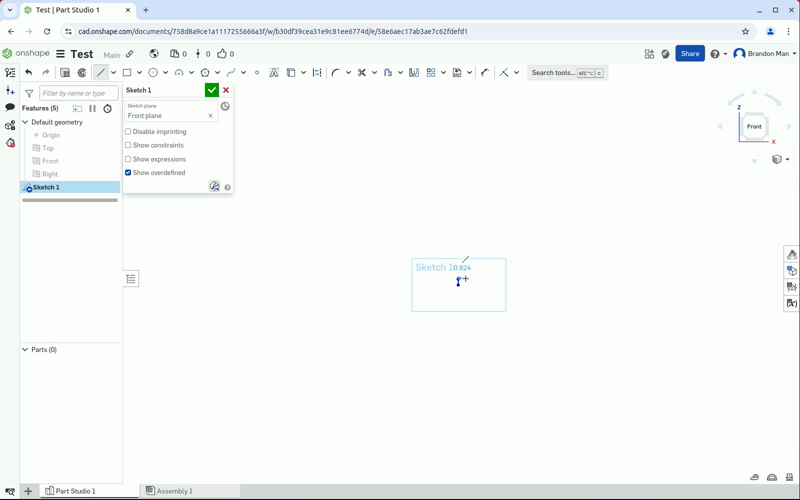
scroll(6)
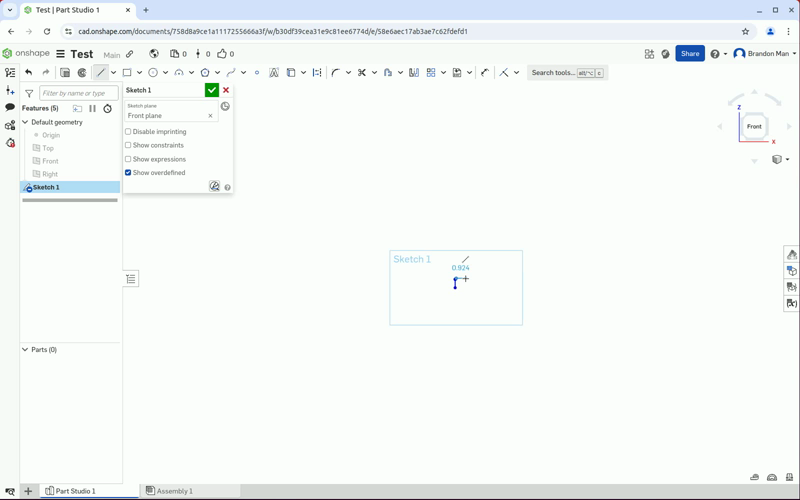
scroll(6)
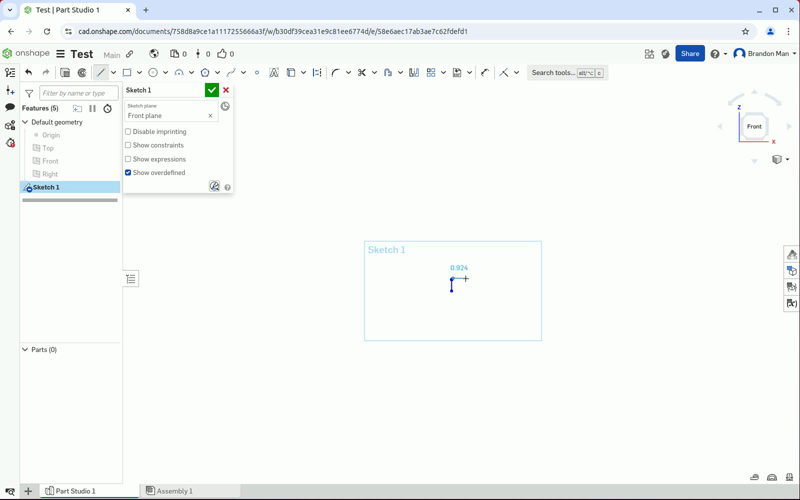
scroll(6)
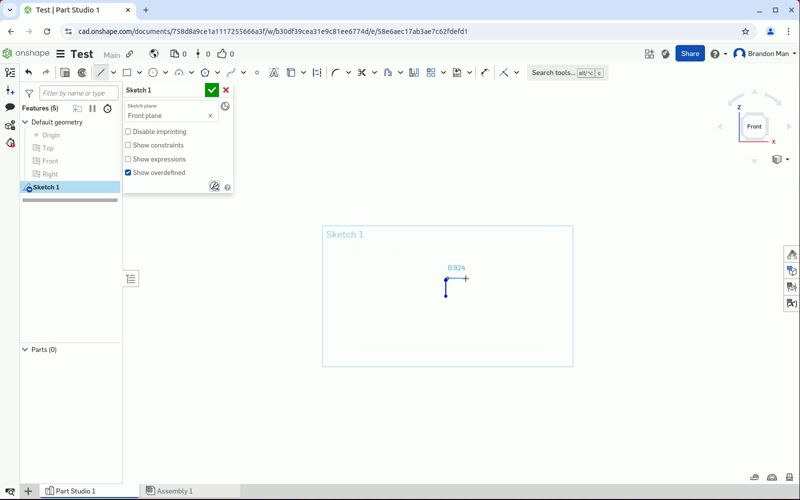
scroll(6)
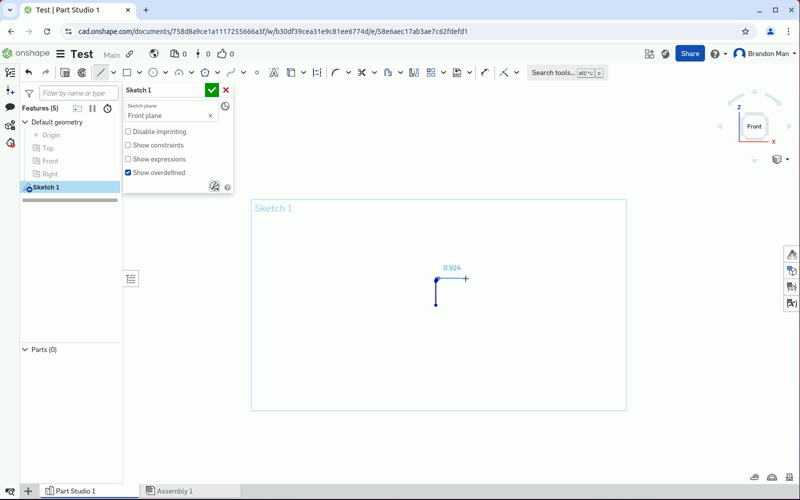
scroll(6)
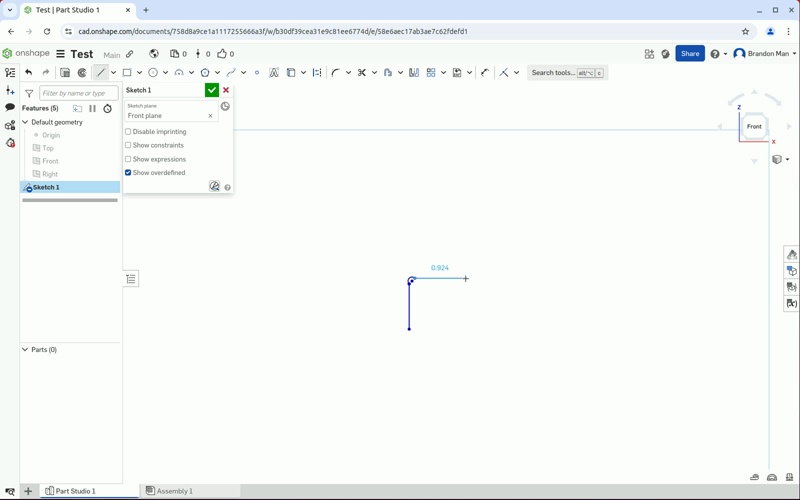
click(465, 278)
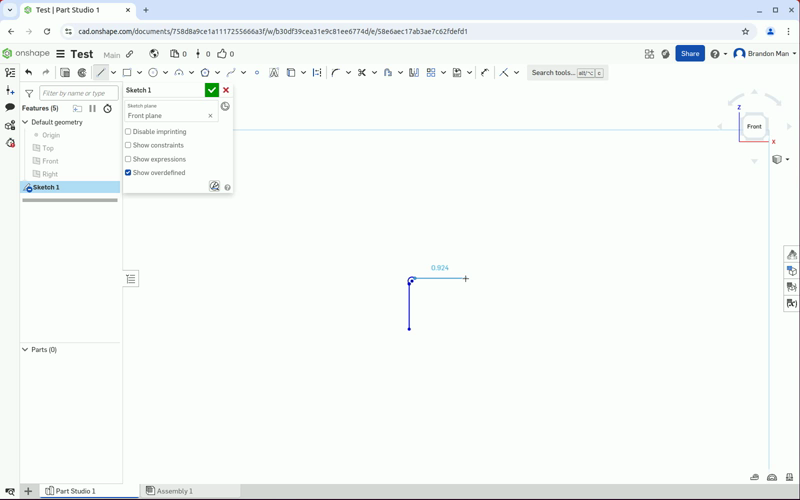
scroll(-6)
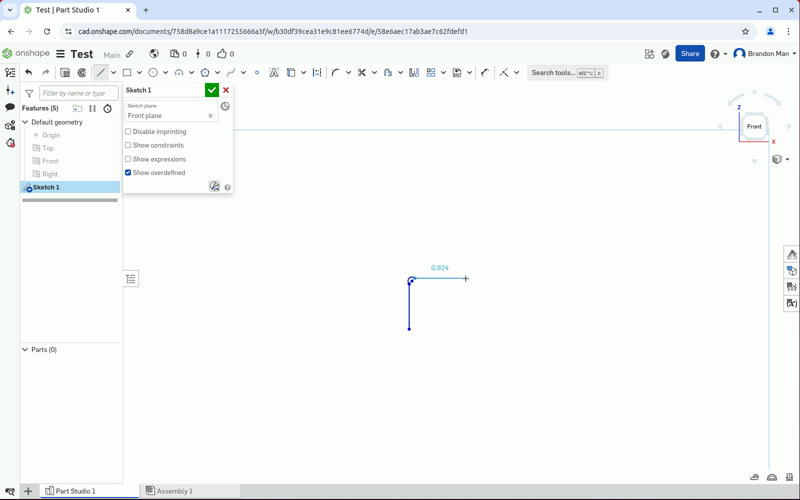
scroll(-6)
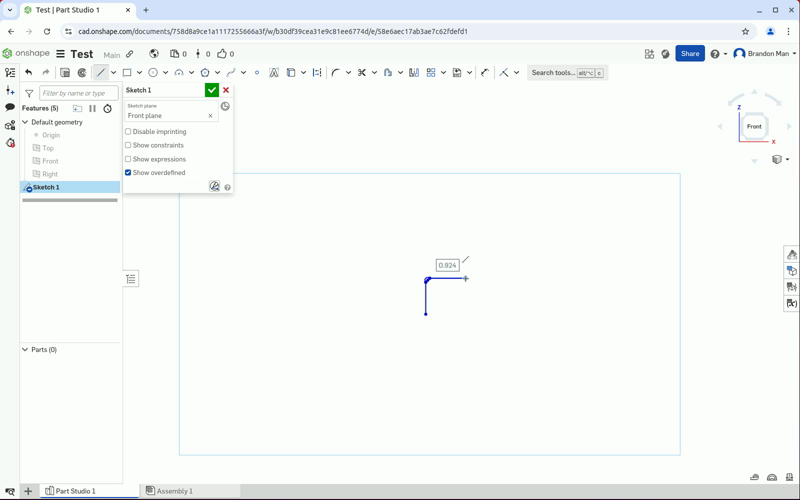
scroll(-6)
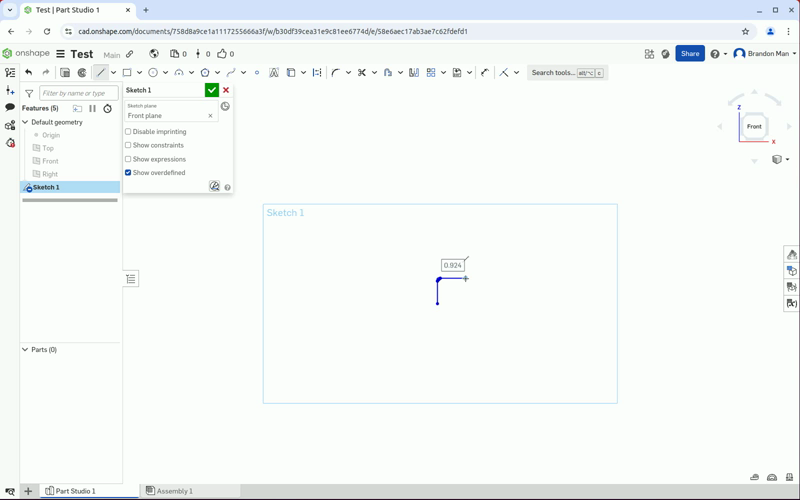
scroll(-6)
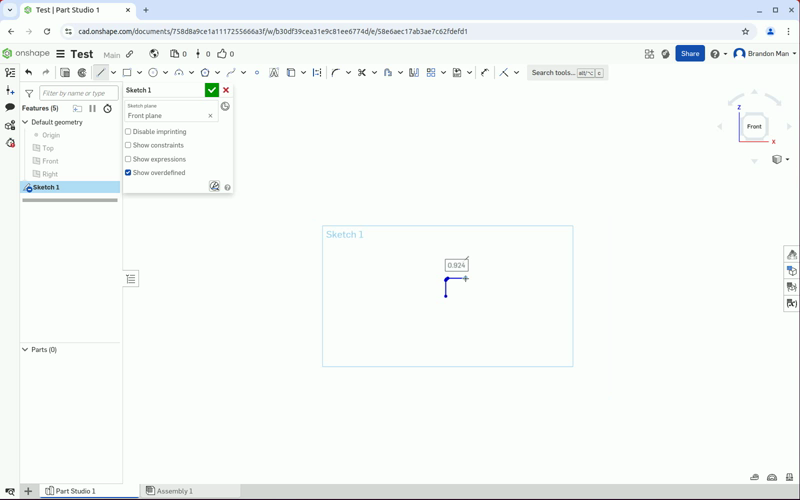
scroll(-6)
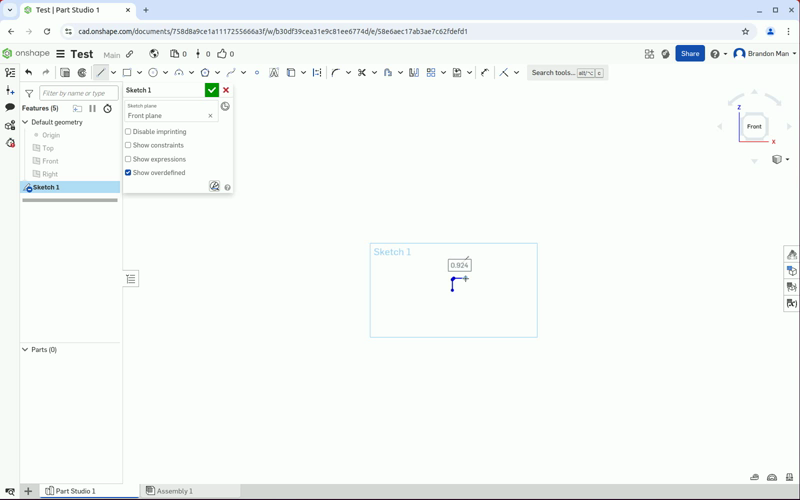
scroll(-6)
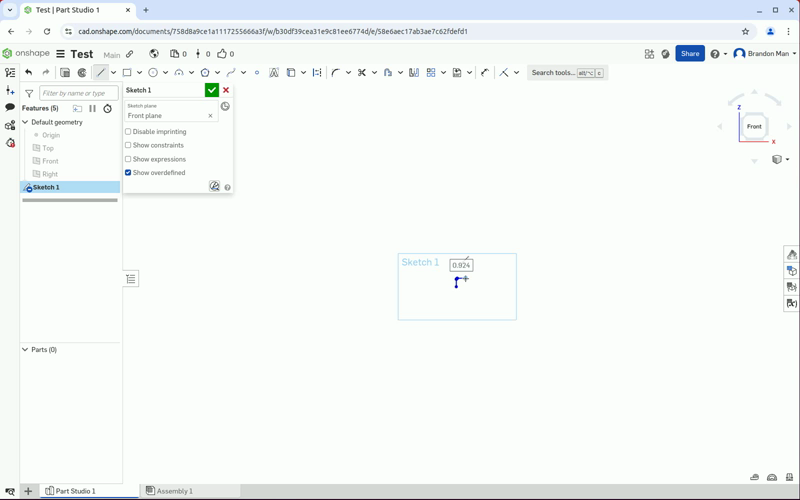
scroll(-6)
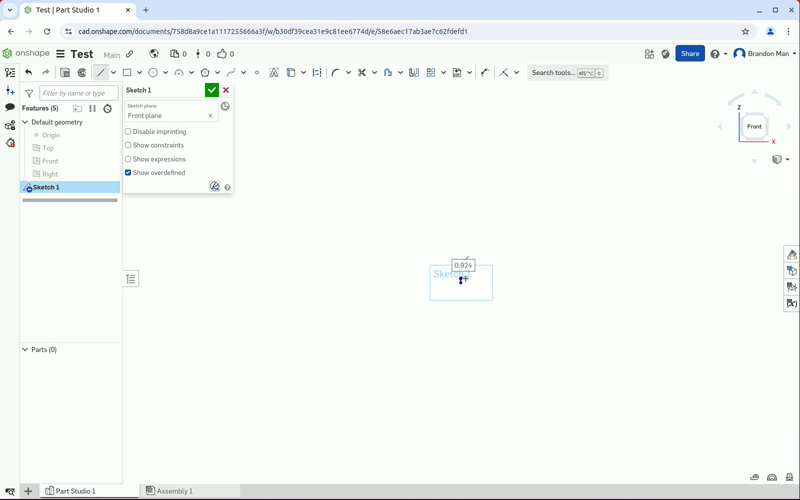
key_up(shift)
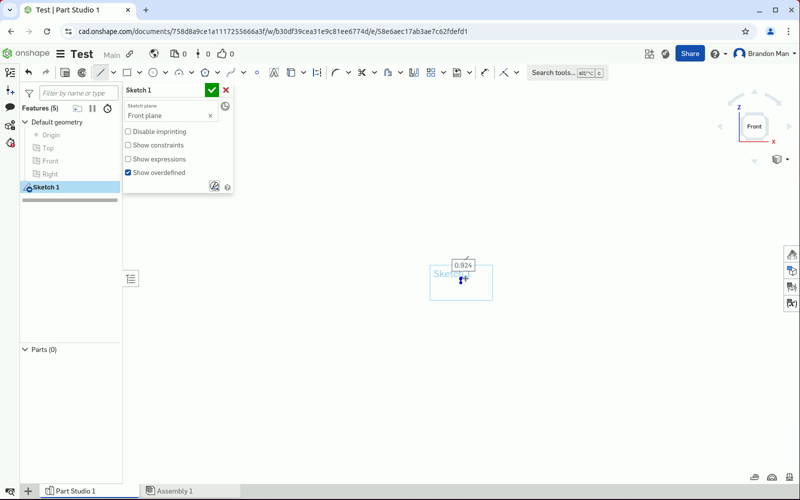
key(esc)
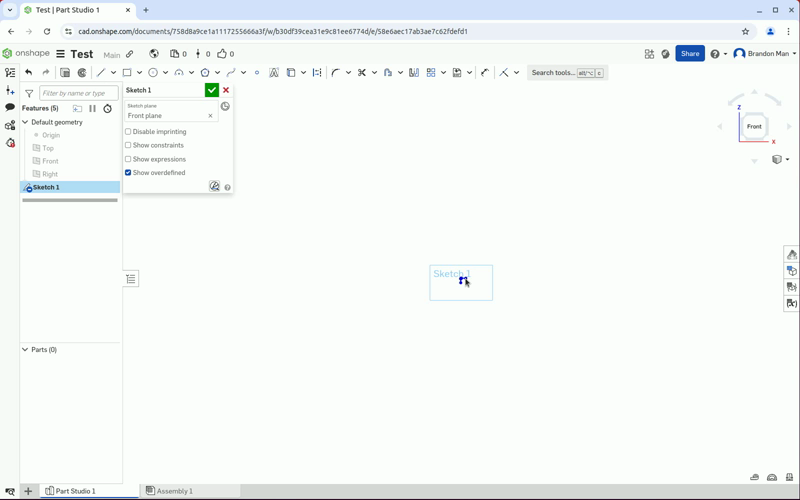
key(a)
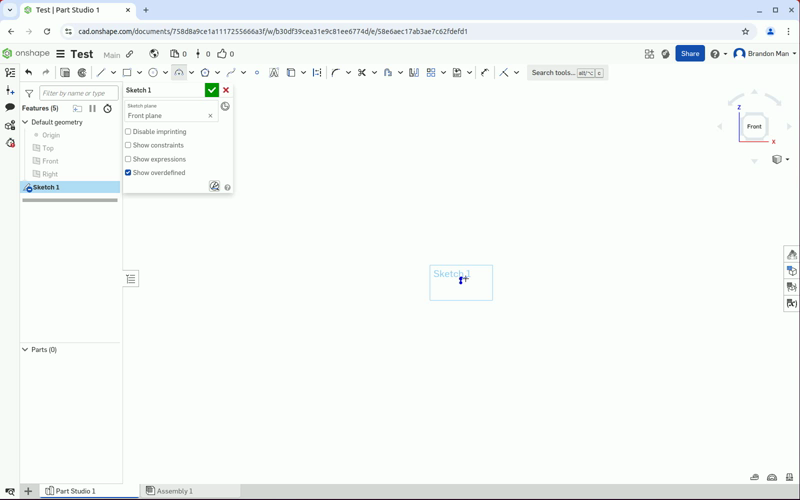
mouse_move(465, 278)
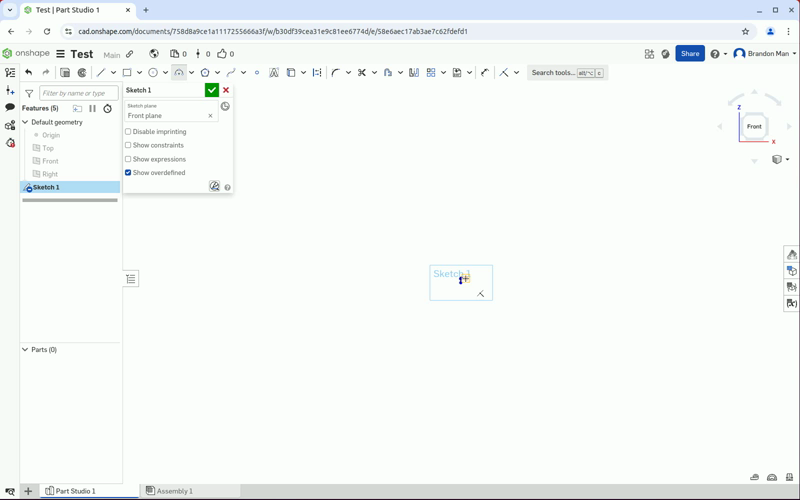
click(465, 278)
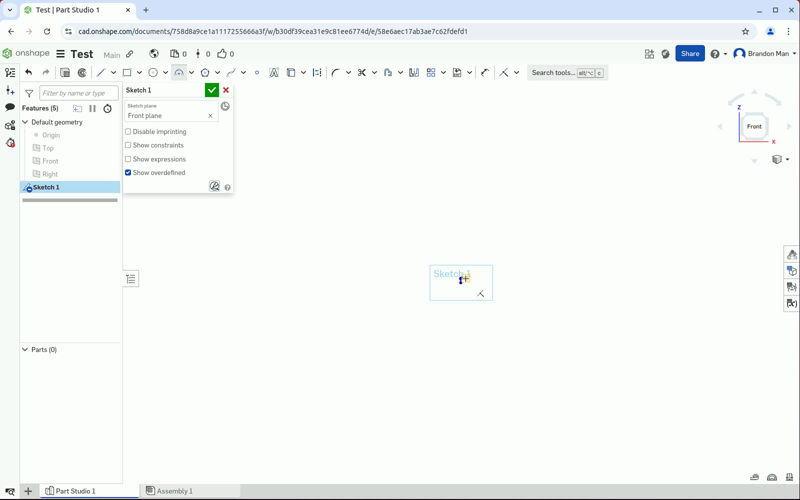
key_down(shift)
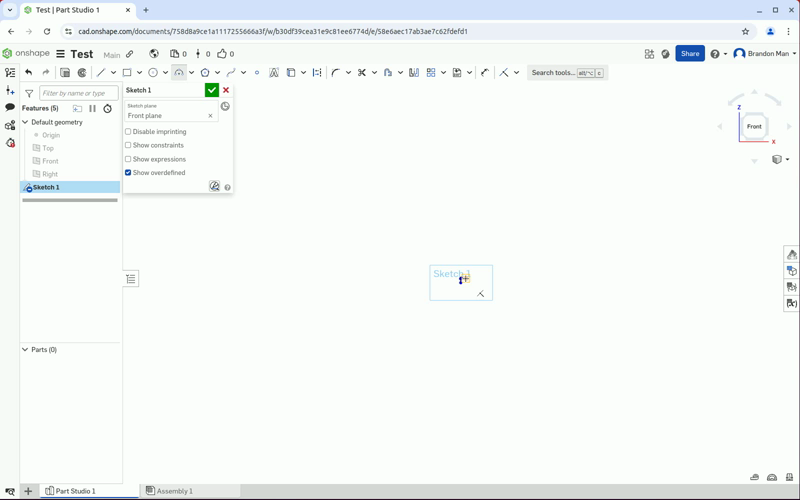
mouse_move(465, 278)
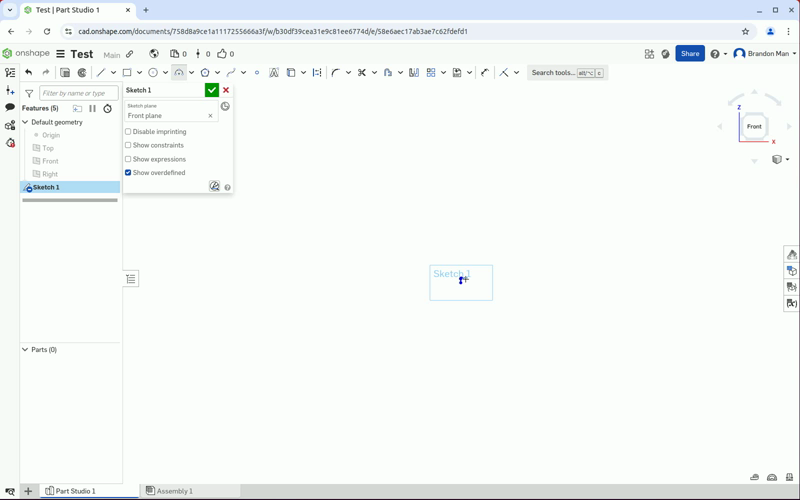
scroll(6)
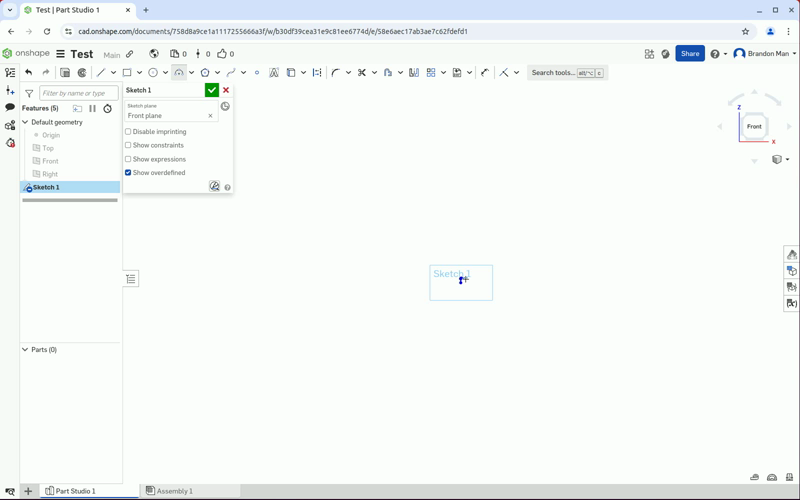
scroll(6)
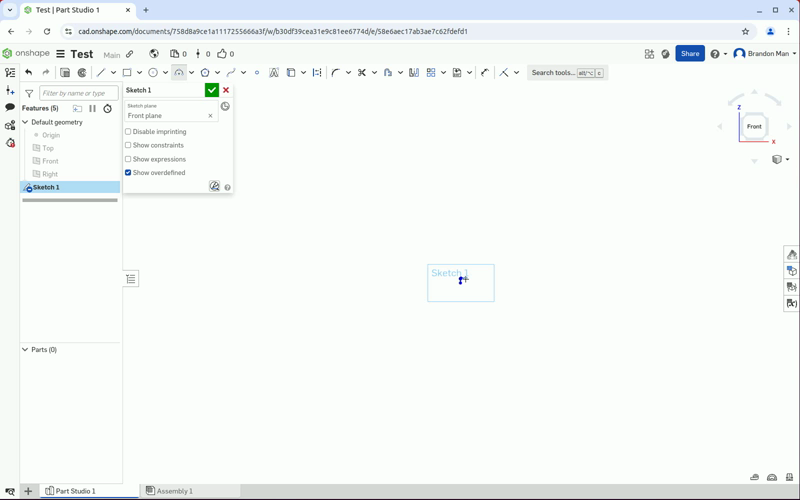
scroll(6)
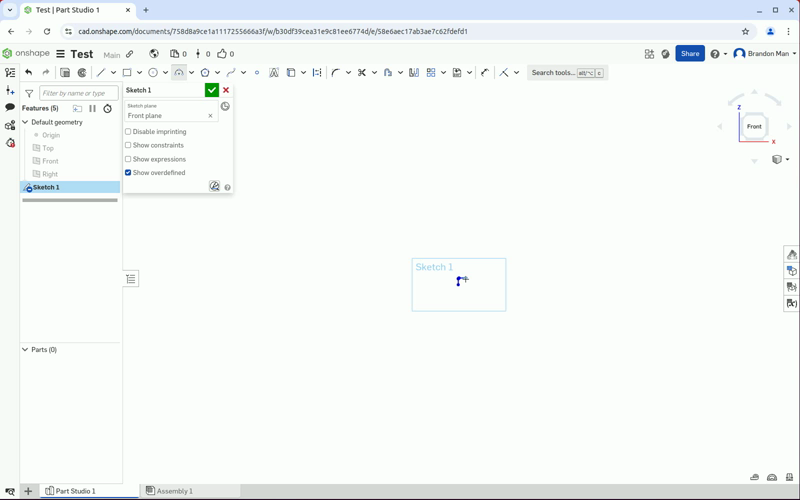
scroll(6)
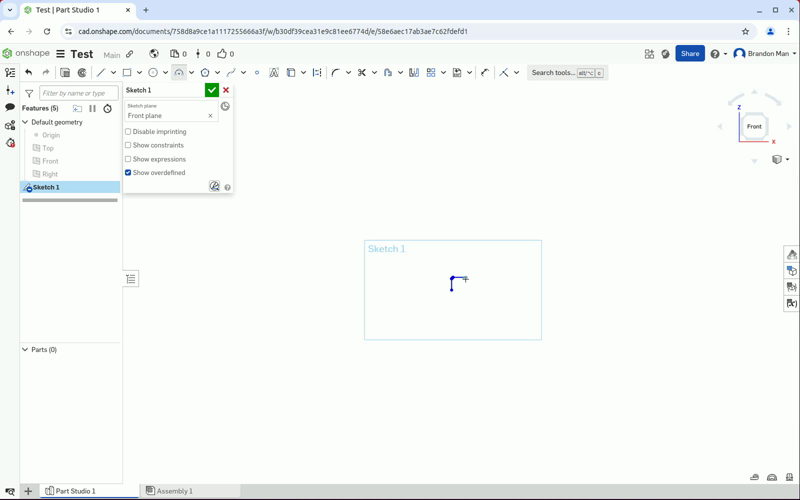
scroll(6)
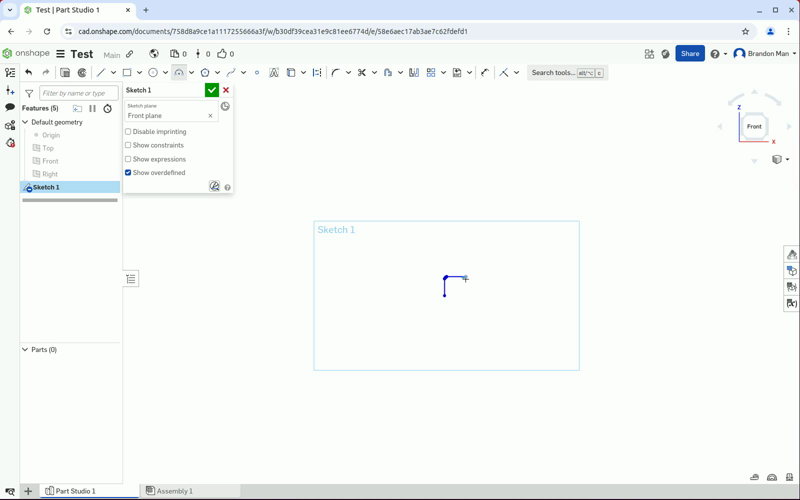
scroll(6)
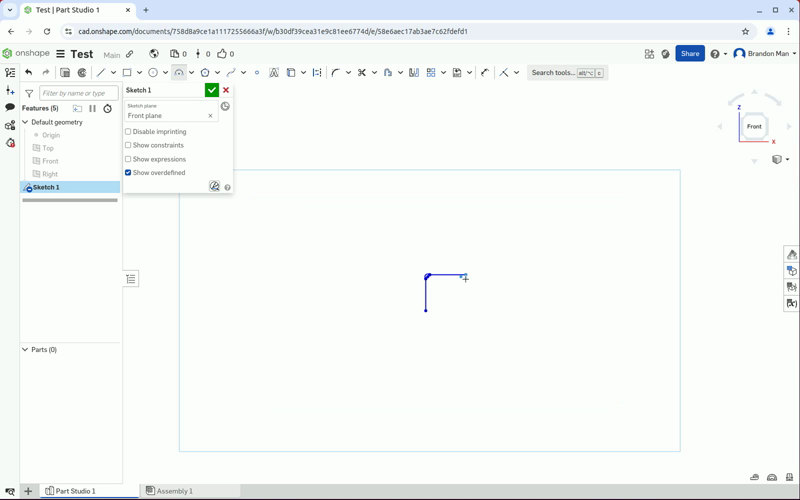
scroll(6)
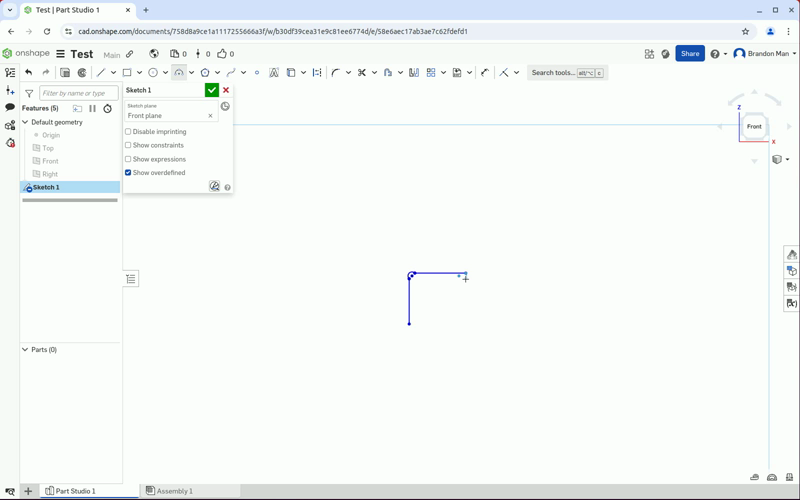
click(465, 278)
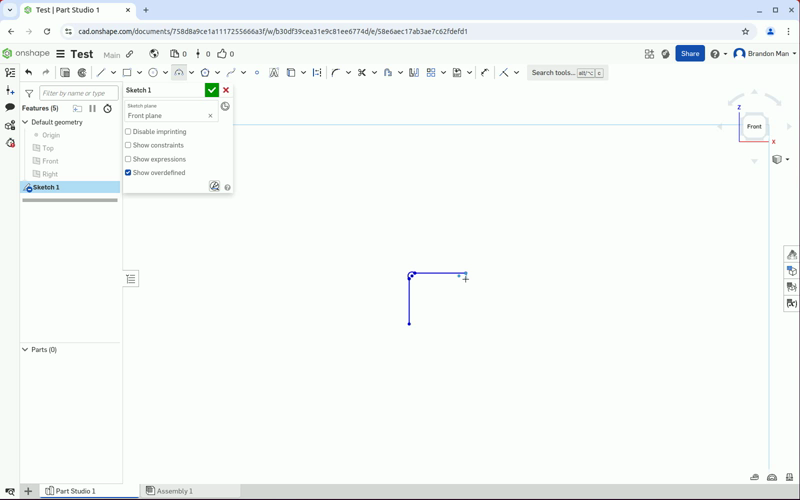
scroll(-6)
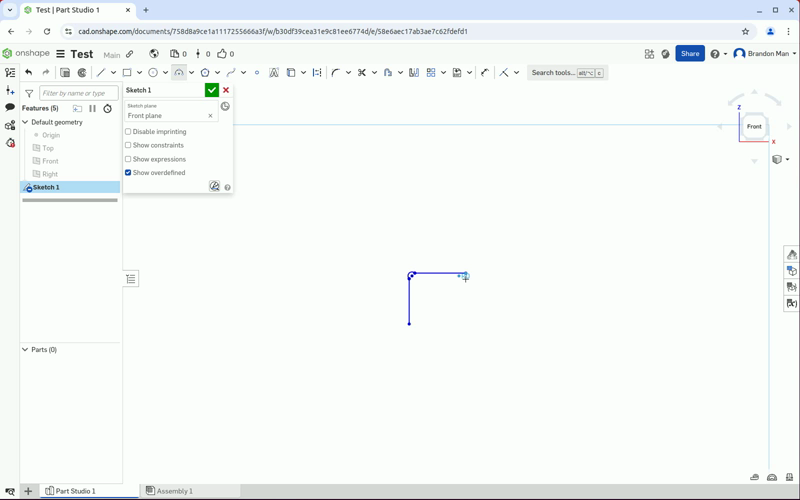
scroll(-6)
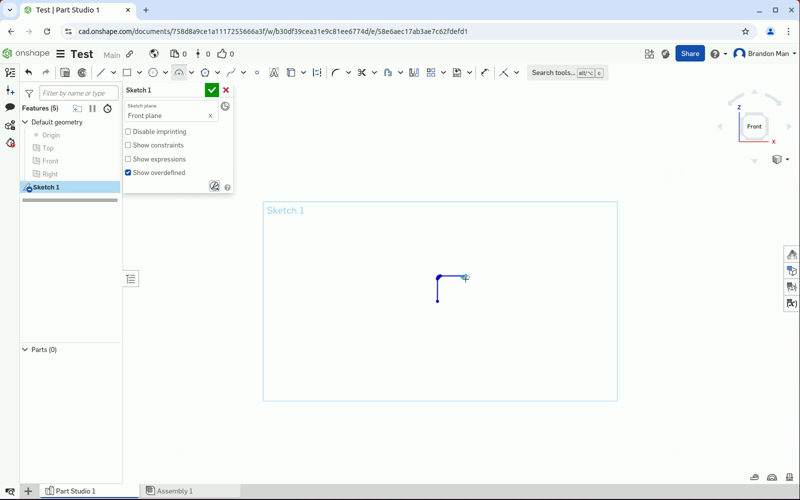
scroll(-6)
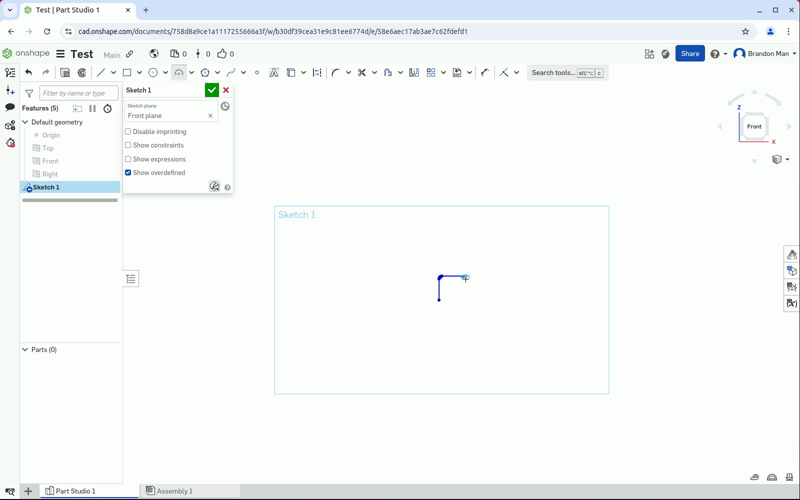
scroll(-6)
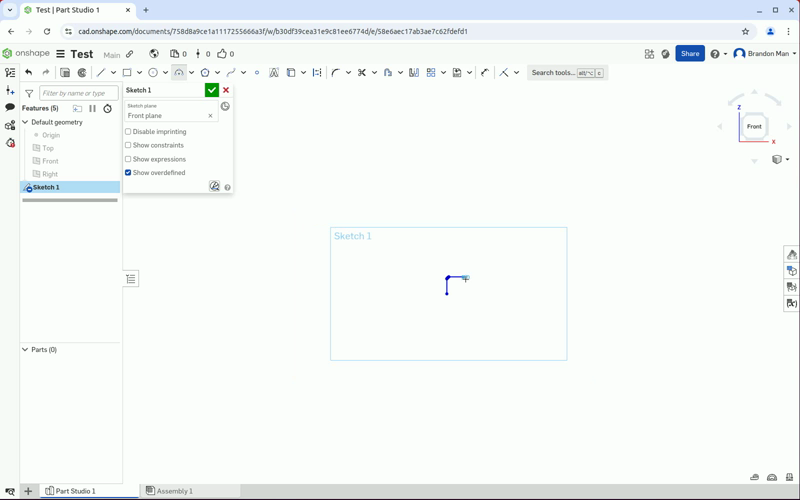
scroll(-6)
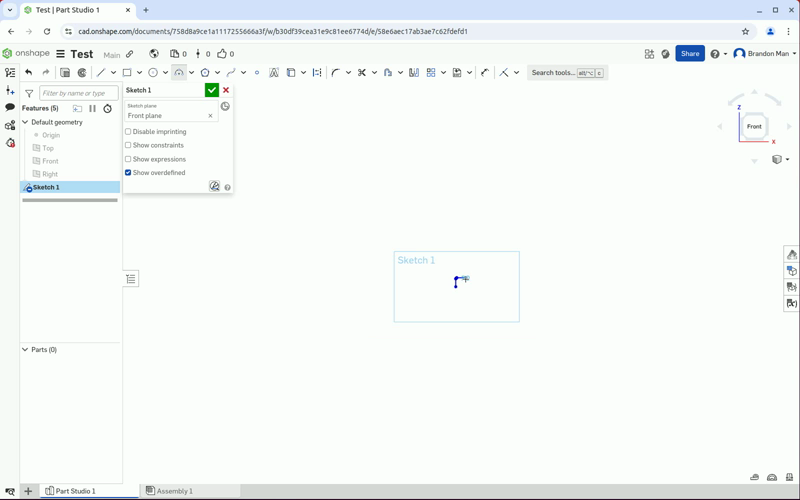
scroll(-6)
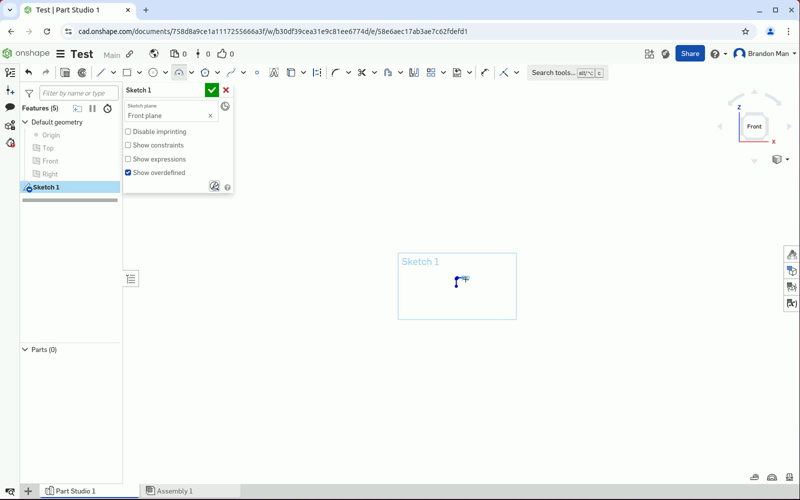
scroll(-6)
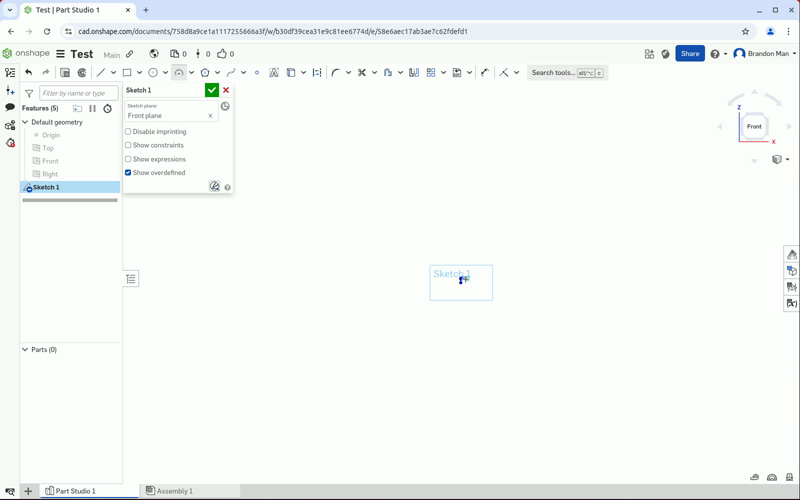
mouse_move(465, 278)
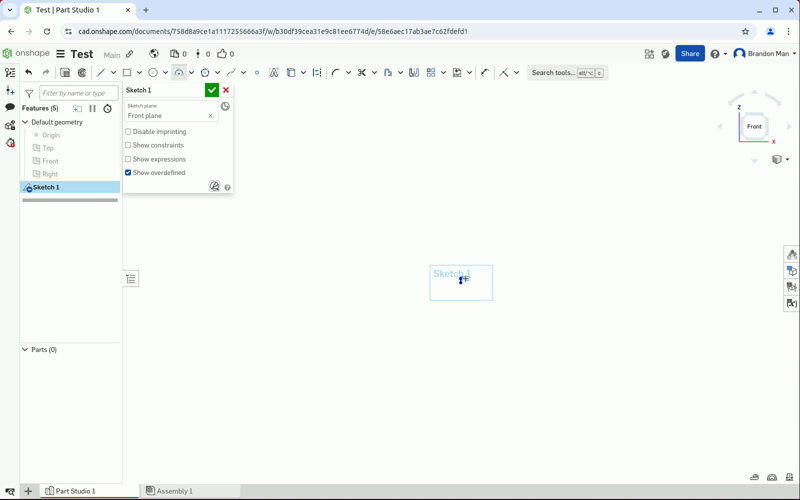
scroll(6)
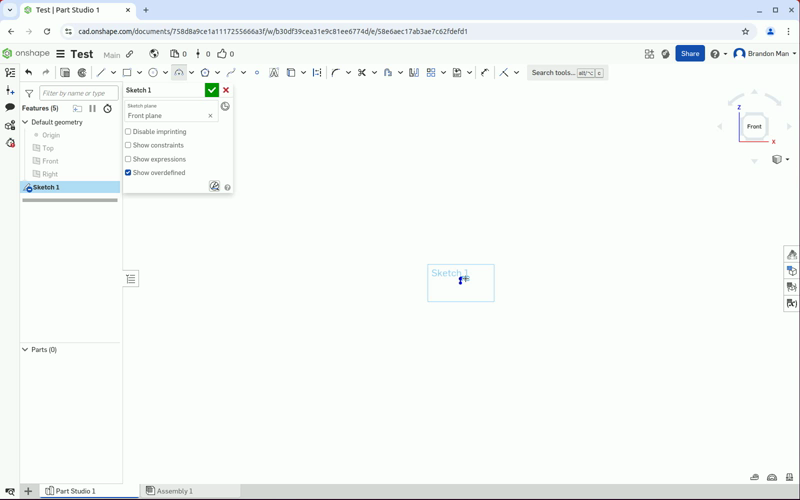
scroll(6)
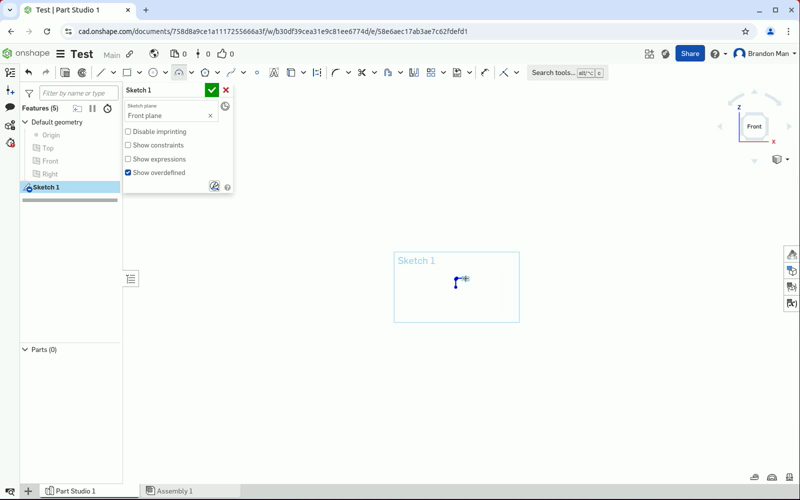
scroll(6)
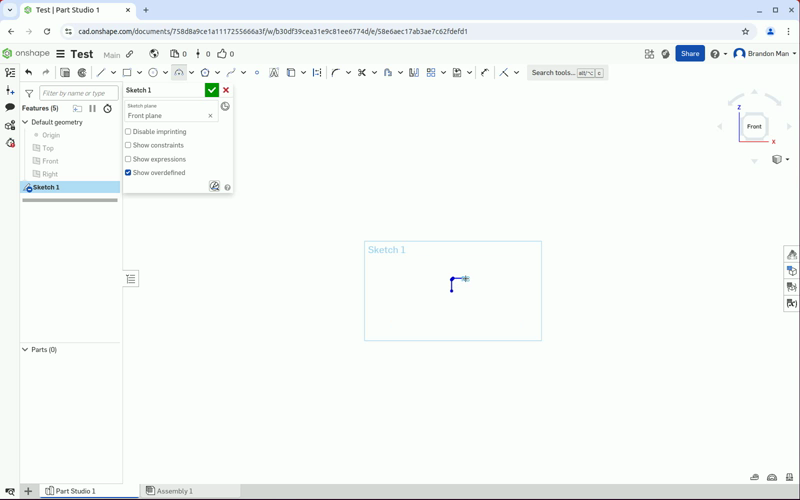
scroll(6)
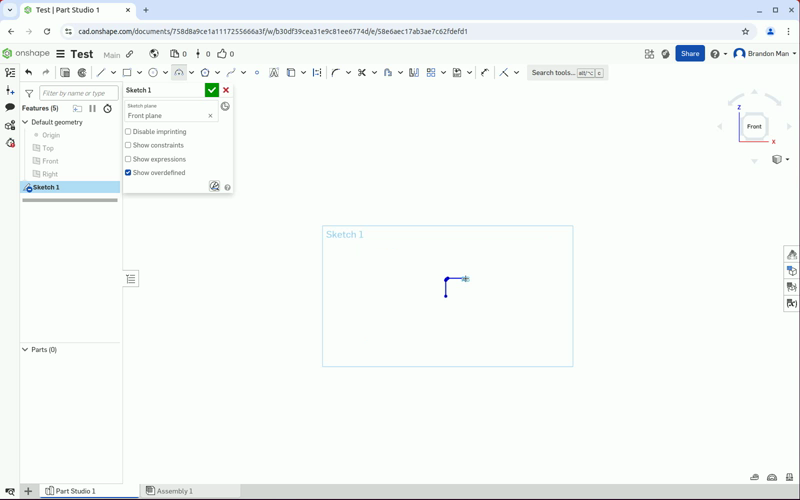
scroll(6)
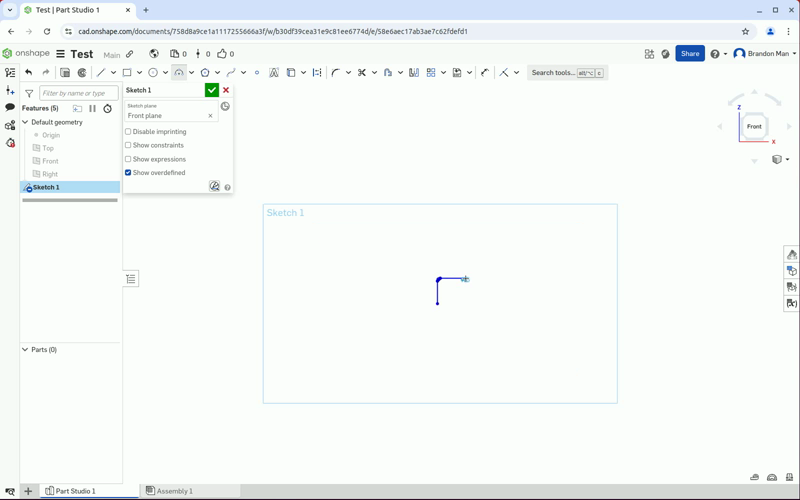
scroll(6)
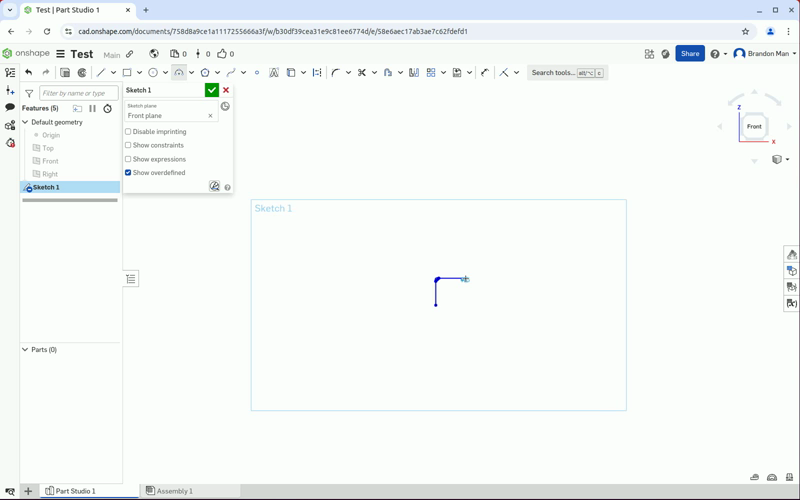
scroll(6)
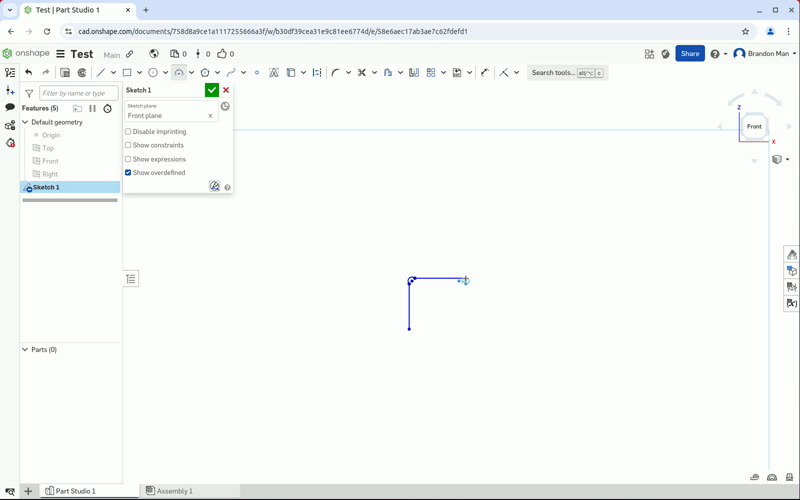
click(465, 278)
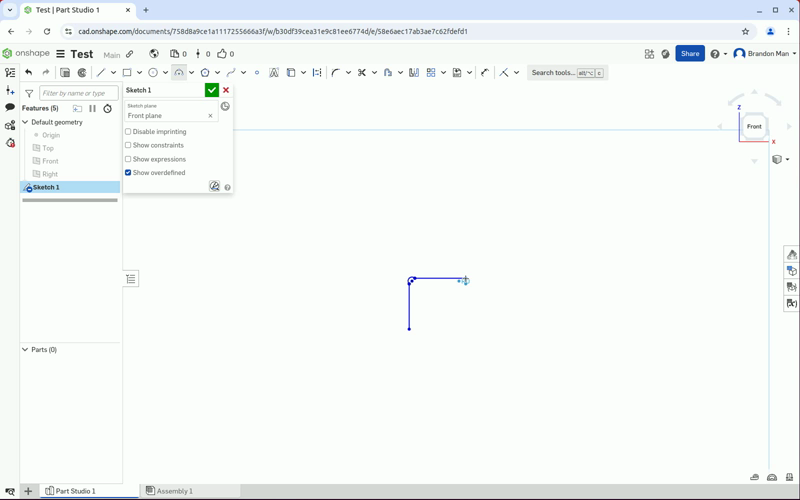
scroll(-6)
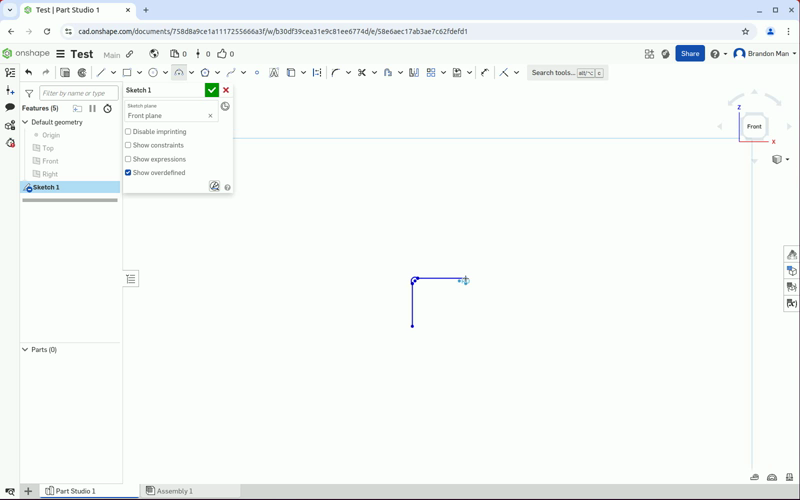
scroll(-6)
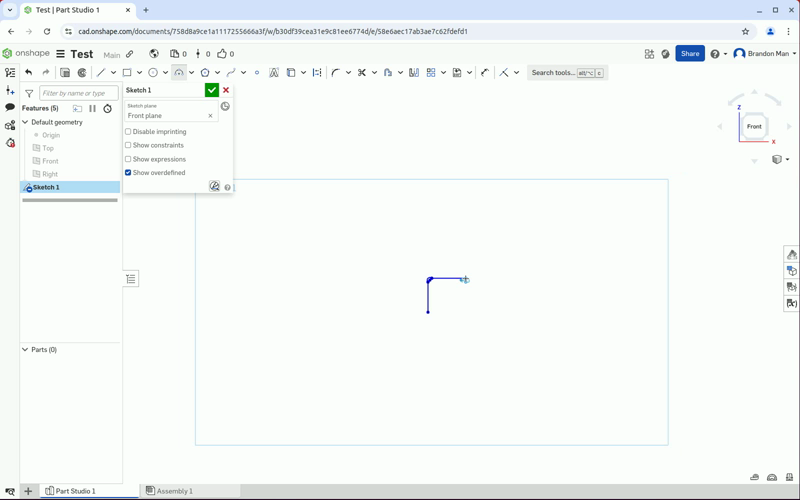
scroll(-6)
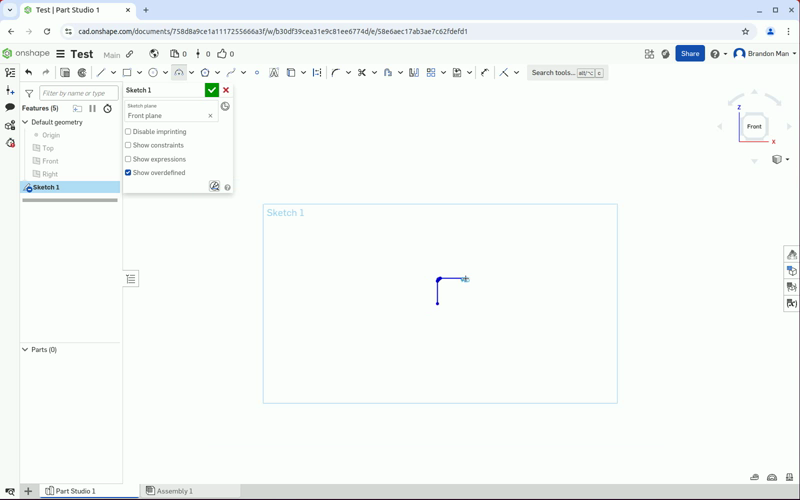
scroll(-6)
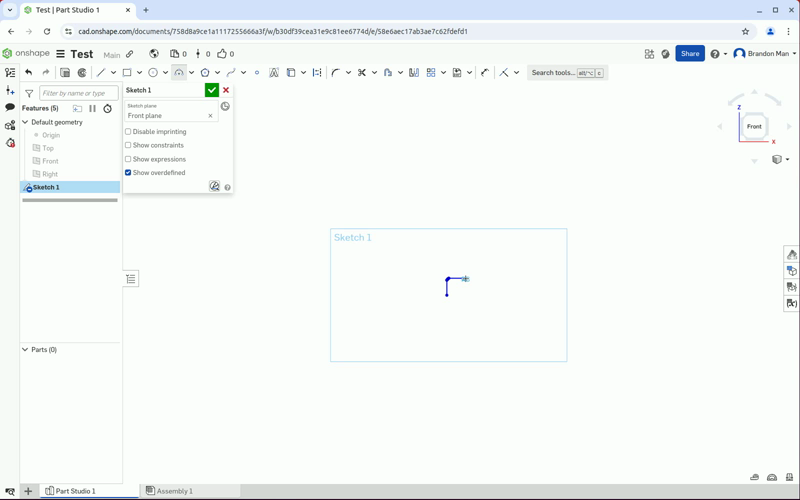
scroll(-6)
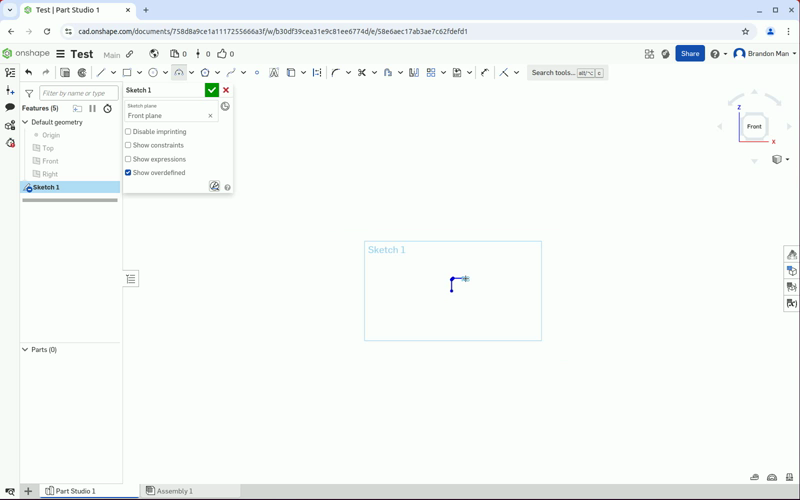
scroll(-6)
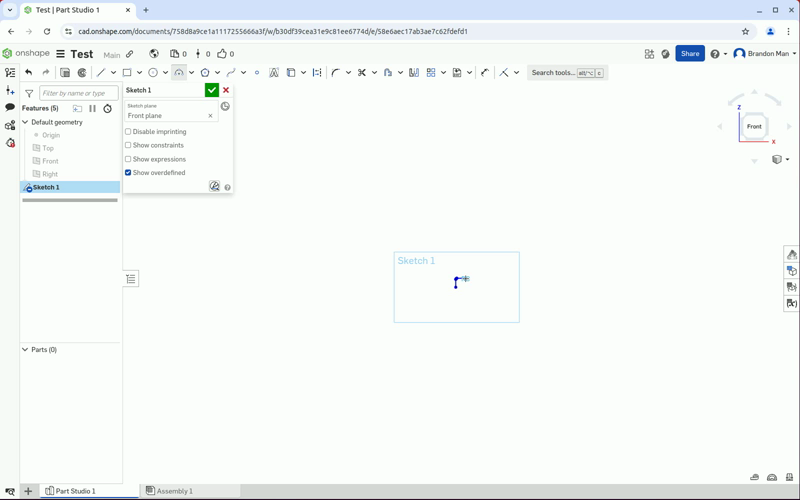
scroll(-6)
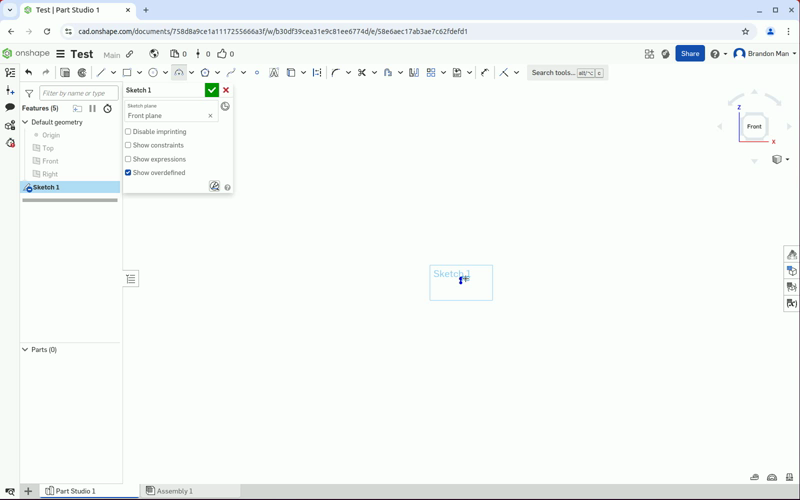
key_up(shift)
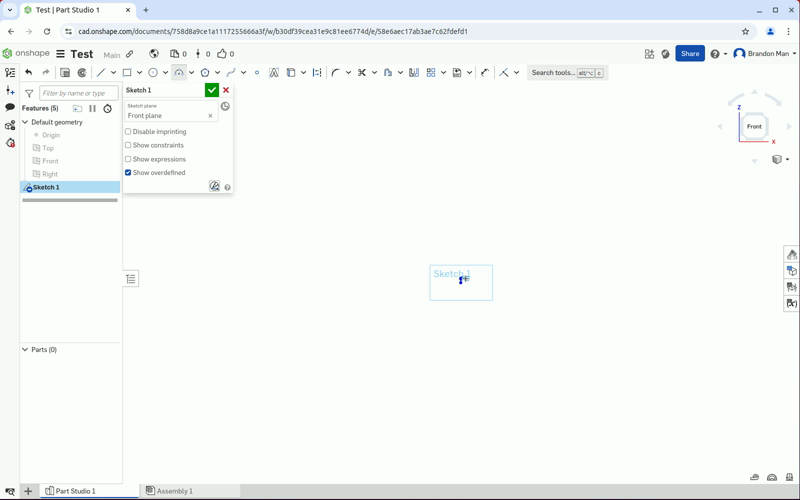
key(esc)
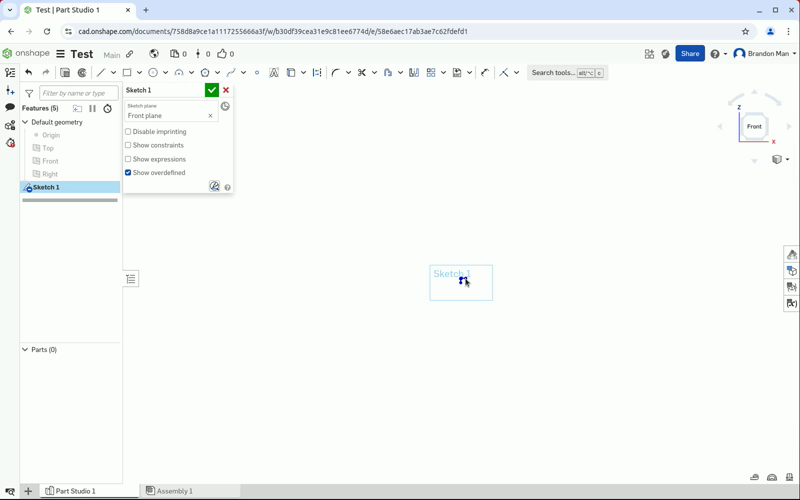
key(l)
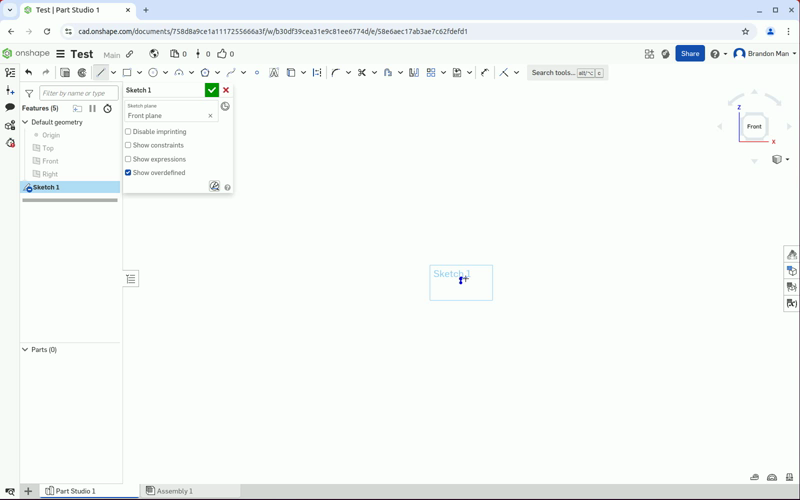
mouse_move(465, 278)
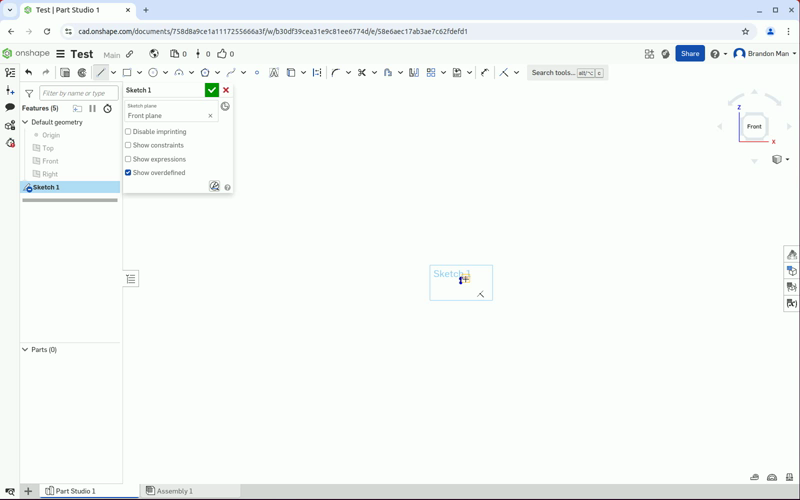
scroll(6)
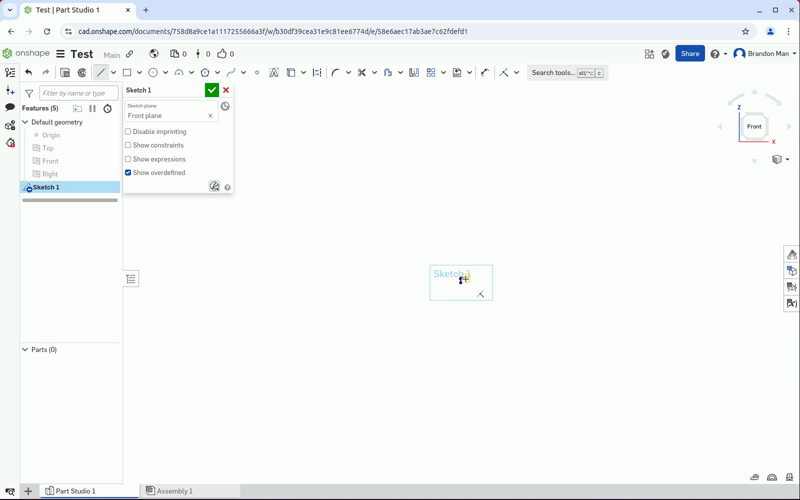
scroll(6)
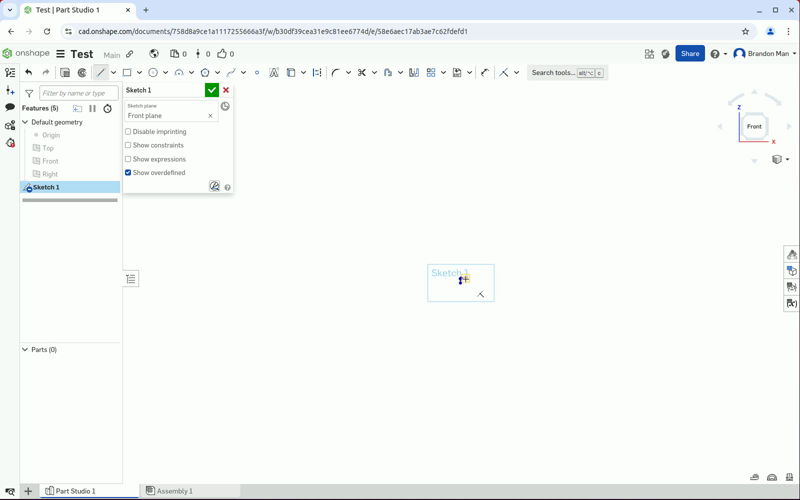
scroll(6)
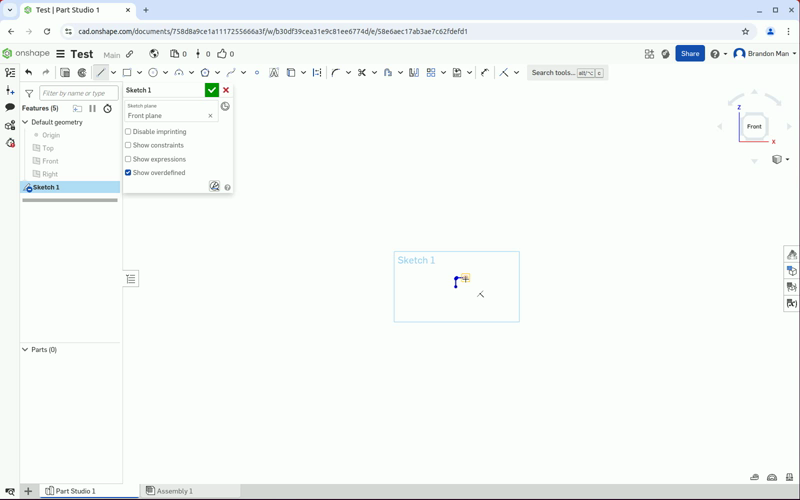
scroll(6)
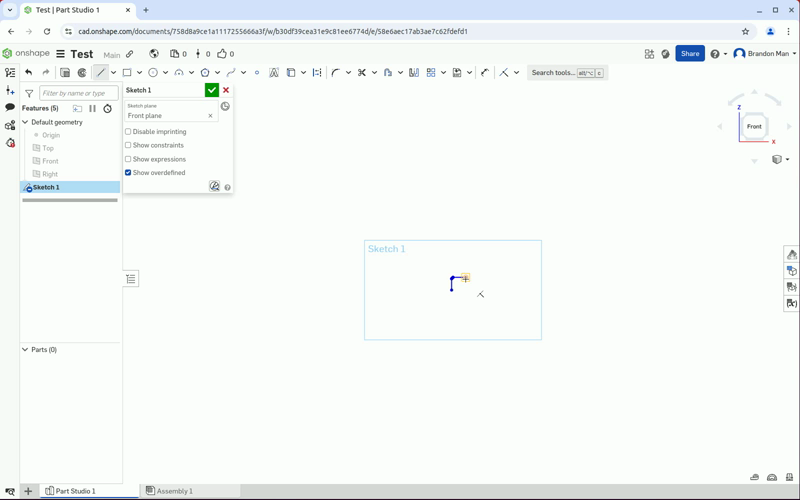
scroll(6)
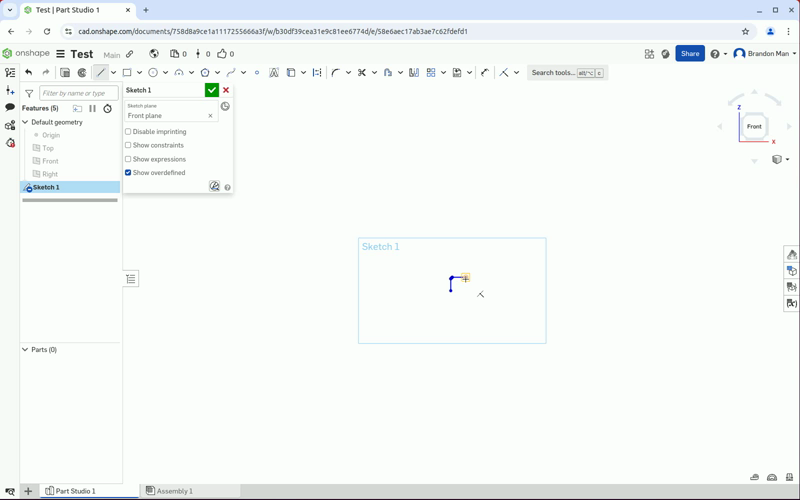
scroll(6)
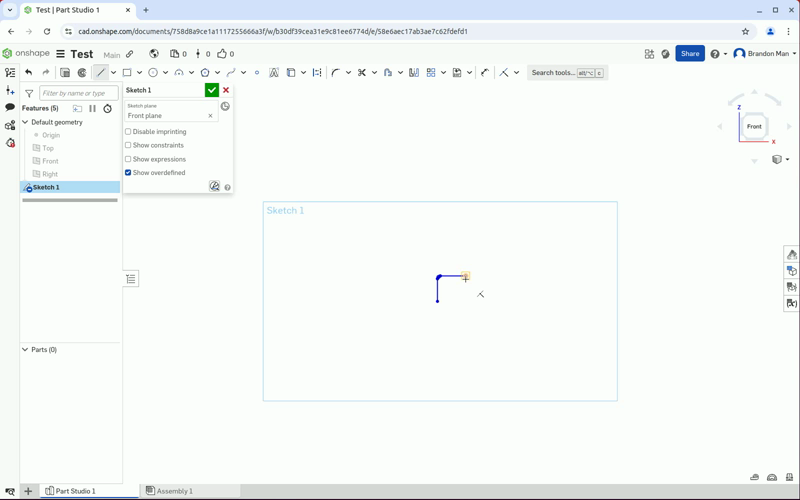
scroll(6)
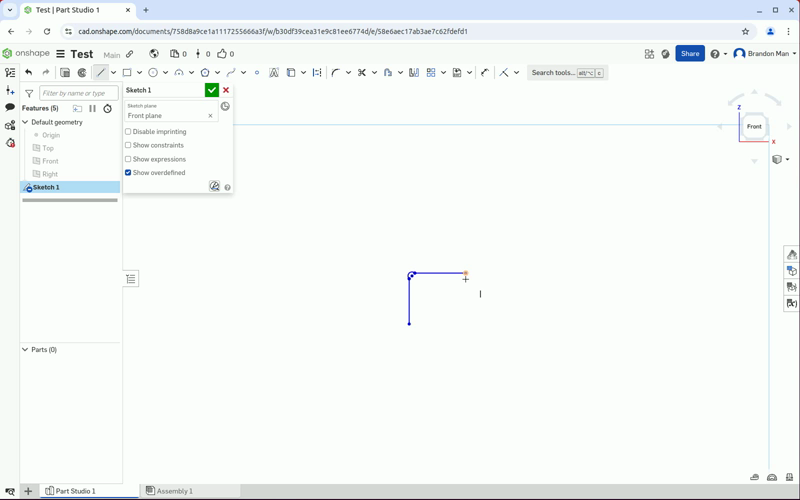
click(465, 278)
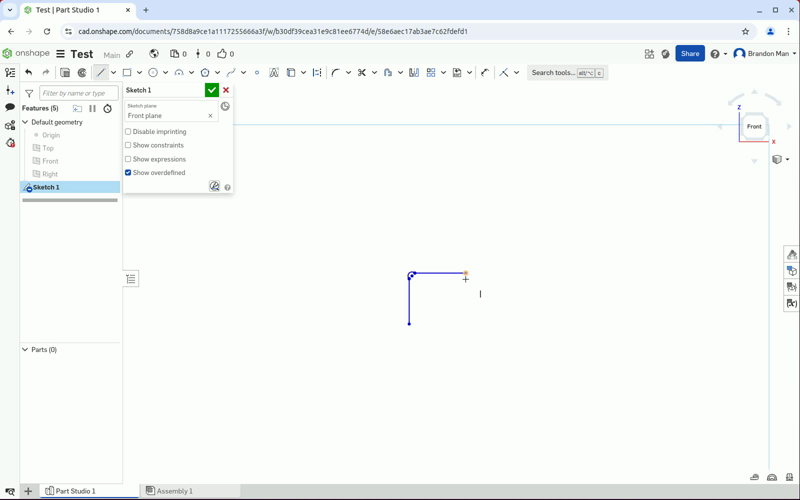
scroll(-6)
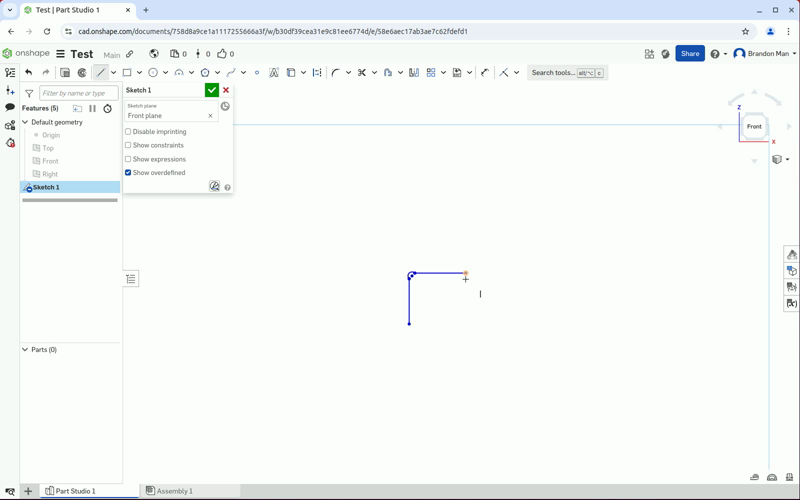
scroll(-6)
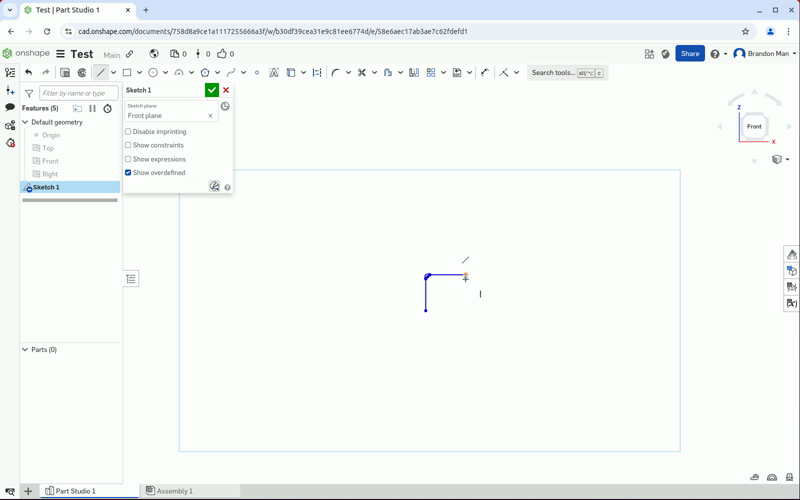
scroll(-6)
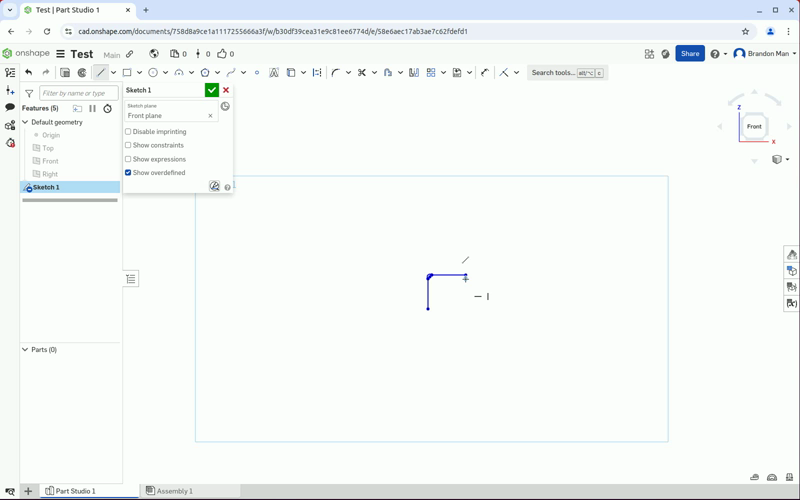
scroll(-6)
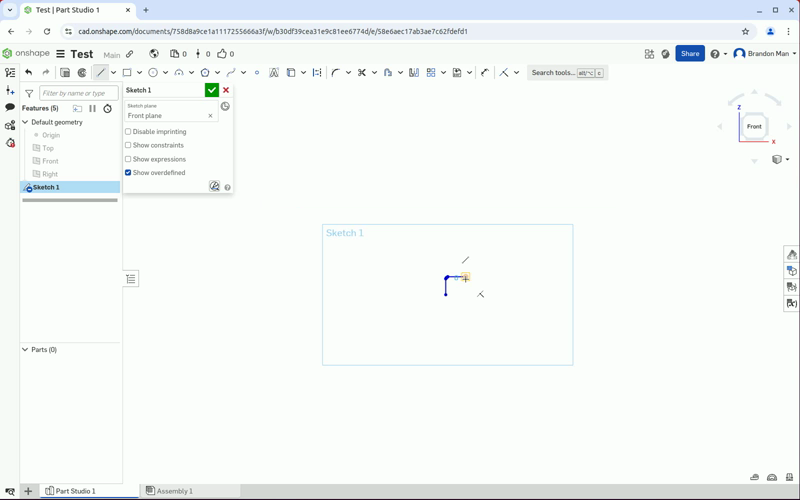
scroll(-6)
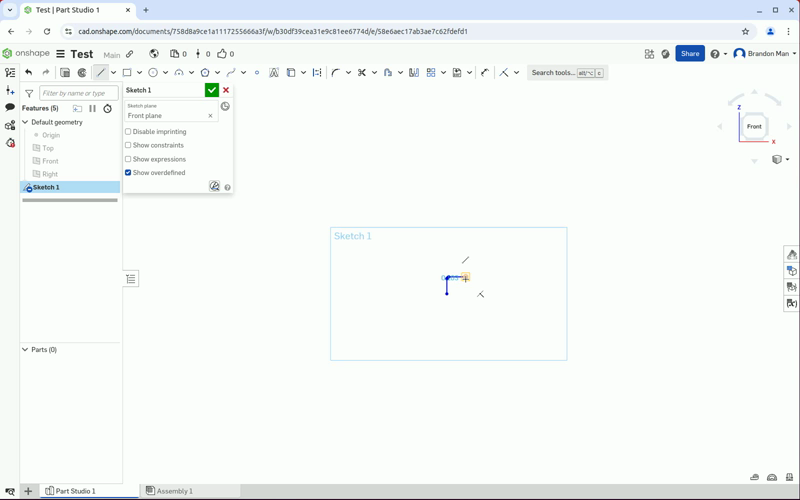
scroll(-6)
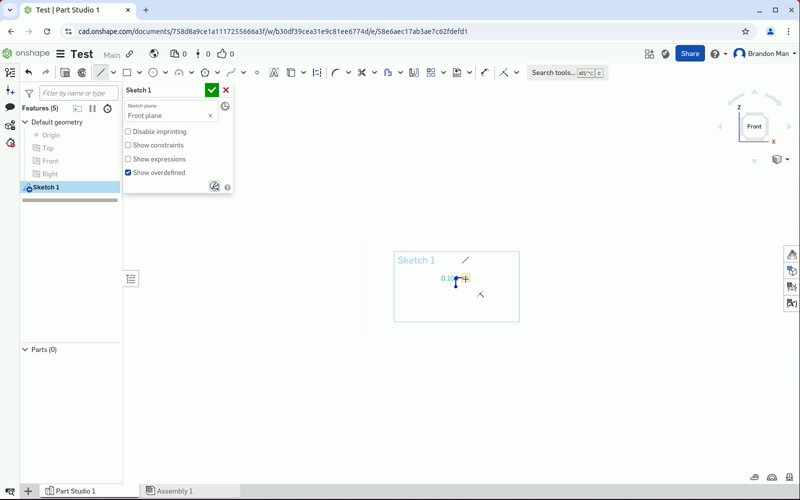
scroll(-6)
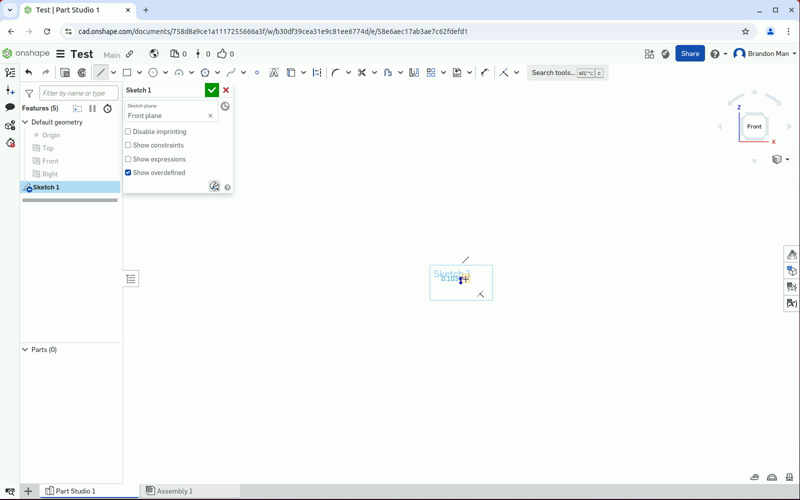
key_down(shift)
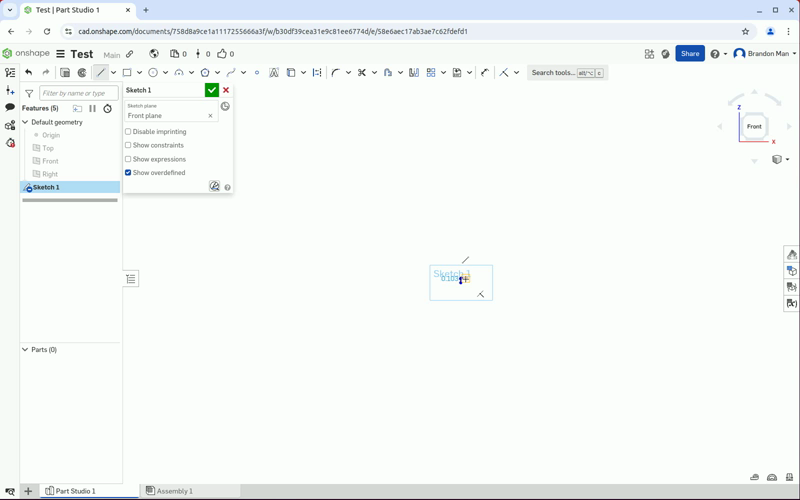
mouse_move(495, 278)
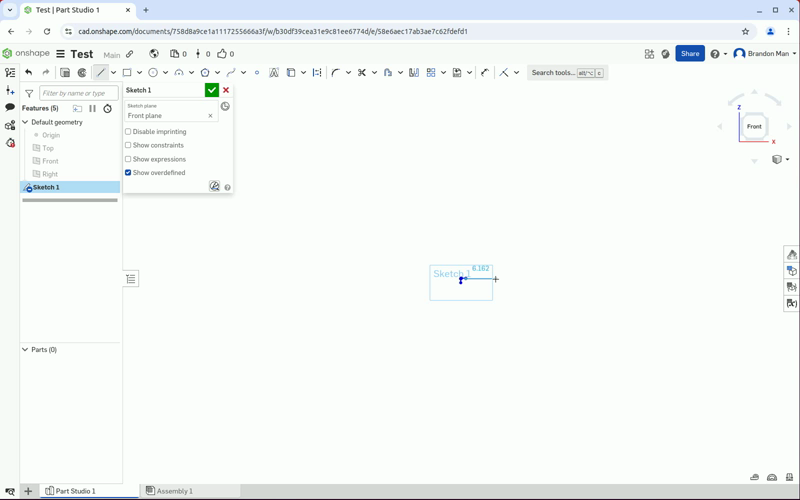
mouse_move(465, 282)
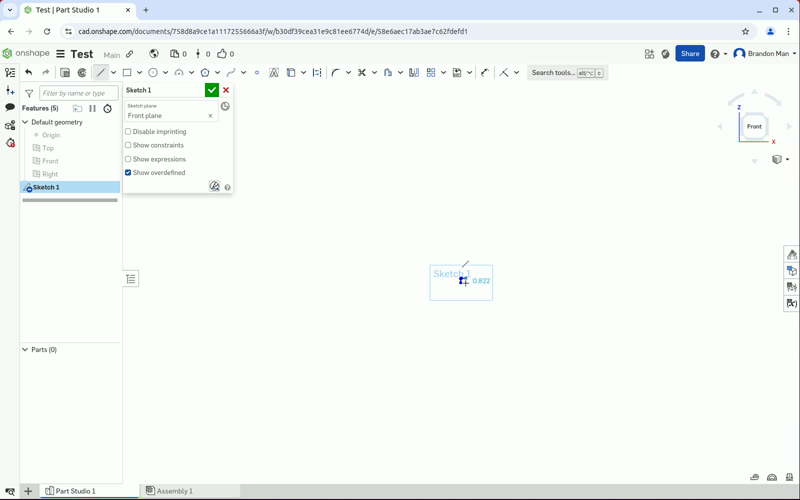
scroll(6)
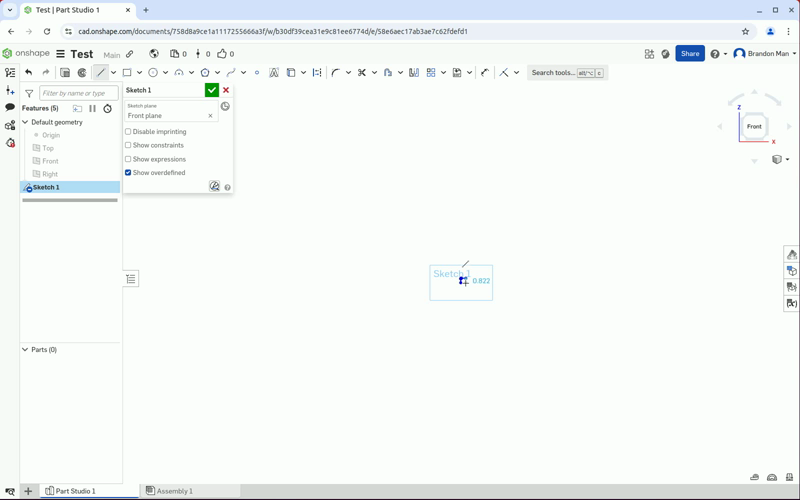
scroll(6)
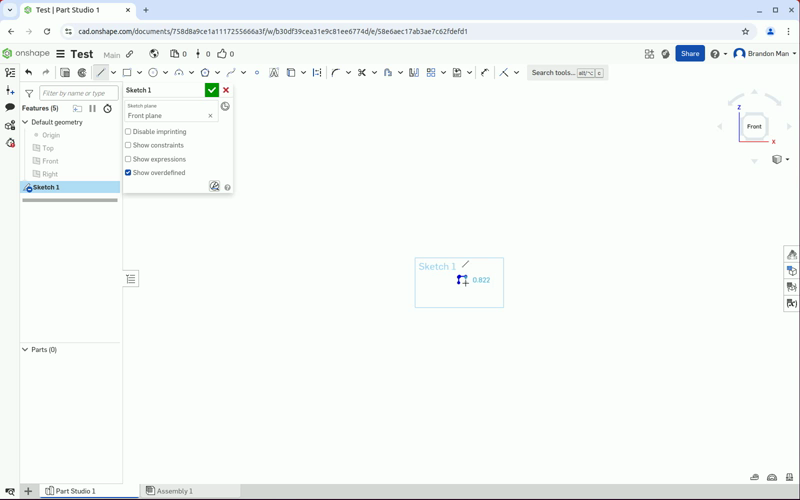
scroll(6)
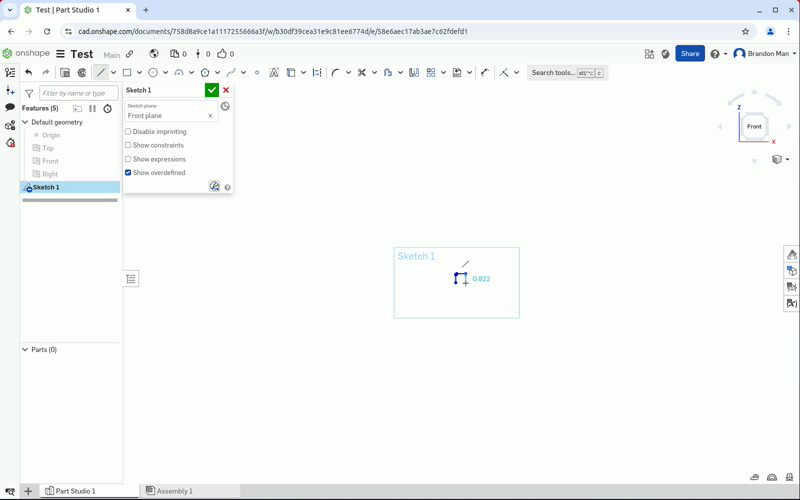
scroll(6)
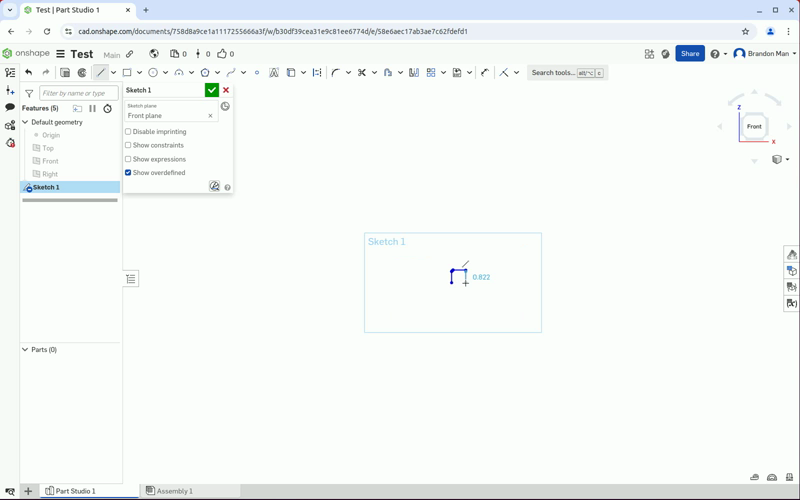
scroll(6)
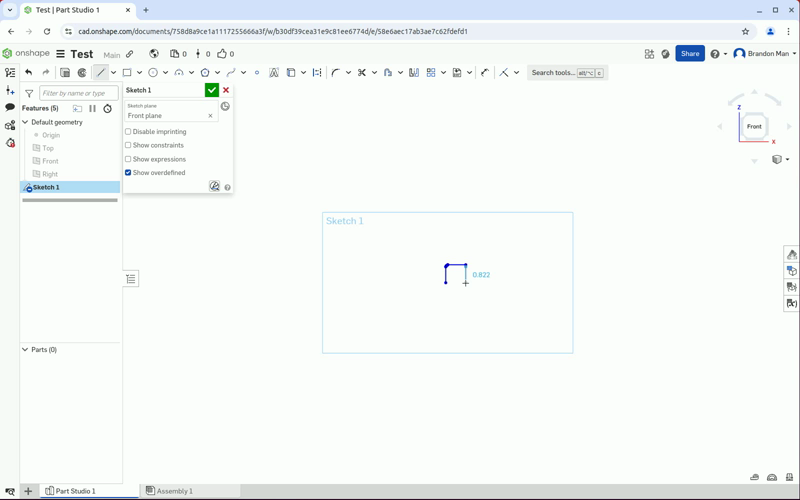
scroll(6)
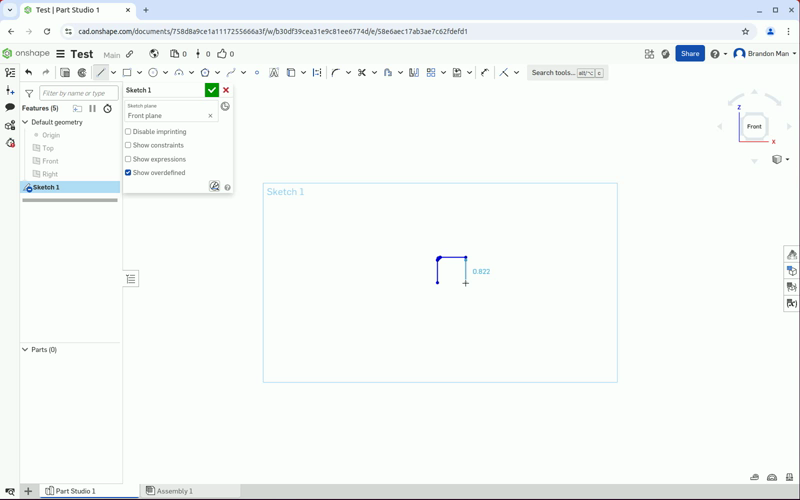
scroll(6)
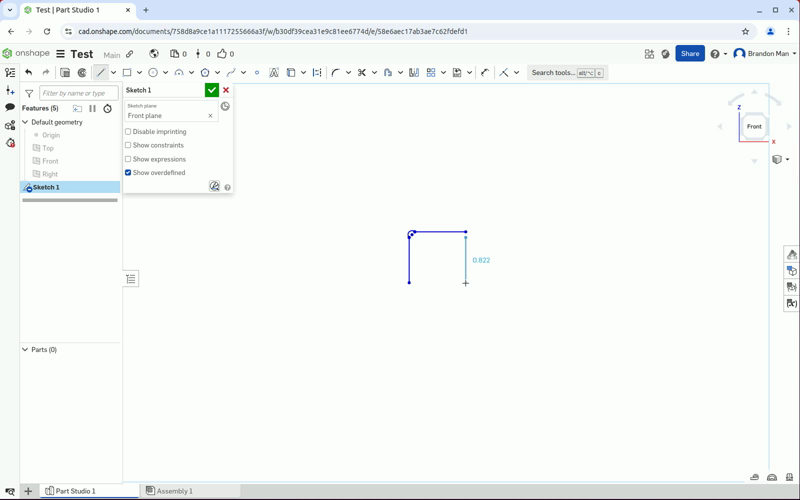
click(465, 282)
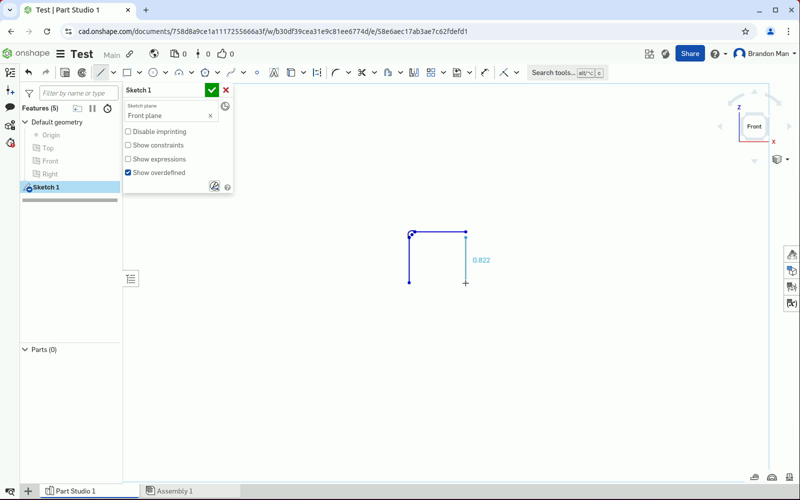
scroll(-6)
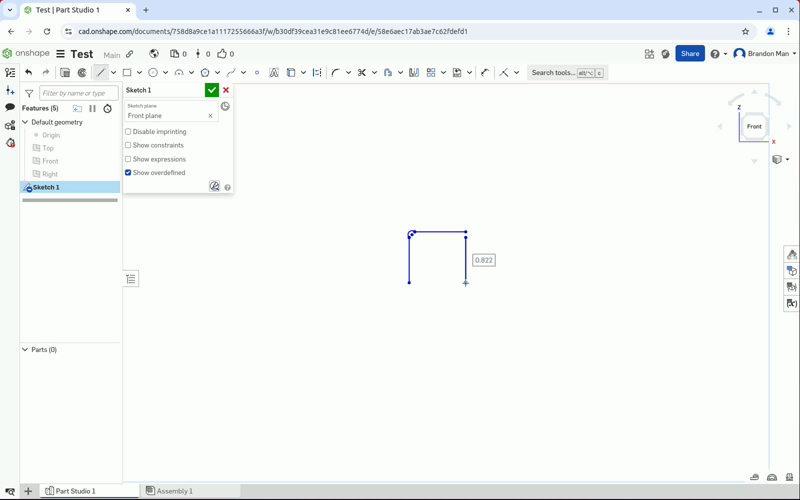
scroll(-6)
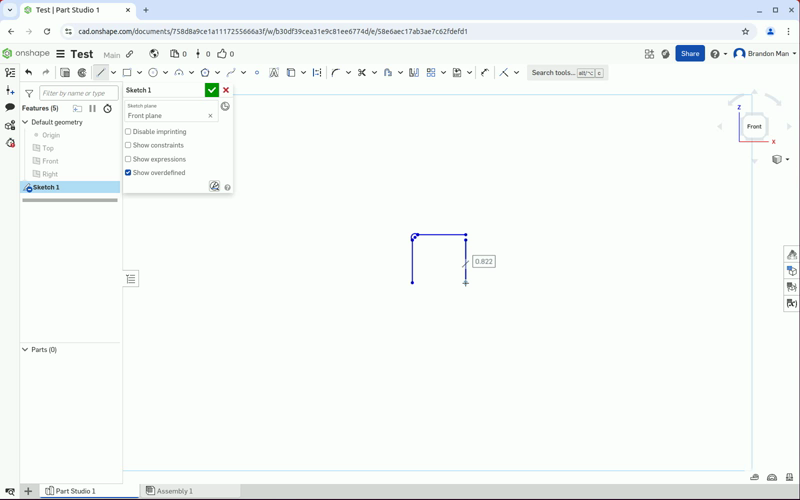
scroll(-6)
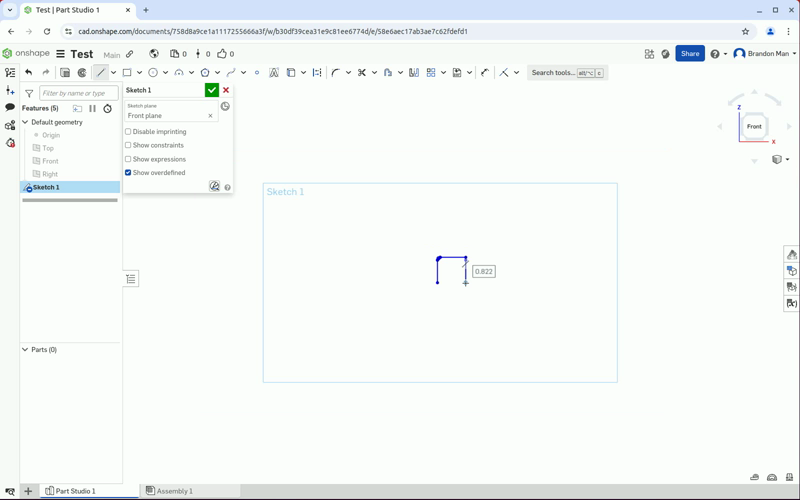
scroll(-6)
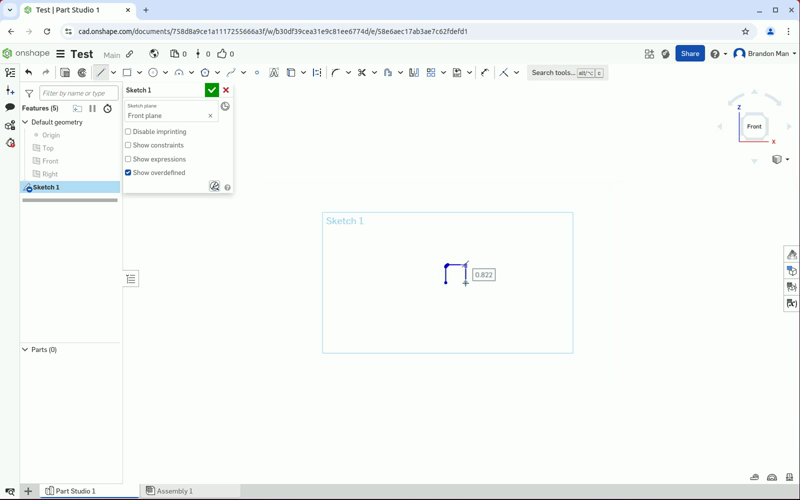
scroll(-6)
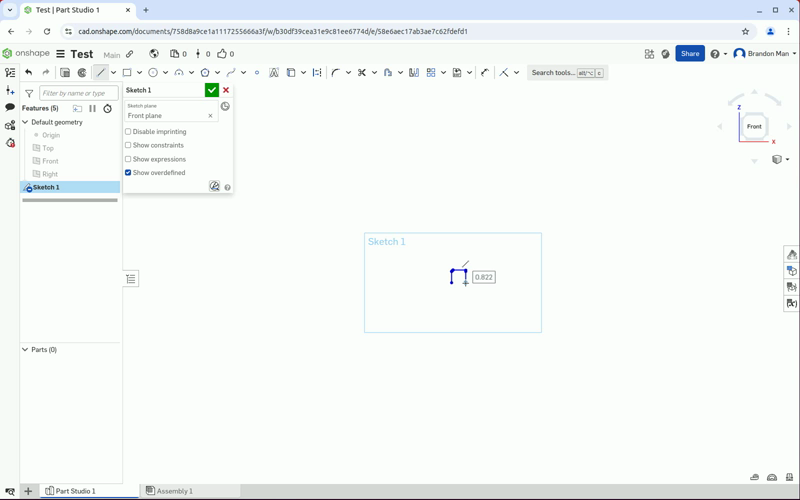
scroll(-6)
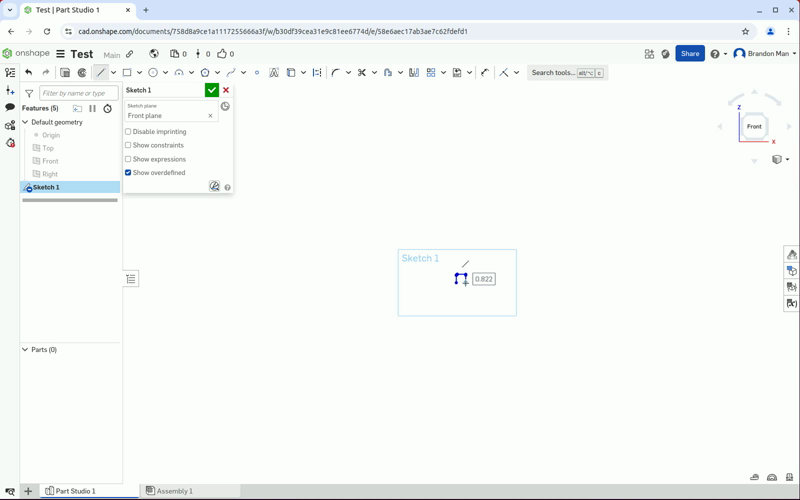
scroll(-6)
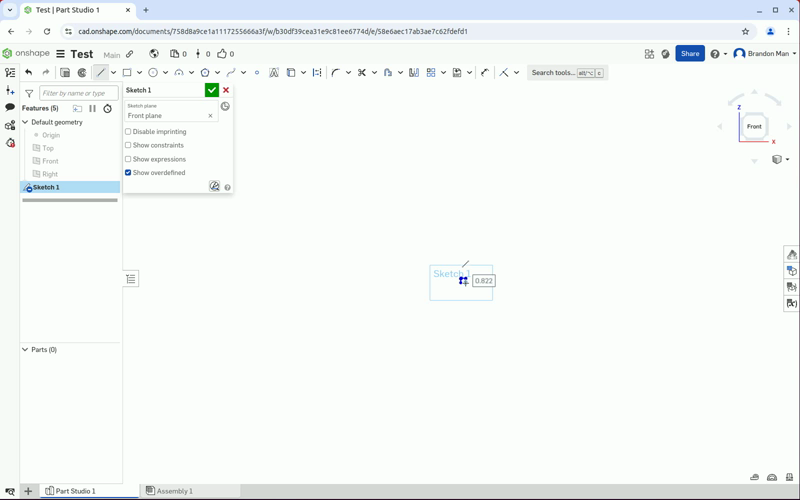
key_up(shift)
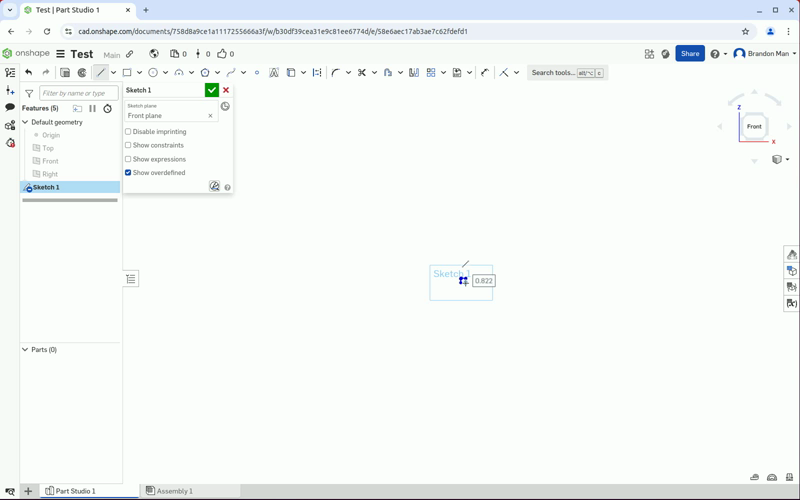
key_down(shift)
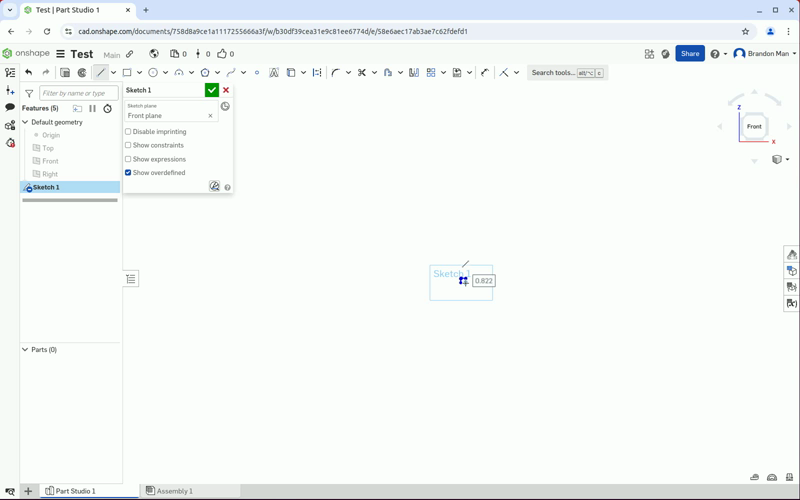
key_up(shift)
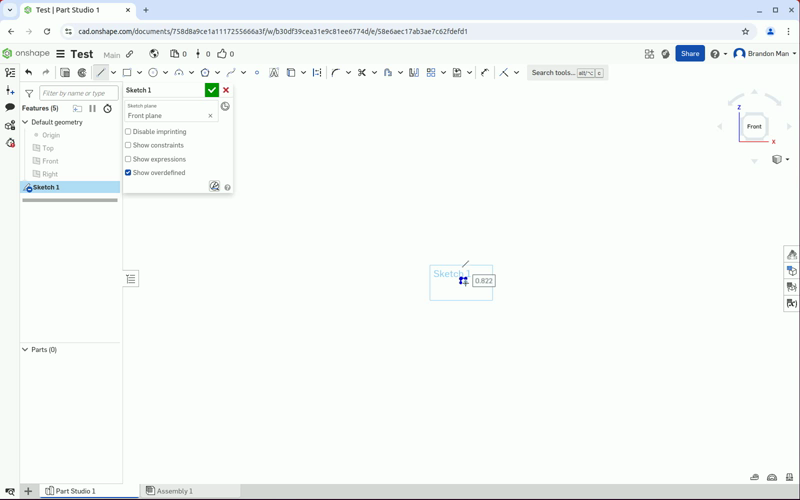
key_down(shift)
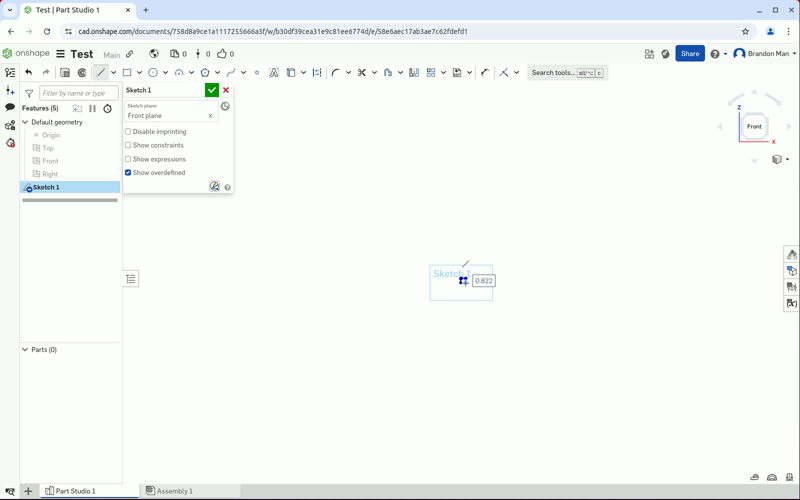
mouse_move(495, 282)
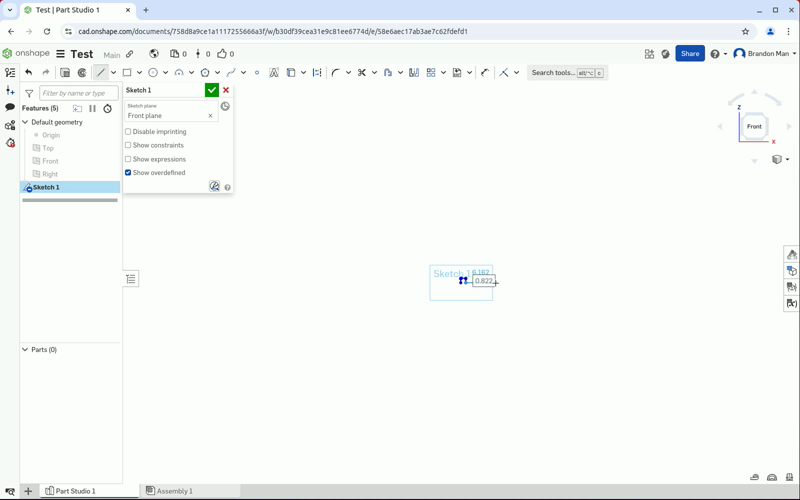
mouse_move(470, 282)
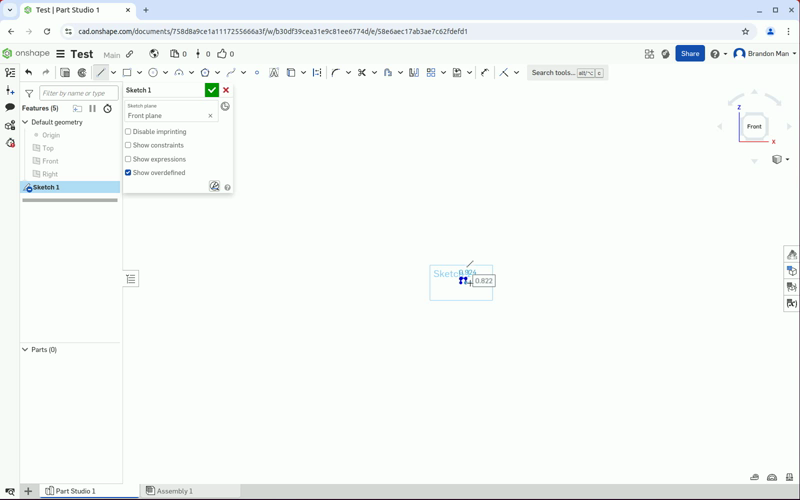
scroll(6)
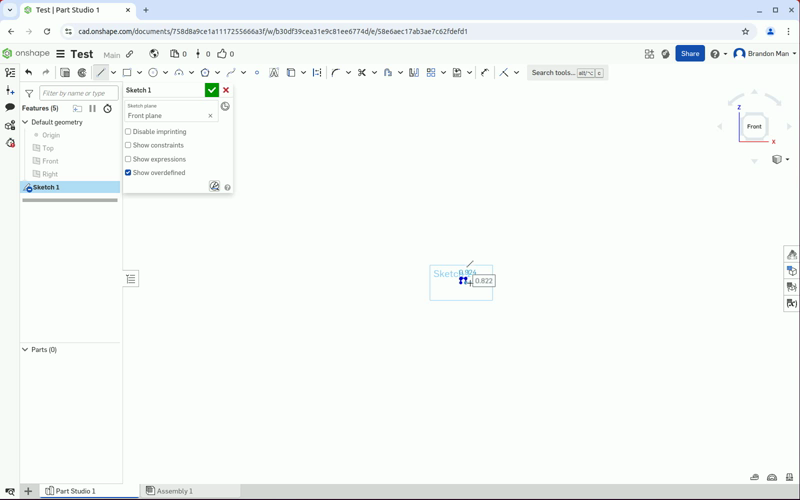
scroll(6)
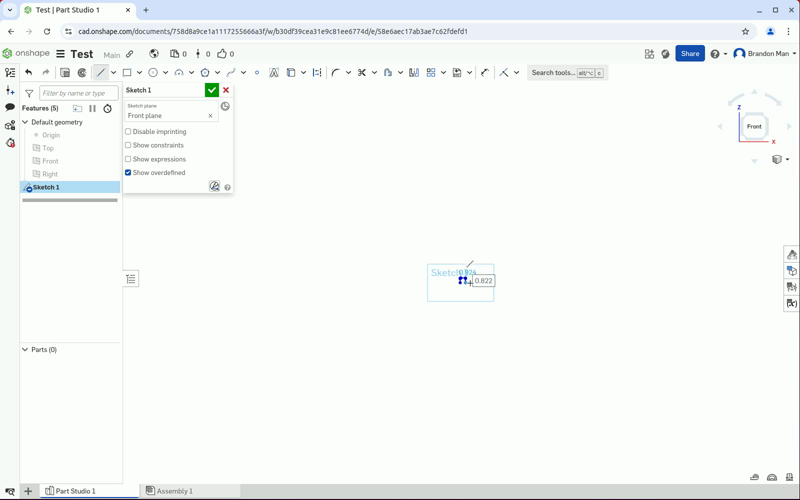
scroll(6)
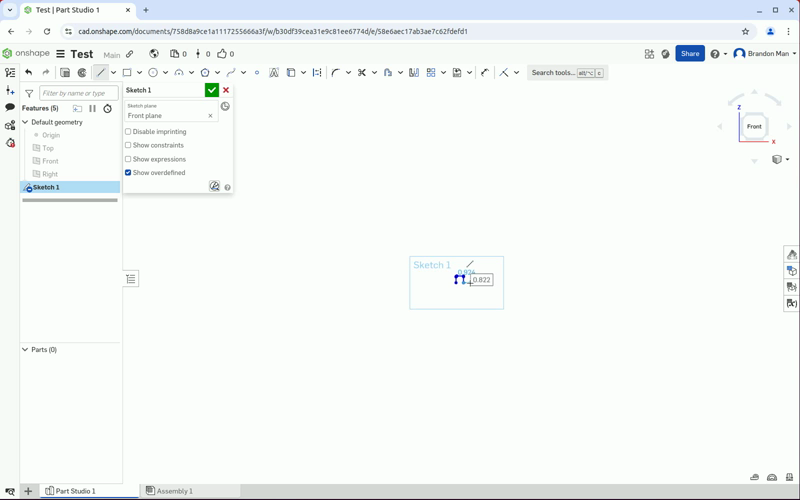
scroll(6)
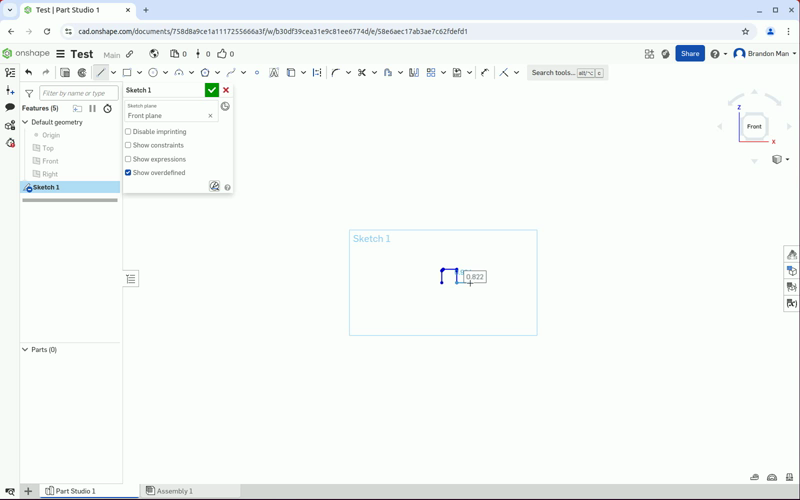
scroll(6)
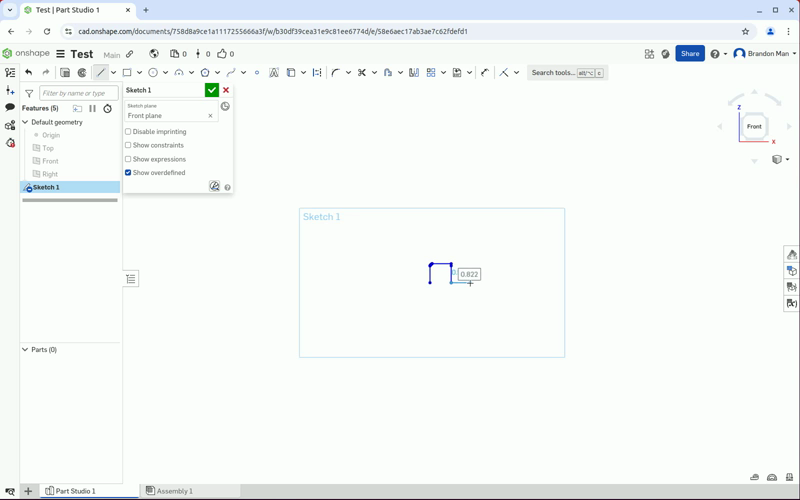
scroll(6)
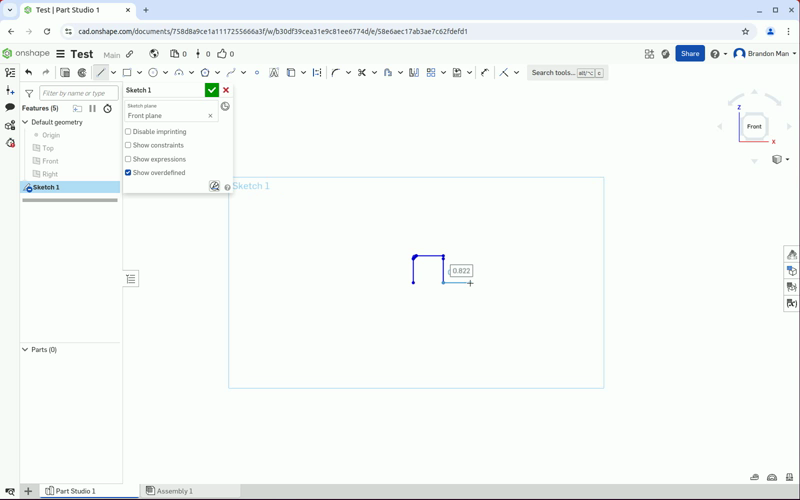
scroll(6)
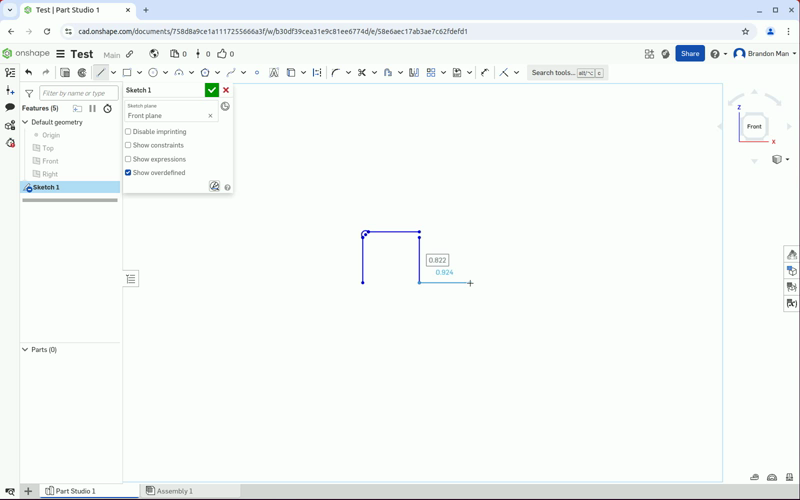
click(470, 282)
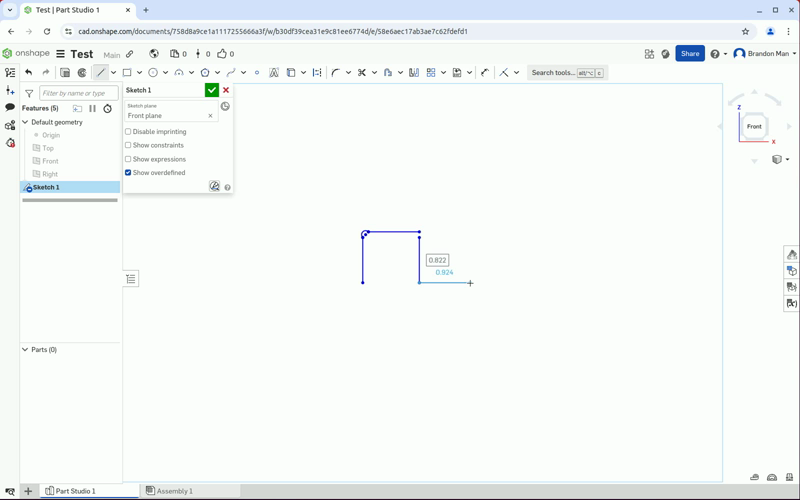
scroll(-6)
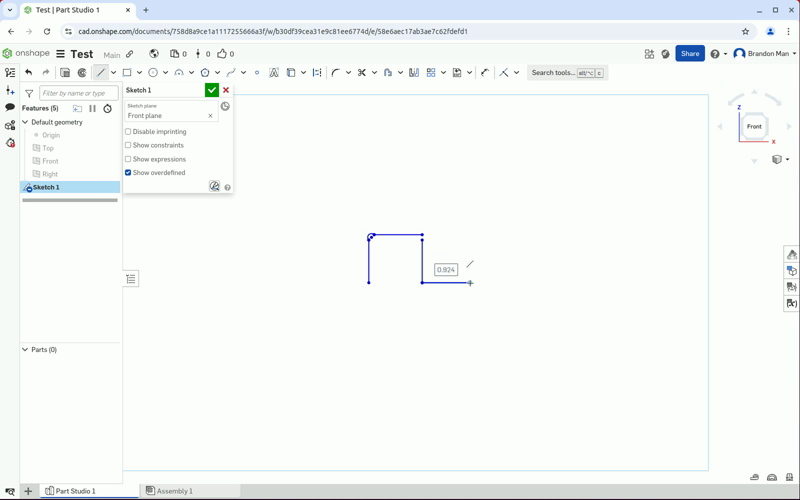
scroll(-6)
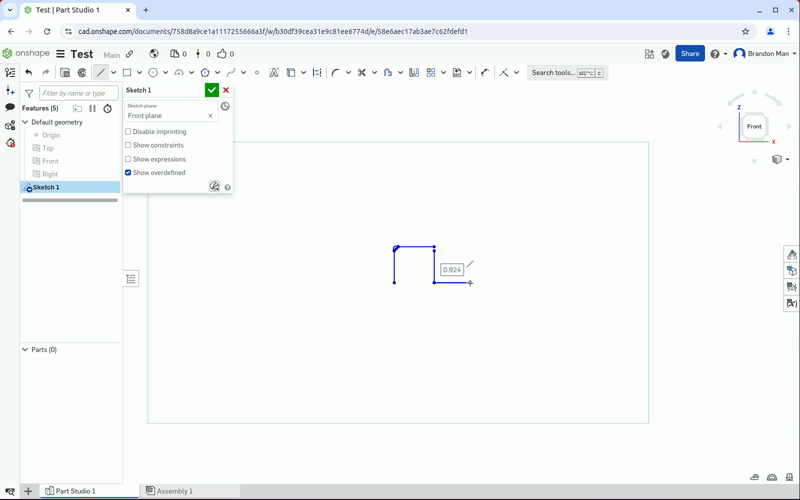
scroll(-6)
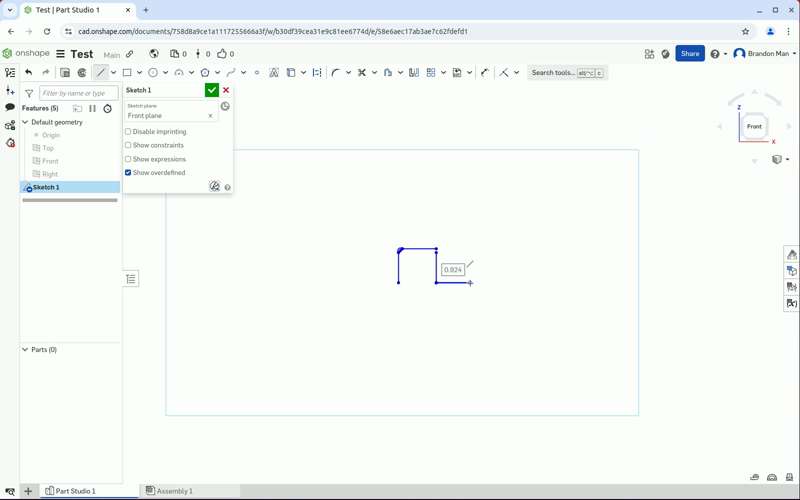
scroll(-6)
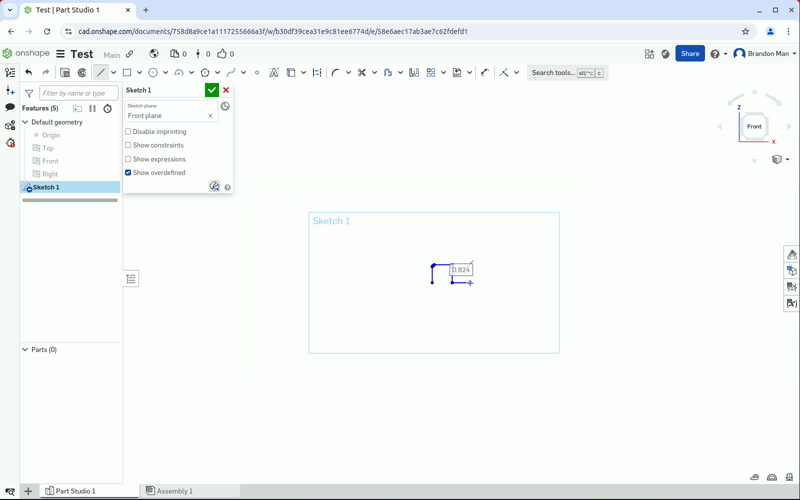
scroll(-6)
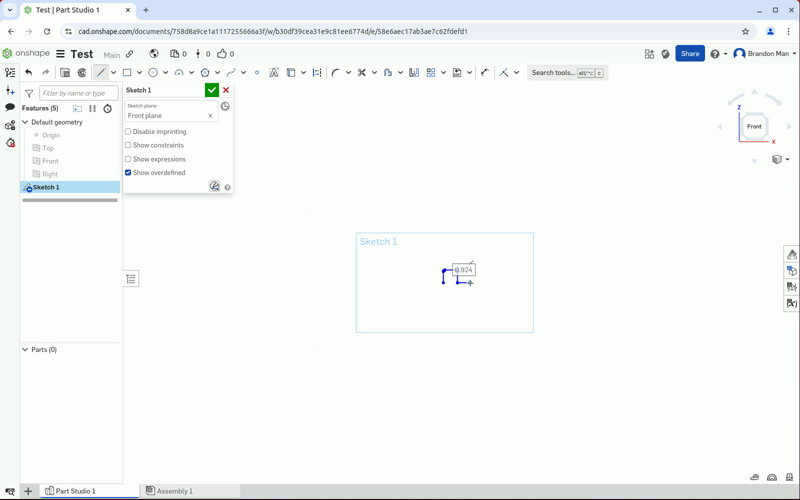
scroll(-6)
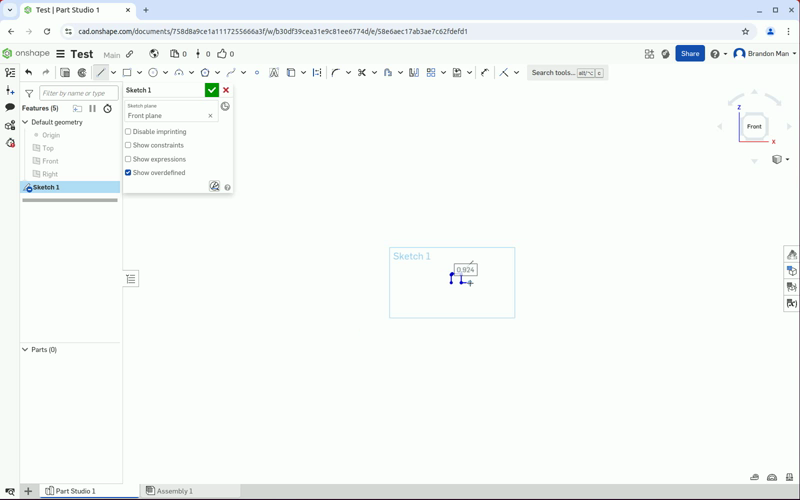
scroll(-6)
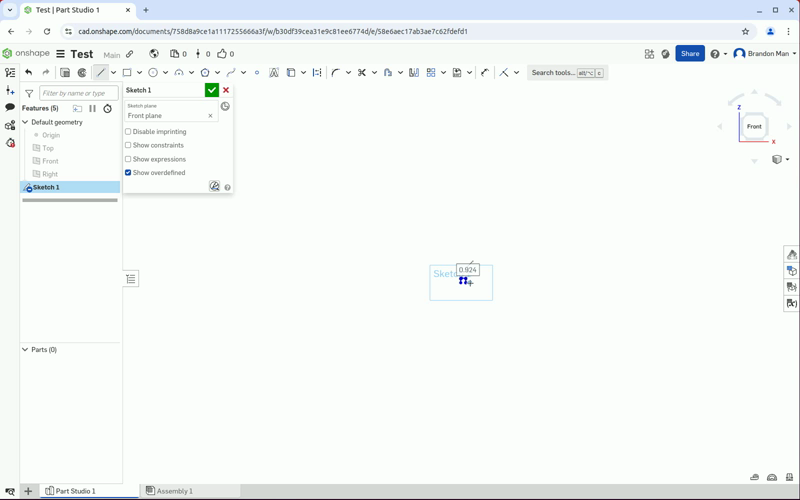
key_up(shift)
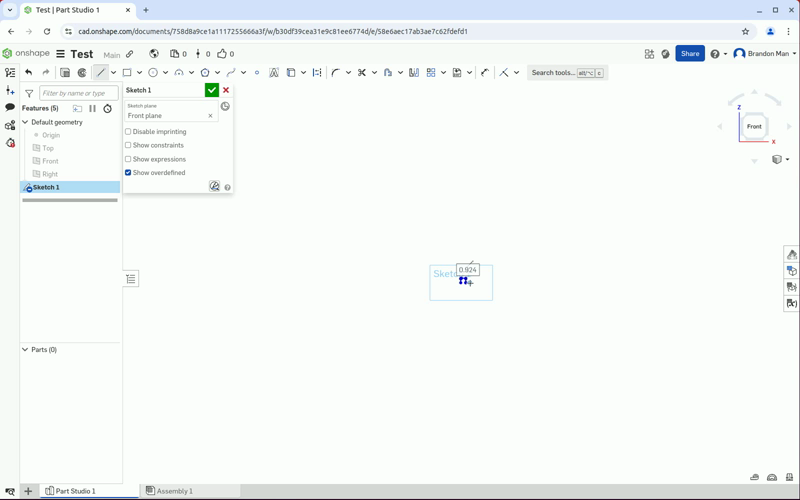
key_down(shift)
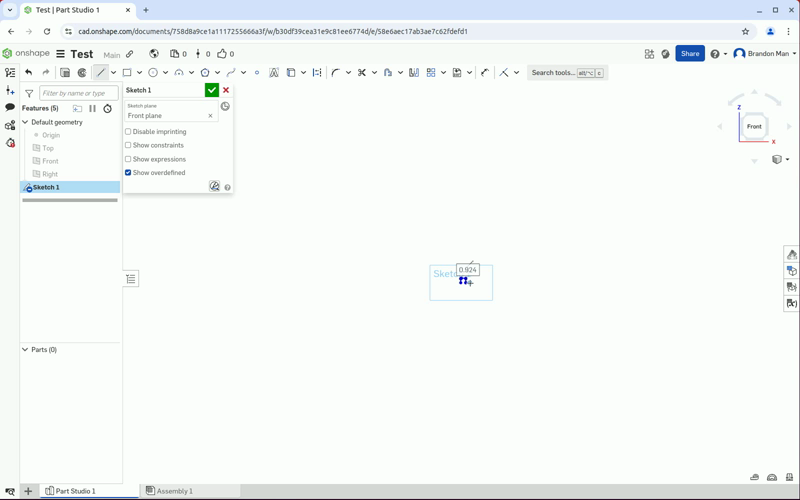
key_up(shift)
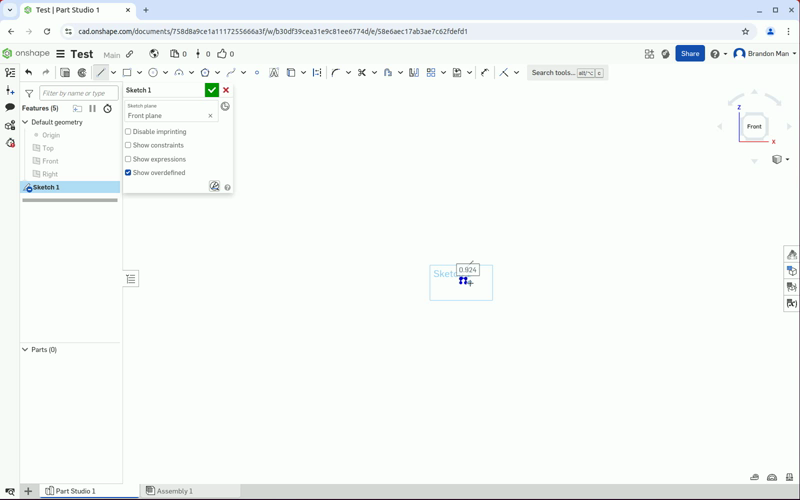
key_down(shift)
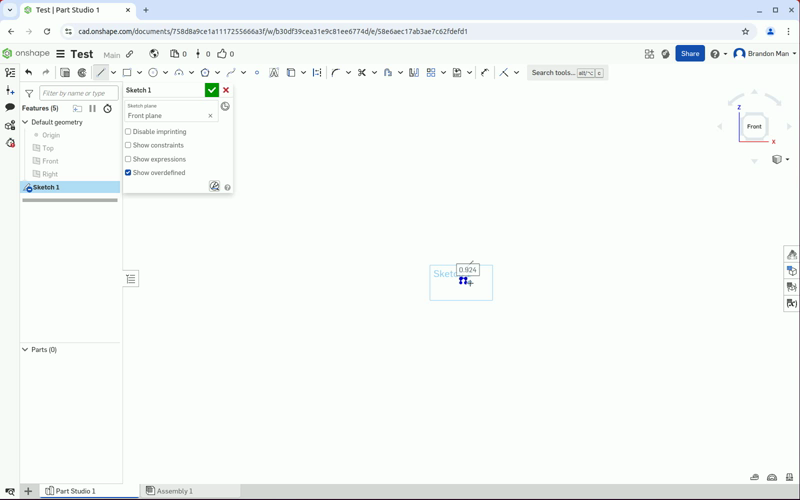
mouse_move(500, 283)
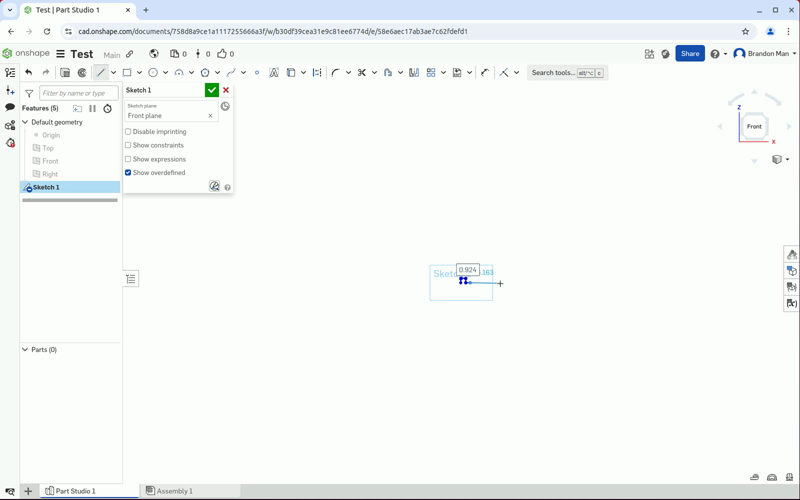
mouse_move(465, 283)
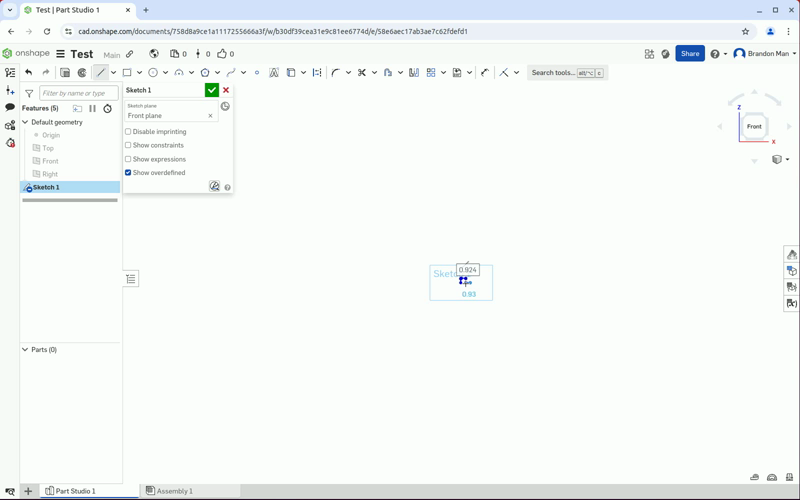
scroll(6)
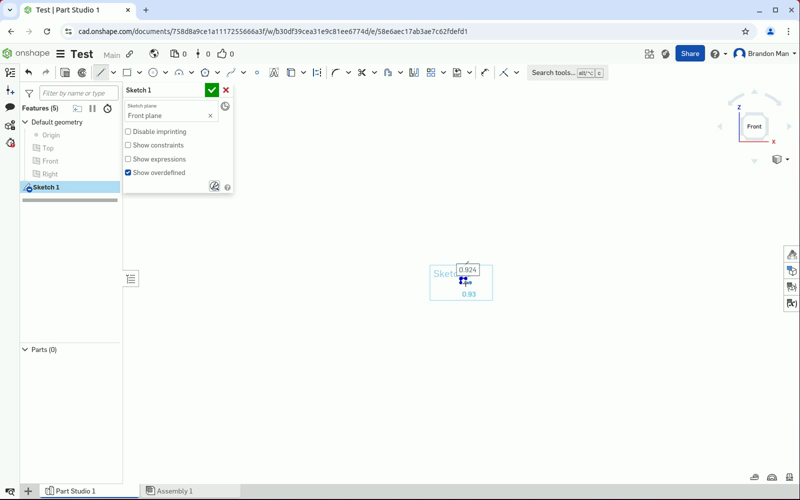
scroll(6)
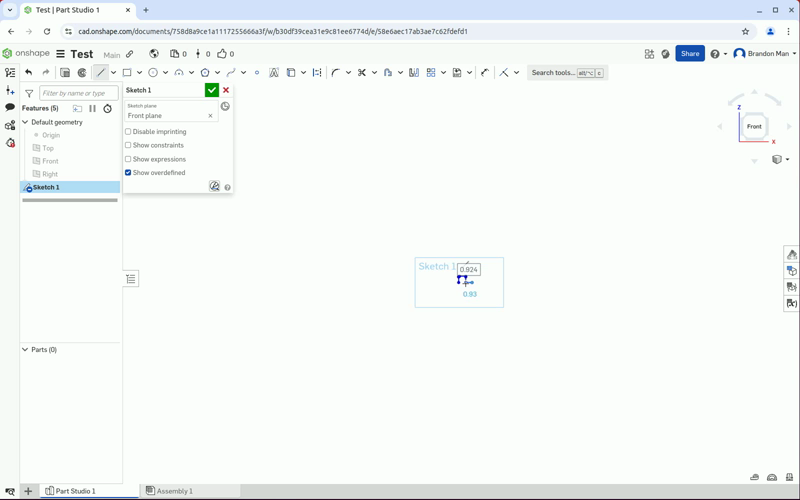
scroll(6)
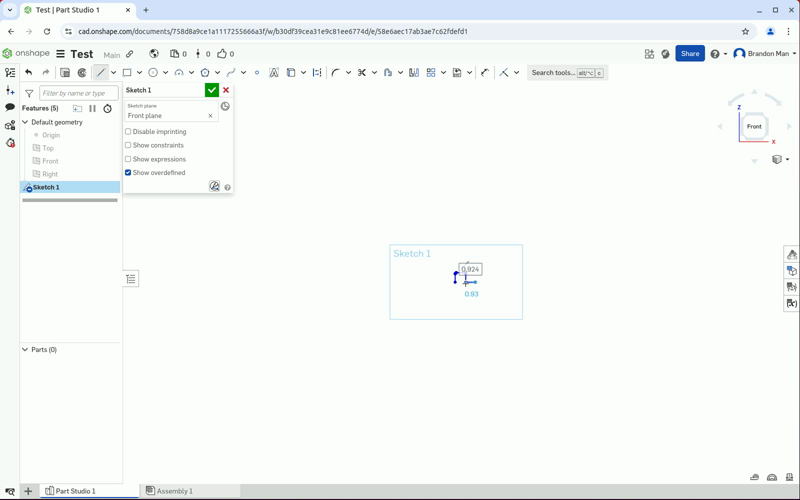
scroll(6)
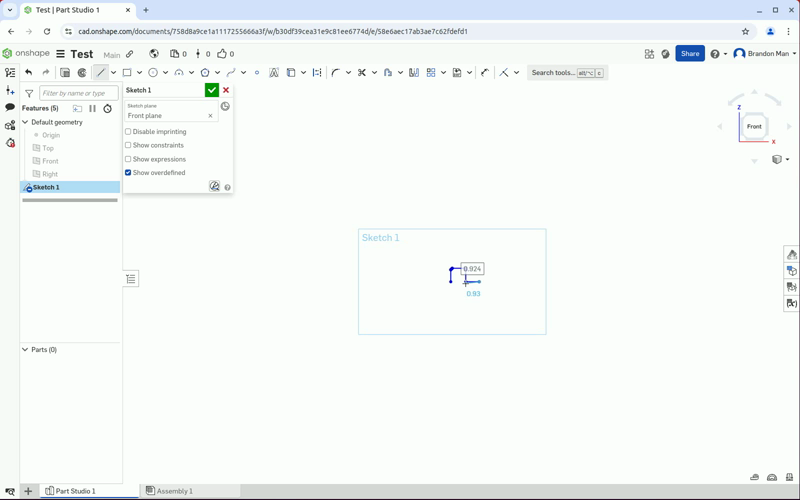
scroll(6)
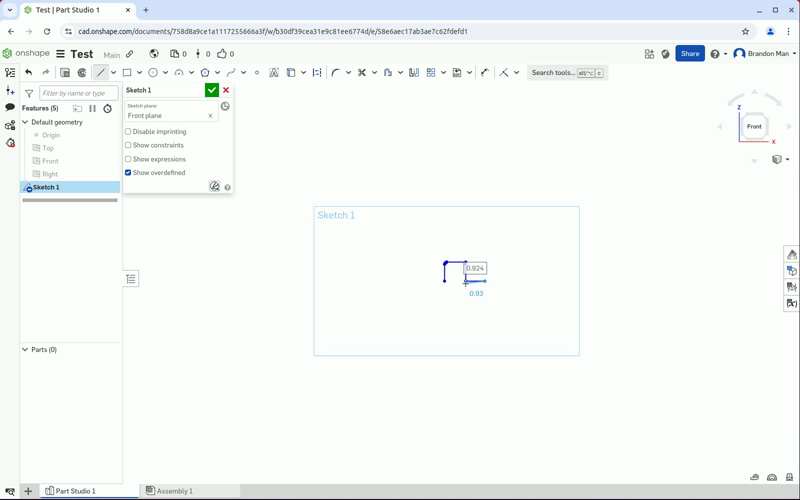
scroll(6)
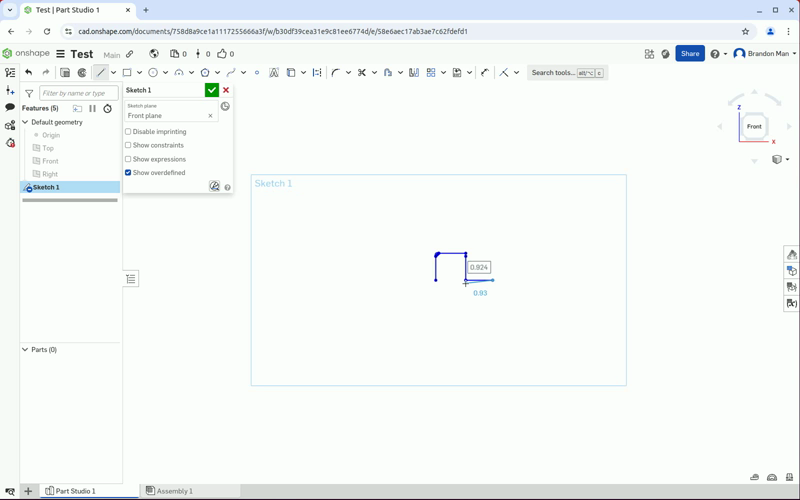
scroll(6)
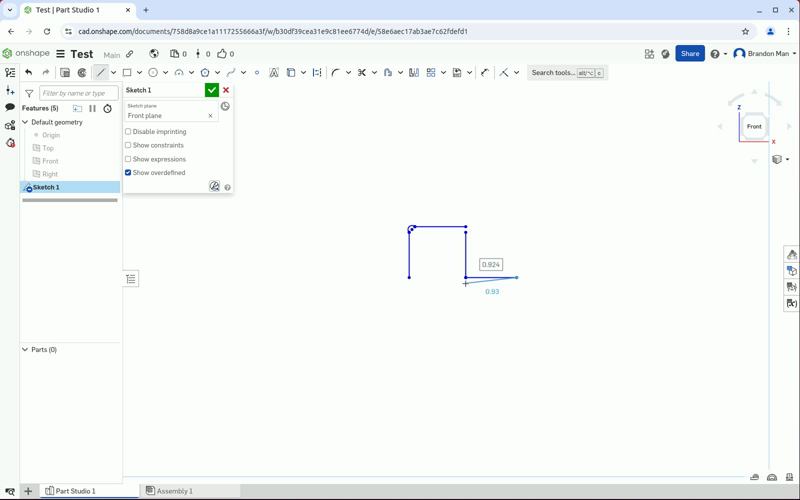
click(465, 283)
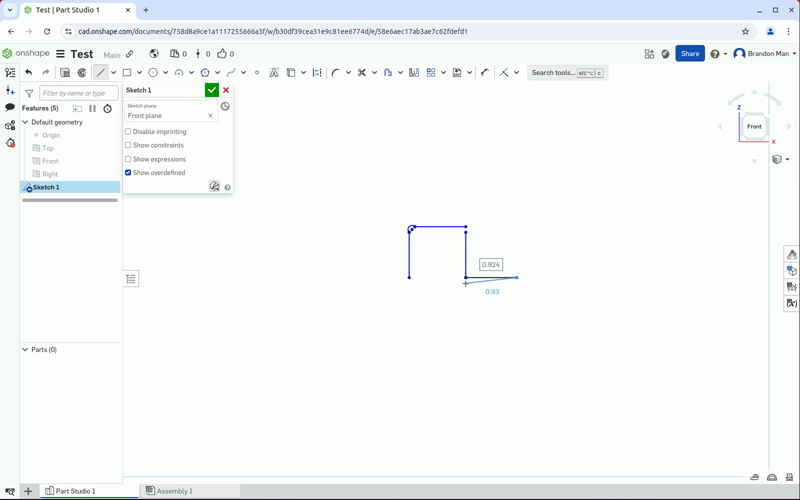
scroll(-6)
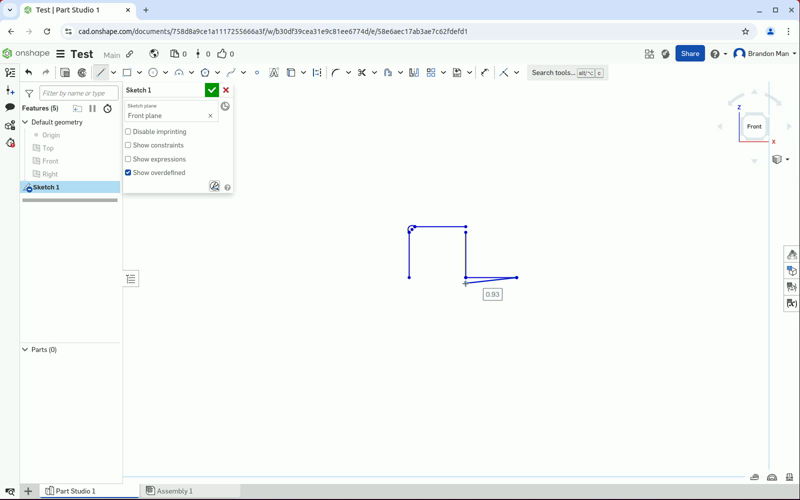
scroll(-6)
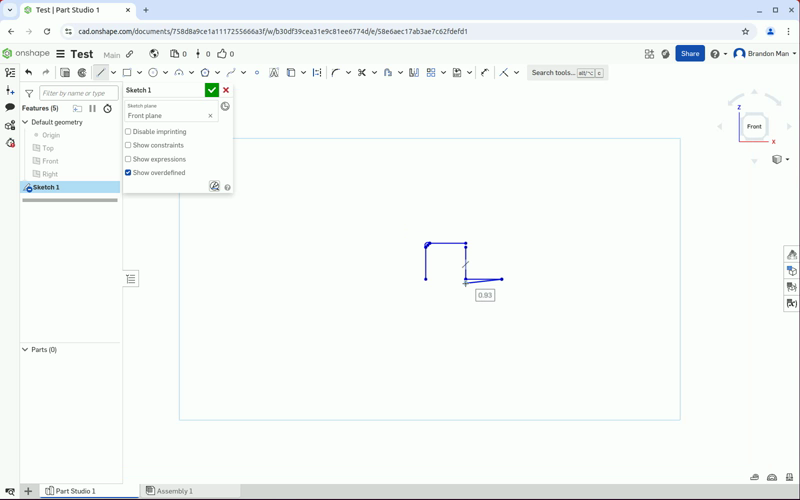
scroll(-6)
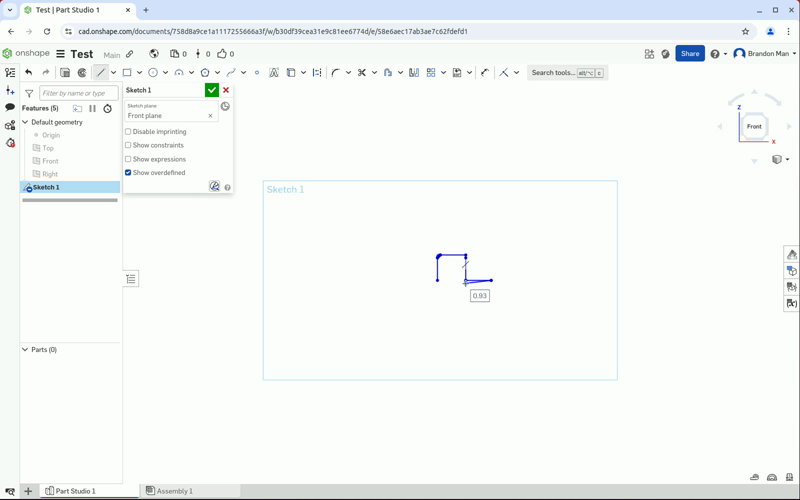
scroll(-6)
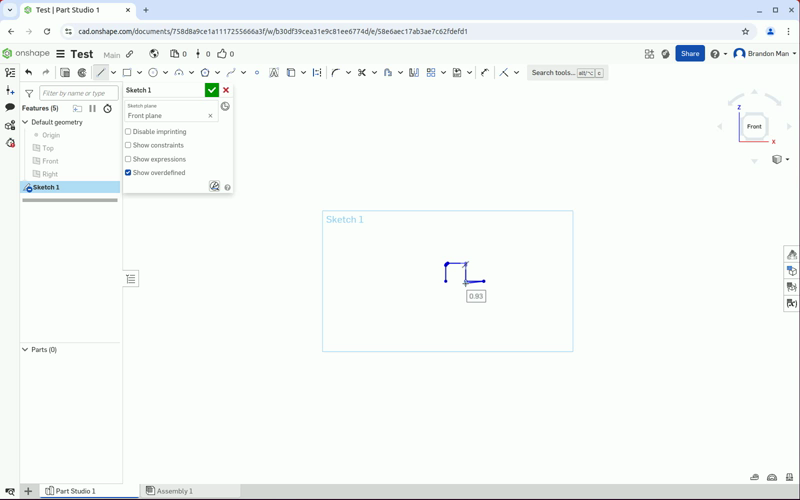
scroll(-6)
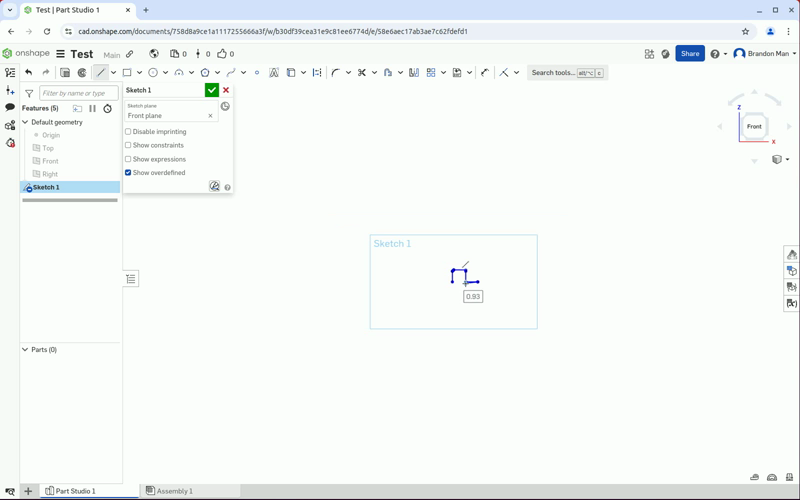
scroll(-6)
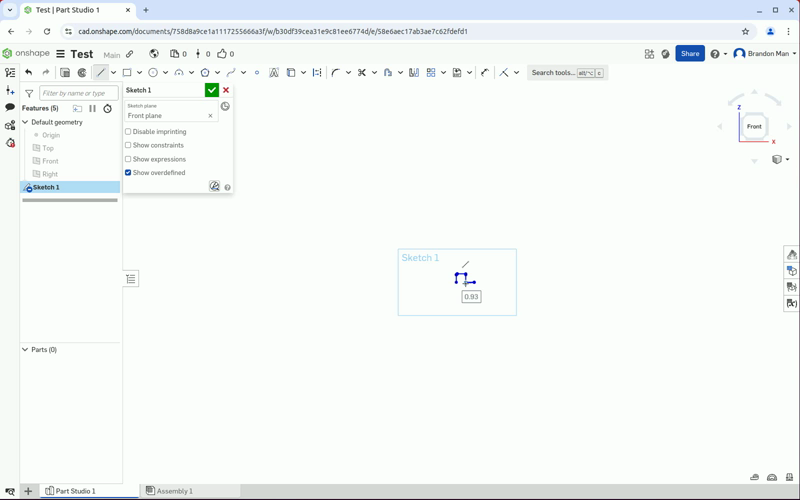
scroll(-6)
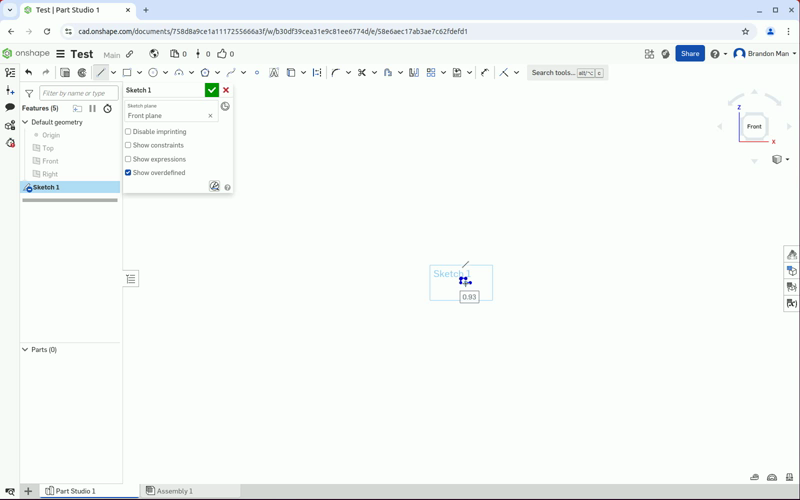
key_up(shift)
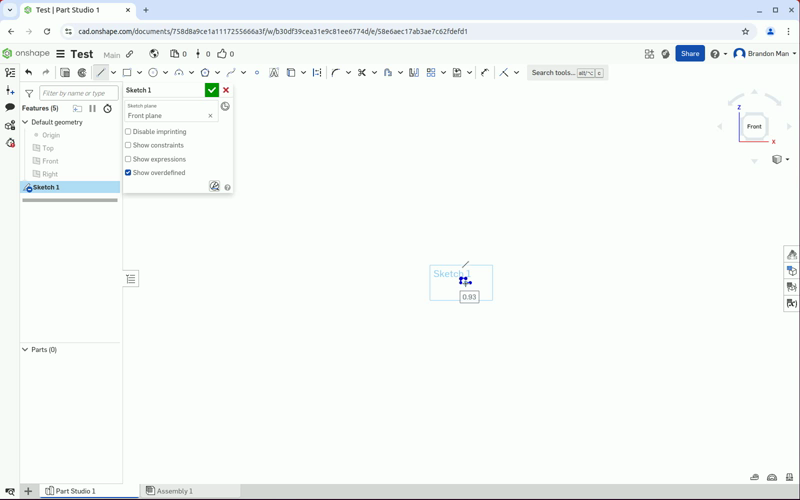
key_down(shift)
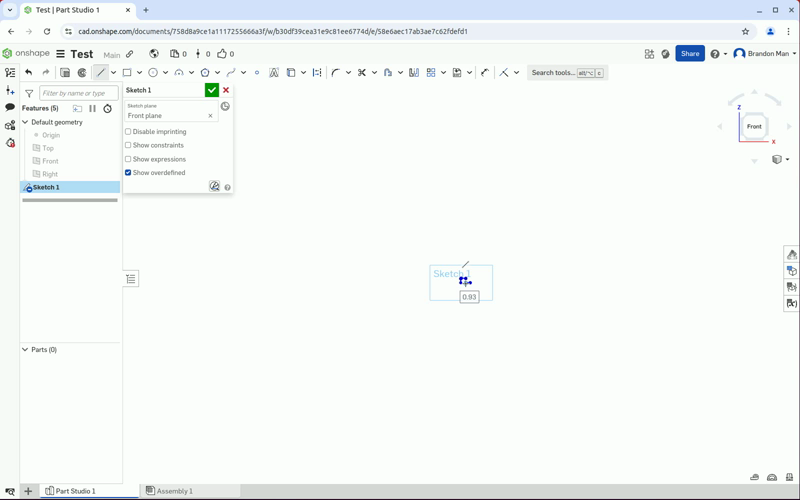
key_up(shift)
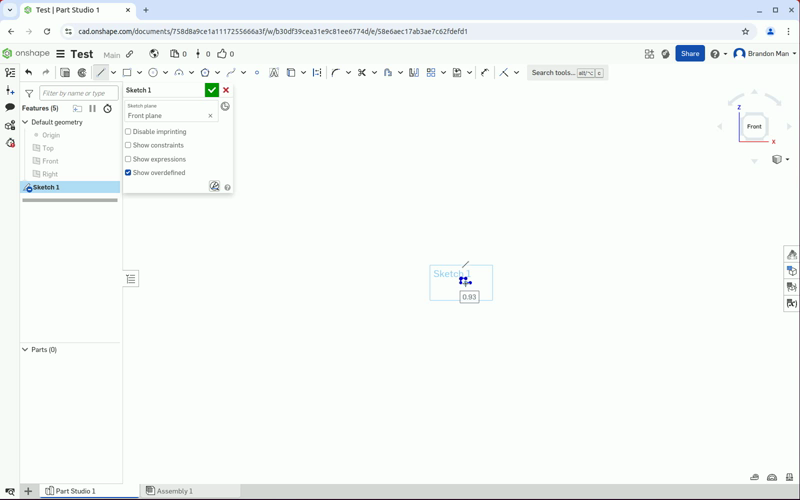
key_down(shift)
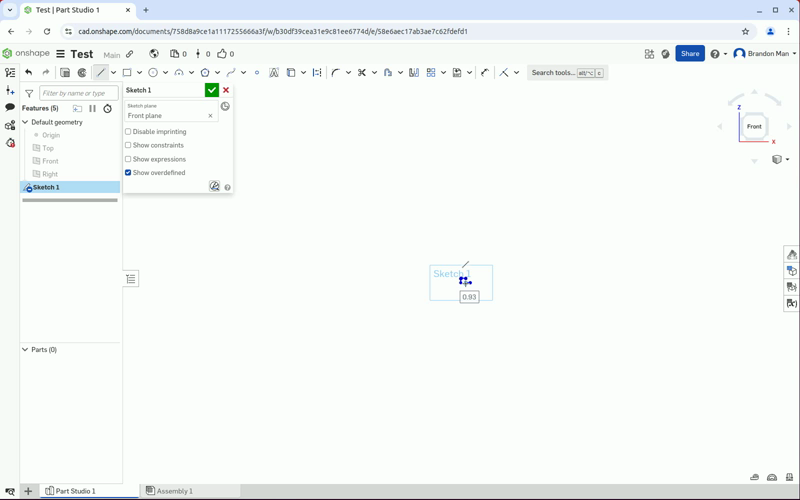
mouse_move(495, 283)
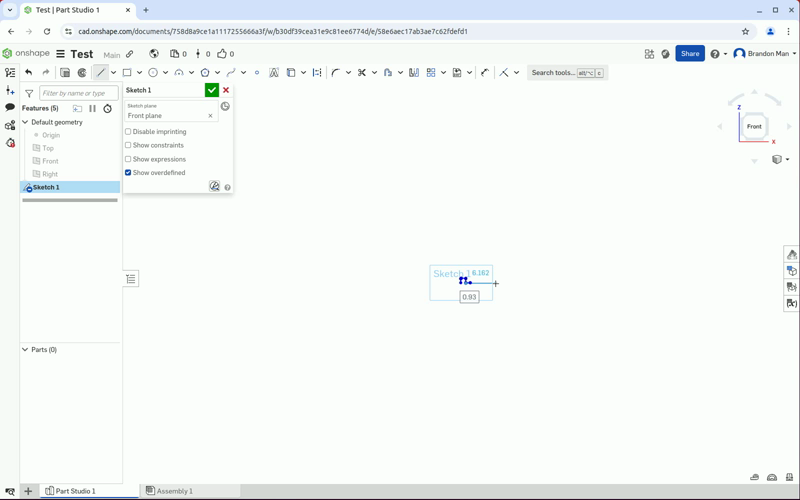
mouse_move(461, 283)
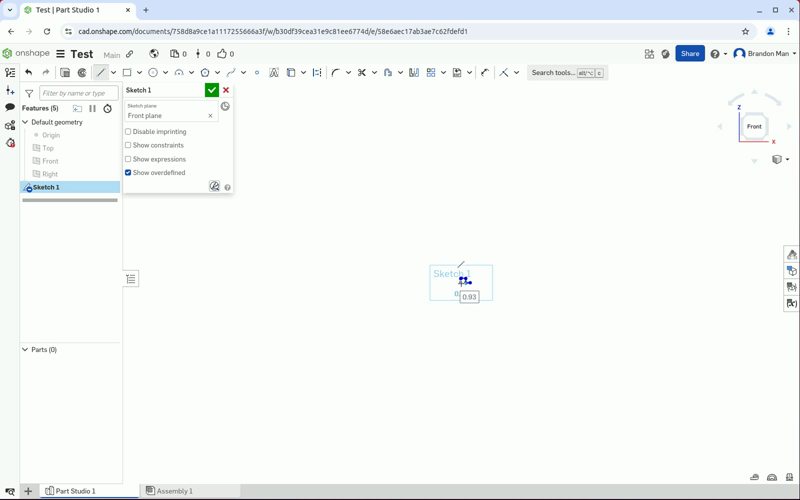
scroll(6)
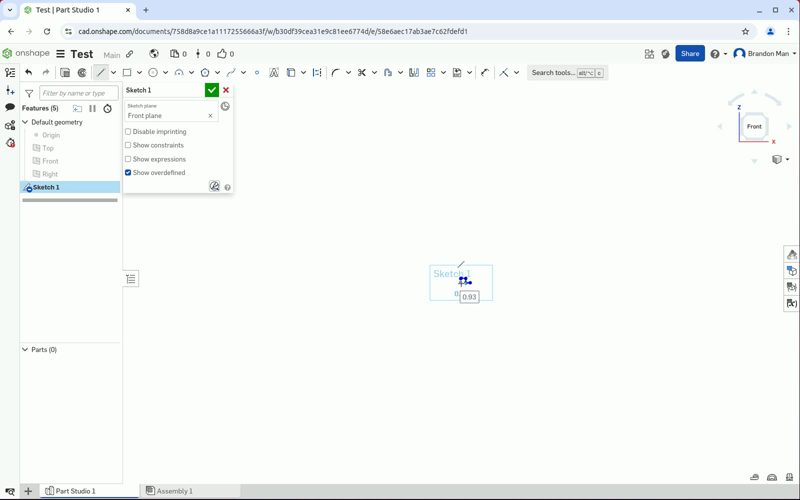
scroll(6)
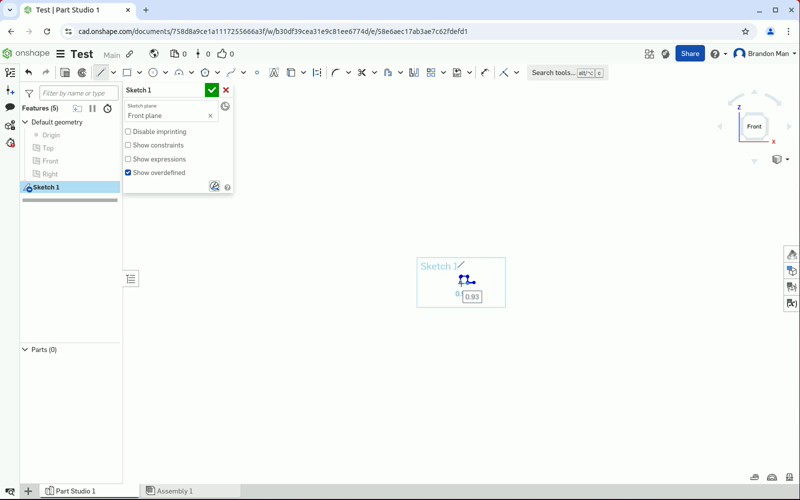
scroll(6)
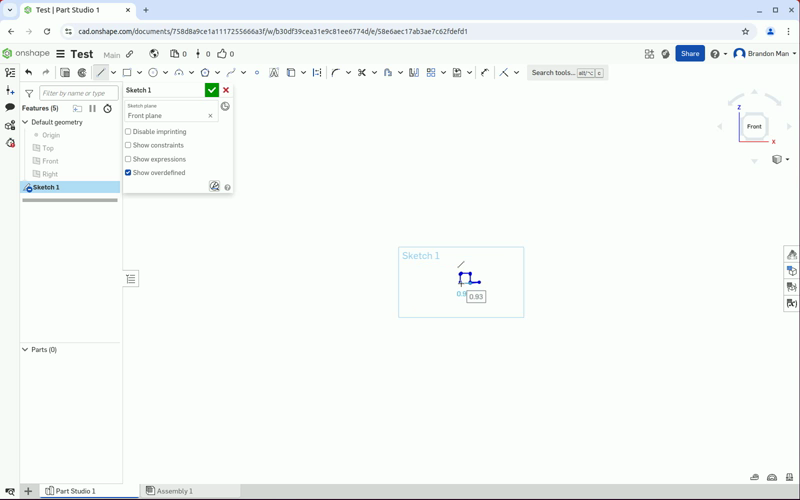
scroll(6)
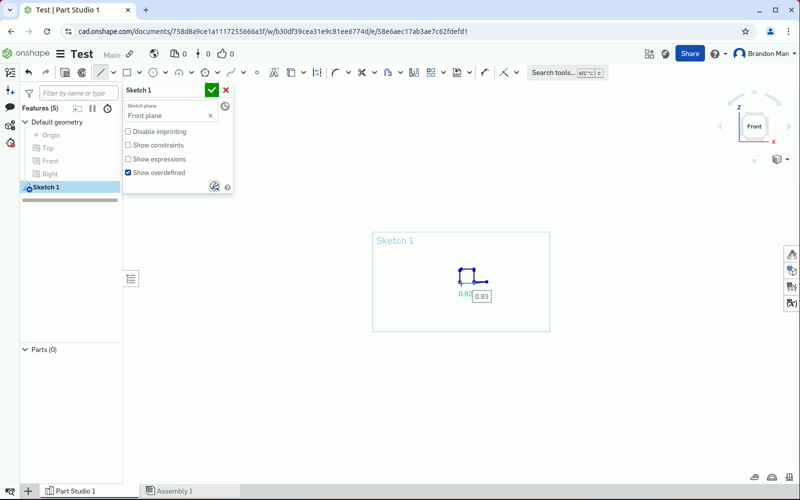
scroll(6)
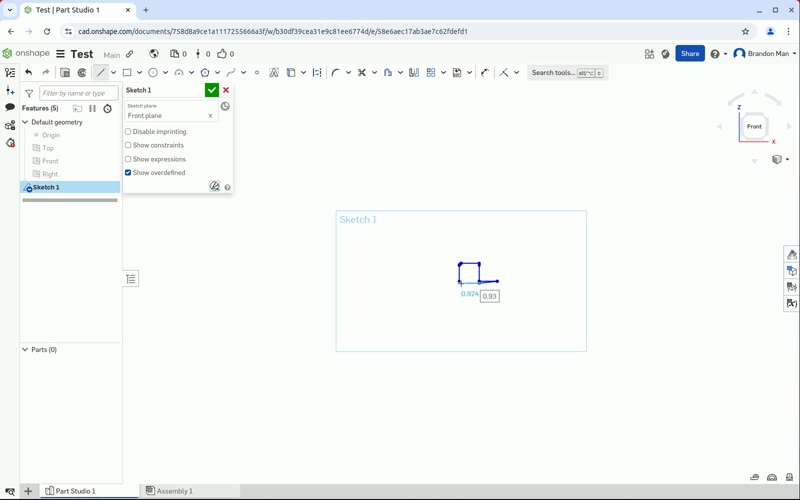
scroll(6)
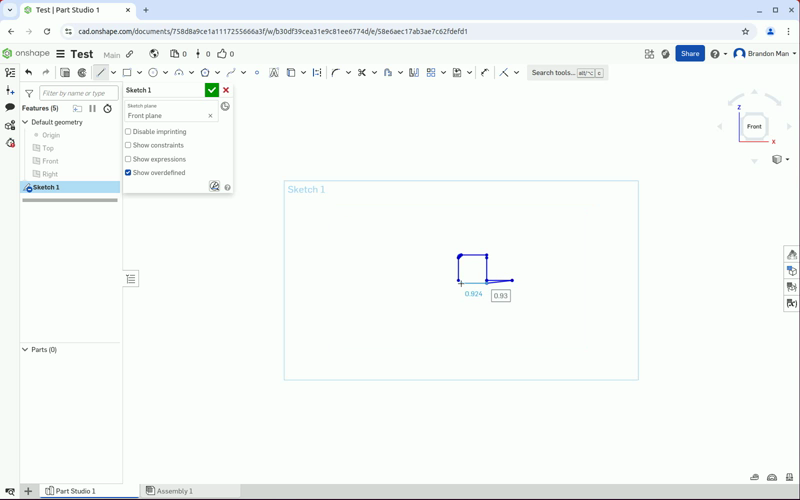
scroll(6)
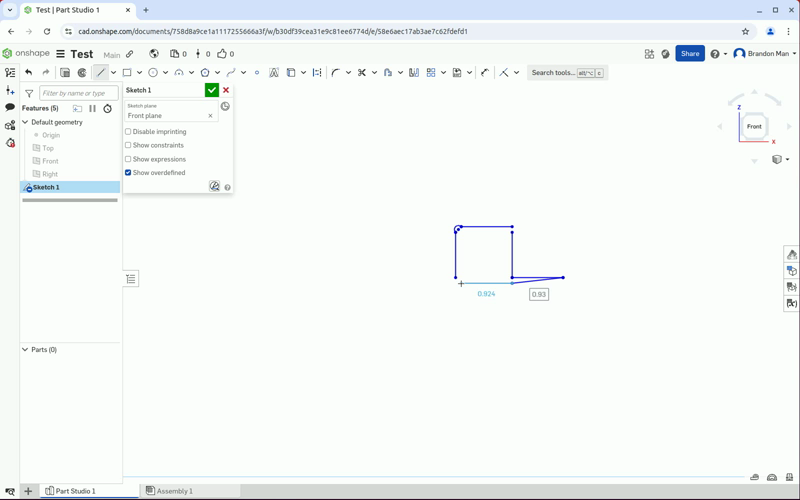
click(461, 283)
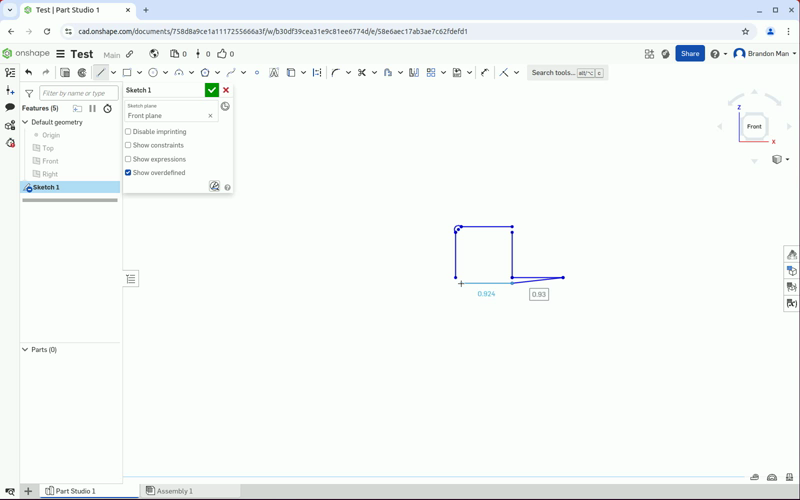
scroll(-6)
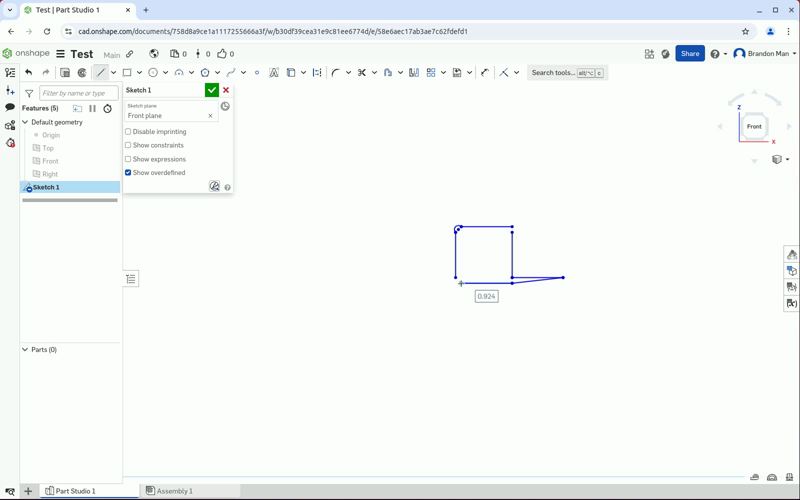
scroll(-6)
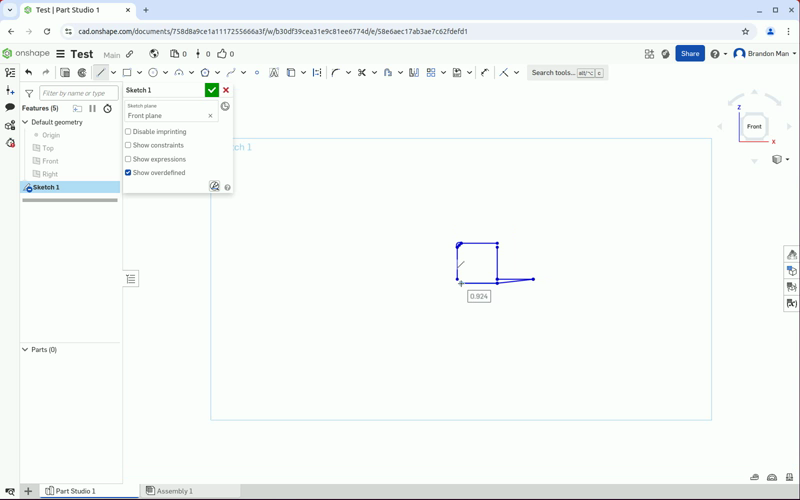
scroll(-6)
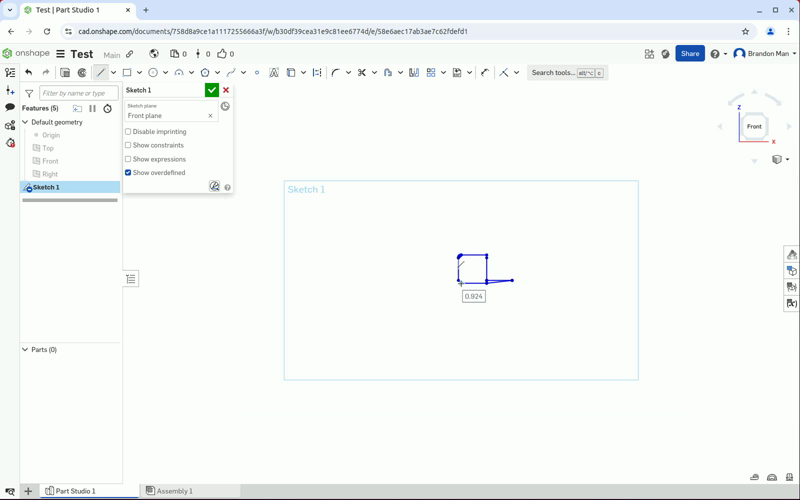
scroll(-6)
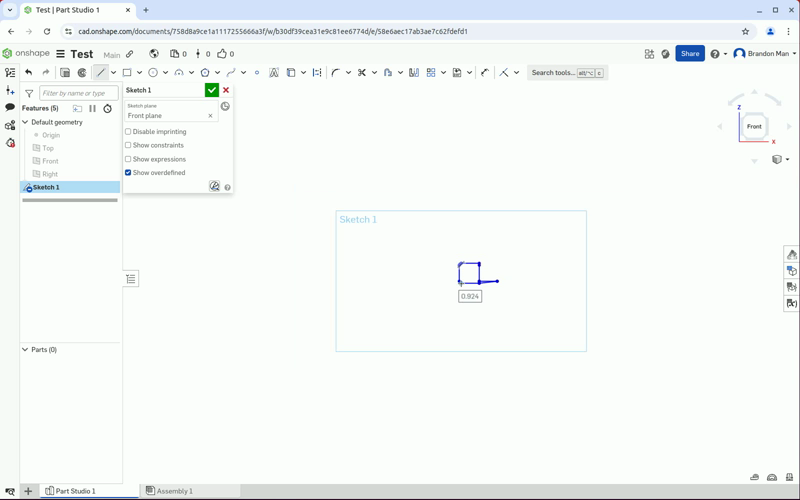
scroll(-6)
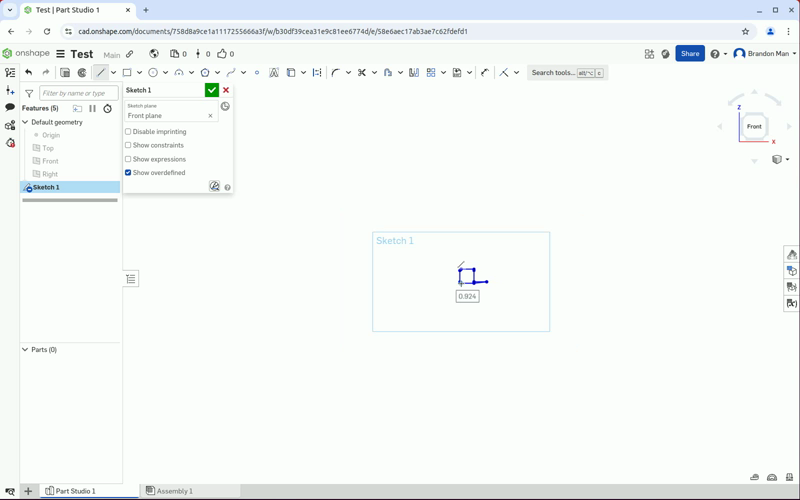
scroll(-6)
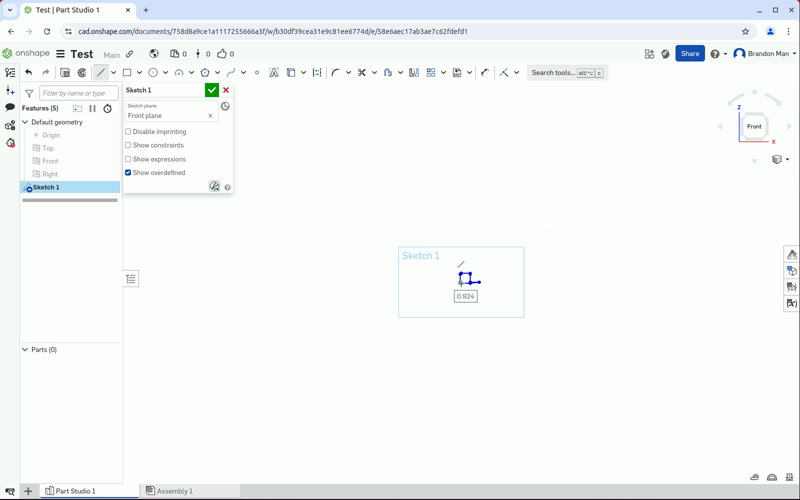
scroll(-6)
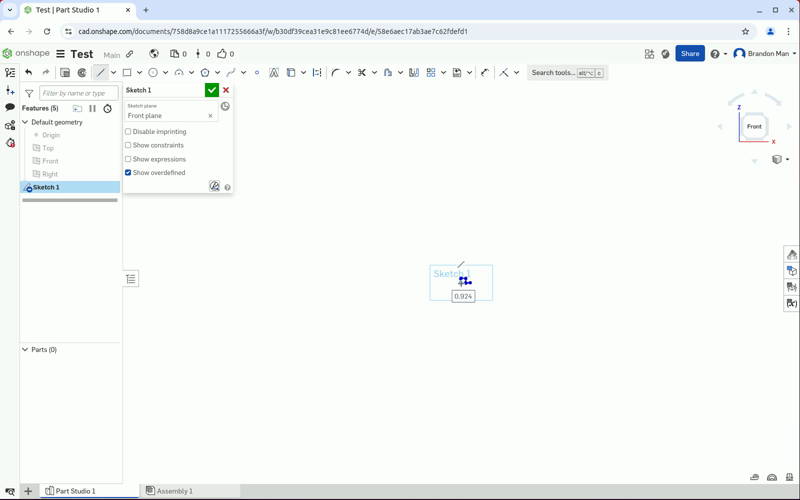
key_up(shift)
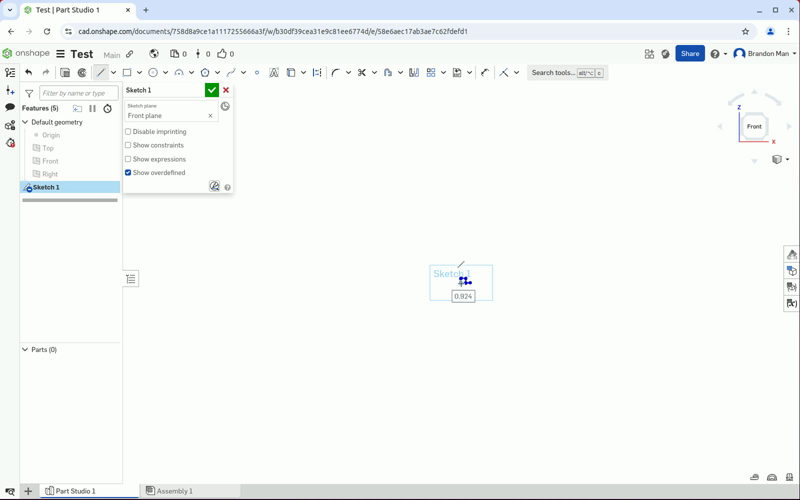
key(esc)
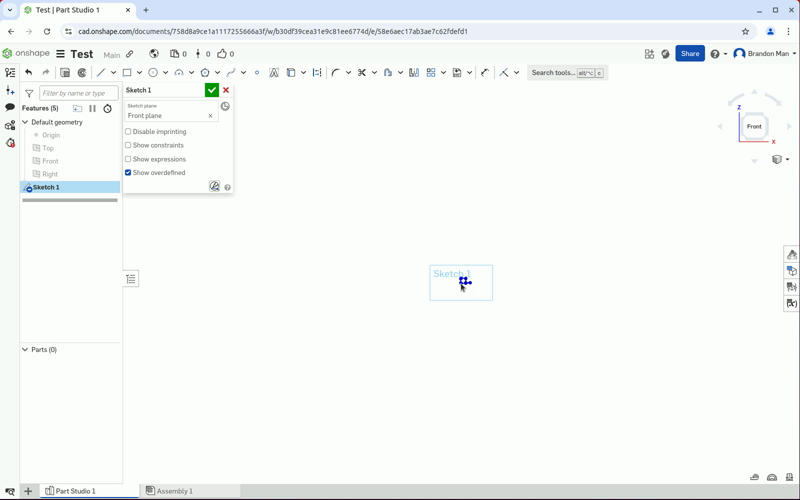
key(a)
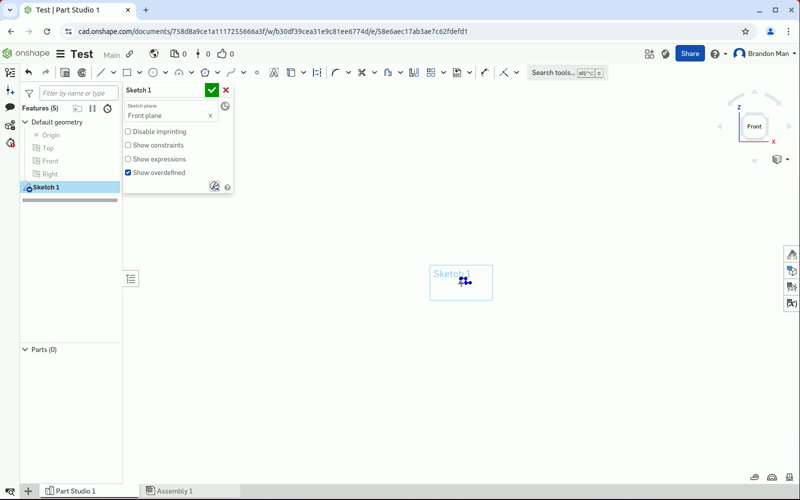
mouse_move(461, 283)
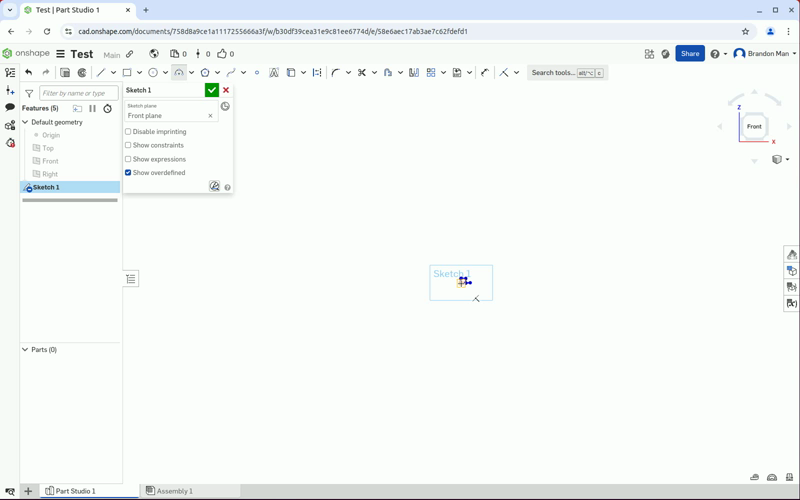
click(461, 283)
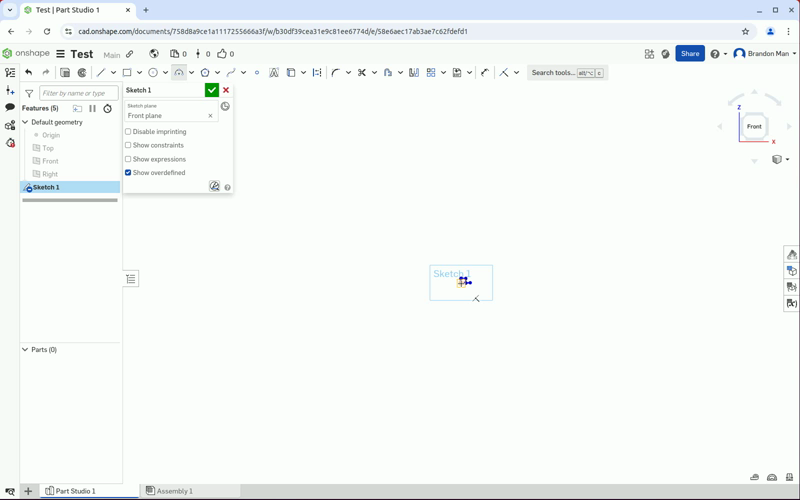
mouse_move(460, 282)
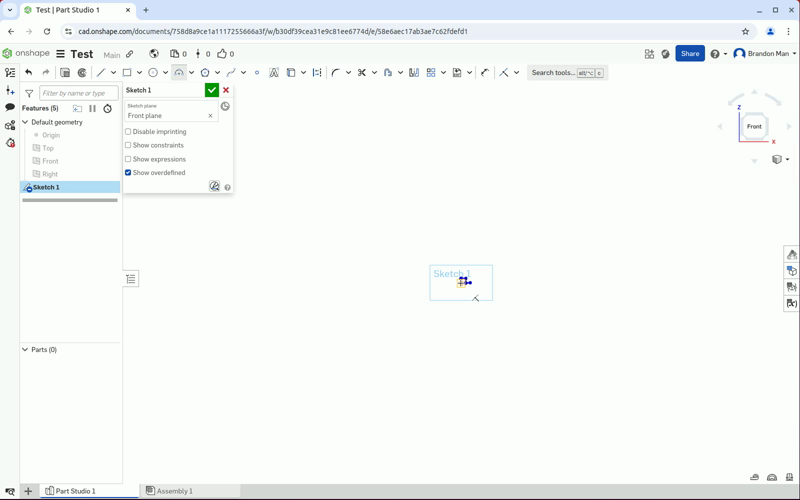
scroll(6)
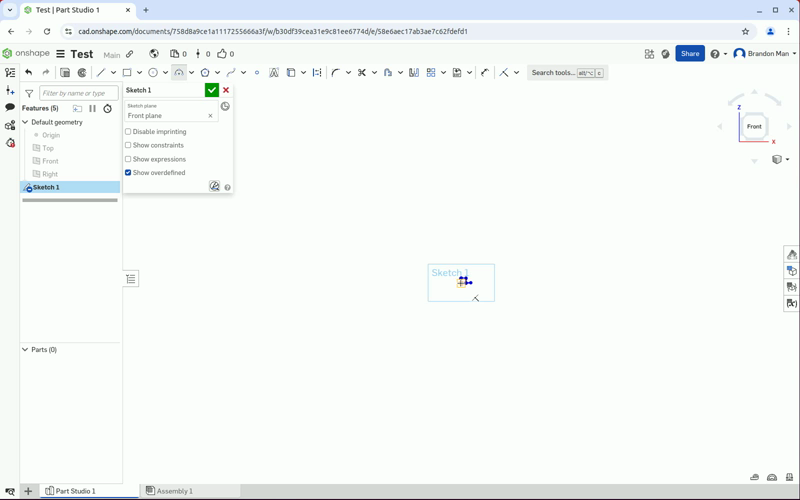
scroll(6)
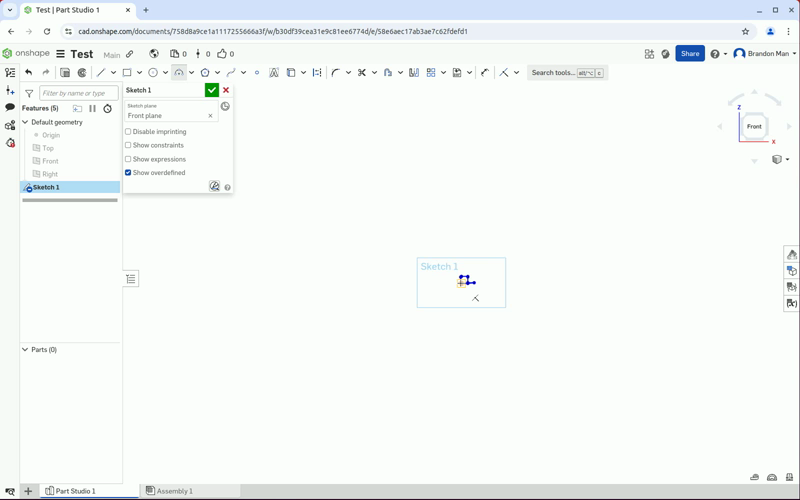
scroll(6)
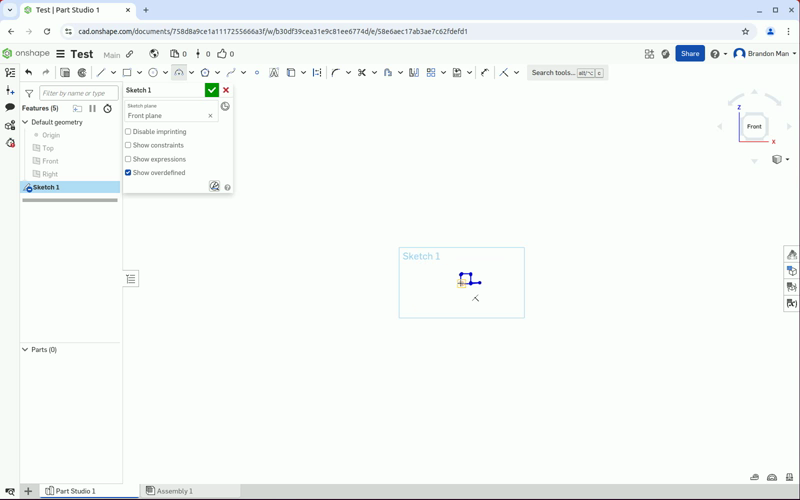
scroll(6)
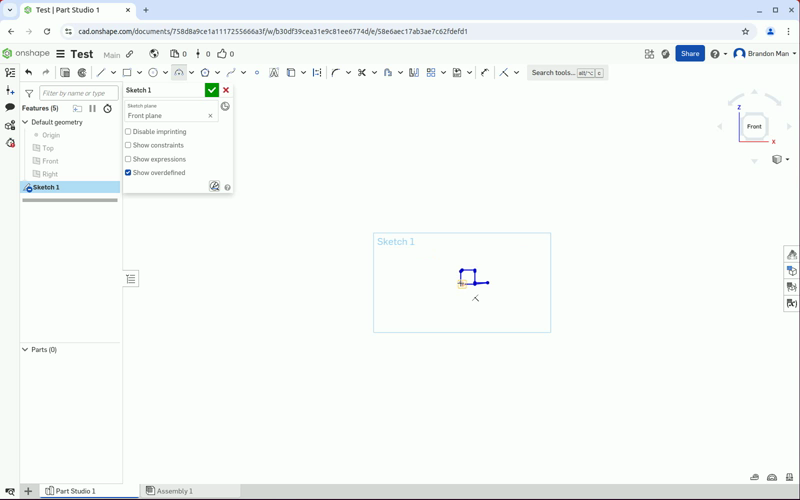
scroll(6)
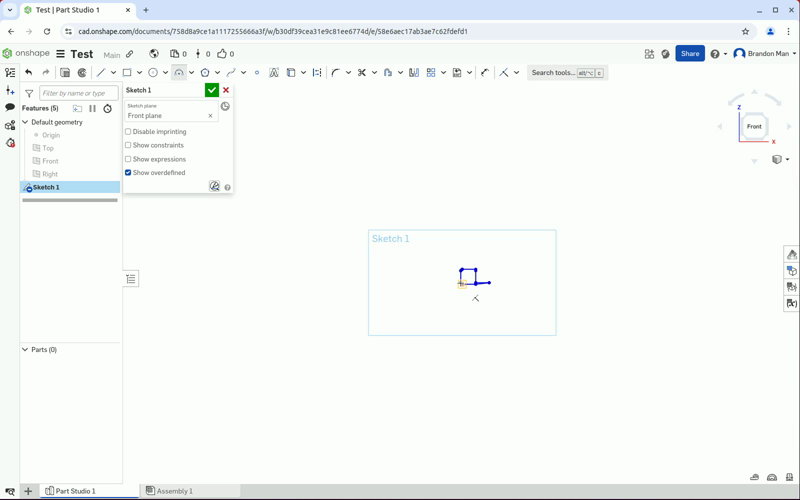
scroll(6)
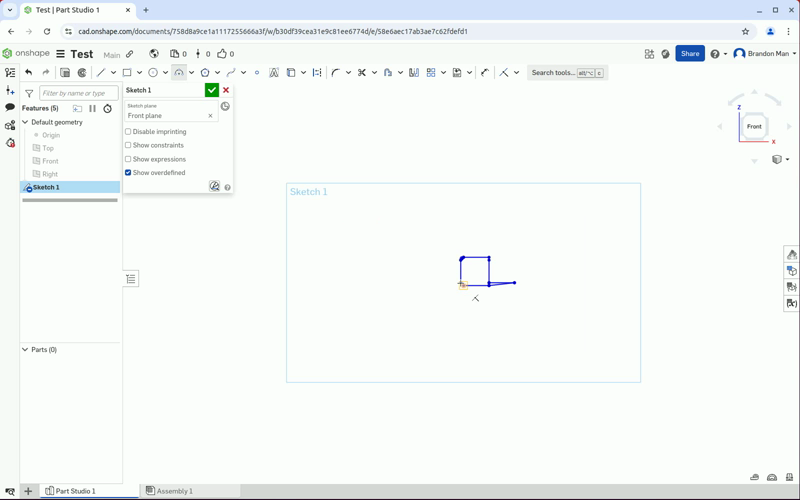
scroll(6)
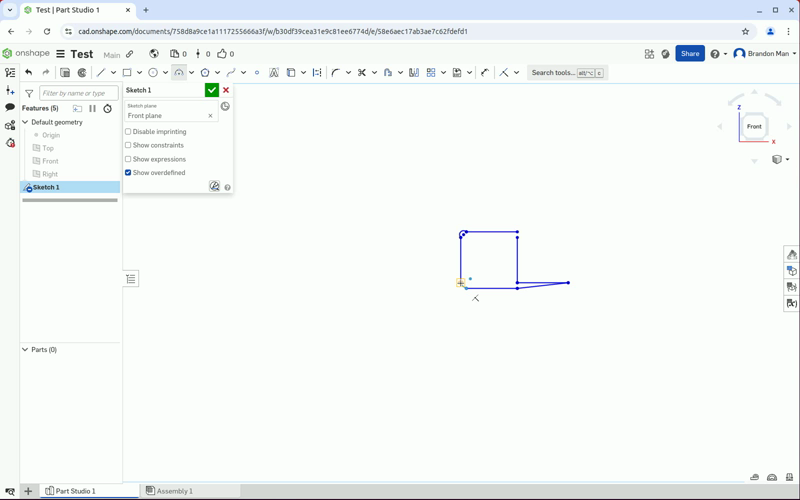
click(460, 282)
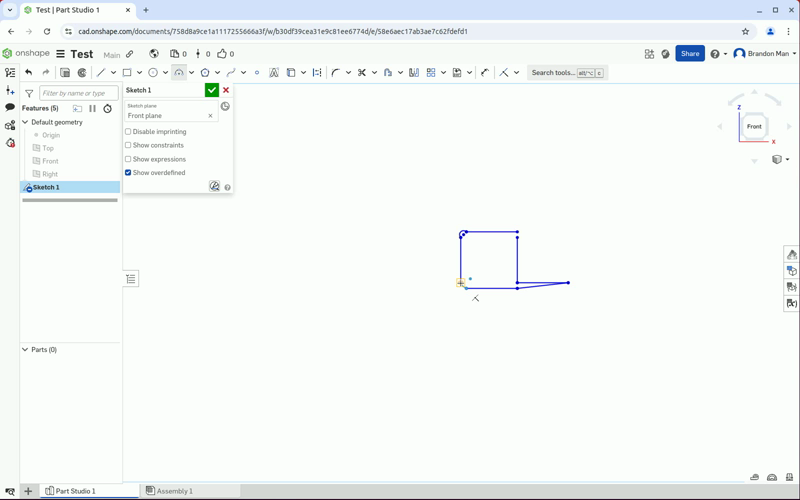
scroll(-6)
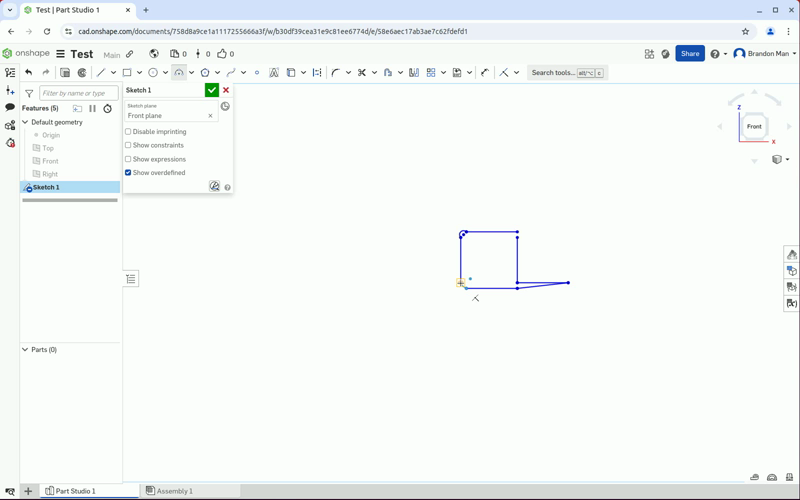
scroll(-6)
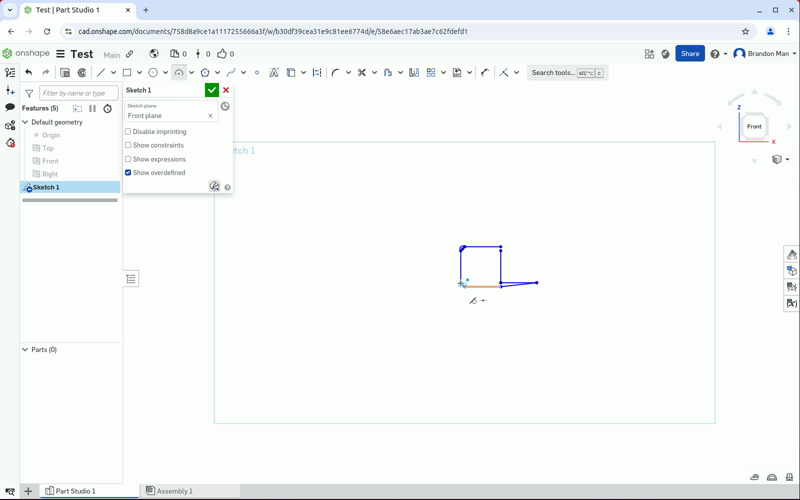
scroll(-6)
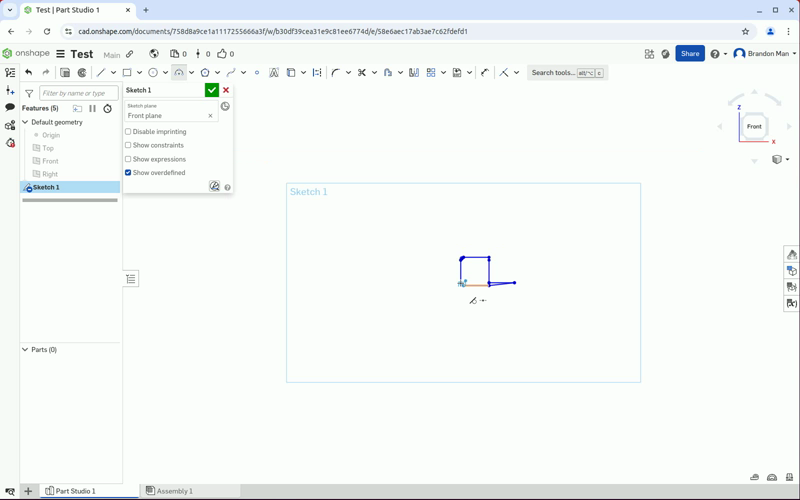
scroll(-6)
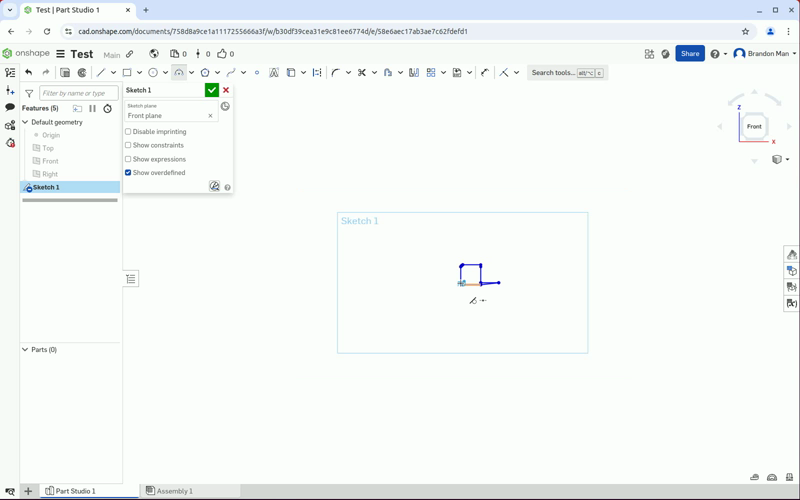
scroll(-6)
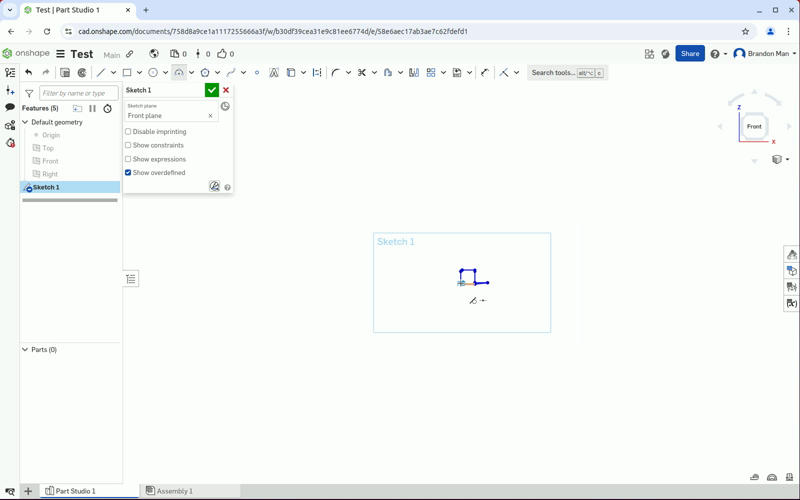
scroll(-6)
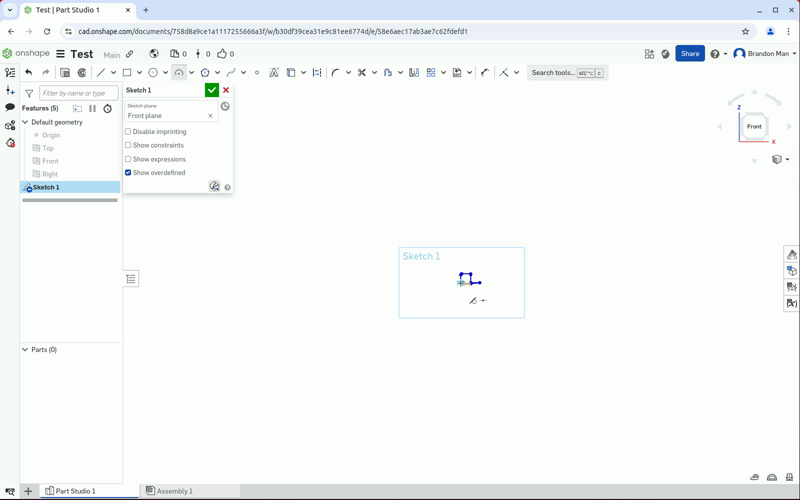
scroll(-6)
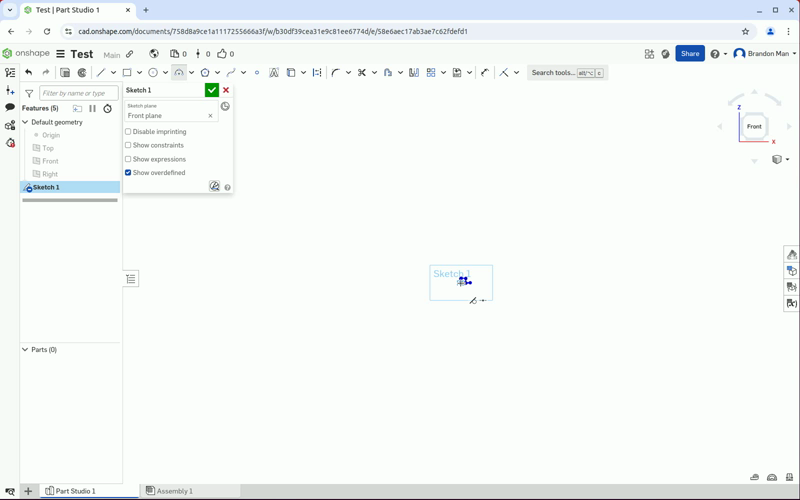
key_down(shift)
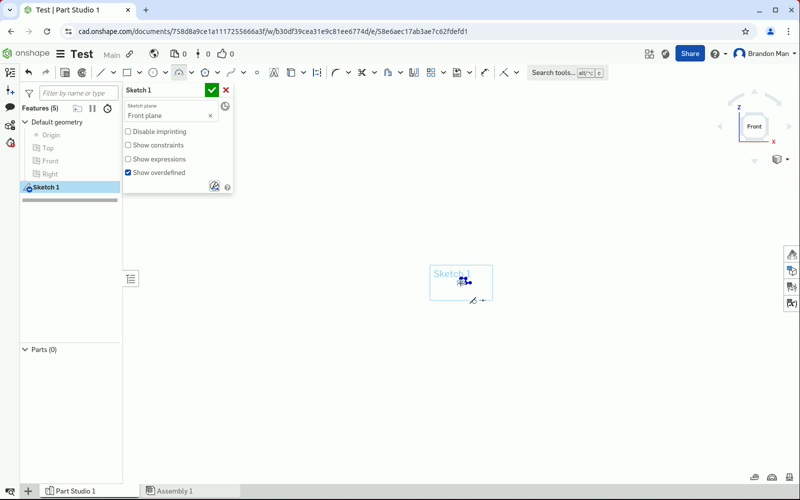
mouse_move(460, 283)
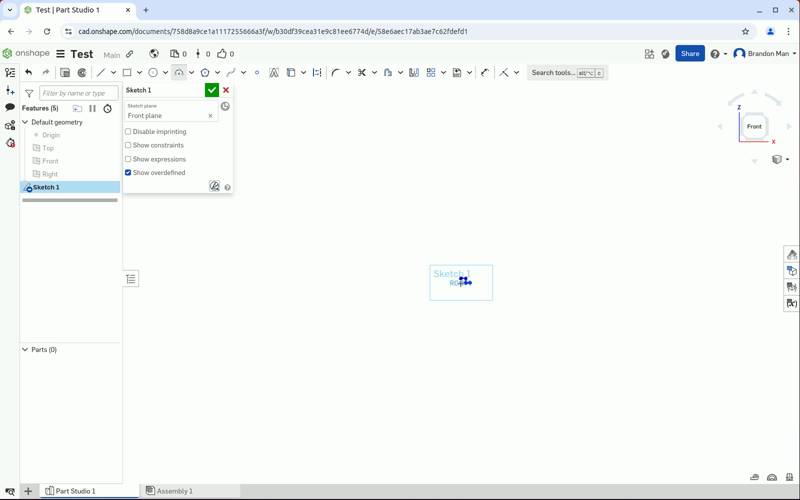
scroll(6)
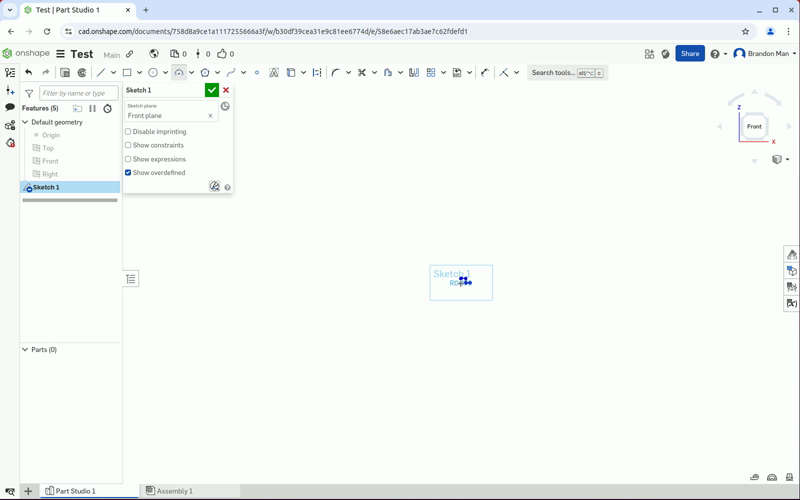
scroll(6)
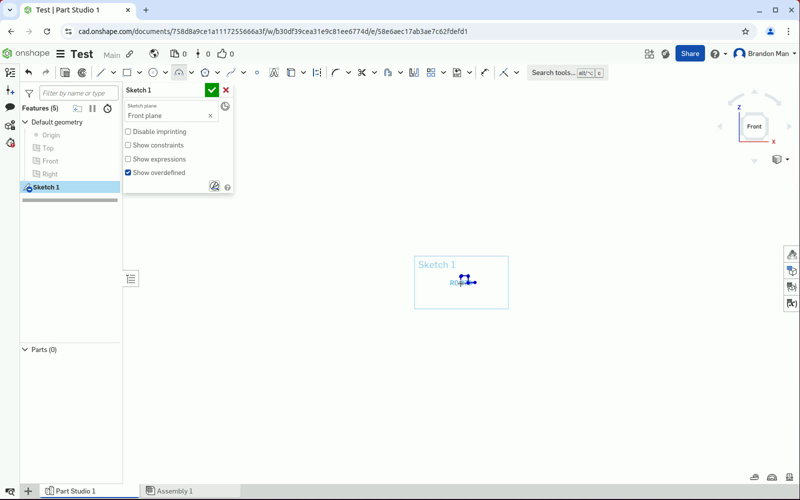
scroll(6)
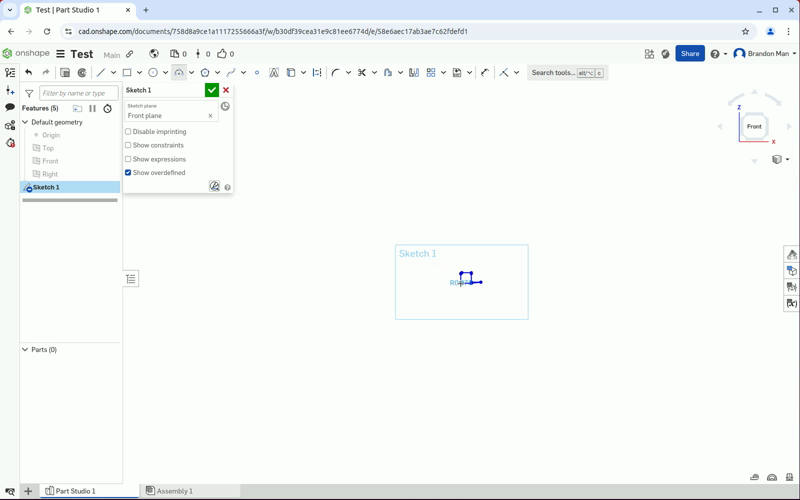
scroll(6)
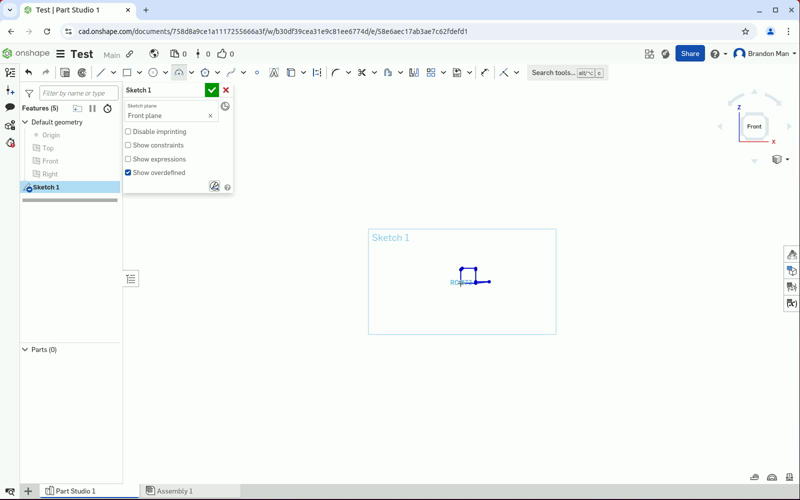
scroll(6)
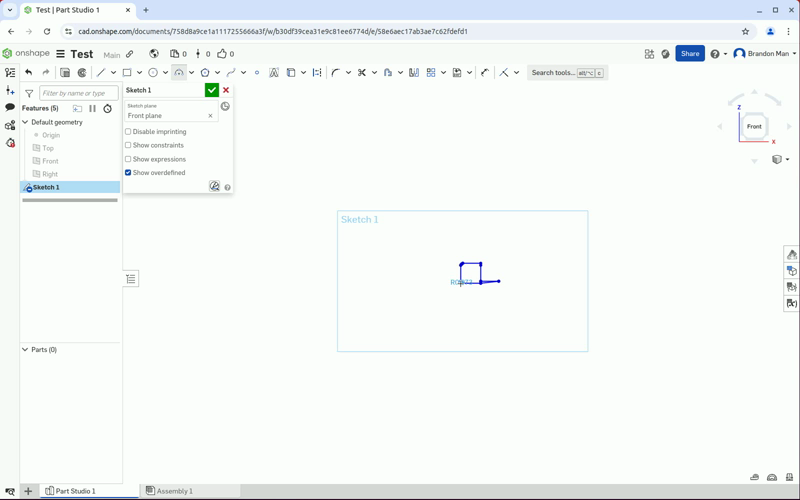
scroll(6)
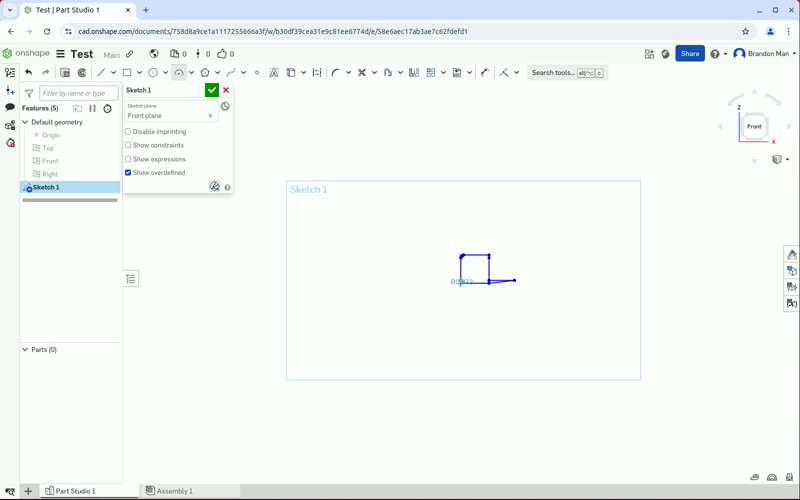
scroll(6)
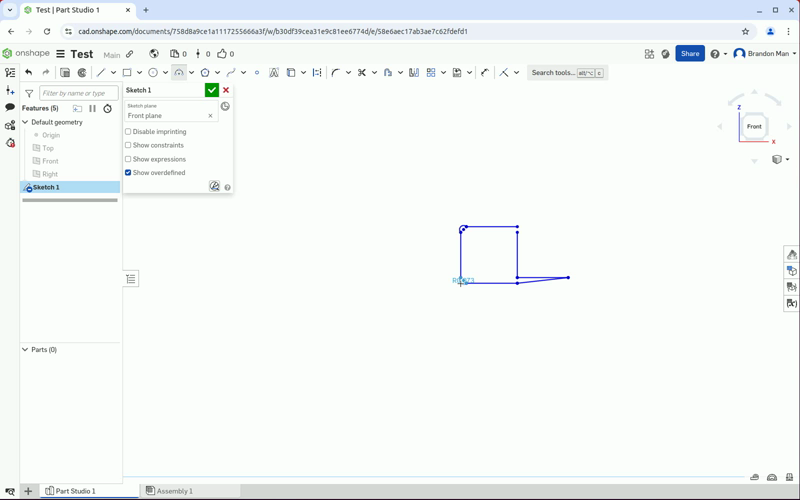
click(460, 283)
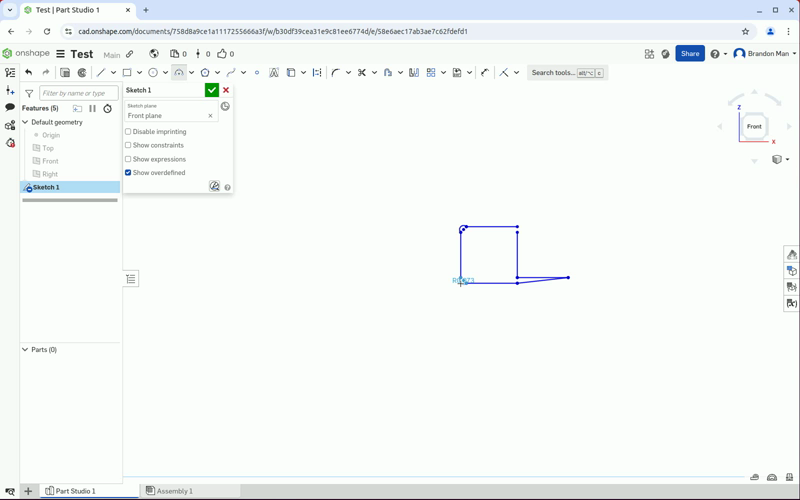
scroll(-6)
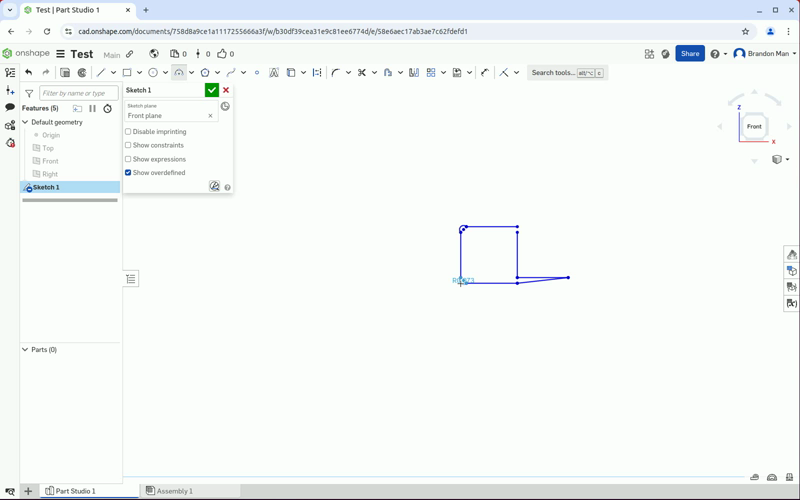
scroll(-6)
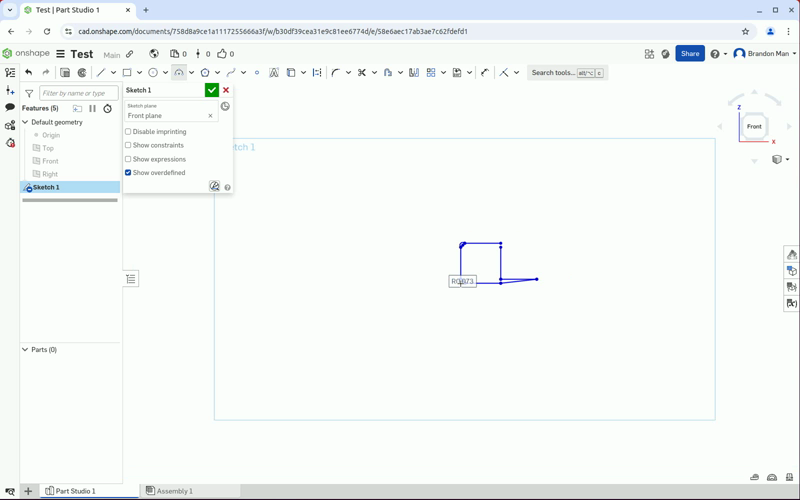
scroll(-6)
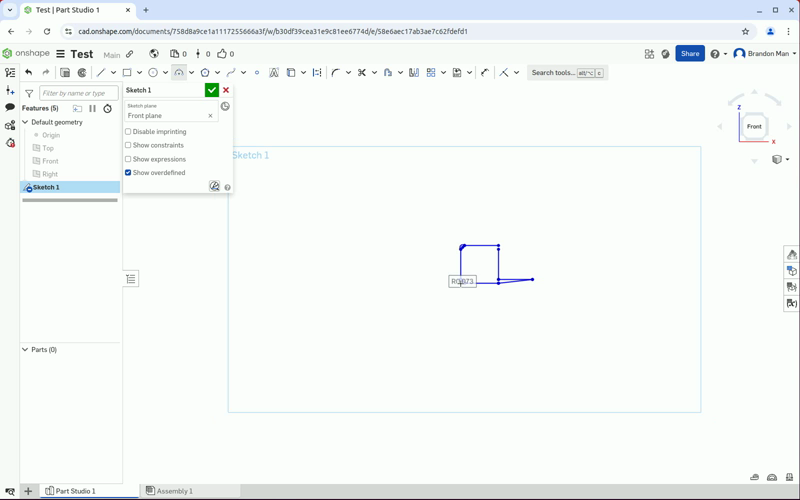
scroll(-6)
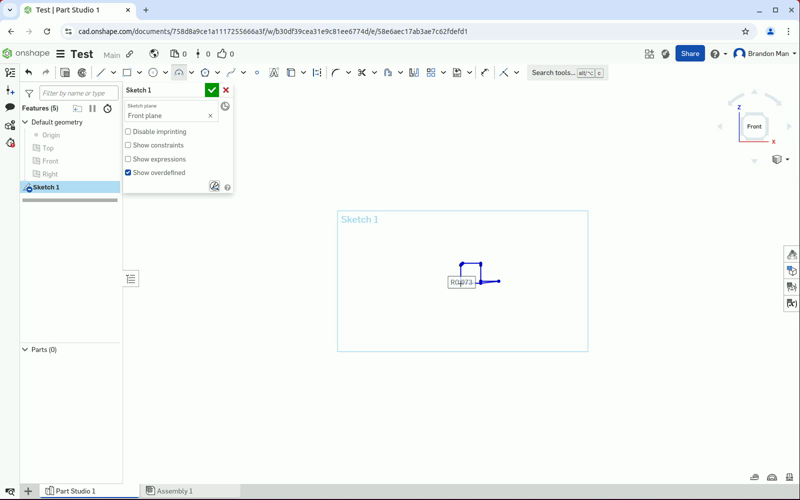
scroll(-6)
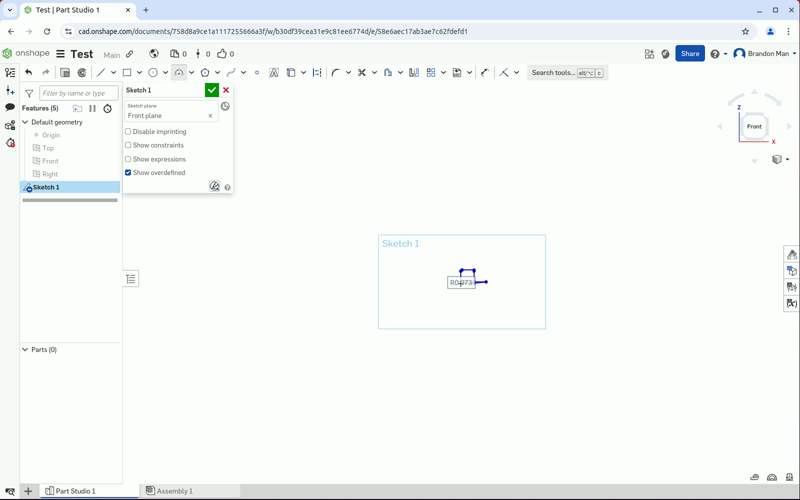
scroll(-6)
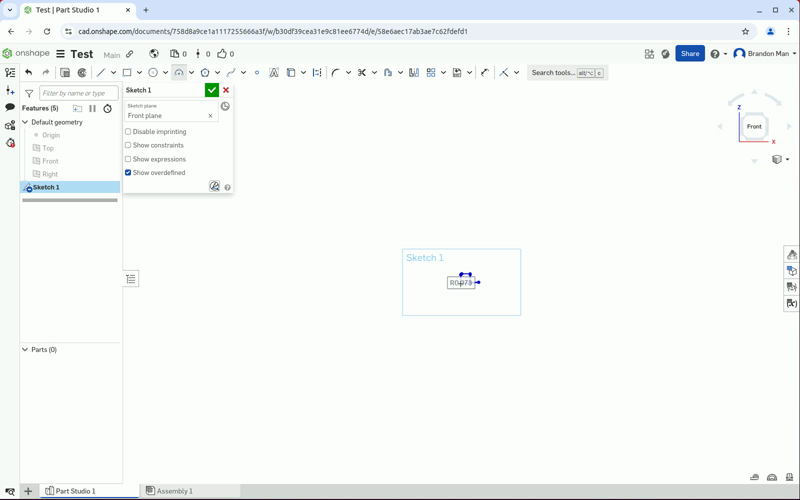
scroll(-6)
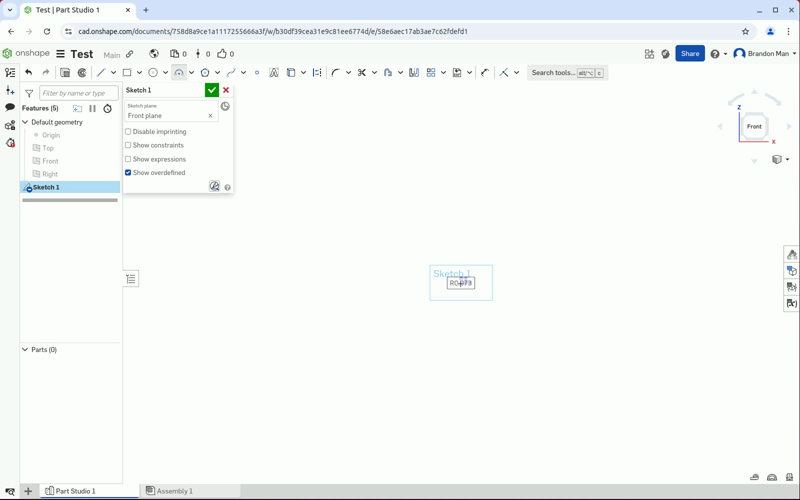
key_up(shift)
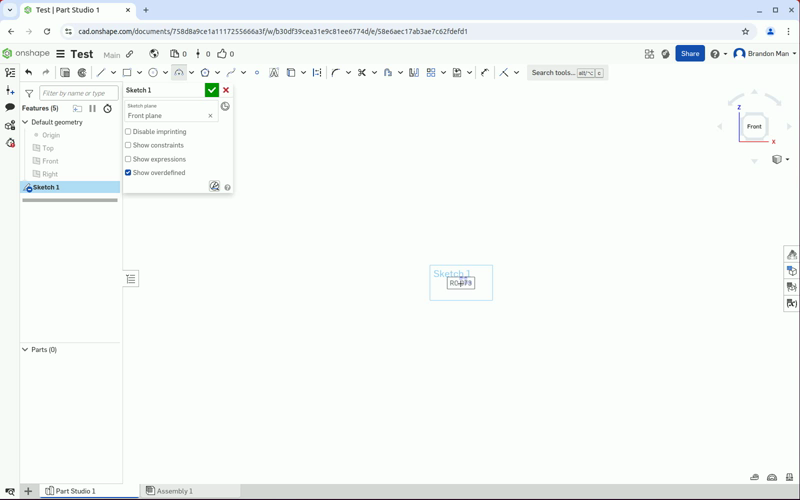
key(esc)
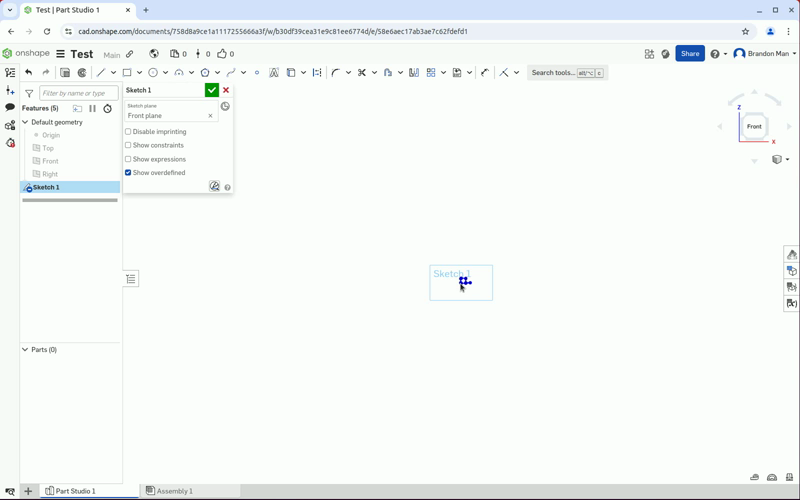
key(l)
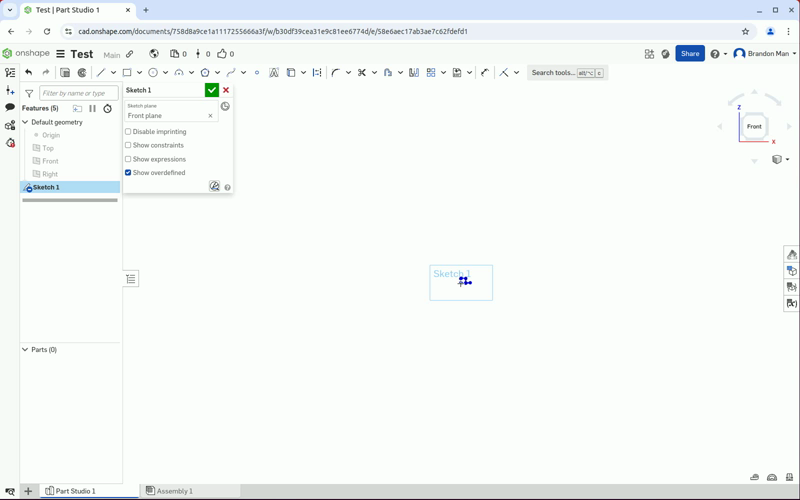
key_down(shift)
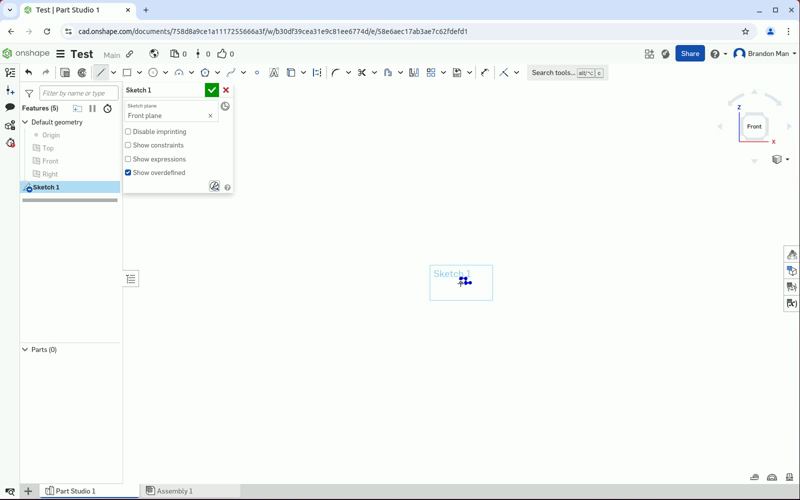
mouse_move(461, 282)
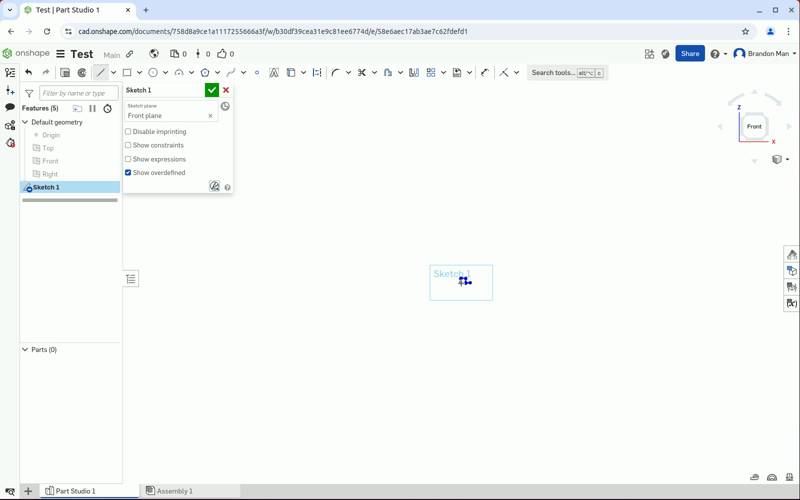
scroll(6)
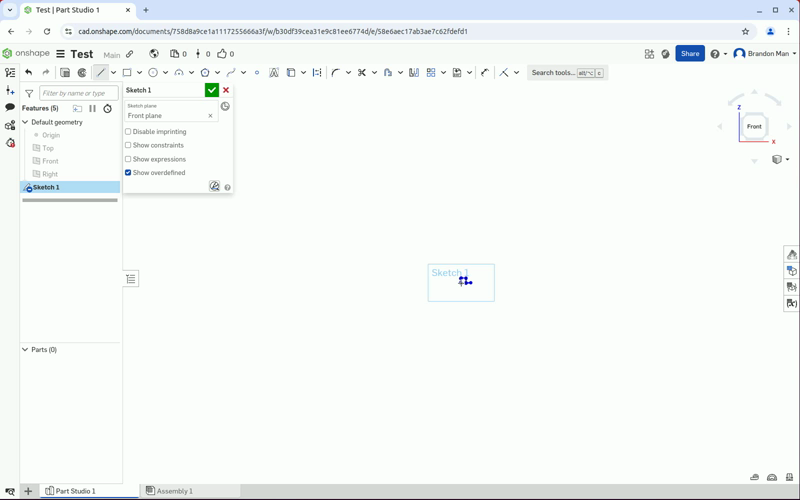
scroll(6)
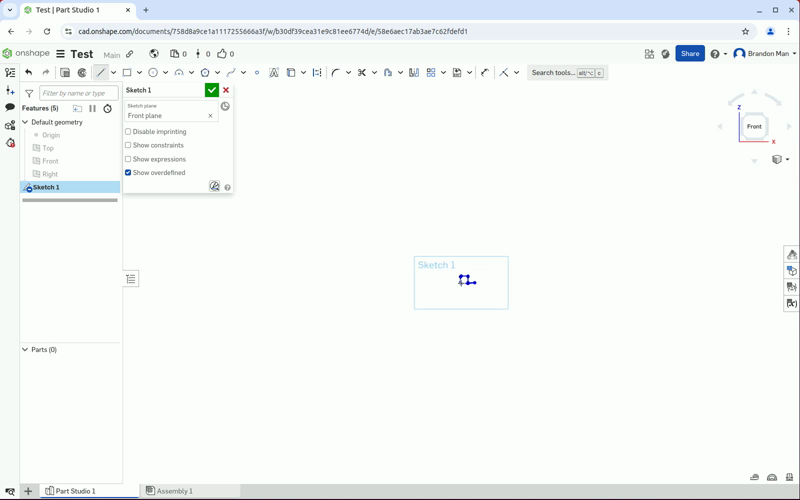
scroll(6)
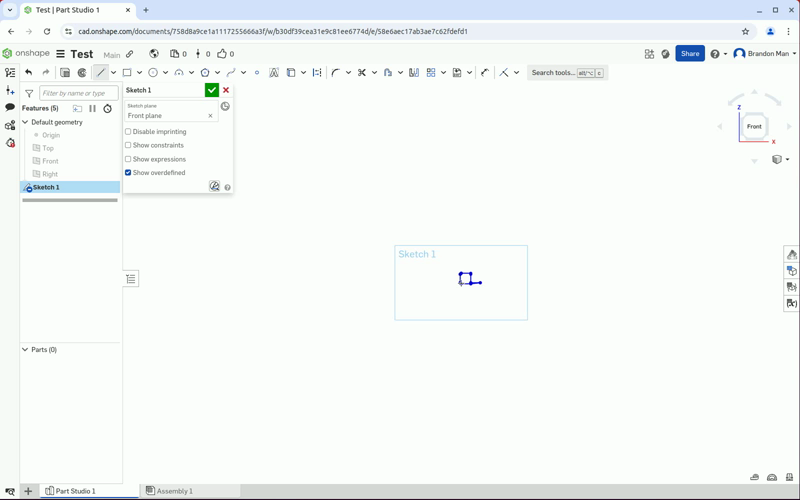
scroll(6)
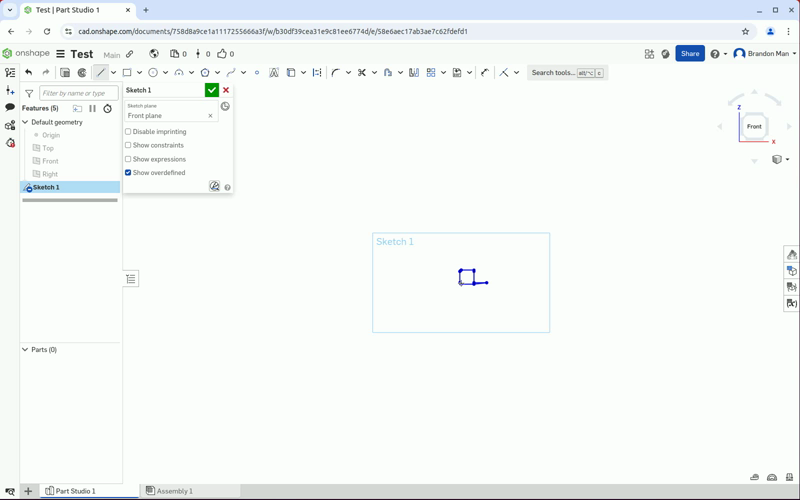
scroll(6)
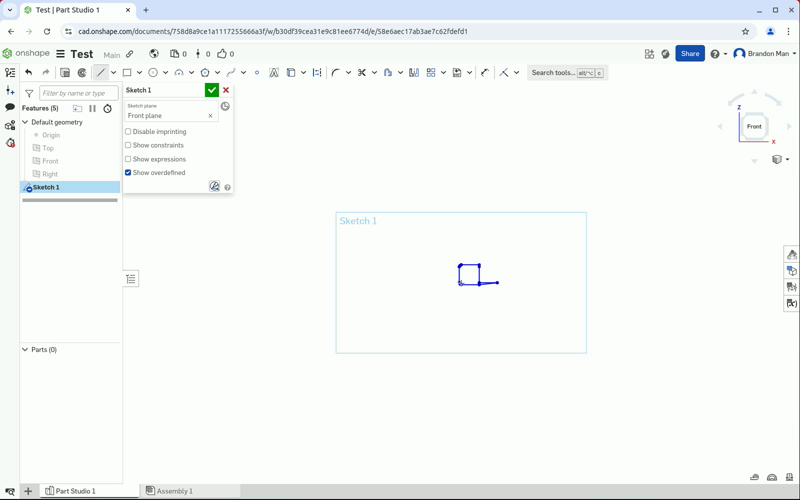
scroll(6)
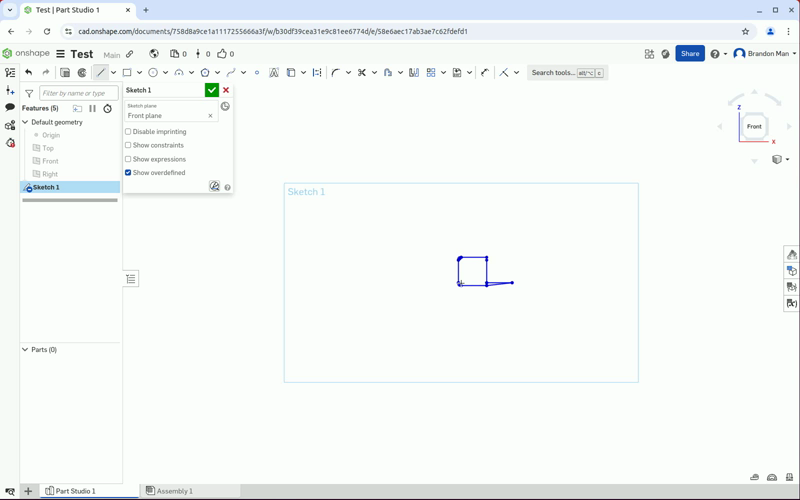
scroll(6)
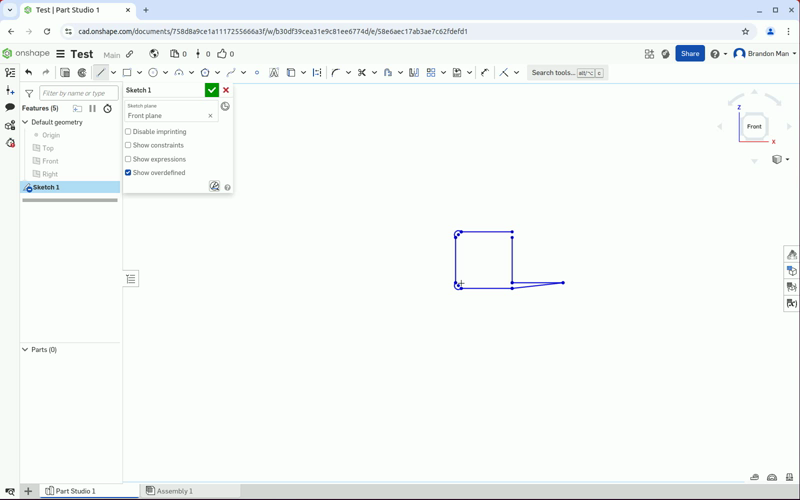
click(461, 282)
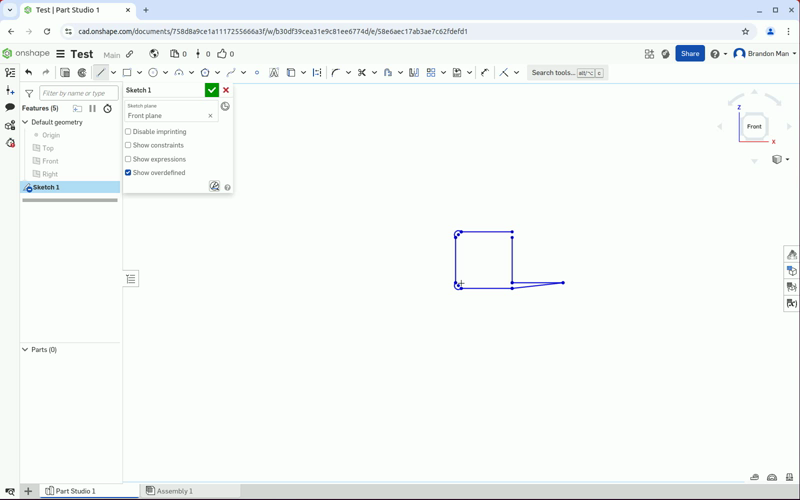
scroll(-6)
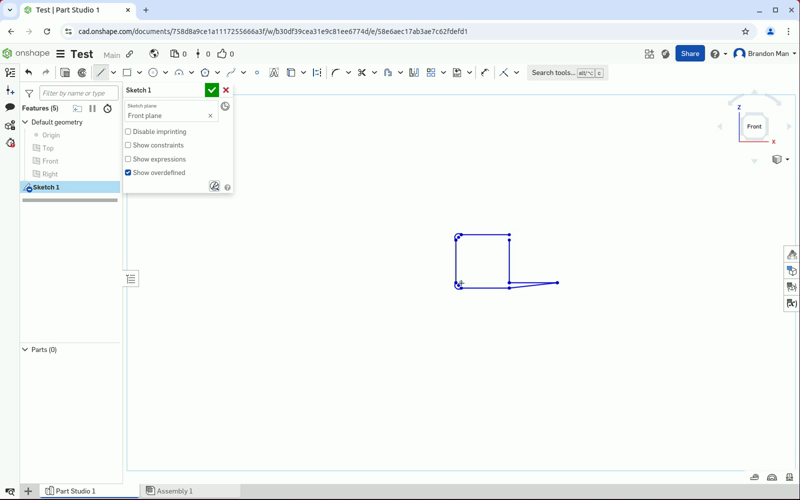
scroll(-6)
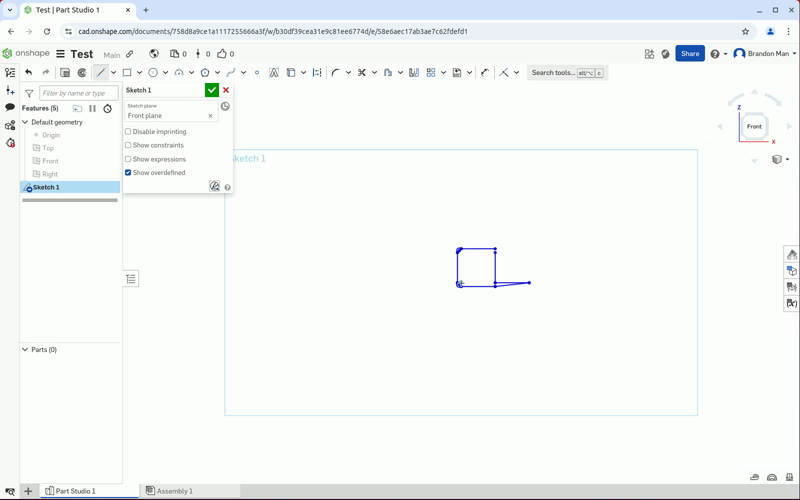
scroll(-6)
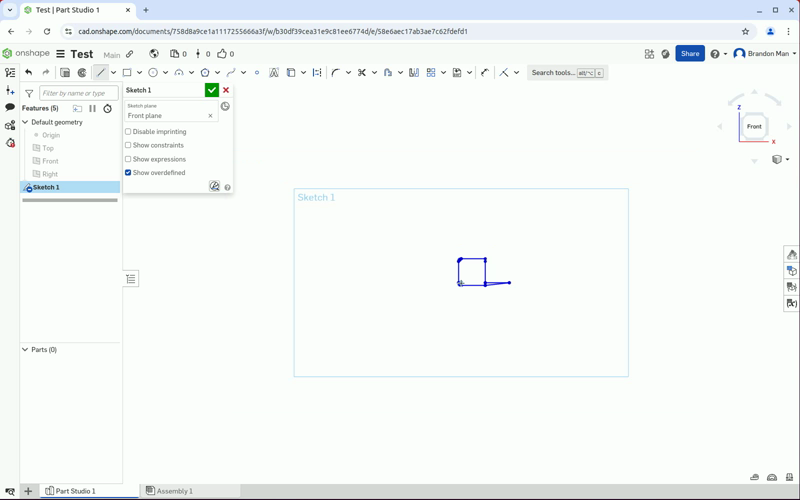
scroll(-6)
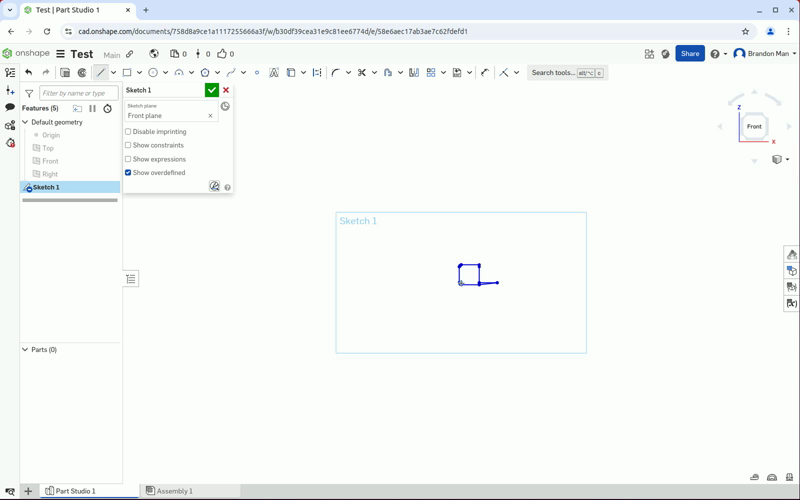
scroll(-6)
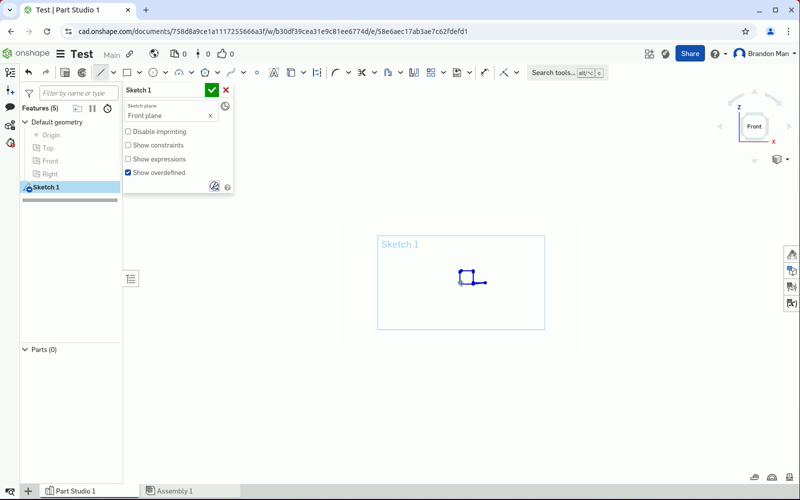
scroll(-6)
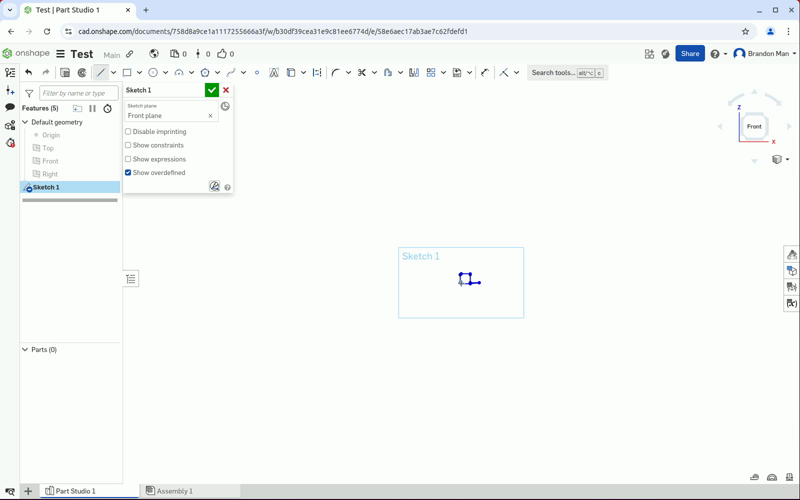
scroll(-6)
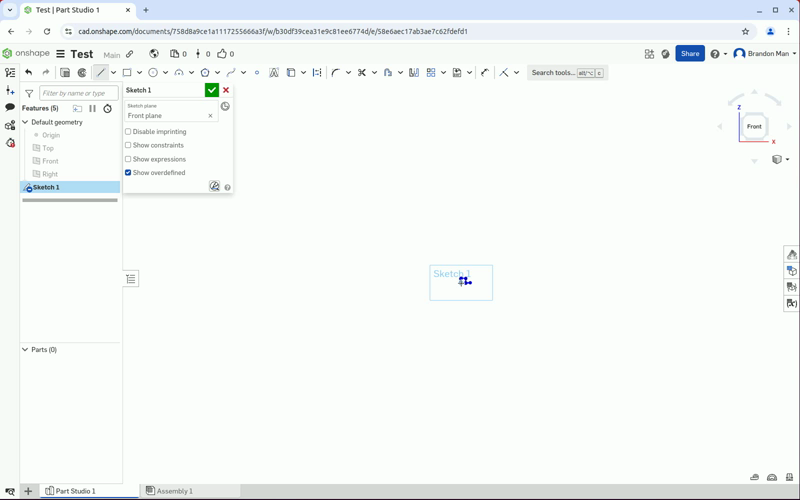
key_up(shift)
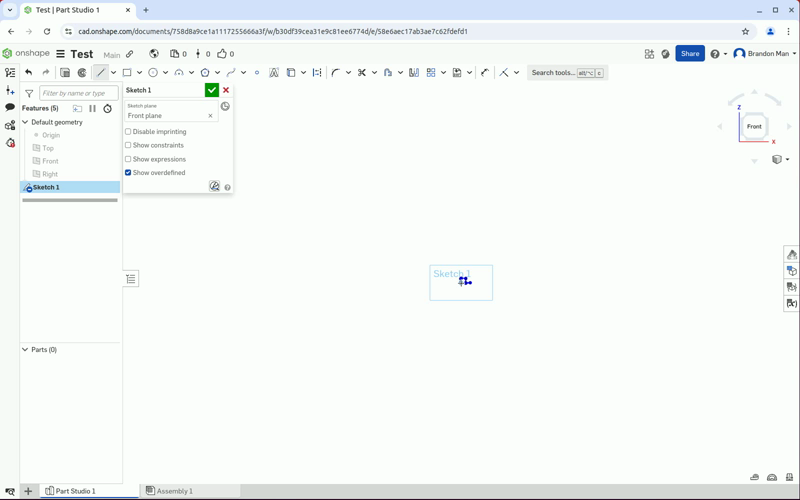
key_down(shift)
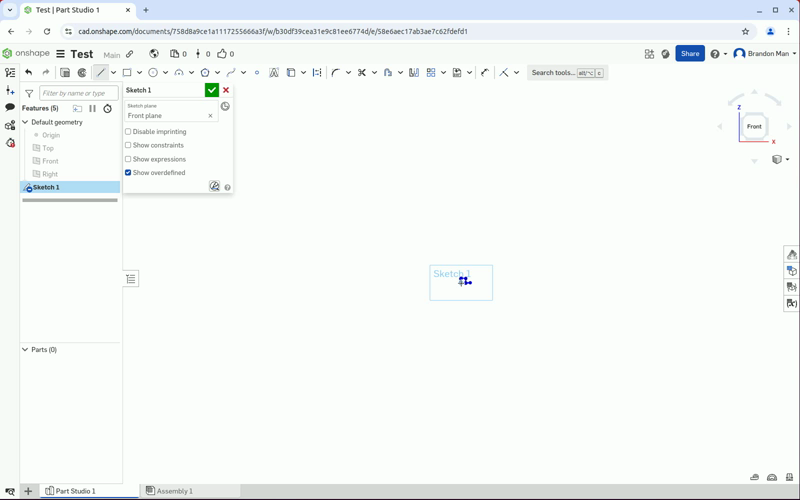
mouse_move(491, 282)
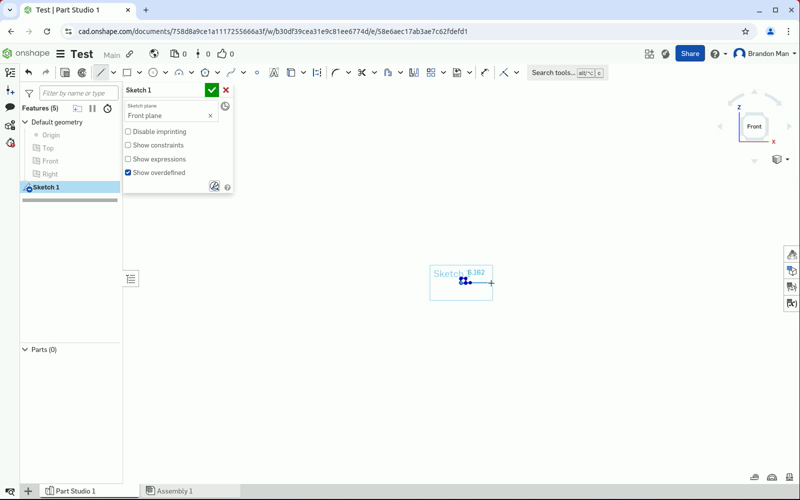
mouse_move(465, 282)
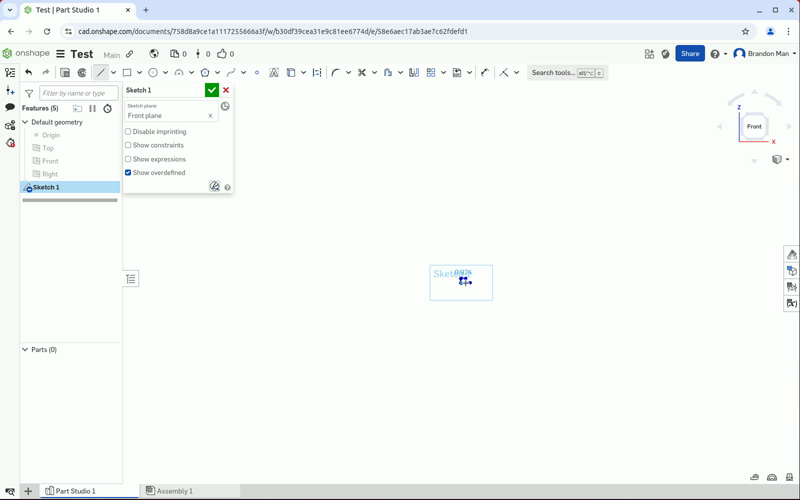
scroll(6)
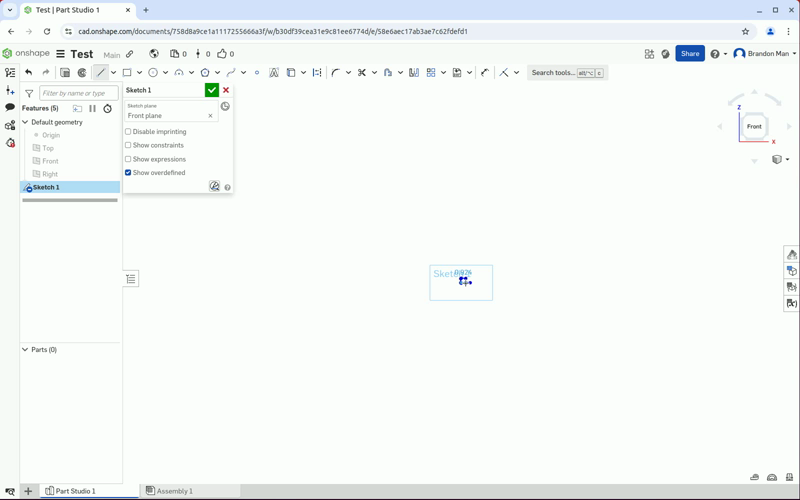
scroll(6)
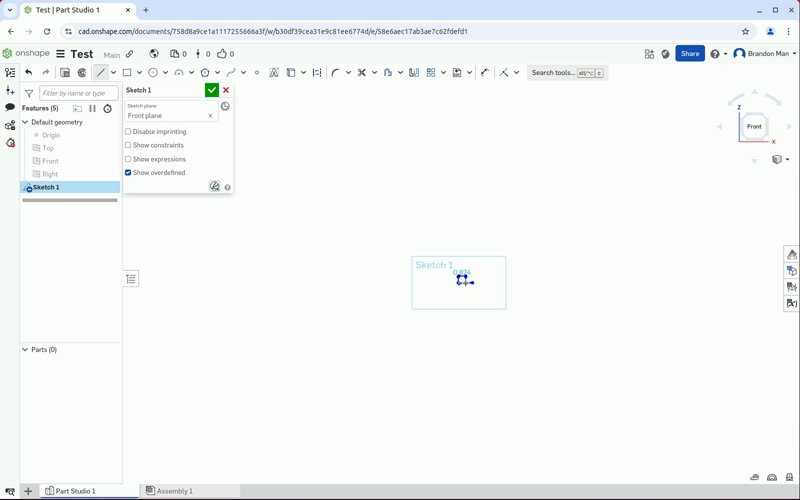
scroll(6)
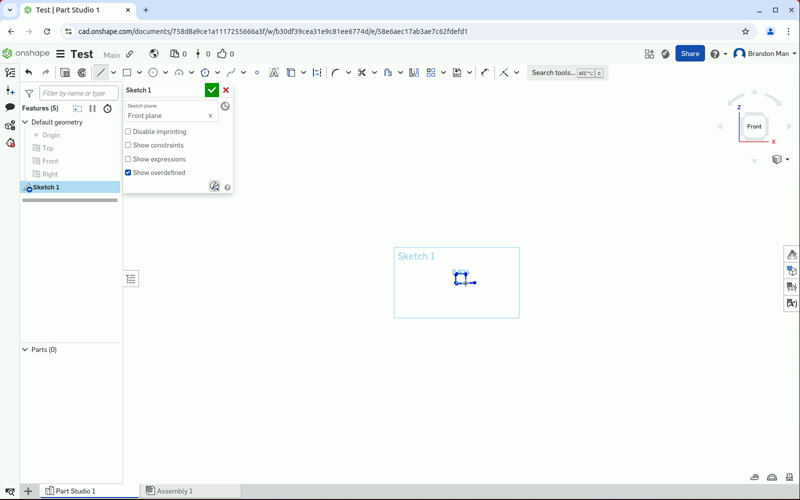
scroll(6)
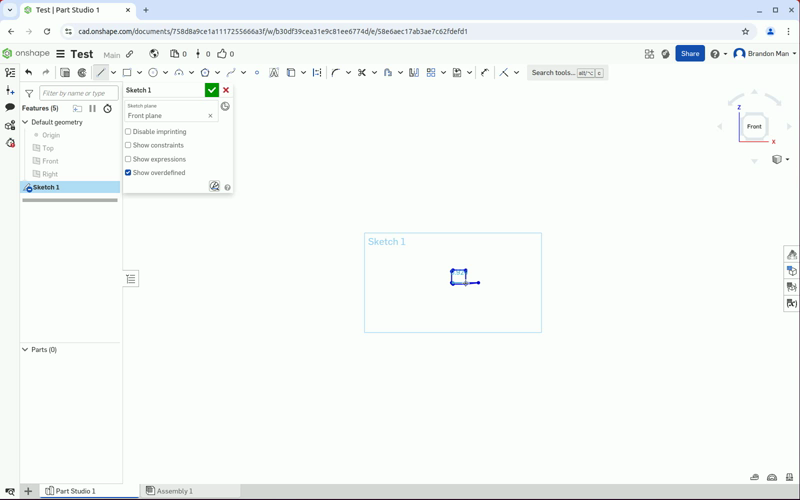
scroll(6)
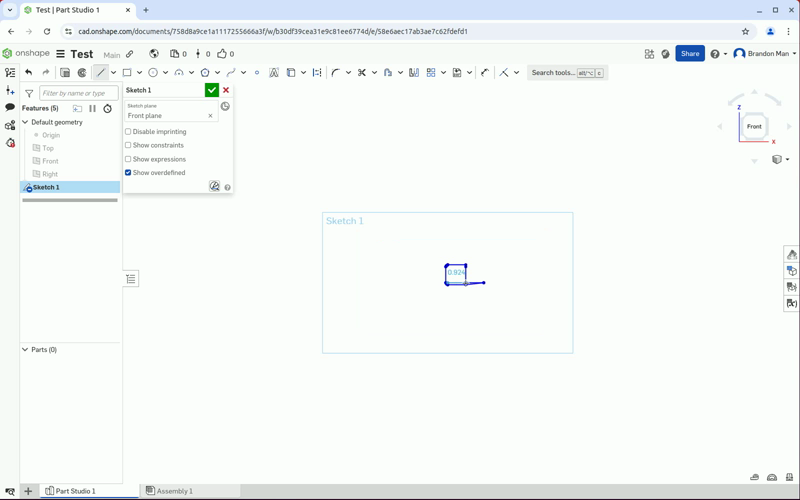
scroll(6)
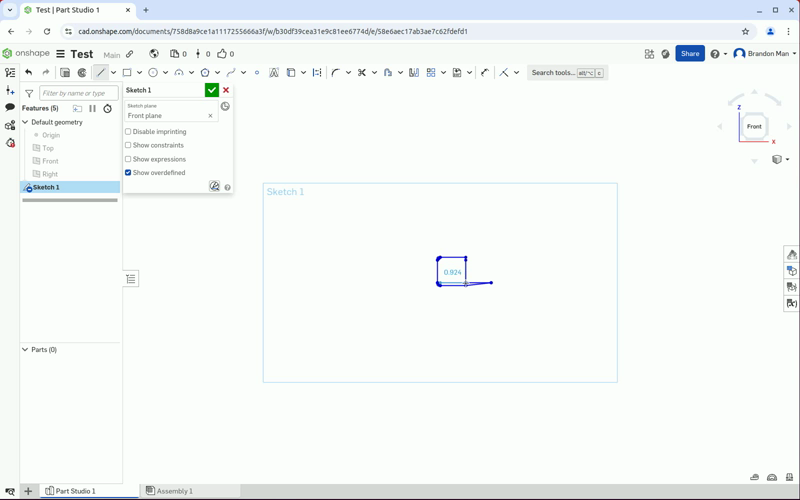
scroll(6)
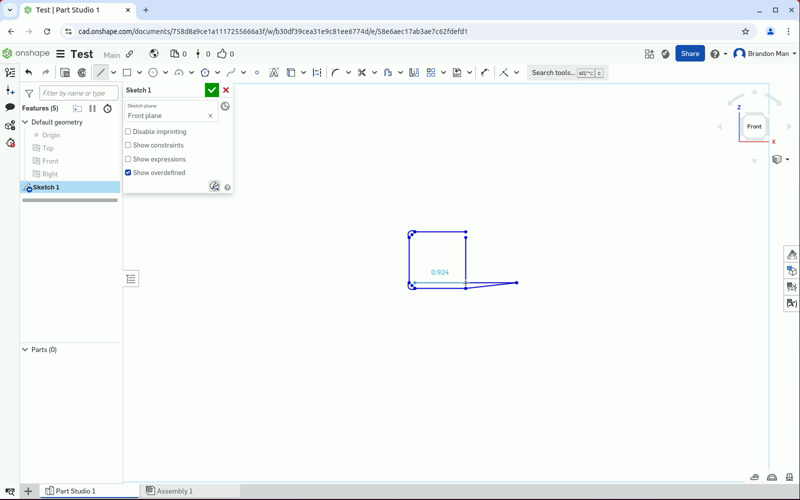
click(465, 282)
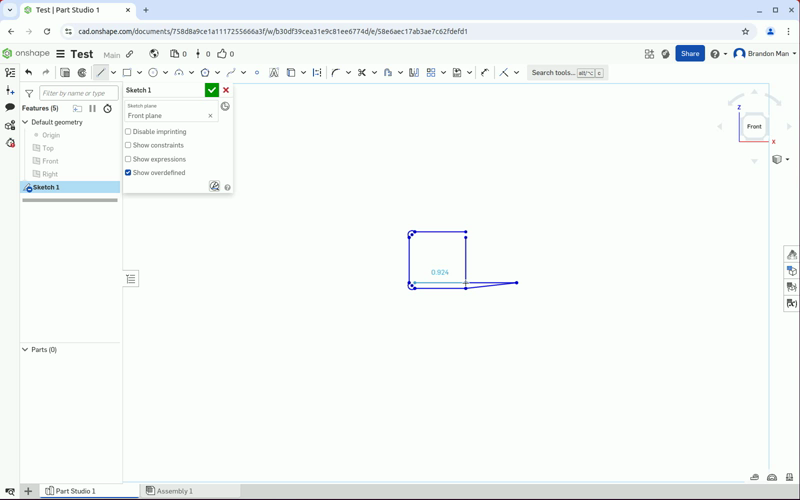
scroll(-6)
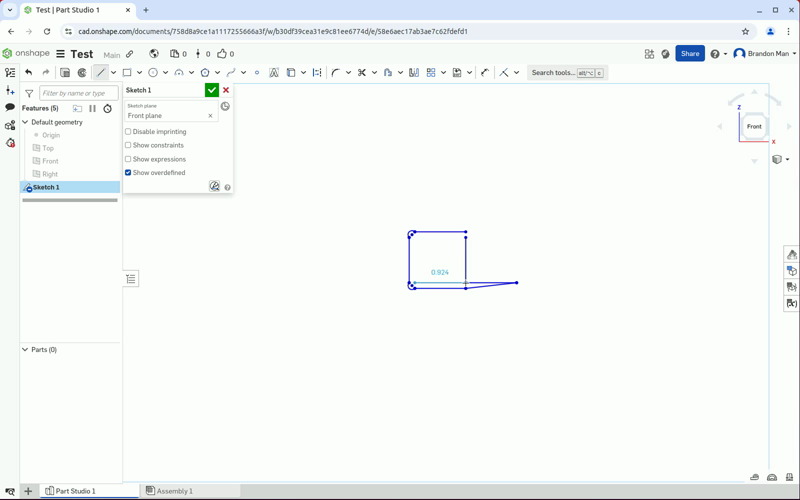
scroll(-6)
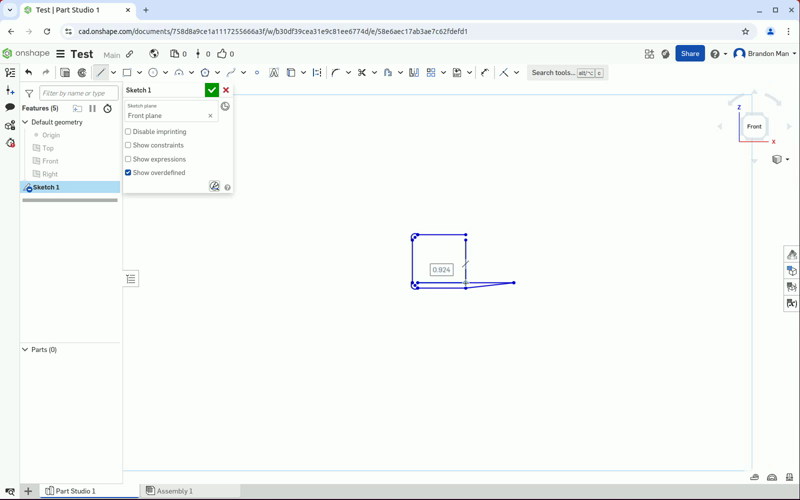
scroll(-6)
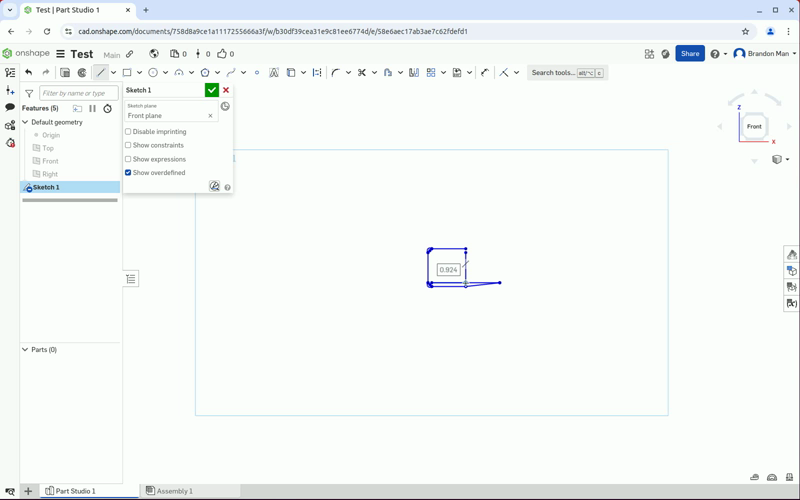
scroll(-6)
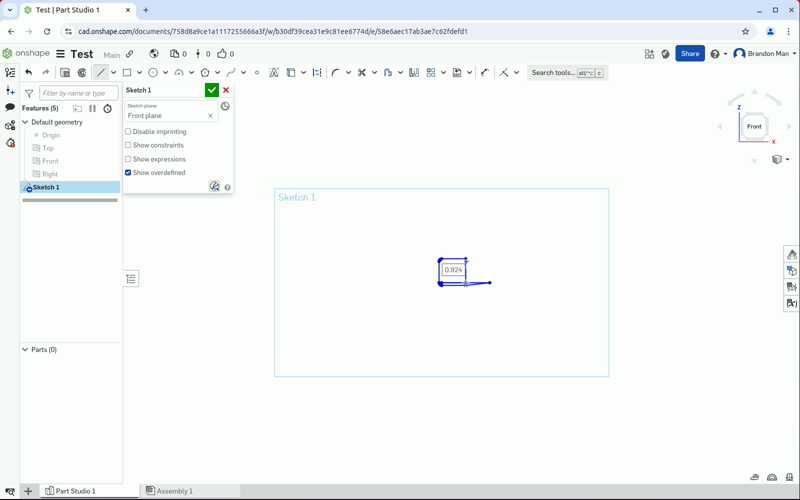
scroll(-6)
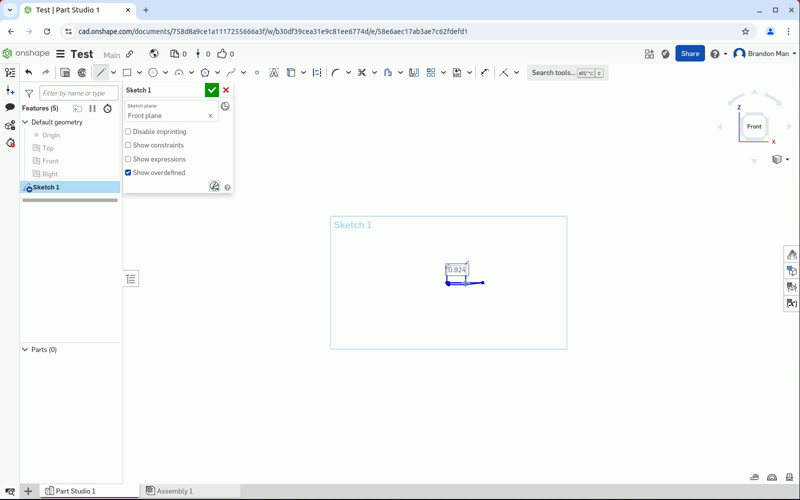
scroll(-6)
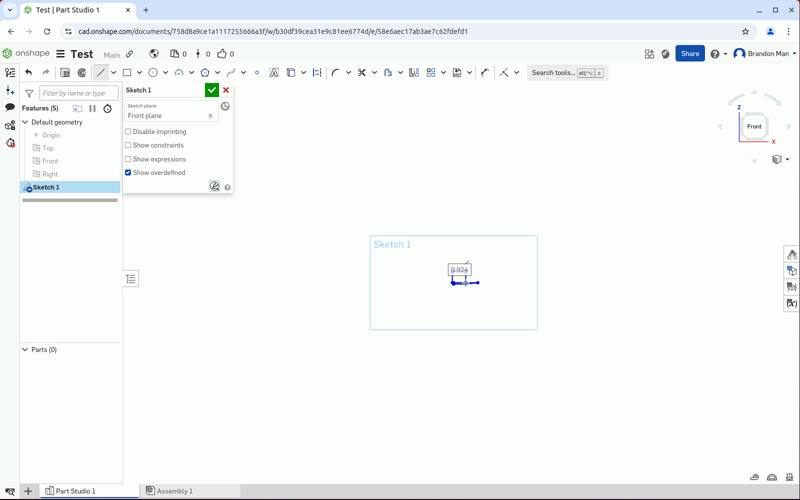
scroll(-6)
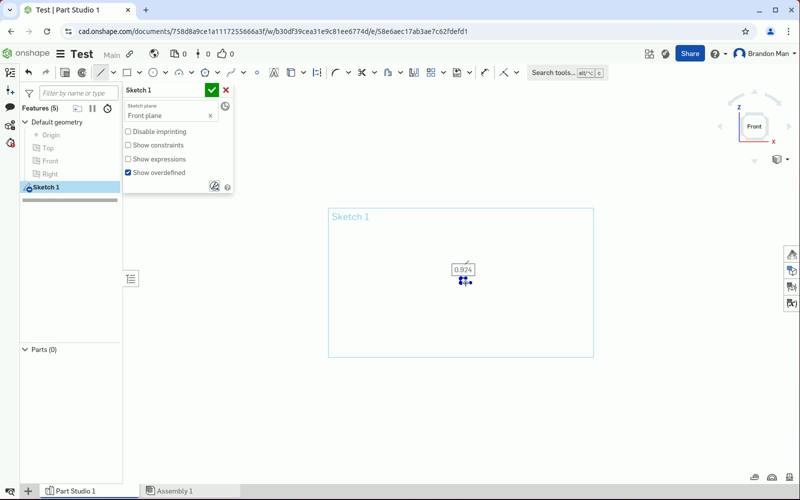
key_up(shift)
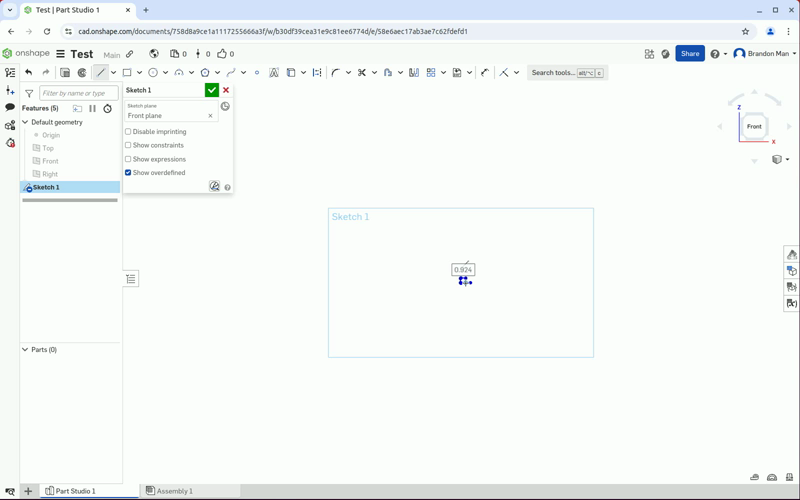
key_down(shift)
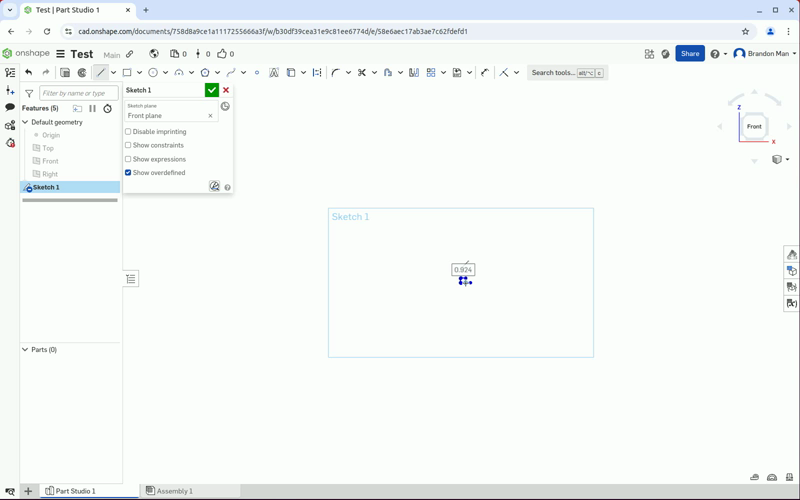
mouse_move(495, 282)
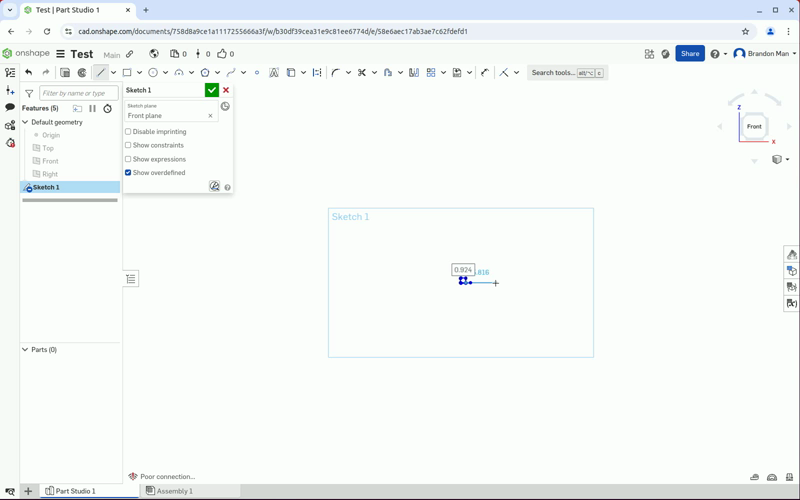
mouse_move(465, 278)
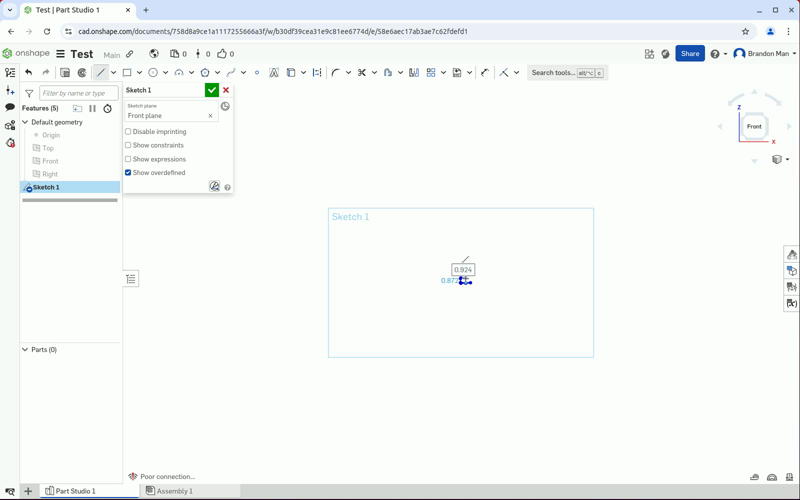
scroll(6)
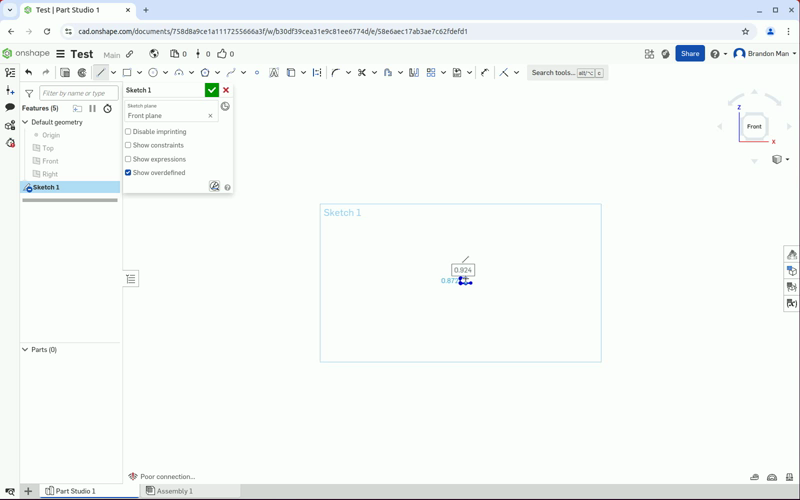
scroll(6)
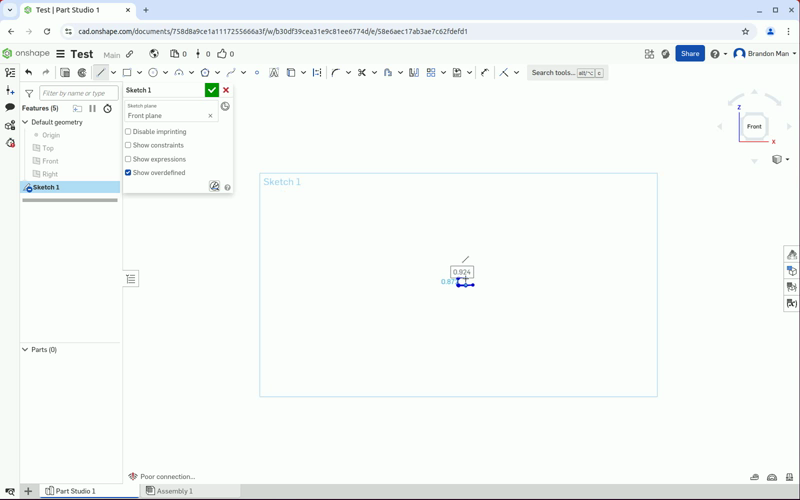
scroll(6)
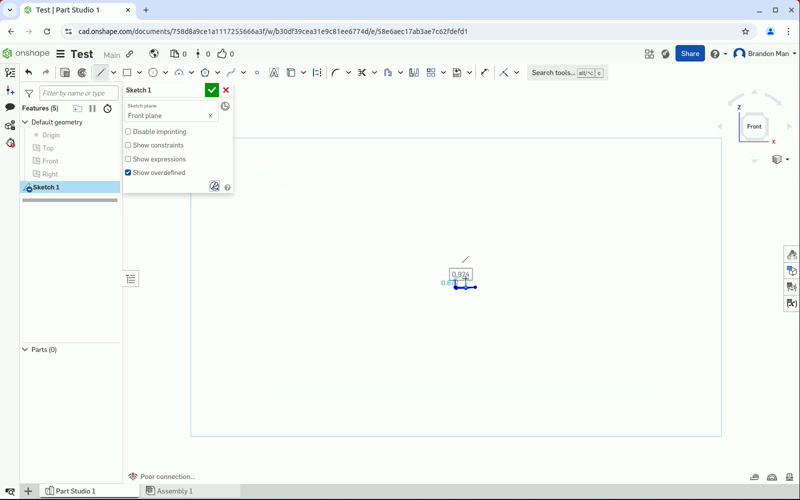
scroll(6)
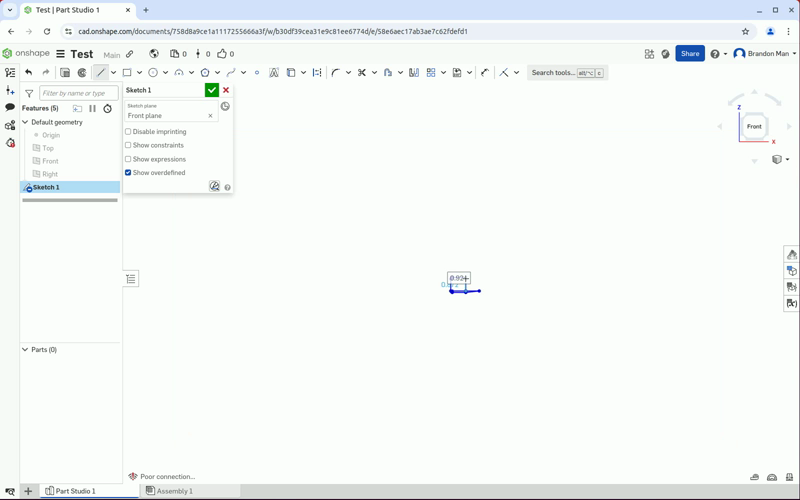
scroll(6)
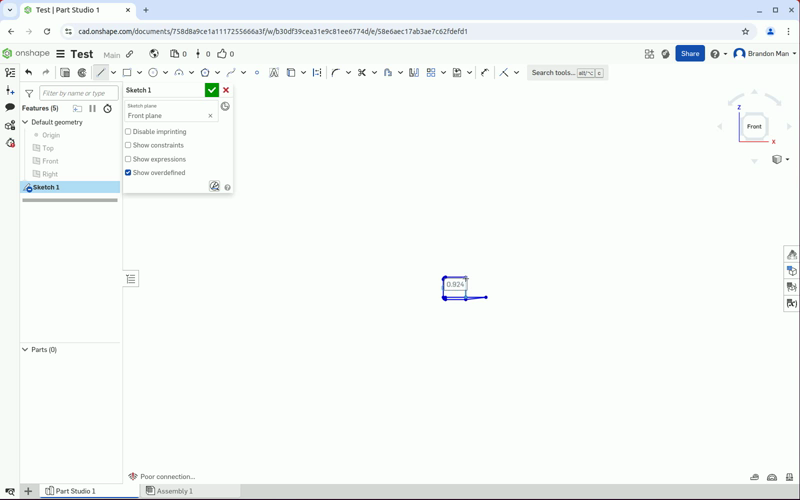
scroll(6)
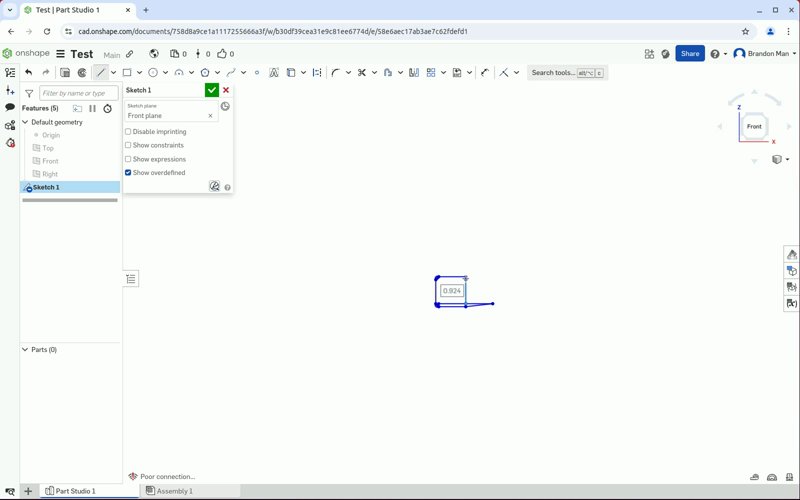
scroll(6)
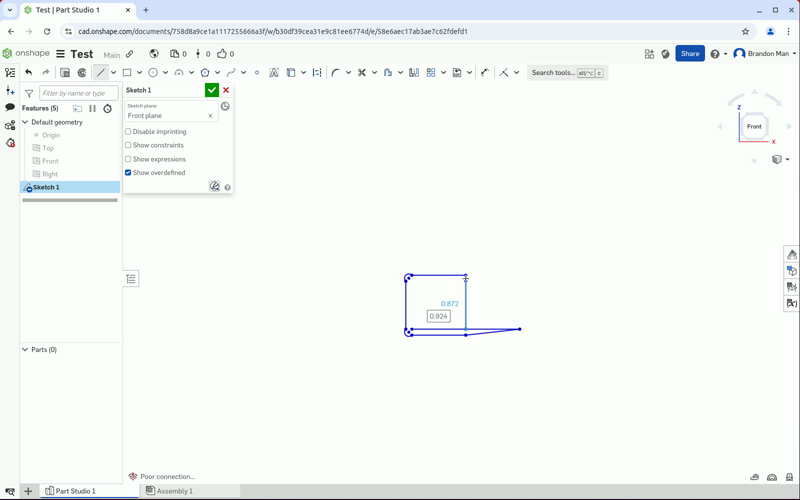
click(465, 278)
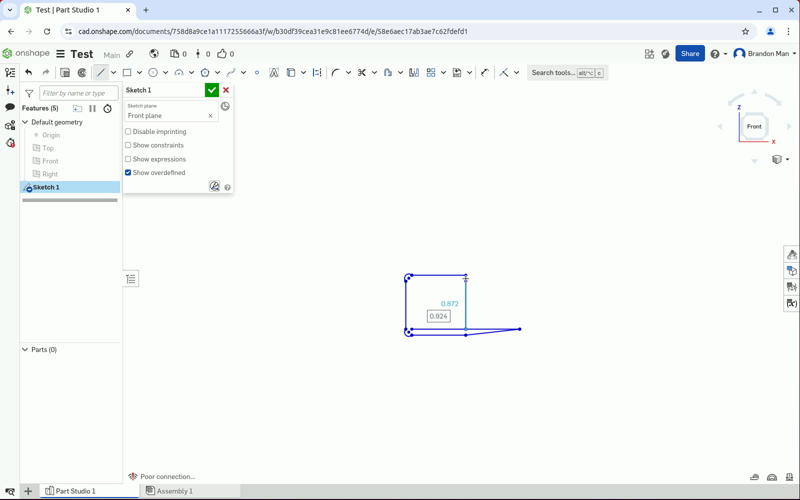
scroll(-6)
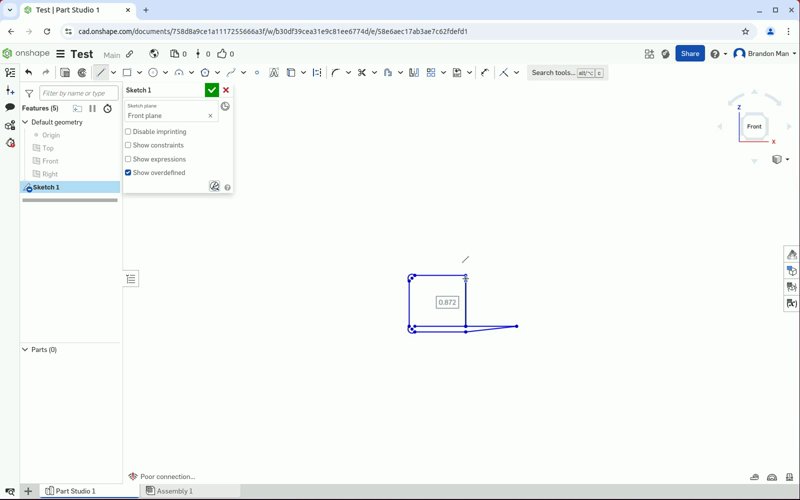
scroll(-6)
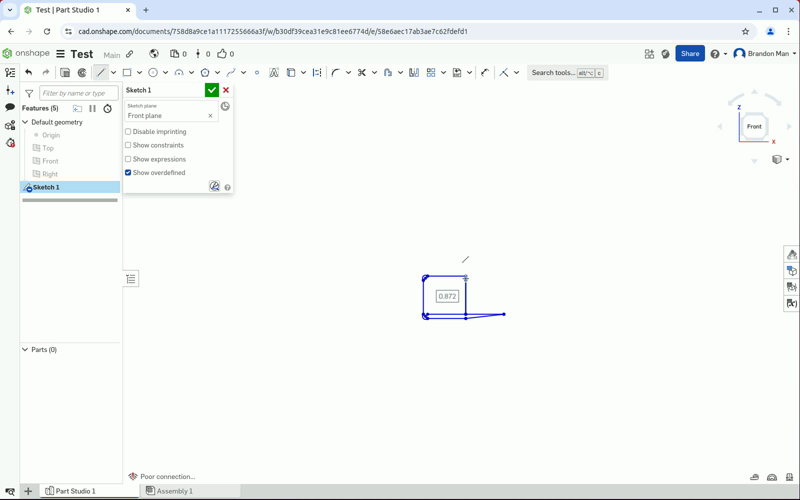
scroll(-6)
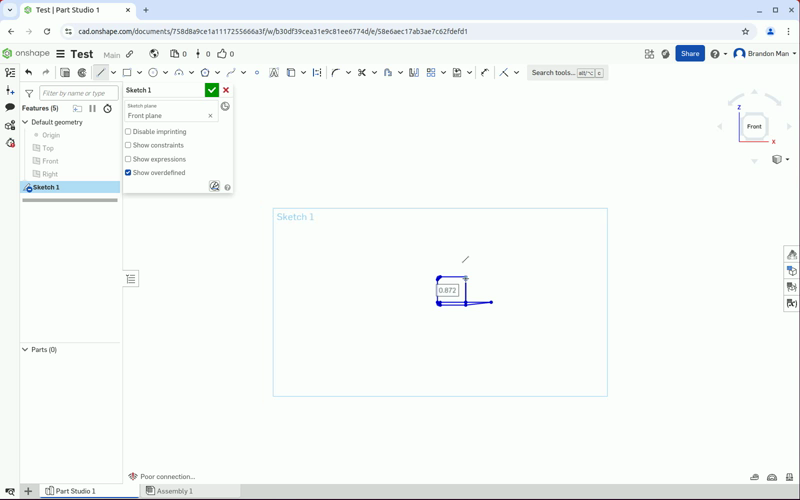
scroll(-6)
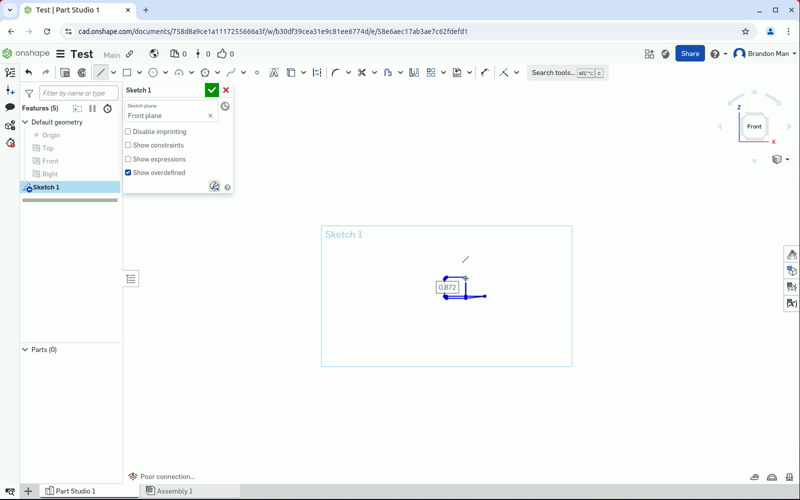
scroll(-6)
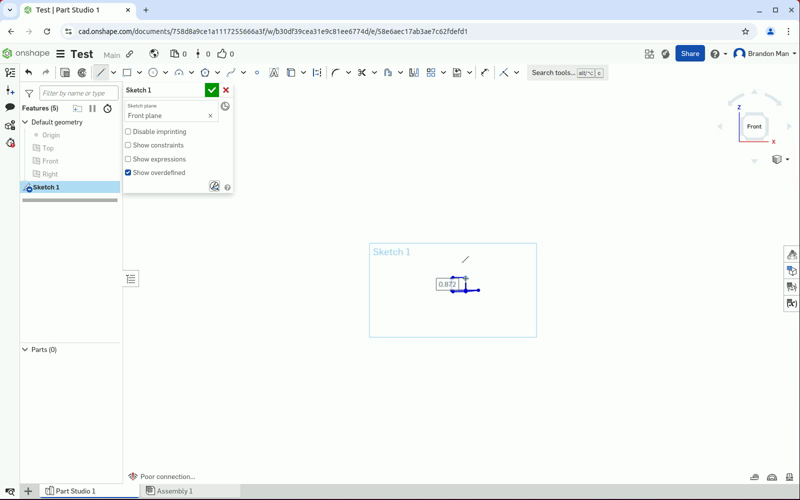
scroll(-6)
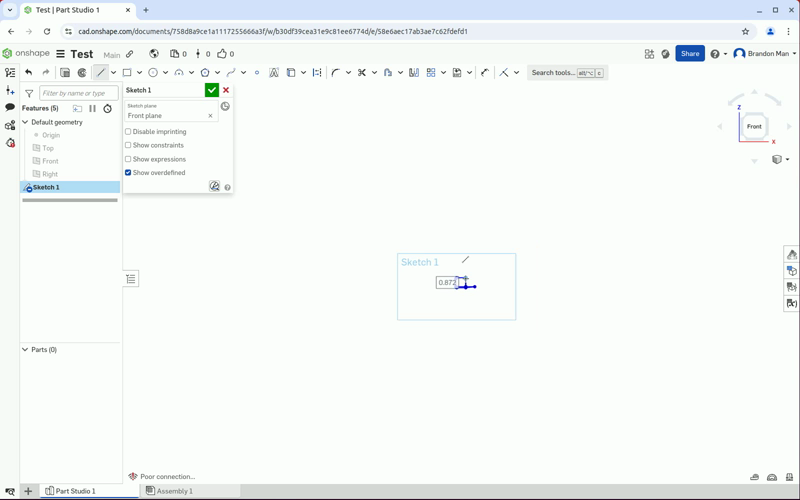
scroll(-6)
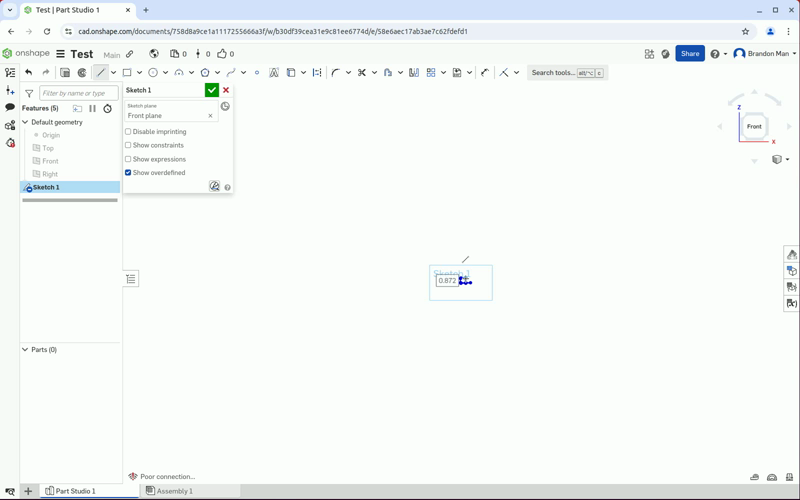
key_up(shift)
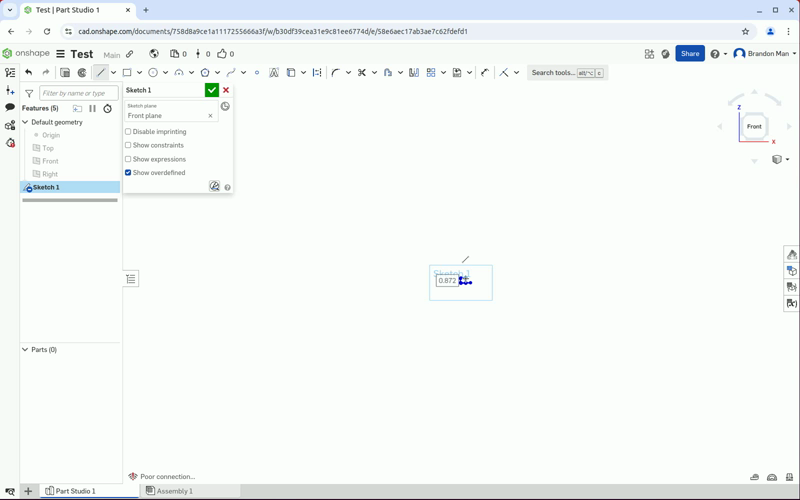
key_down(shift)
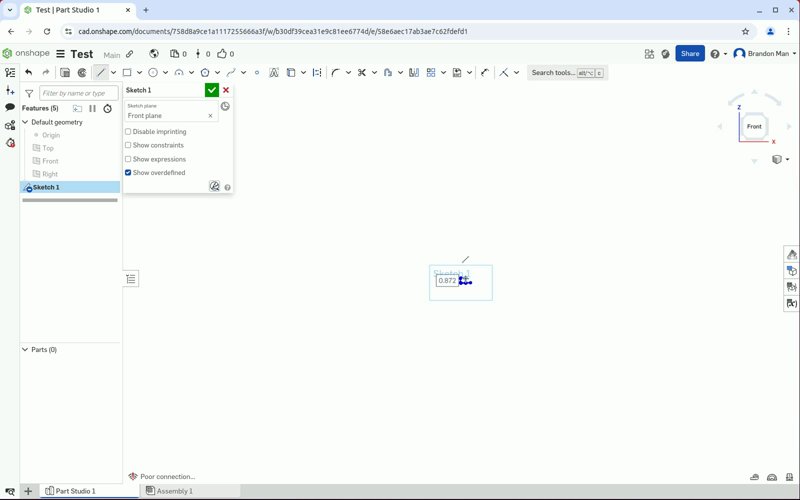
mouse_move(495, 278)
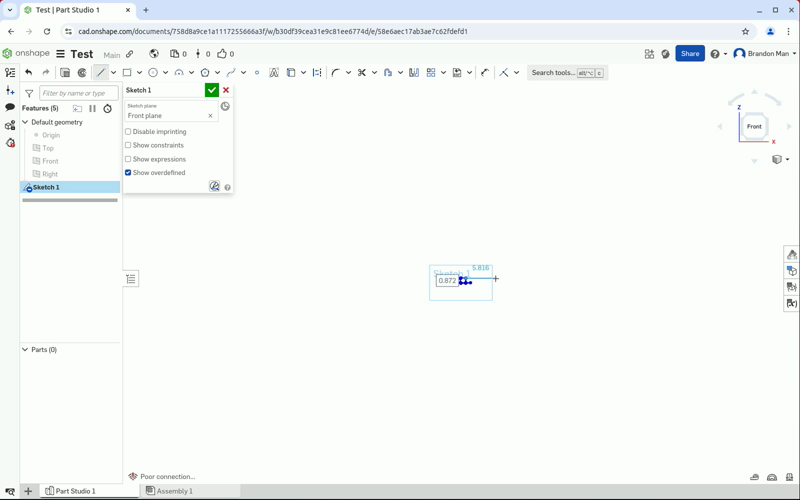
mouse_move(461, 278)
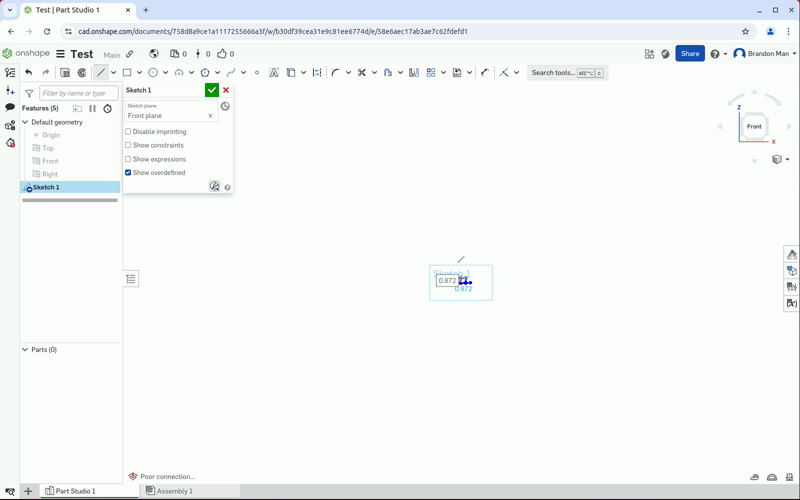
scroll(6)
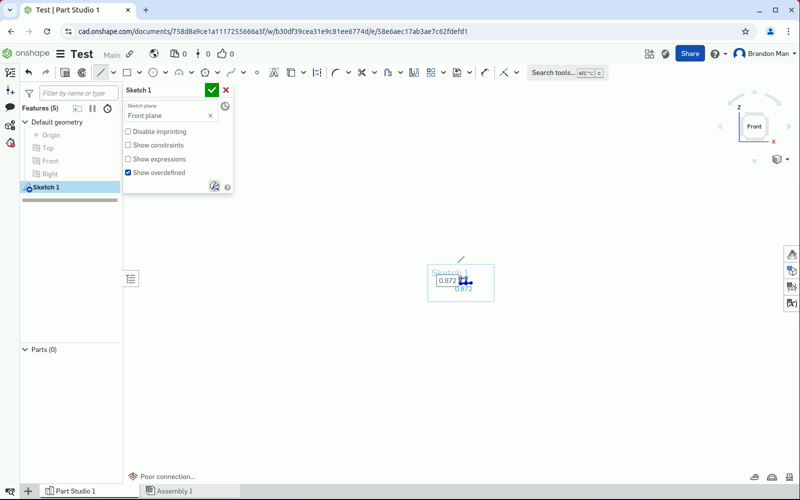
scroll(6)
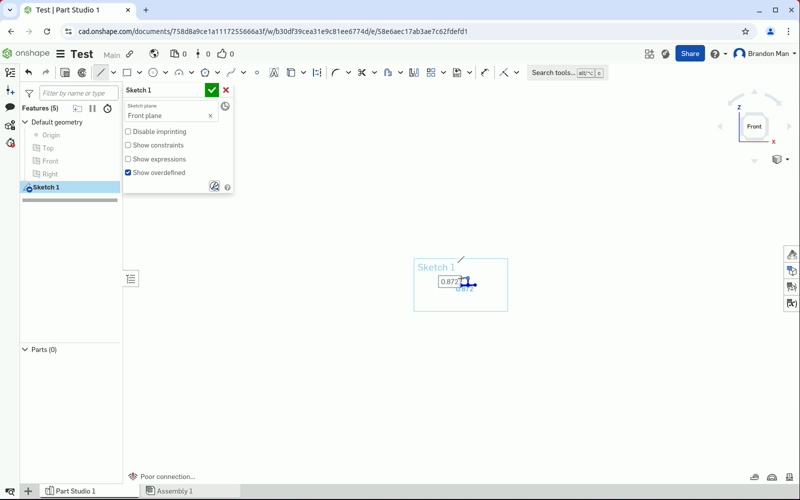
scroll(6)
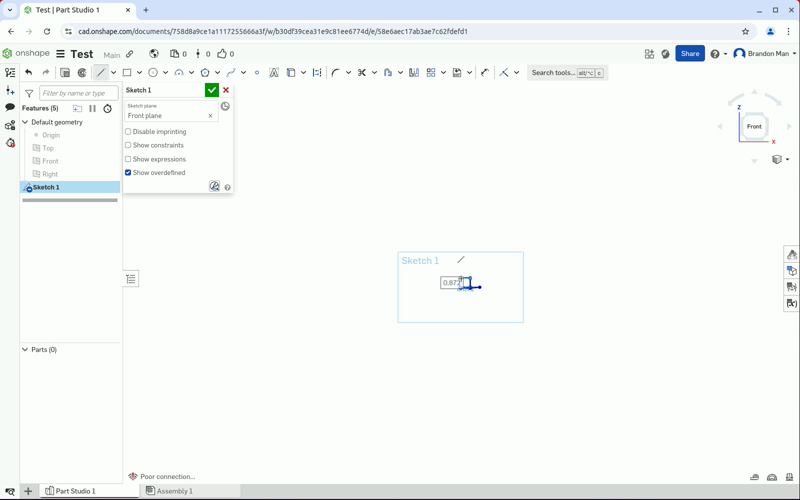
scroll(6)
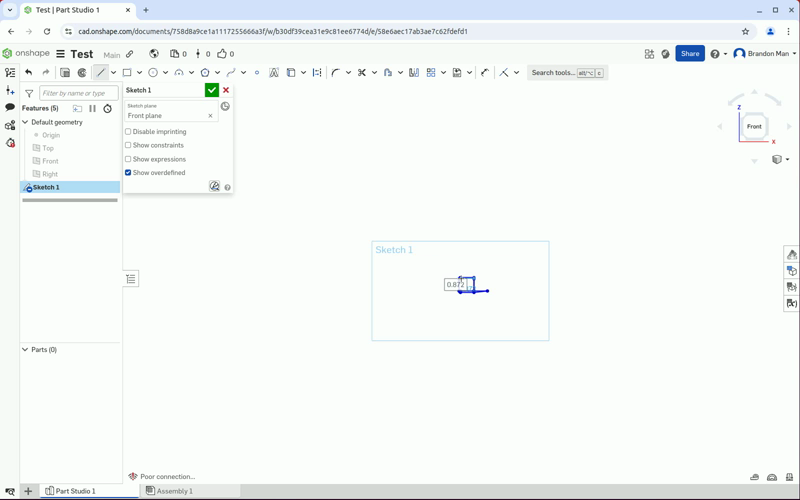
scroll(6)
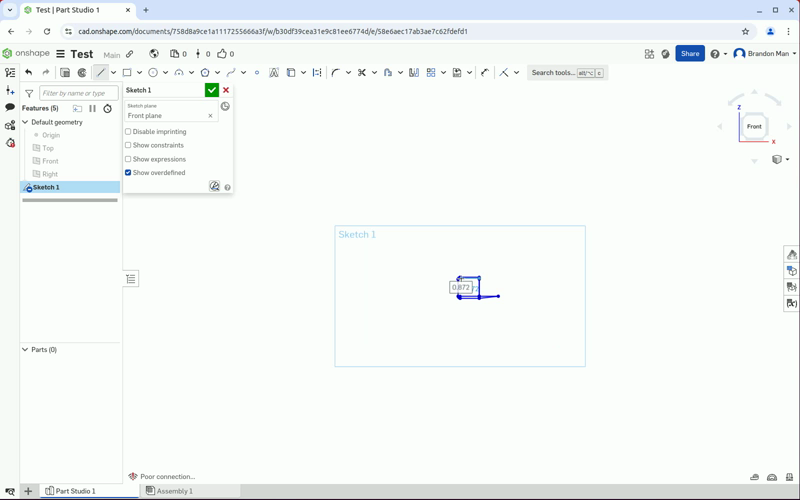
scroll(6)
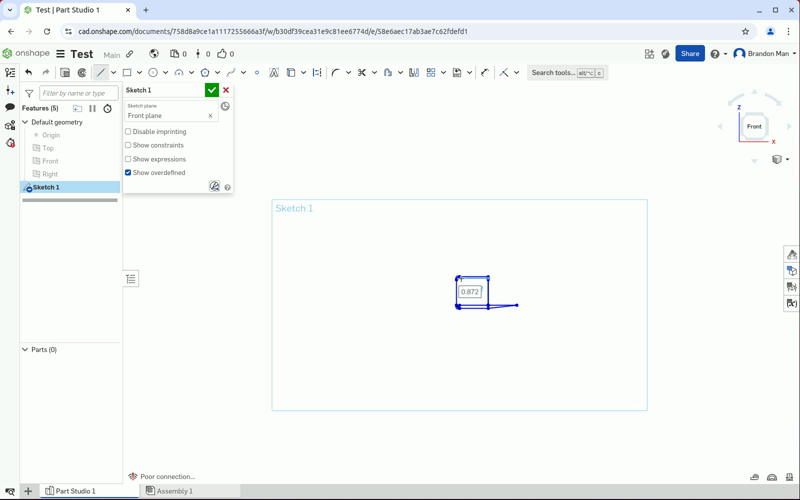
scroll(6)
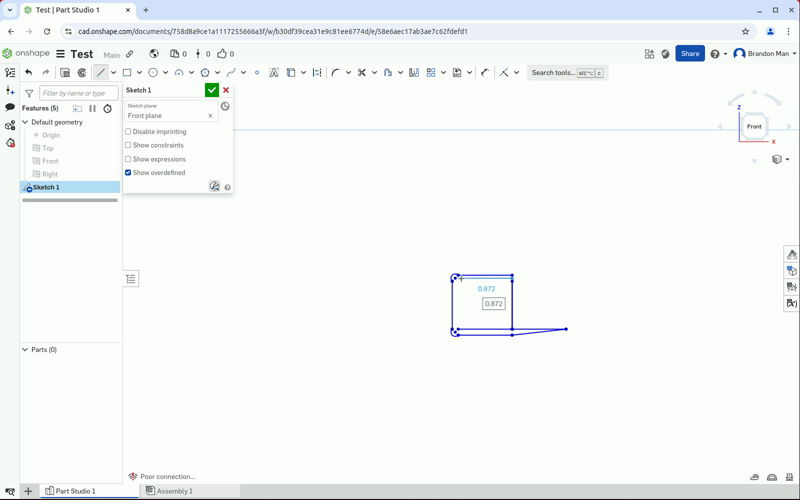
click(461, 278)
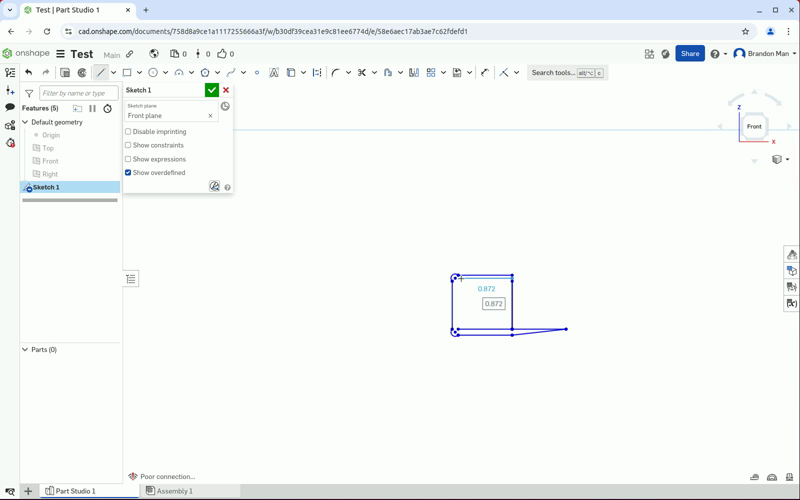
scroll(-6)
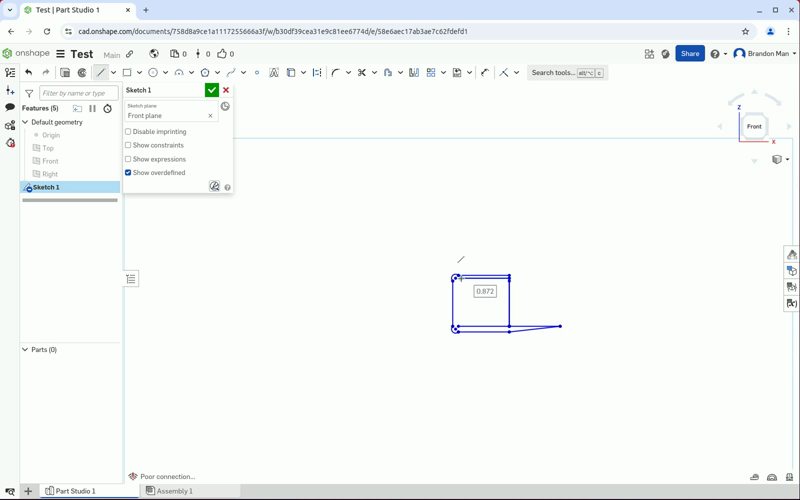
scroll(-6)
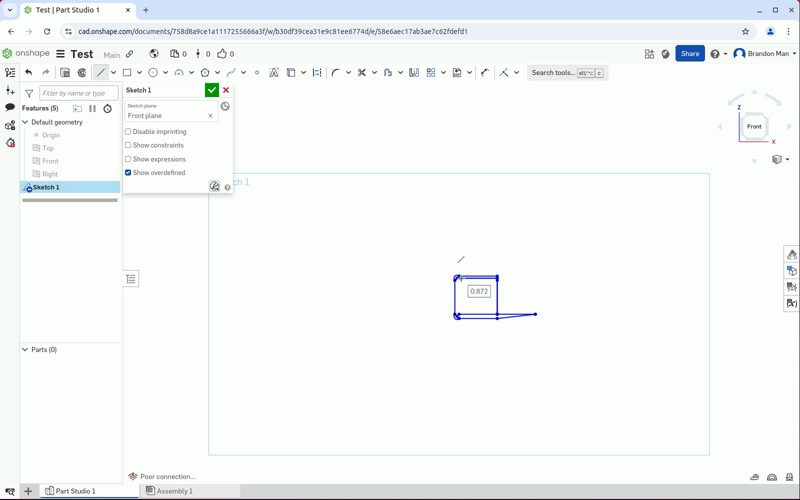
scroll(-6)
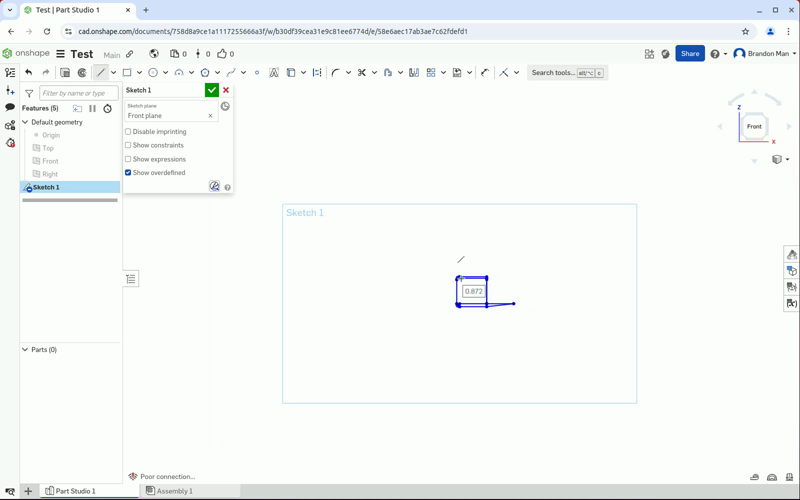
scroll(-6)
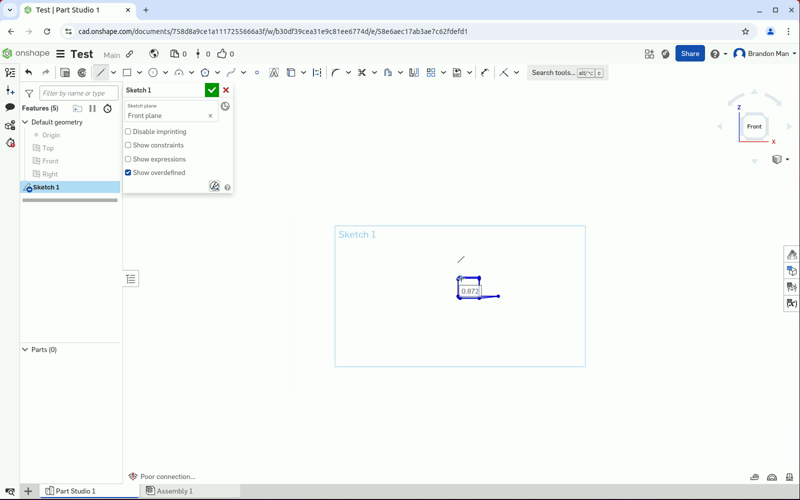
scroll(-6)
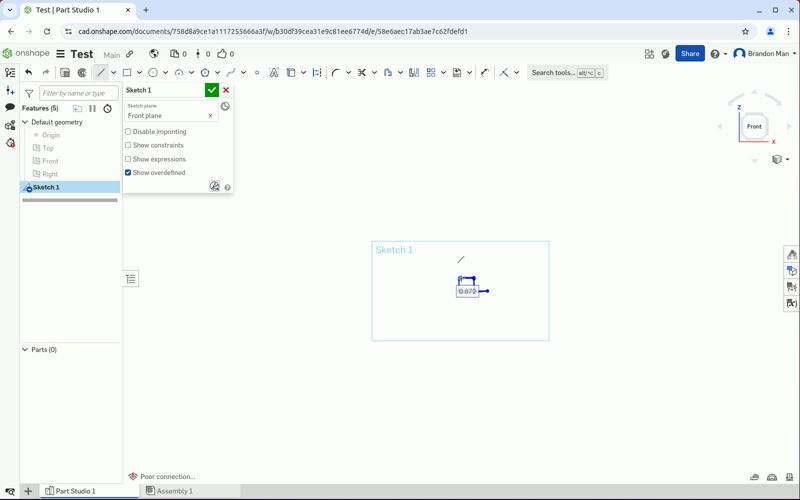
scroll(-6)
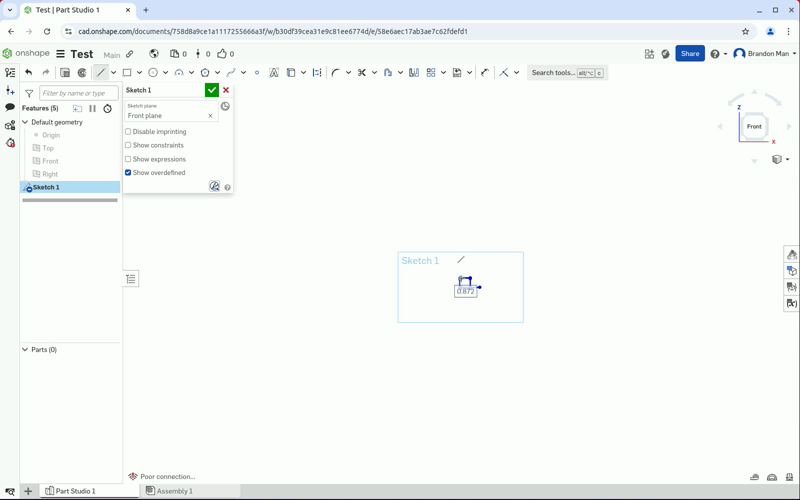
scroll(-6)
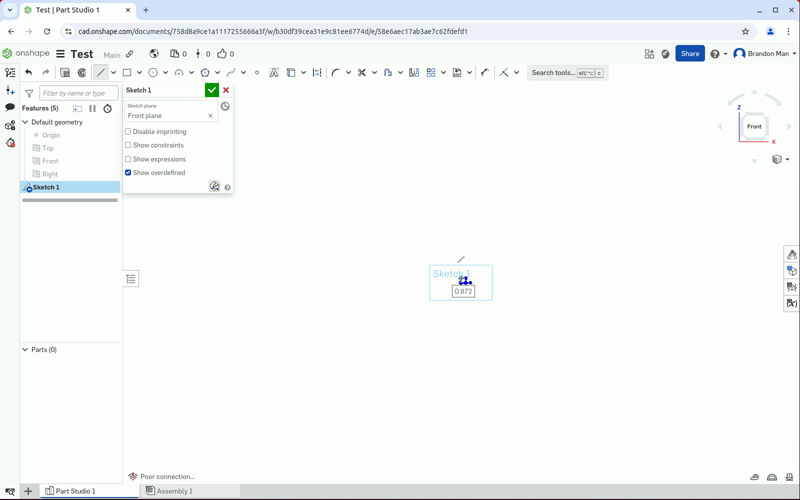
key_up(shift)
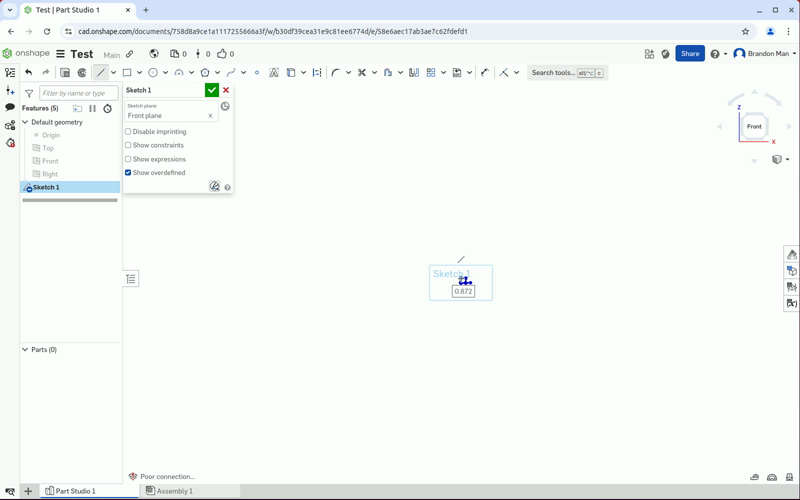
mouse_move(491, 278)
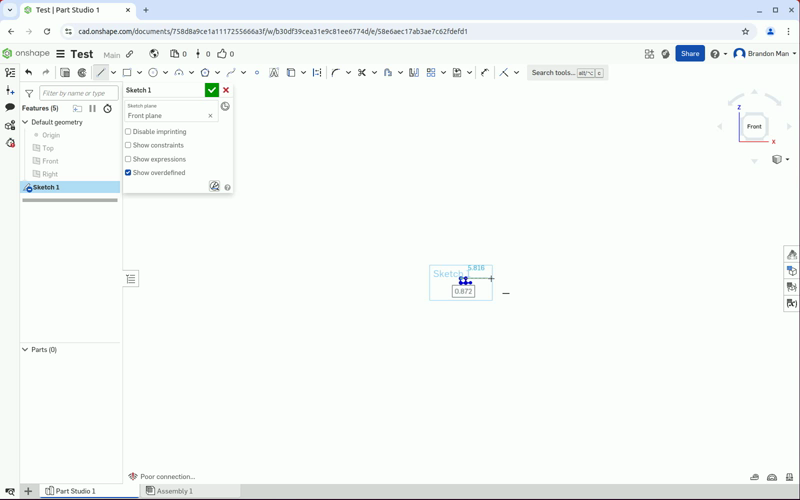
key_down(shift)
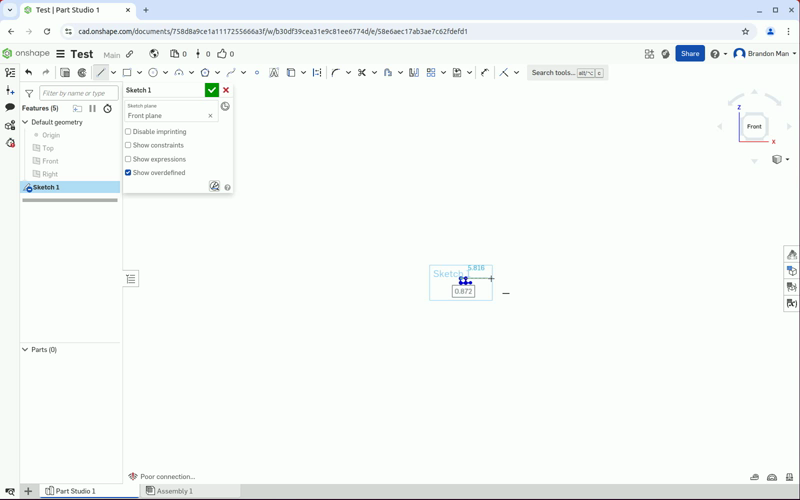
mouse_move(461, 282)
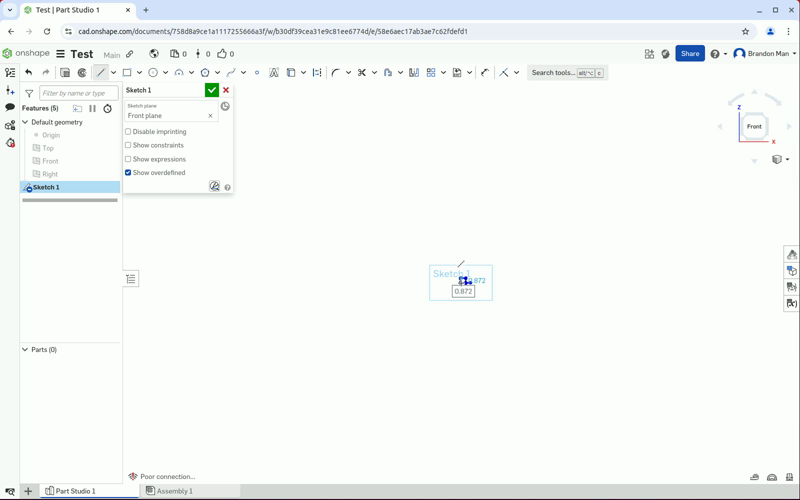
scroll(6)
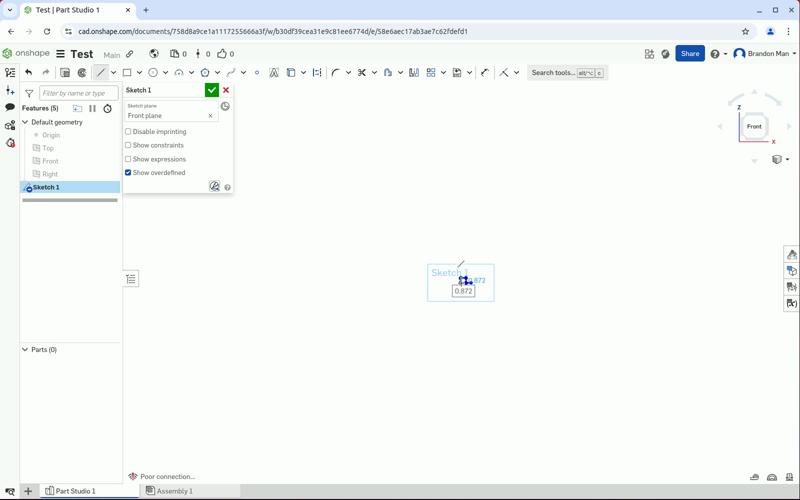
scroll(6)
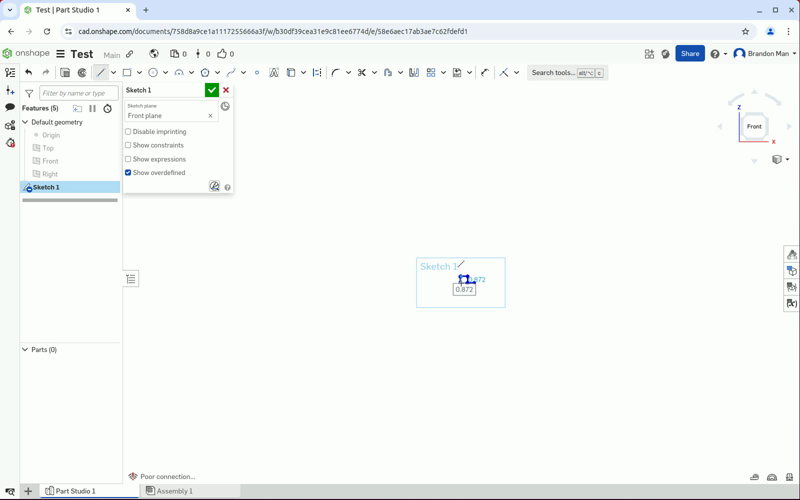
scroll(6)
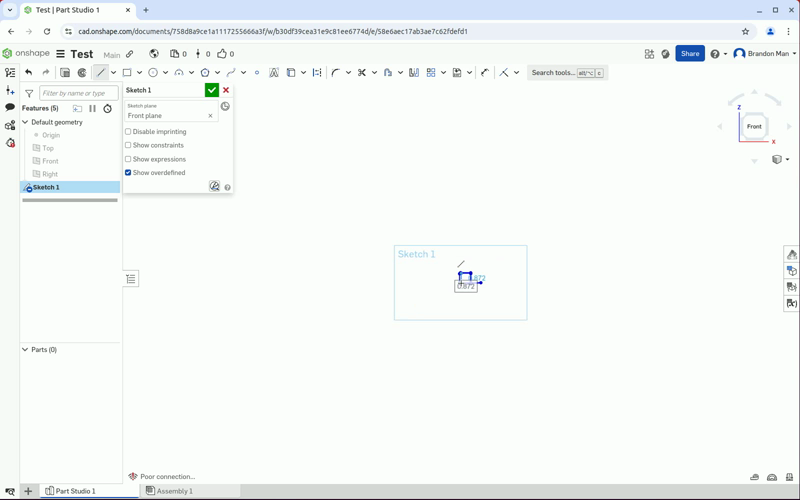
scroll(6)
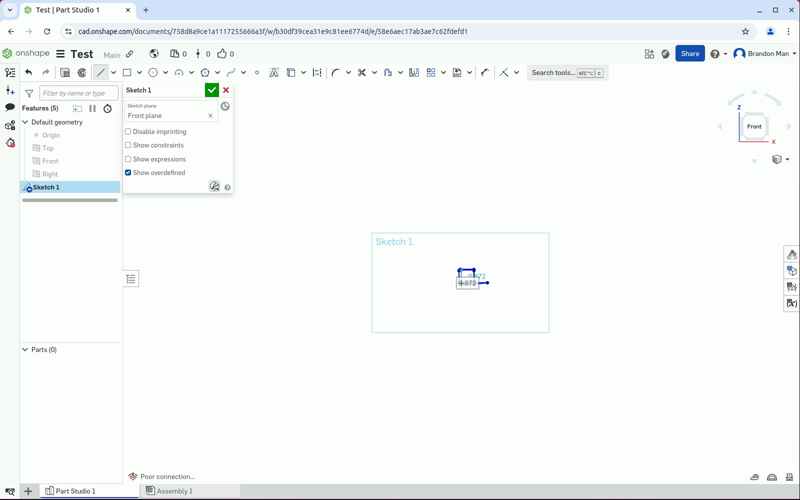
scroll(6)
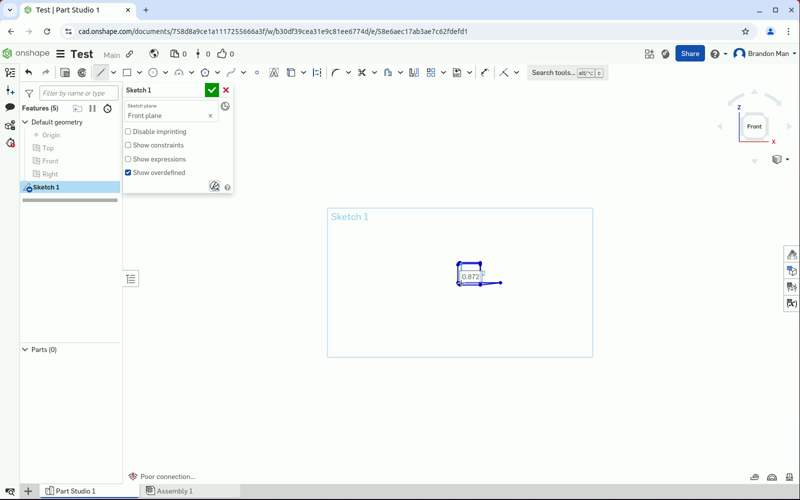
scroll(6)
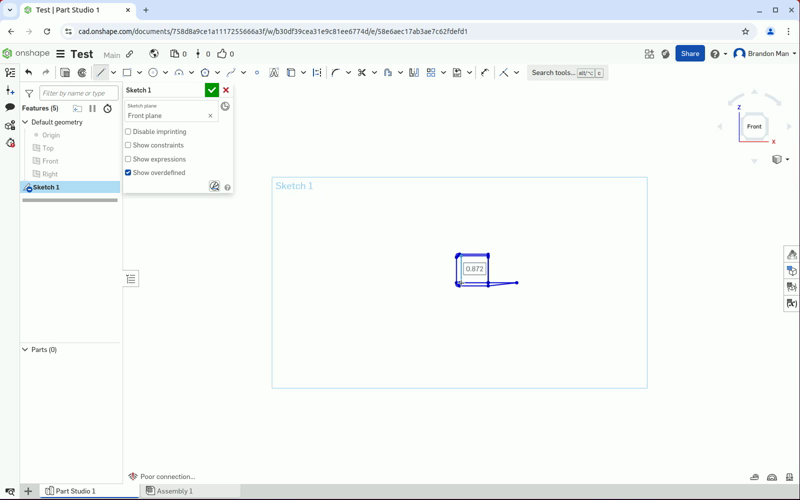
scroll(6)
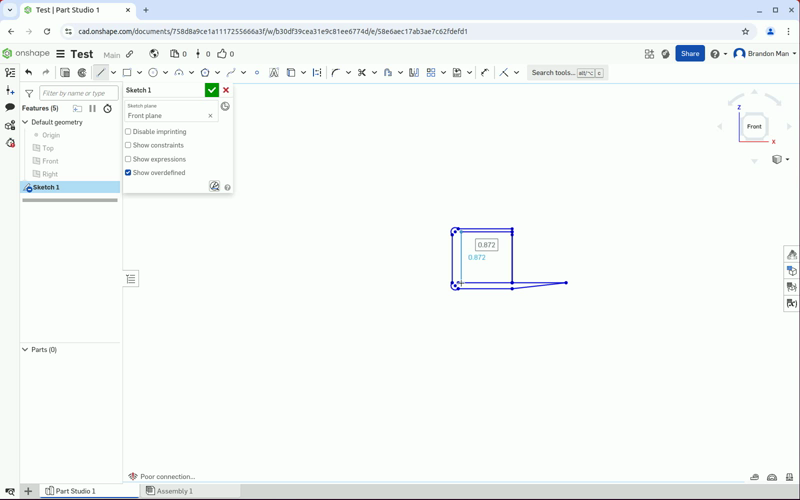
key_up(shift)
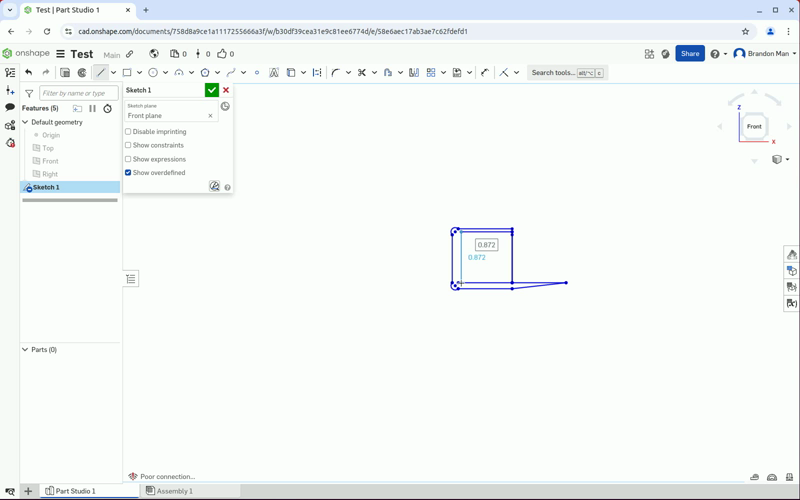
click(461, 282)
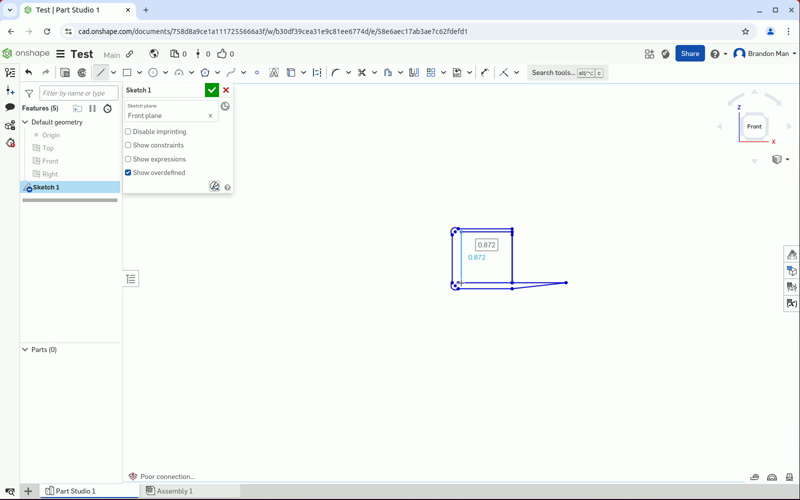
scroll(-6)
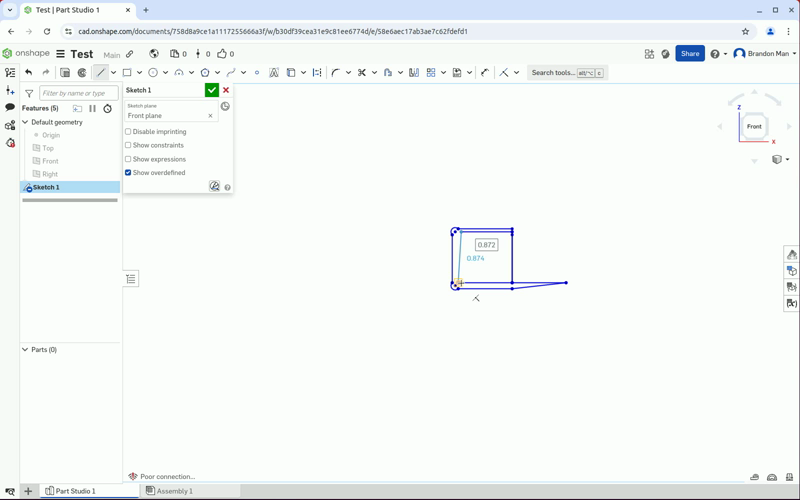
scroll(-6)
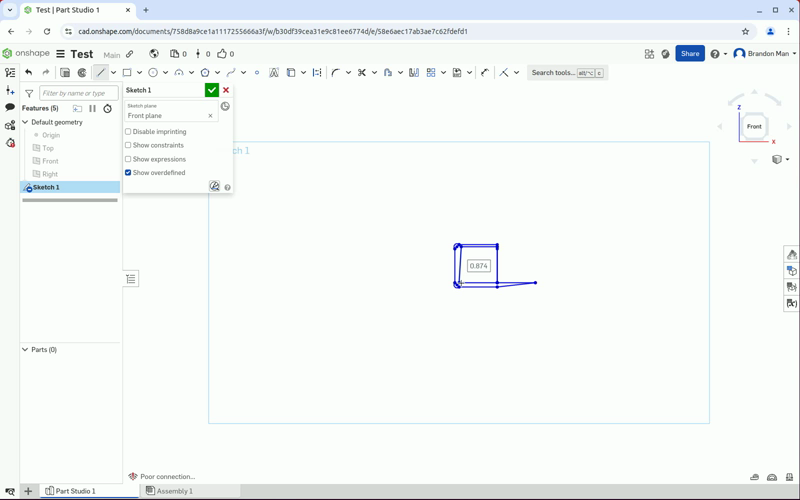
scroll(-6)
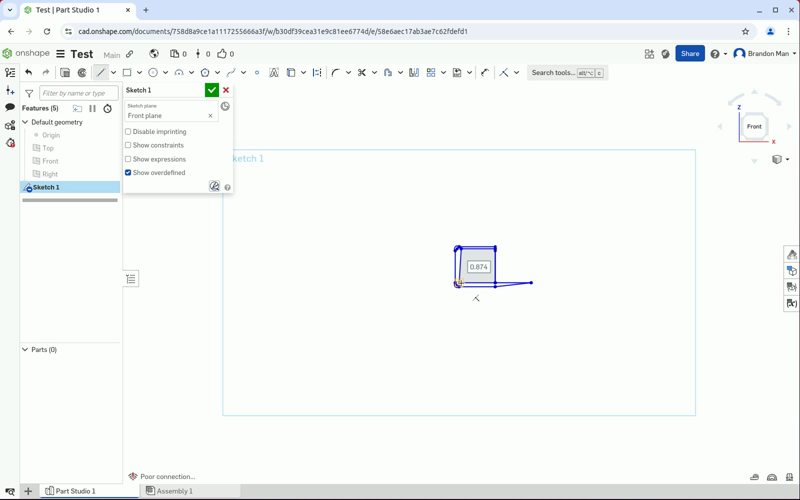
scroll(-6)
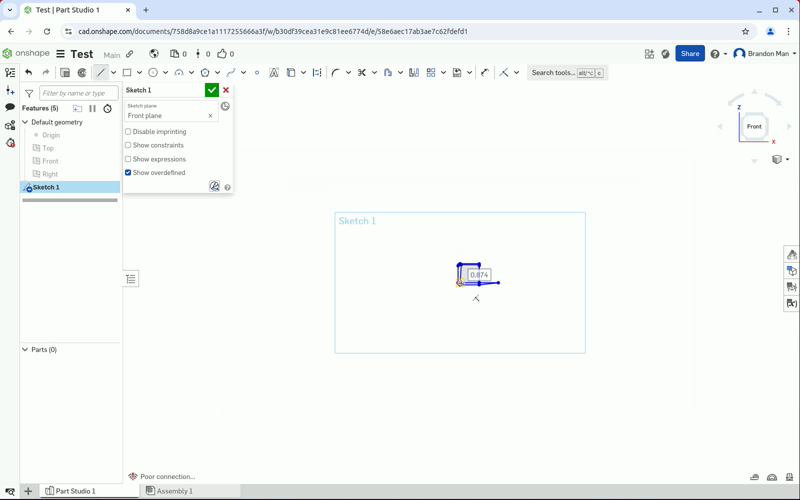
scroll(-6)
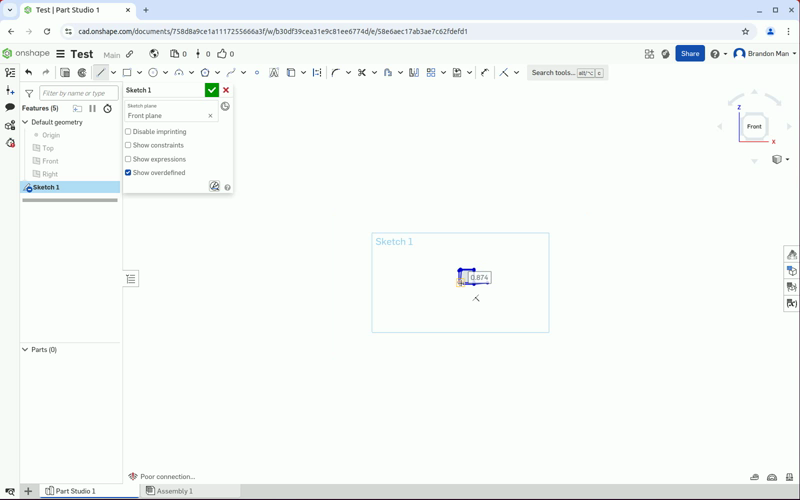
scroll(-6)
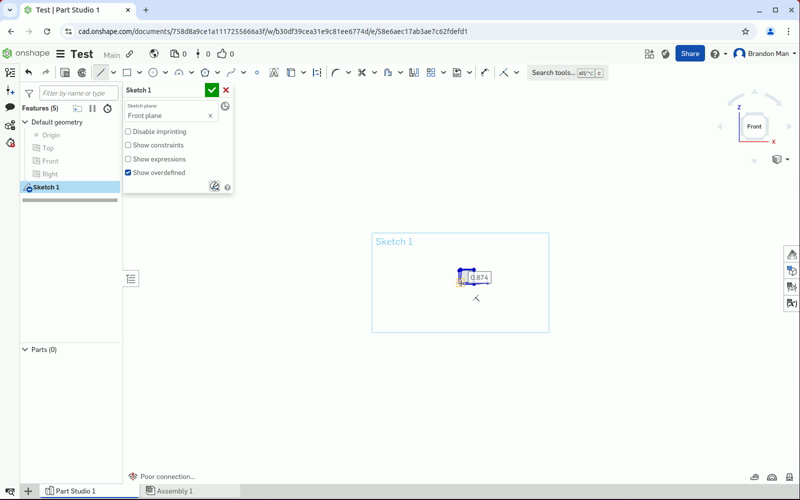
scroll(-6)
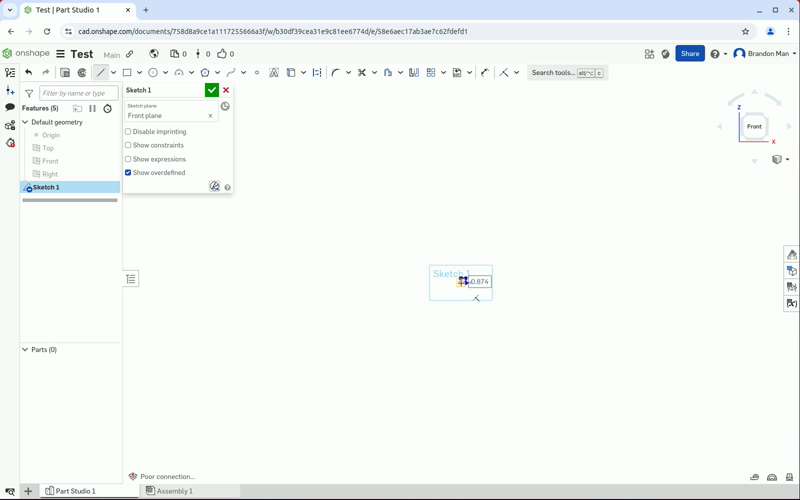
key(esc)
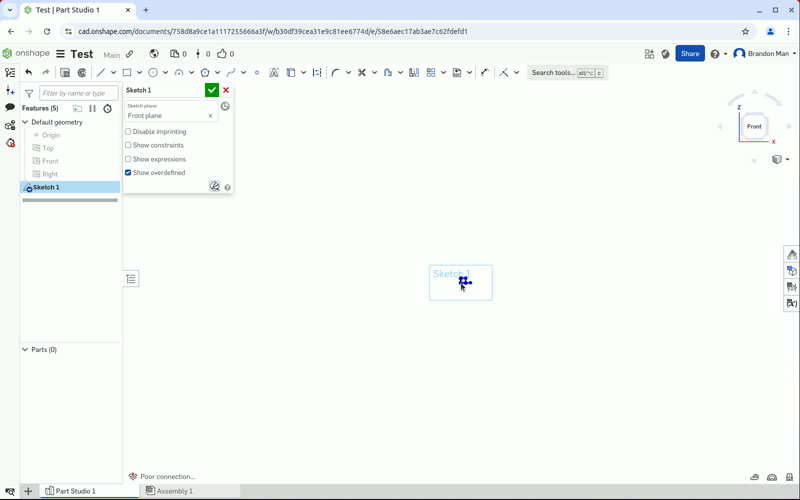
mouse_move(461, 281)
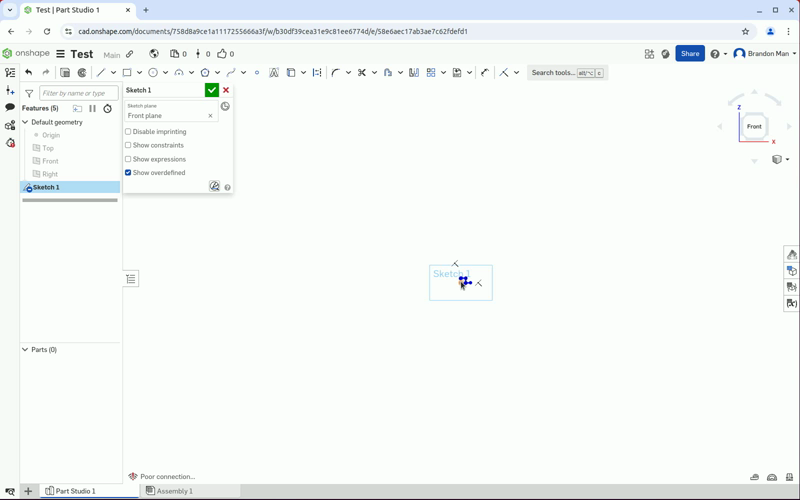
scroll(6)
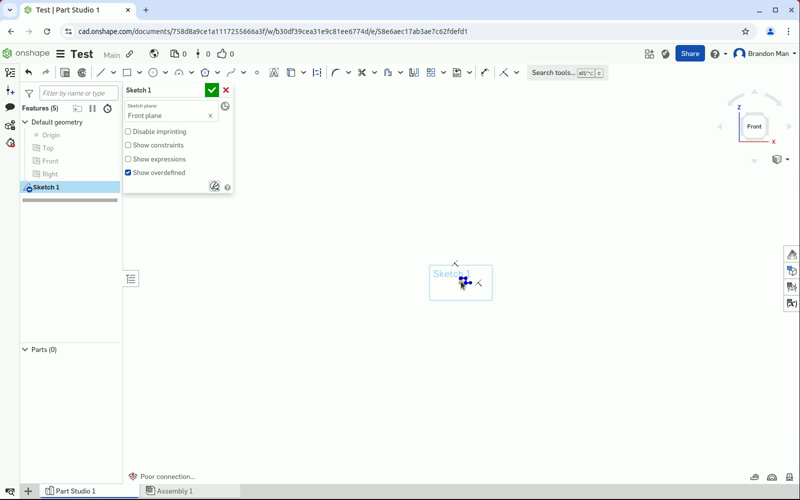
scroll(6)
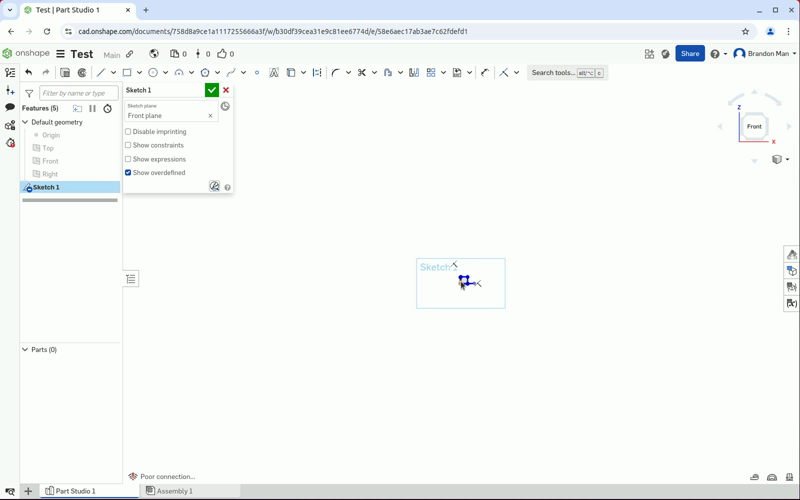
scroll(6)
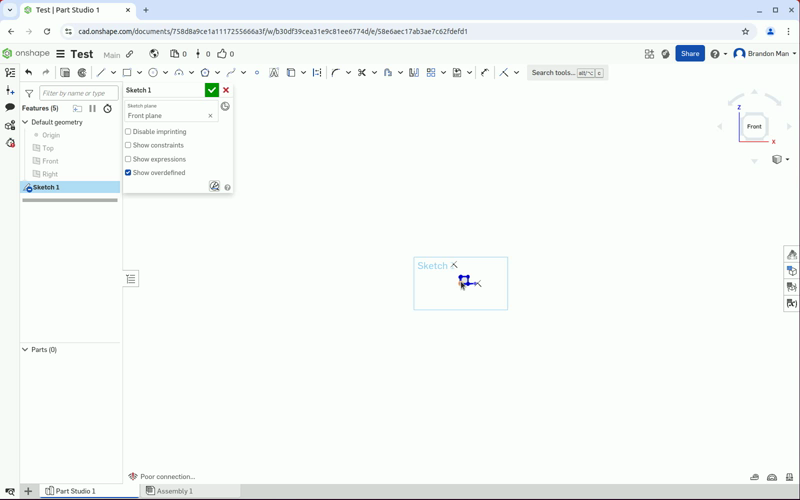
scroll(6)
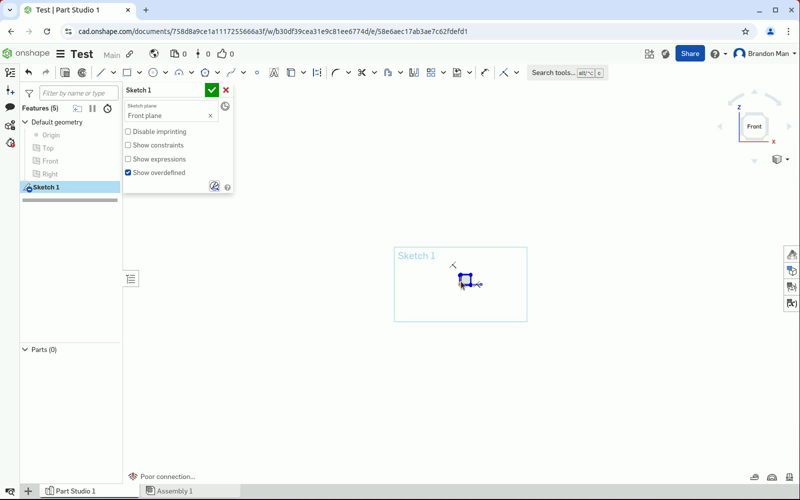
scroll(6)
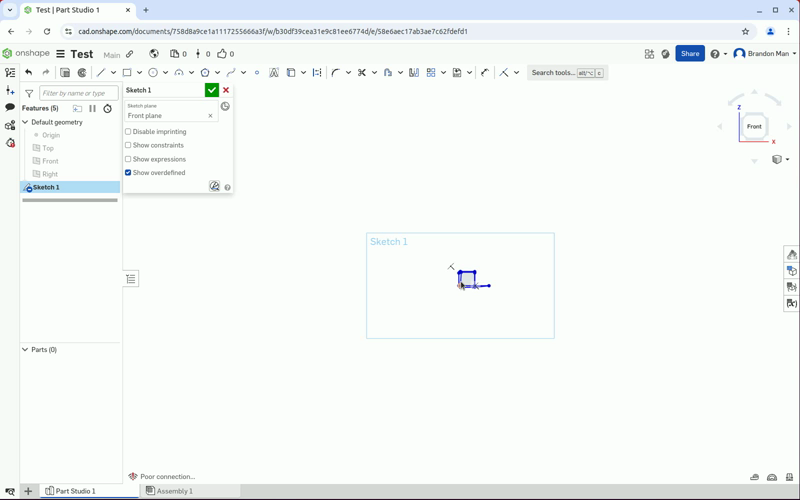
scroll(6)
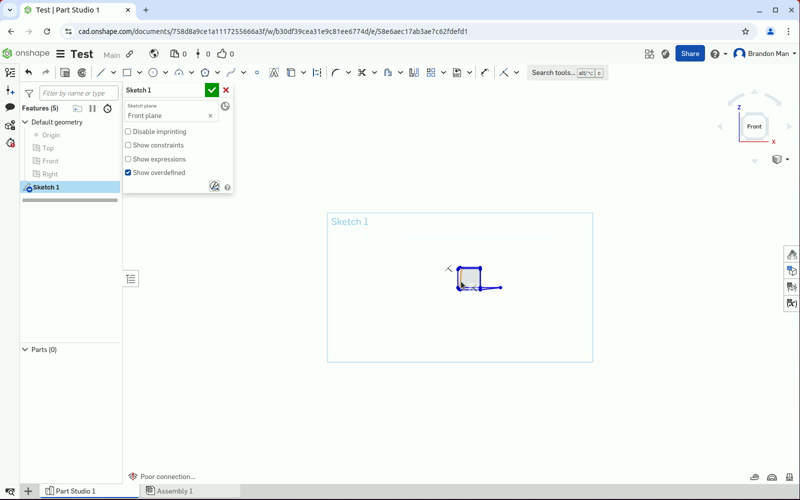
scroll(6)
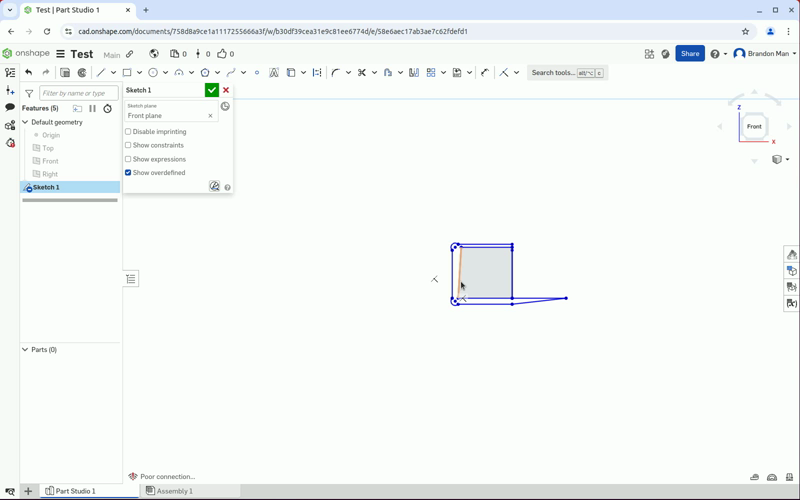
click(461, 281)
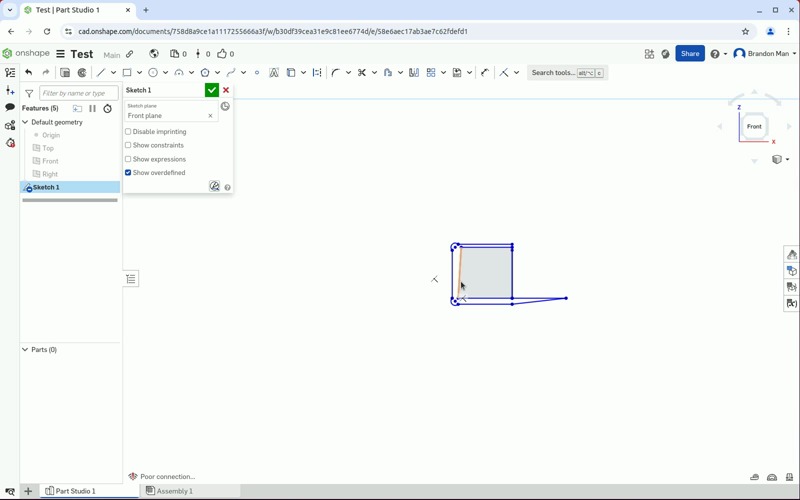
scroll(-6)
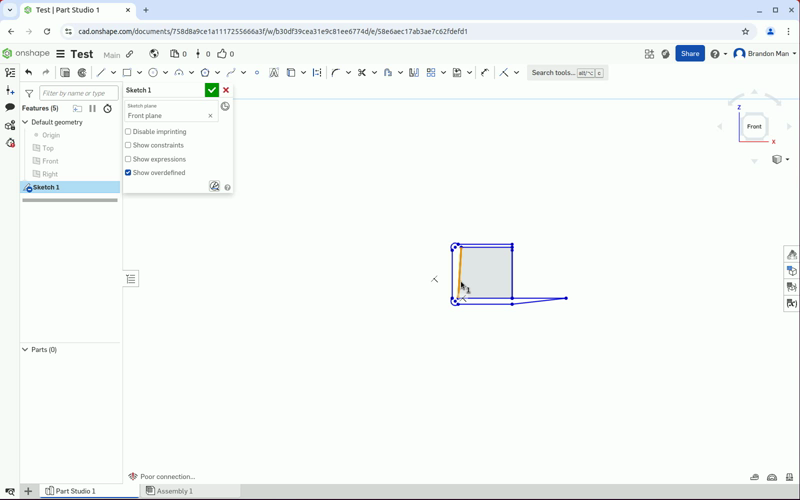
scroll(-6)
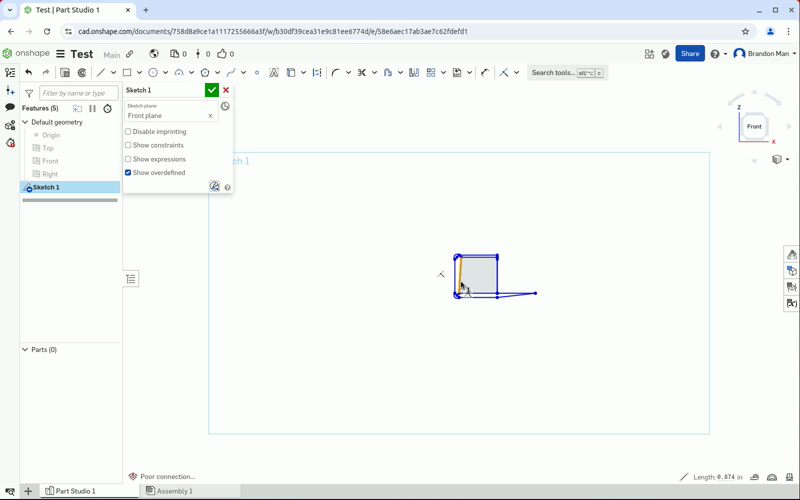
scroll(-6)
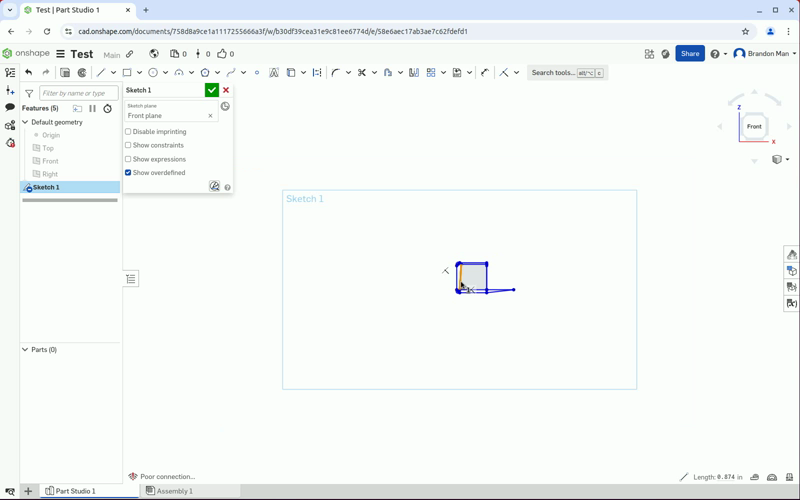
scroll(-6)
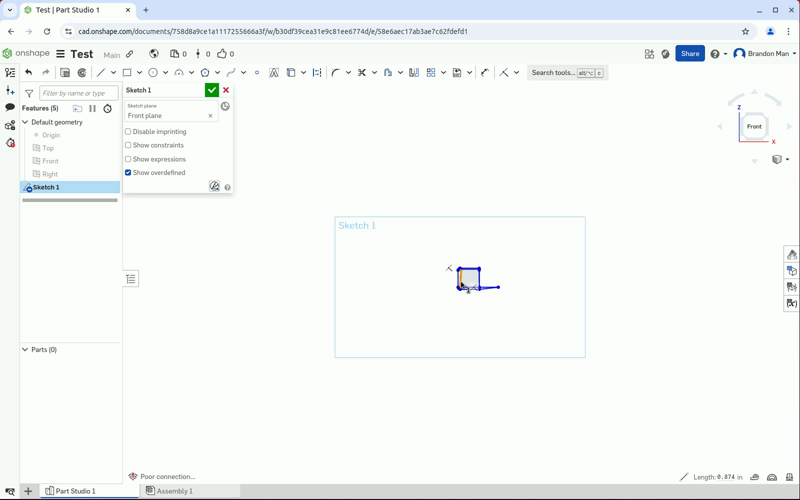
scroll(-6)
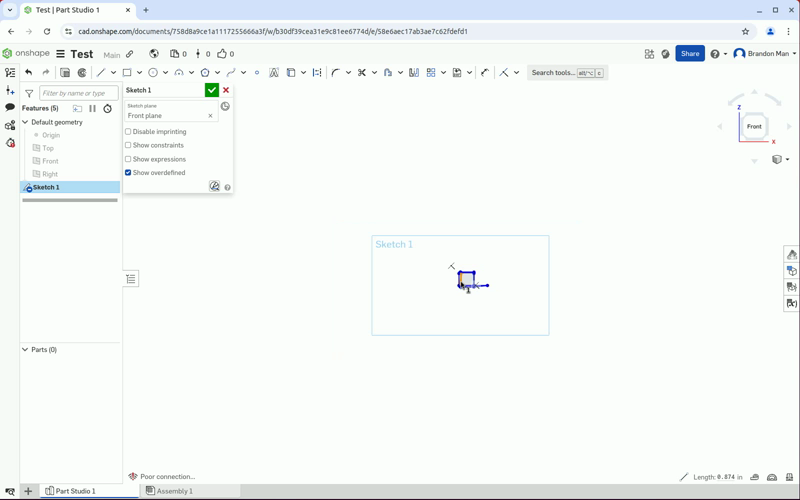
scroll(-6)
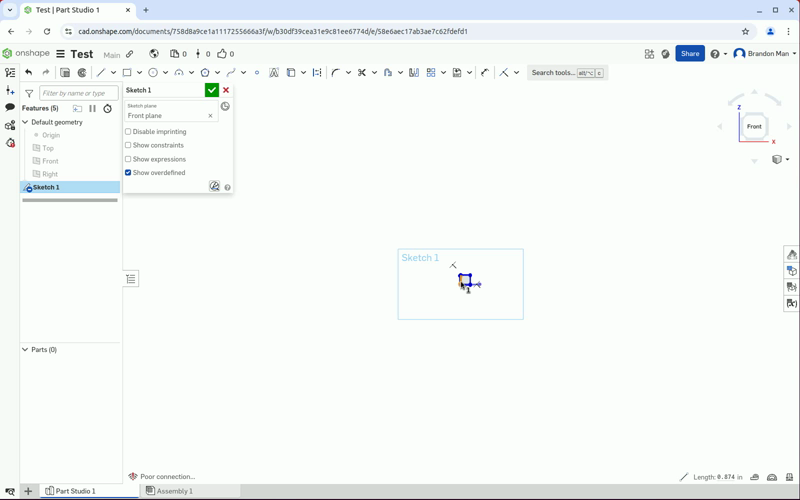
scroll(-6)
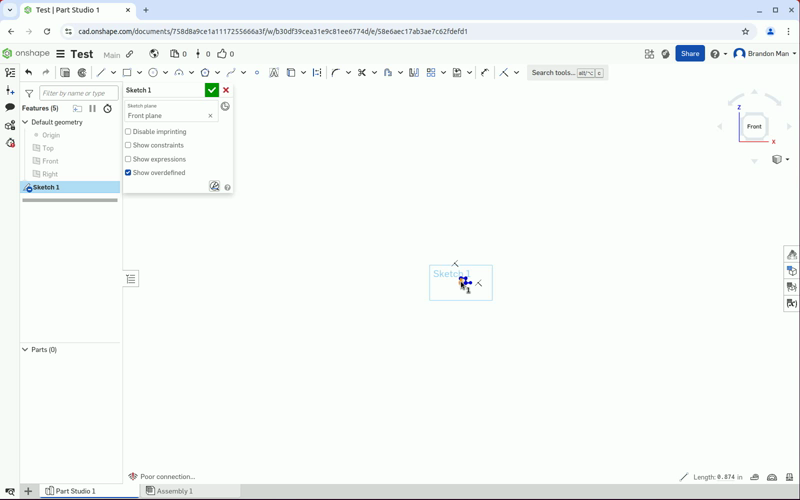
mouse_move(73, 352)
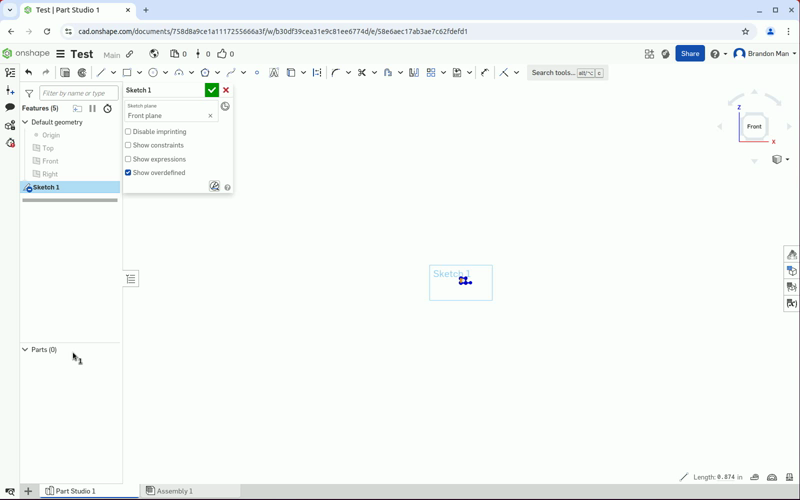
key(shift+y)
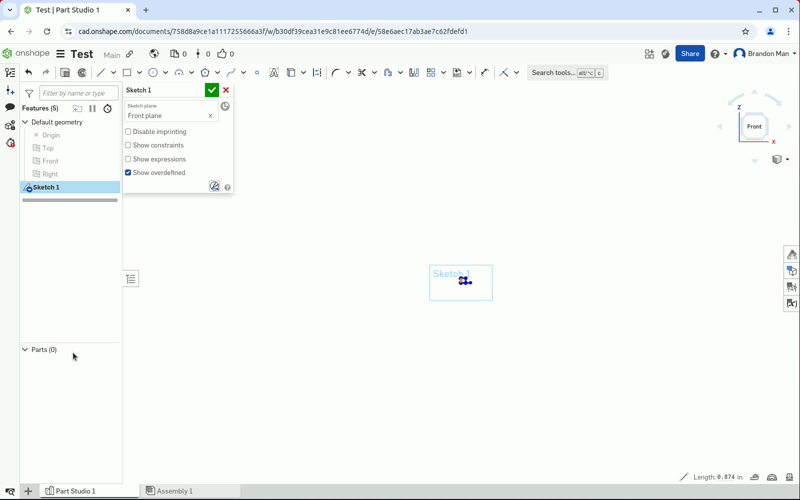
key(shift+e)
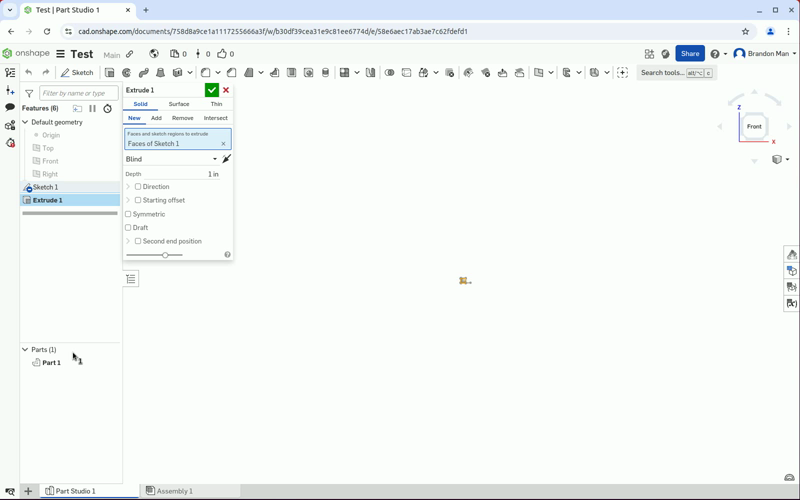
mouse_move(143, 106)
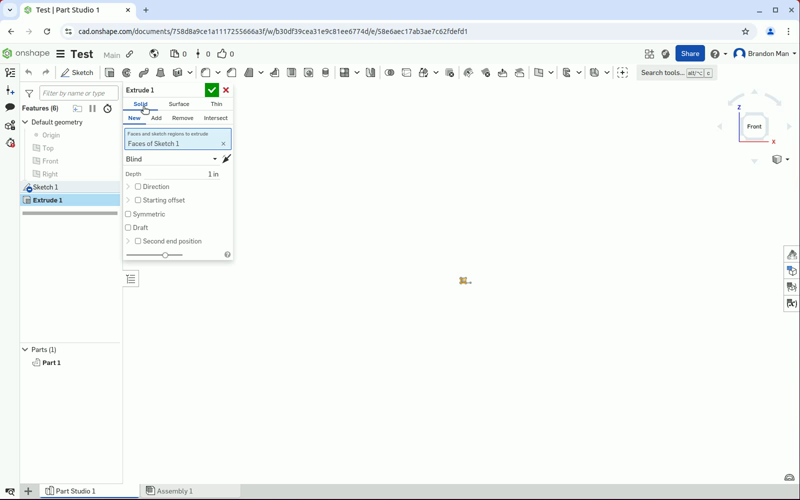
click(143, 106)
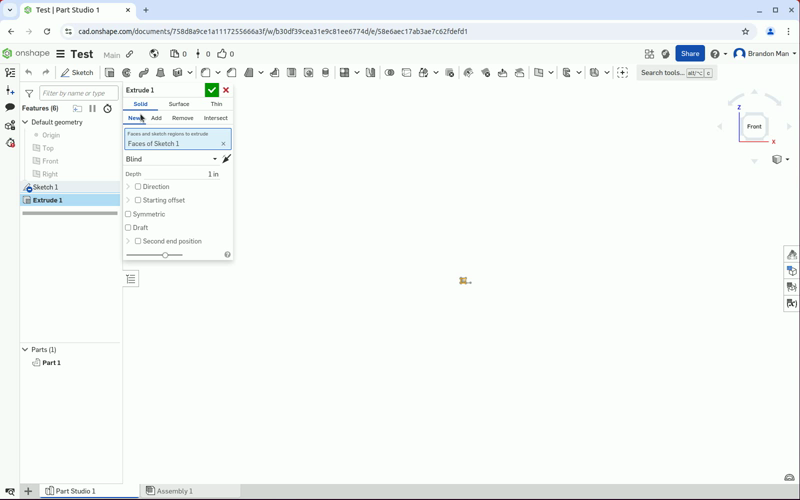
mouse_move(137, 120)
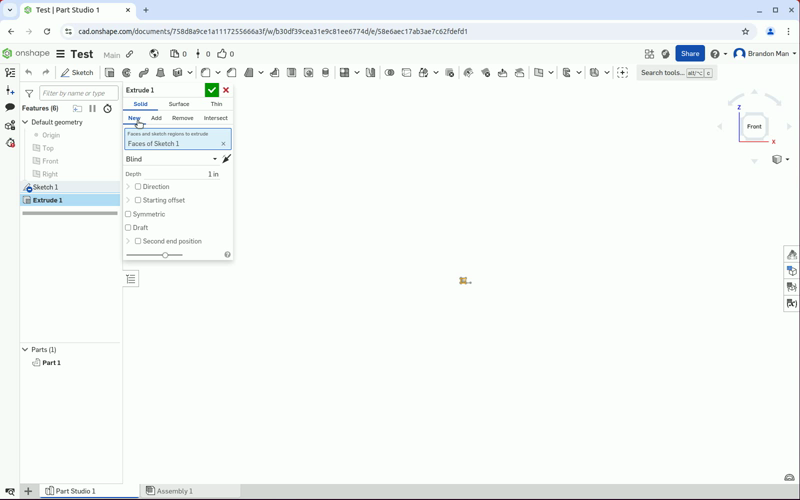
click(137, 120)
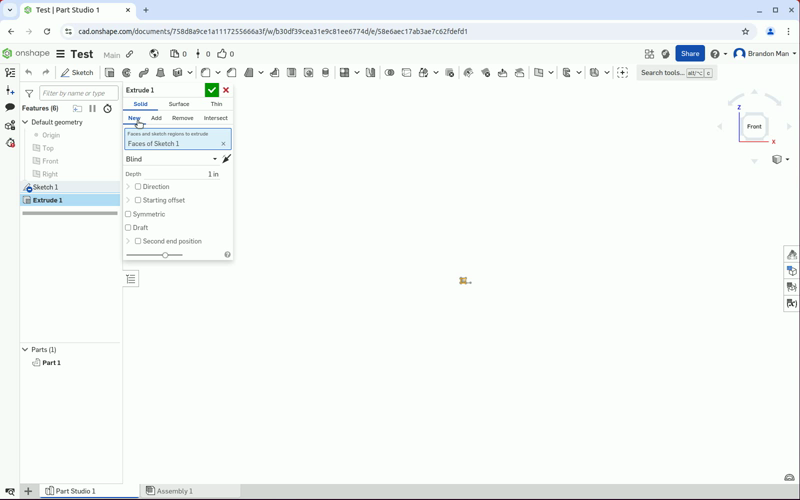
key(tab, 4)
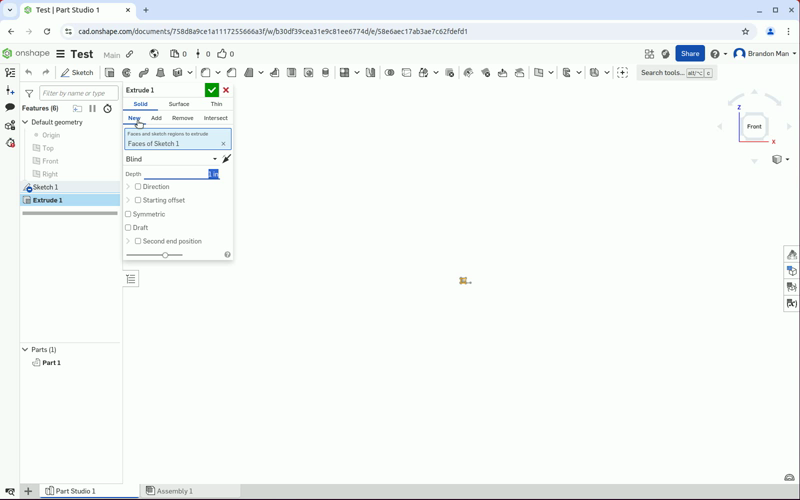
text(23.108)
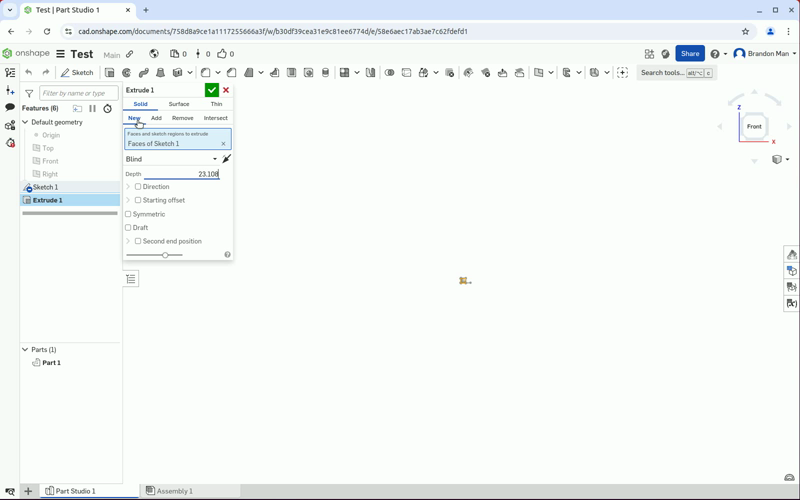
key(enter)
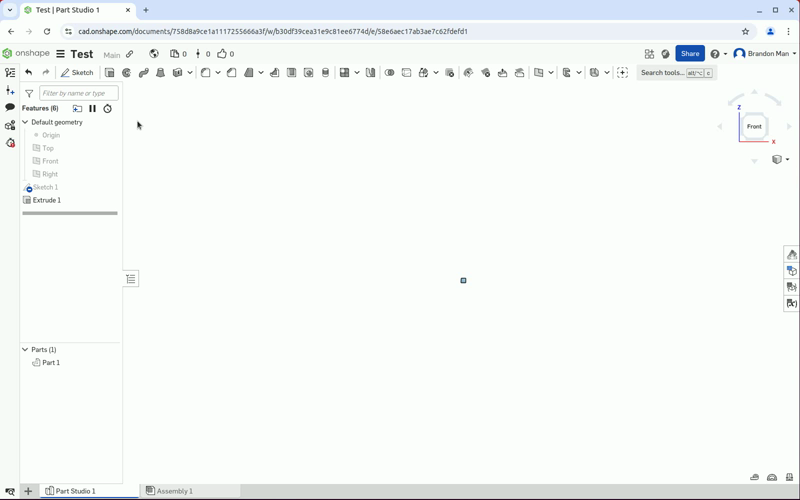
key(shift+h)
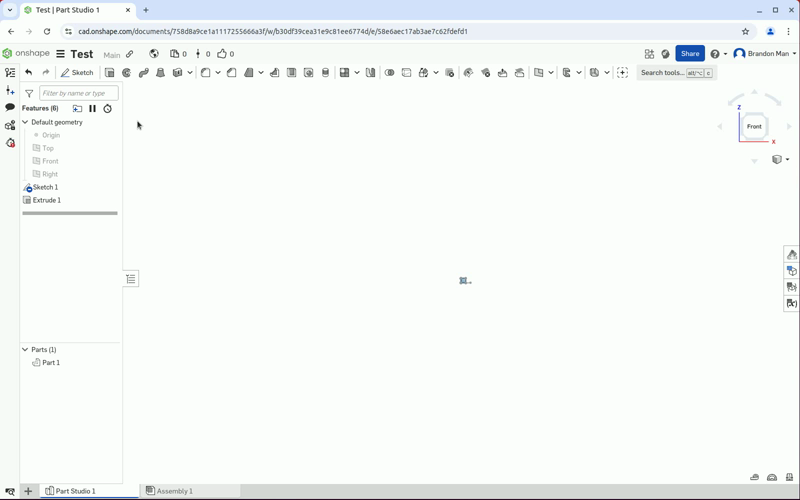
key(shift+h)
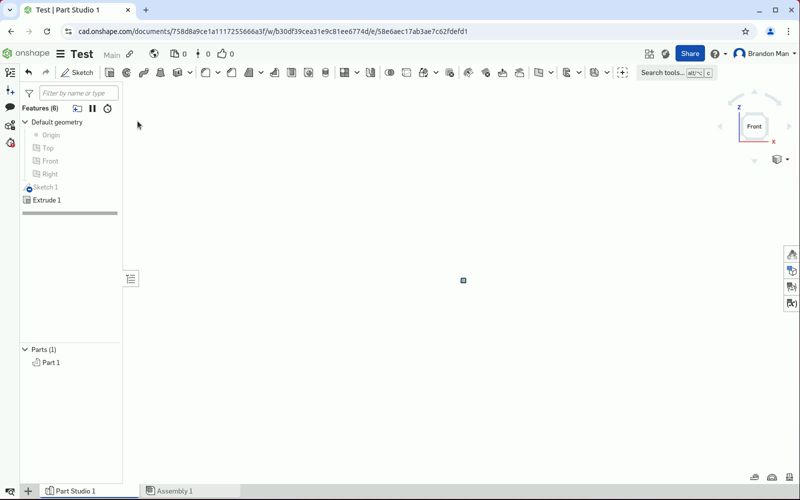
mouse_move(73, 189)
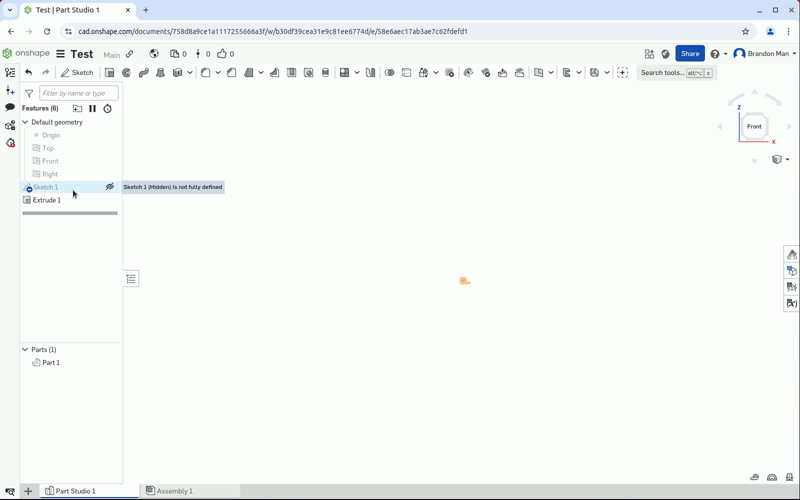
click(73, 189)
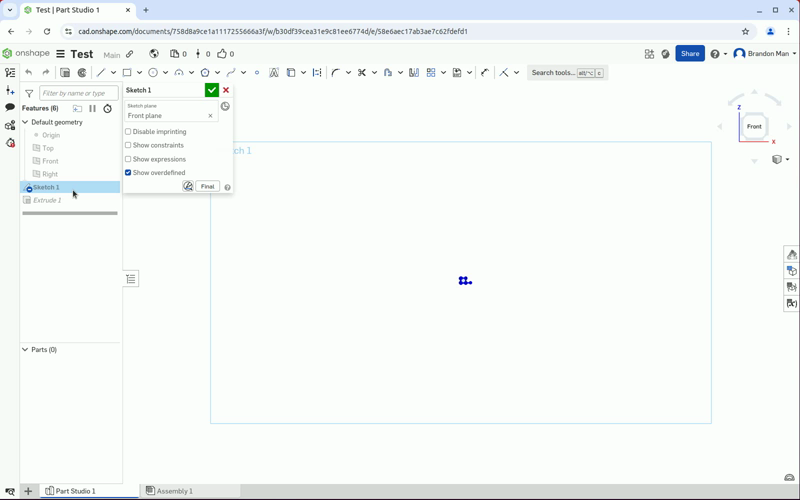
mouse_move(229, 92)
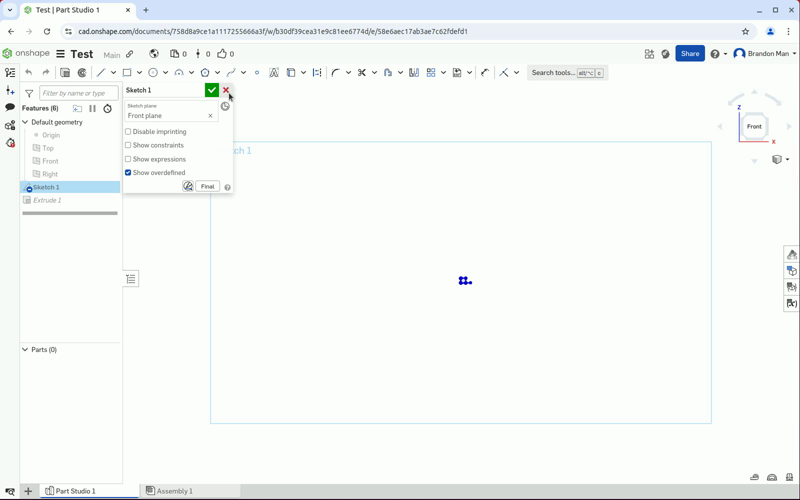
click(229, 92)
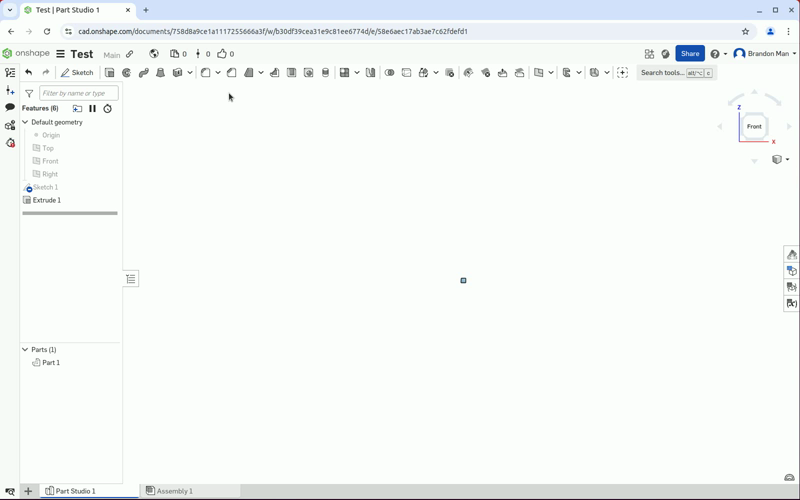
mouse_move(73, 352)
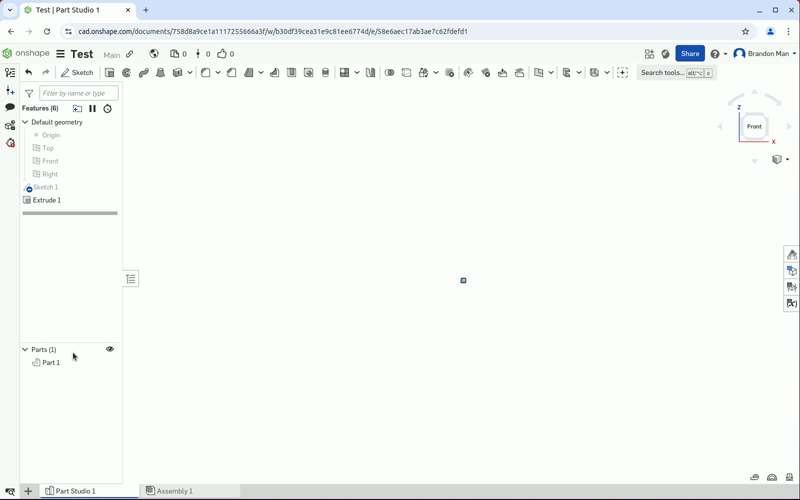
key(y)
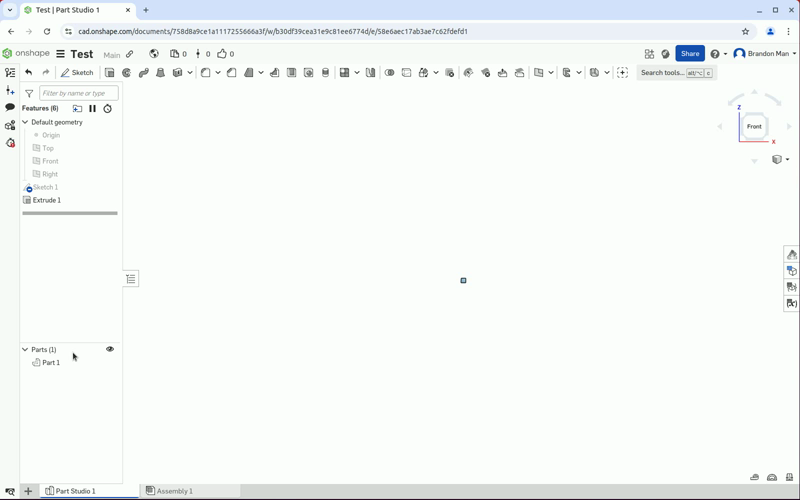
key(shift+p)
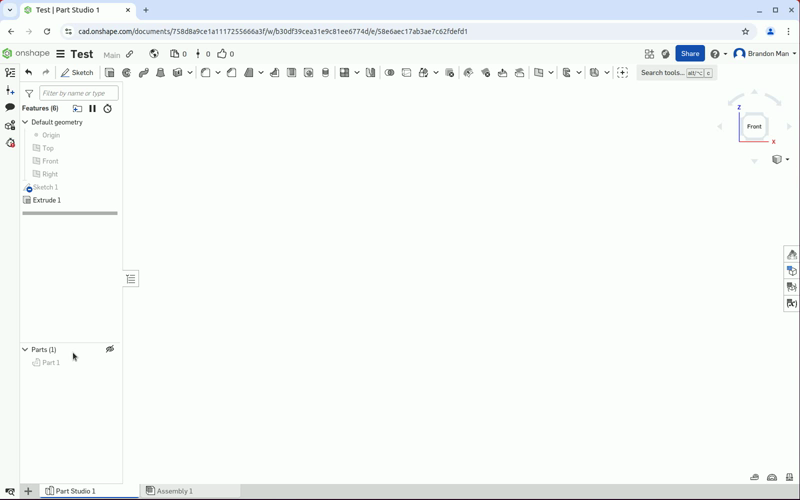
key(space)
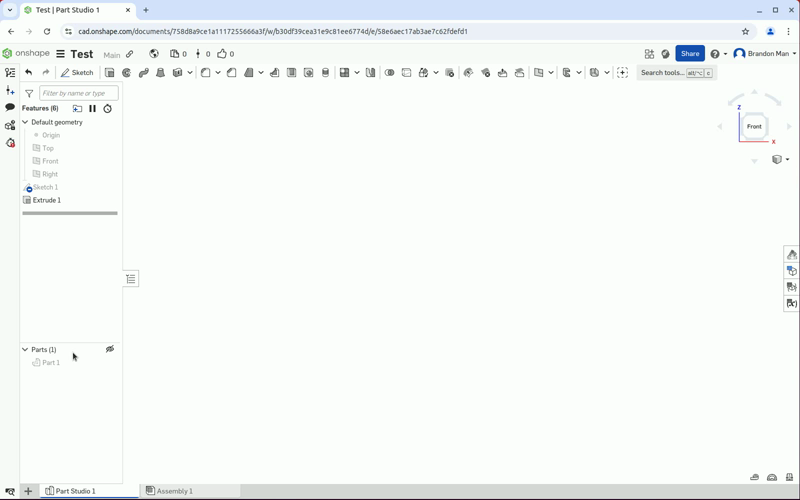
key_down(shift)
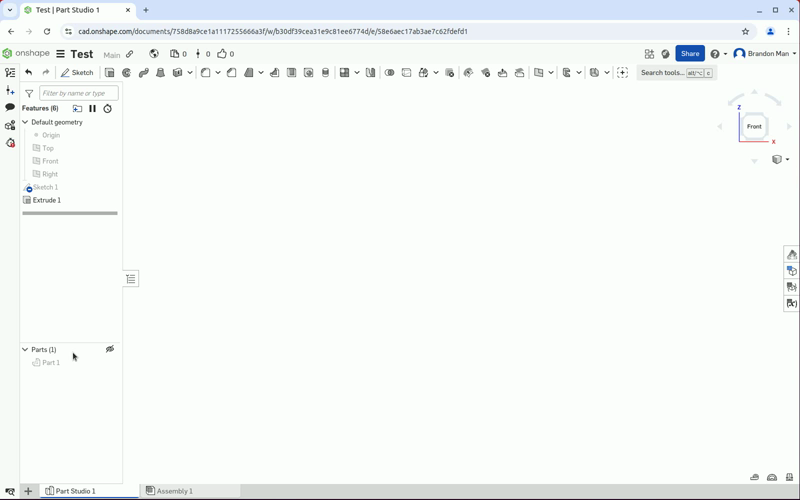
key(down)
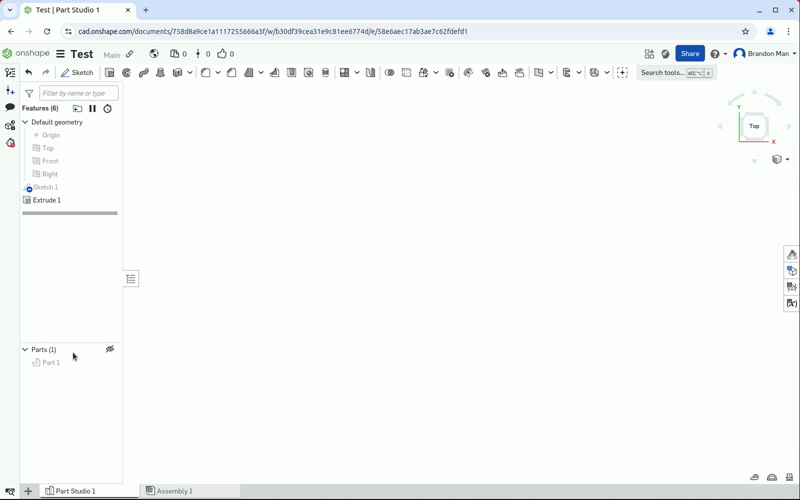
key_up(shift)
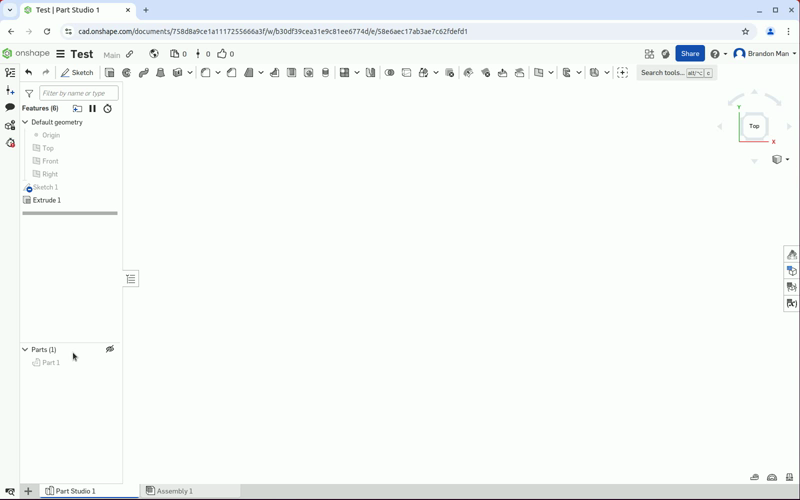
mouse_move(73, 352)
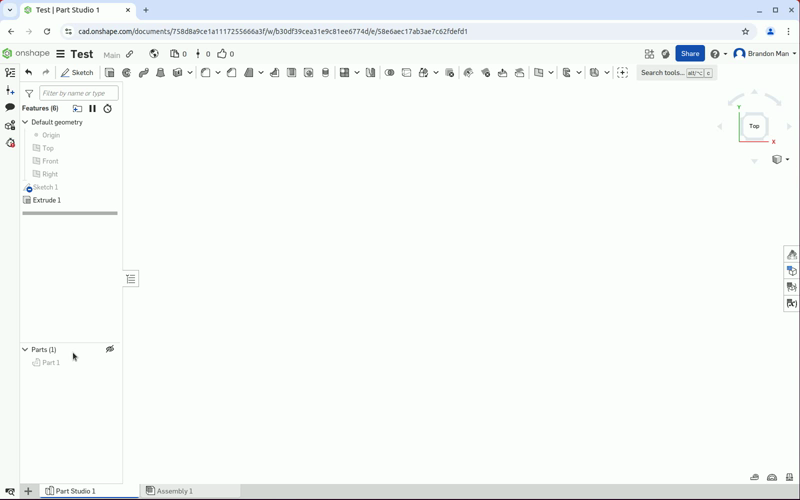
key(shift+y)
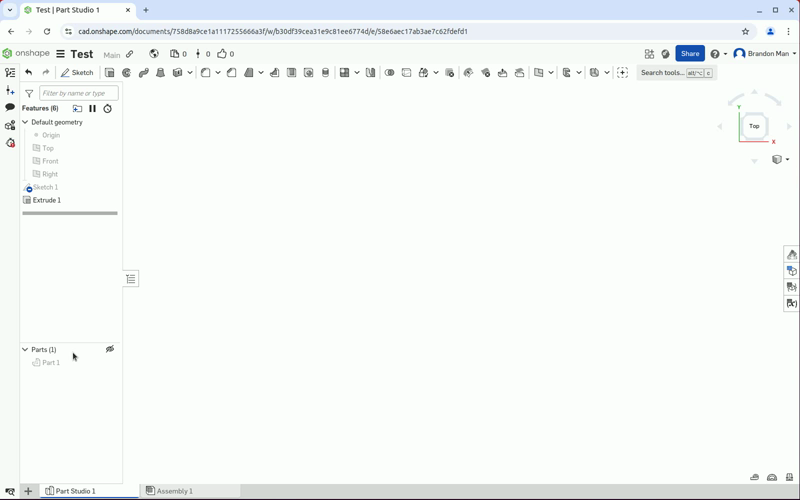
key(shift+s)
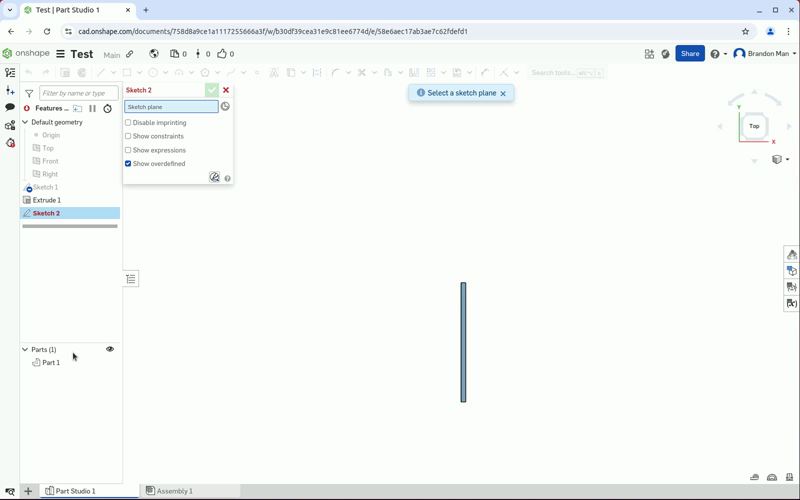
mouse_move(73, 150)
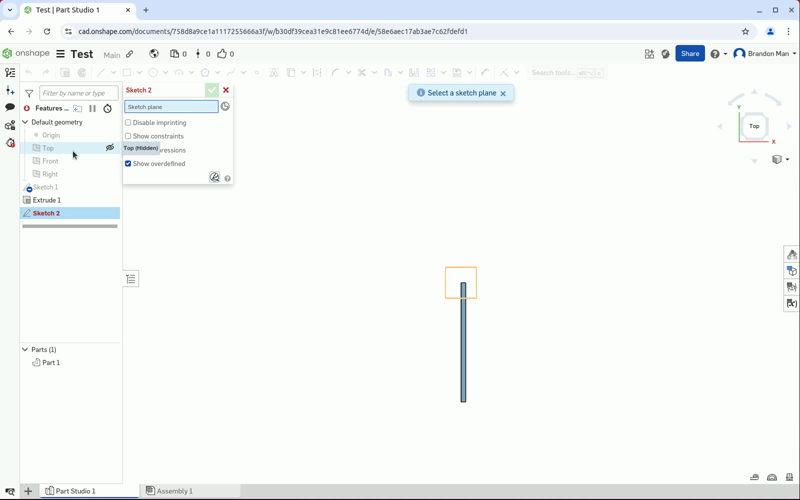
click(73, 150)
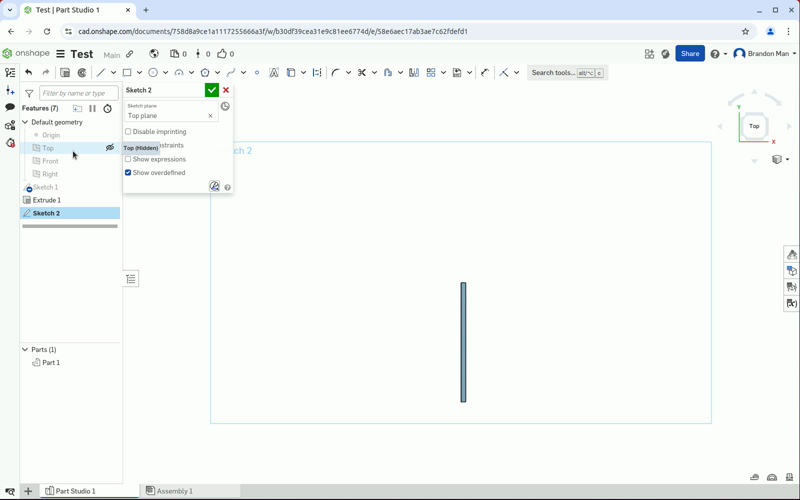
mouse_move(73, 352)
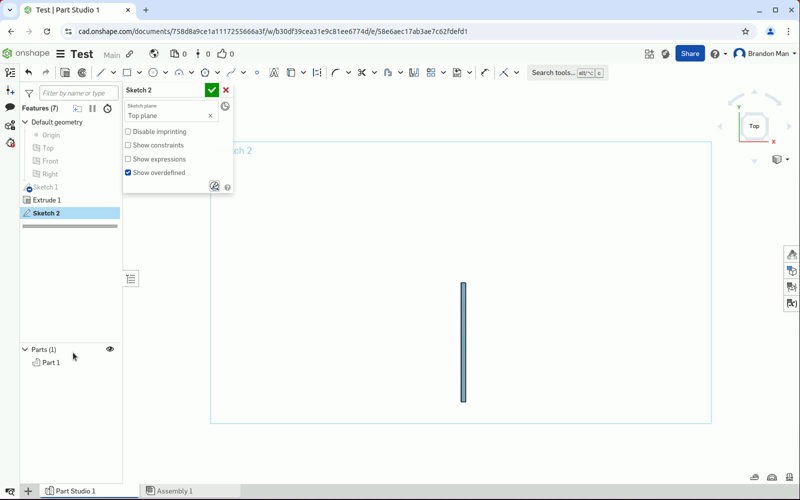
key(y)
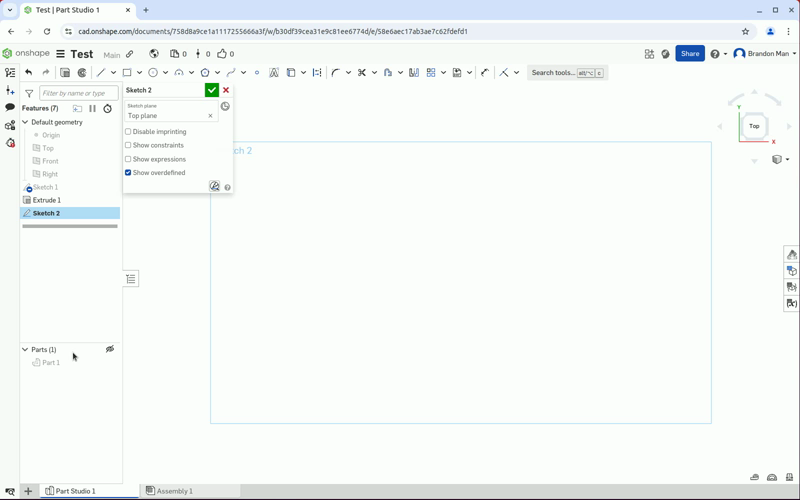
key(l)
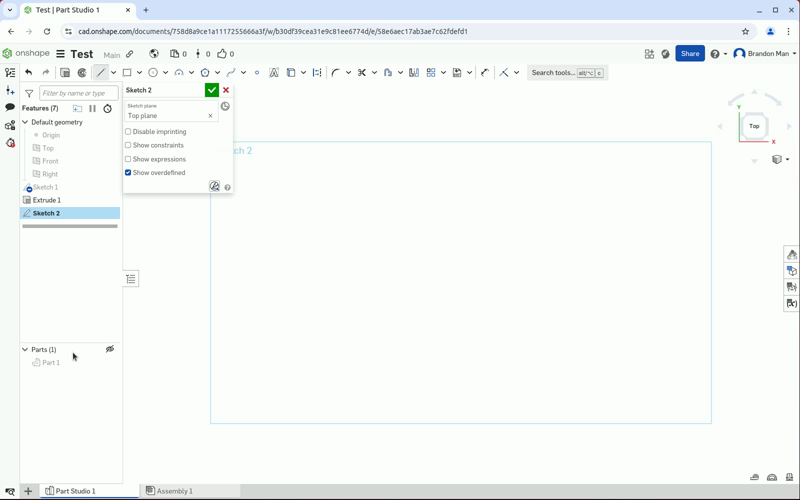
key_down(shift)
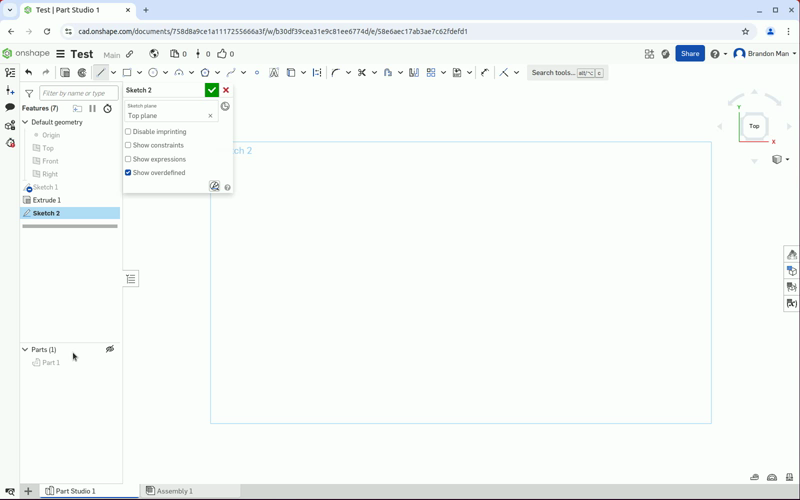
mouse_move(465, 282)
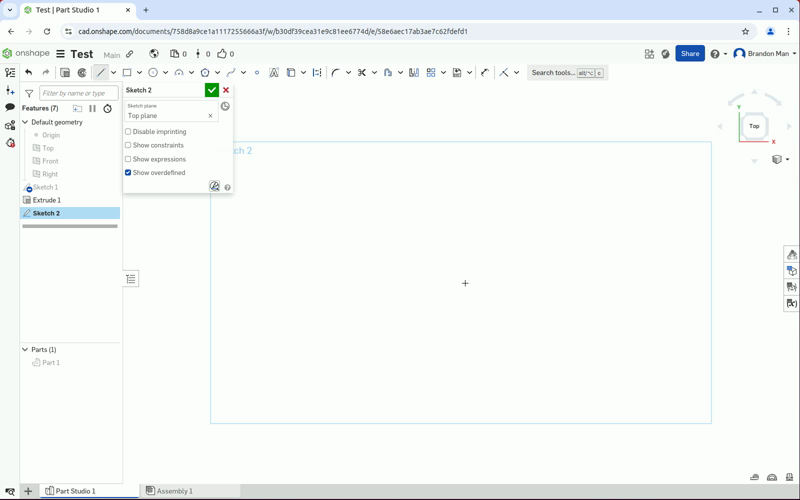
click(465, 282)
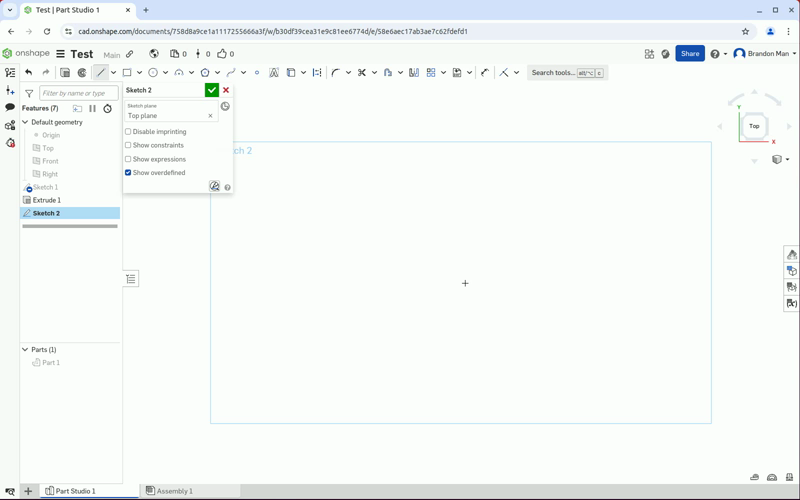
key_up(shift)
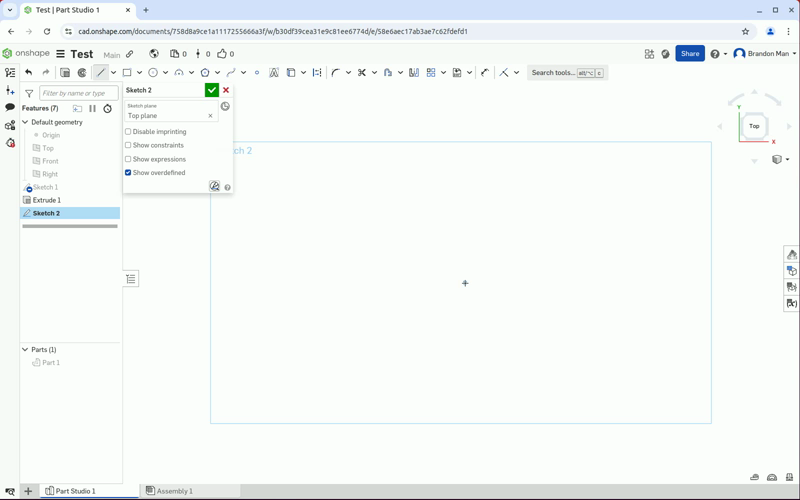
key_down(shift)
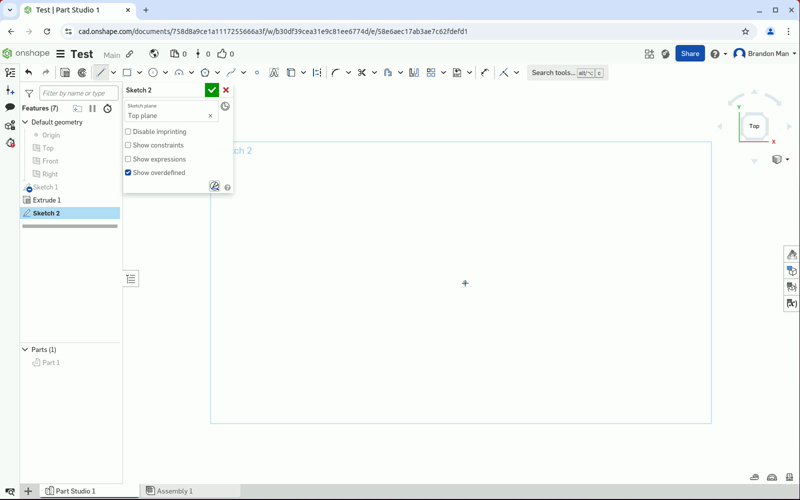
mouse_move(495, 282)
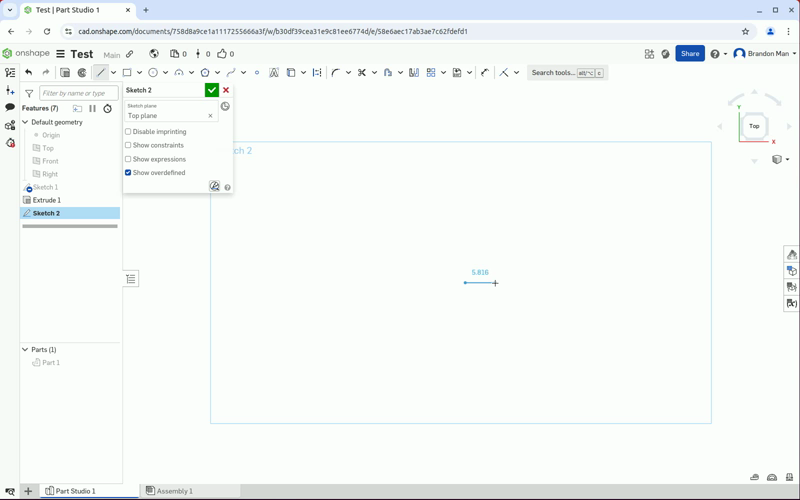
mouse_move(470, 287)
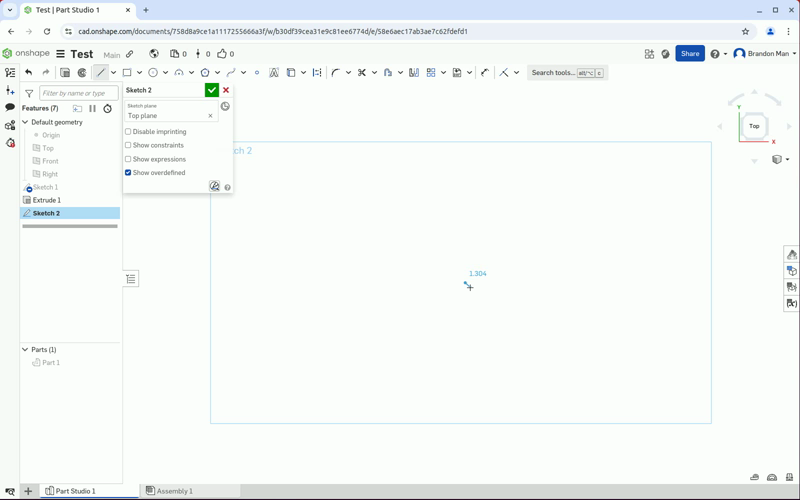
scroll(6)
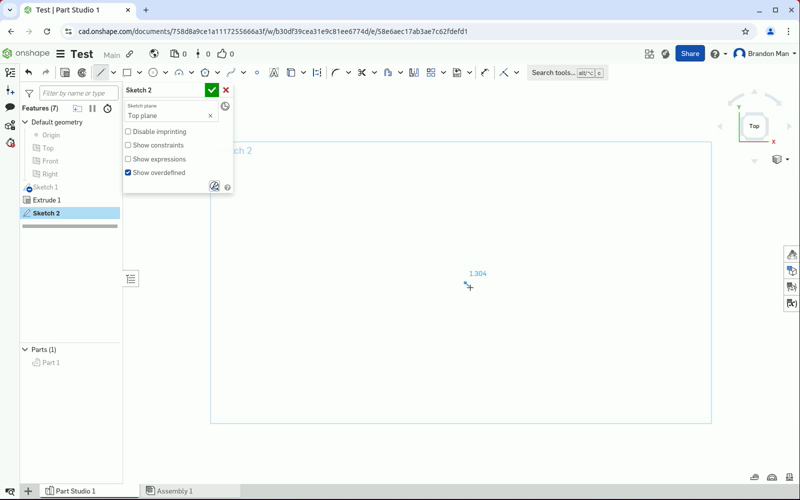
scroll(6)
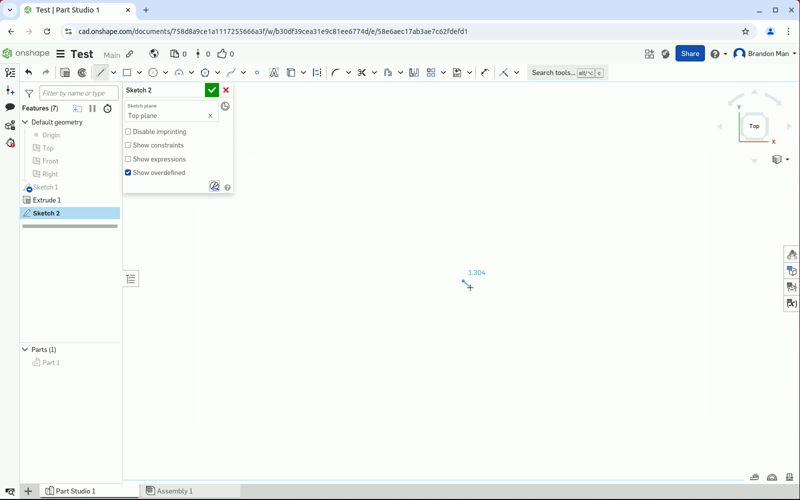
scroll(6)
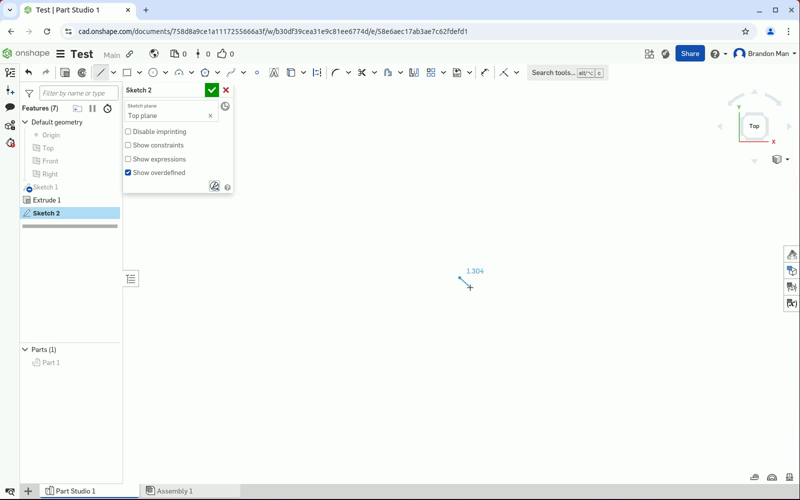
scroll(6)
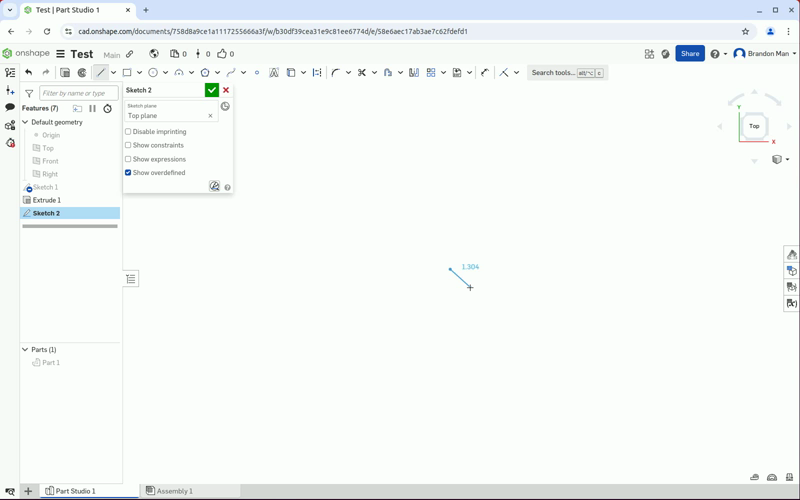
scroll(6)
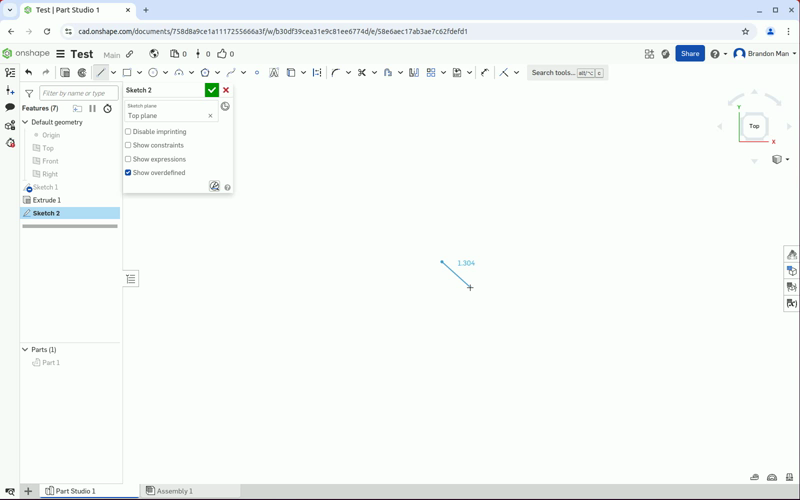
scroll(6)
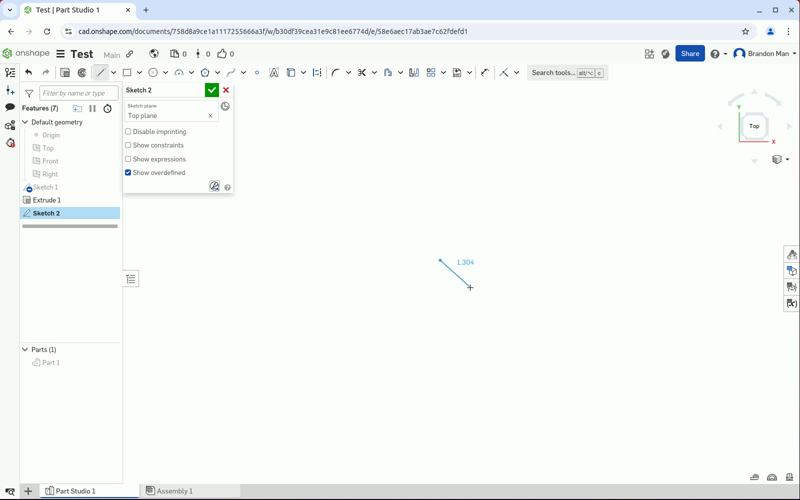
scroll(6)
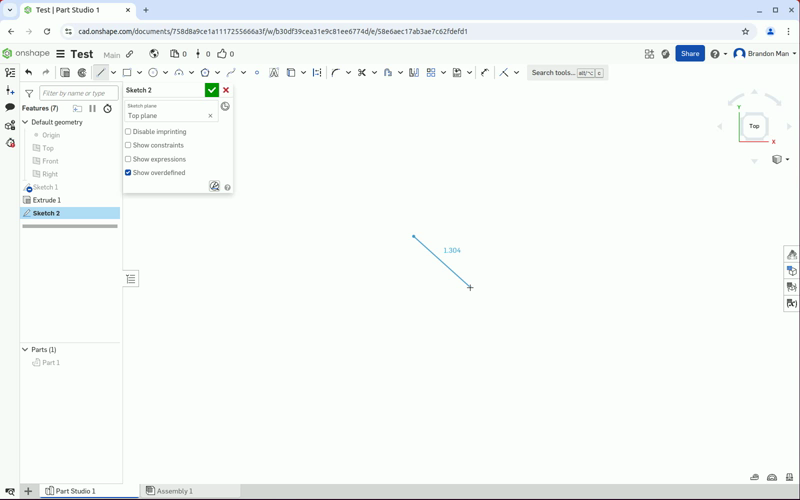
click(470, 287)
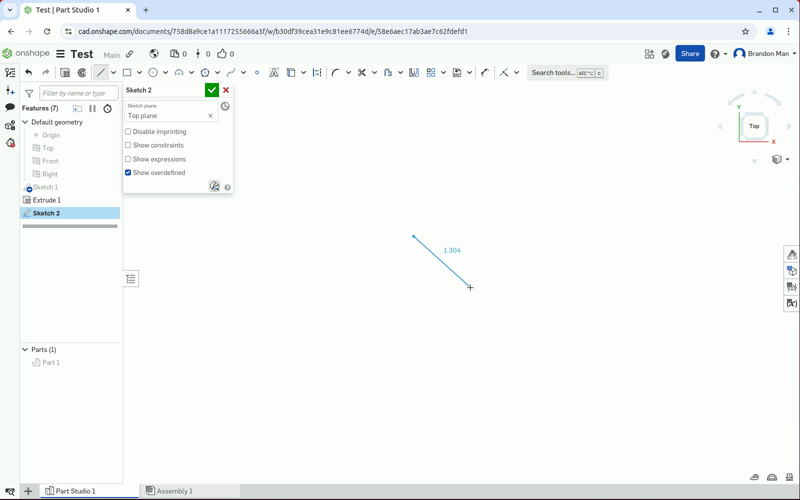
scroll(-6)
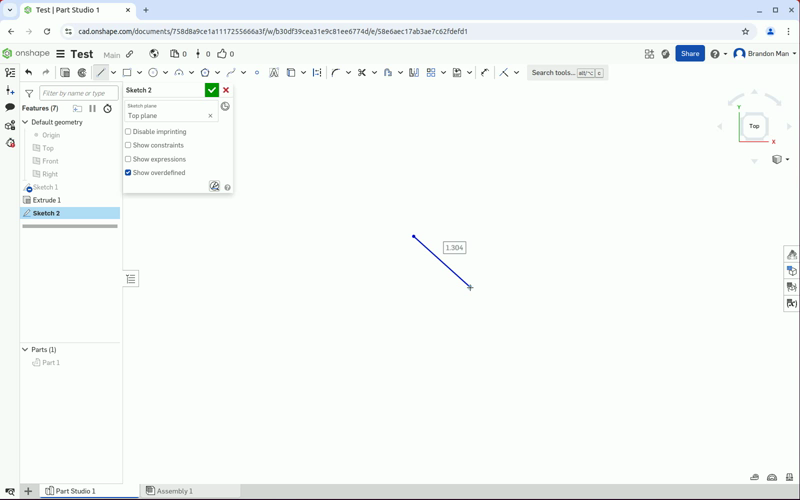
scroll(-6)
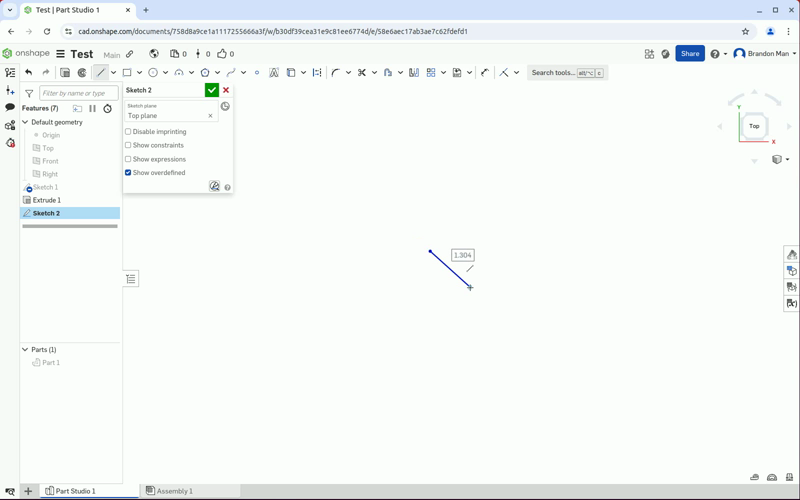
scroll(-6)
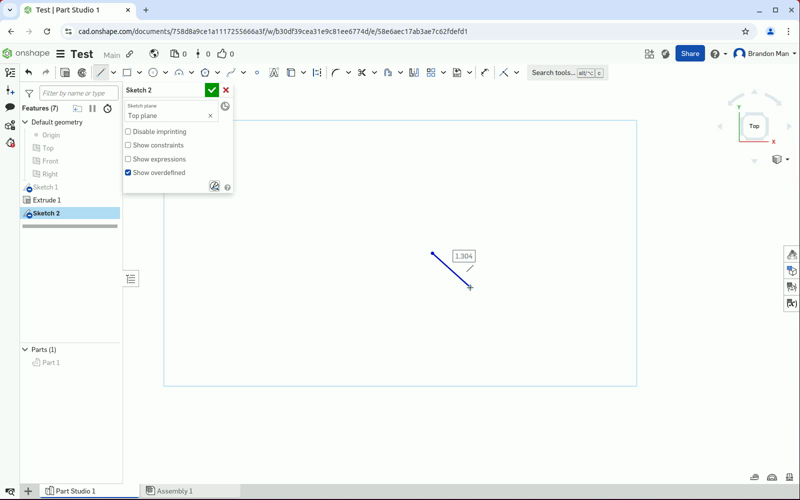
scroll(-6)
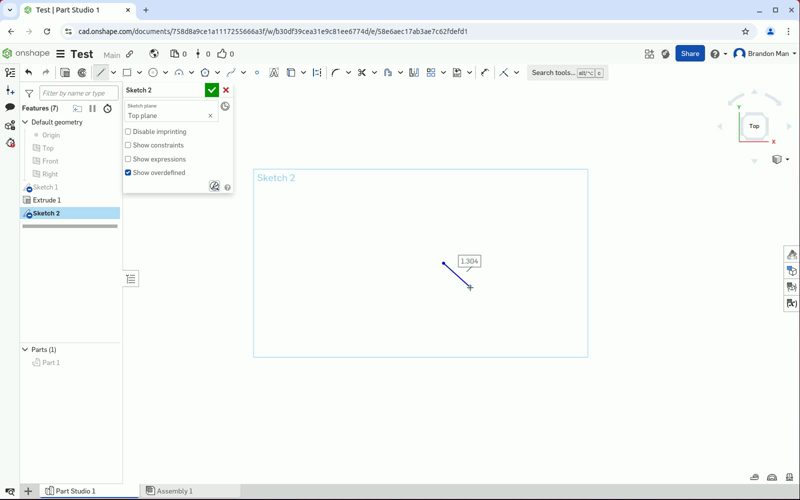
scroll(-6)
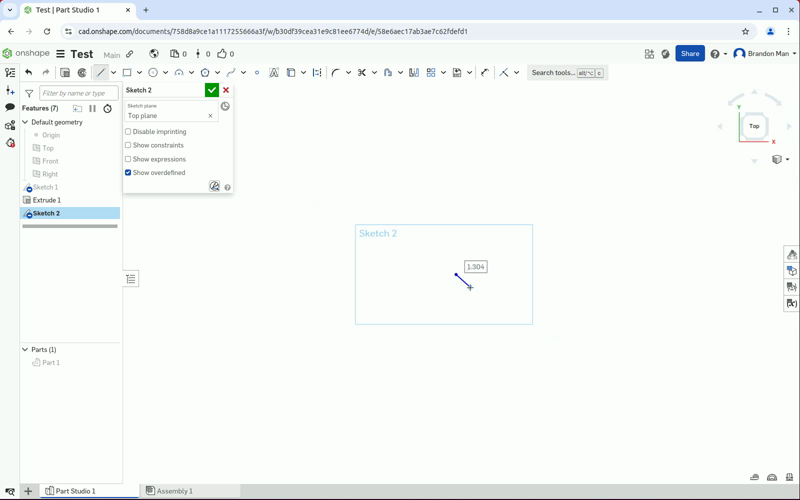
scroll(-6)
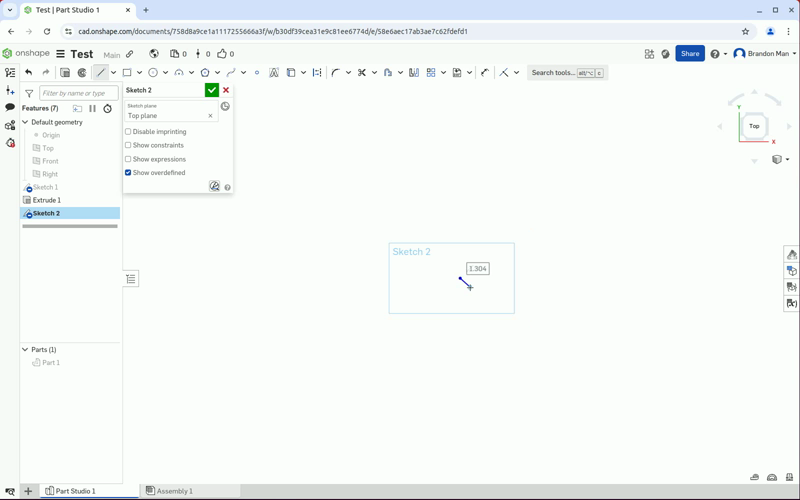
scroll(-6)
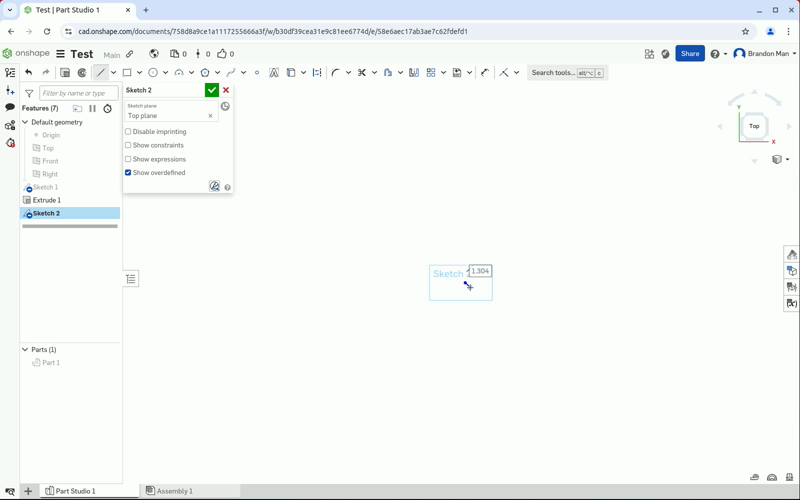
key_up(shift)
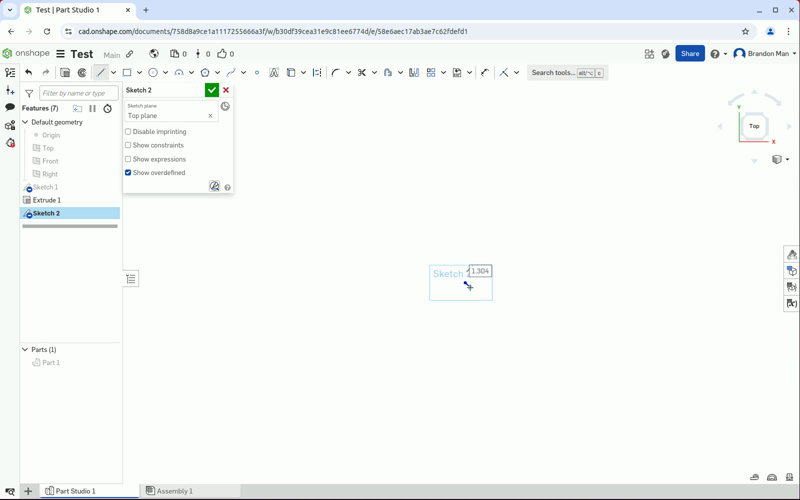
key_down(shift)
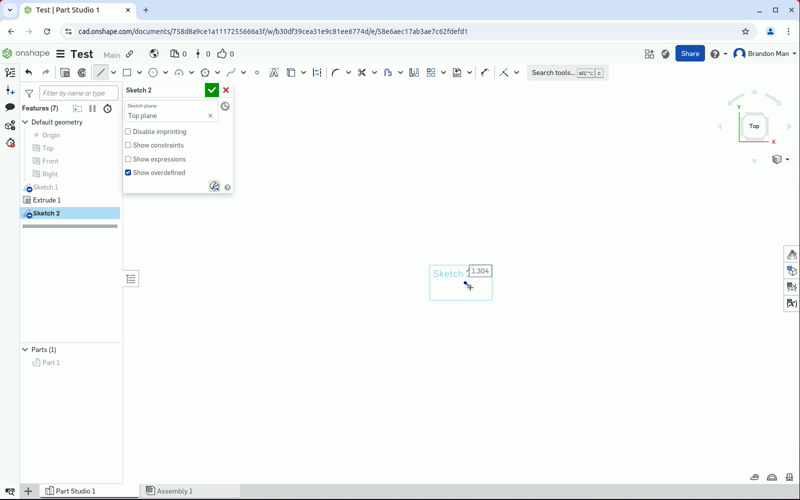
mouse_move(500, 287)
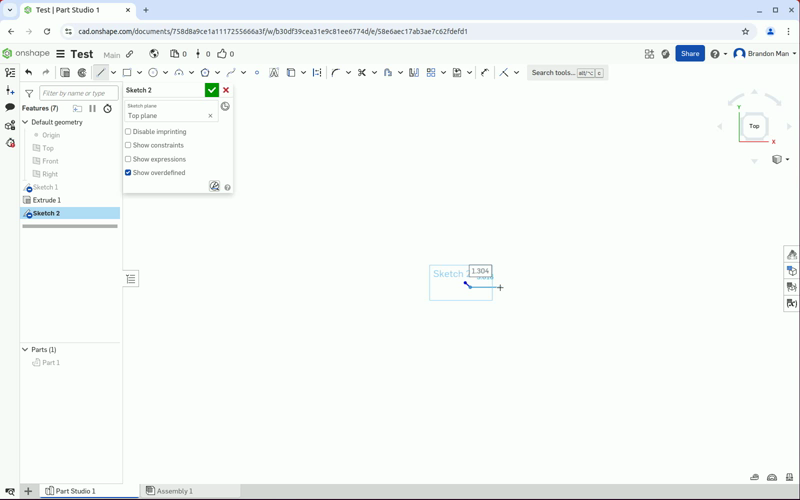
mouse_move(470, 282)
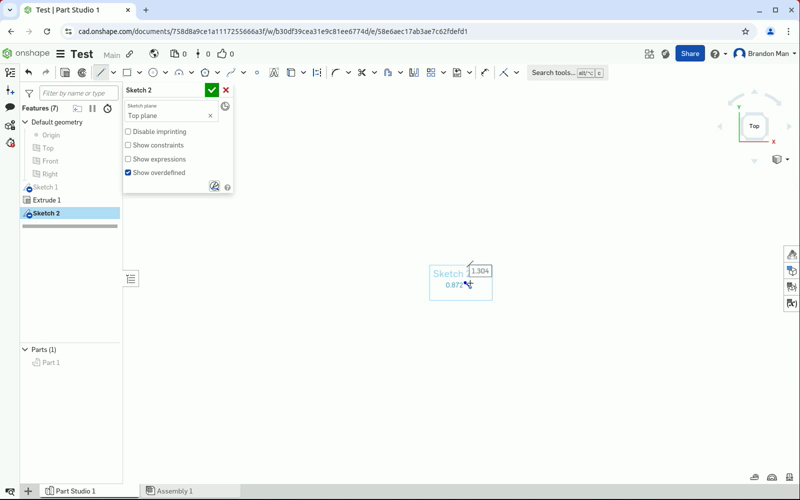
scroll(6)
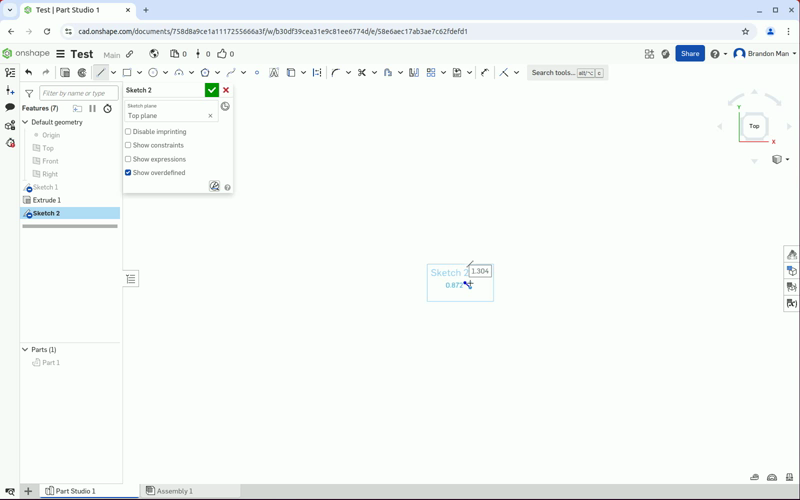
scroll(6)
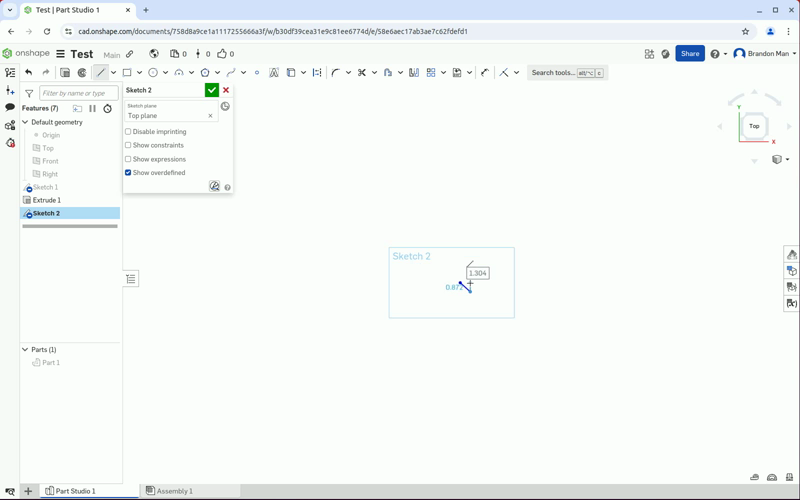
scroll(6)
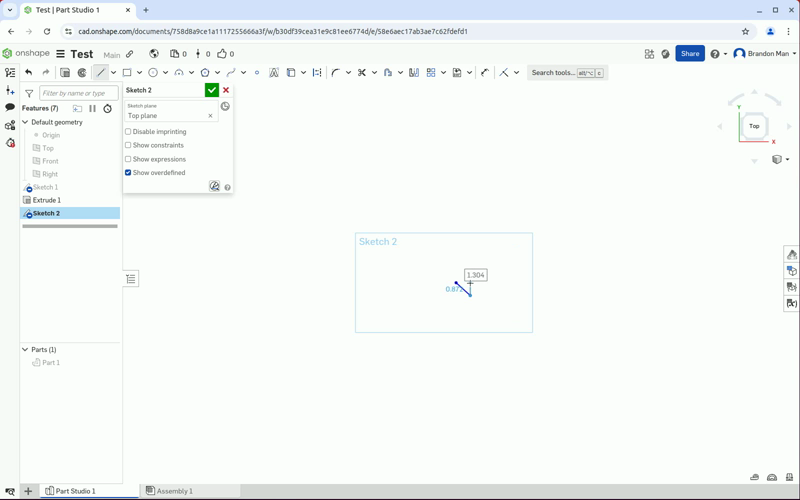
scroll(6)
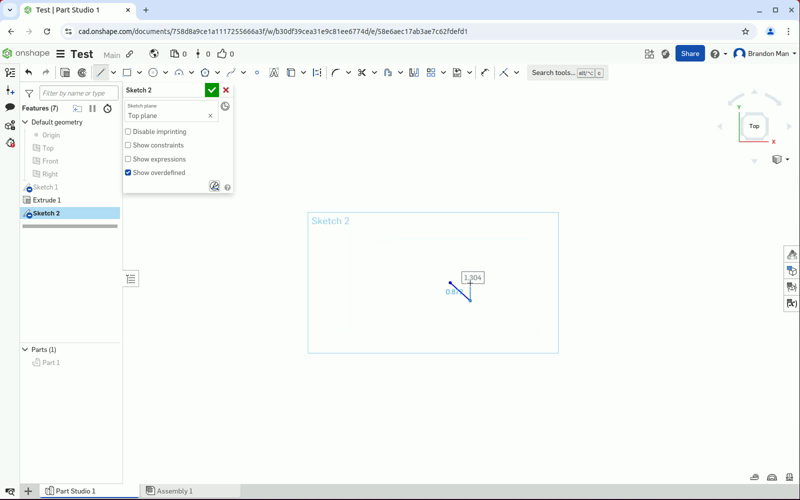
scroll(6)
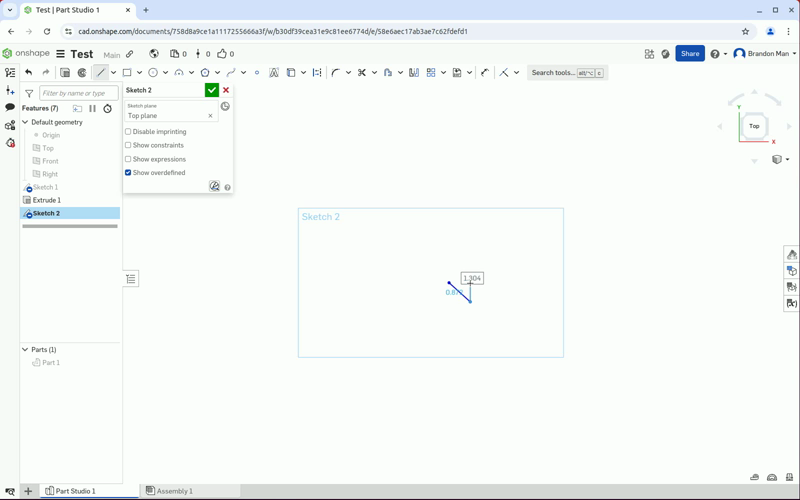
scroll(6)
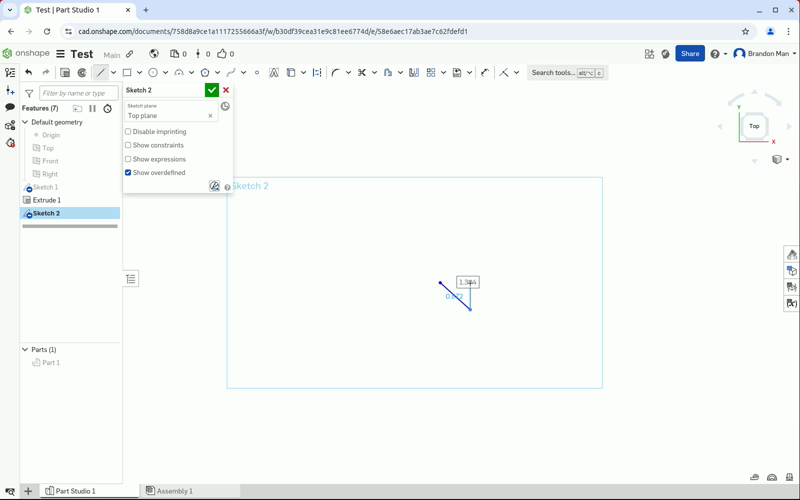
scroll(6)
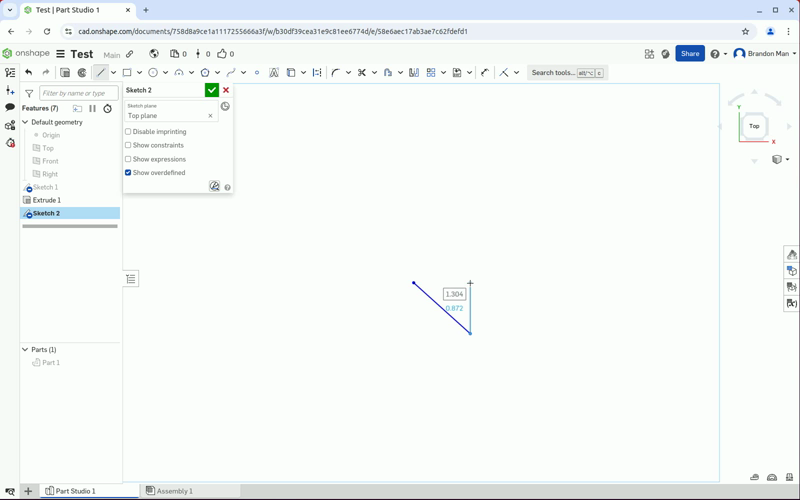
click(470, 282)
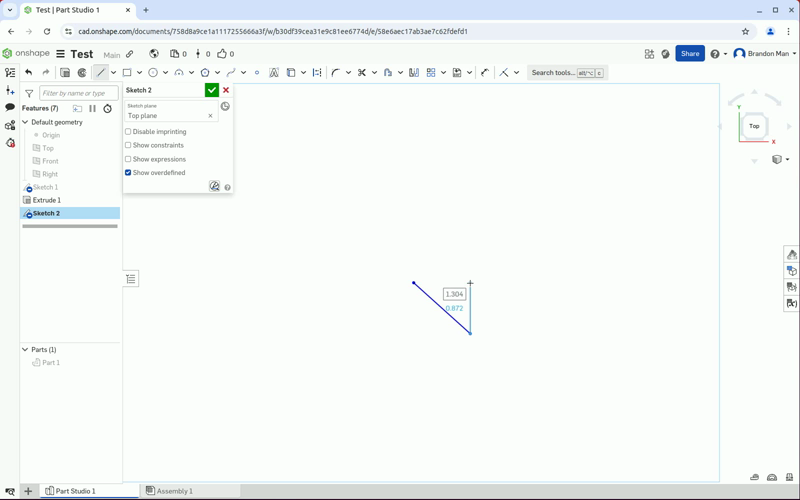
scroll(-6)
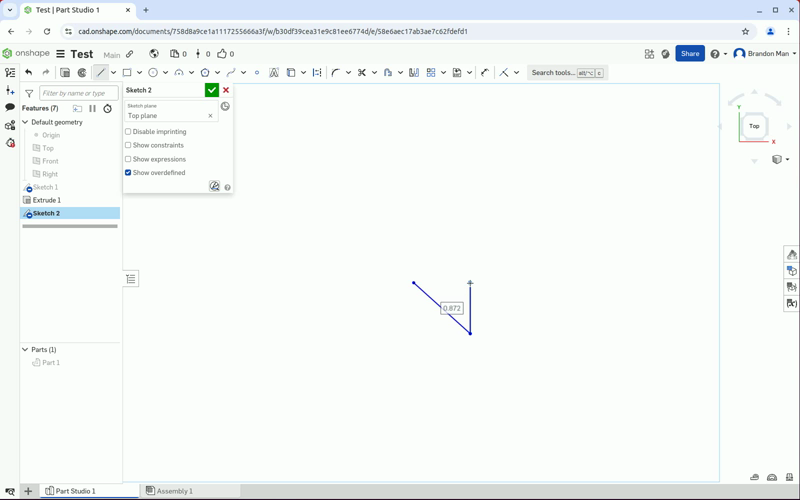
scroll(-6)
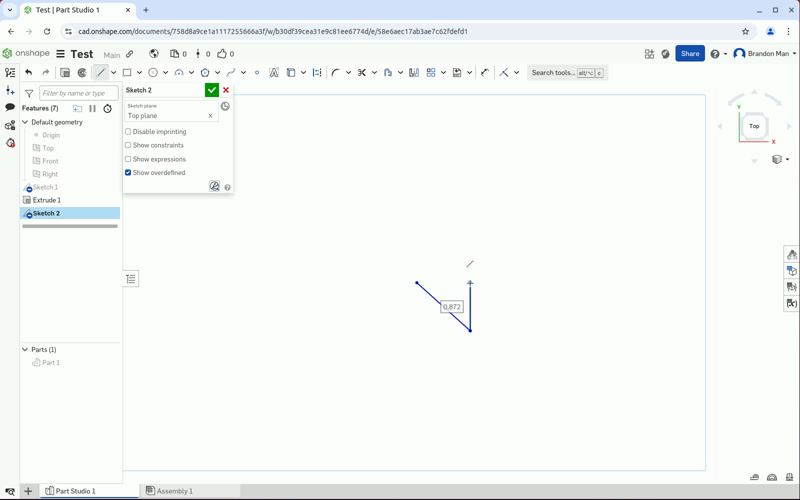
scroll(-6)
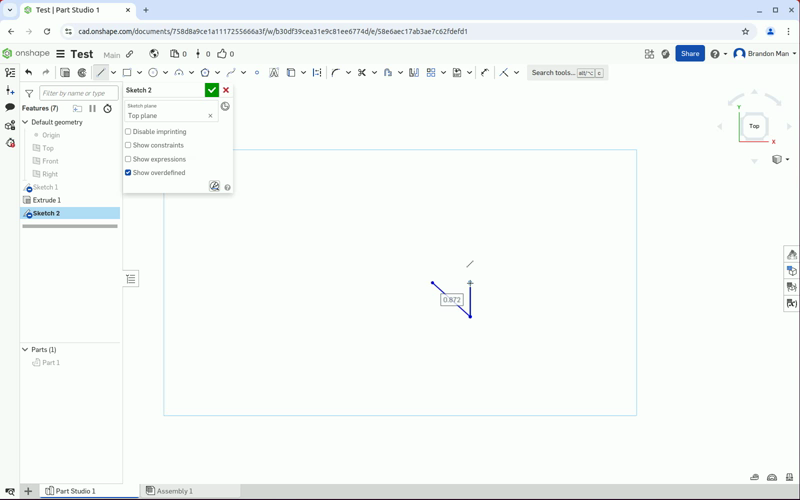
scroll(-6)
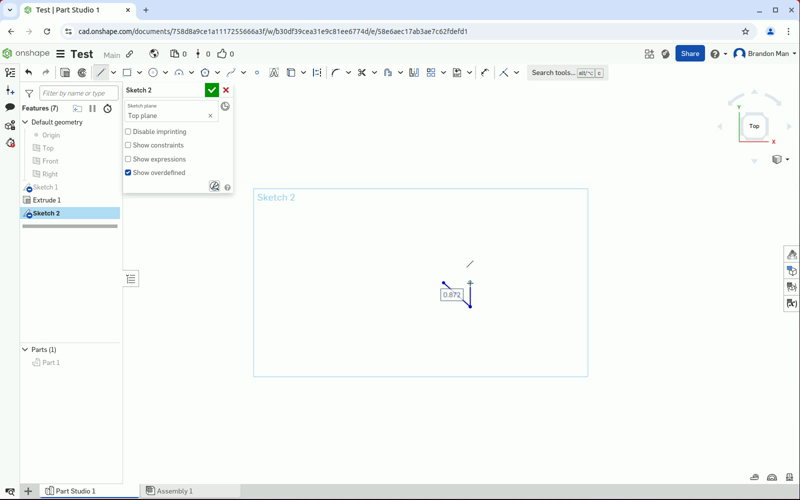
scroll(-6)
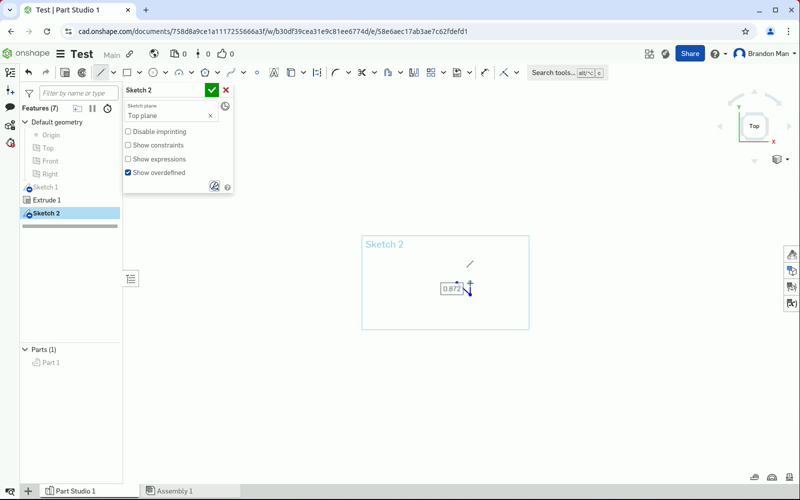
scroll(-6)
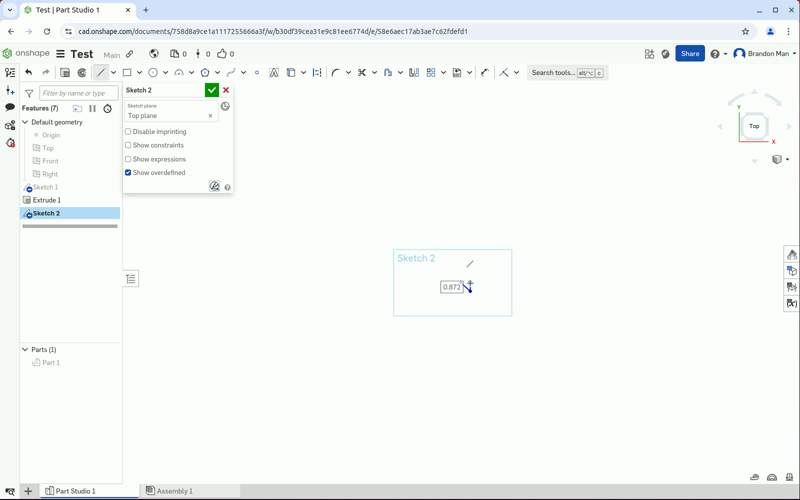
scroll(-6)
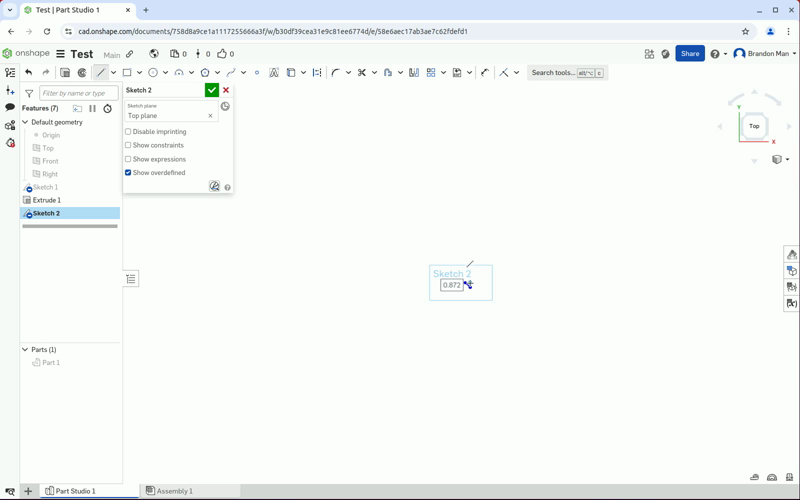
key_up(shift)
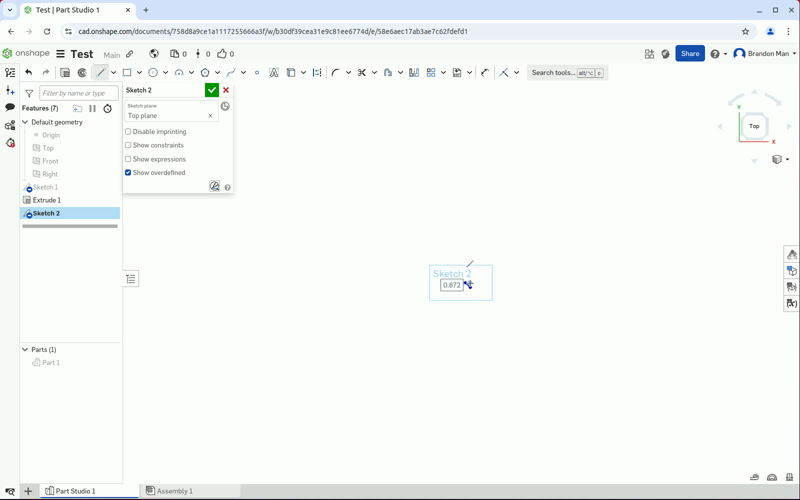
mouse_move(500, 282)
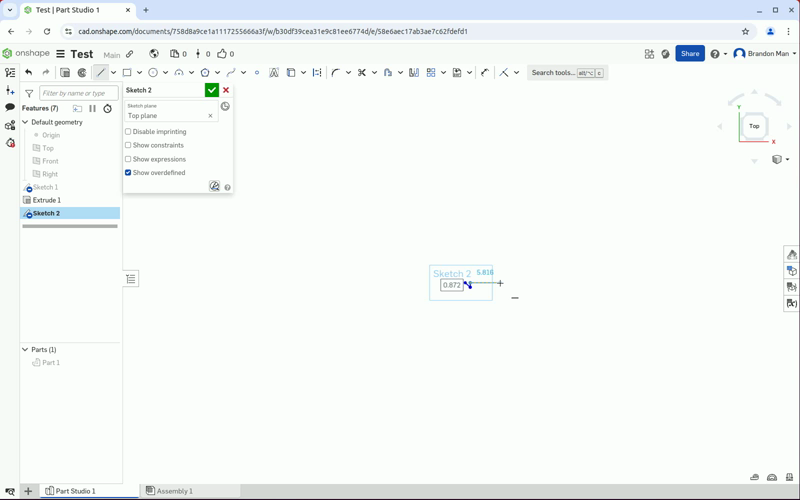
key_down(shift)
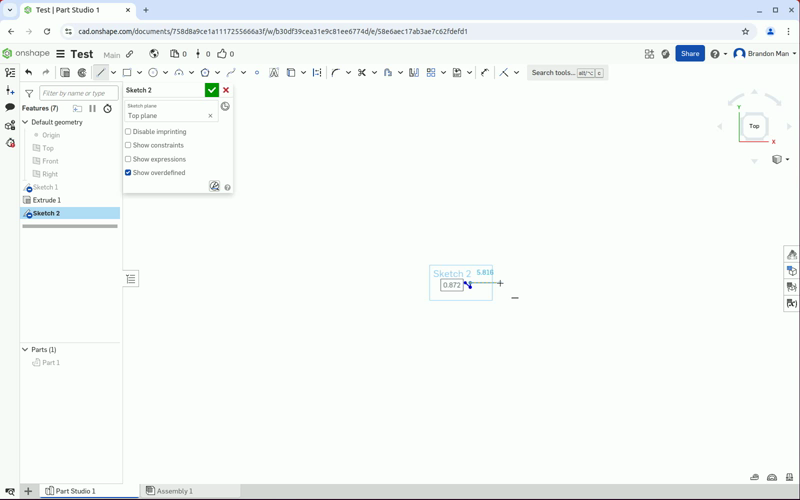
mouse_move(465, 282)
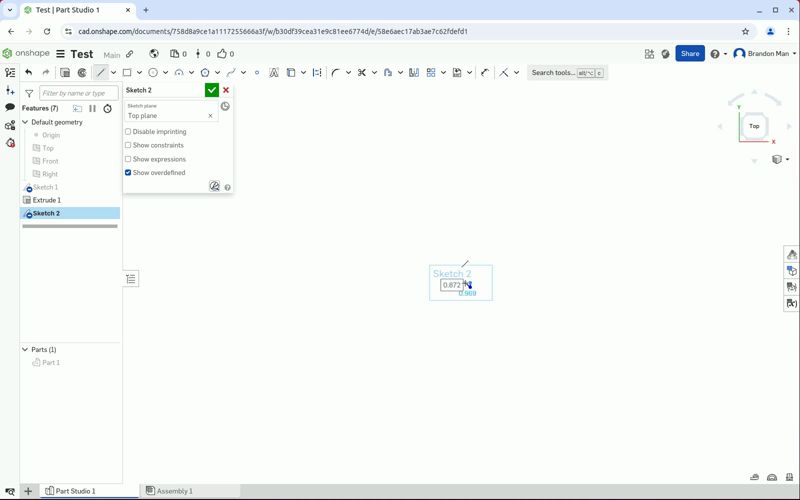
scroll(6)
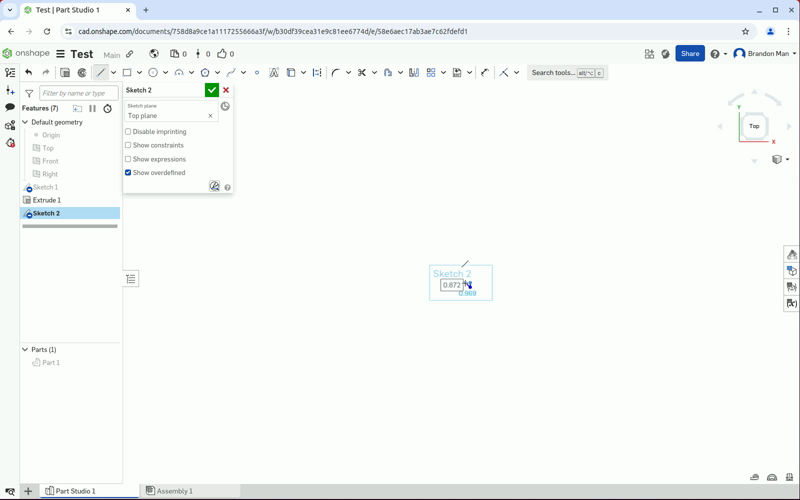
scroll(6)
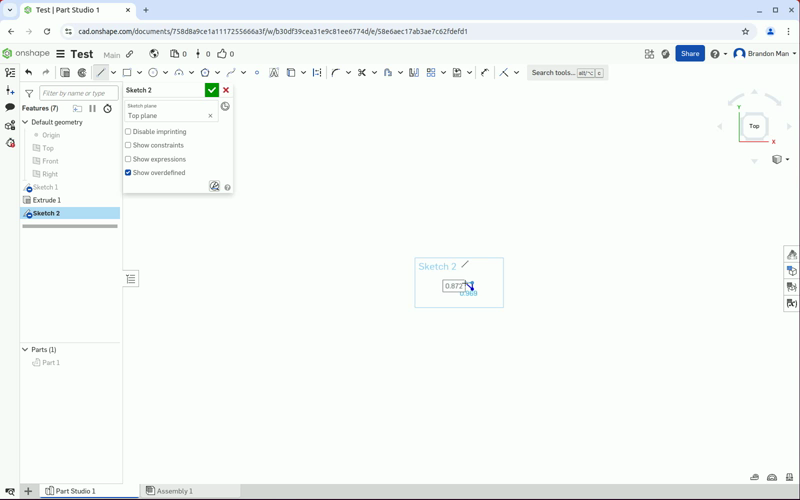
scroll(6)
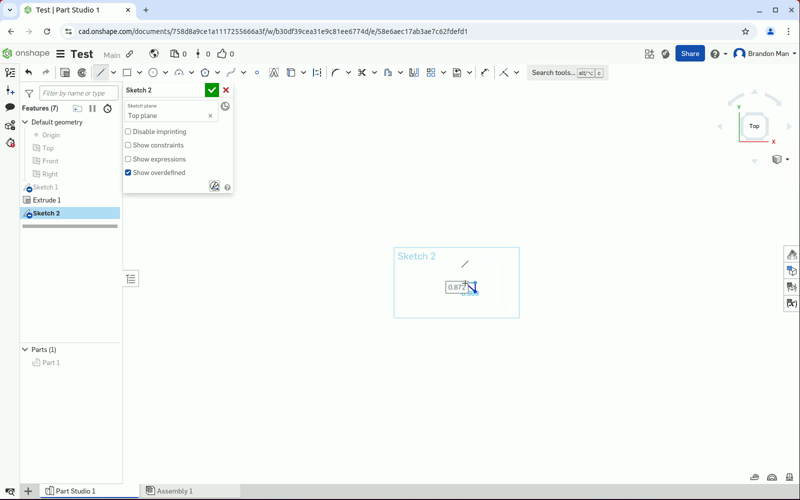
scroll(6)
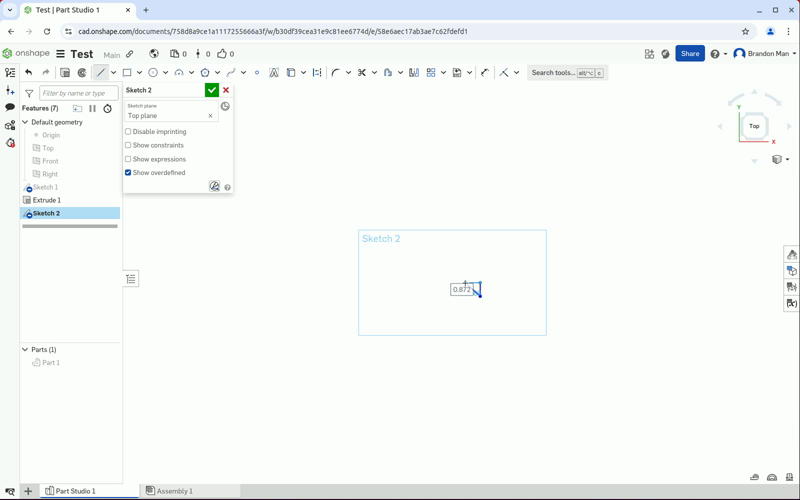
scroll(6)
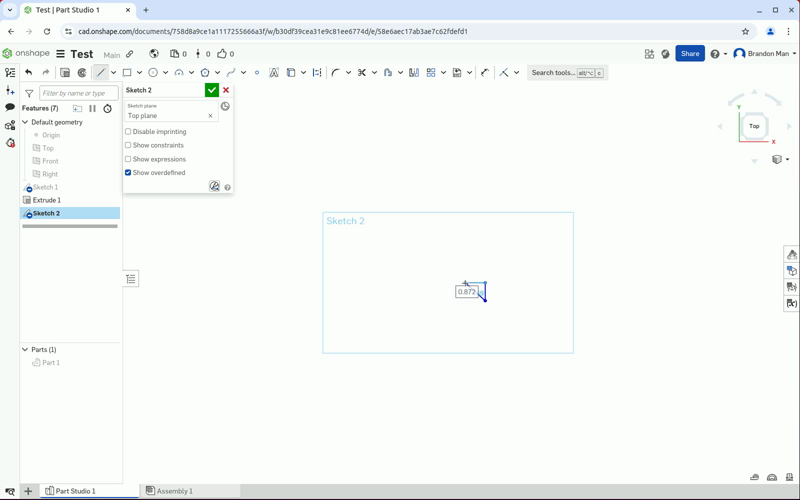
scroll(6)
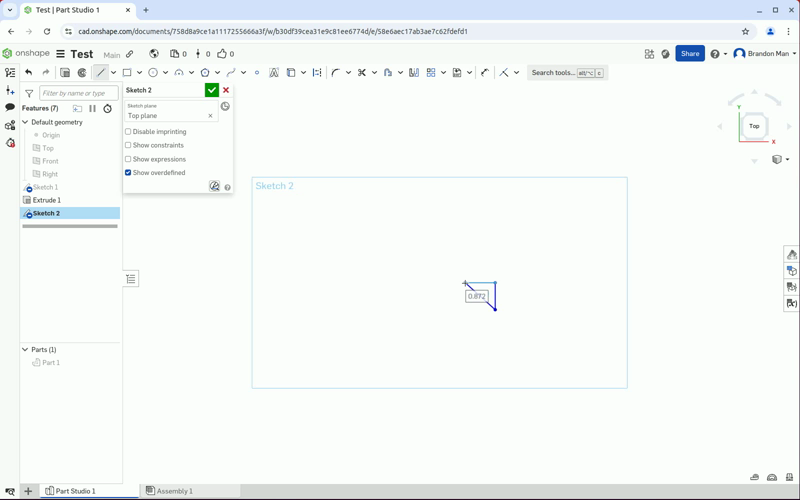
scroll(6)
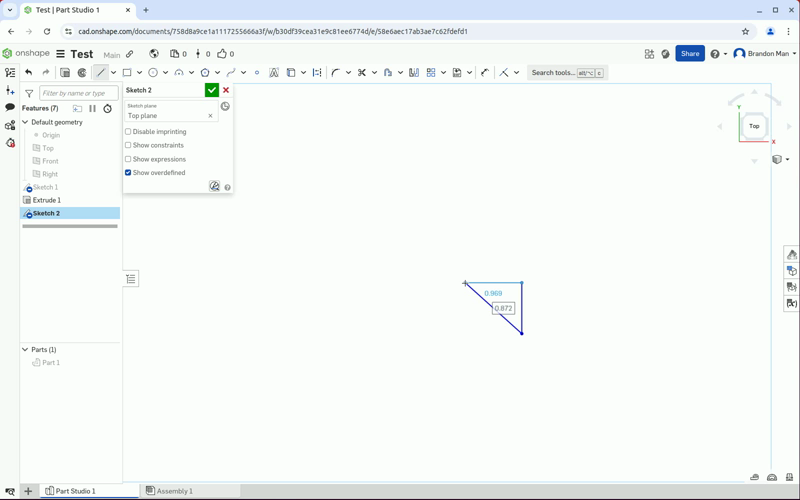
key_up(shift)
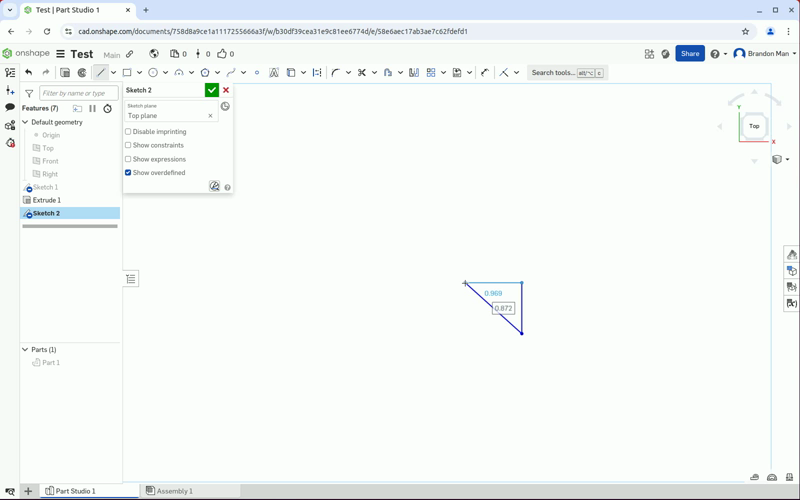
click(465, 282)
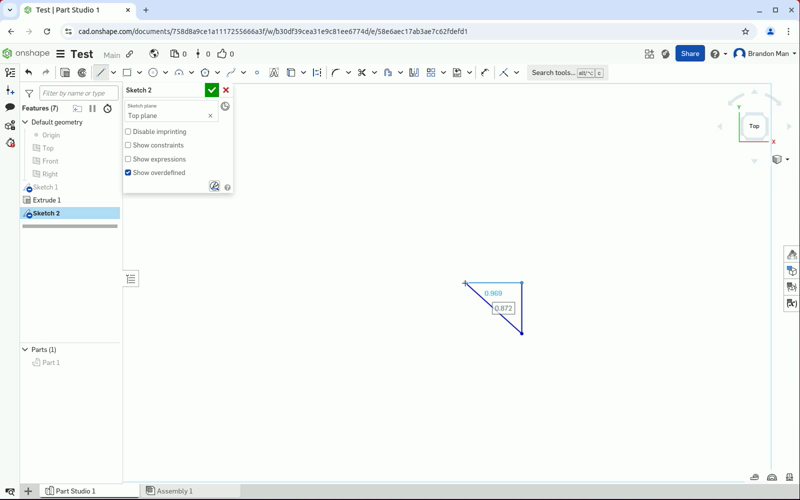
scroll(-6)
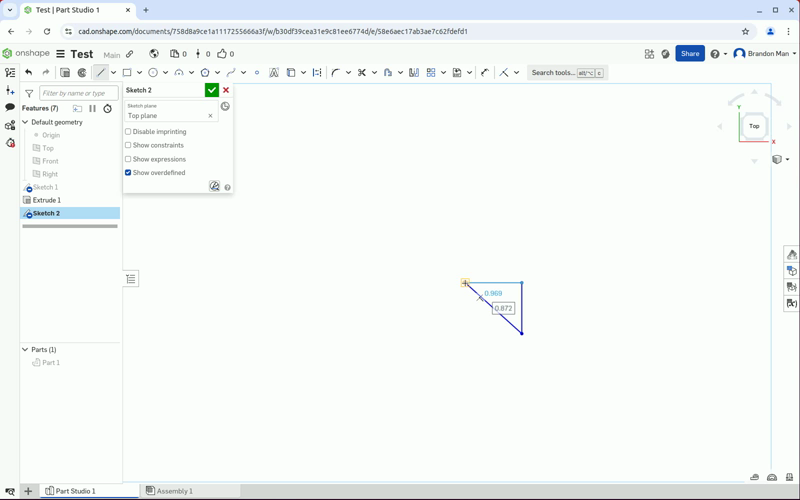
scroll(-6)
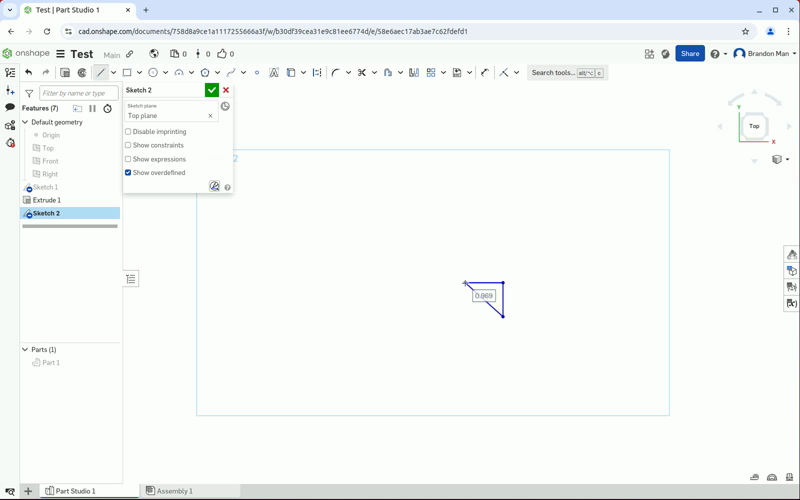
scroll(-6)
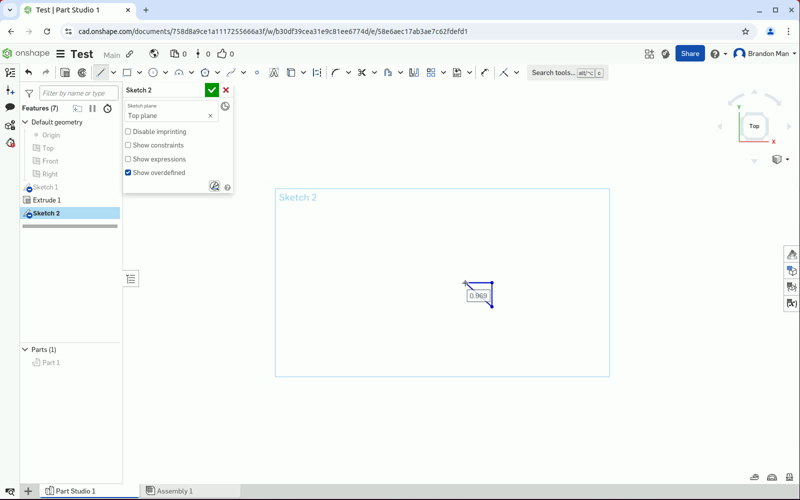
scroll(-6)
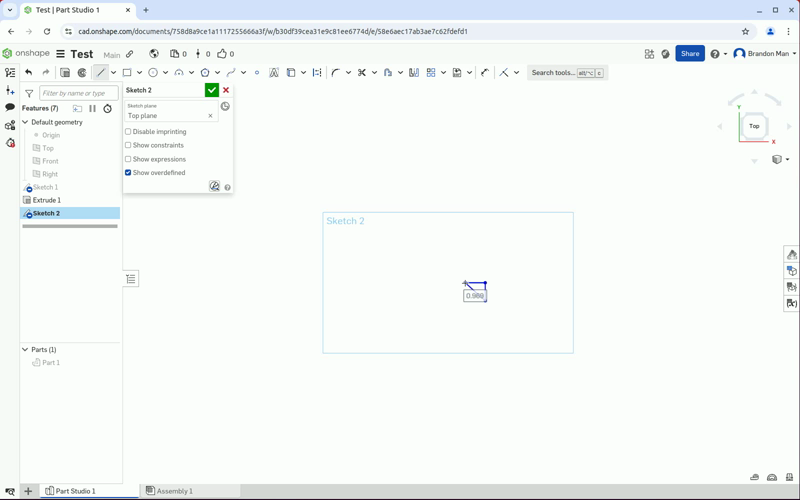
scroll(-6)
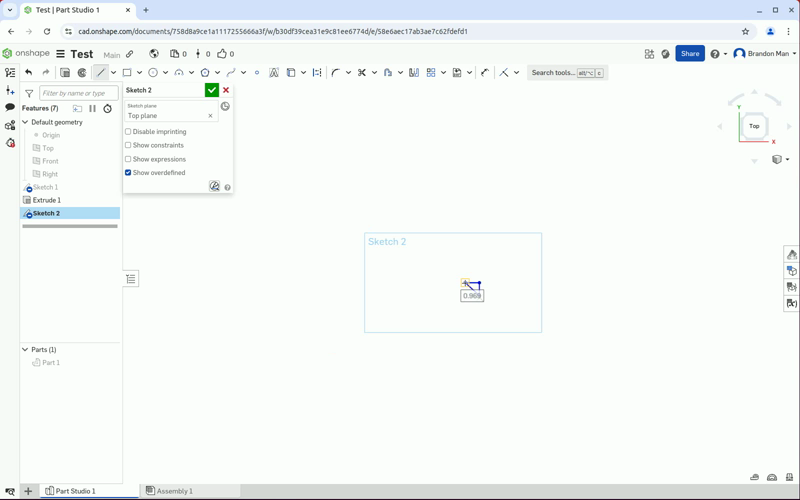
scroll(-6)
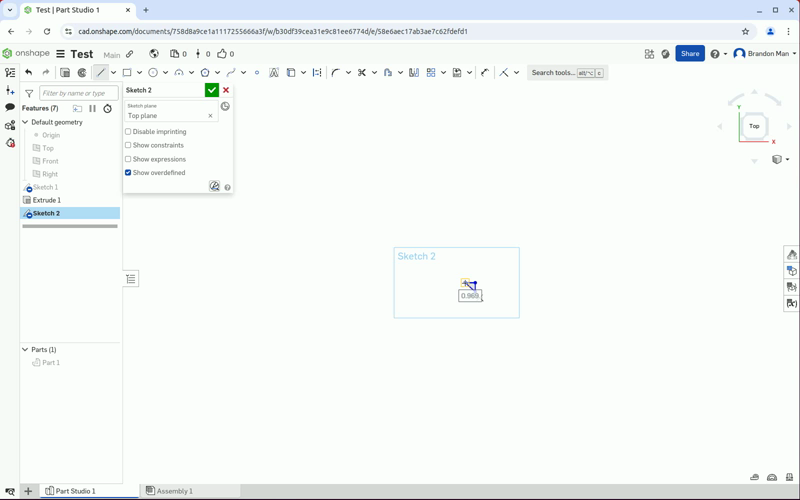
scroll(-6)
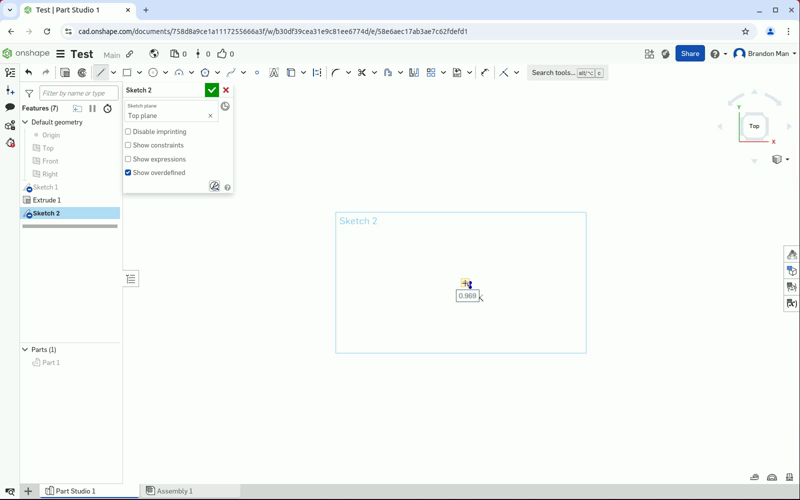
key(esc)
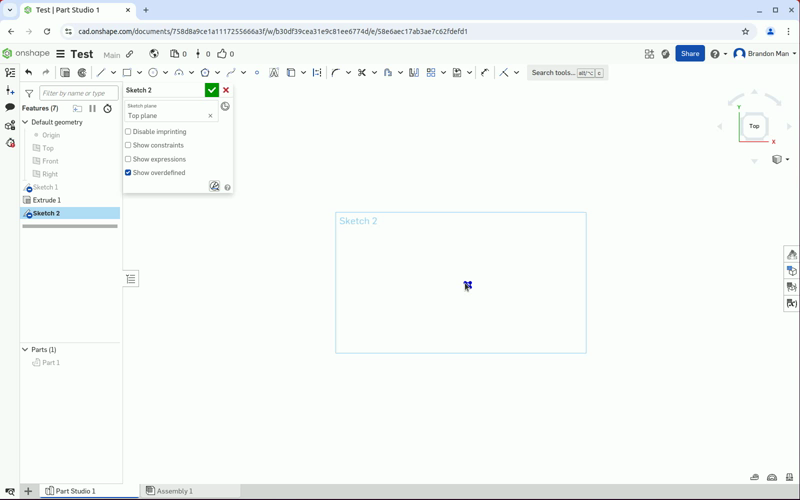
mouse_move(466, 283)
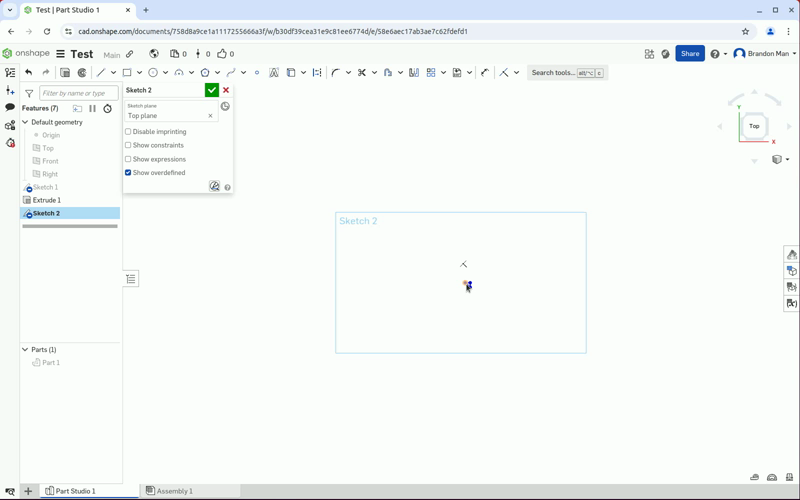
scroll(6)
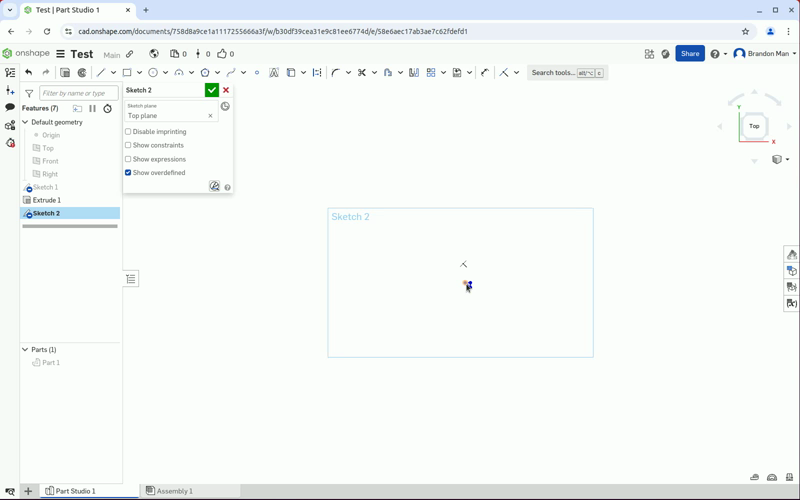
scroll(6)
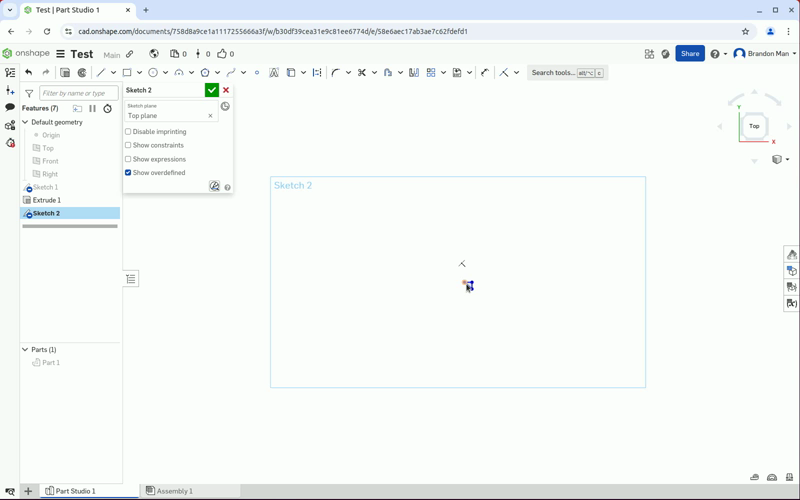
scroll(6)
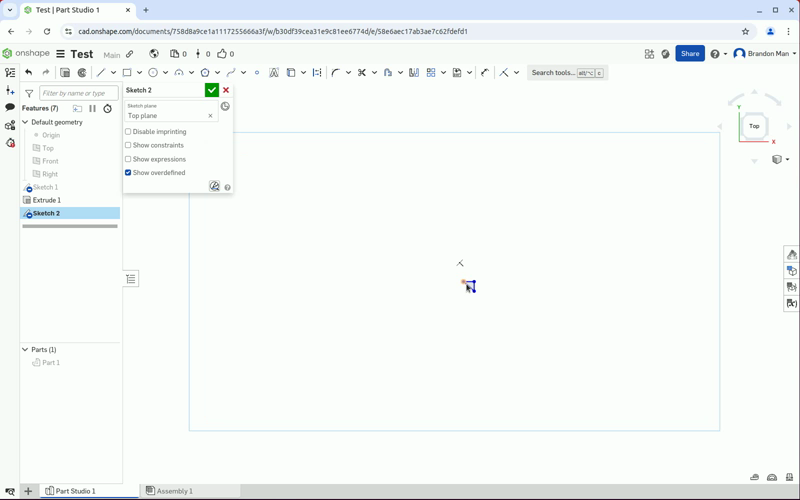
scroll(6)
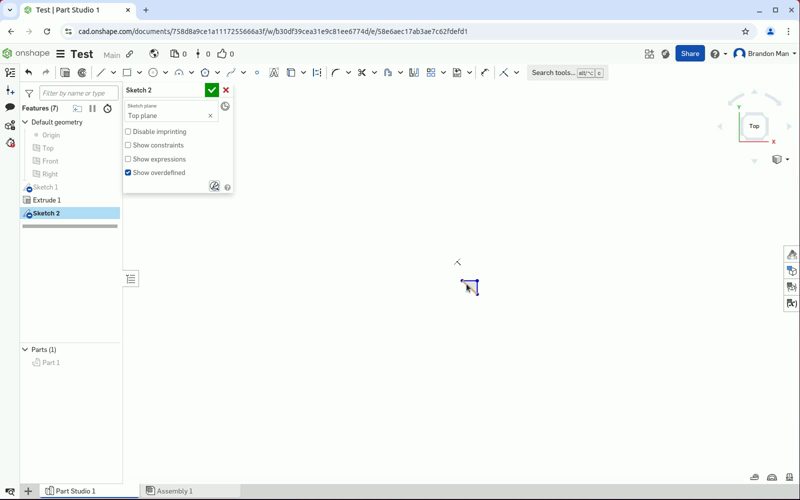
scroll(6)
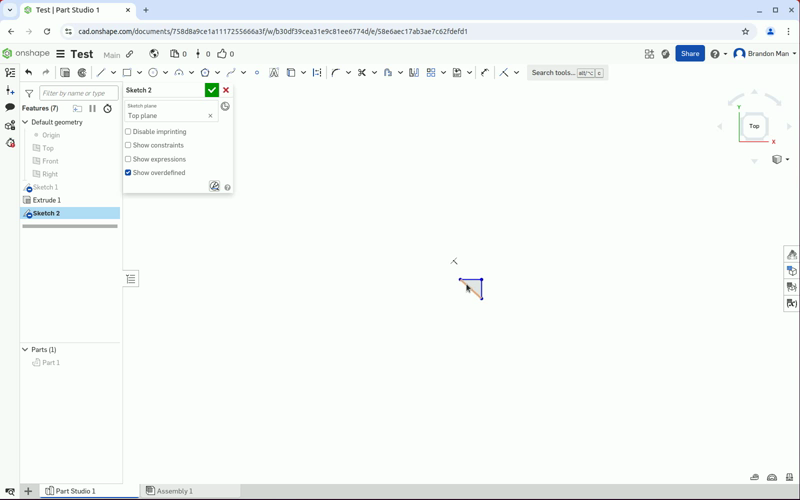
scroll(6)
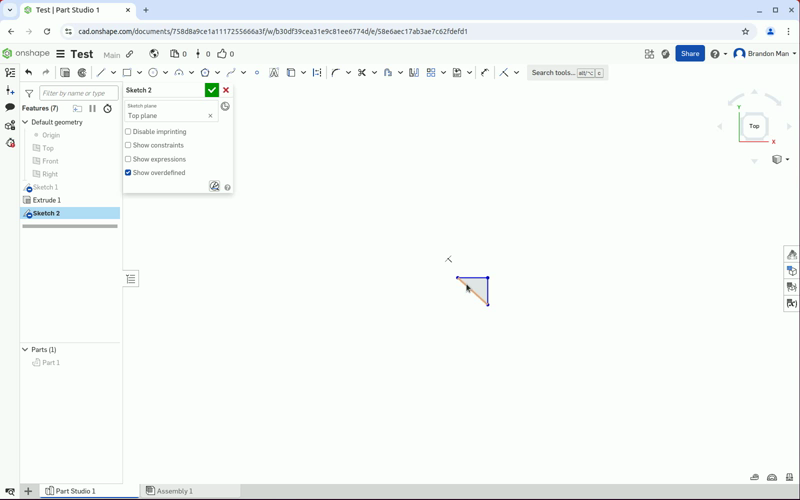
scroll(6)
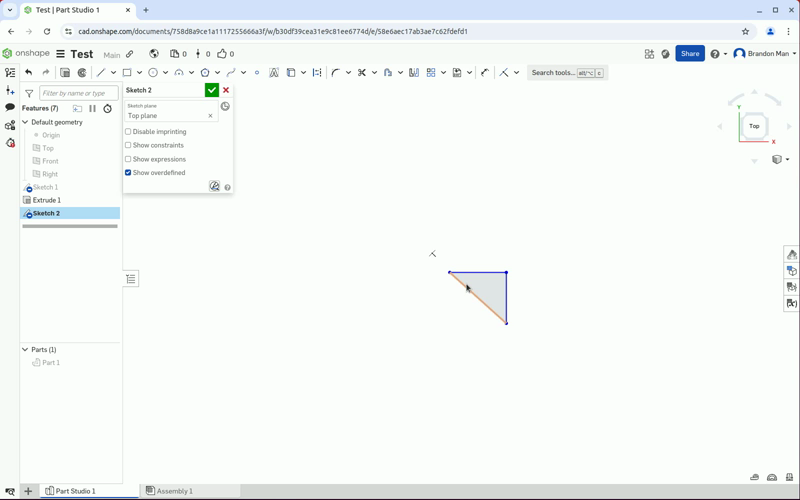
click(466, 283)
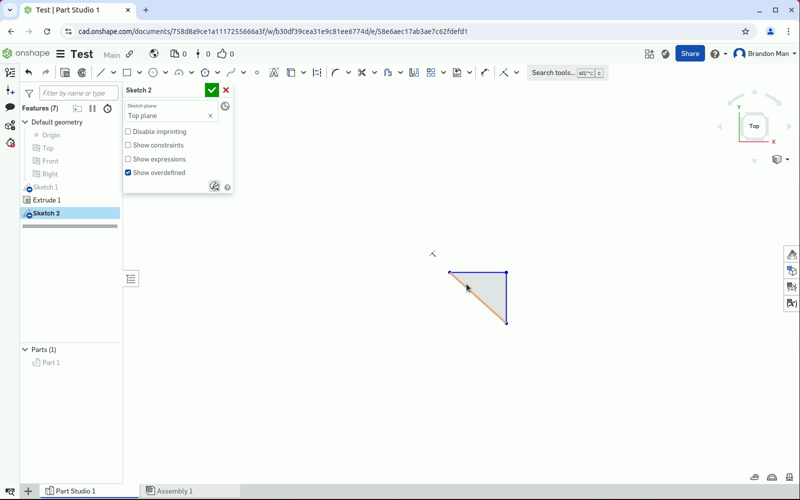
scroll(-6)
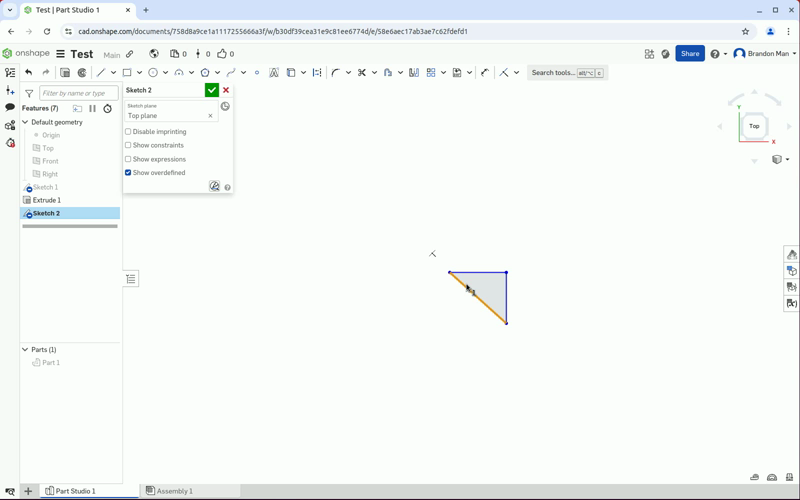
scroll(-6)
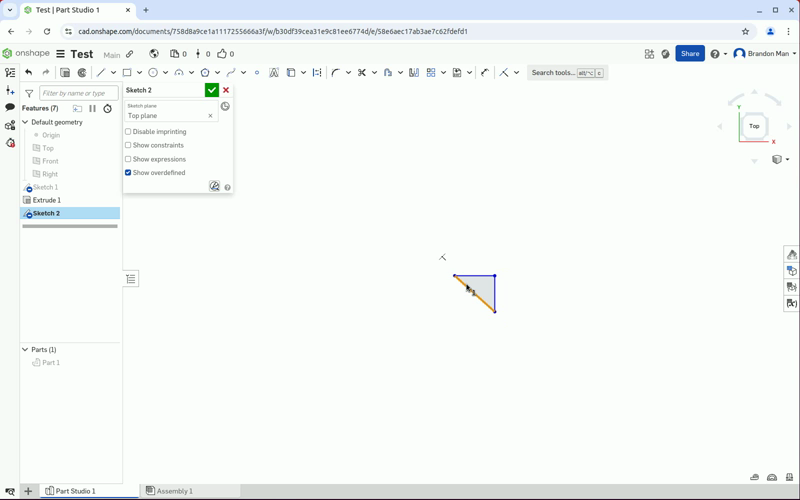
scroll(-6)
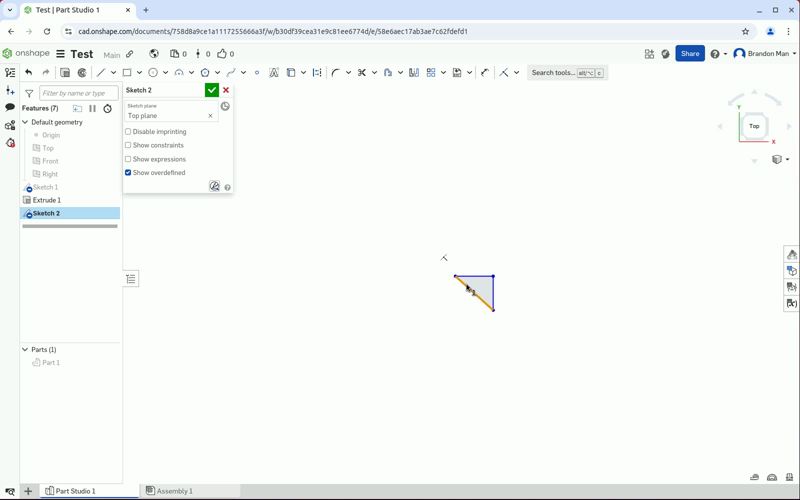
scroll(-6)
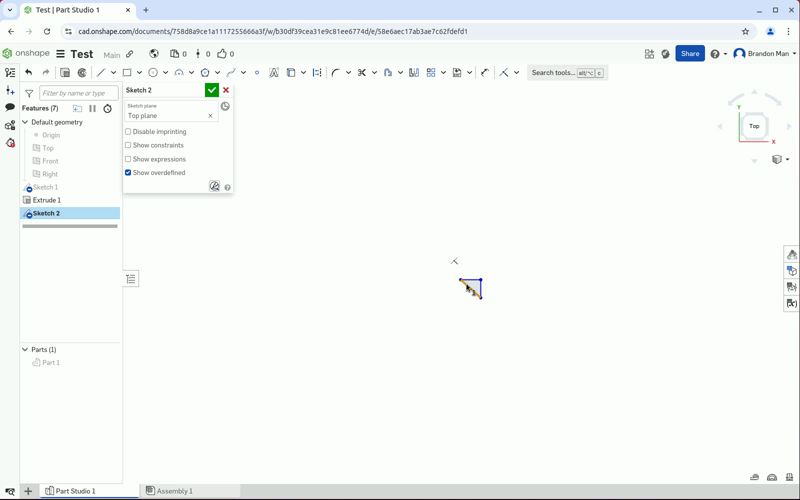
scroll(-6)
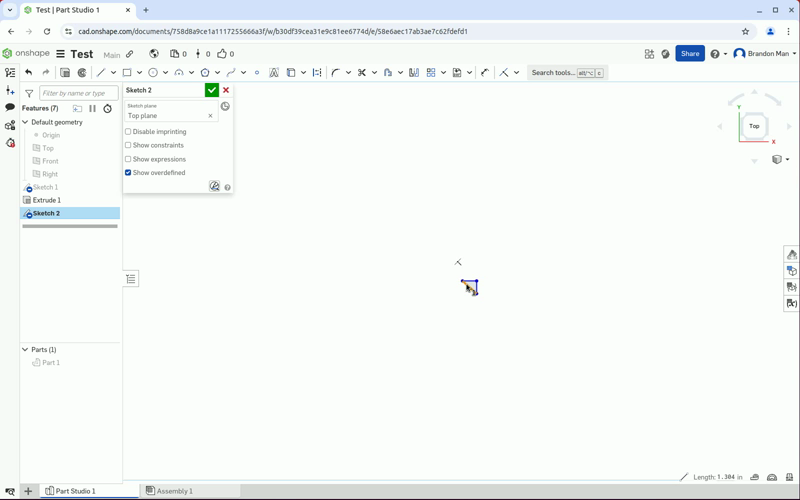
scroll(-6)
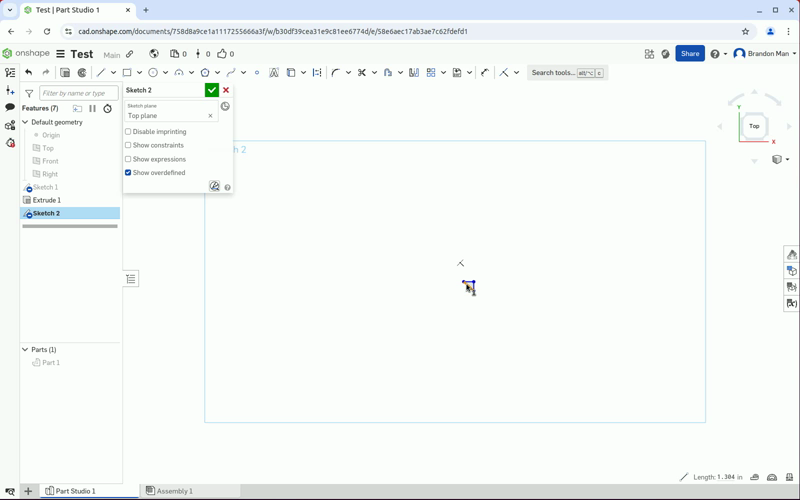
scroll(-6)
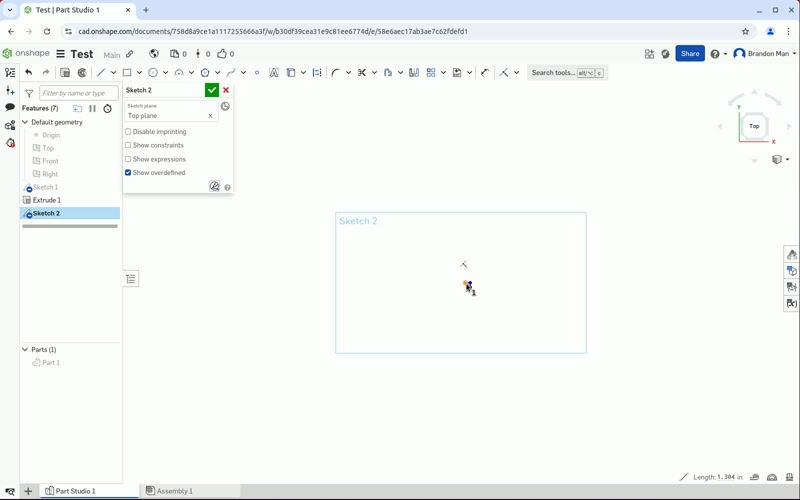
mouse_move(73, 352)
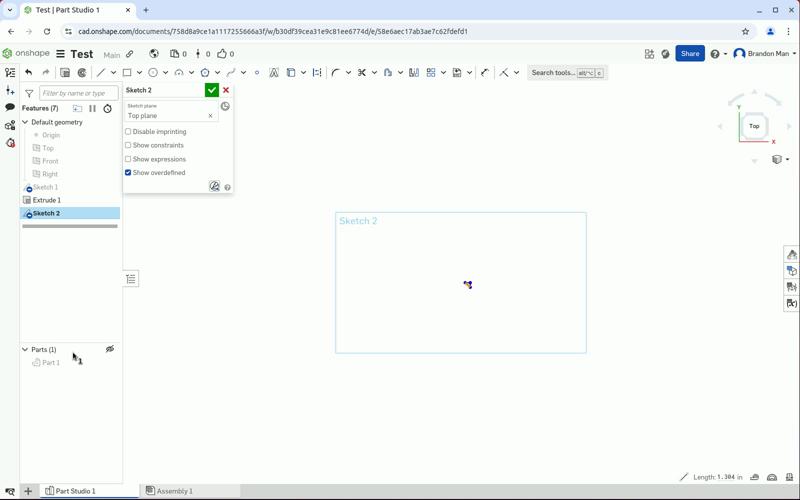
key(shift+y)
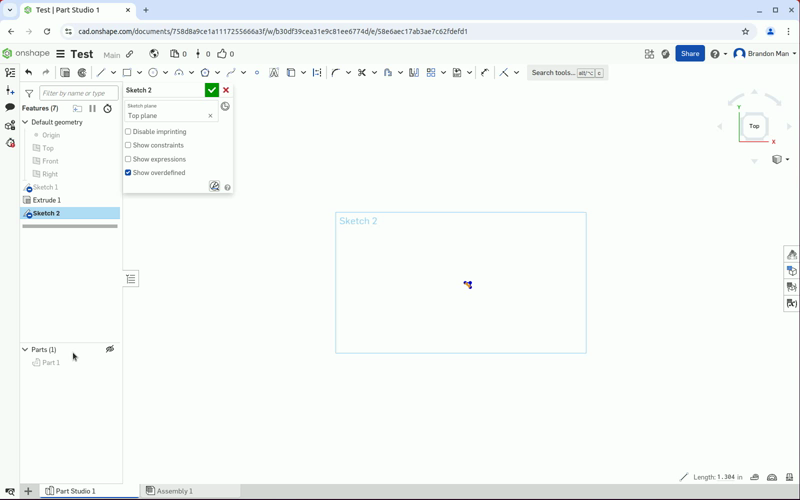
key(shift+e)
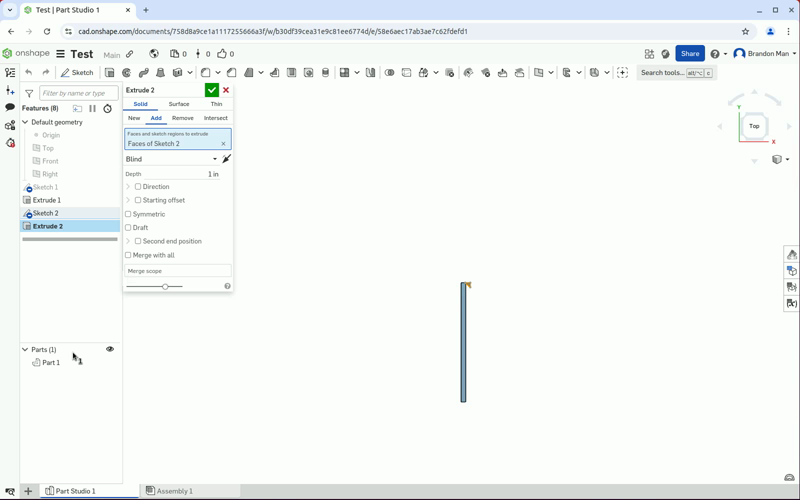
mouse_move(143, 106)
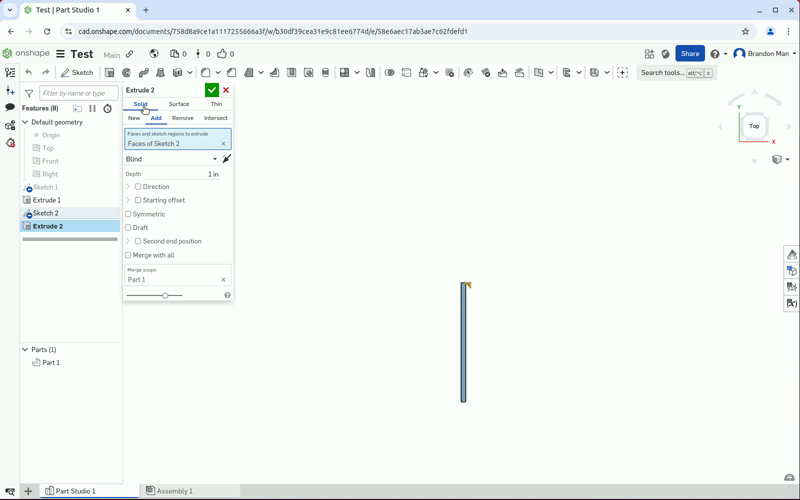
click(143, 106)
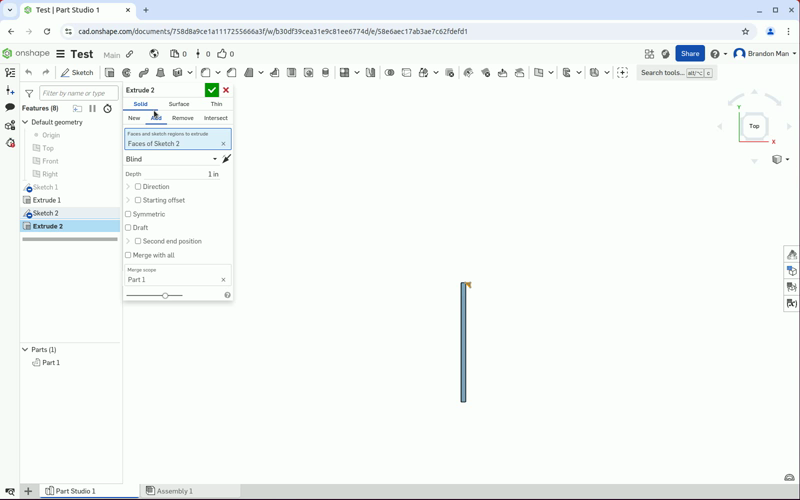
mouse_move(186, 120)
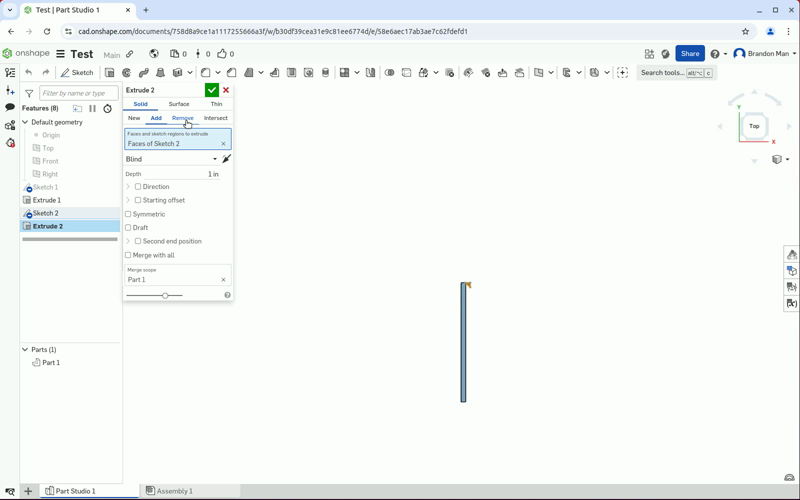
click(186, 120)
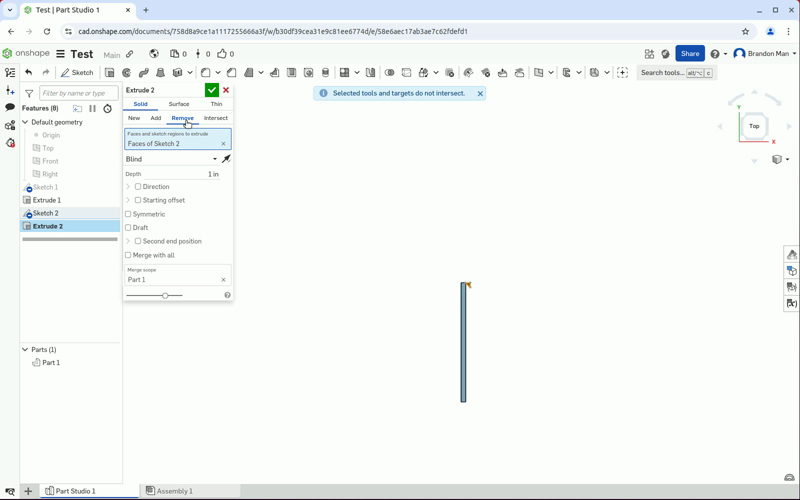
key(tab, 4)
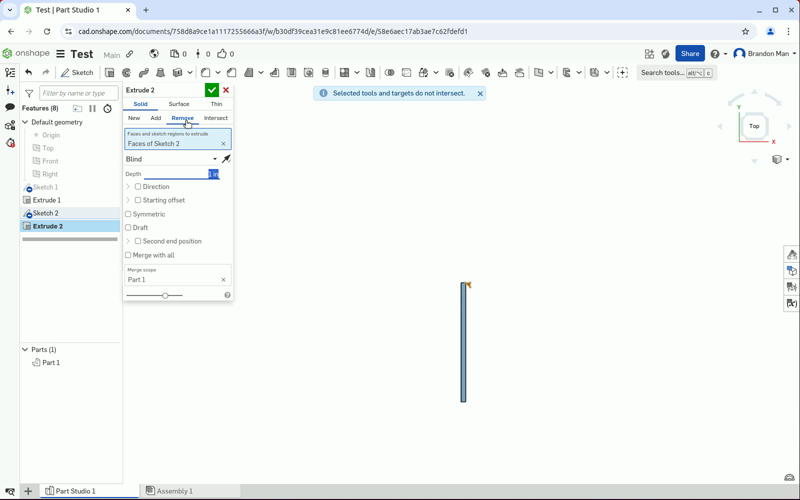
text(0.963)
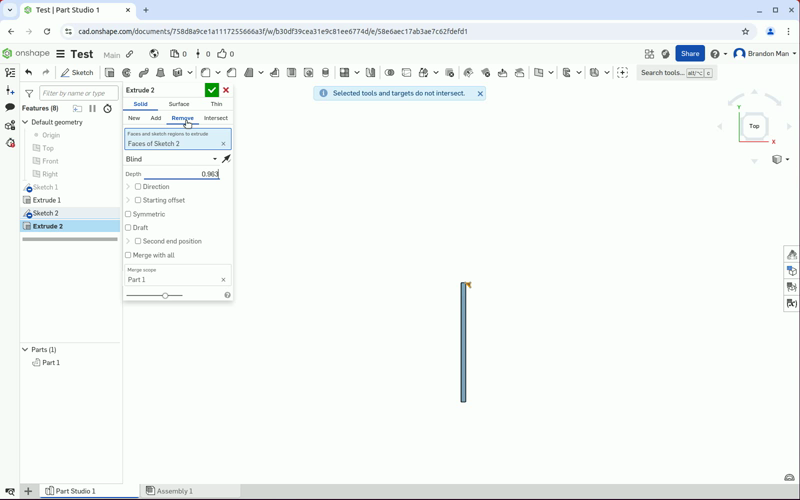
key(tab, 6)
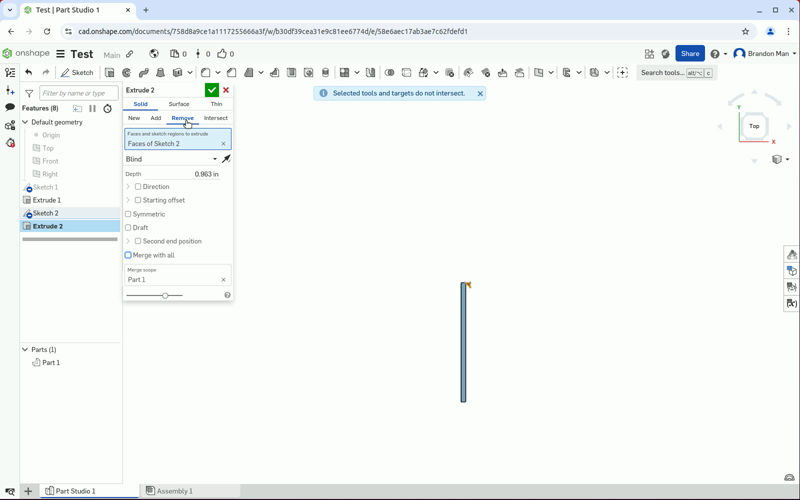
key(space)
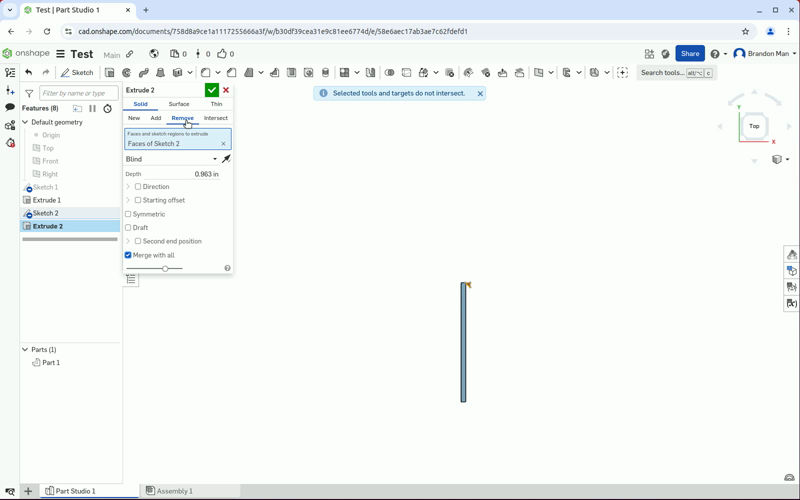
key(enter)
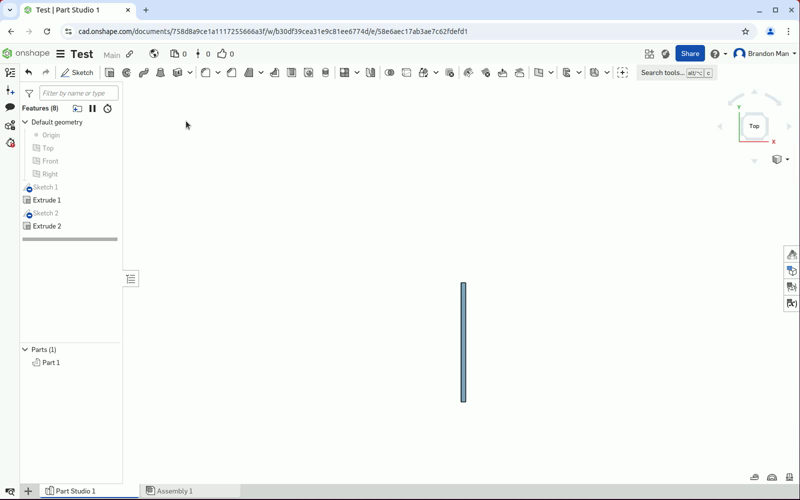
key(shift+h)
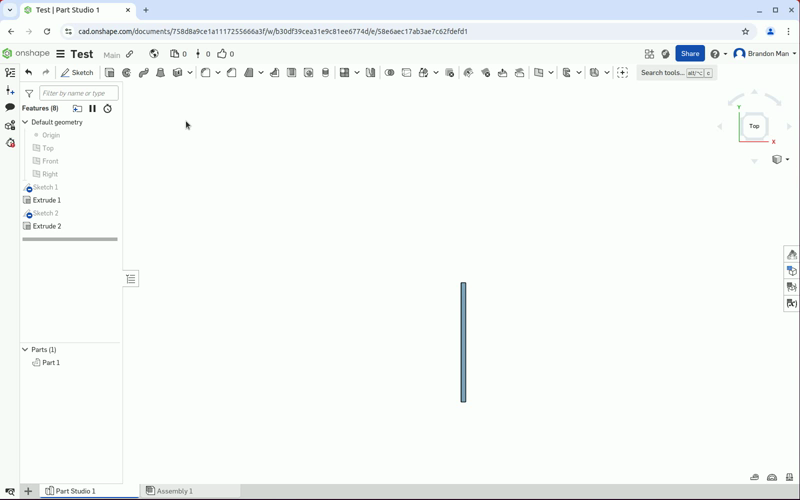
key(shift+h)
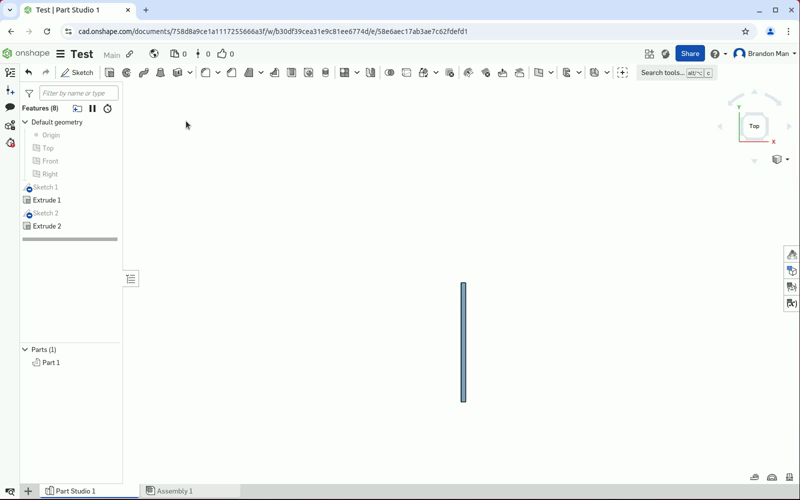
mouse_move(73, 189)
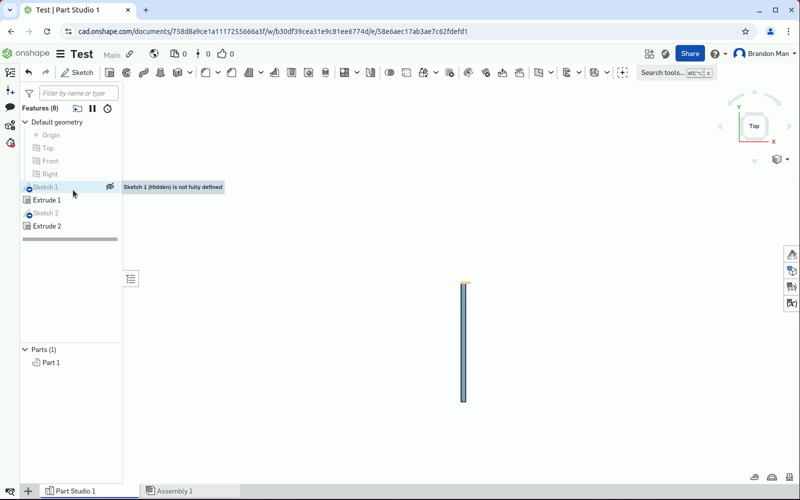
click(73, 189)
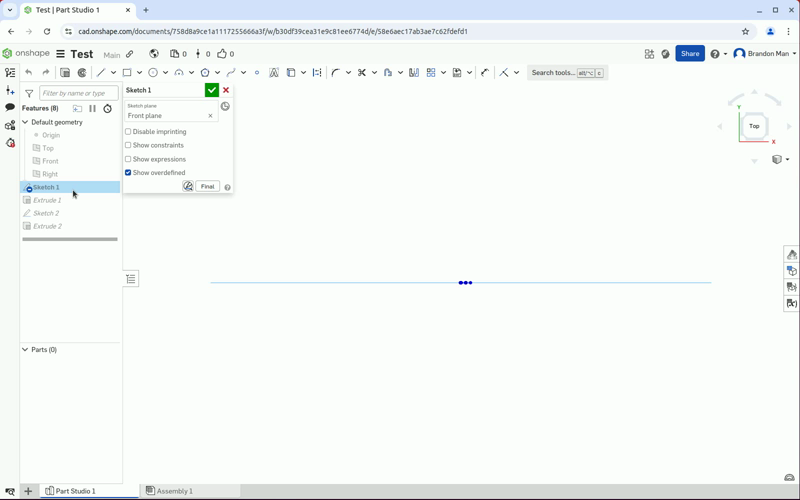
mouse_move(229, 92)
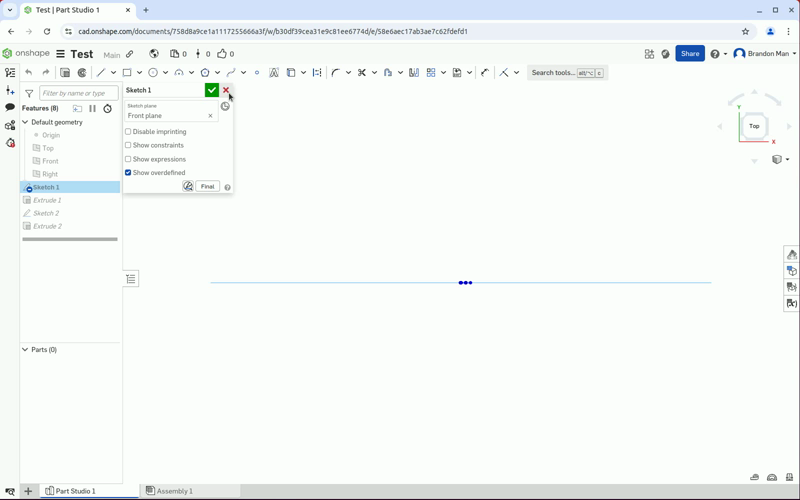
click(229, 92)
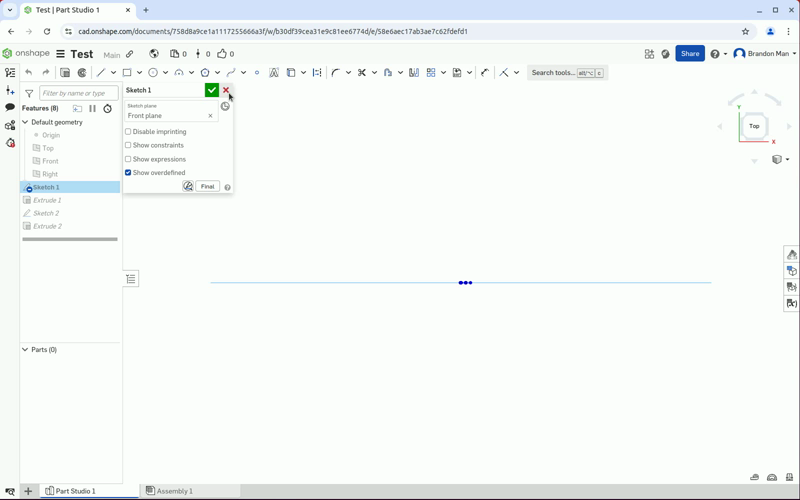
key(shift+s)
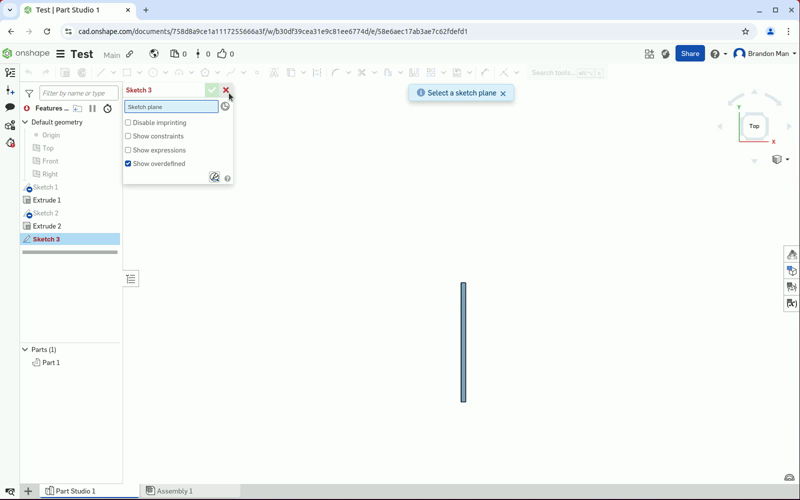
mouse_move(73, 150)
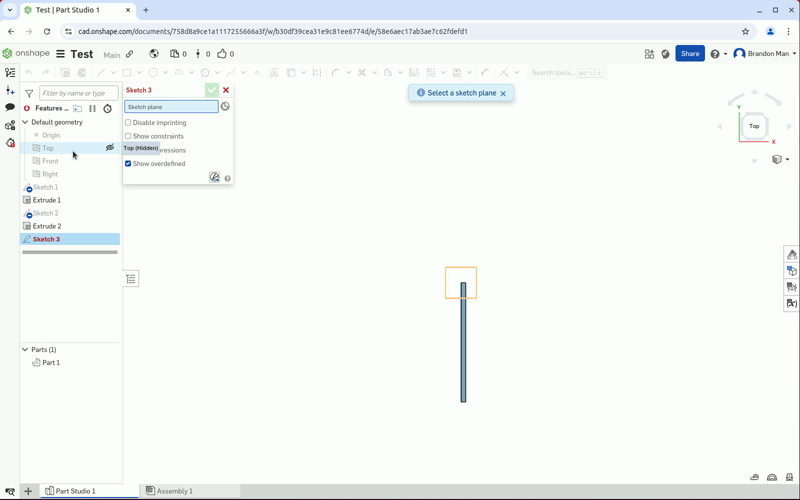
click(73, 150)
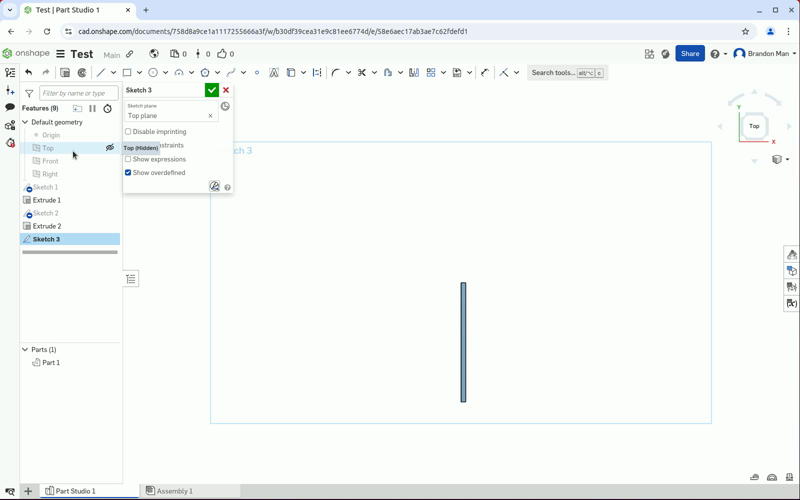
mouse_move(73, 352)
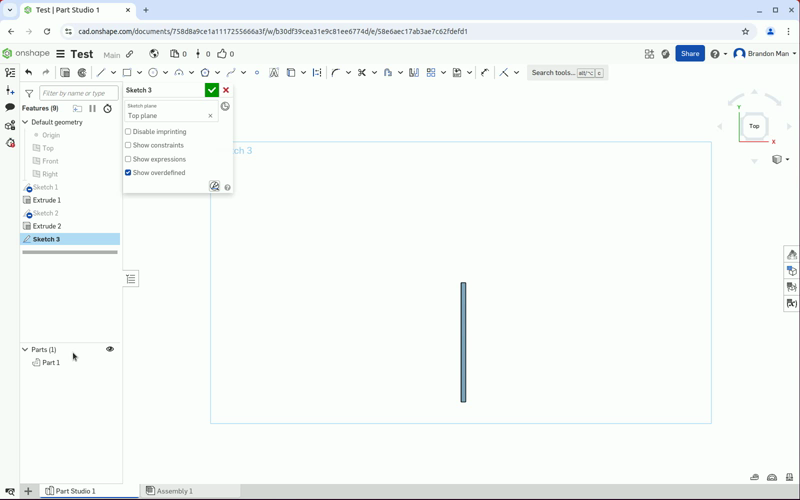
key(y)
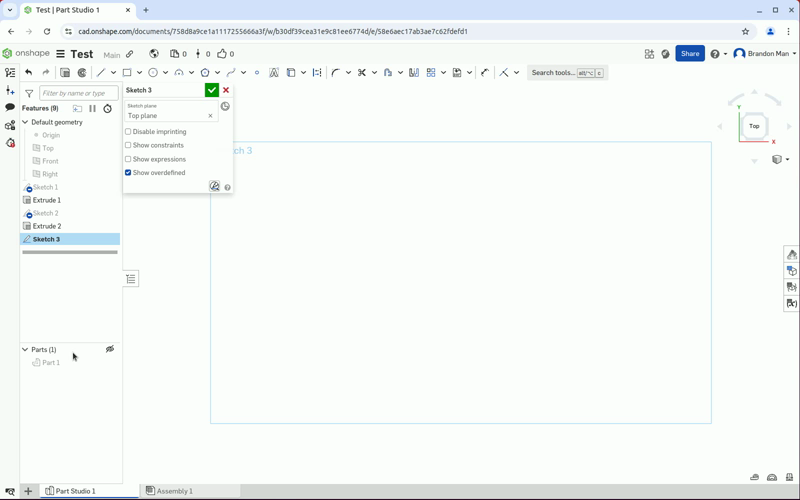
key(l)
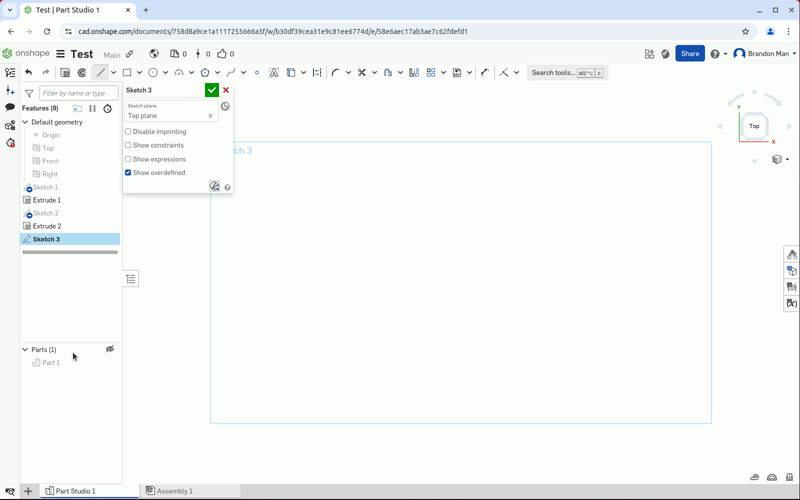
key_down(shift)
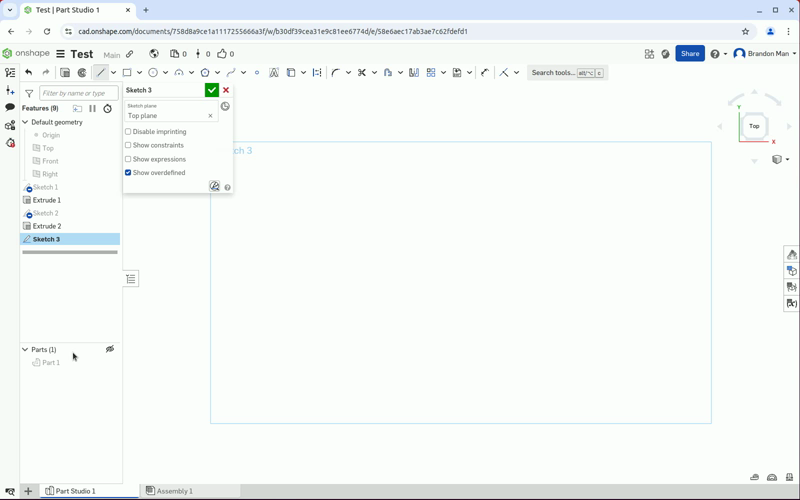
mouse_move(465, 282)
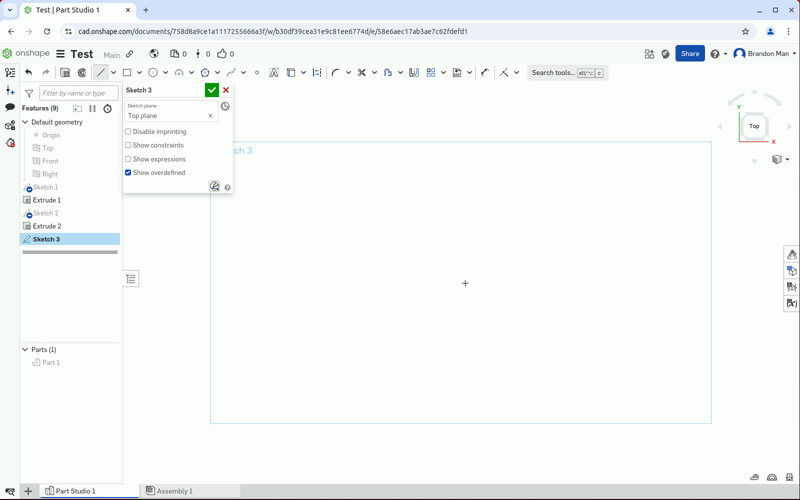
click(465, 282)
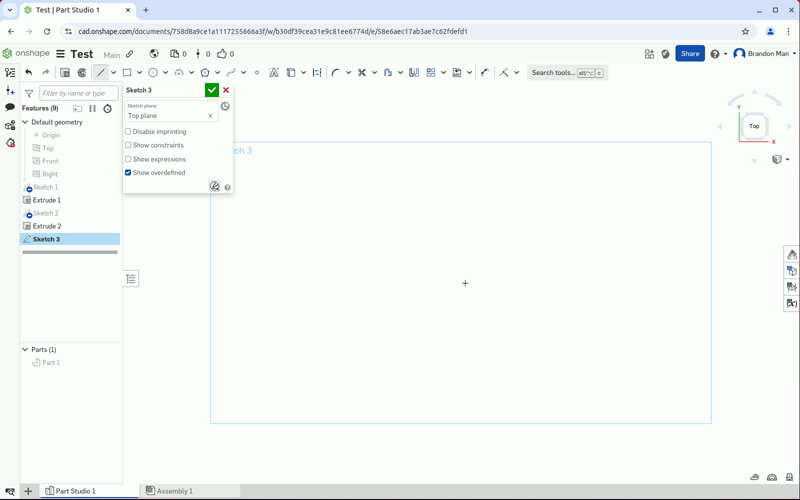
key_up(shift)
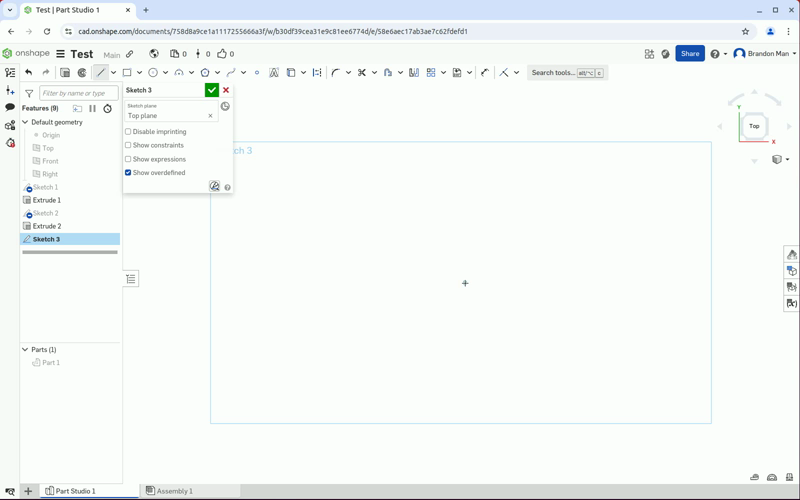
key_down(shift)
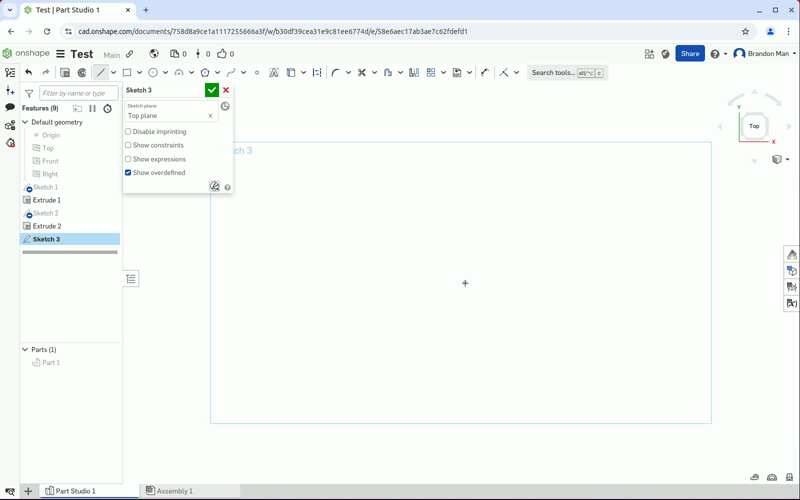
mouse_move(495, 282)
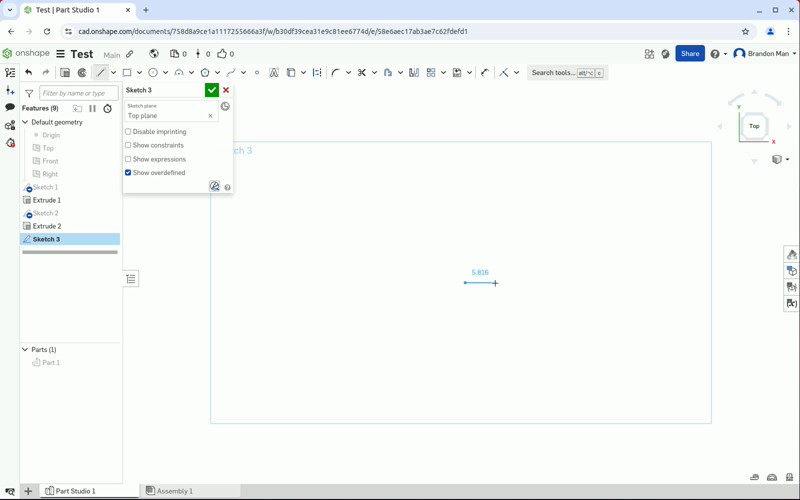
mouse_move(470, 287)
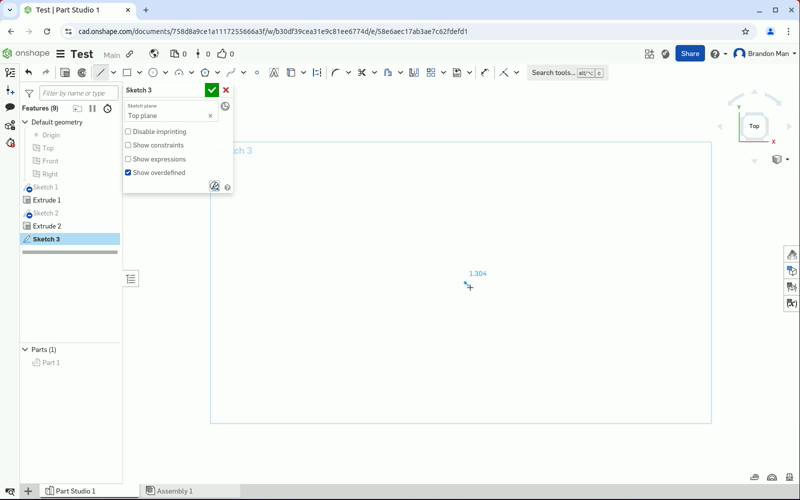
scroll(6)
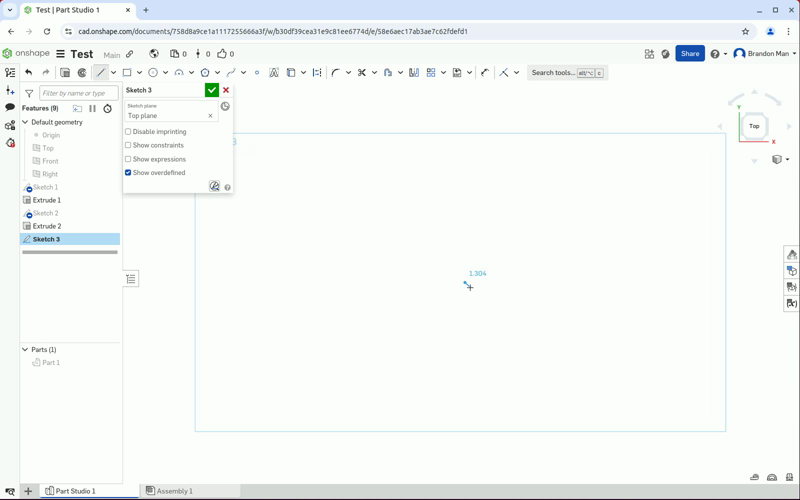
scroll(6)
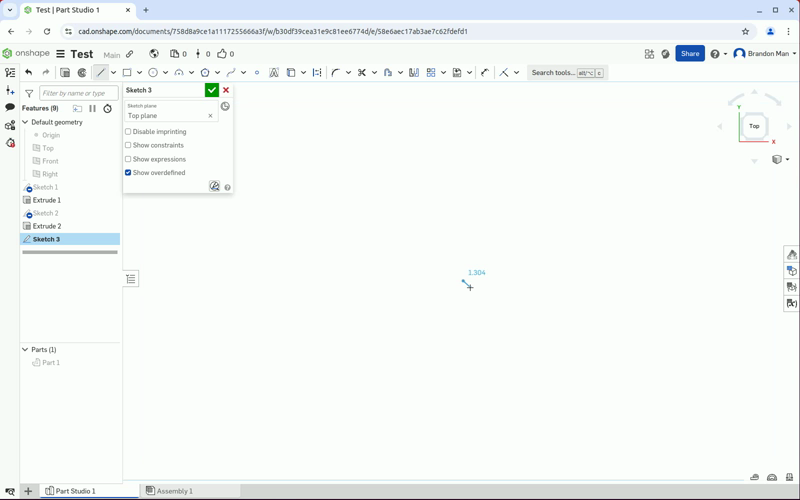
scroll(6)
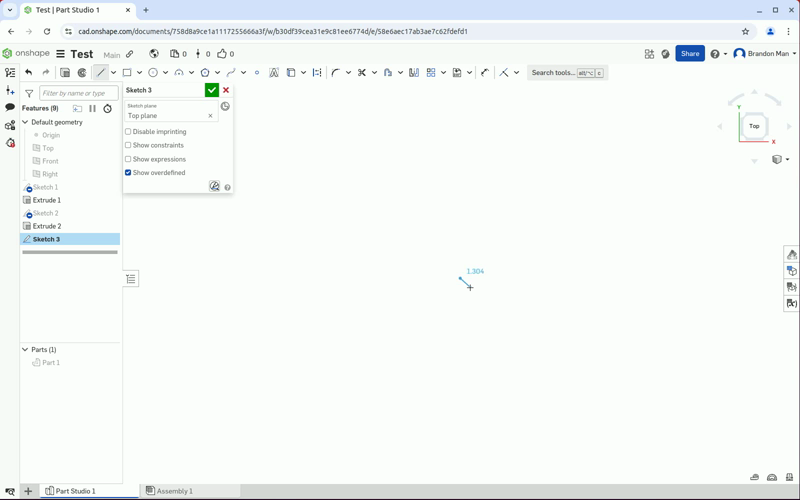
scroll(6)
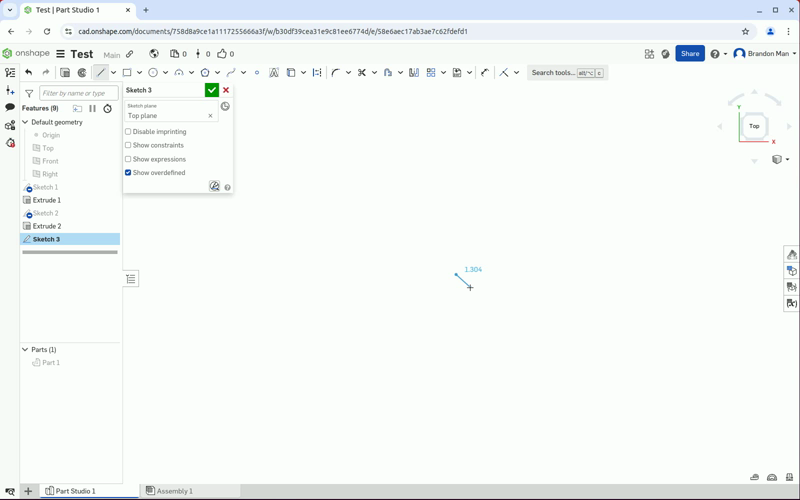
scroll(6)
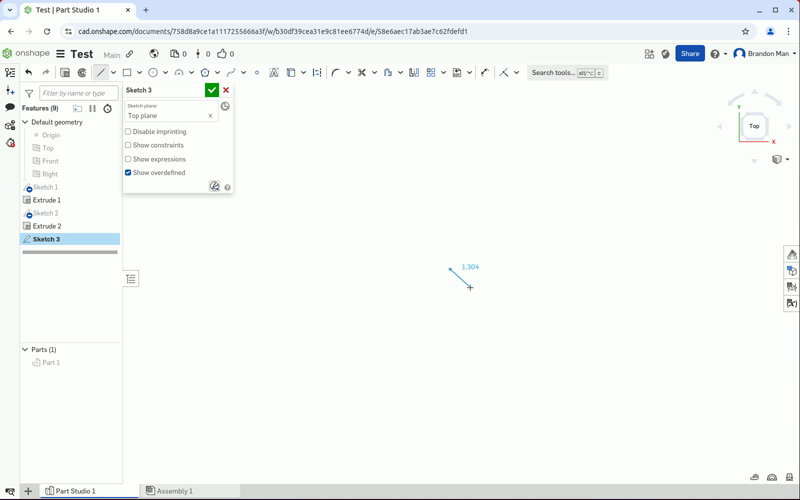
scroll(6)
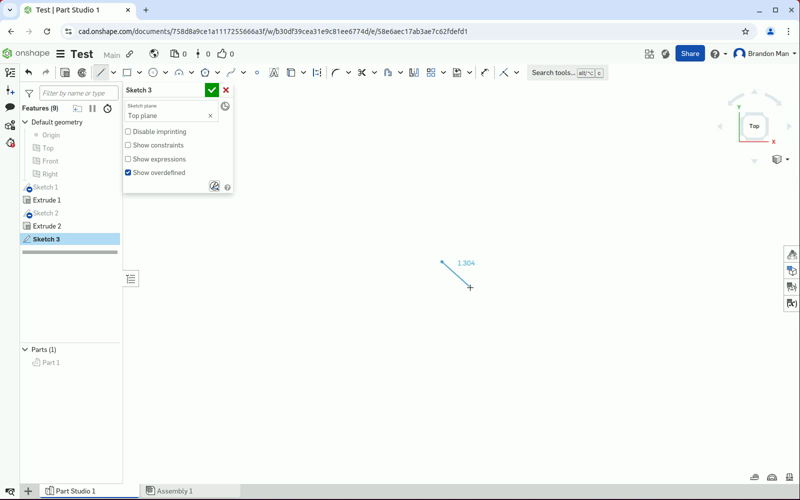
scroll(6)
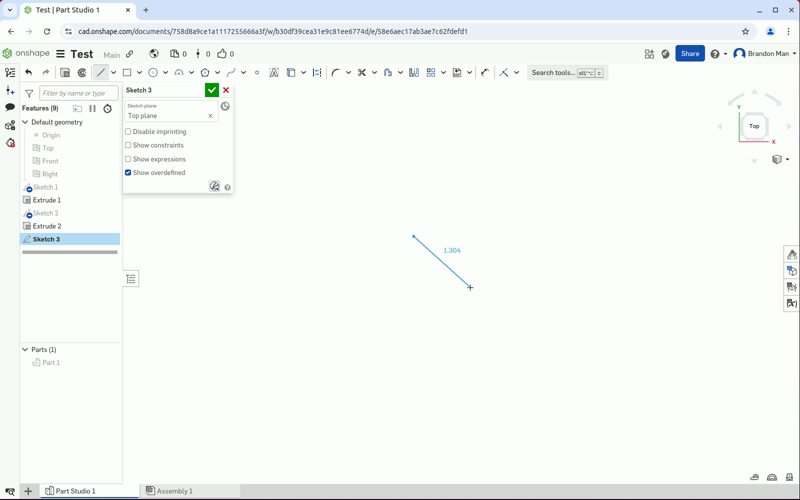
click(470, 287)
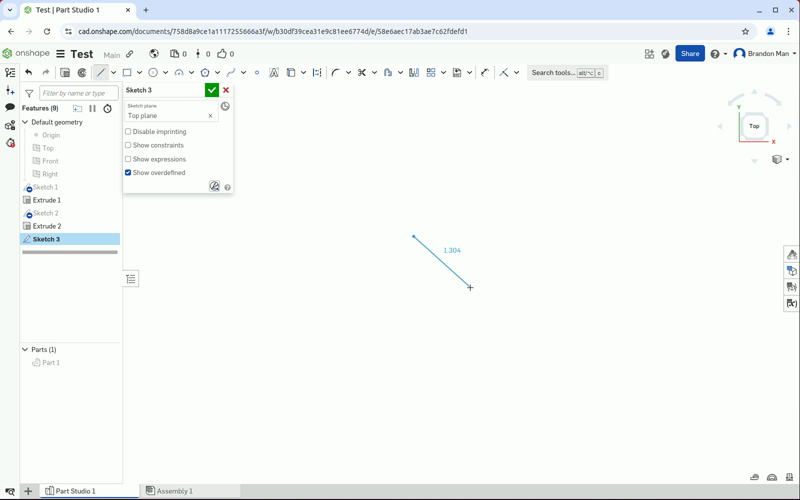
scroll(-6)
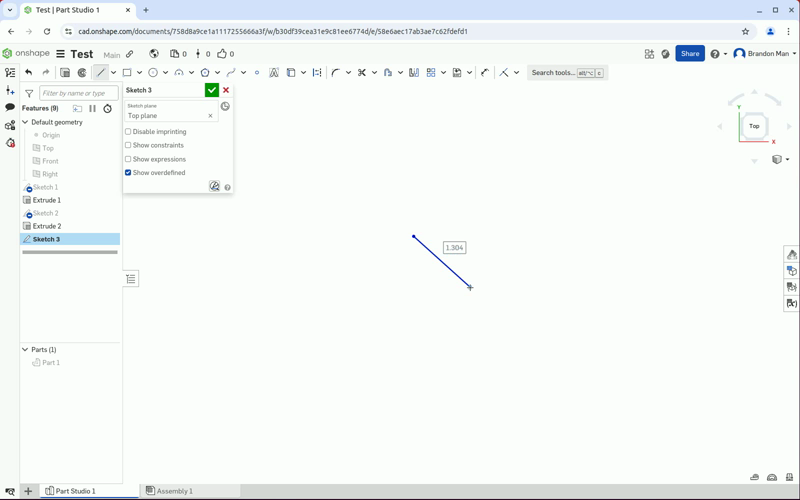
scroll(-6)
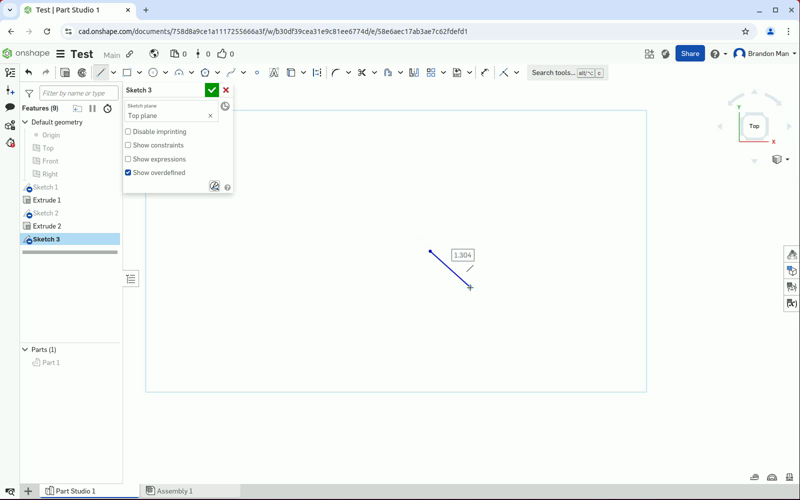
scroll(-6)
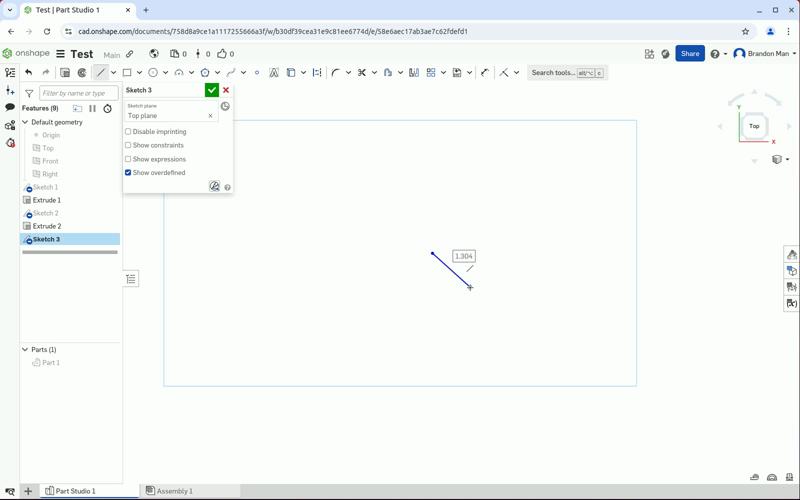
scroll(-6)
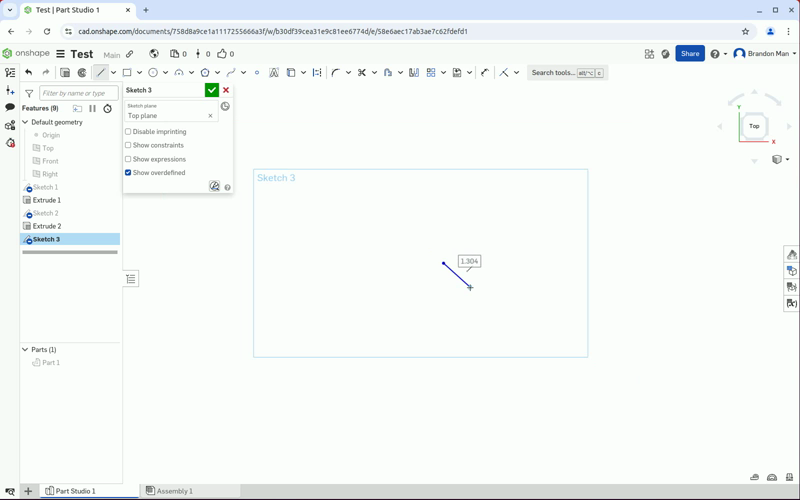
scroll(-6)
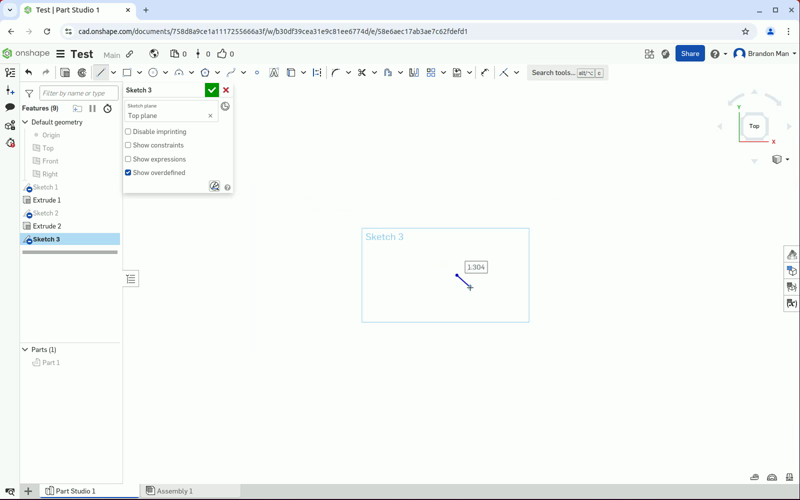
scroll(-6)
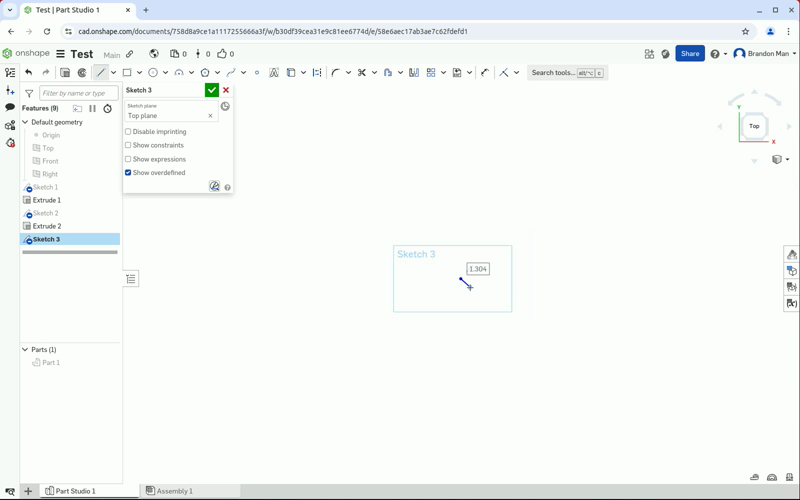
scroll(-6)
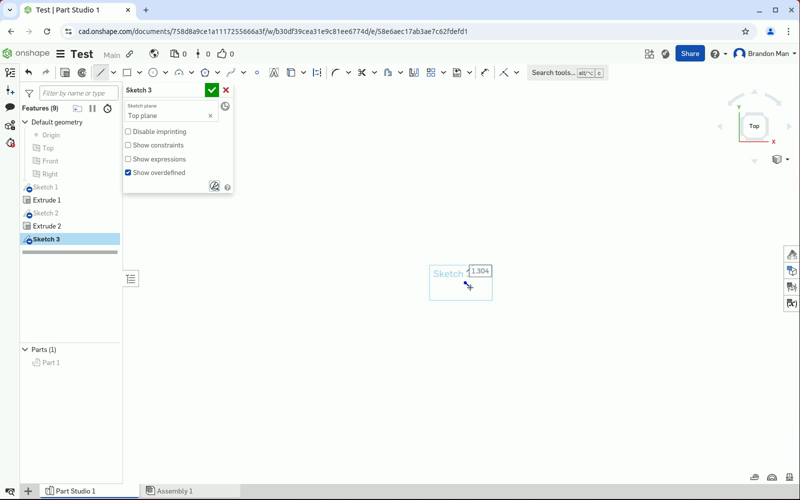
key_up(shift)
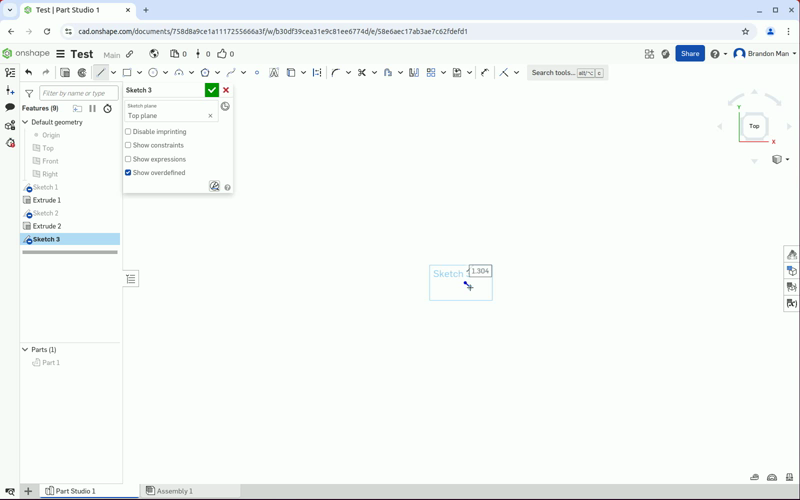
key_down(shift)
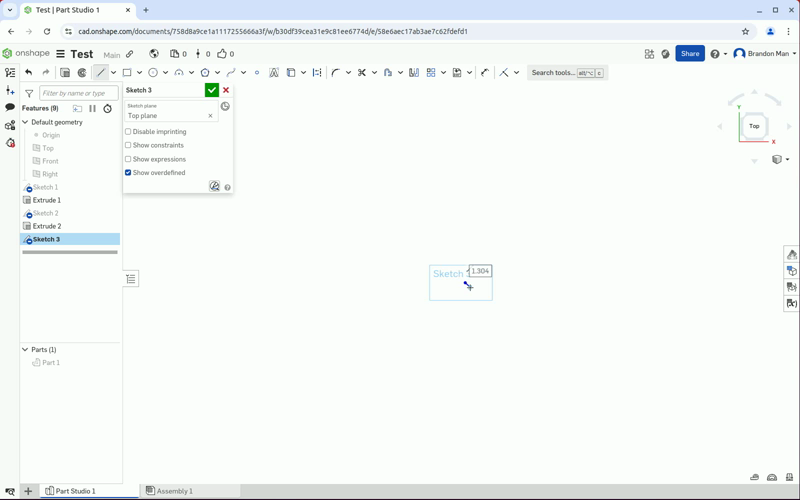
mouse_move(500, 287)
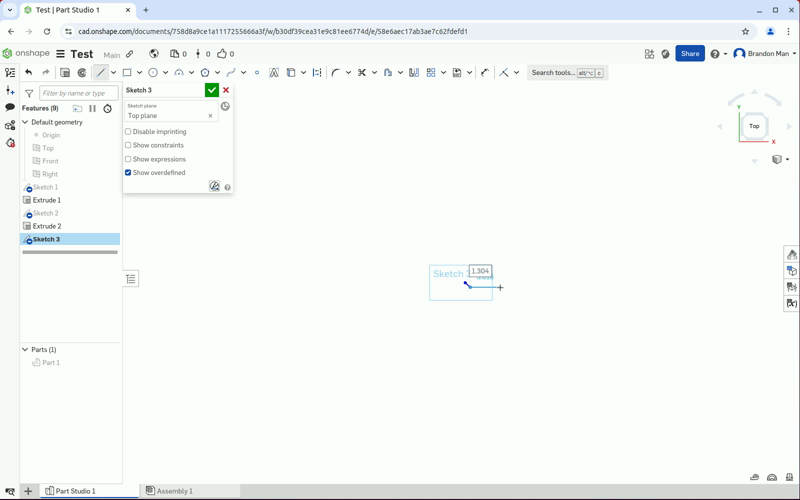
mouse_move(470, 282)
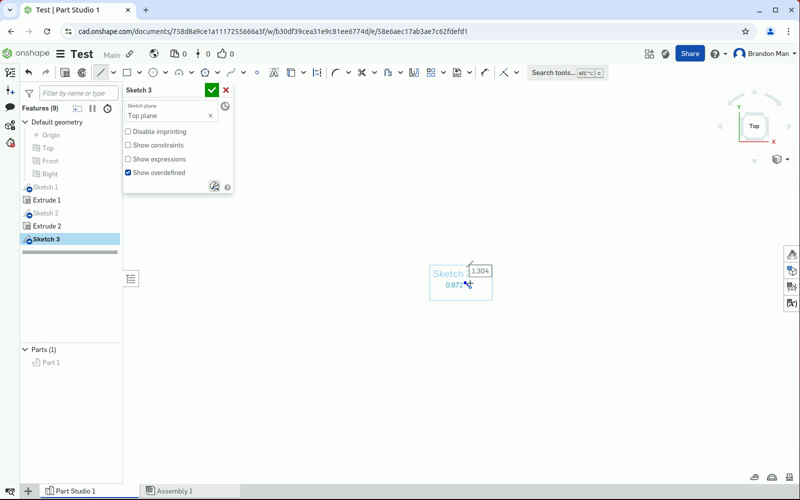
scroll(6)
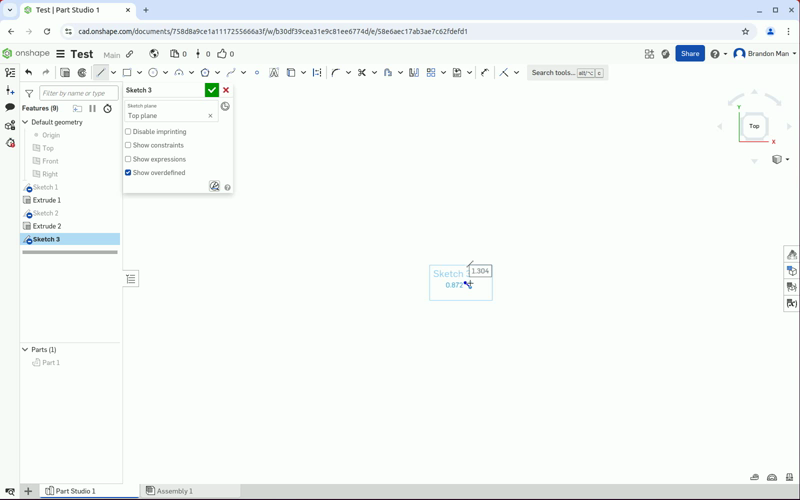
scroll(6)
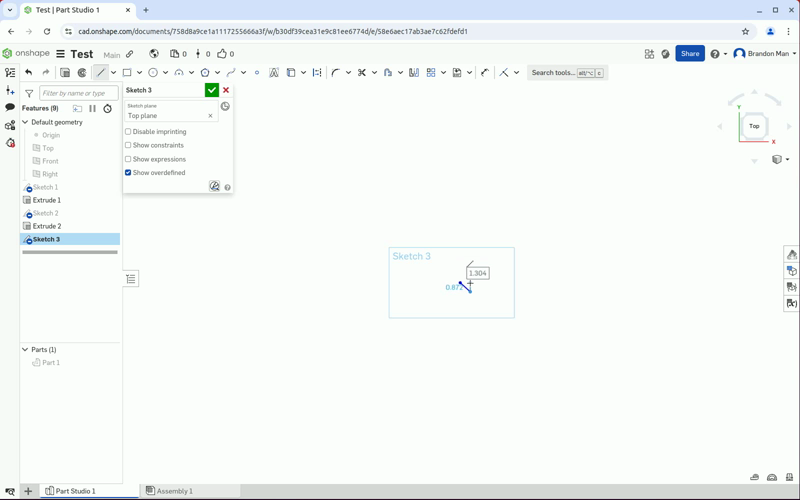
scroll(6)
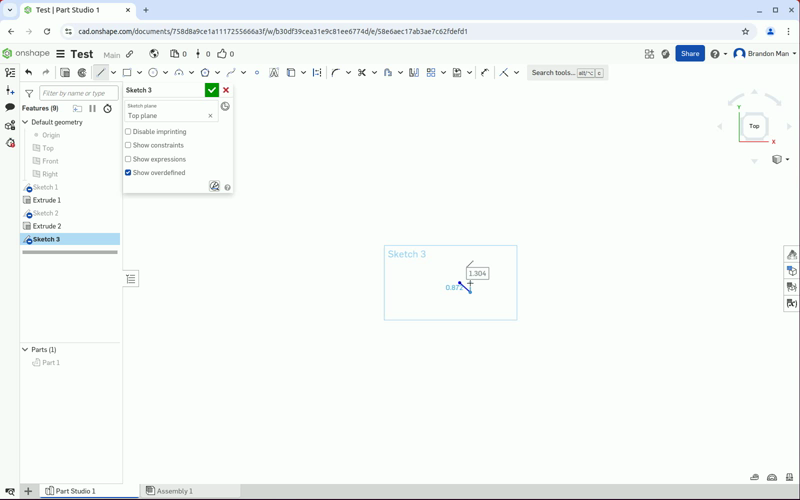
scroll(6)
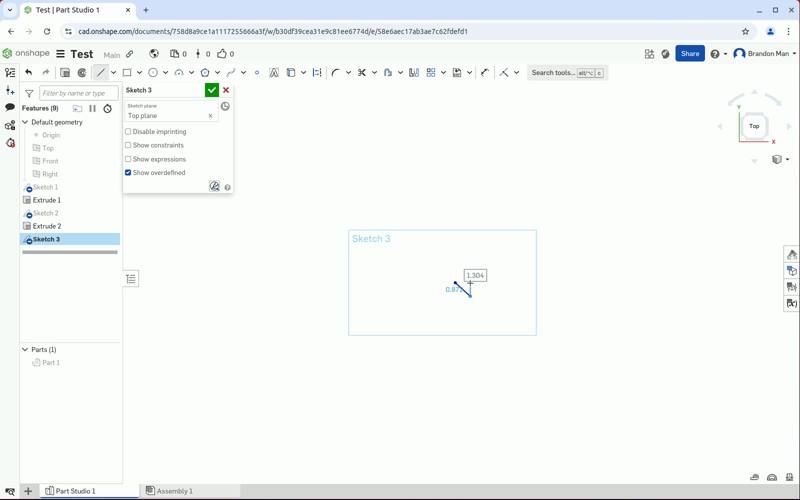
scroll(6)
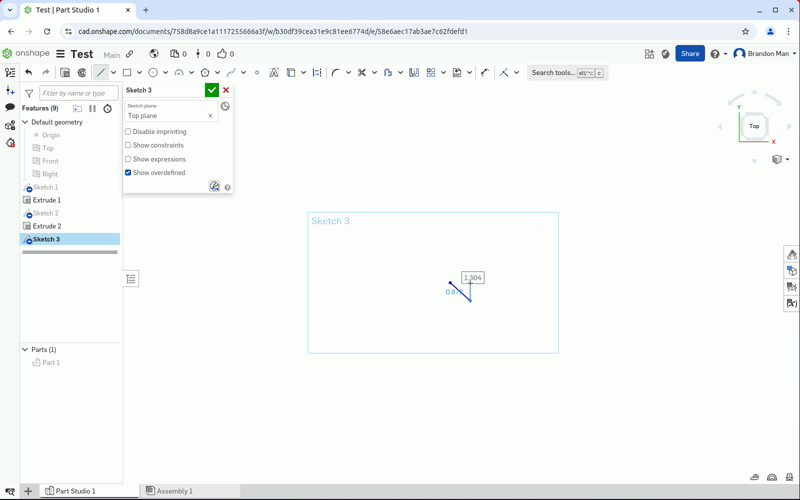
scroll(6)
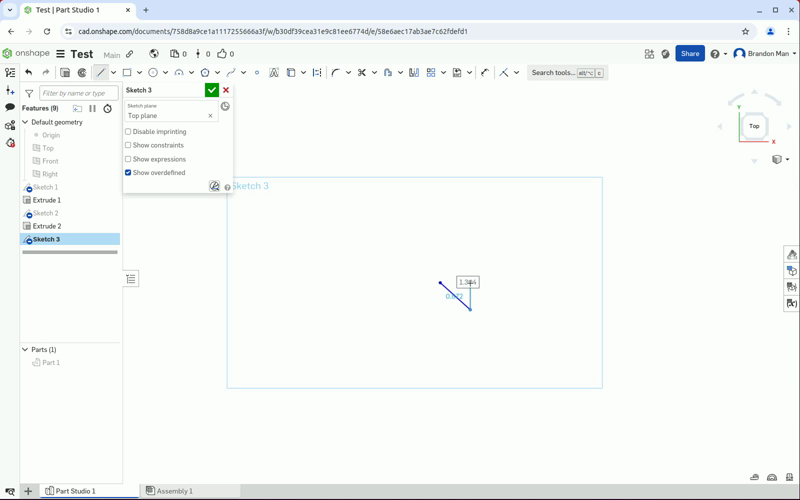
scroll(6)
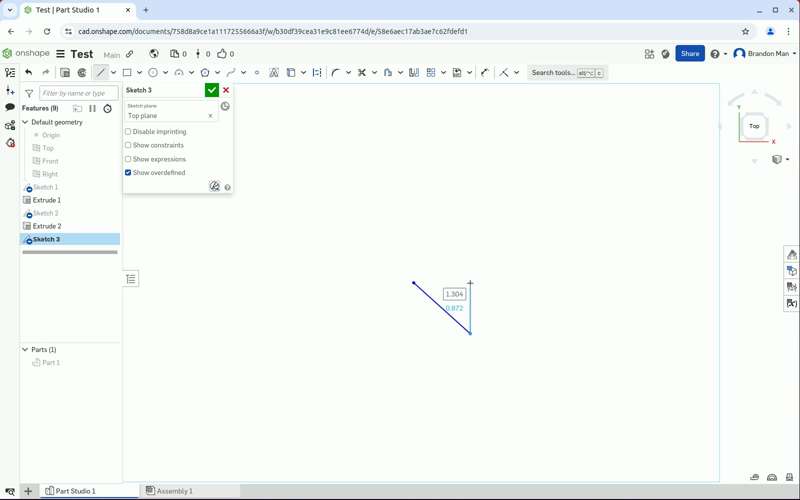
click(470, 282)
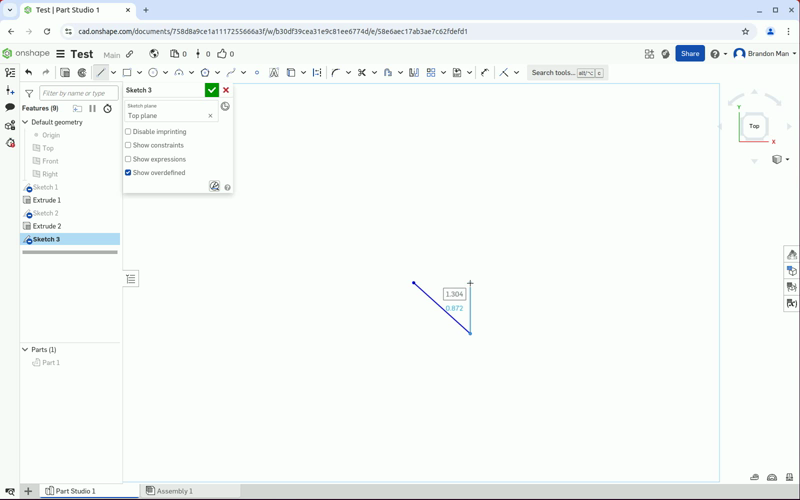
scroll(-6)
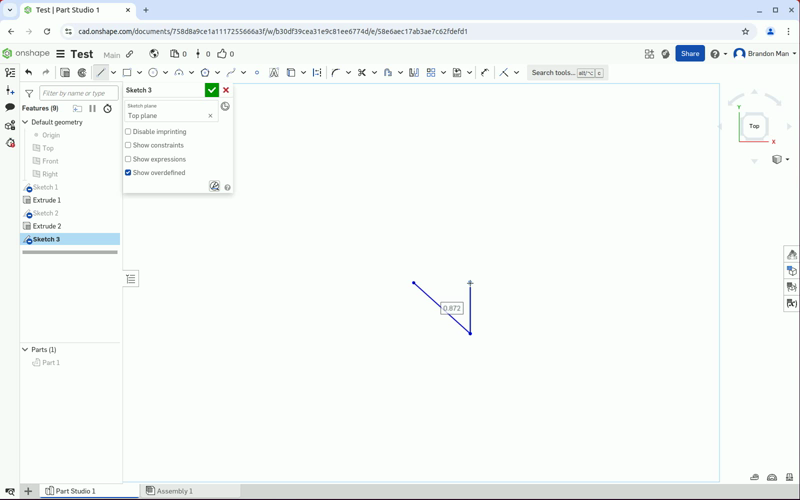
scroll(-6)
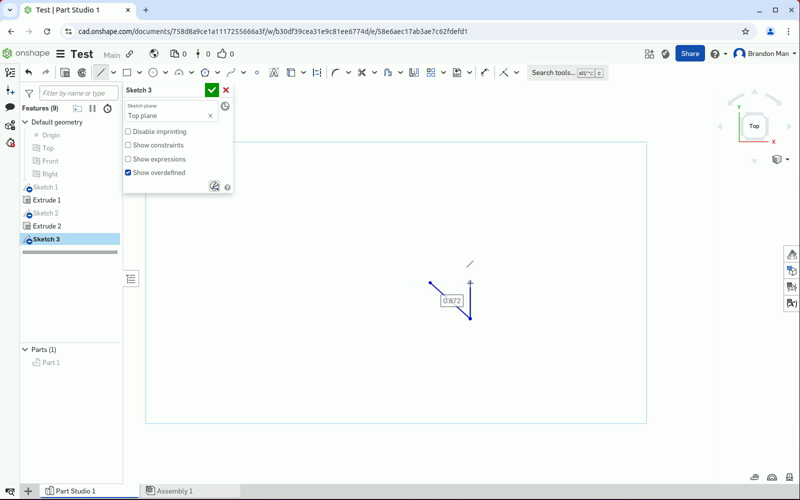
scroll(-6)
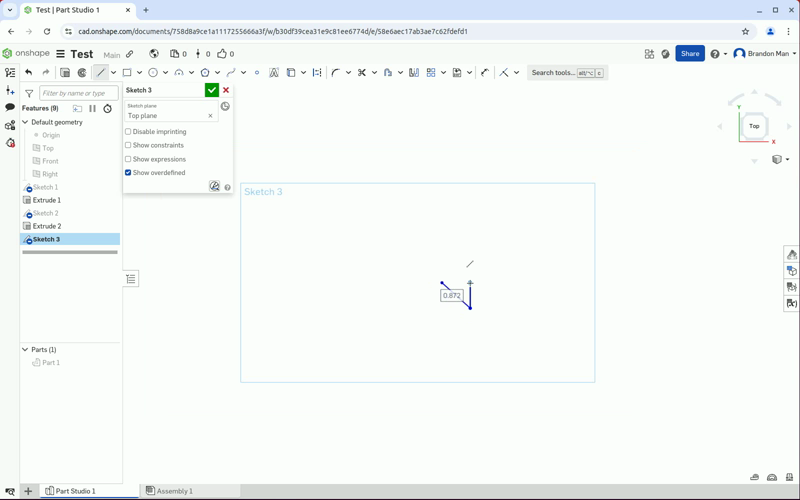
scroll(-6)
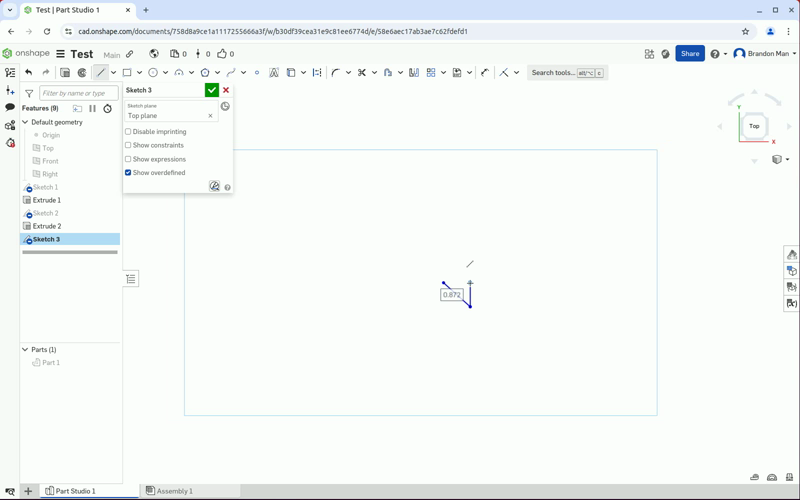
scroll(-6)
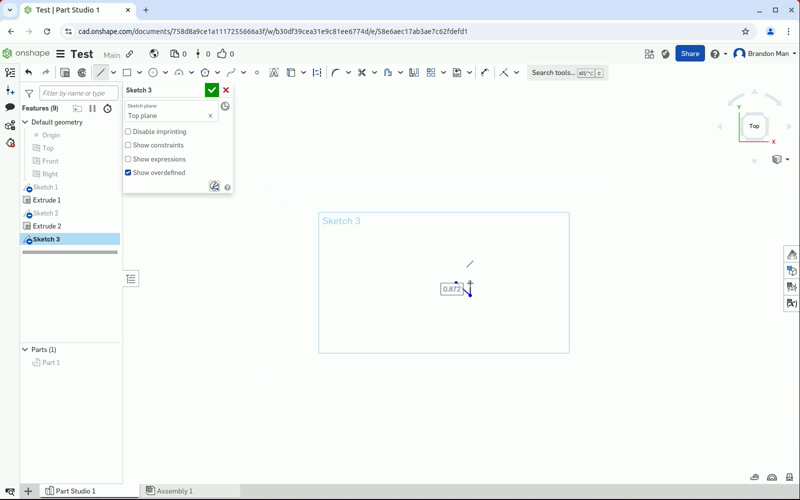
scroll(-6)
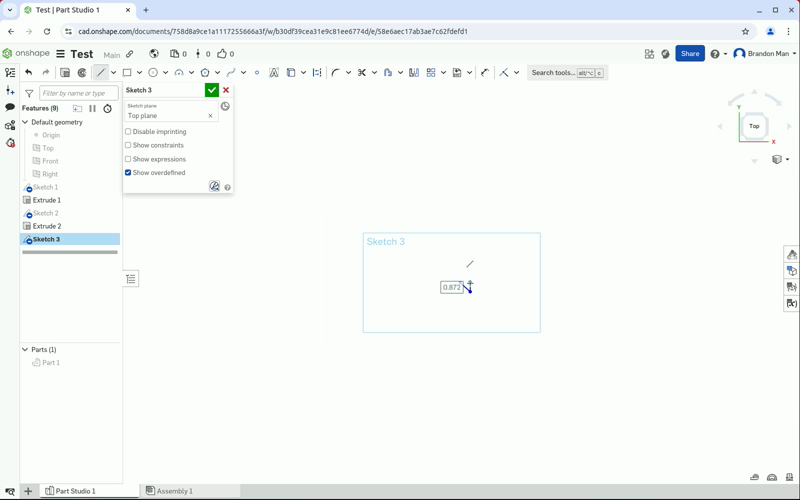
scroll(-6)
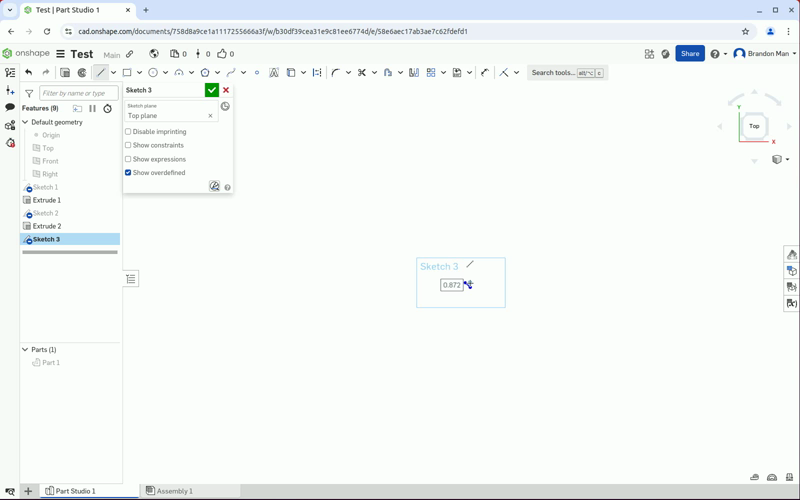
key_up(shift)
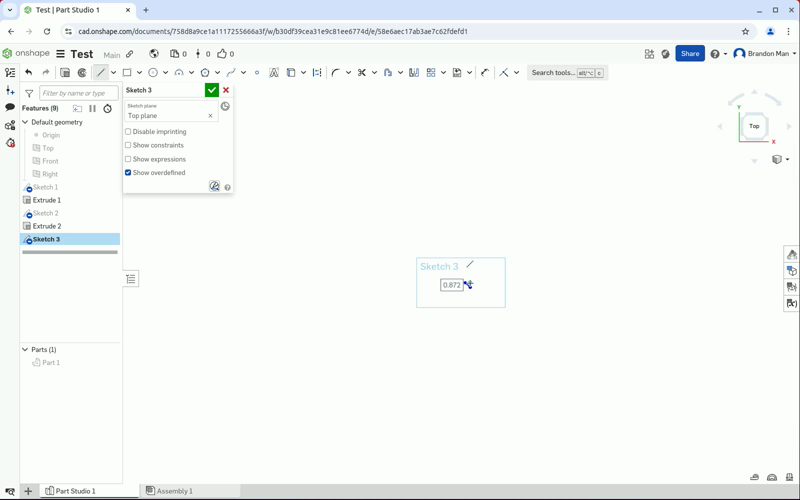
mouse_move(500, 282)
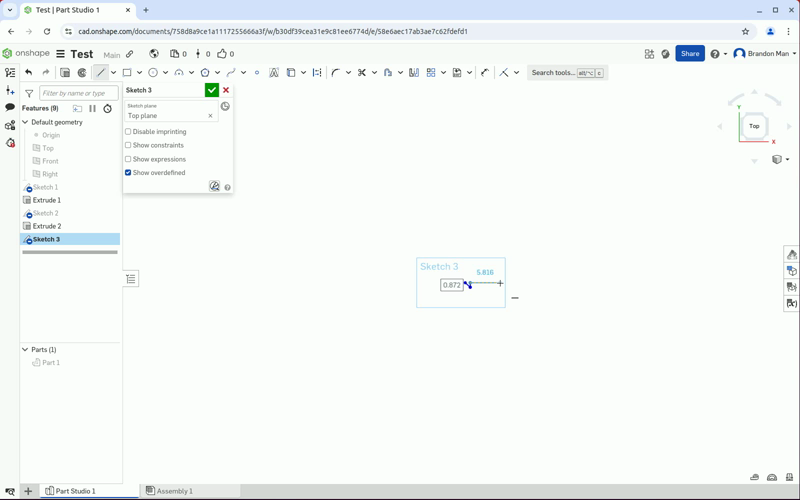
key_down(shift)
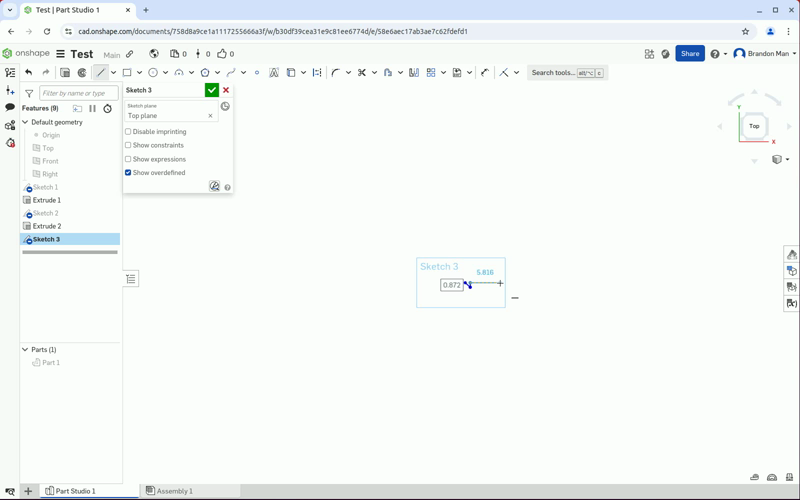
mouse_move(465, 282)
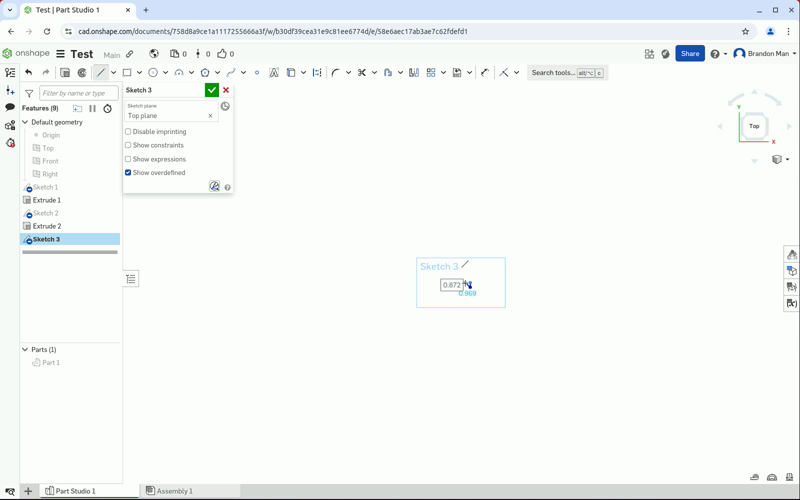
scroll(6)
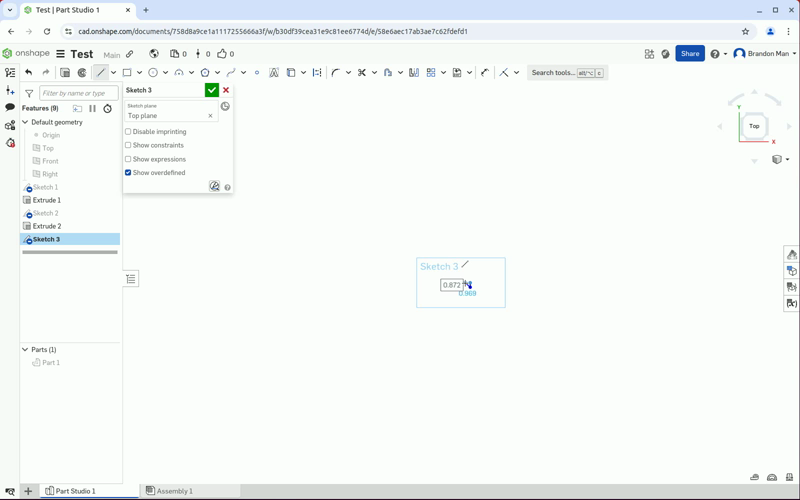
scroll(6)
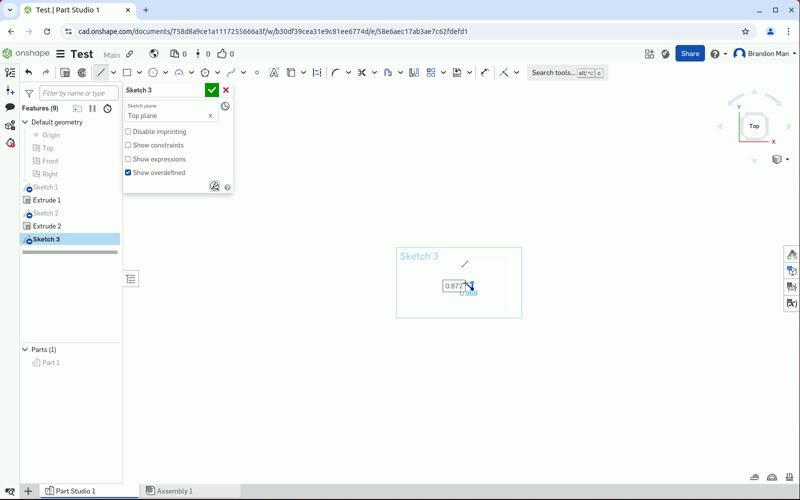
scroll(6)
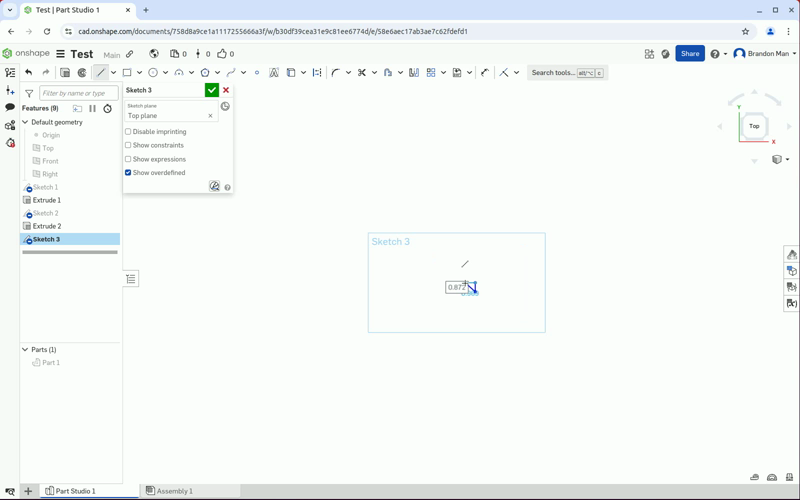
scroll(6)
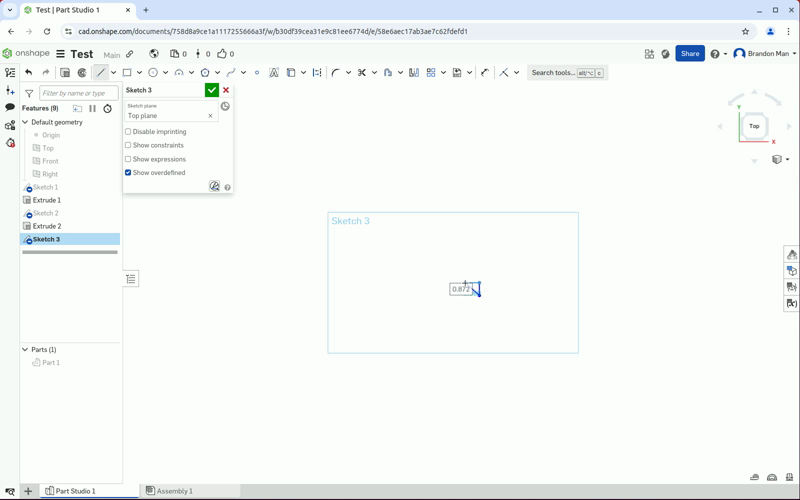
scroll(6)
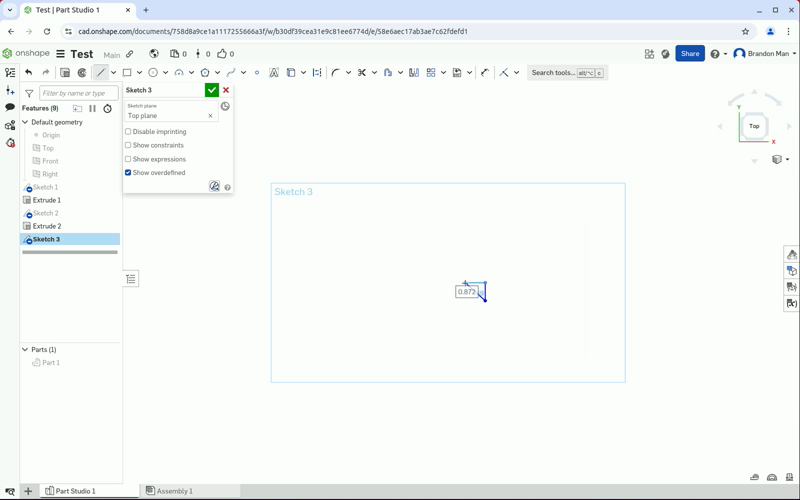
scroll(6)
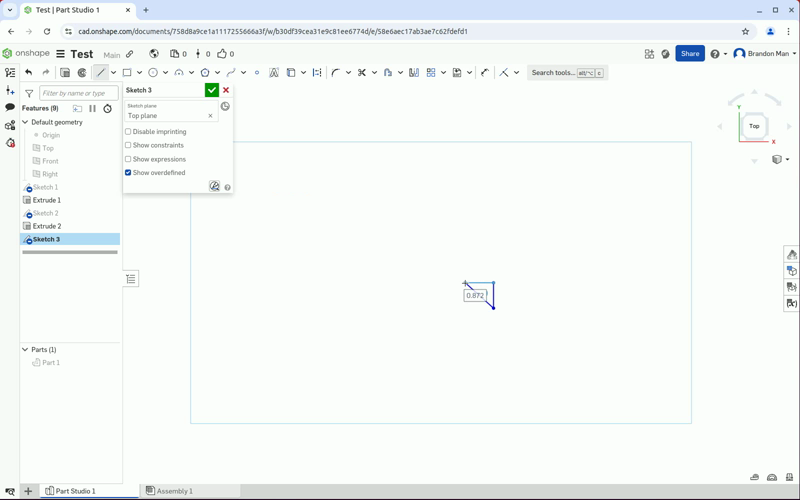
scroll(6)
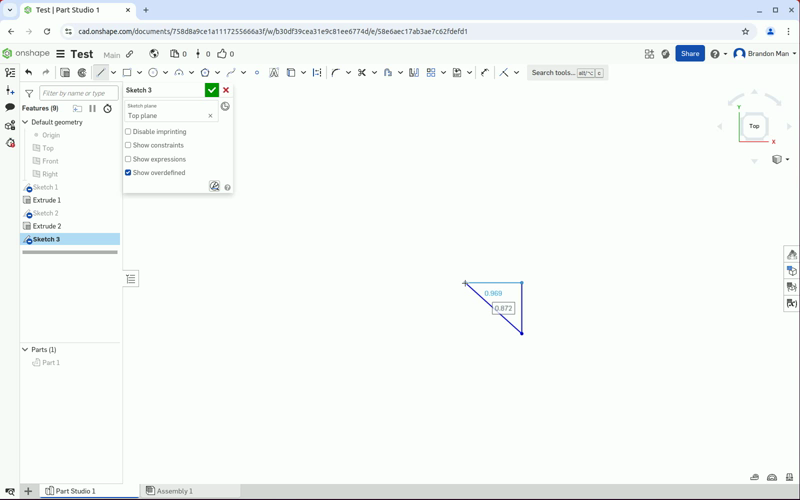
key_up(shift)
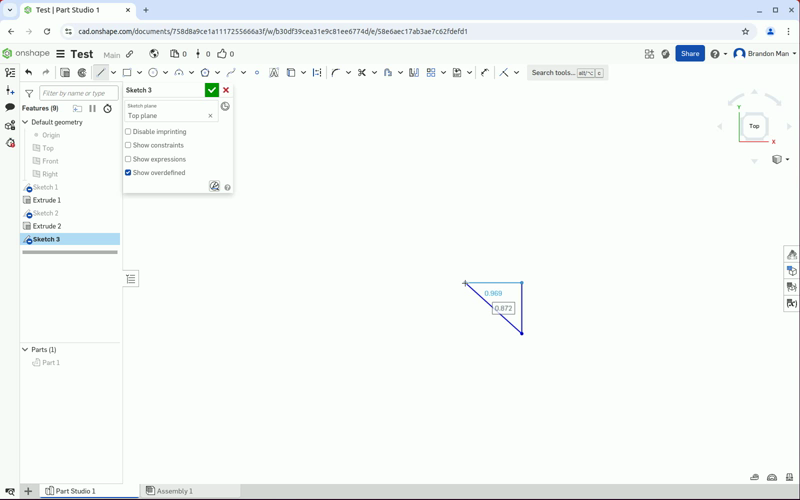
click(465, 282)
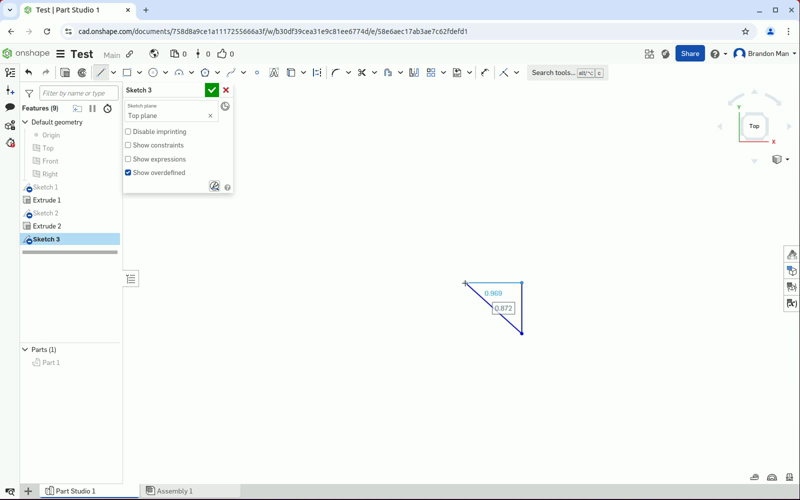
scroll(-6)
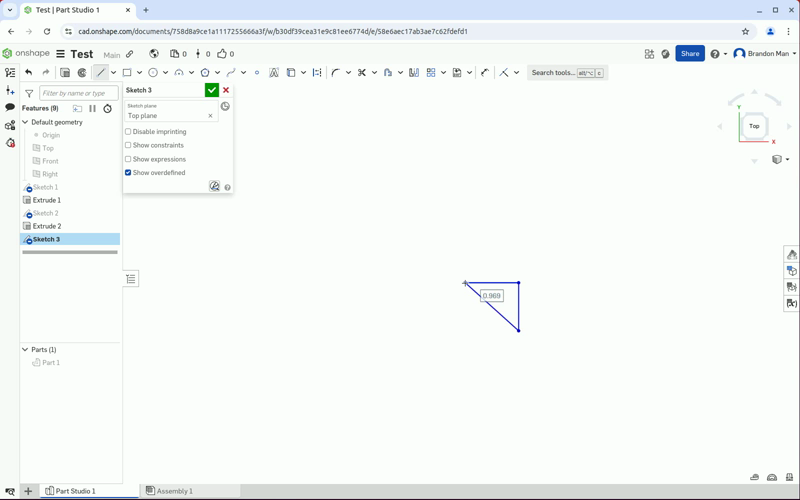
scroll(-6)
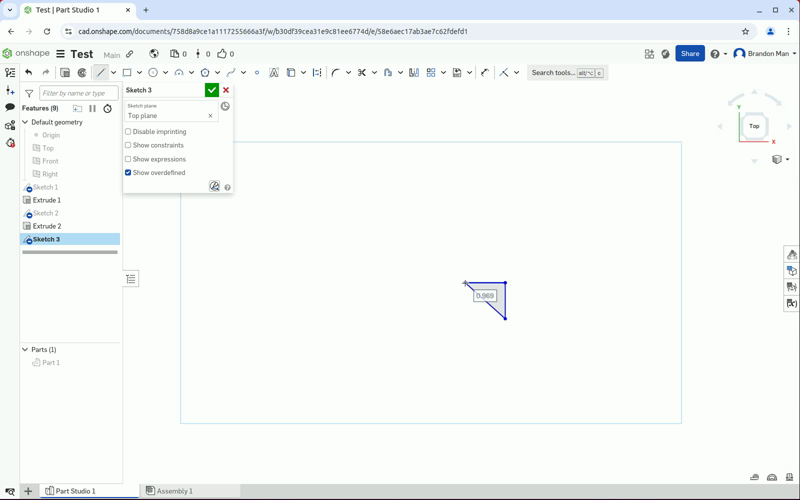
scroll(-6)
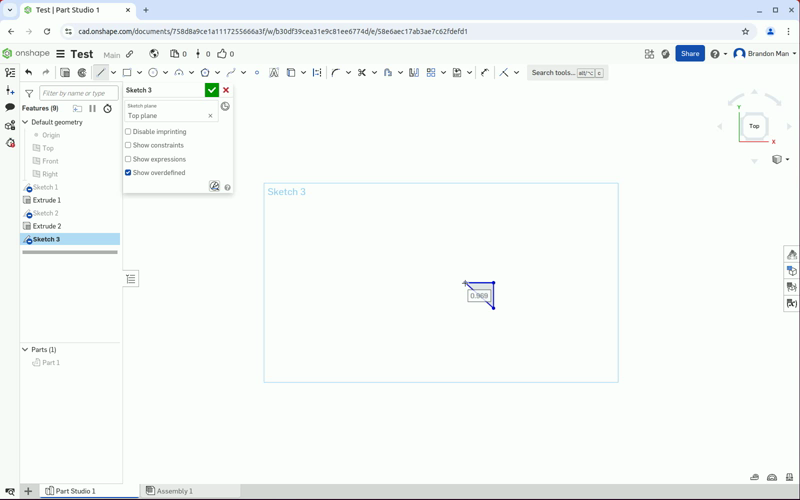
scroll(-6)
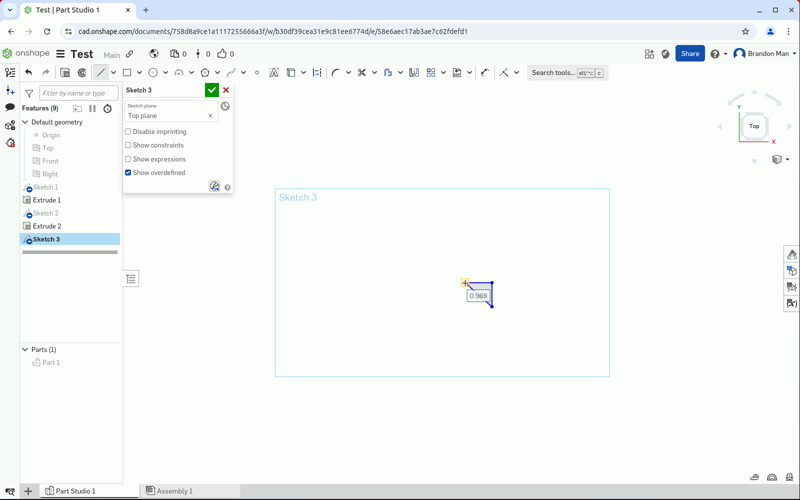
scroll(-6)
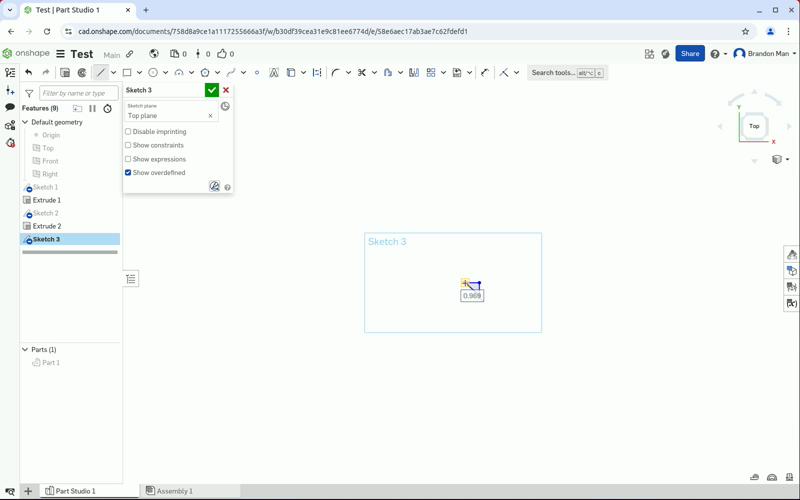
scroll(-6)
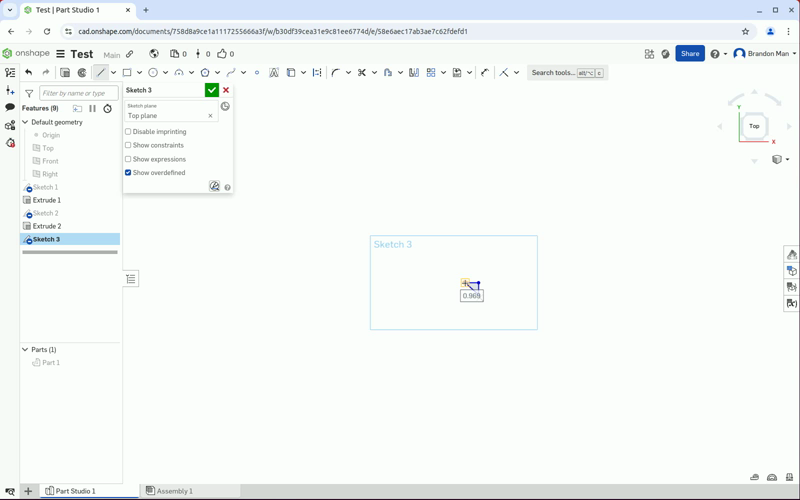
scroll(-6)
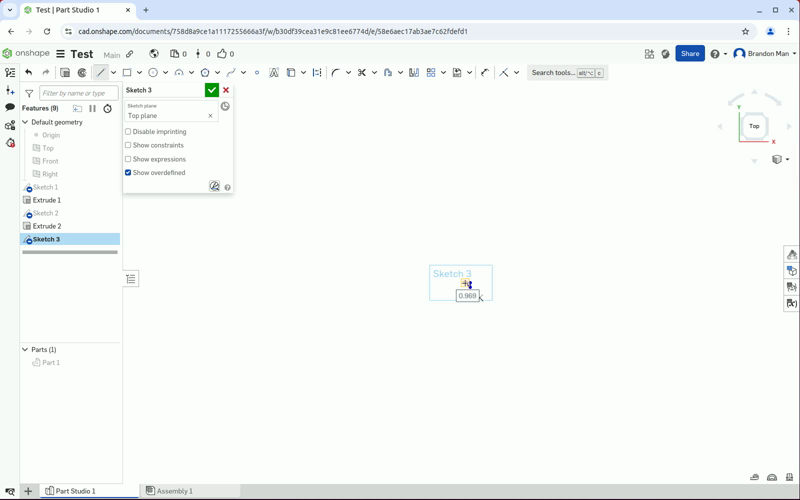
key(esc)
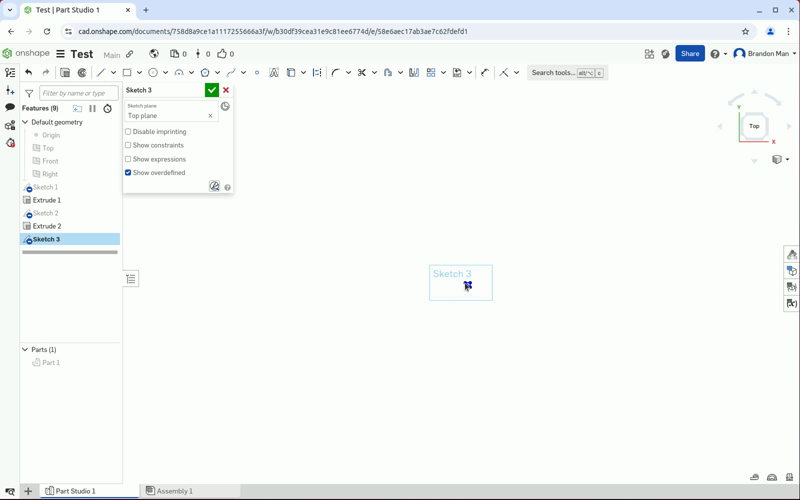
mouse_move(467, 285)
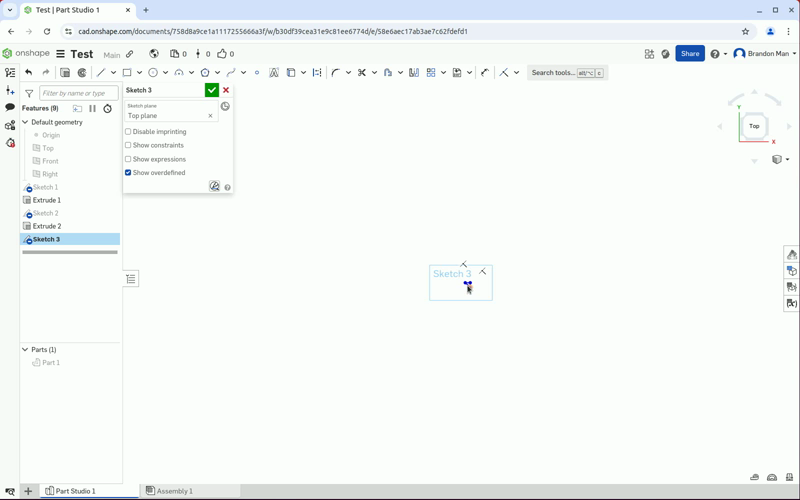
scroll(6)
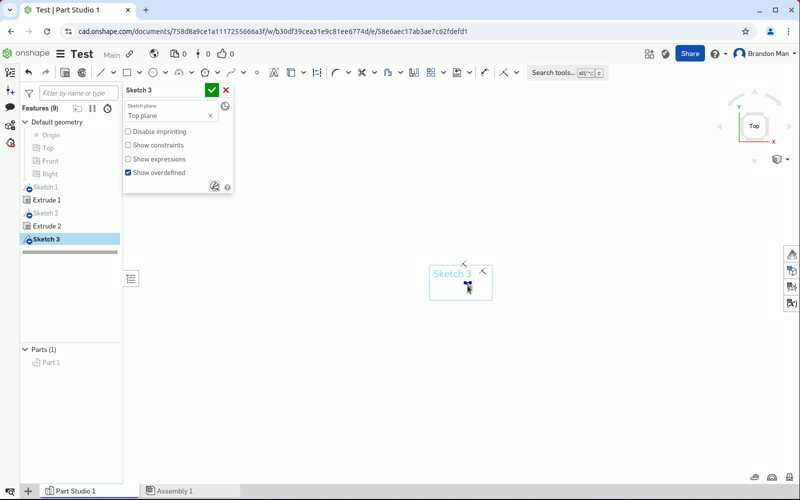
scroll(6)
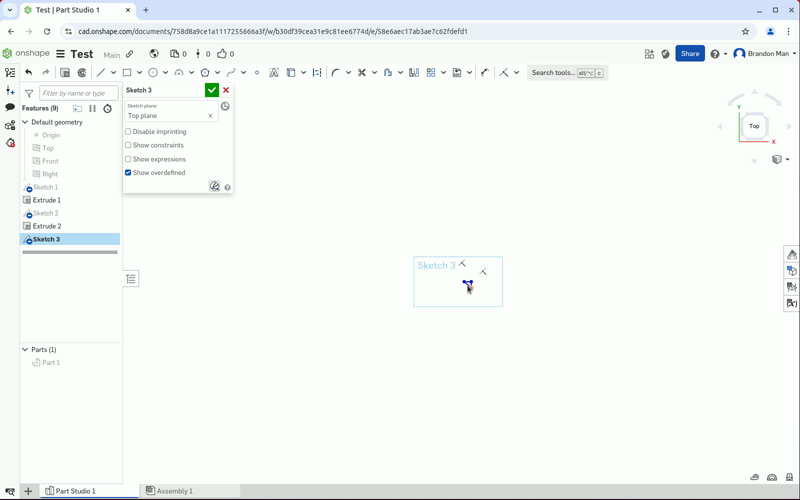
scroll(6)
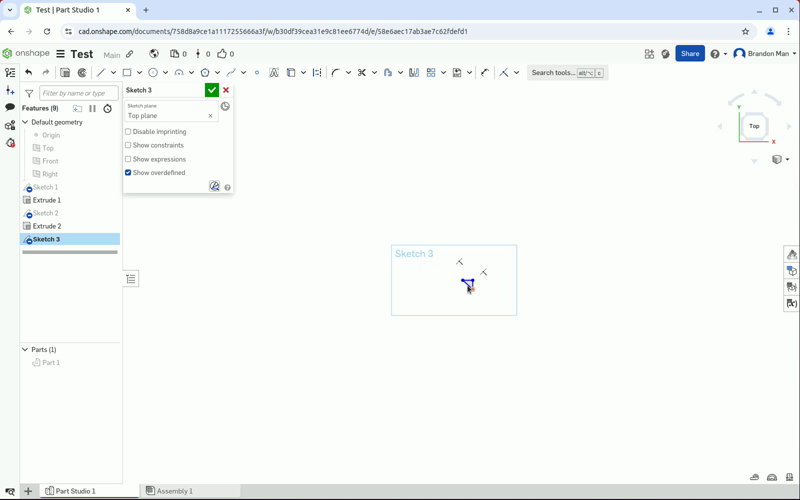
scroll(6)
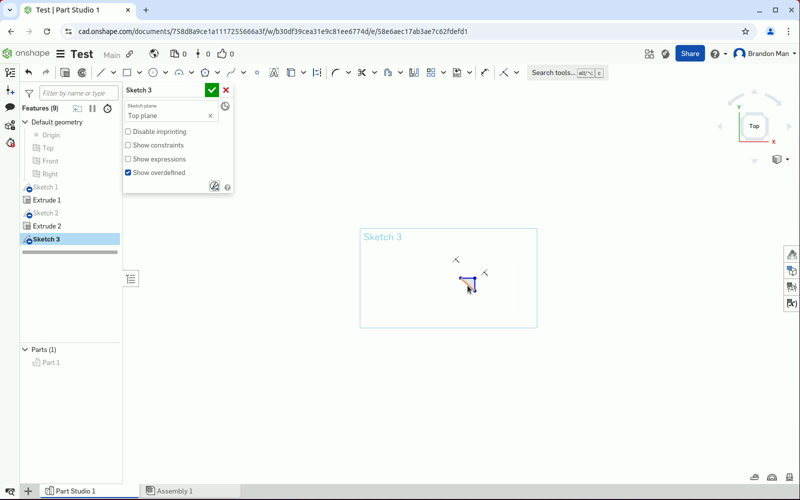
scroll(6)
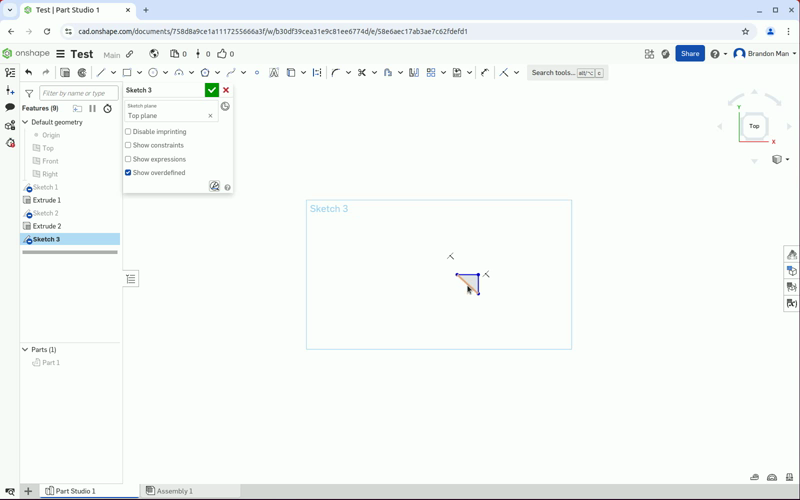
scroll(6)
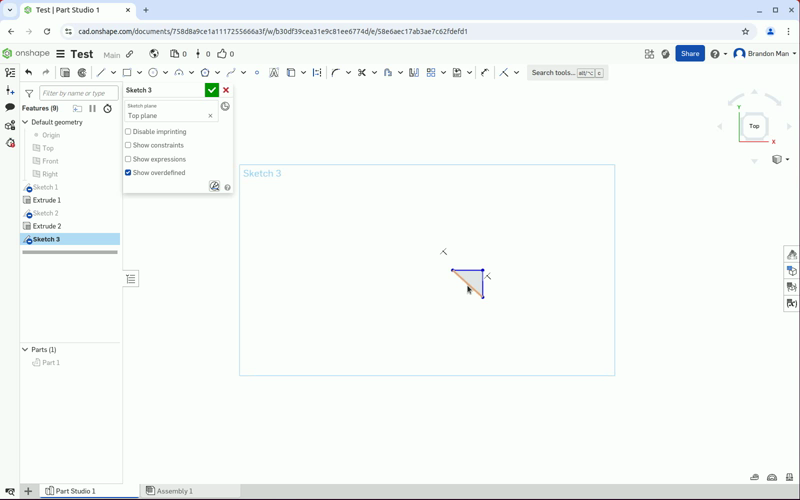
scroll(6)
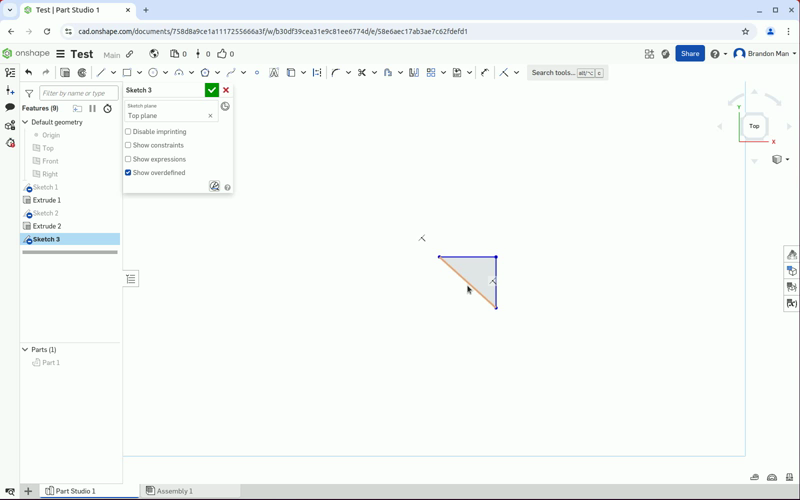
click(467, 285)
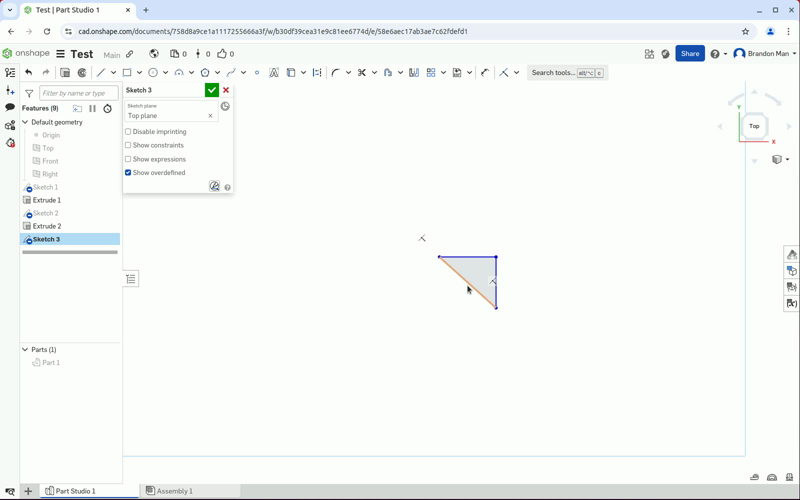
scroll(-6)
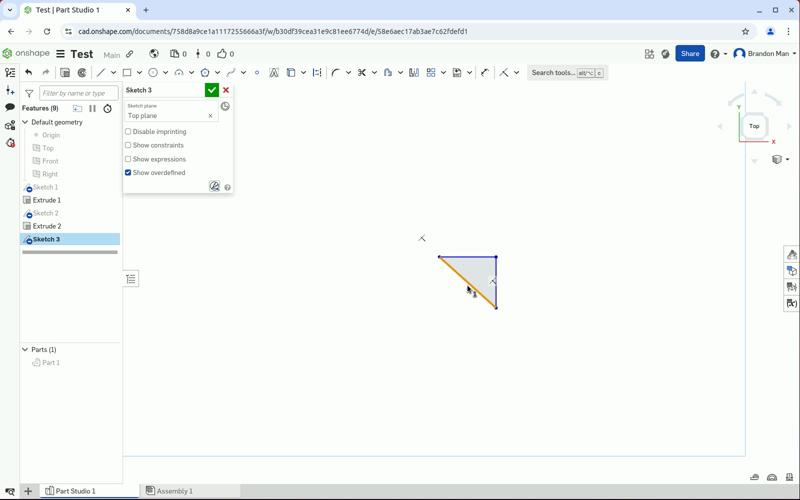
scroll(-6)
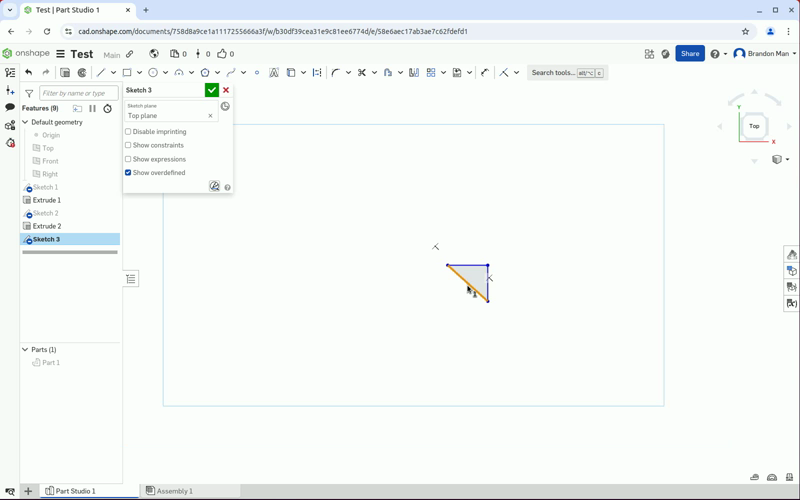
scroll(-6)
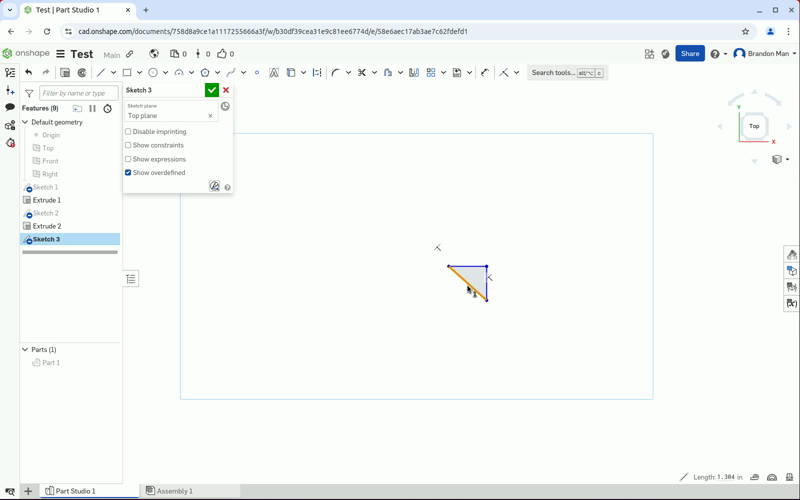
scroll(-6)
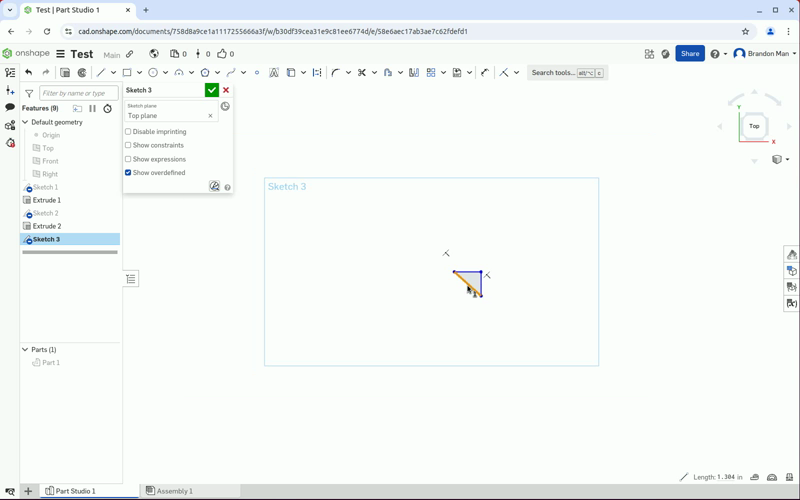
scroll(-6)
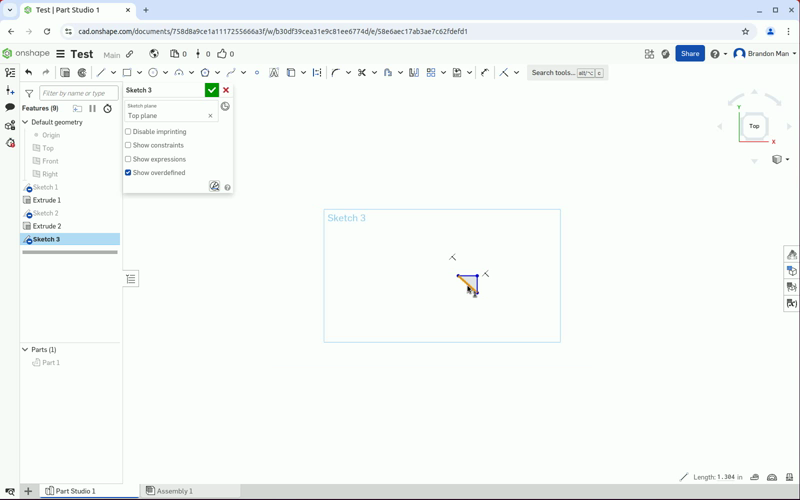
scroll(-6)
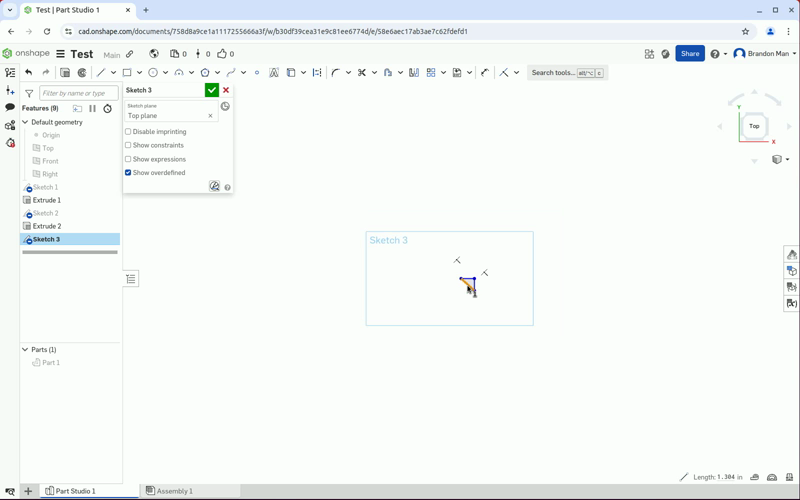
scroll(-6)
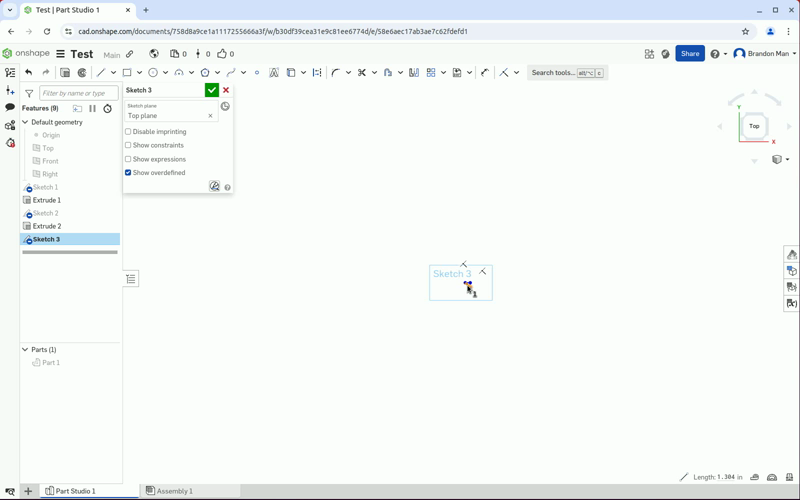
mouse_move(73, 352)
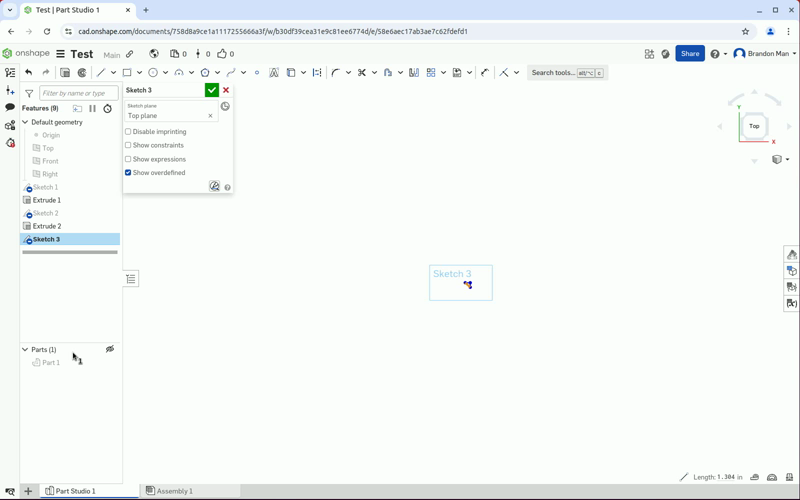
key(shift+y)
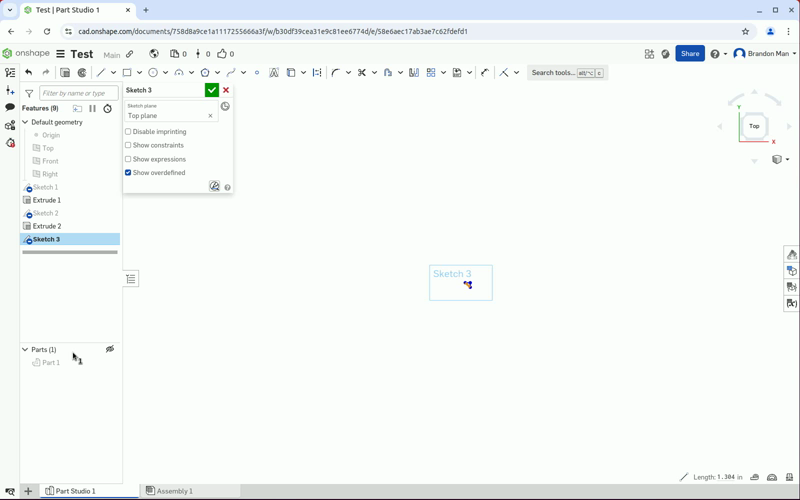
key(shift+e)
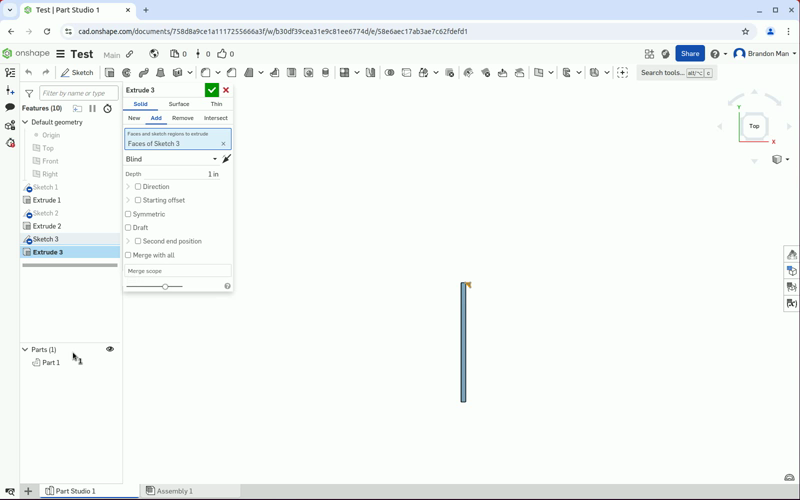
mouse_move(143, 106)
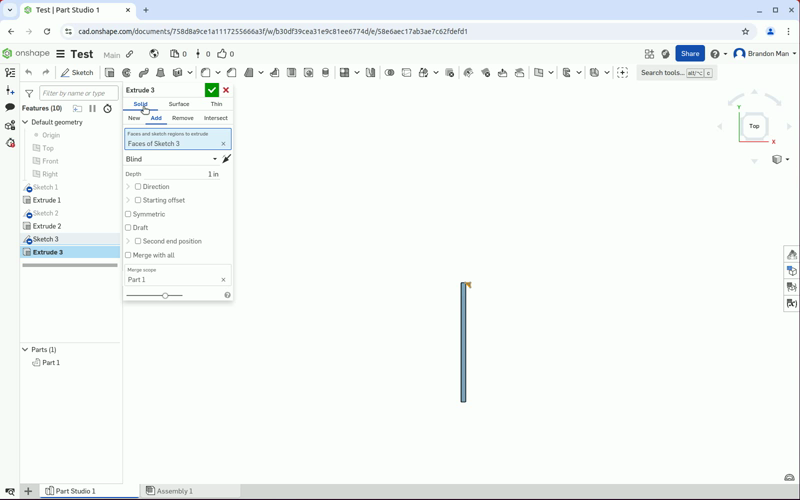
click(143, 106)
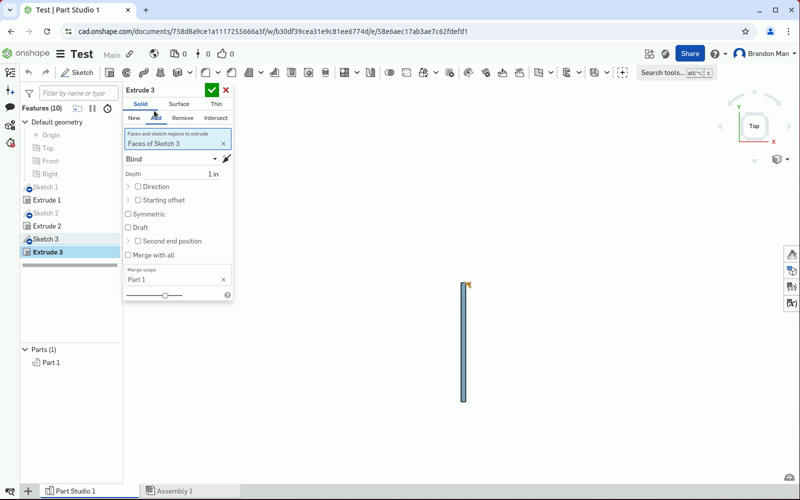
mouse_move(186, 120)
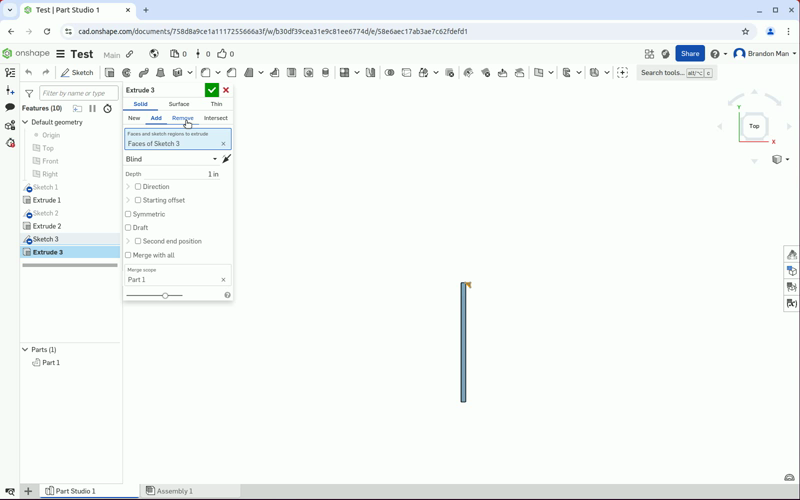
click(186, 120)
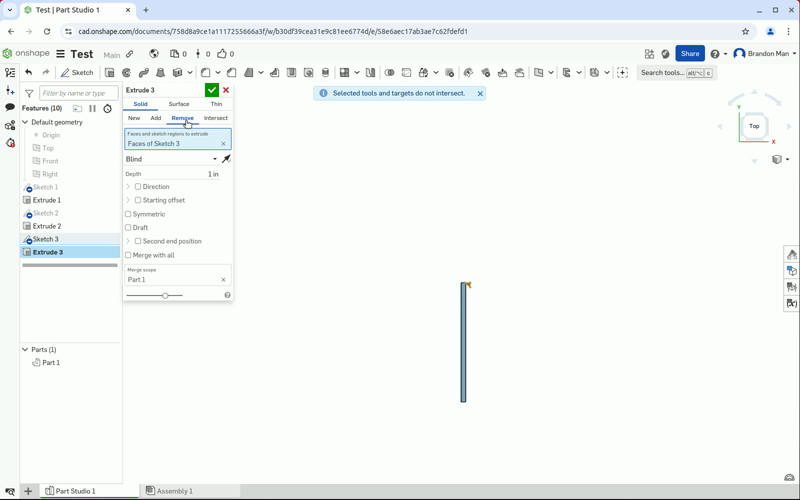
key(tab, 4)
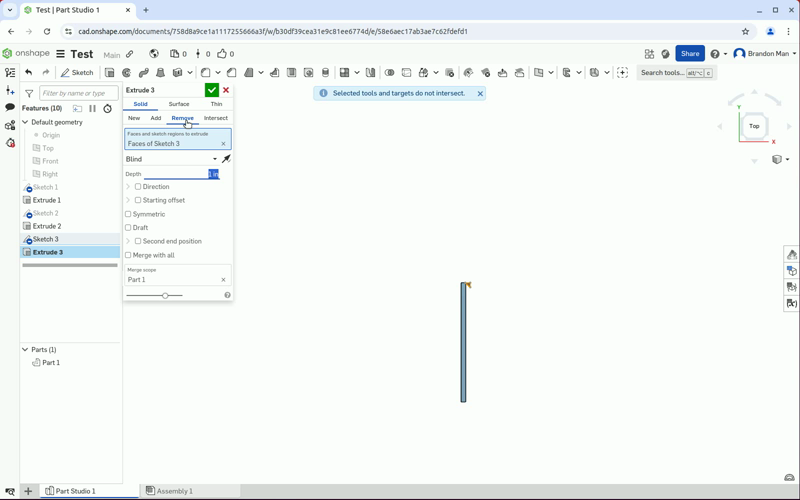
text(0.963)
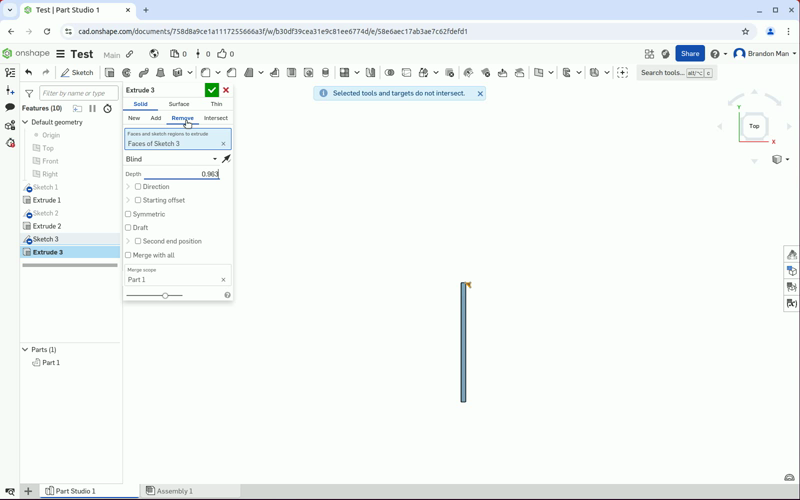
key(tab, 6)
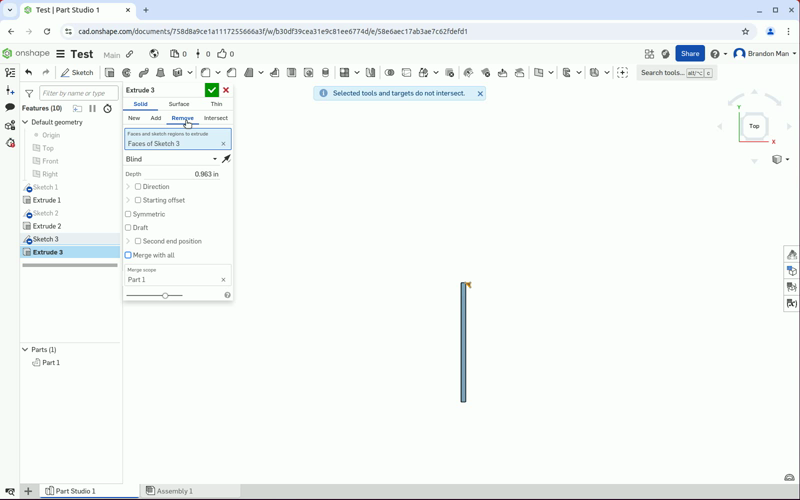
key(space)
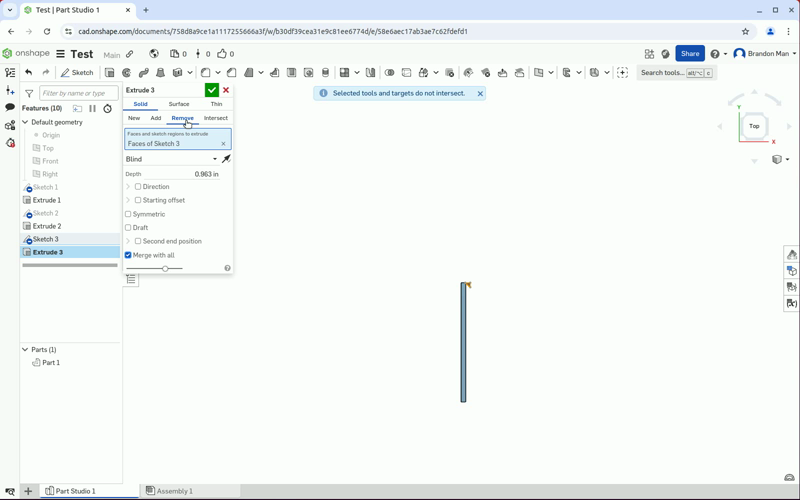
key(enter)
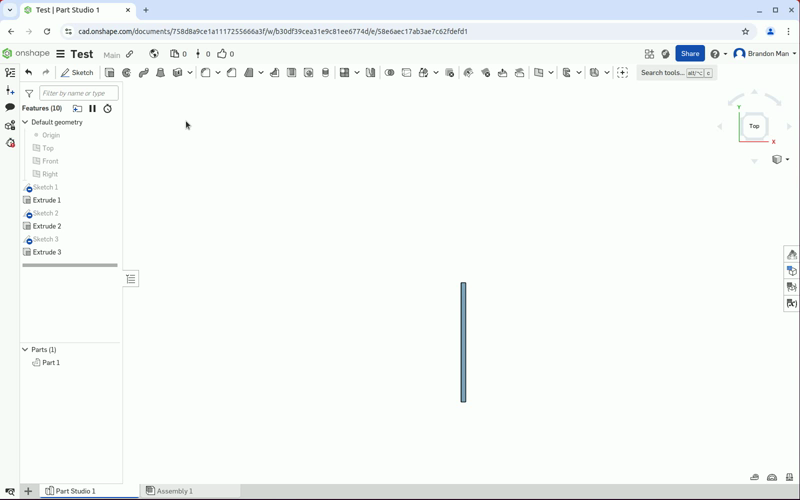
key(shift+h)
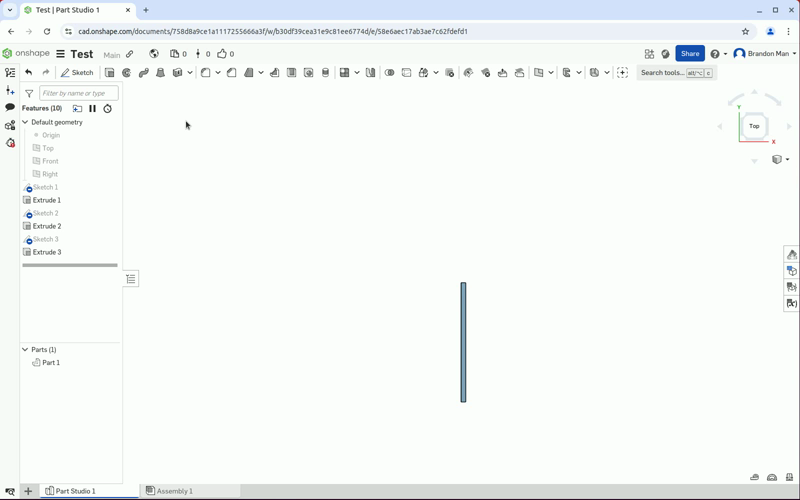
key(shift+h)
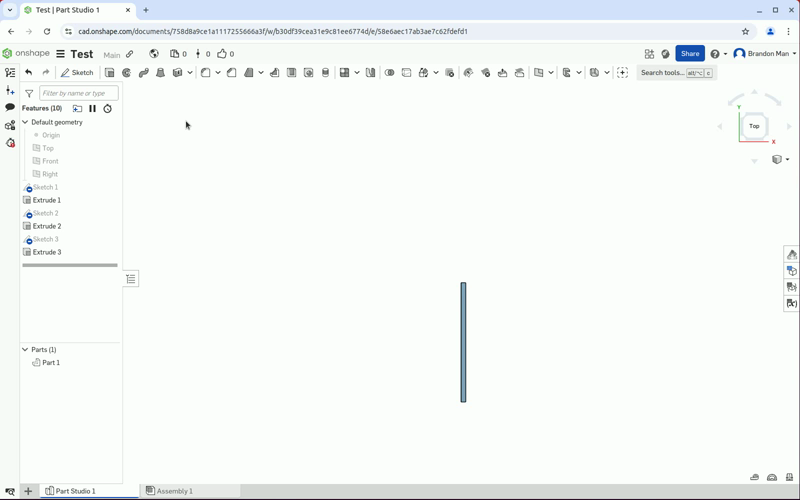
mouse_move(73, 189)
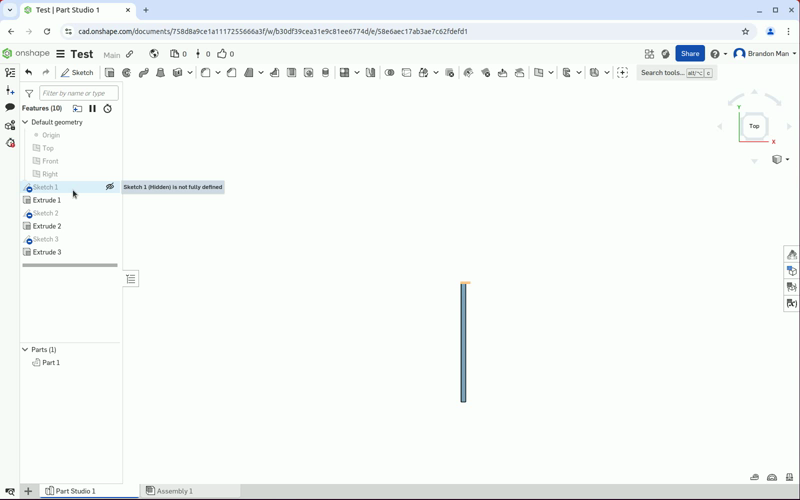
click(73, 189)
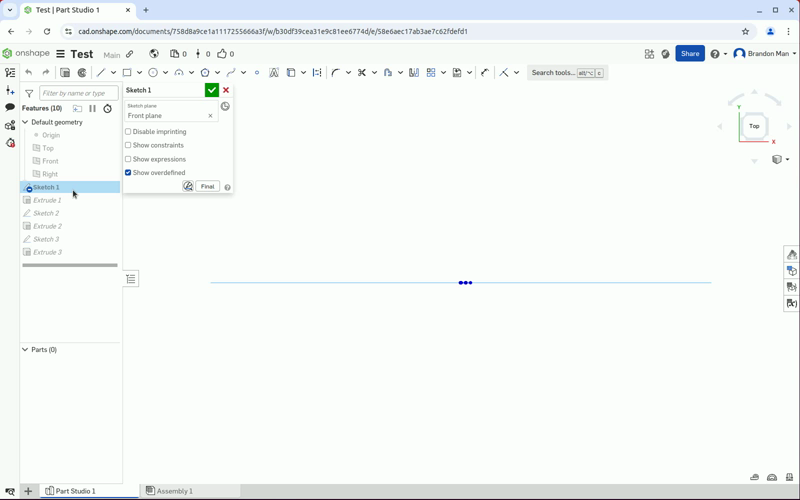
mouse_move(229, 92)
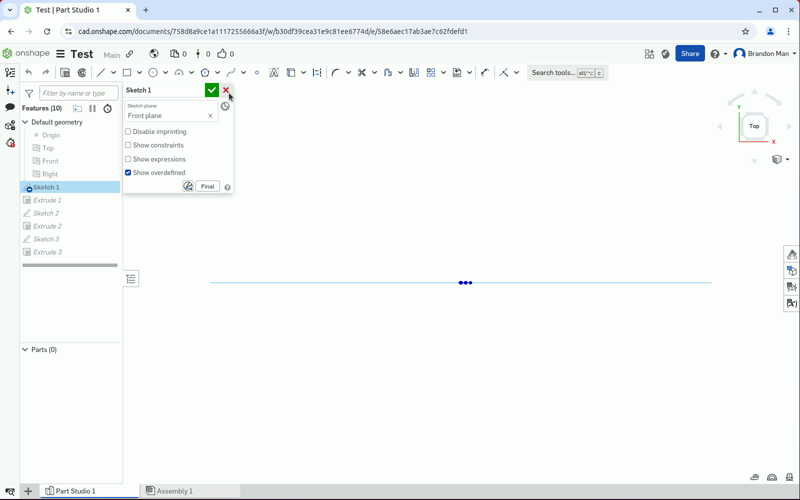
click(229, 92)
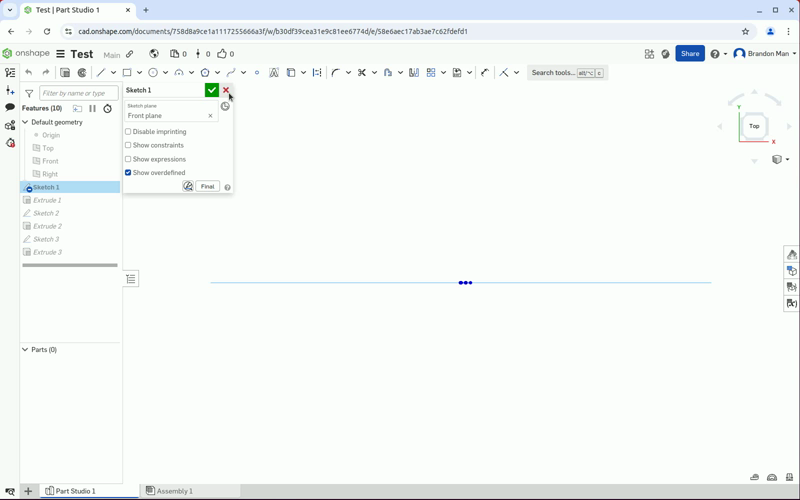
key(shift+s)
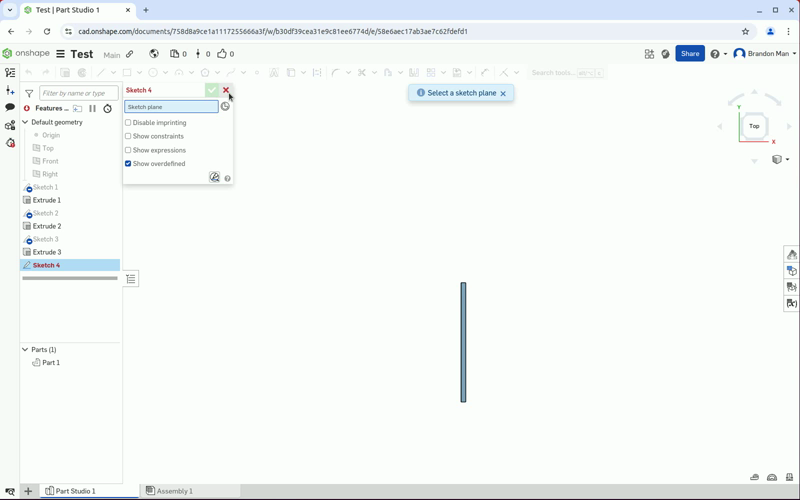
mouse_move(73, 150)
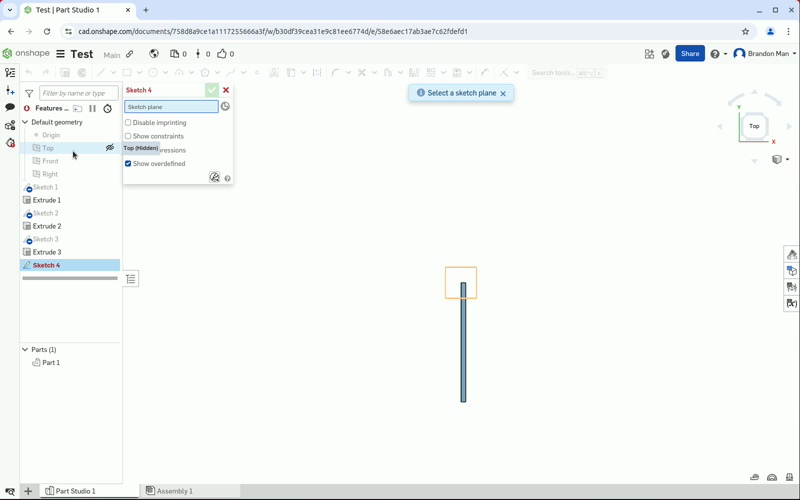
click(73, 150)
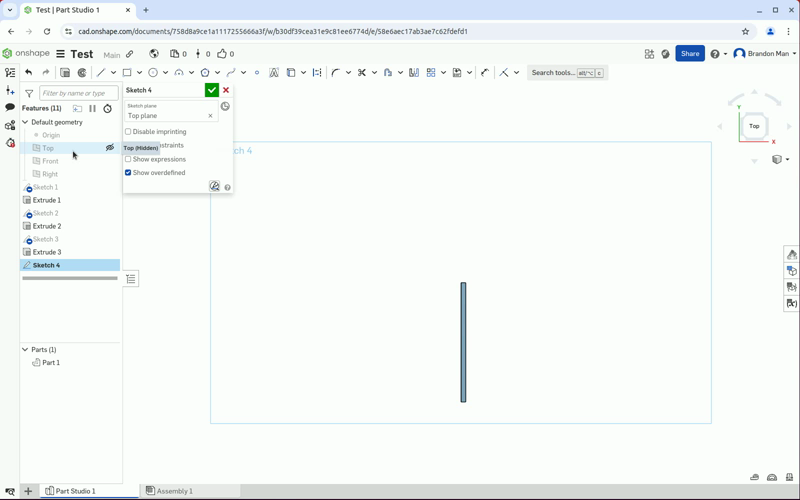
mouse_move(73, 352)
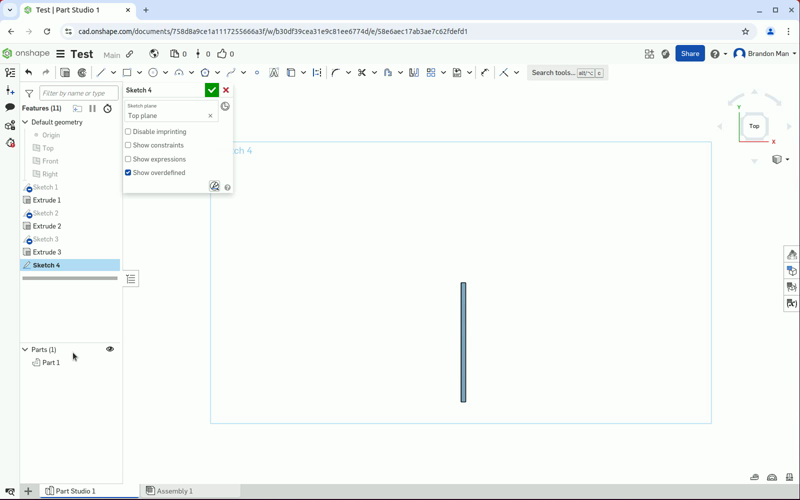
key(y)
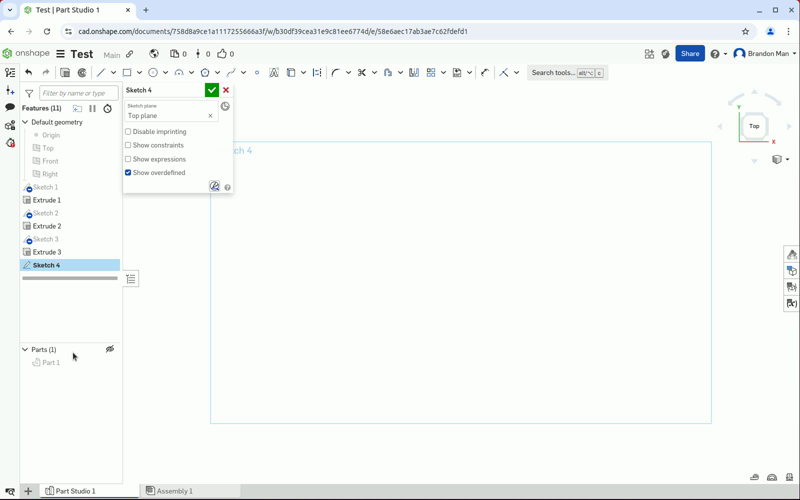
key(l)
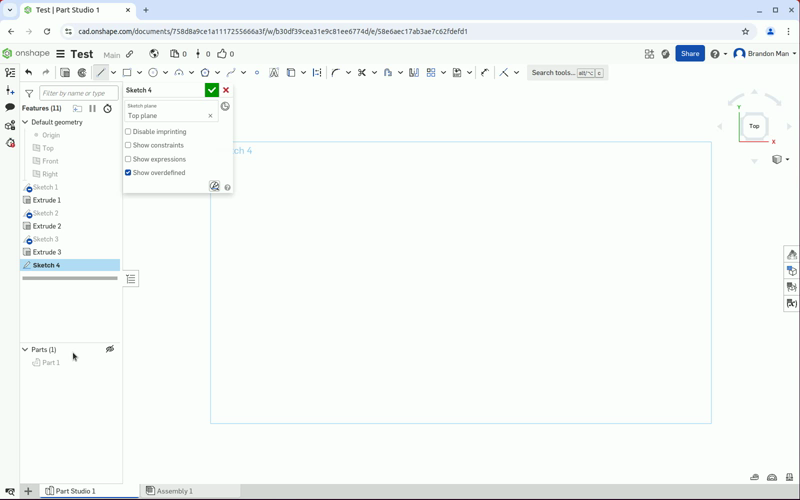
key_down(shift)
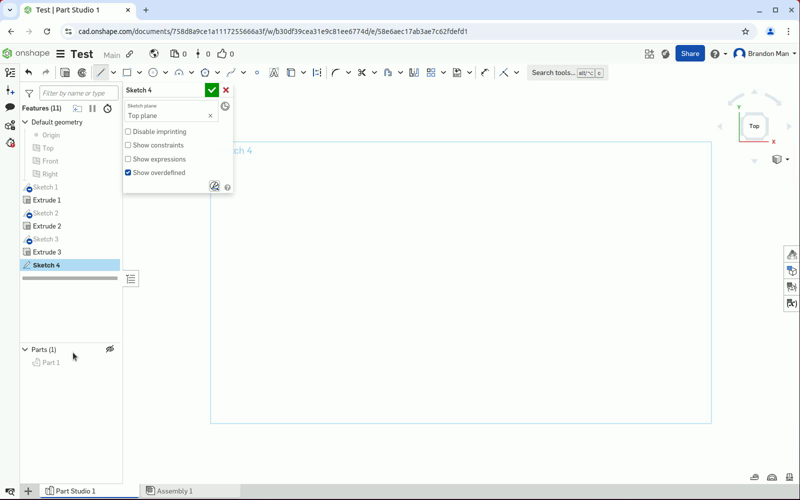
mouse_move(465, 395)
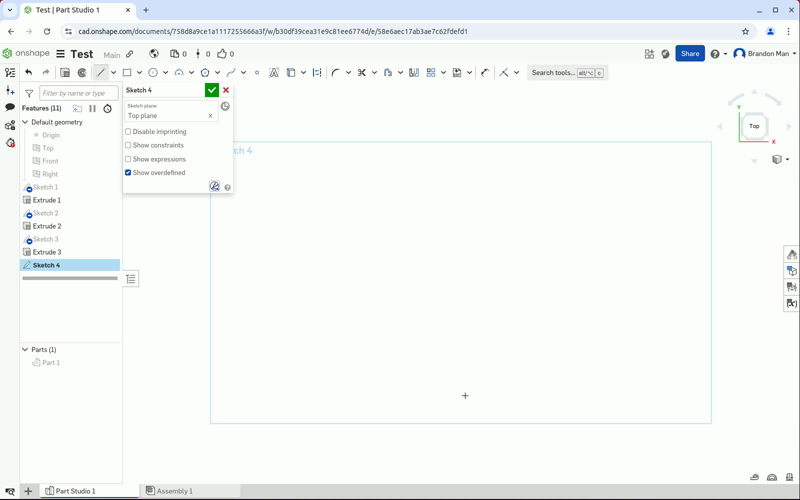
click(465, 395)
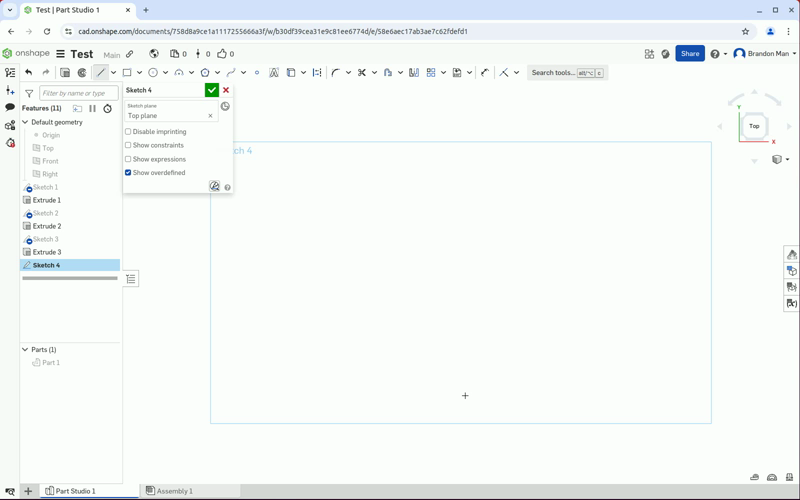
key_up(shift)
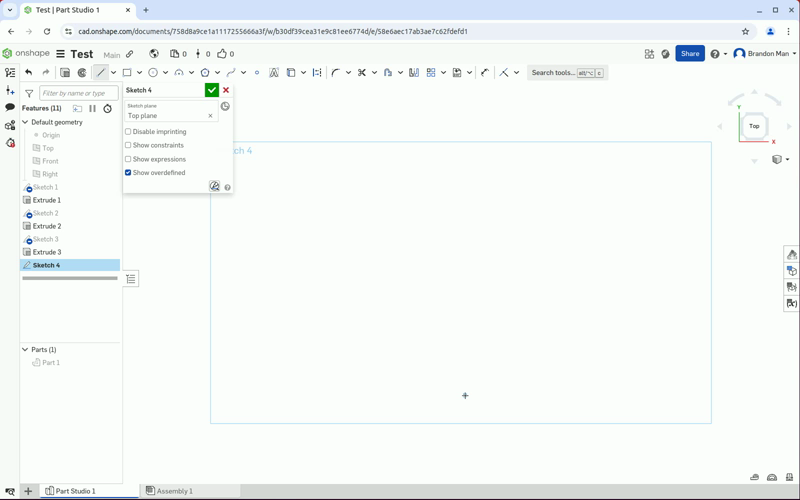
key_down(shift)
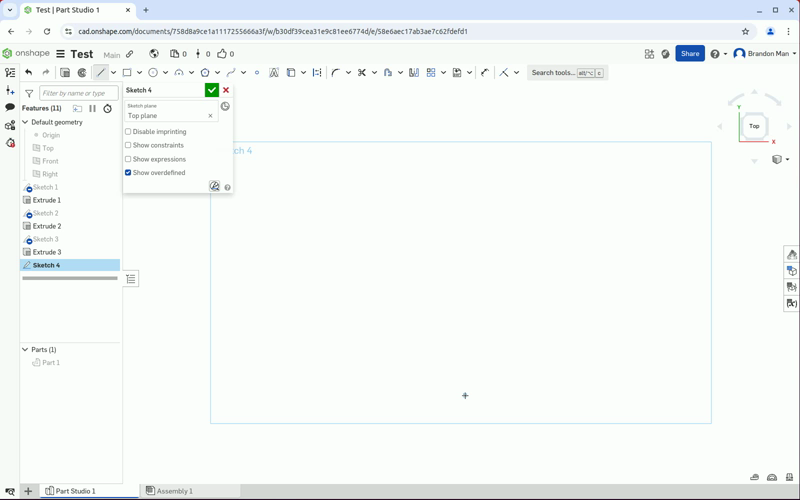
mouse_move(495, 395)
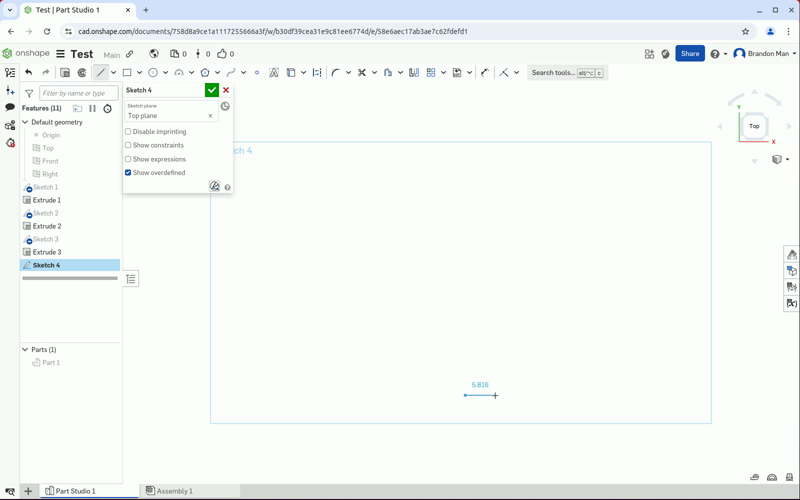
mouse_move(470, 395)
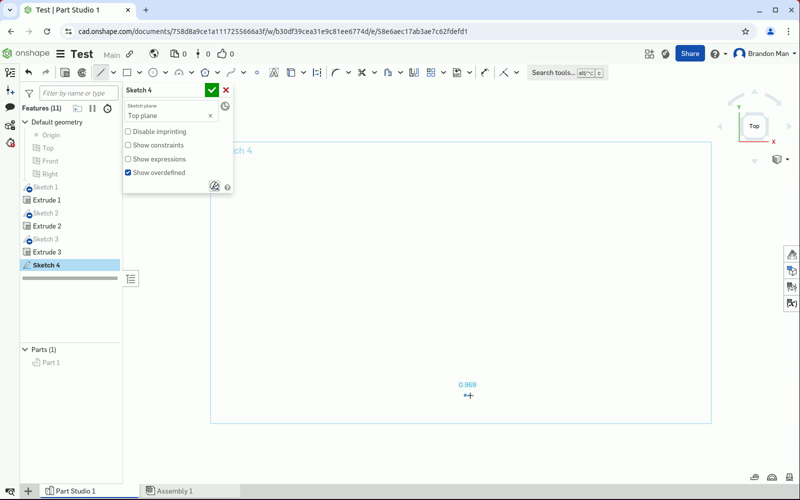
scroll(6)
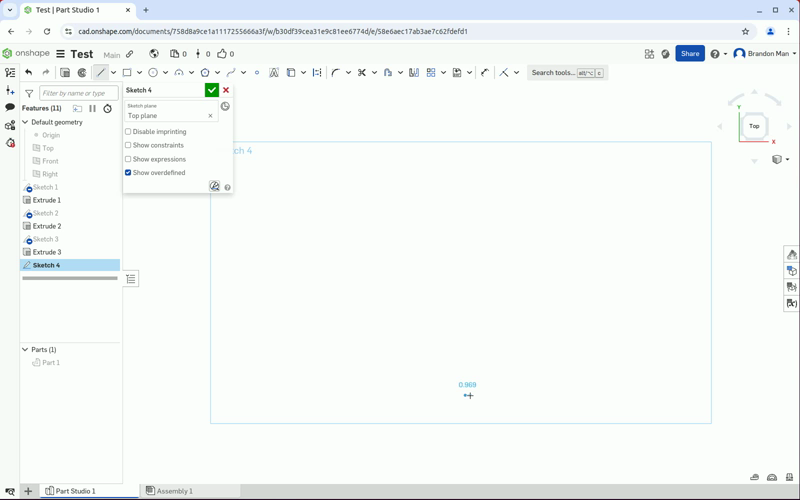
scroll(6)
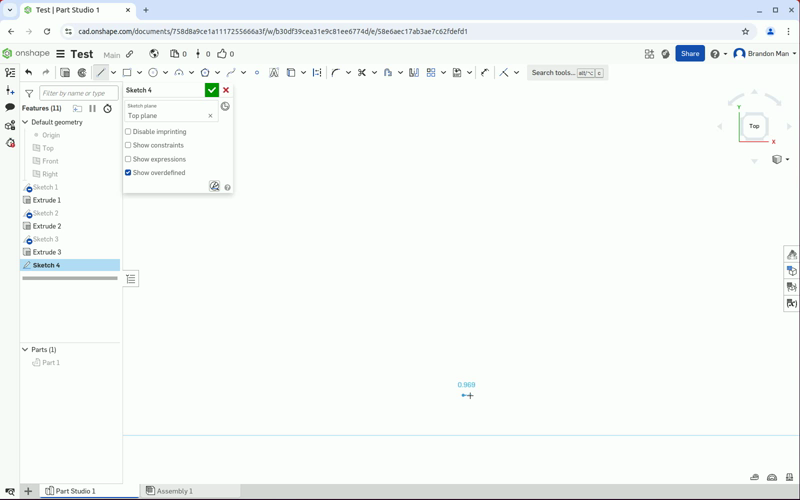
scroll(6)
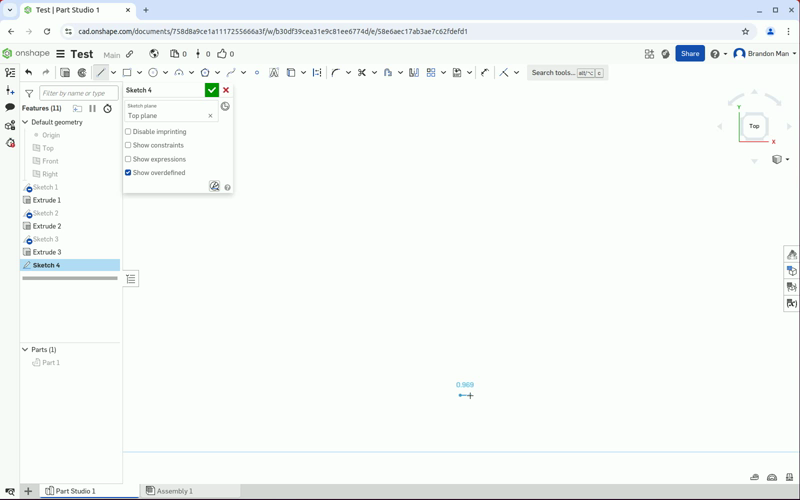
scroll(6)
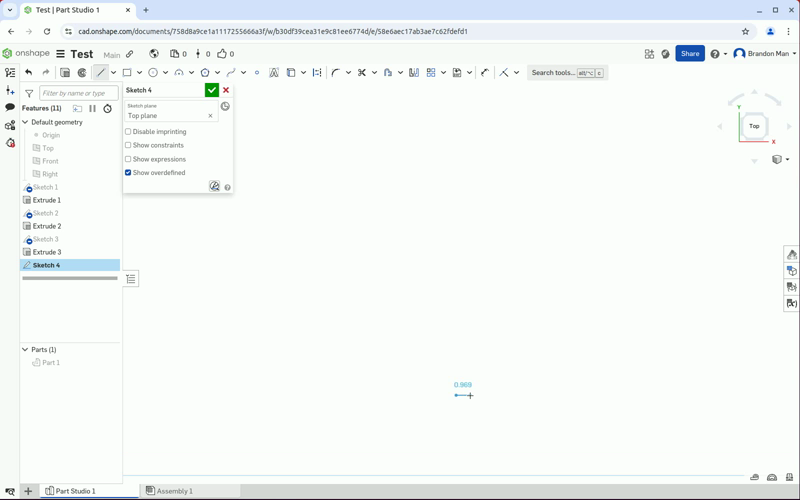
scroll(6)
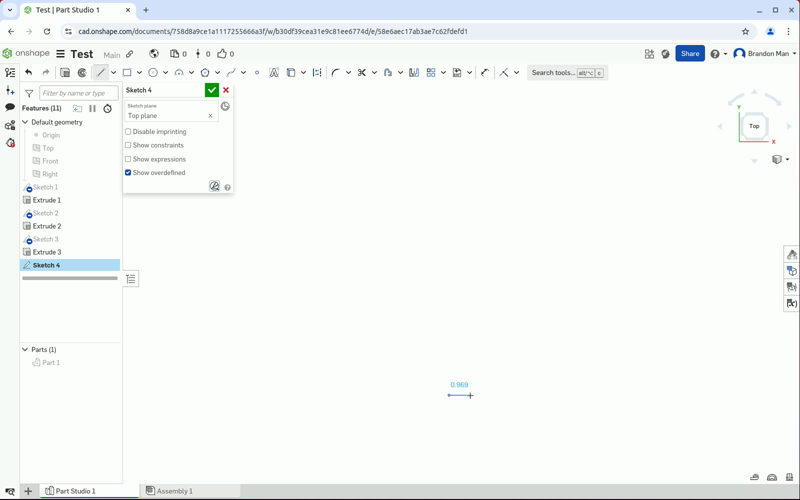
scroll(6)
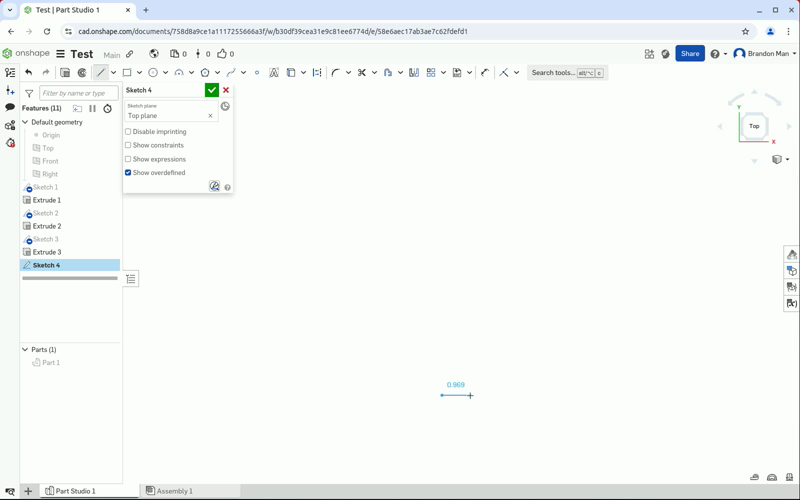
scroll(6)
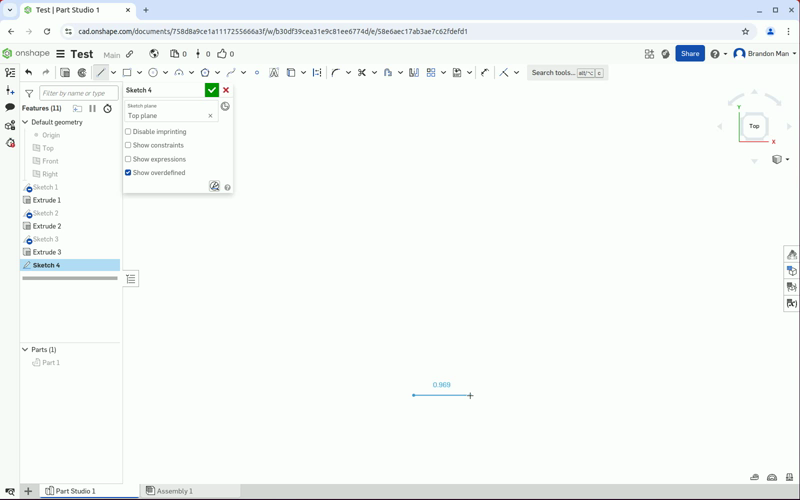
click(470, 395)
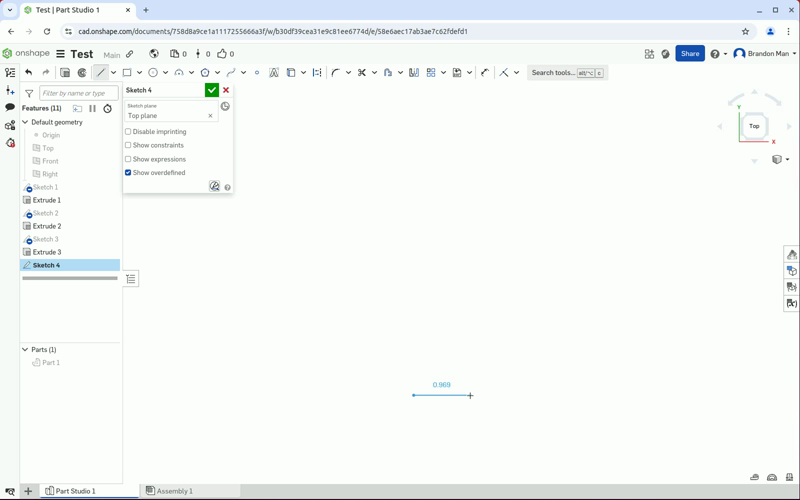
scroll(-6)
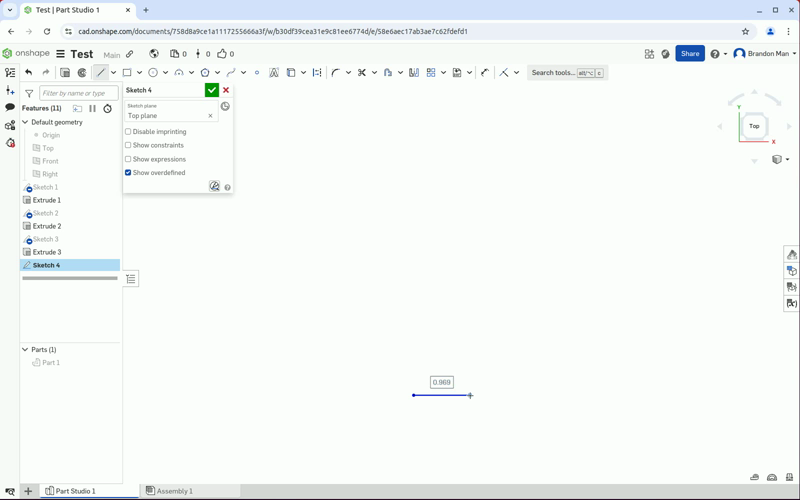
scroll(-6)
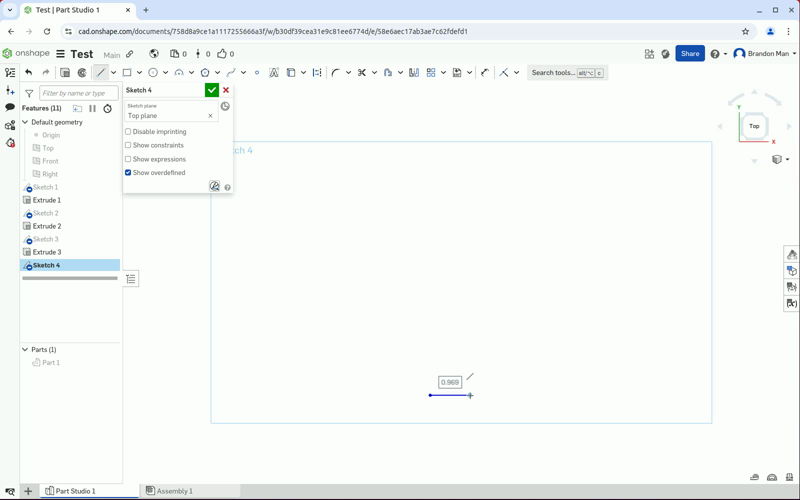
scroll(-6)
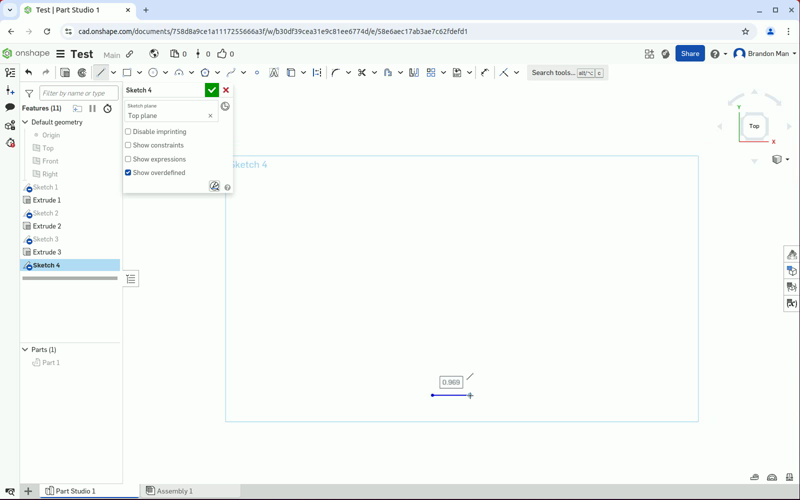
scroll(-6)
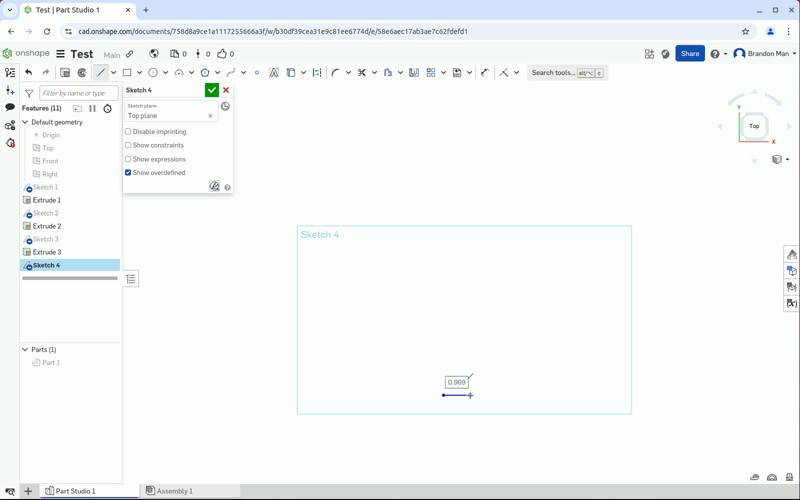
scroll(-6)
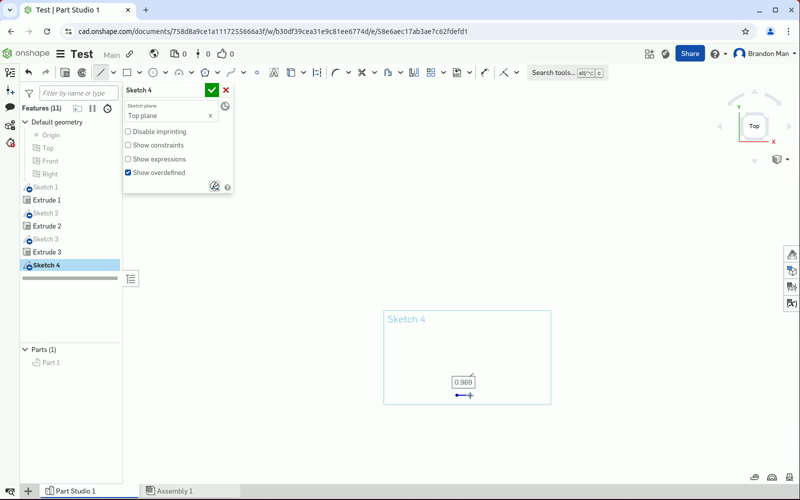
scroll(-6)
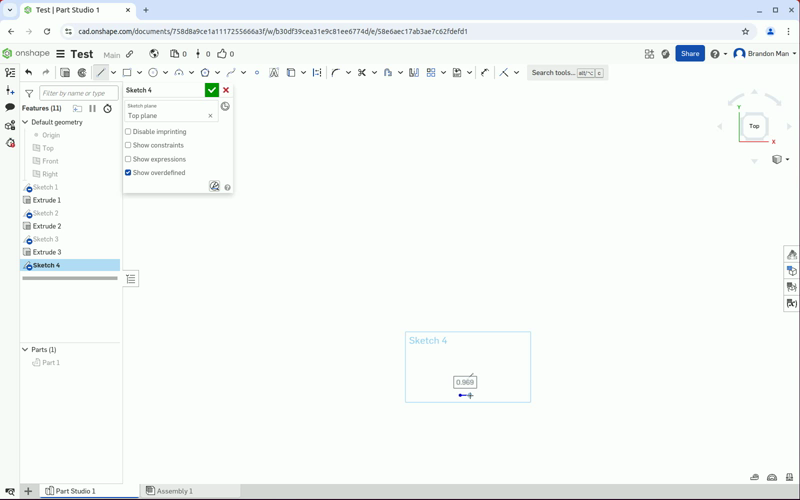
scroll(-6)
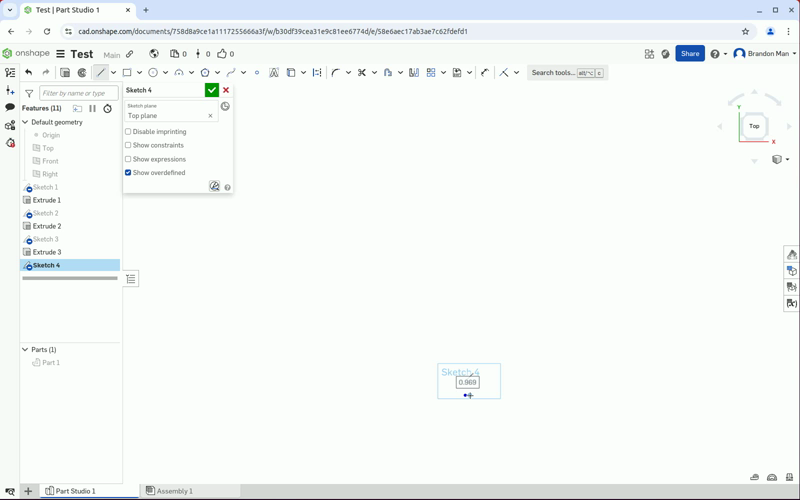
key_up(shift)
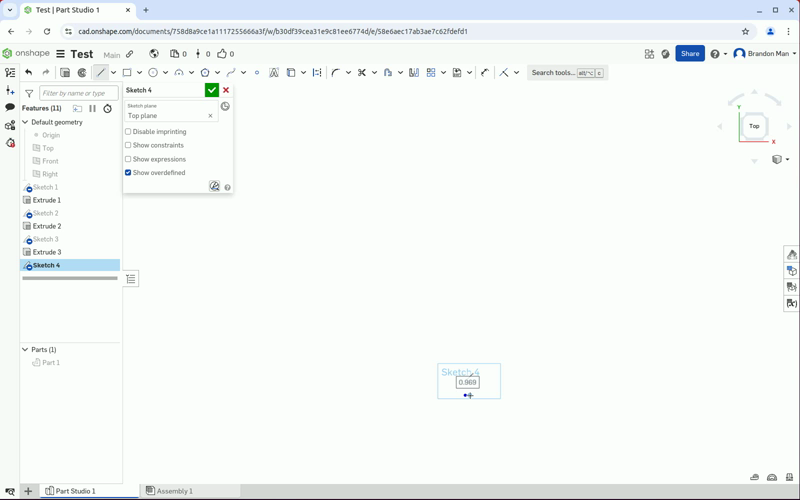
key_down(shift)
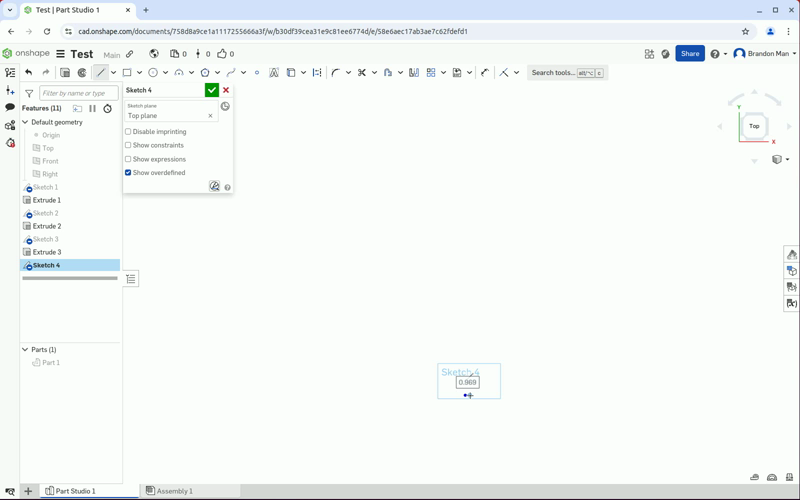
mouse_move(500, 395)
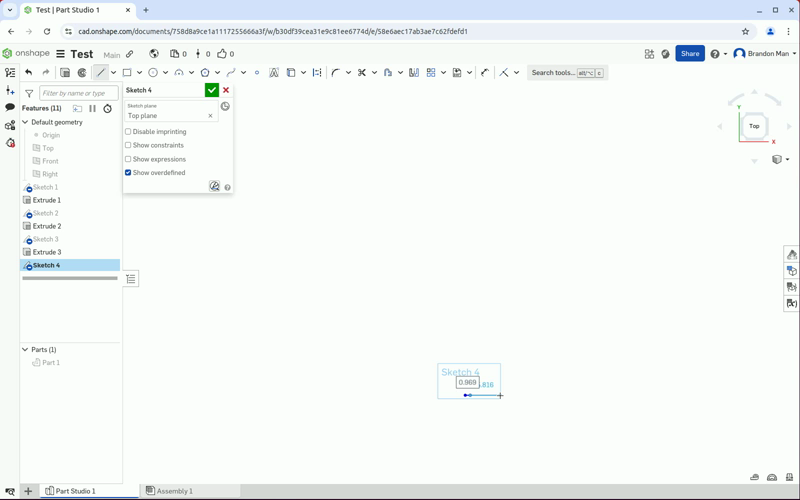
mouse_move(470, 390)
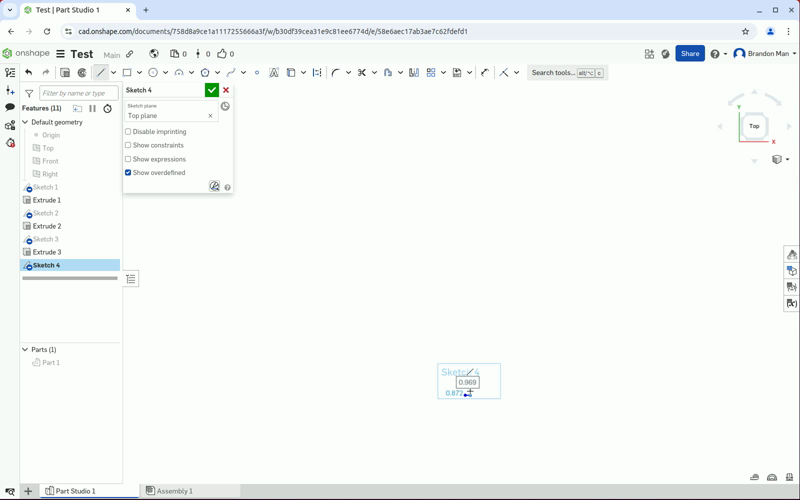
scroll(6)
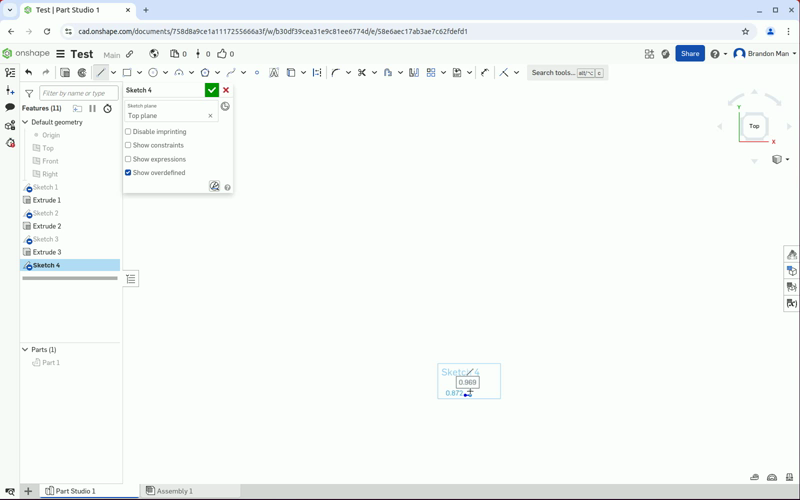
scroll(6)
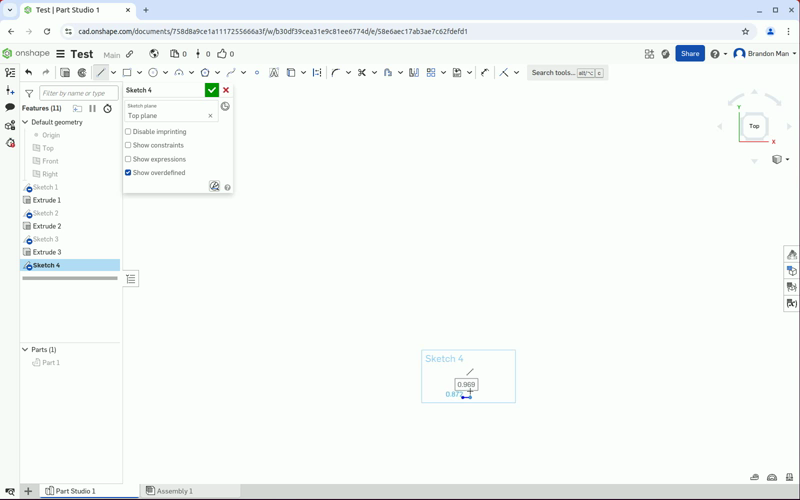
scroll(6)
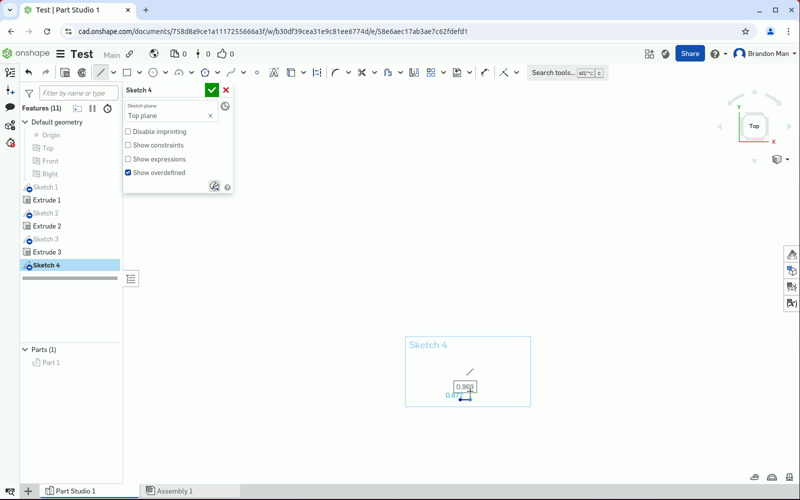
scroll(6)
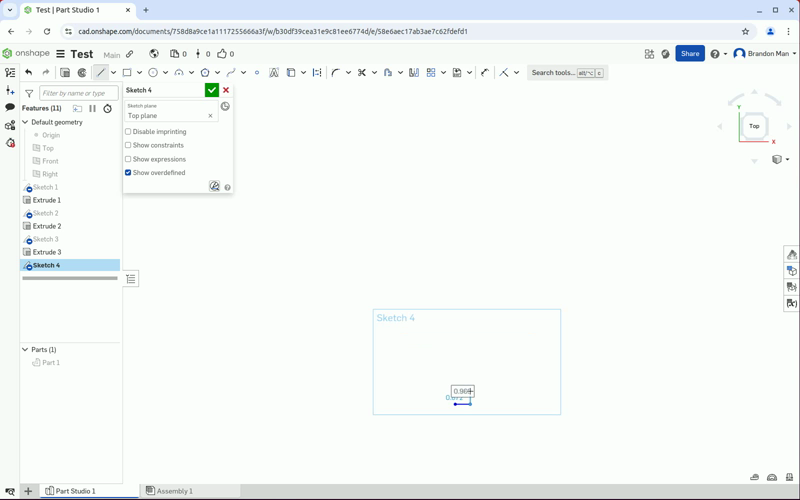
scroll(6)
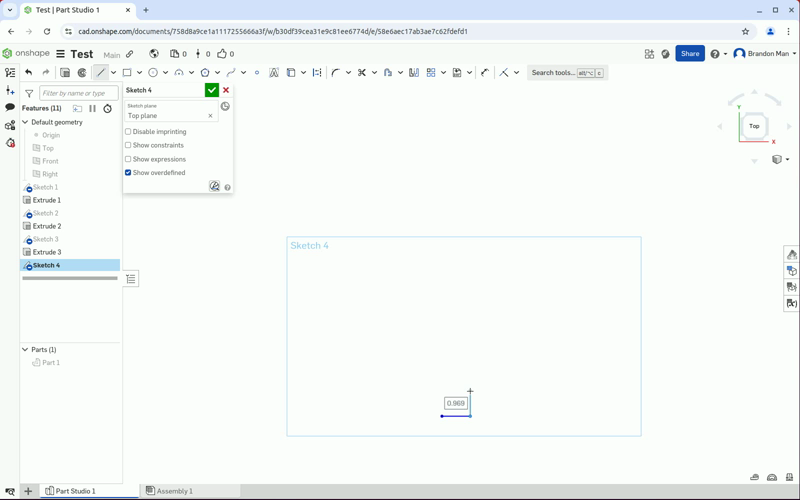
scroll(6)
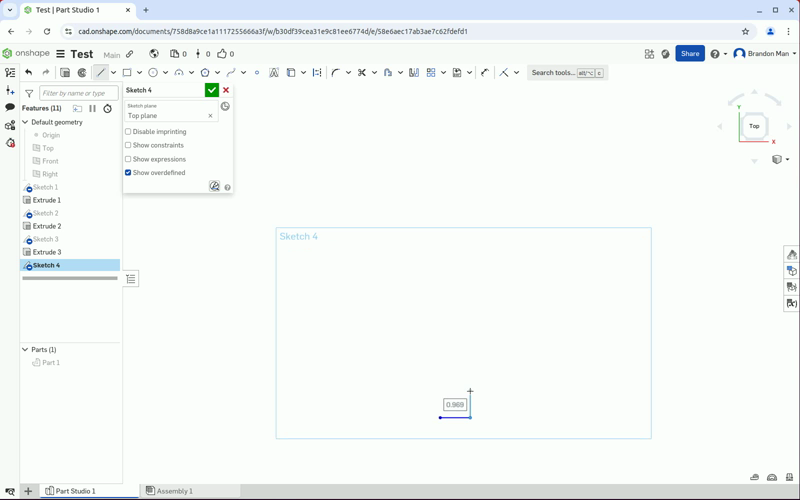
scroll(6)
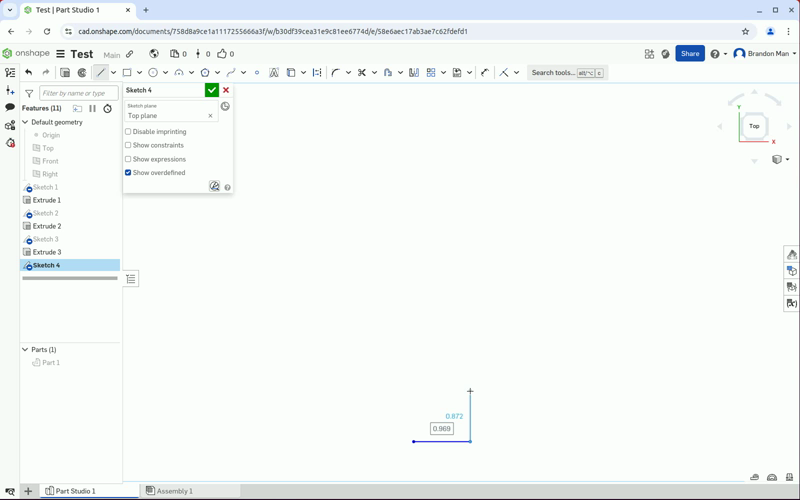
click(470, 390)
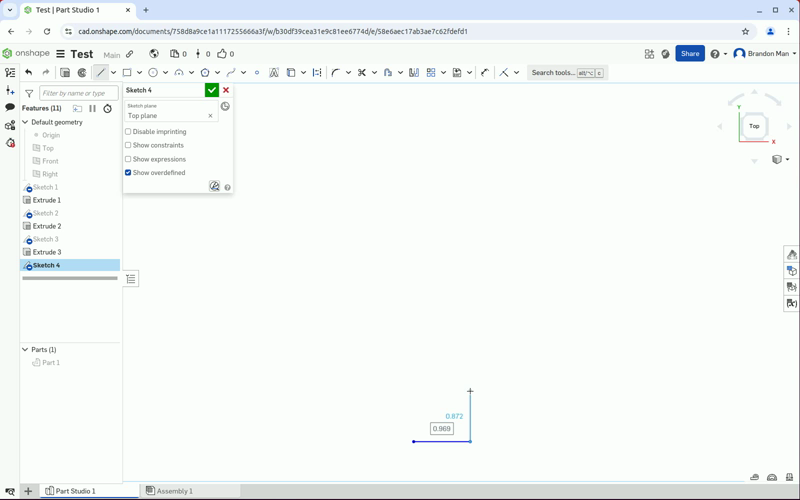
scroll(-6)
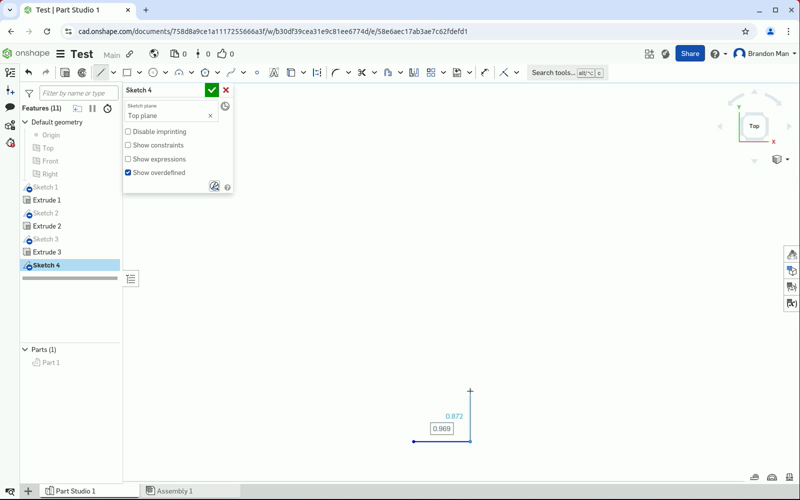
scroll(-6)
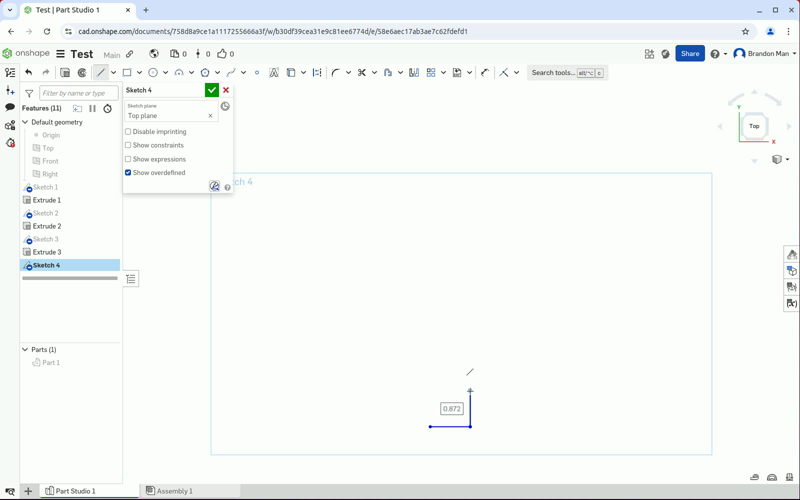
scroll(-6)
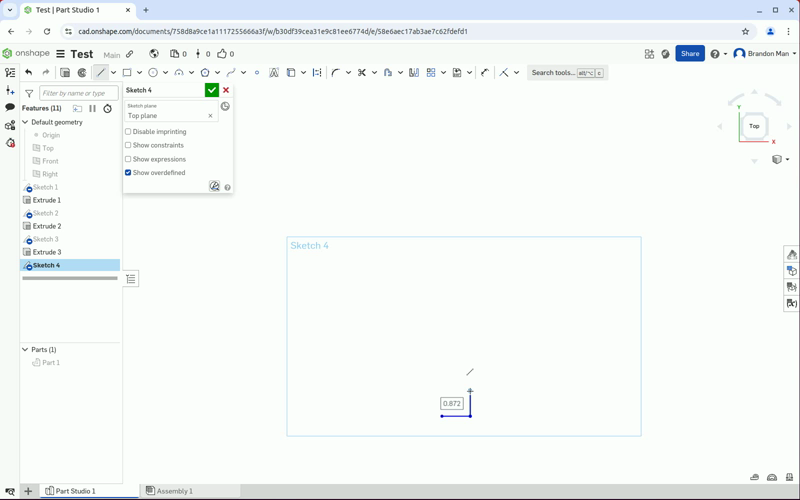
scroll(-6)
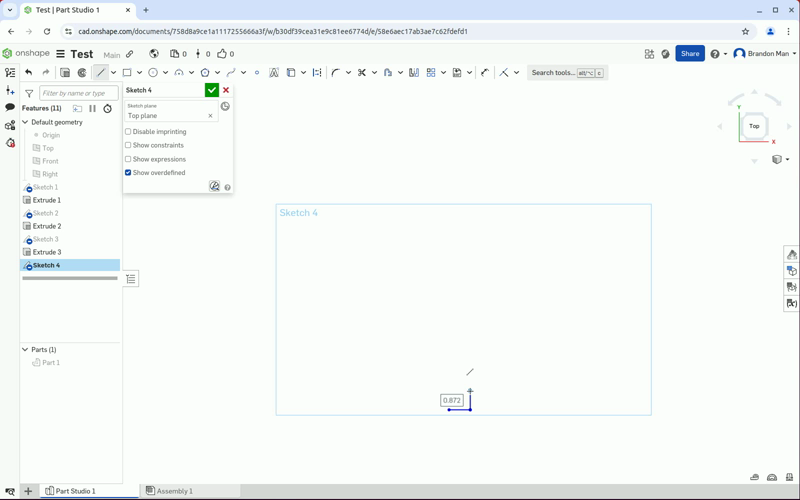
scroll(-6)
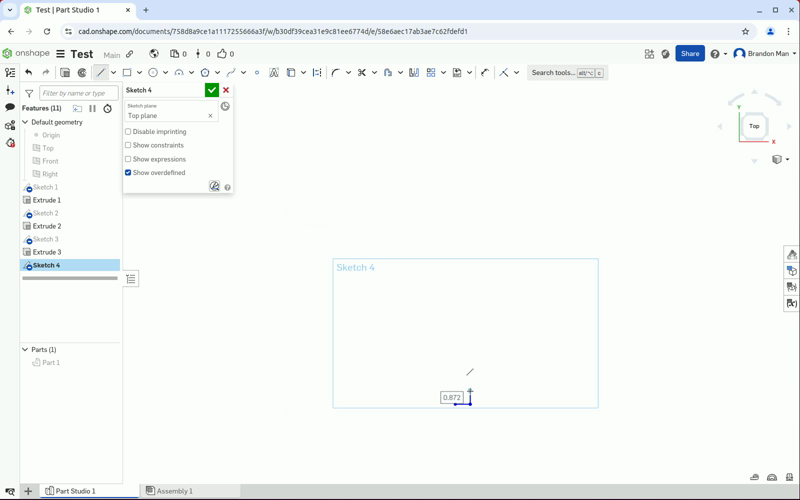
scroll(-6)
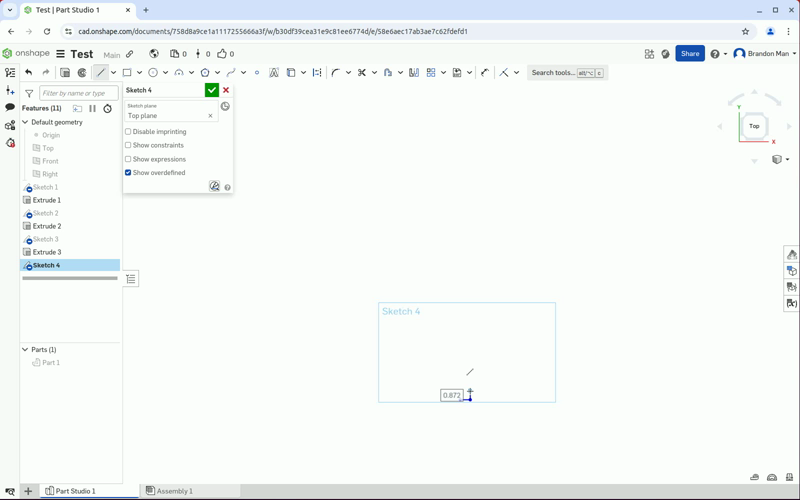
scroll(-6)
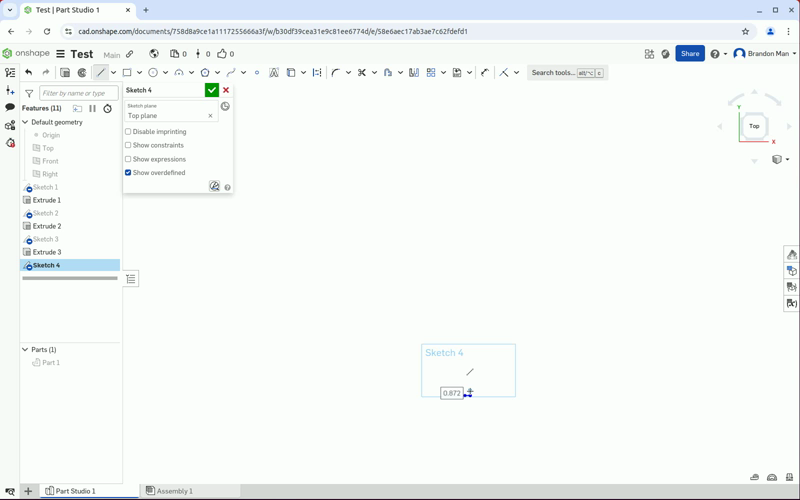
key_up(shift)
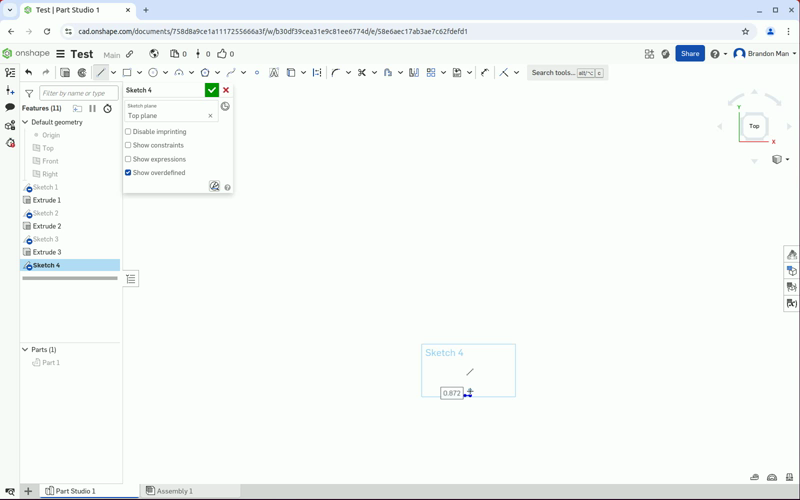
mouse_move(500, 390)
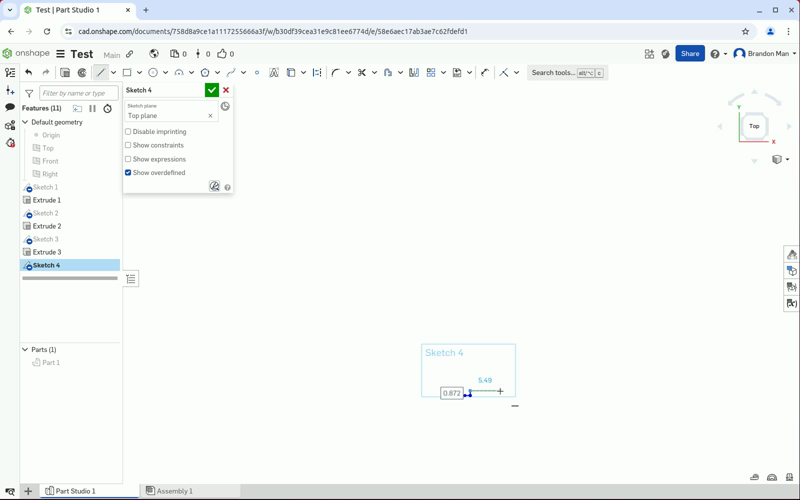
key_down(shift)
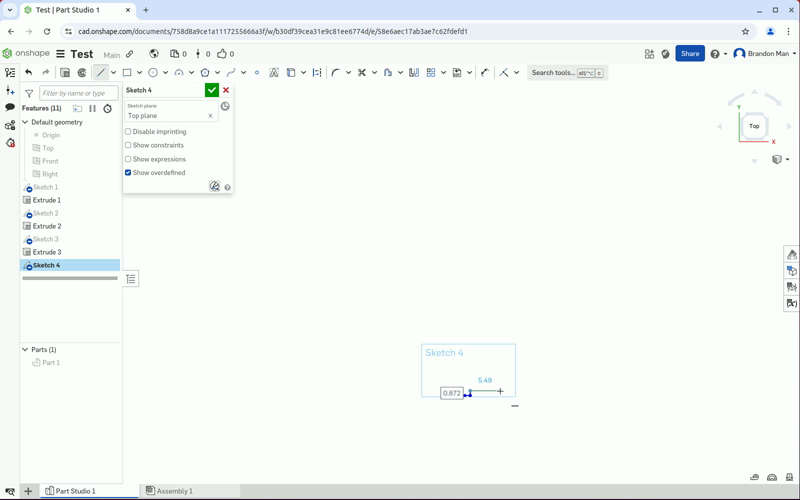
mouse_move(465, 395)
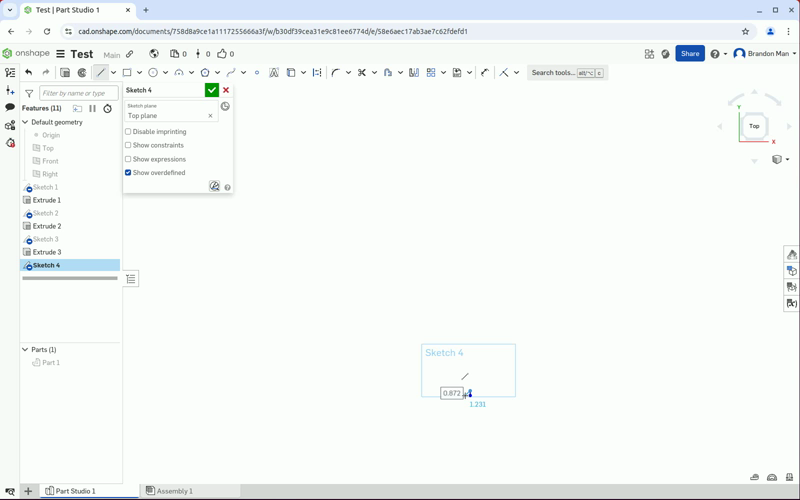
scroll(6)
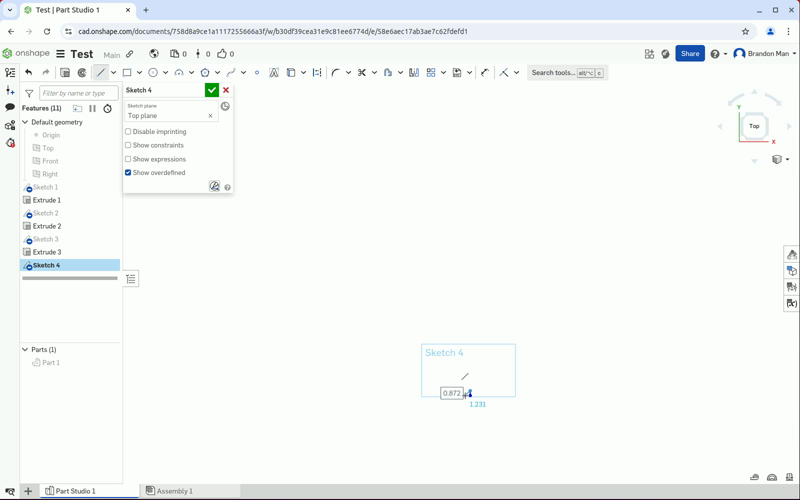
scroll(6)
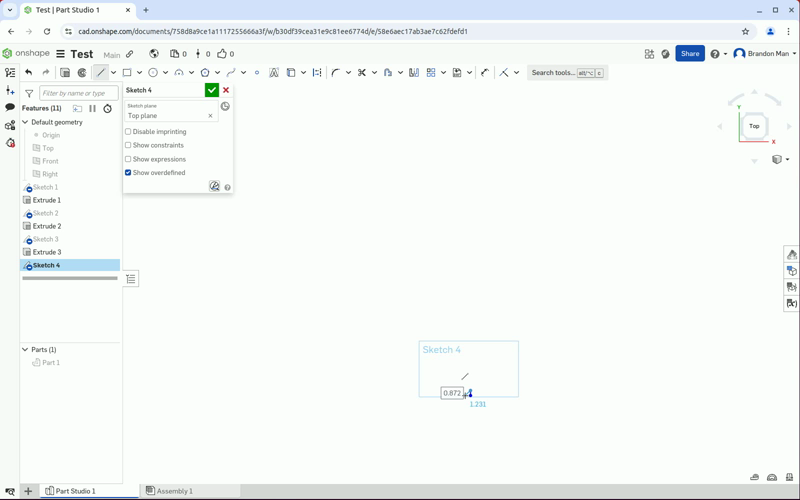
scroll(6)
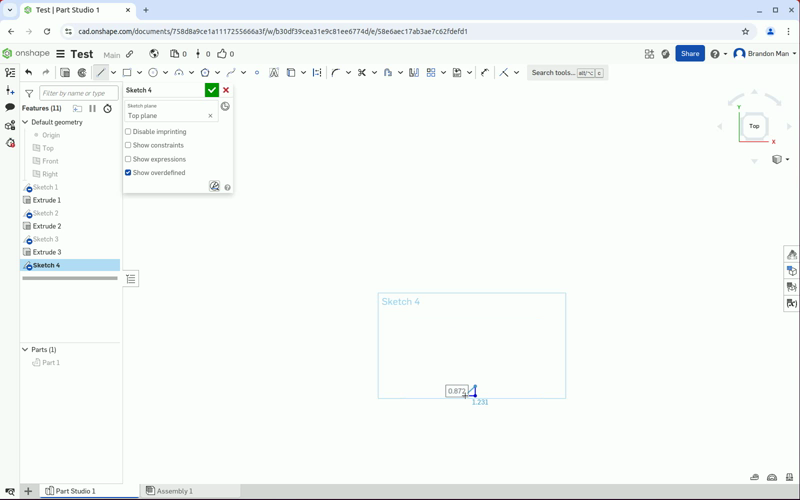
scroll(6)
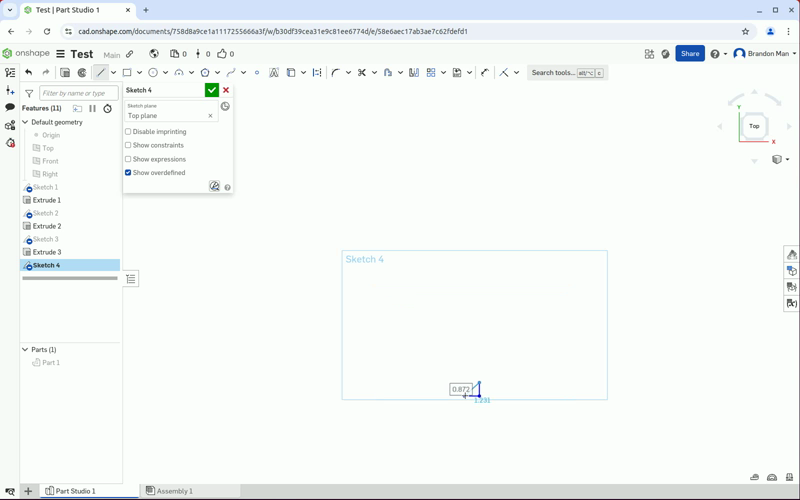
scroll(6)
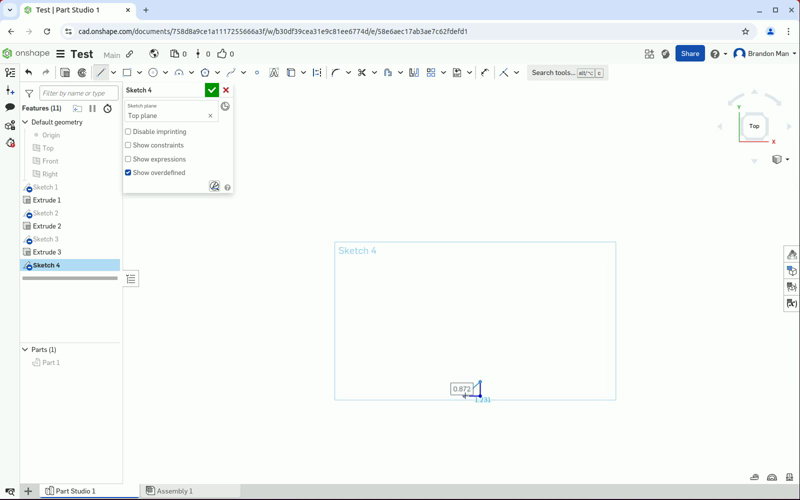
scroll(6)
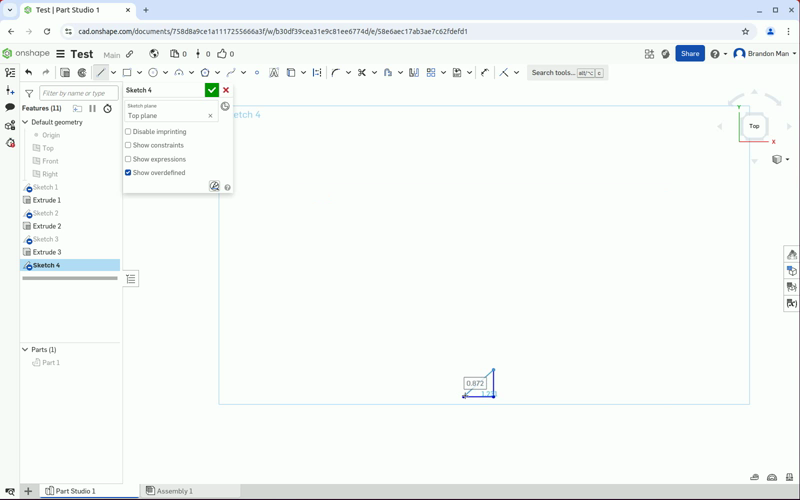
scroll(6)
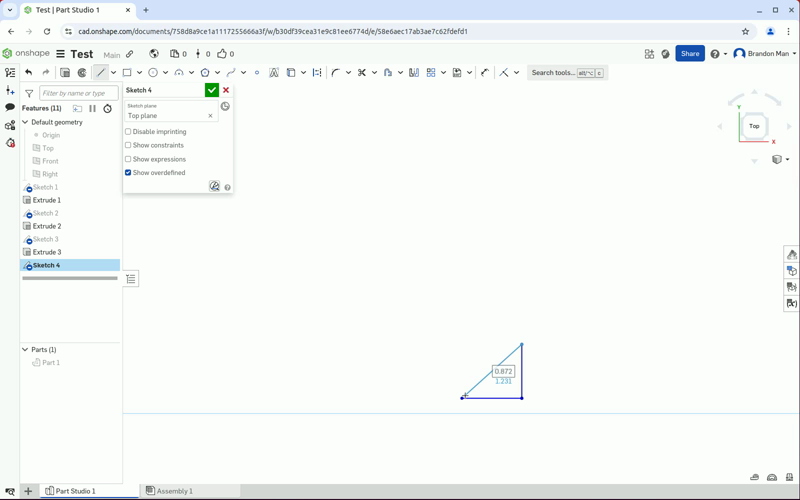
key_up(shift)
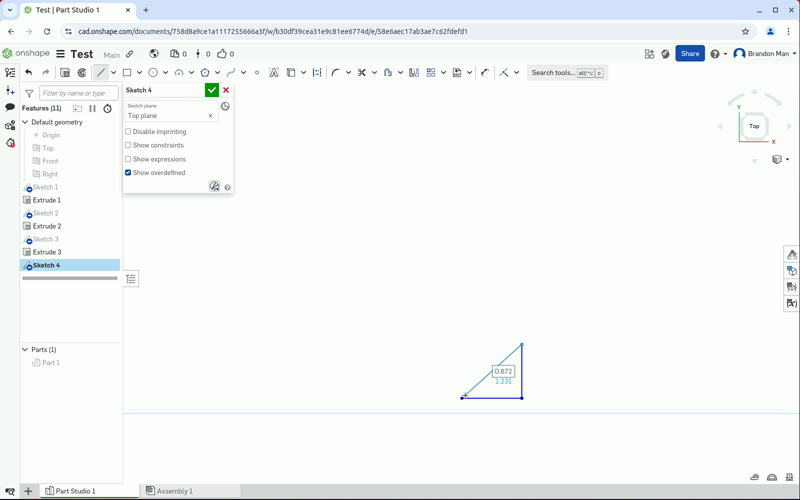
click(465, 395)
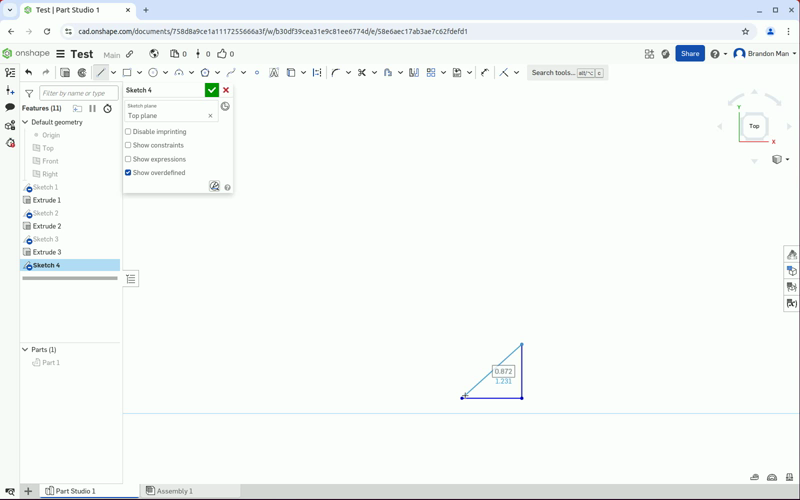
scroll(-6)
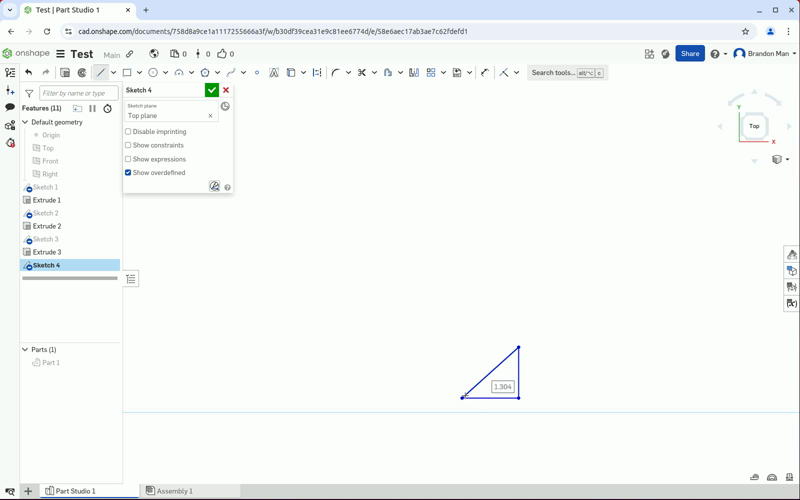
scroll(-6)
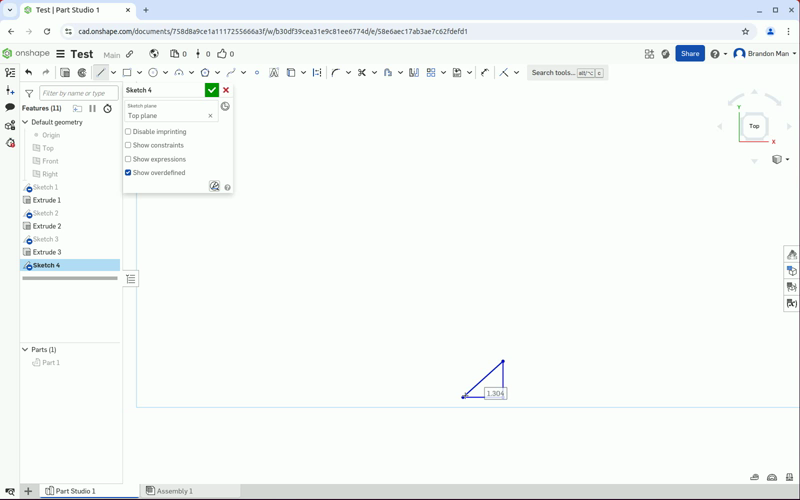
scroll(-6)
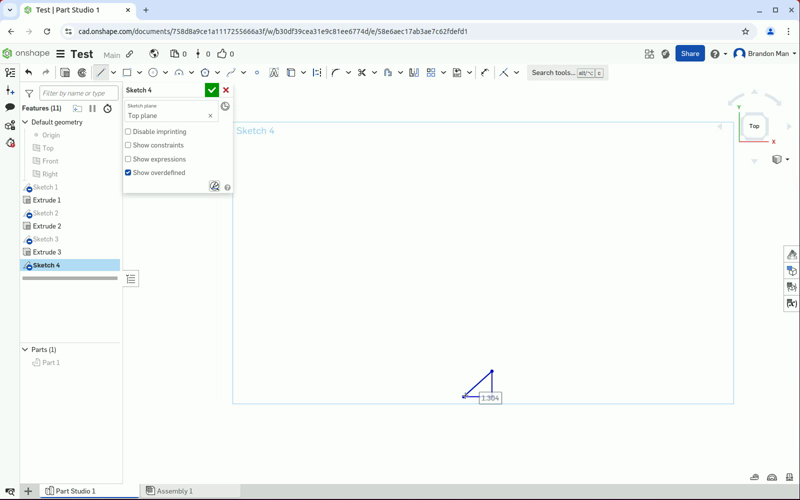
scroll(-6)
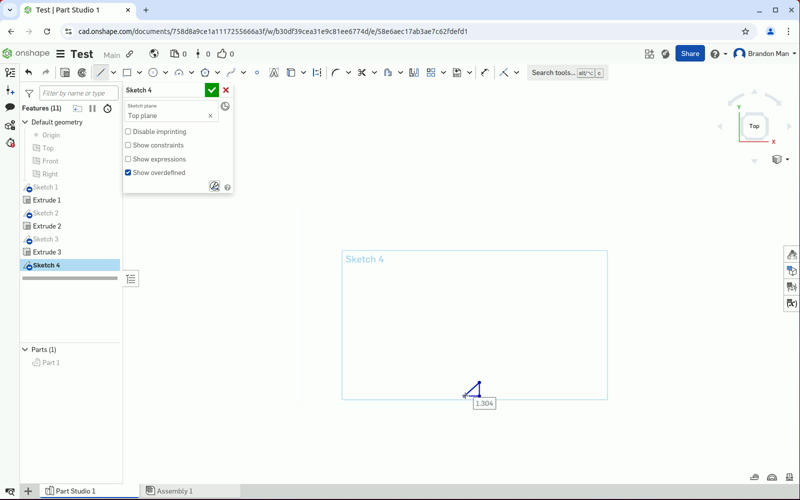
scroll(-6)
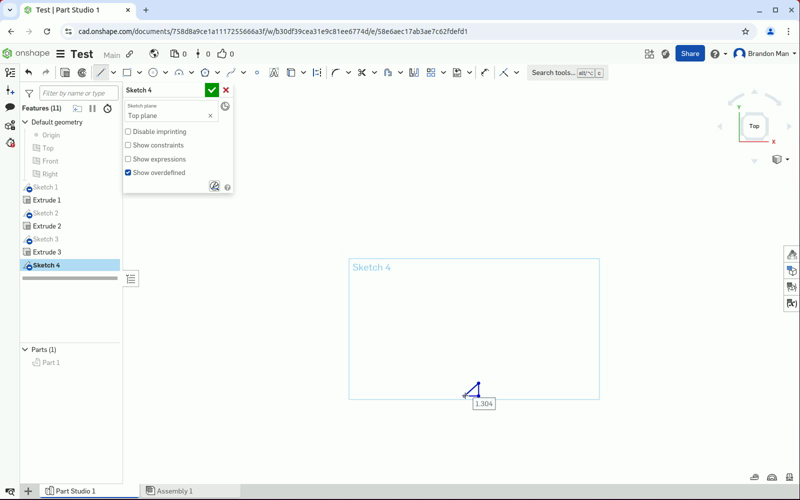
scroll(-6)
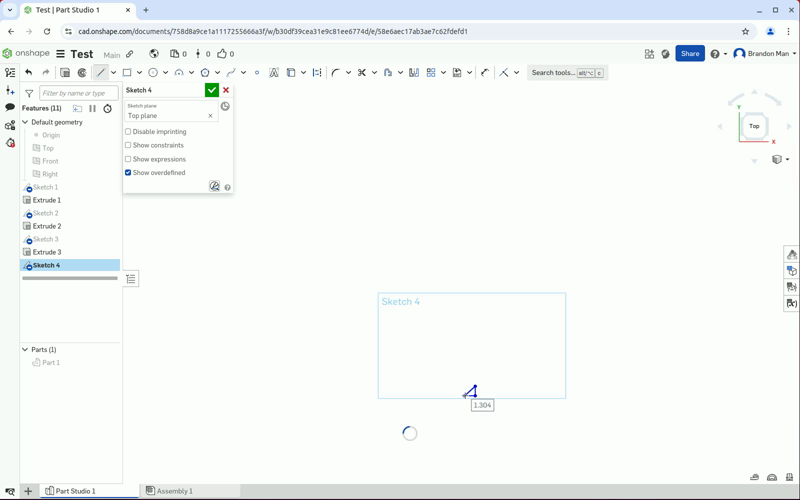
scroll(-6)
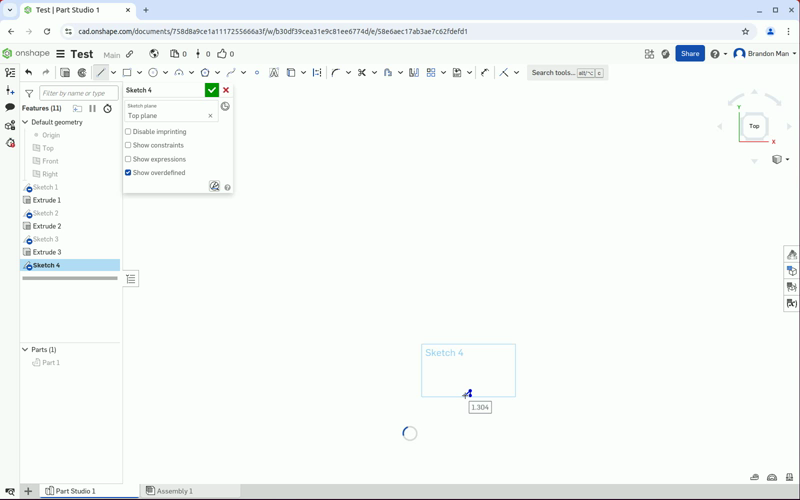
key(esc)
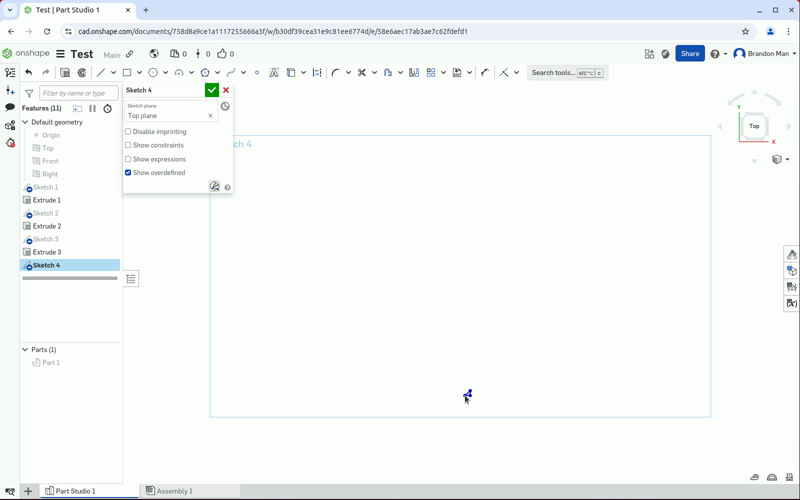
mouse_move(468, 395)
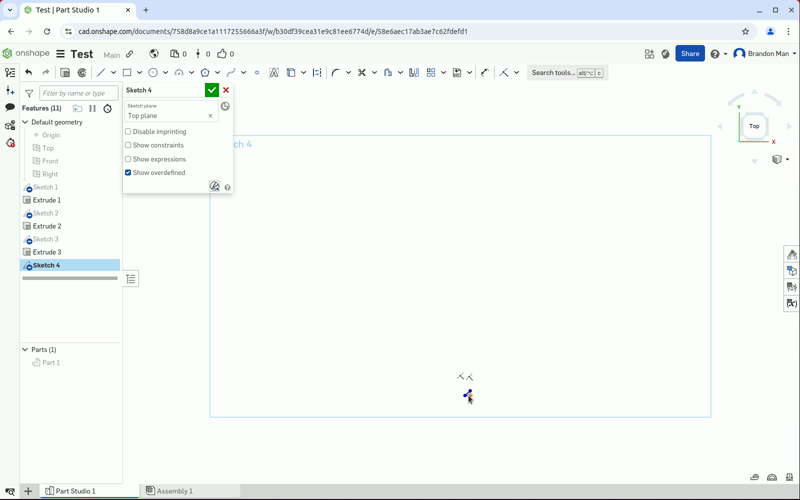
scroll(6)
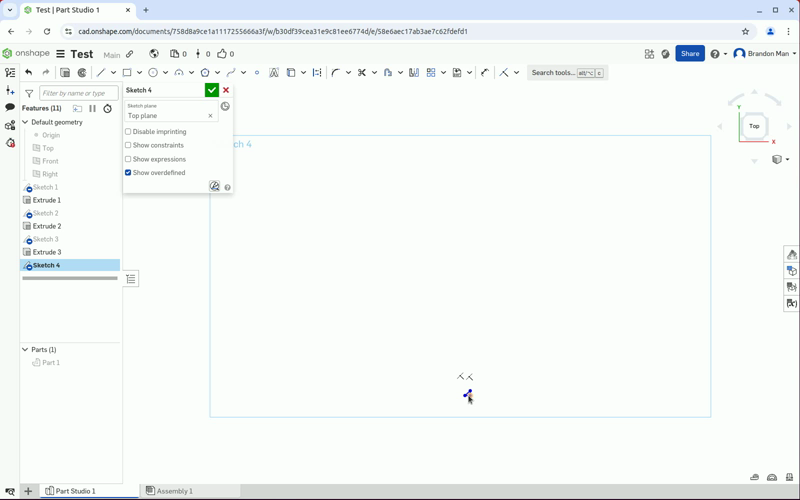
scroll(6)
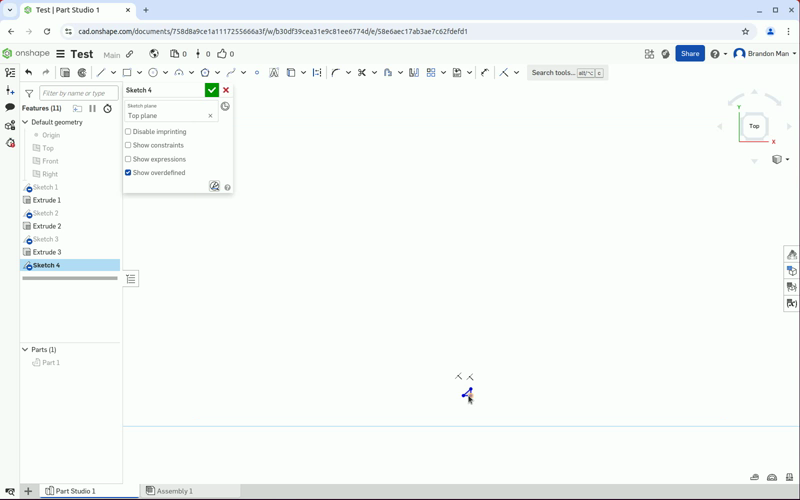
scroll(6)
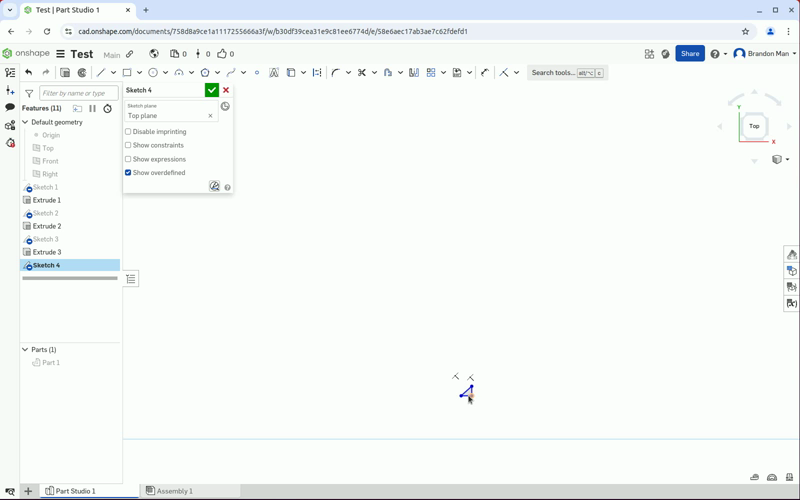
scroll(6)
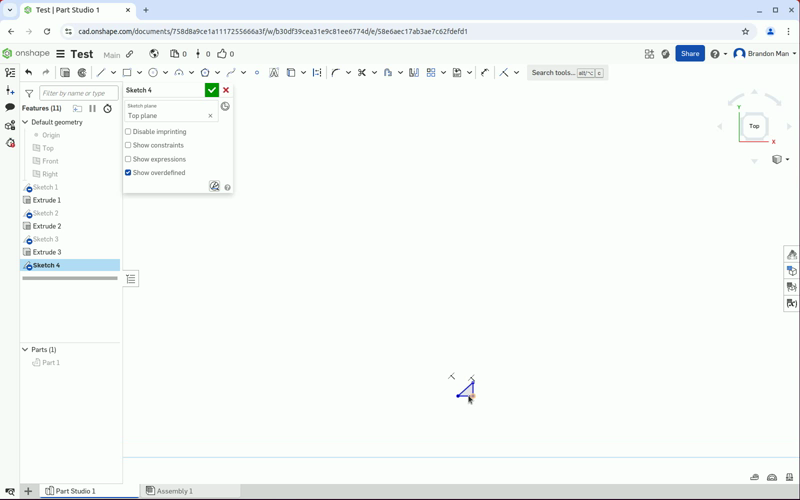
scroll(6)
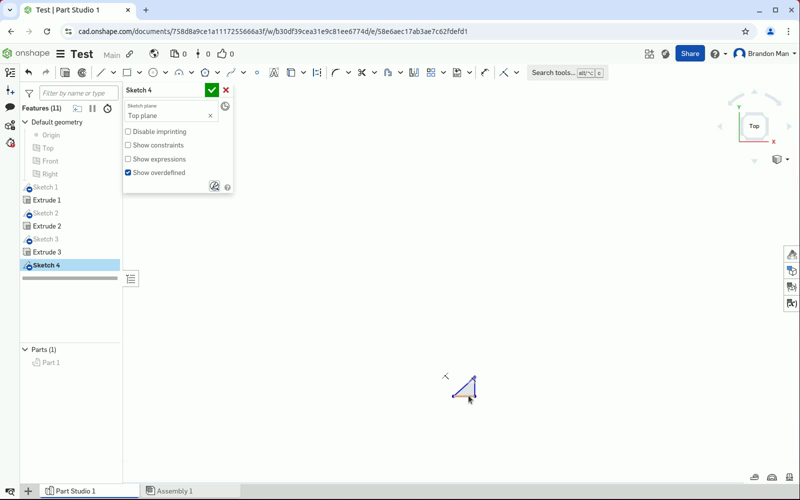
scroll(6)
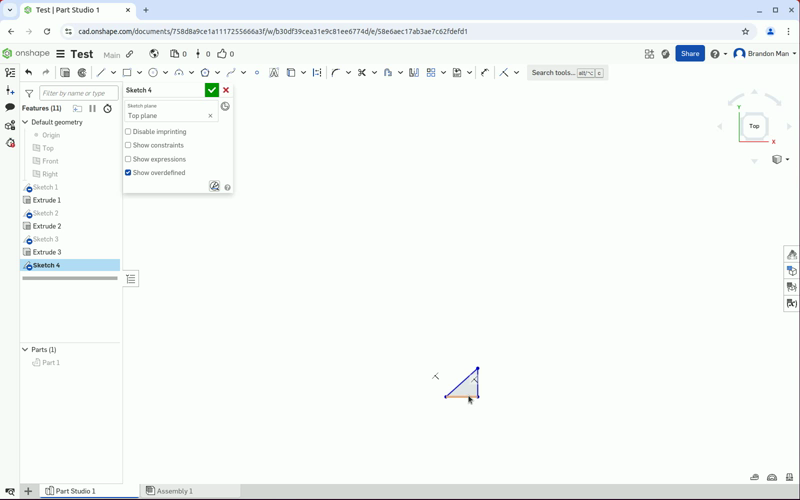
scroll(6)
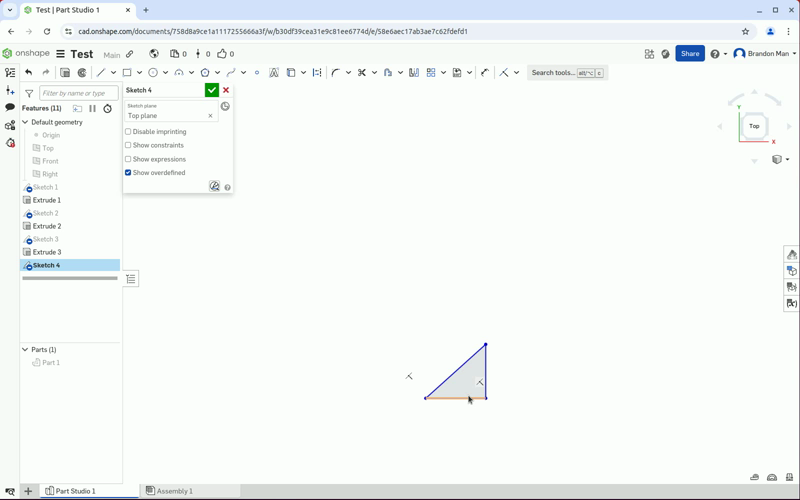
click(468, 395)
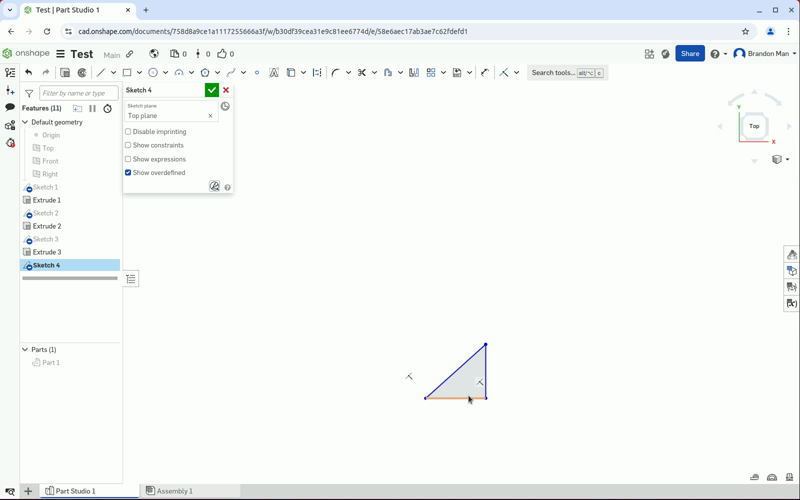
scroll(-6)
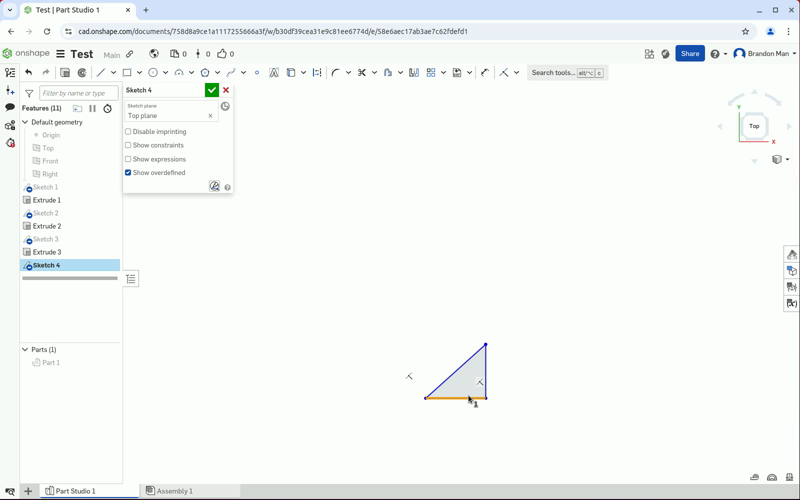
scroll(-6)
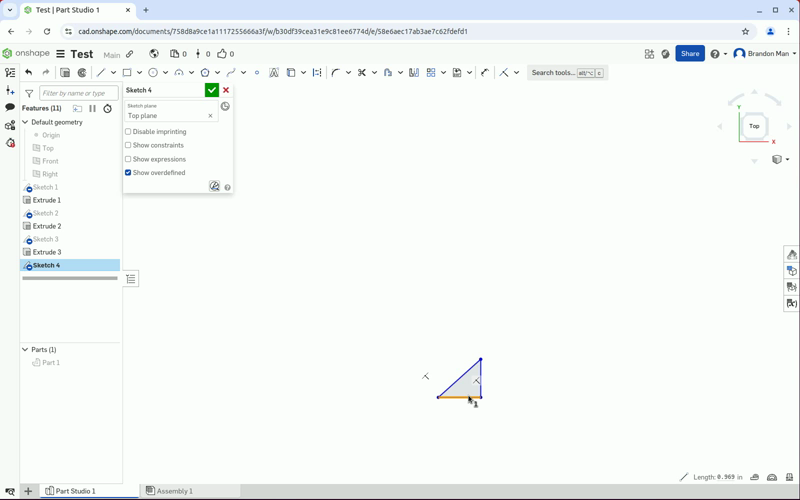
scroll(-6)
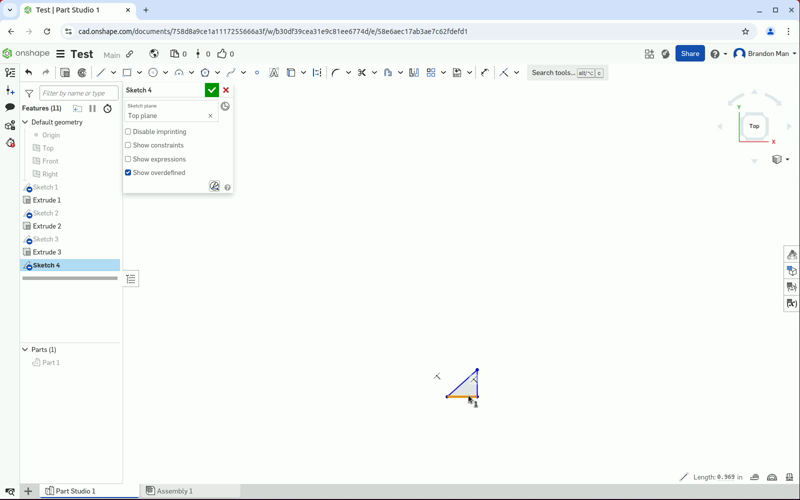
scroll(-6)
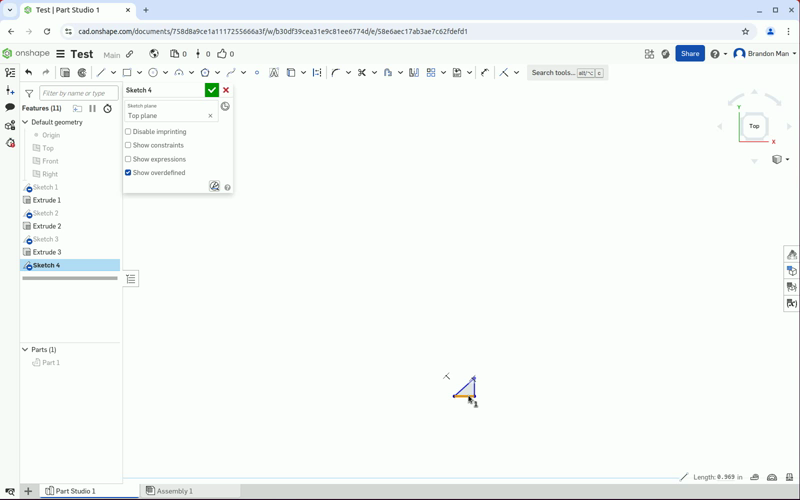
scroll(-6)
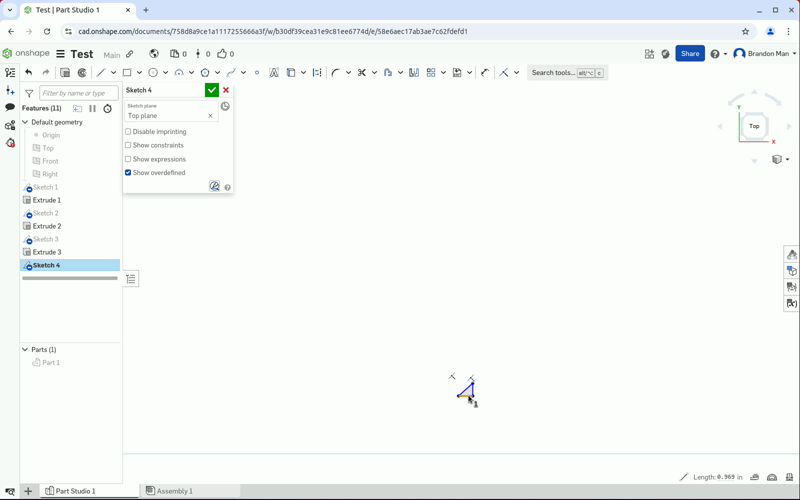
scroll(-6)
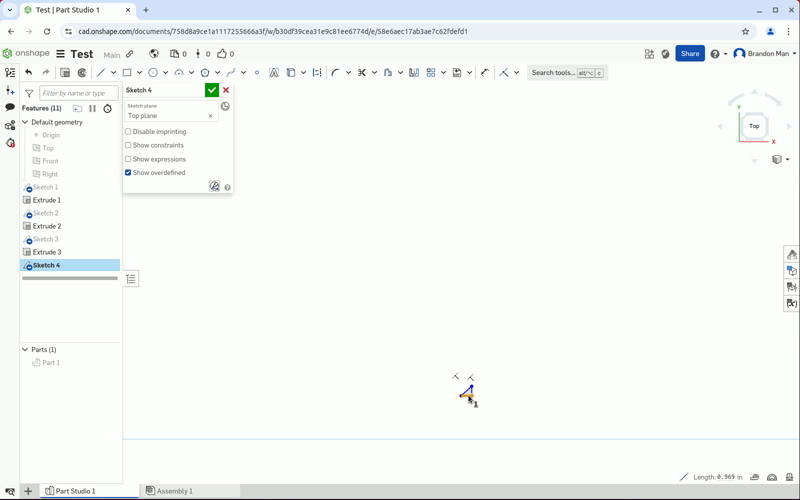
scroll(-6)
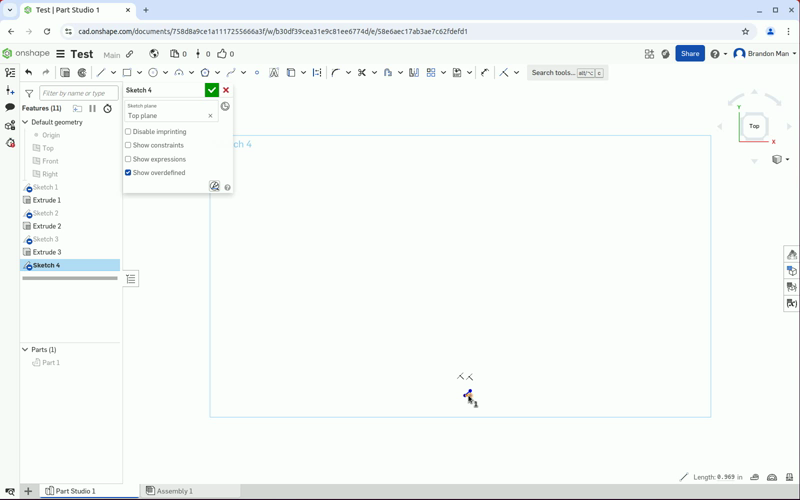
mouse_move(73, 352)
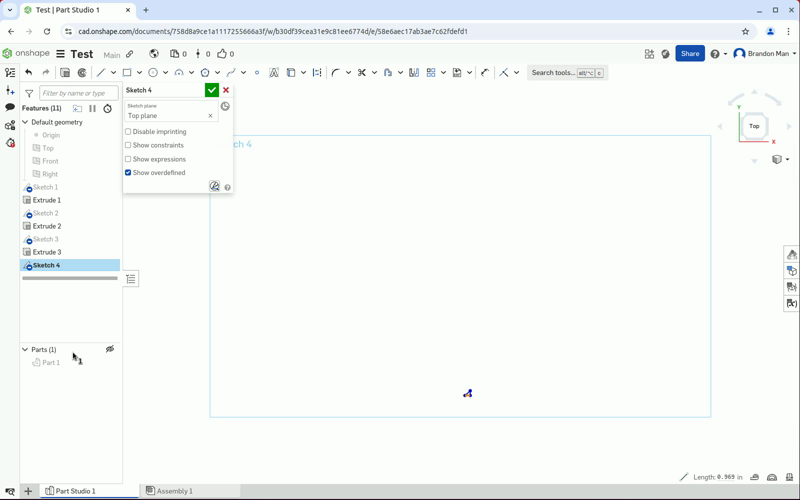
key(shift+y)
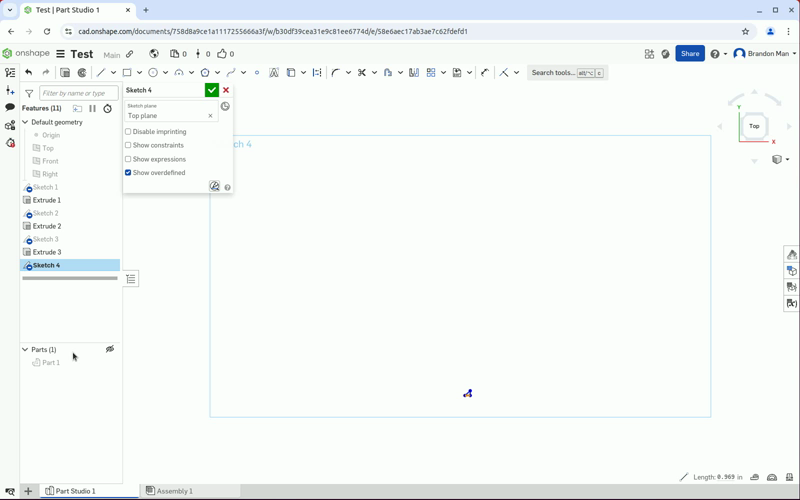
key(shift+e)
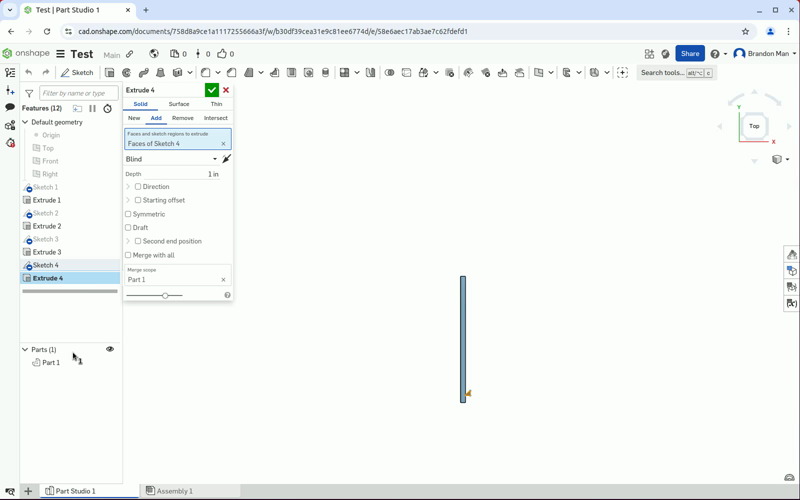
mouse_move(143, 106)
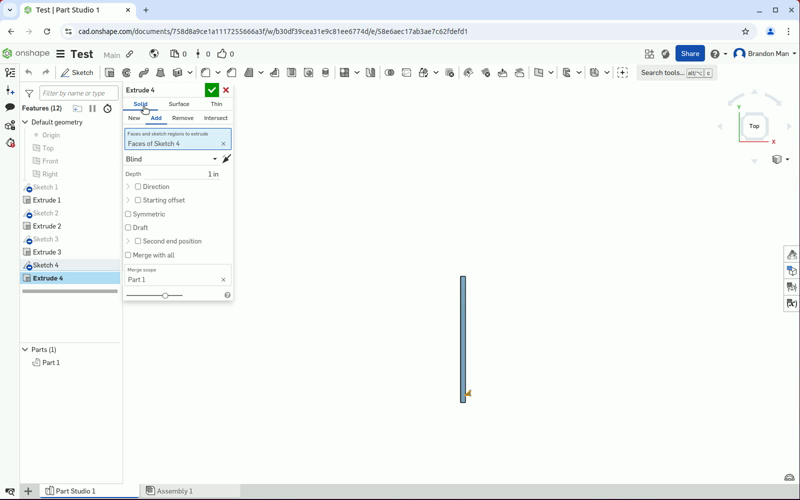
click(143, 106)
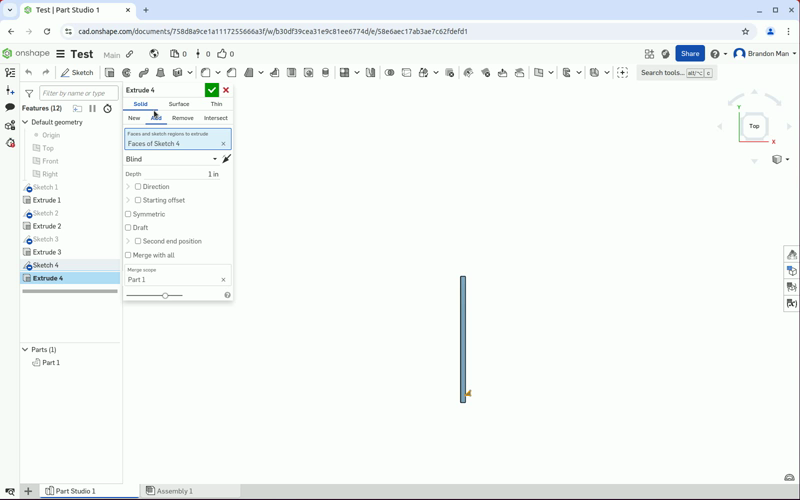
mouse_move(186, 120)
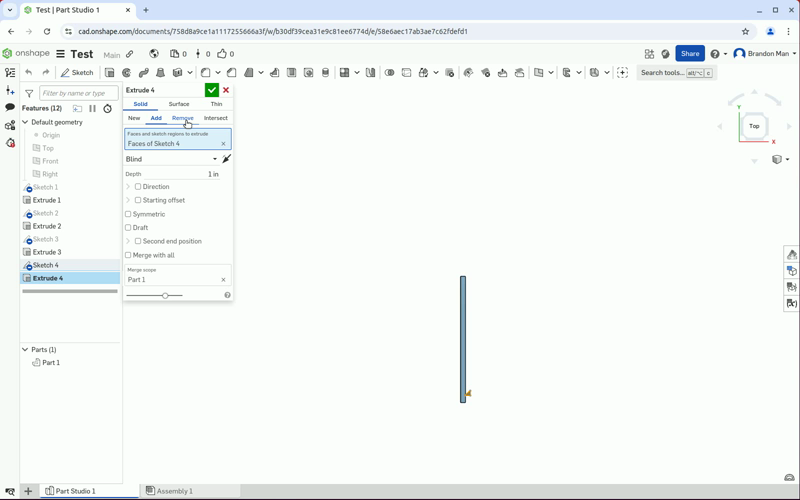
click(186, 120)
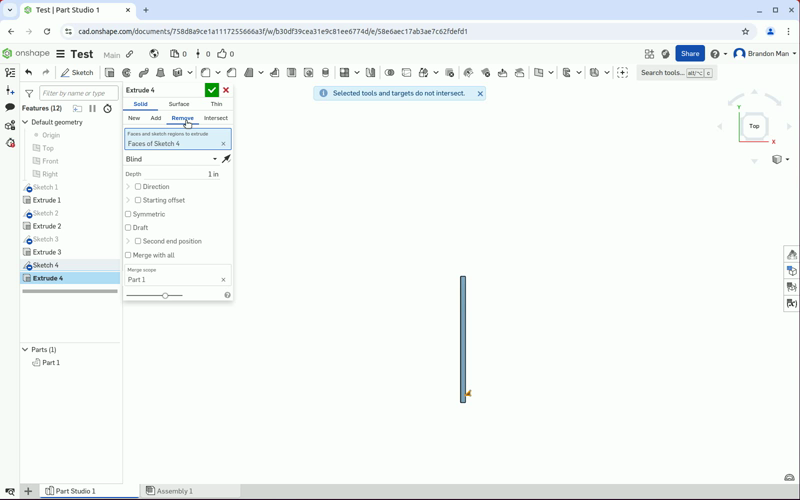
key(tab, 4)
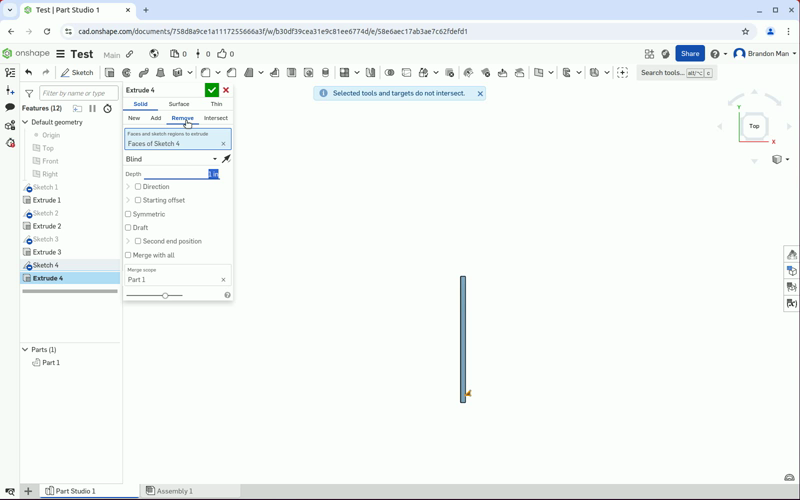
text(0.963)
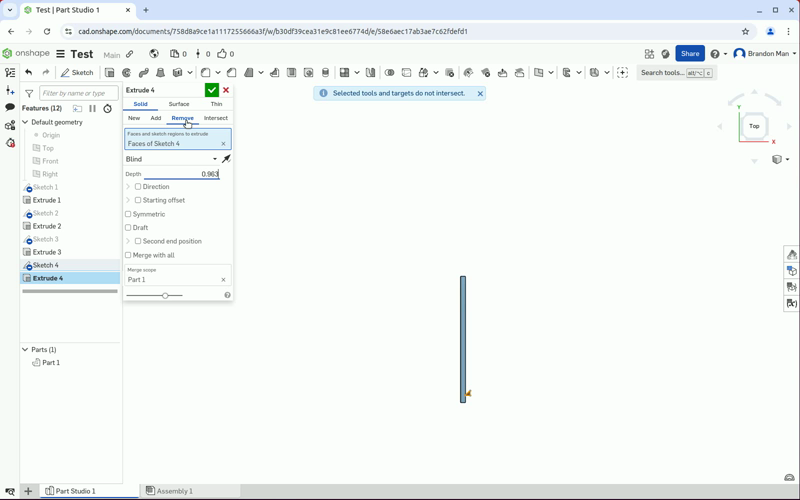
key(tab, 6)
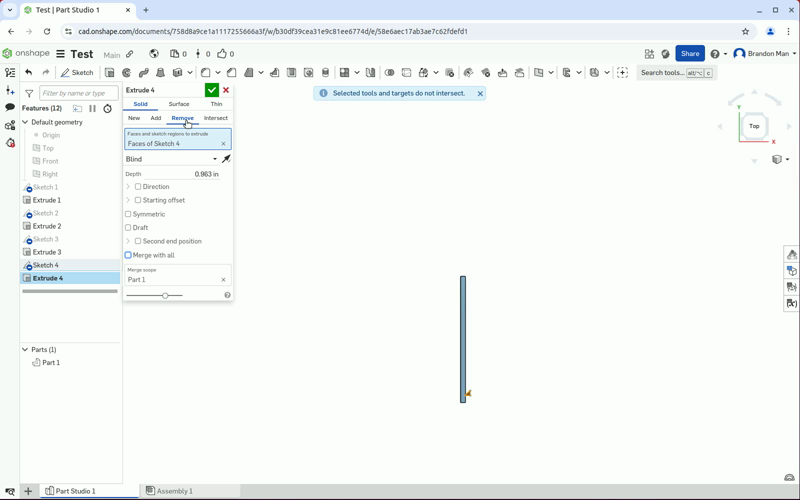
key(space)
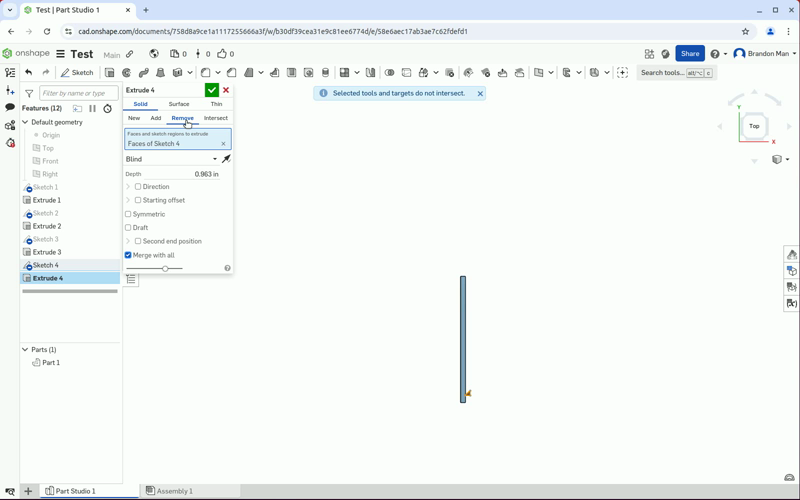
key(enter)
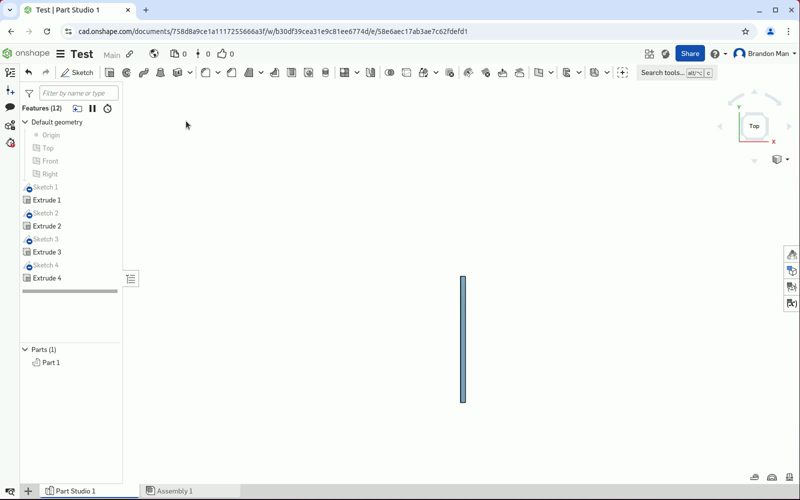
key(shift+h)
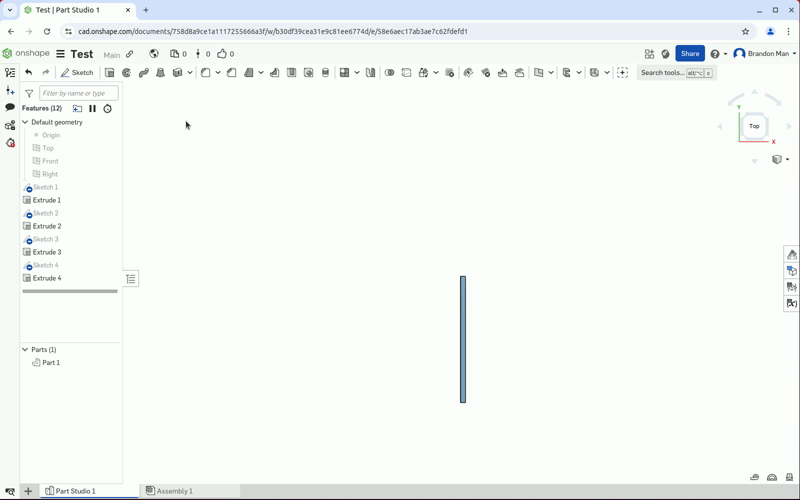
key(shift+h)
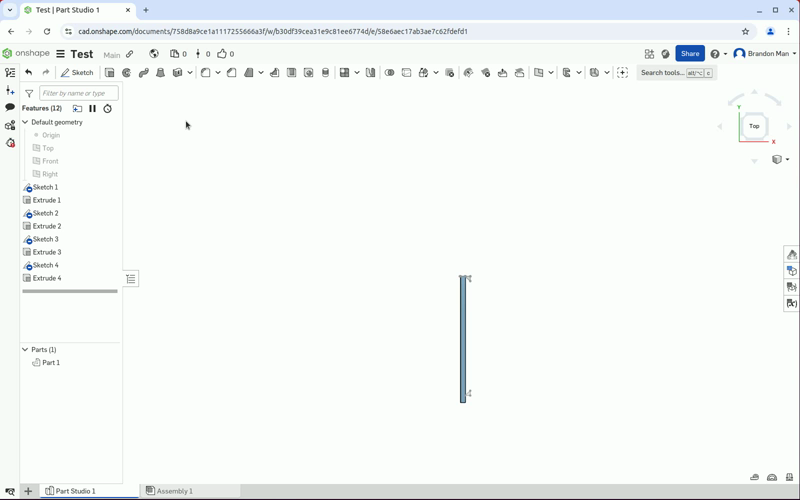
key(shift+7)
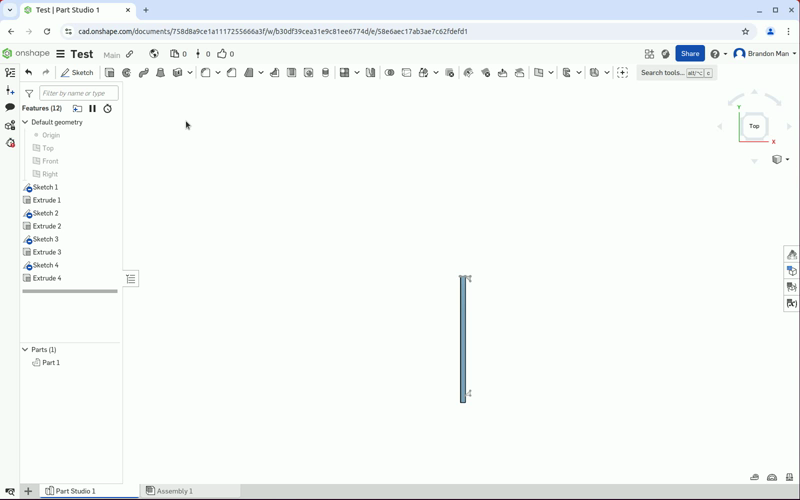
key(up, 3)
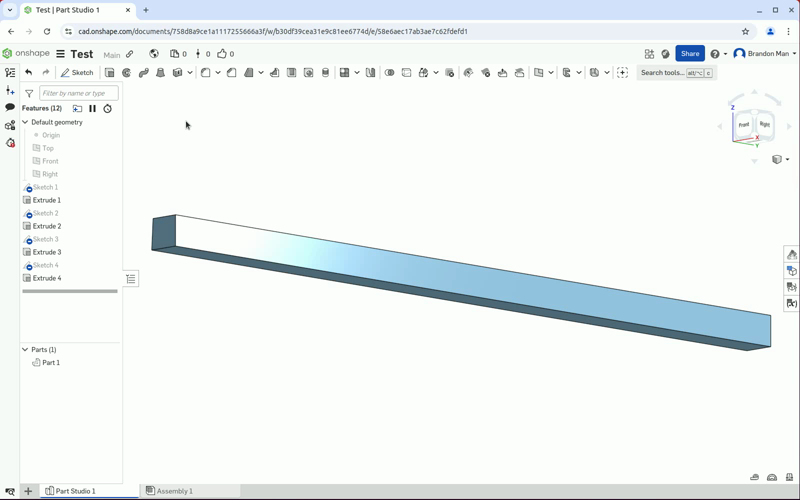
key(left, 3)
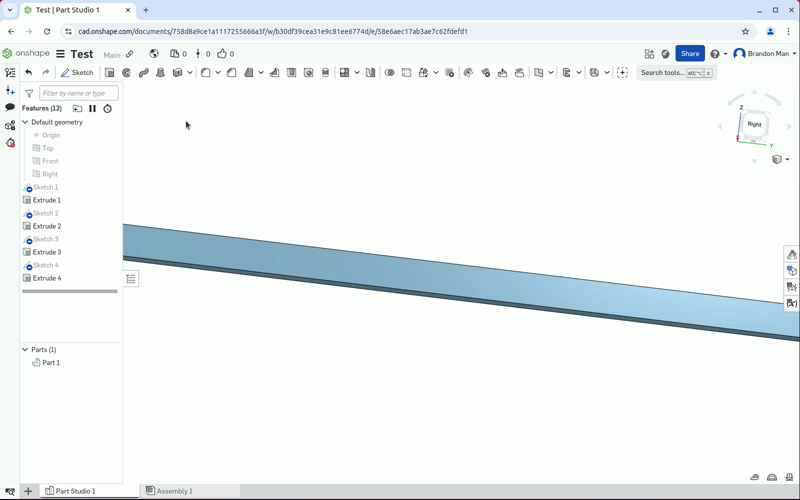
key(right, 3)
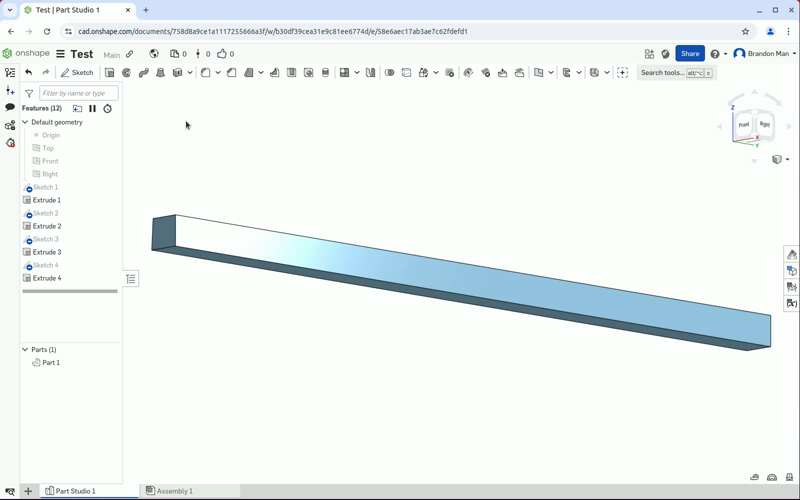
key(down, 3)
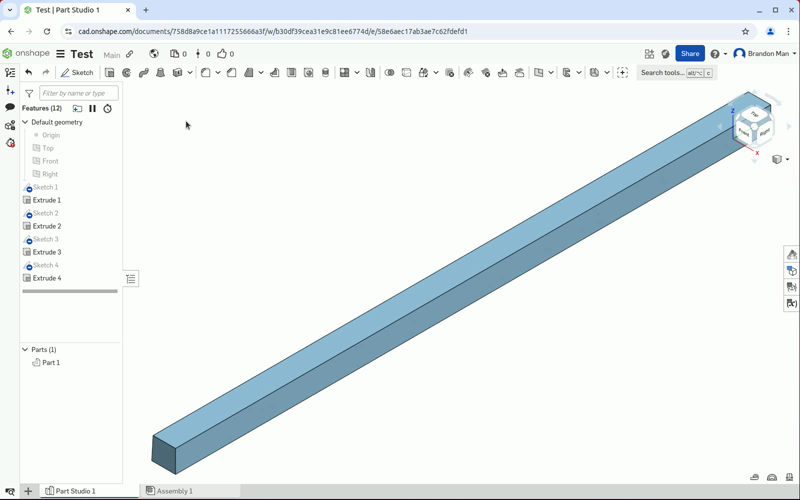
mouse_move(73, 189)
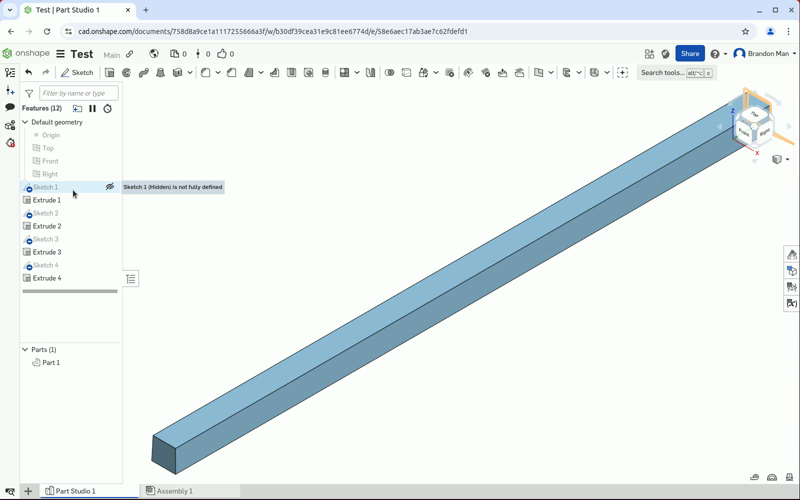
click(73, 189)